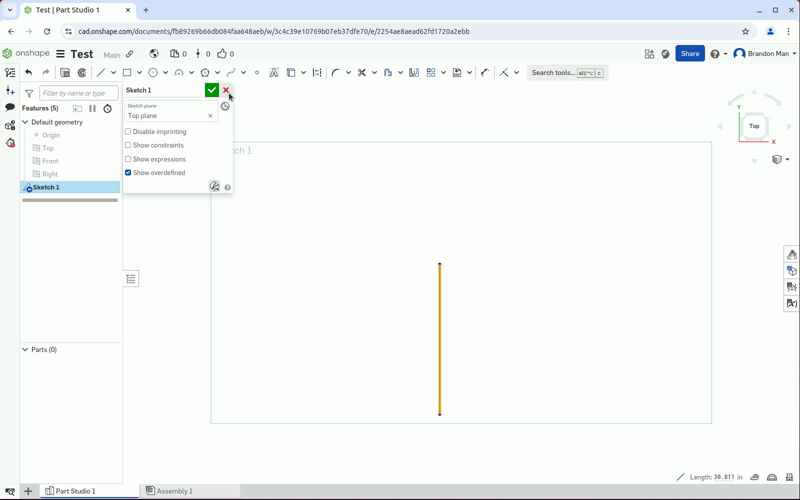
key(shift+h)
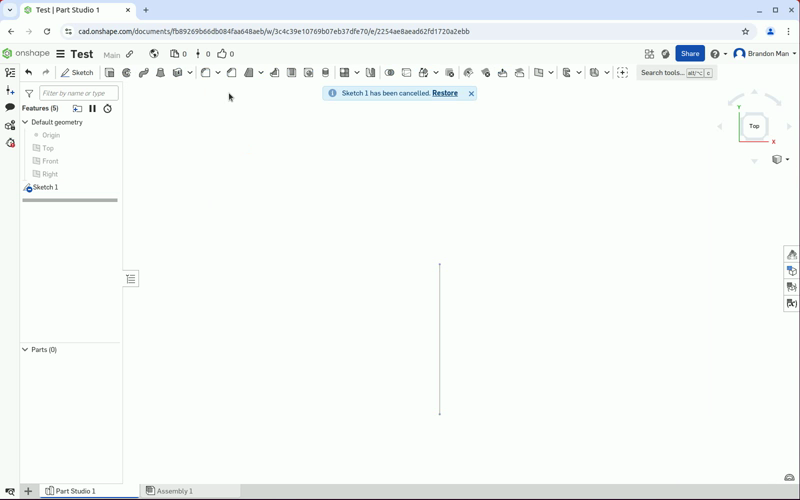
mouse_move(73, 352)
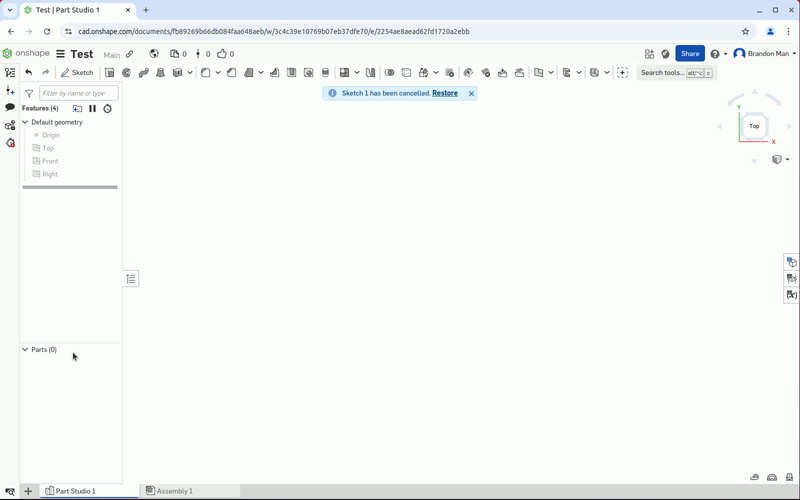
key(y)
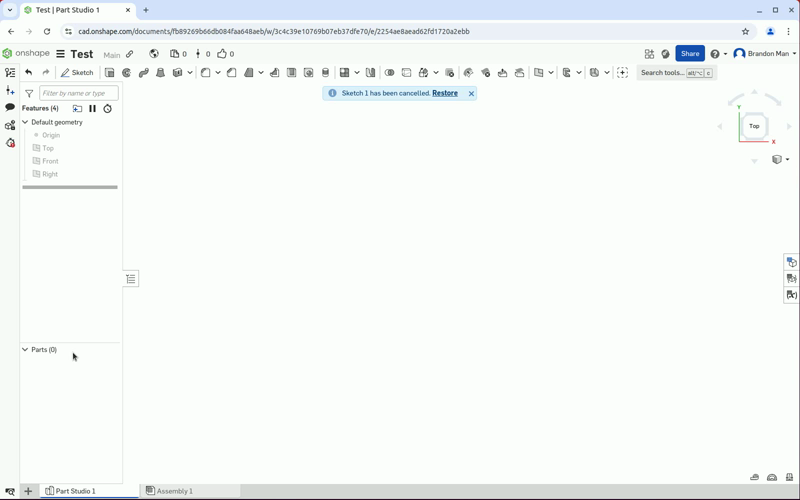
key(shift+p)
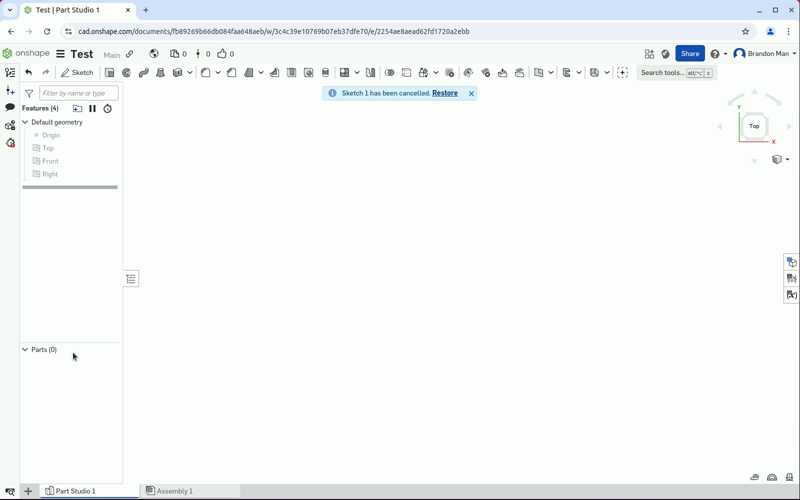
key(space)
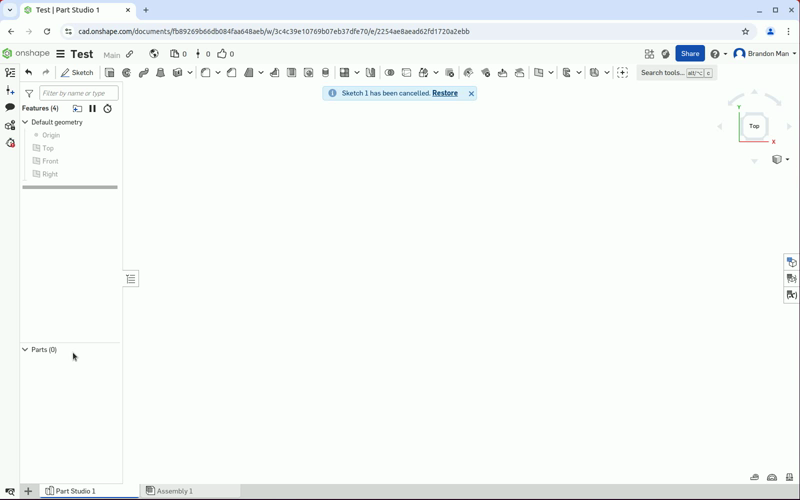
key_down(shift)
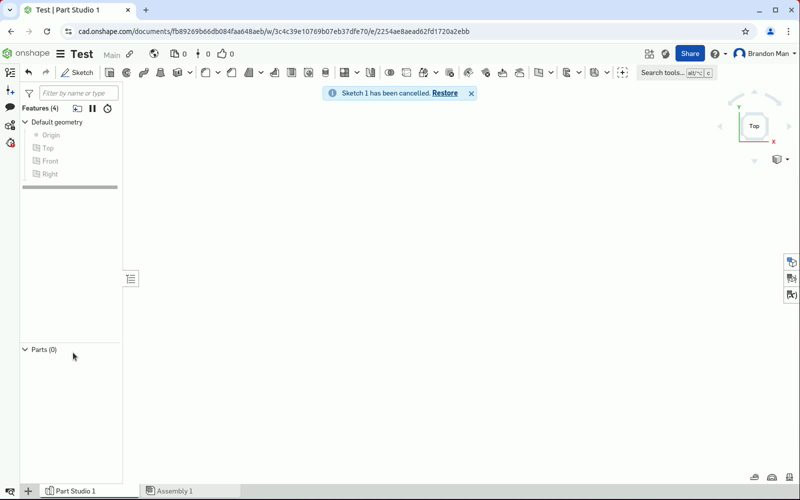
key(up)
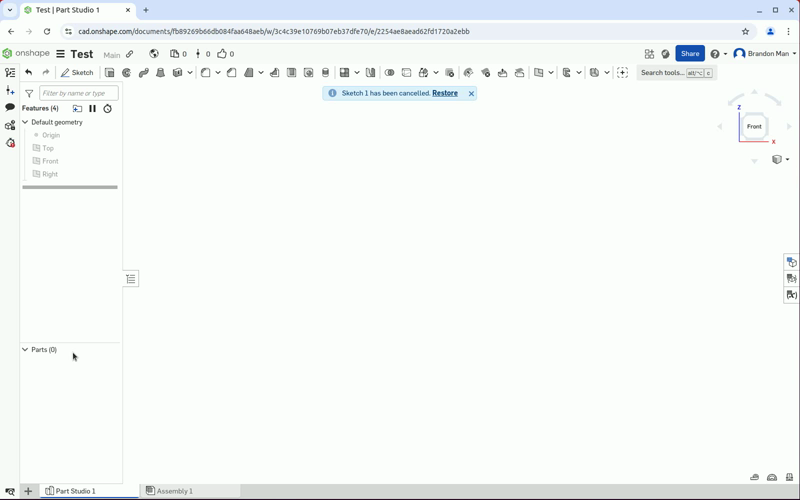
key_up(shift)
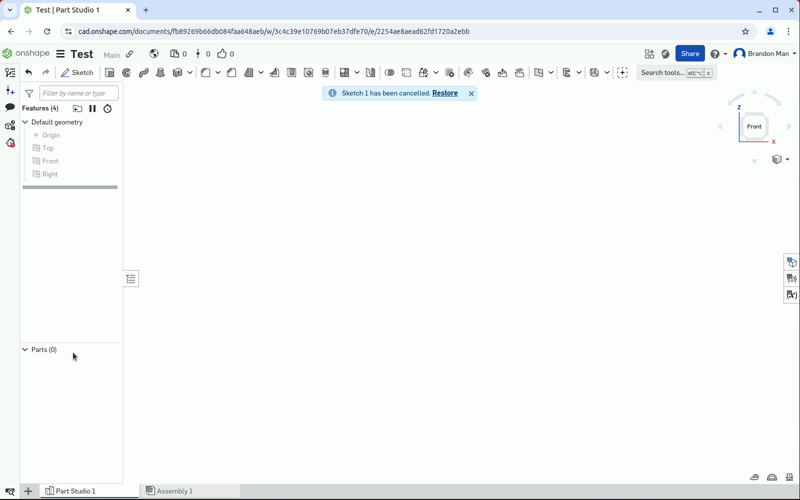
mouse_move(73, 352)
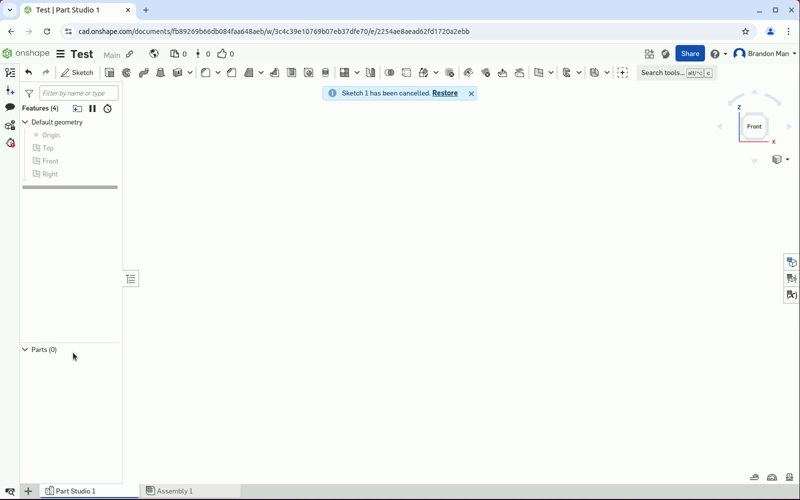
key(shift+y)
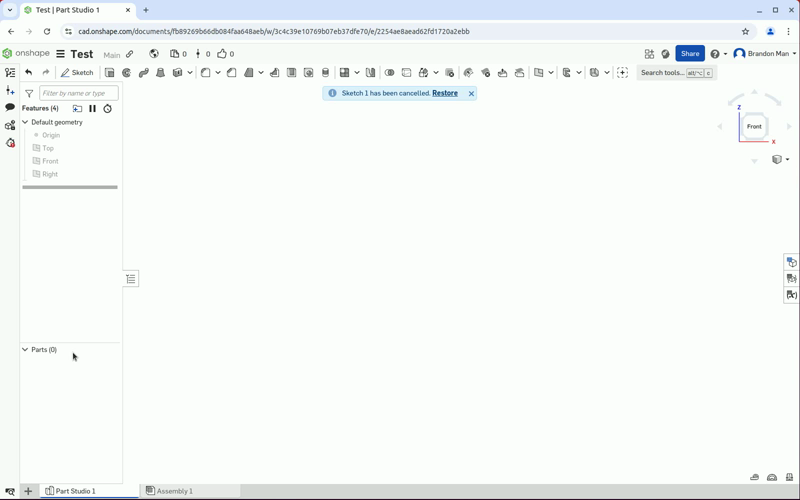
key(shift+s)
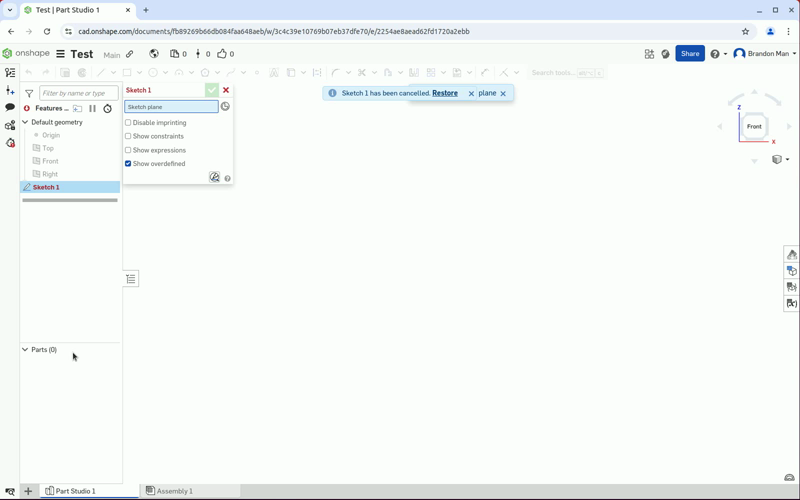
mouse_move(73, 163)
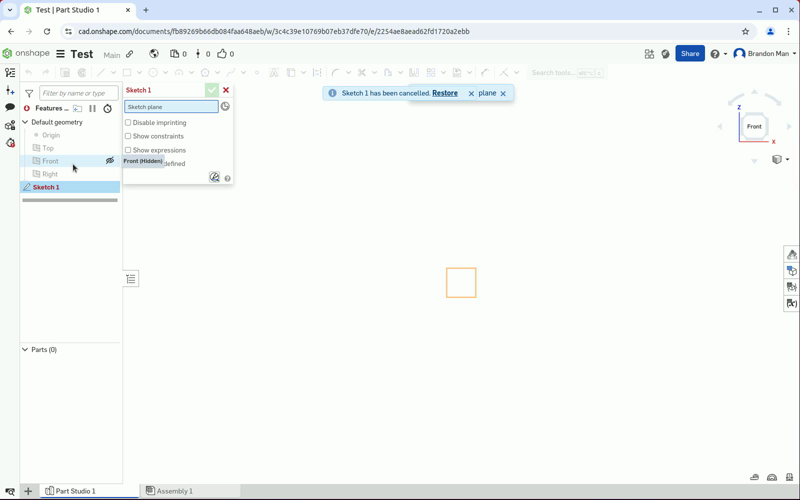
click(73, 163)
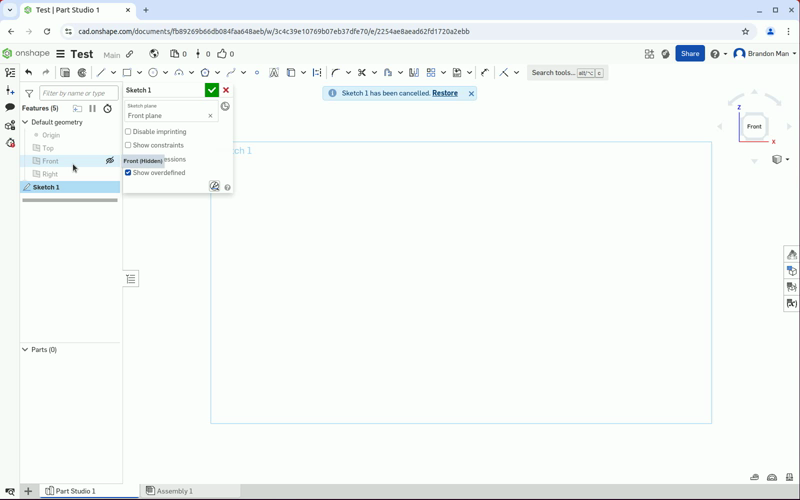
mouse_move(73, 352)
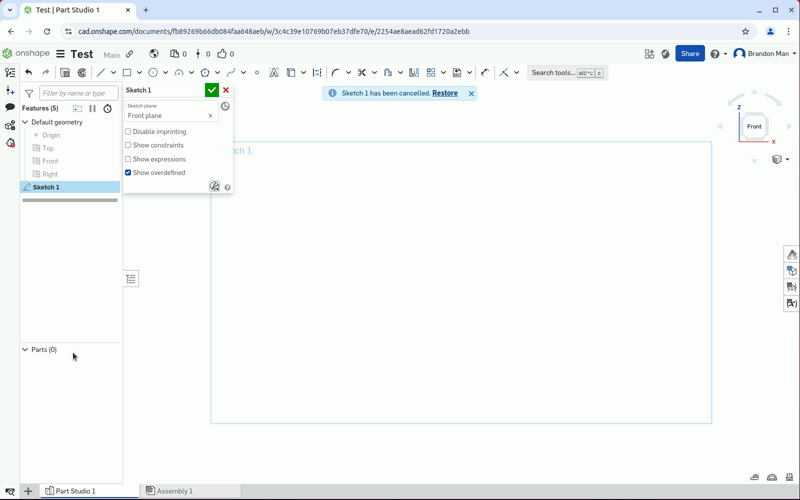
key(y)
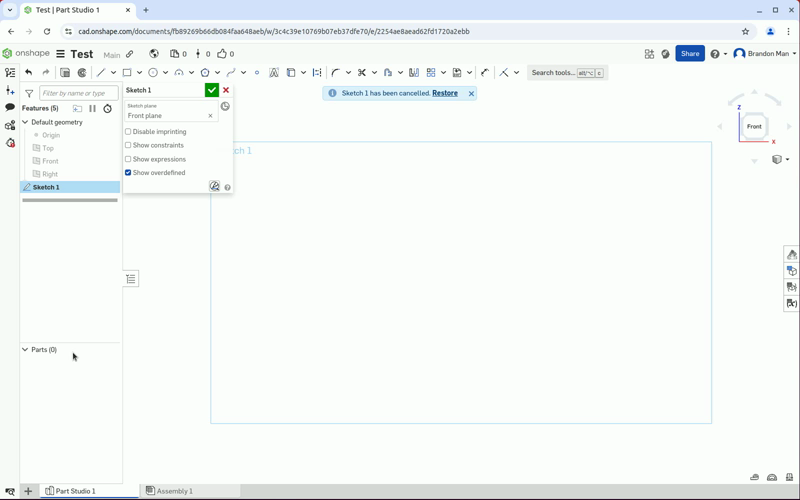
key(l)
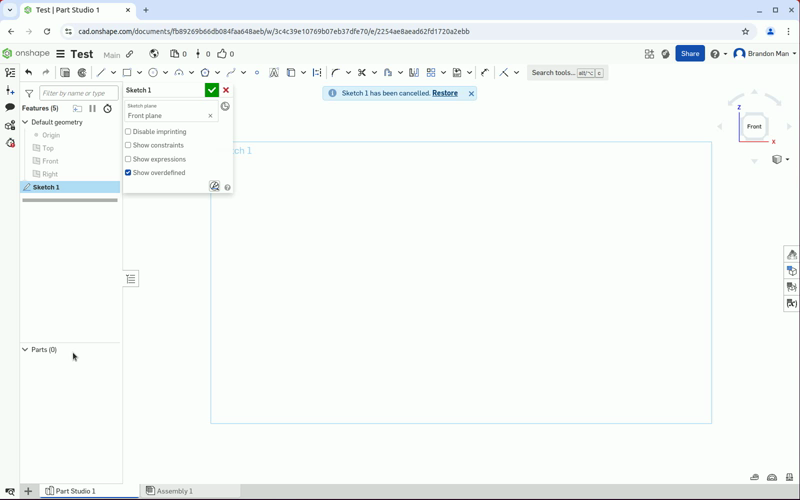
key_down(shift)
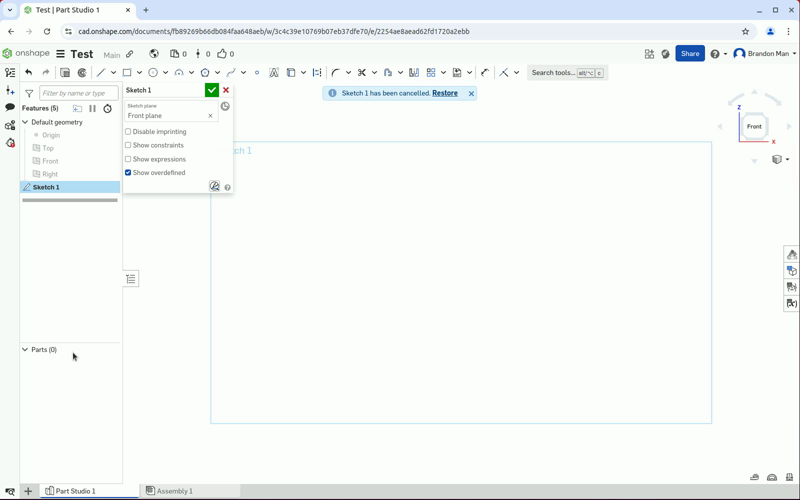
mouse_move(460, 292)
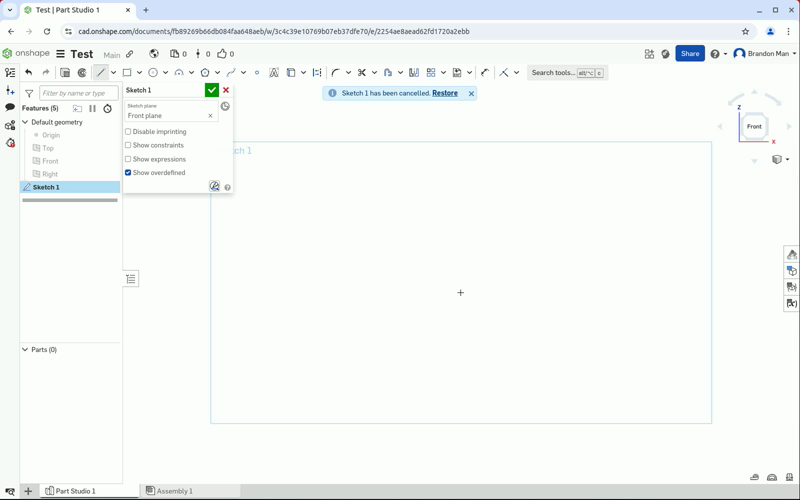
click(460, 292)
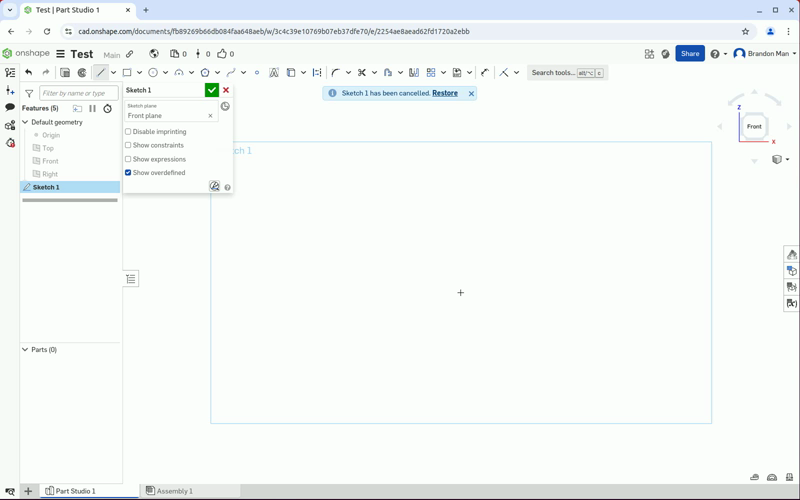
key_up(shift)
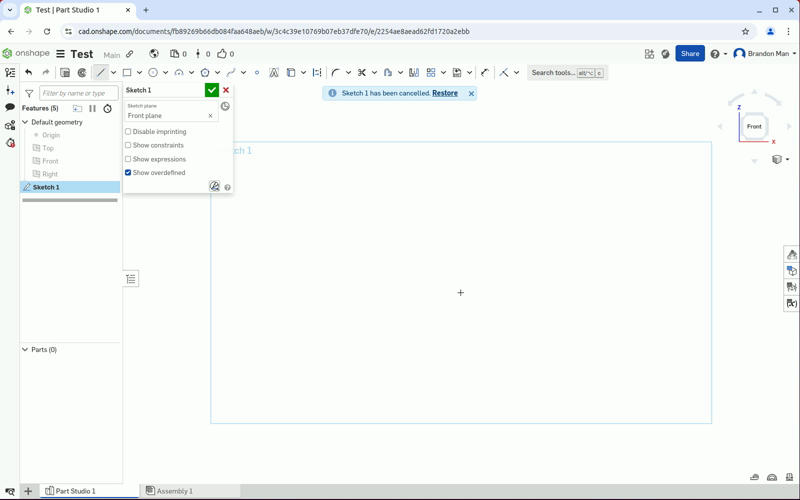
key_down(shift)
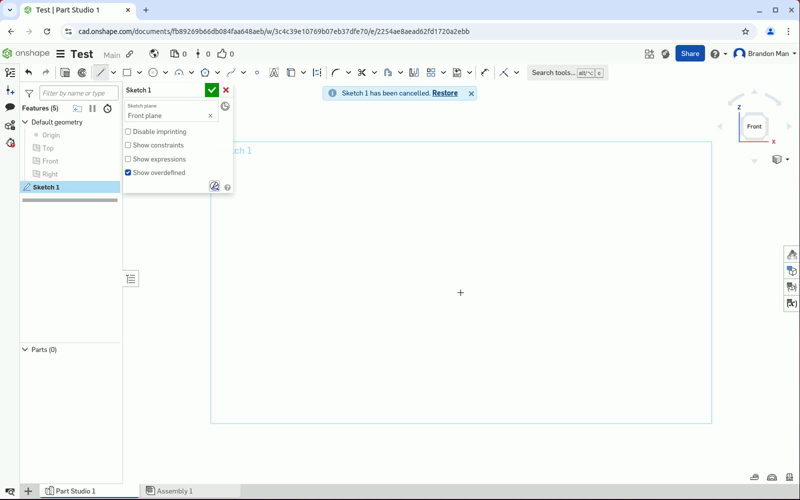
mouse_move(572, 292)
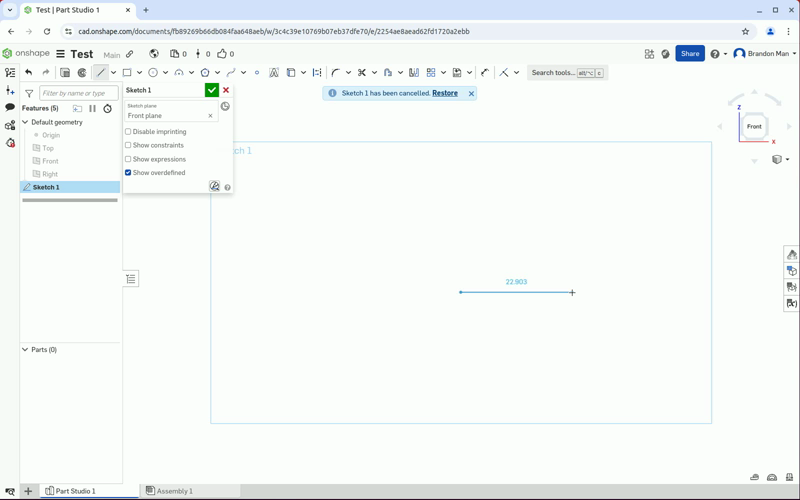
click(572, 292)
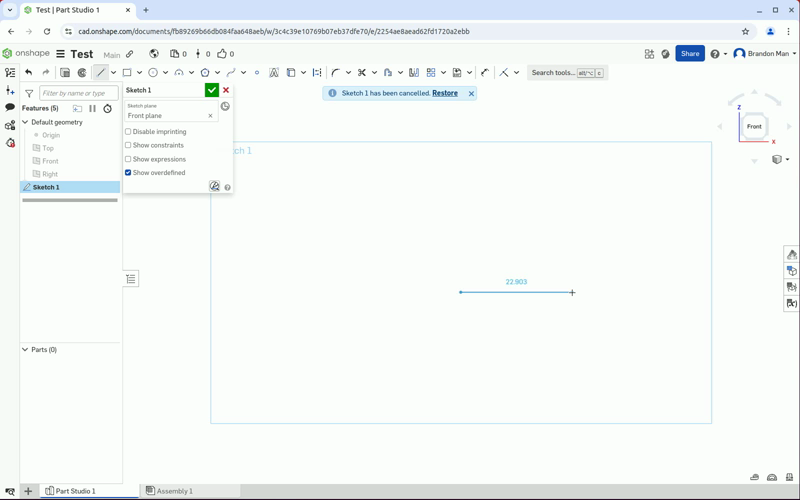
key_up(shift)
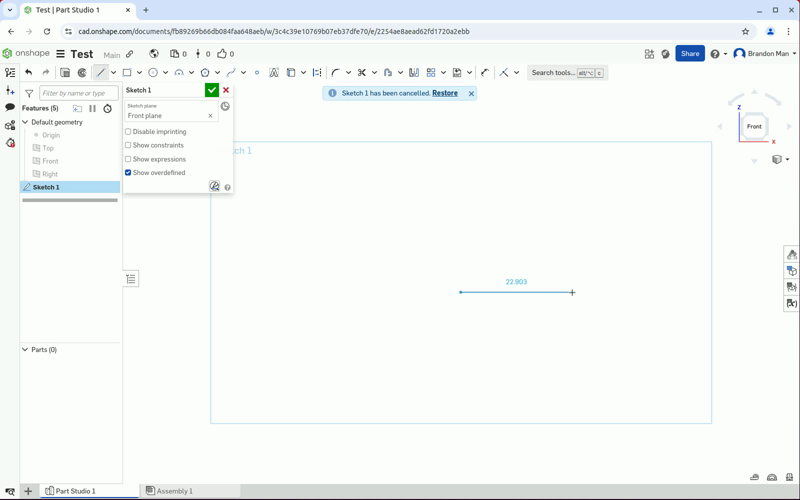
key_down(shift)
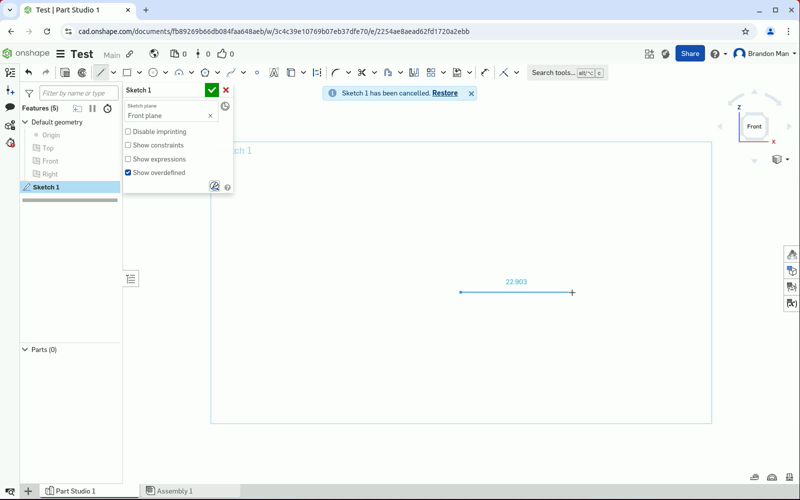
mouse_move(589, 292)
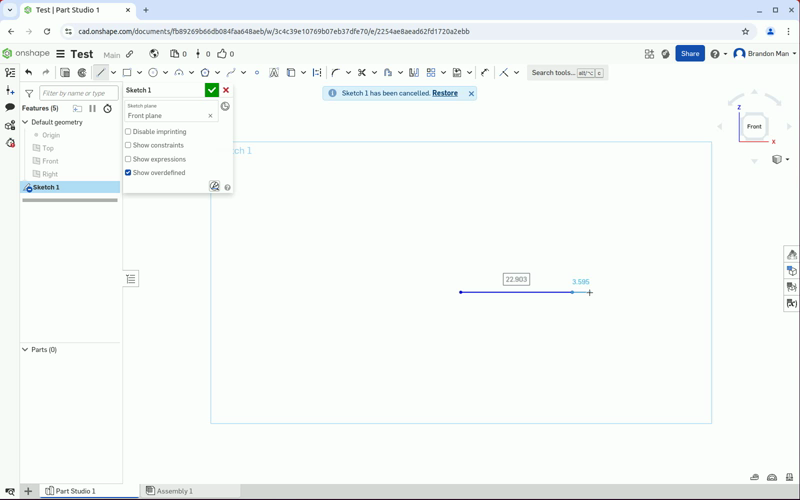
mouse_move(572, 285)
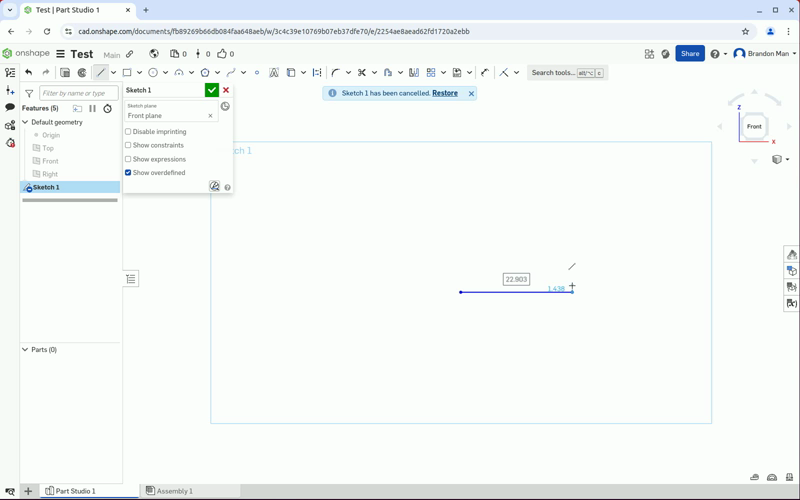
scroll(6)
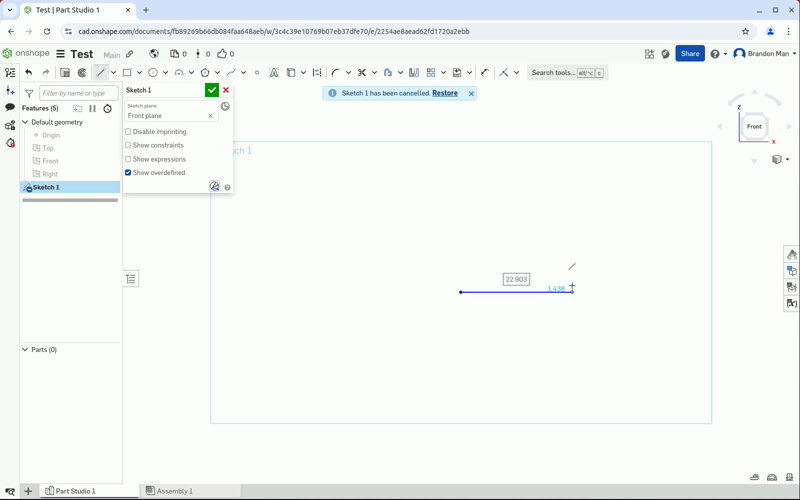
scroll(6)
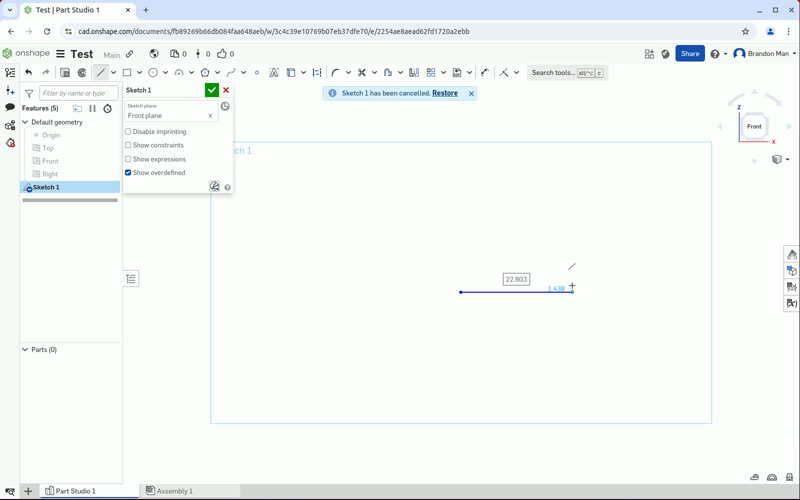
scroll(6)
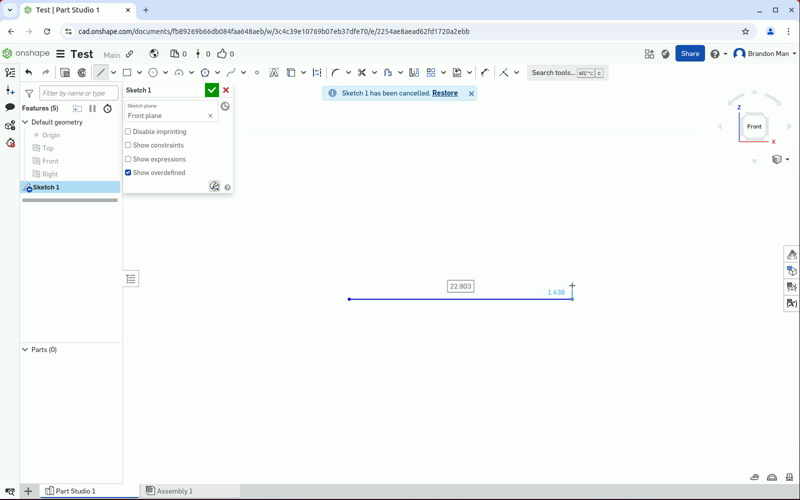
scroll(6)
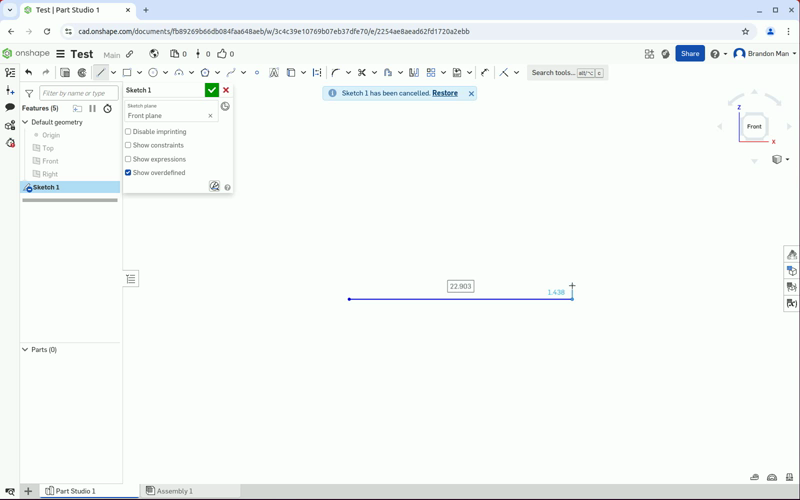
scroll(6)
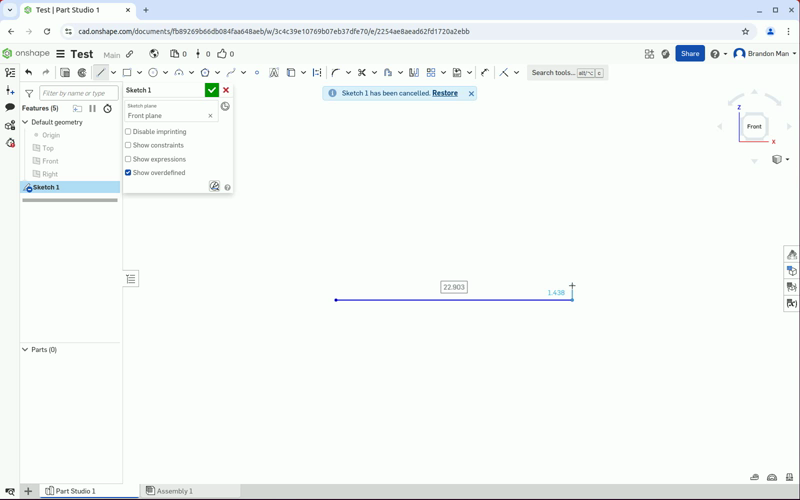
scroll(6)
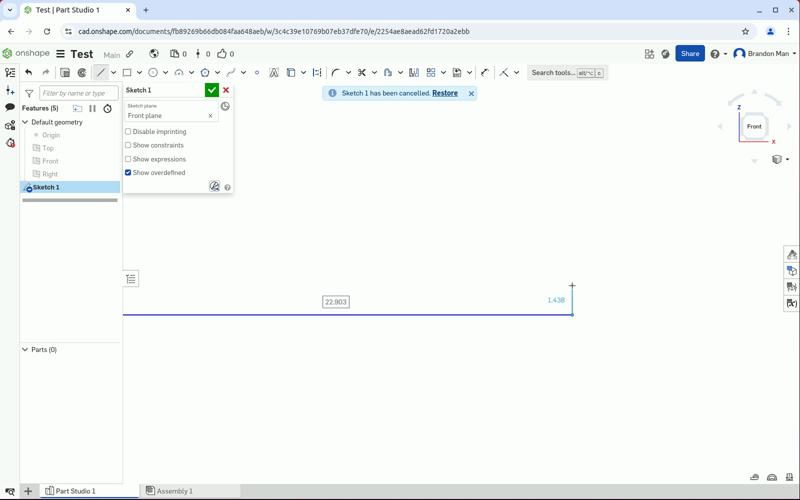
scroll(6)
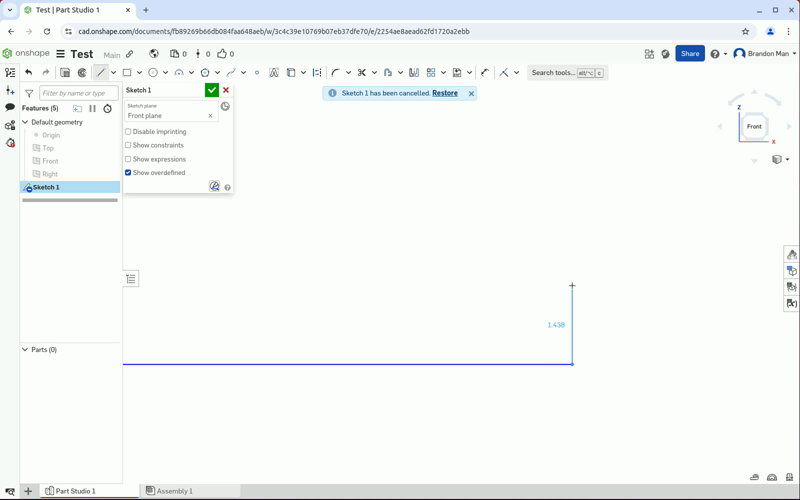
click(572, 285)
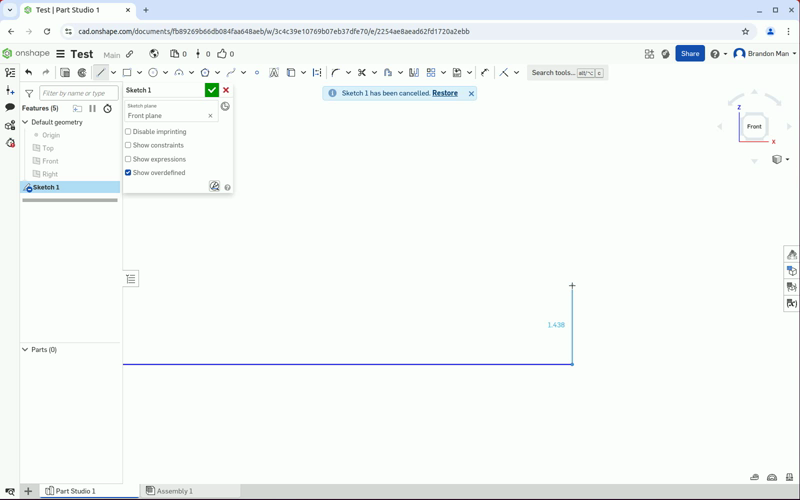
scroll(-6)
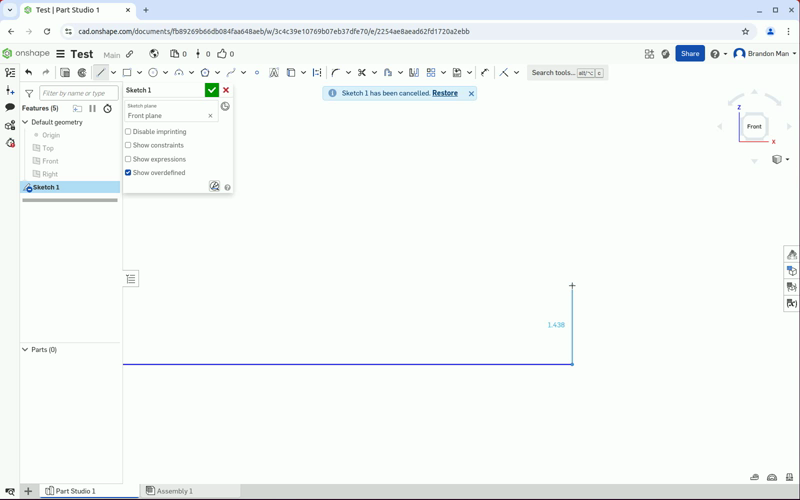
scroll(-6)
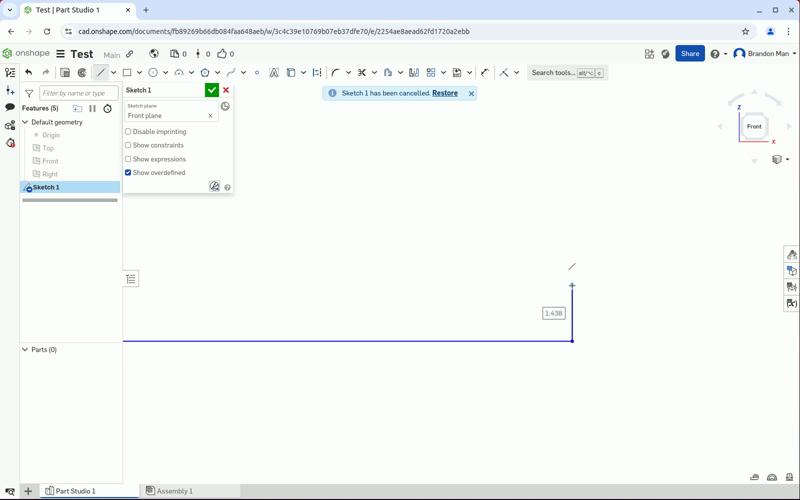
scroll(-6)
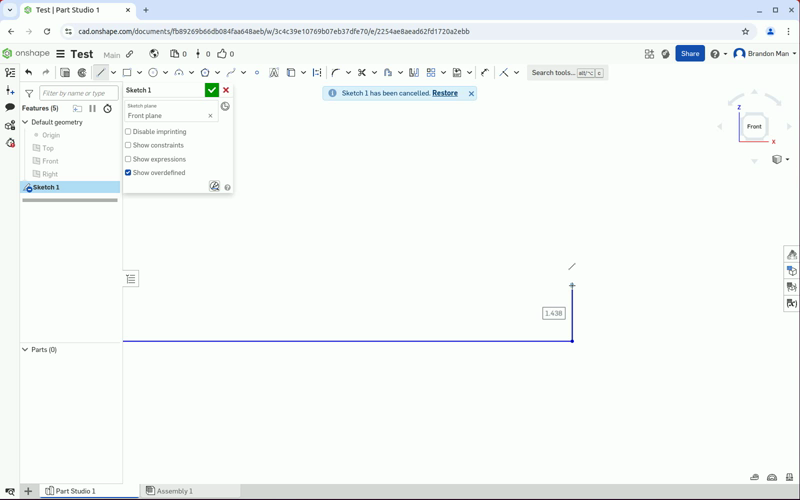
scroll(-6)
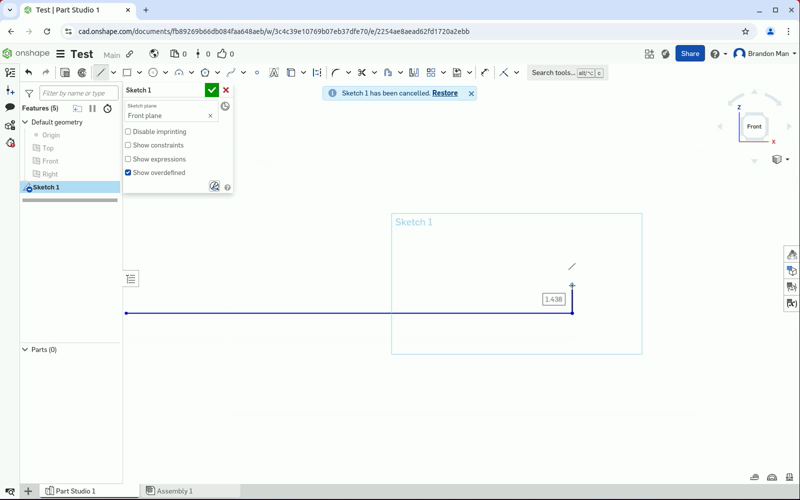
scroll(-6)
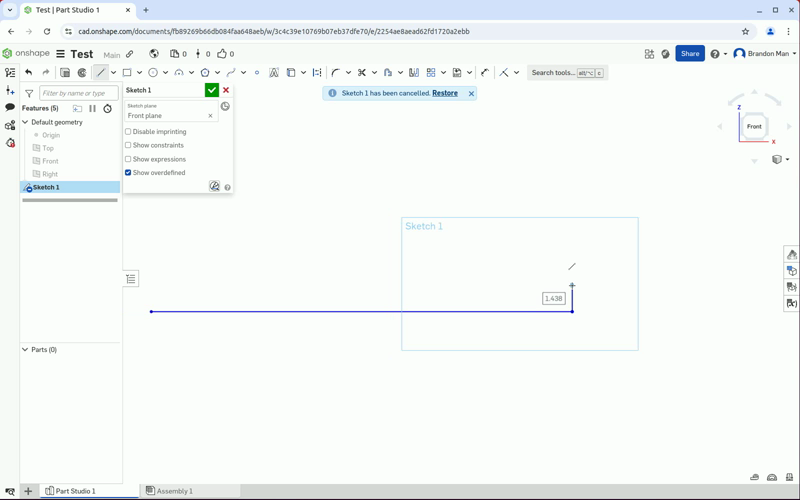
scroll(-6)
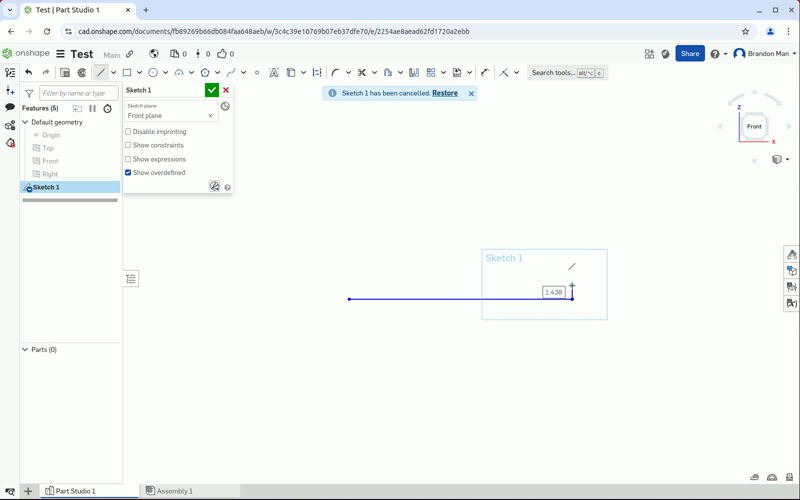
scroll(-6)
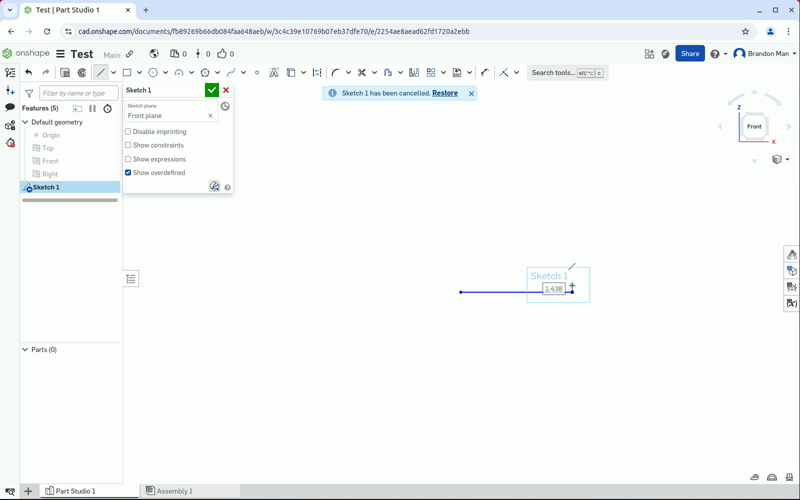
key_up(shift)
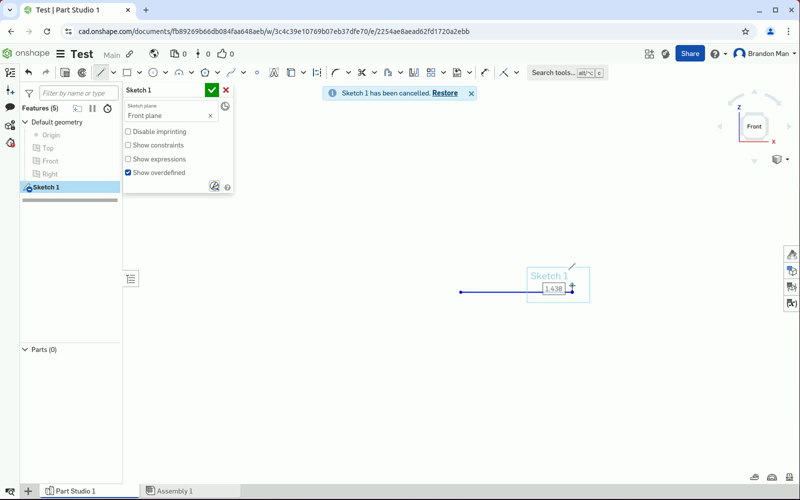
key_down(shift)
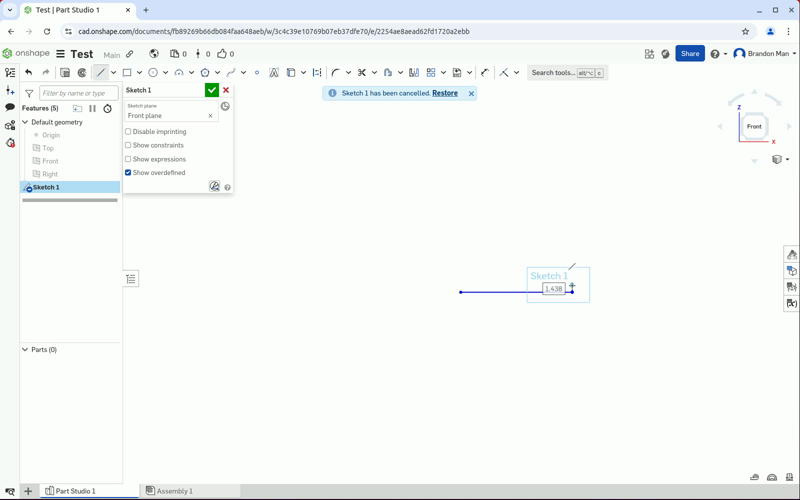
mouse_move(589, 285)
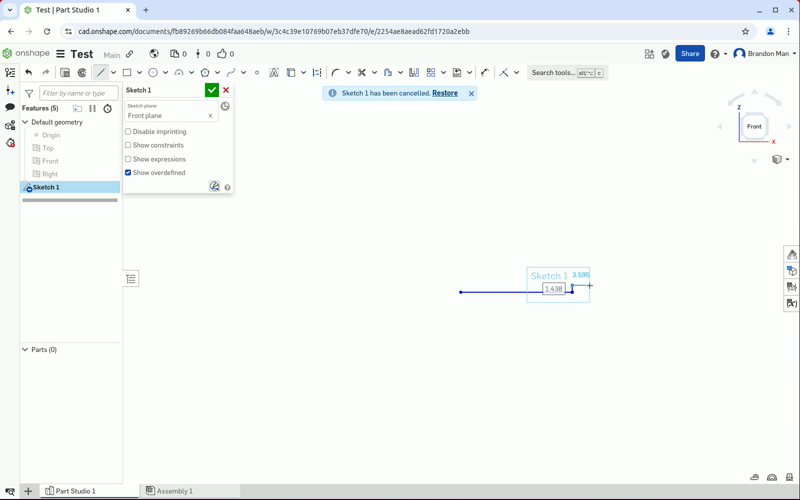
mouse_move(572, 282)
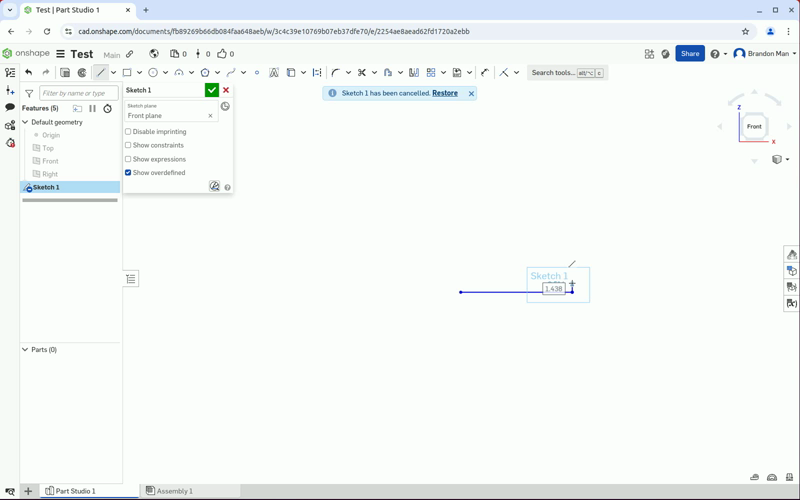
scroll(6)
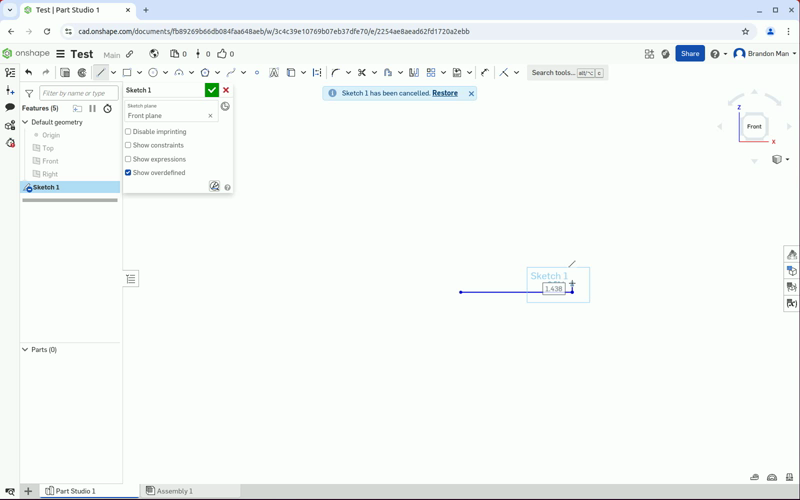
scroll(6)
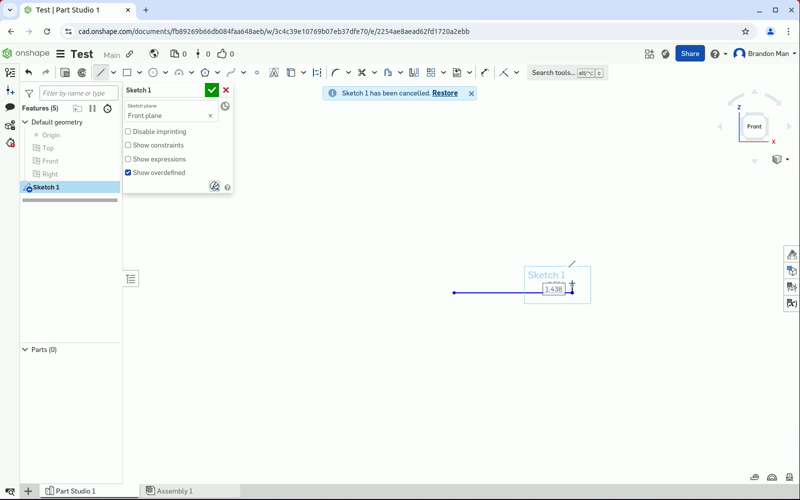
scroll(6)
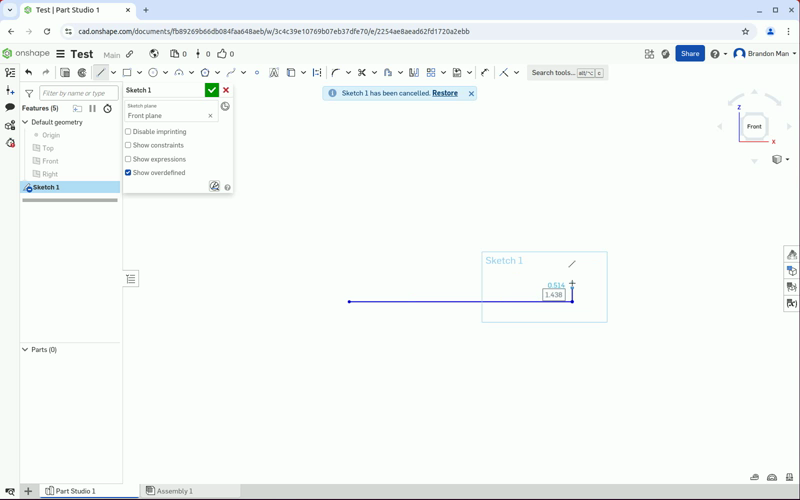
scroll(6)
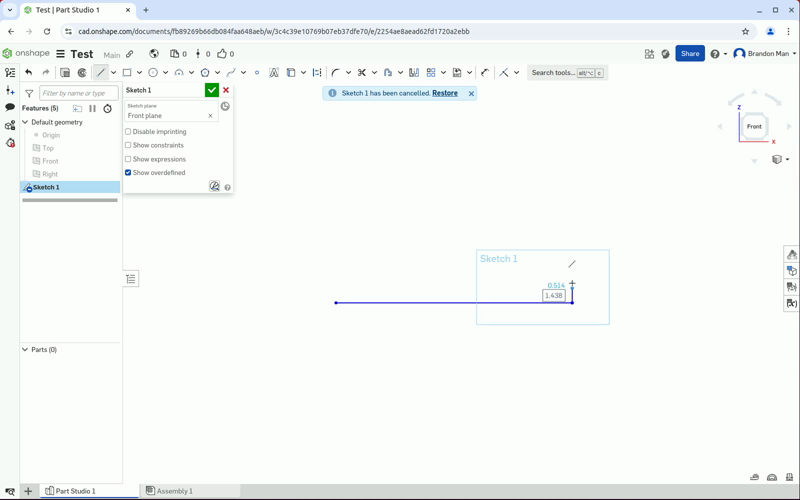
scroll(6)
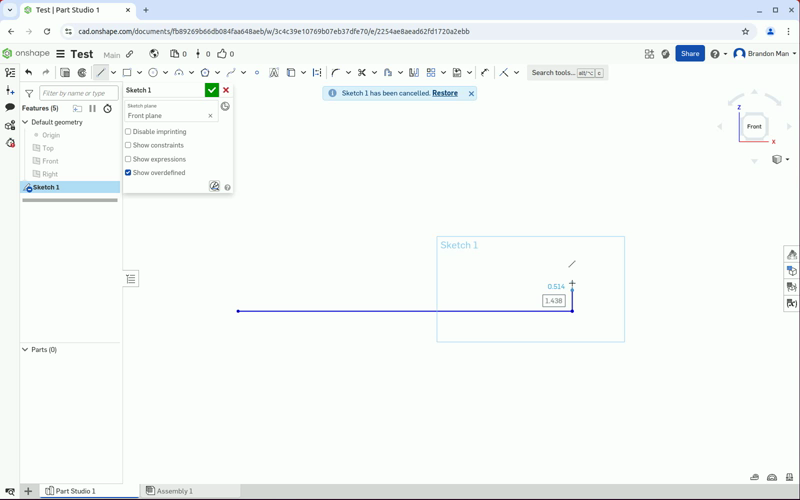
scroll(6)
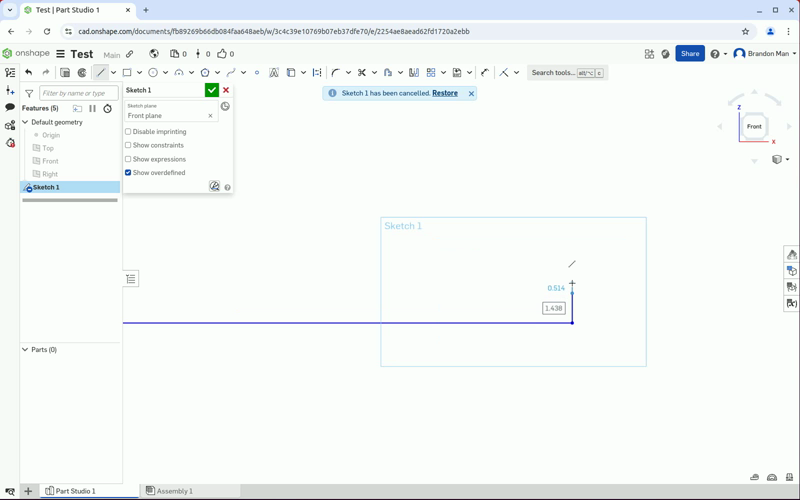
scroll(6)
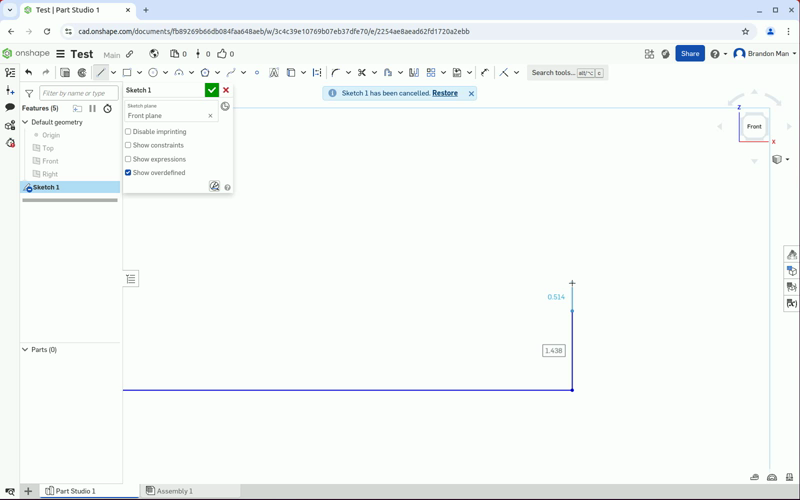
click(572, 282)
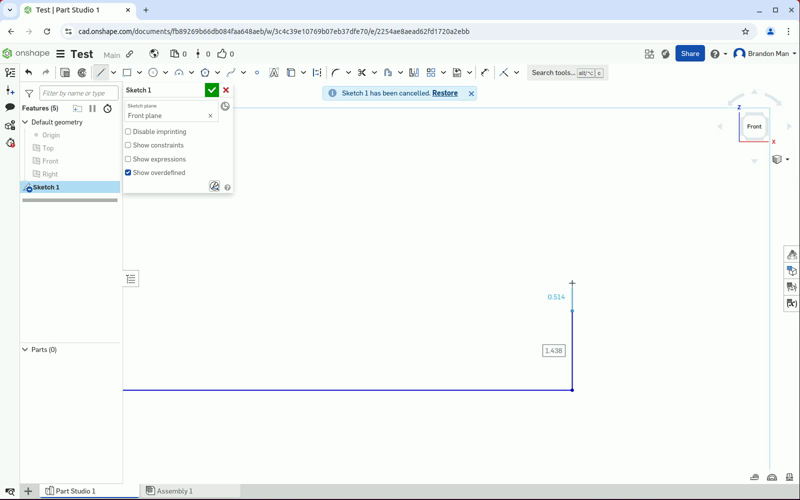
scroll(-6)
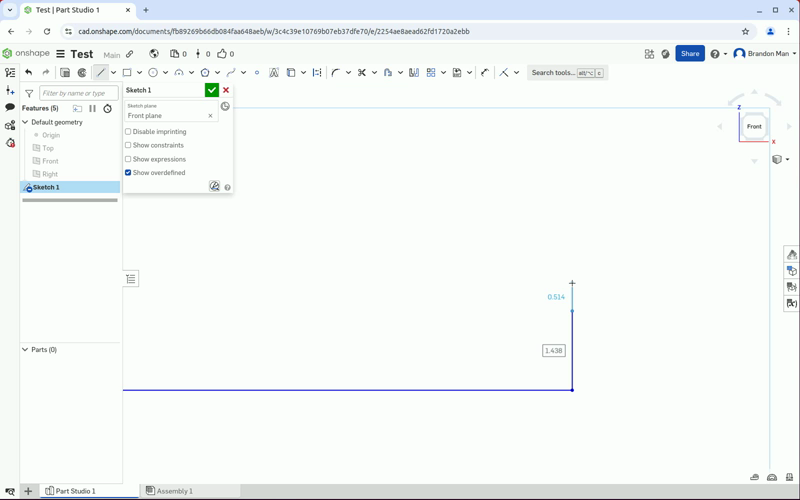
scroll(-6)
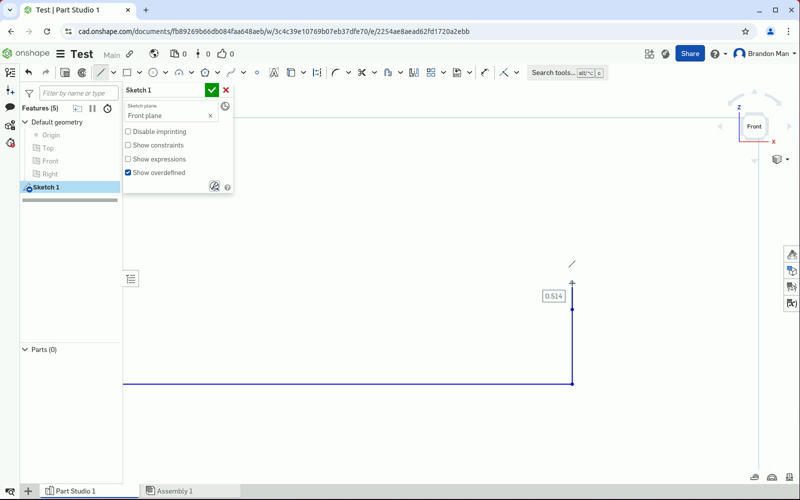
scroll(-6)
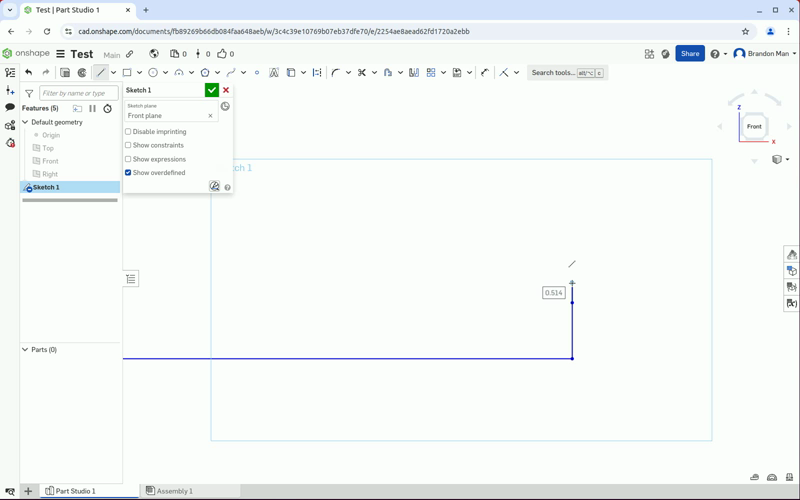
scroll(-6)
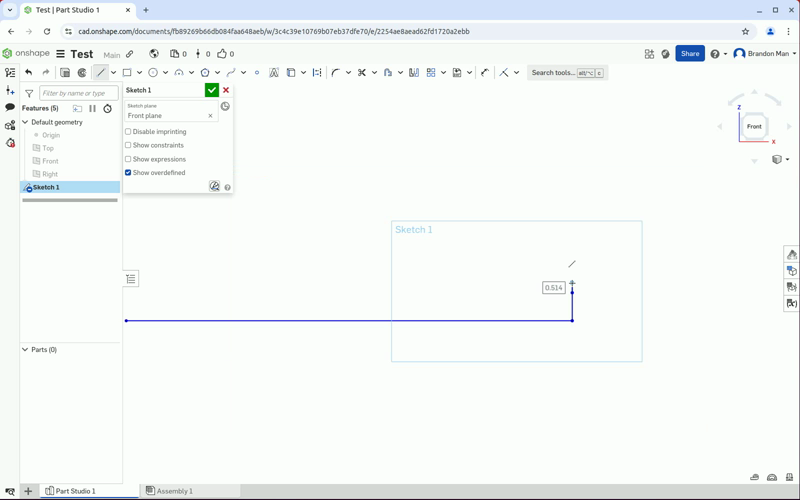
scroll(-6)
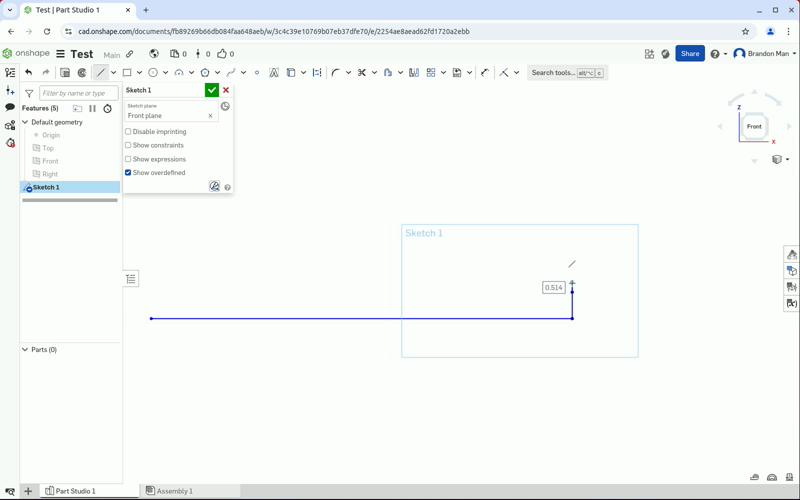
scroll(-6)
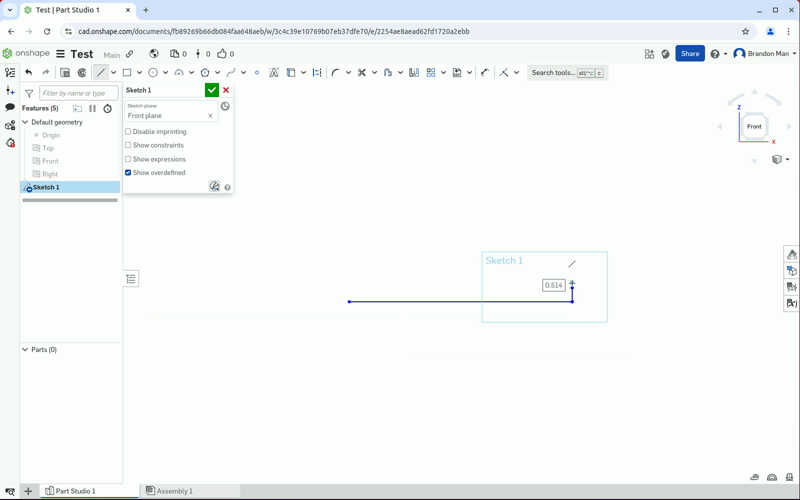
scroll(-6)
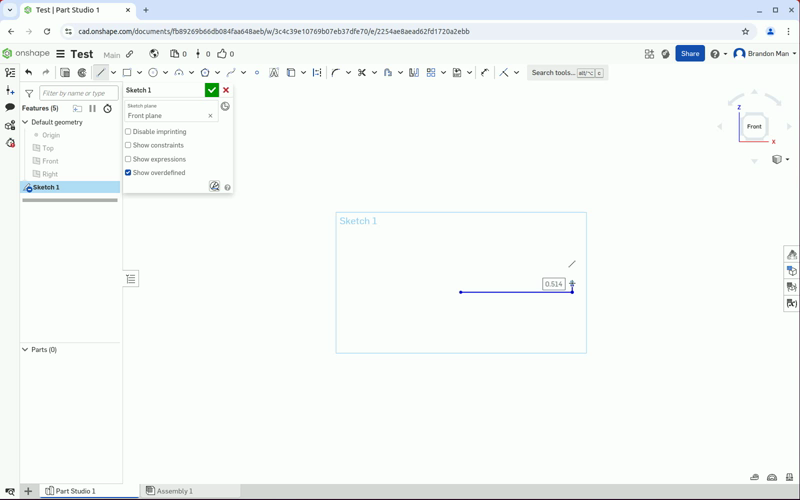
key_up(shift)
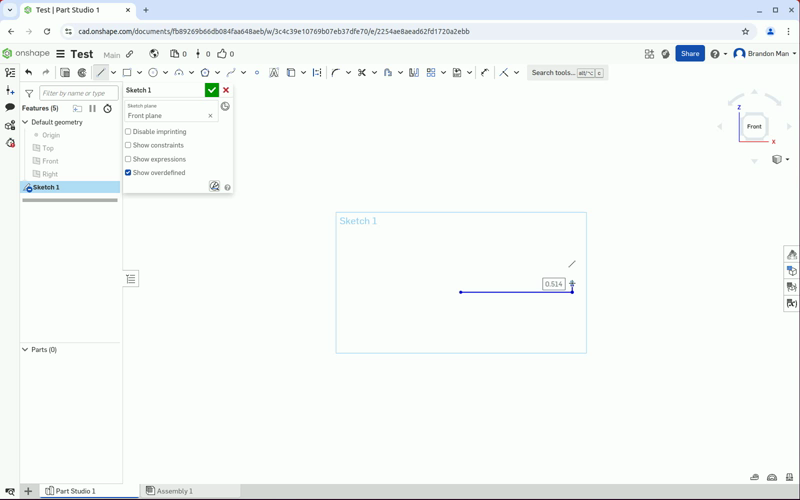
key_down(shift)
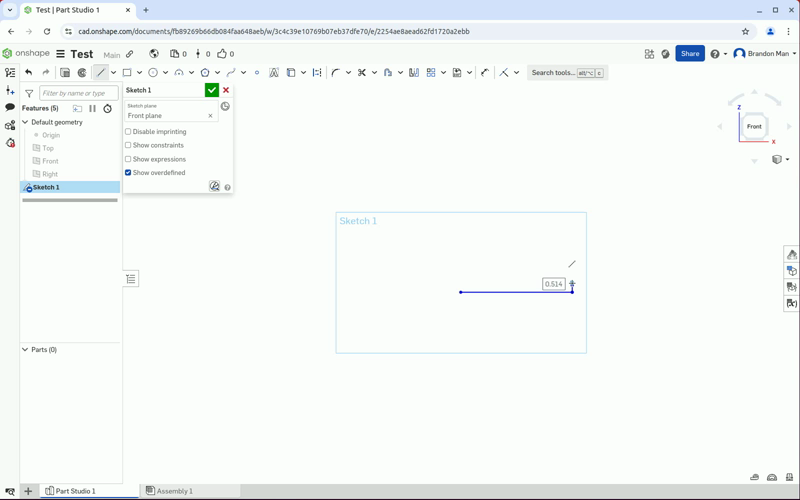
mouse_move(511, 282)
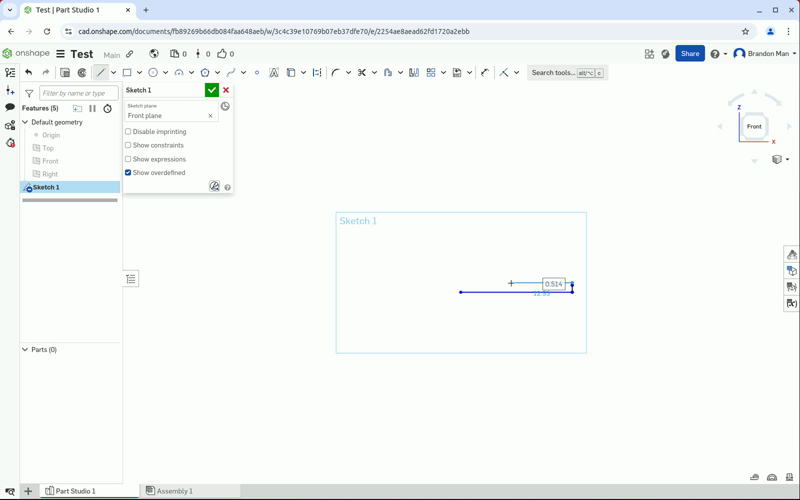
click(511, 282)
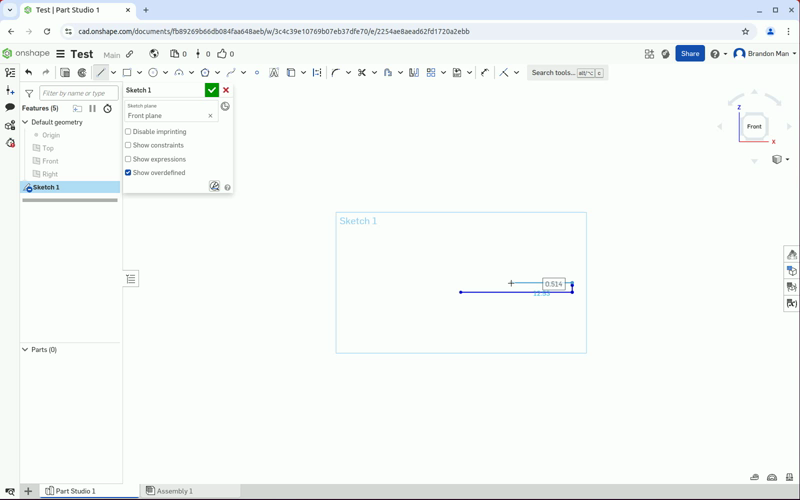
key_up(shift)
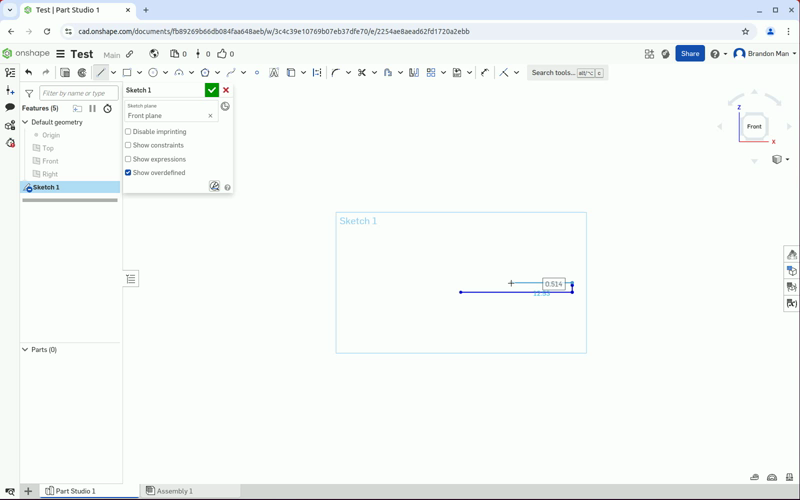
key_down(shift)
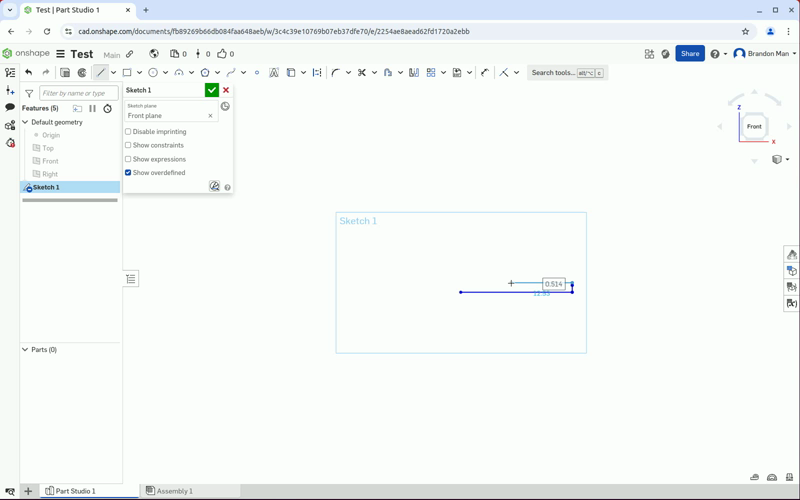
mouse_move(541, 282)
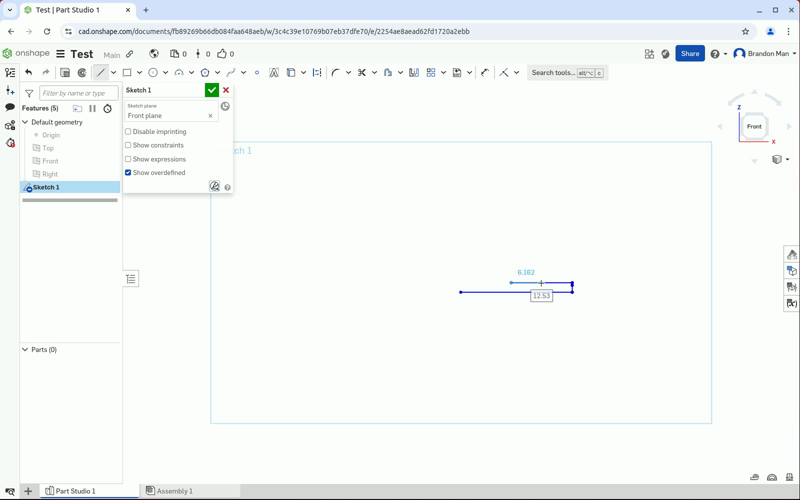
mouse_move(505, 282)
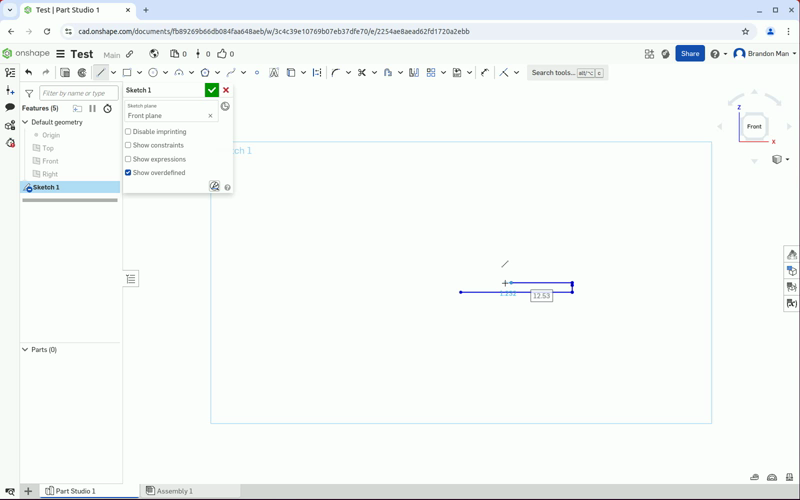
scroll(6)
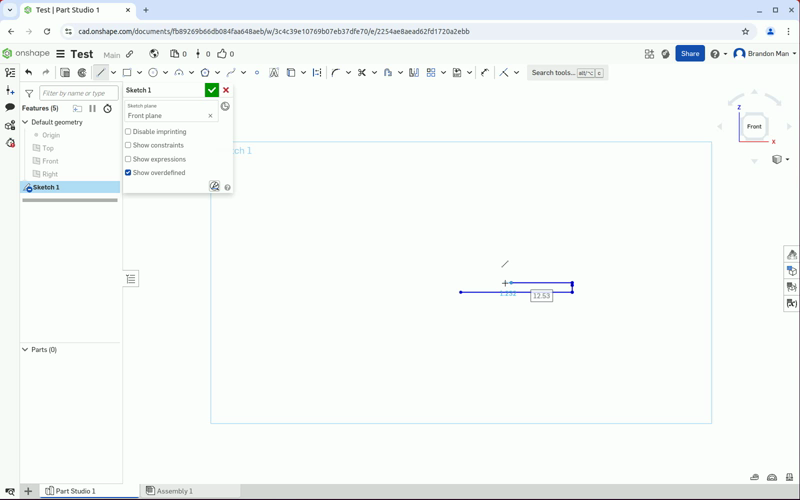
scroll(6)
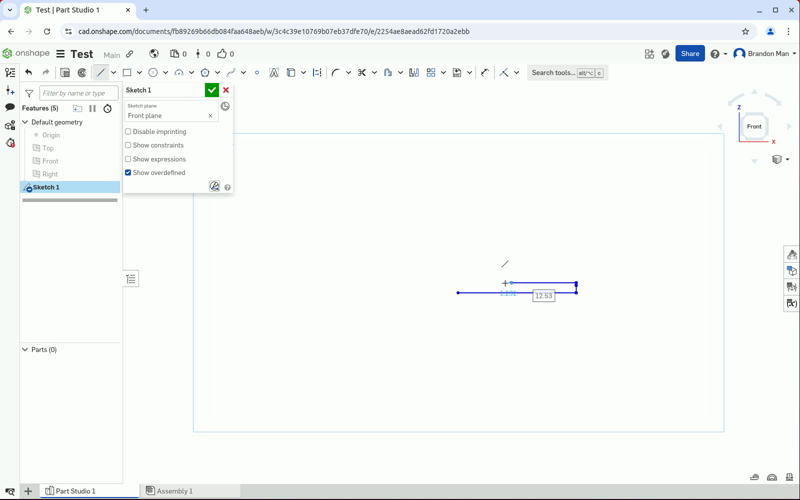
scroll(6)
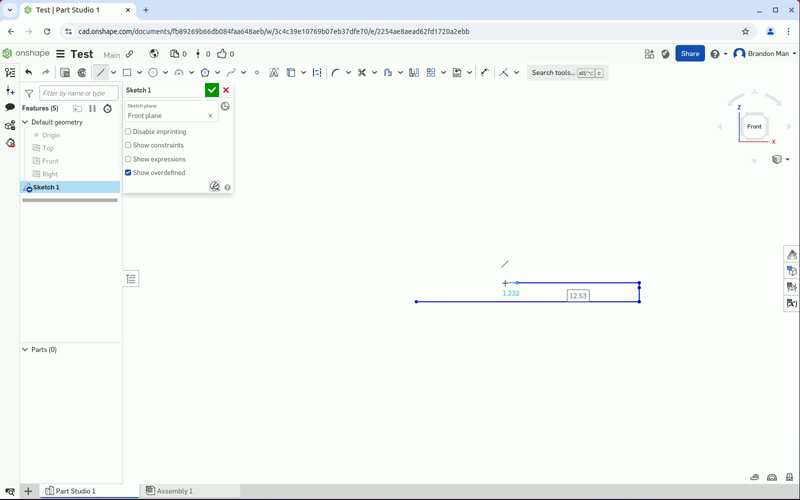
scroll(6)
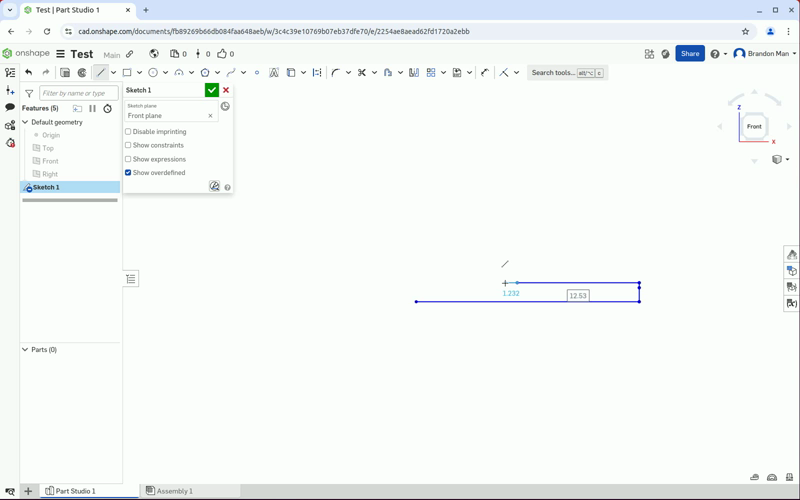
scroll(6)
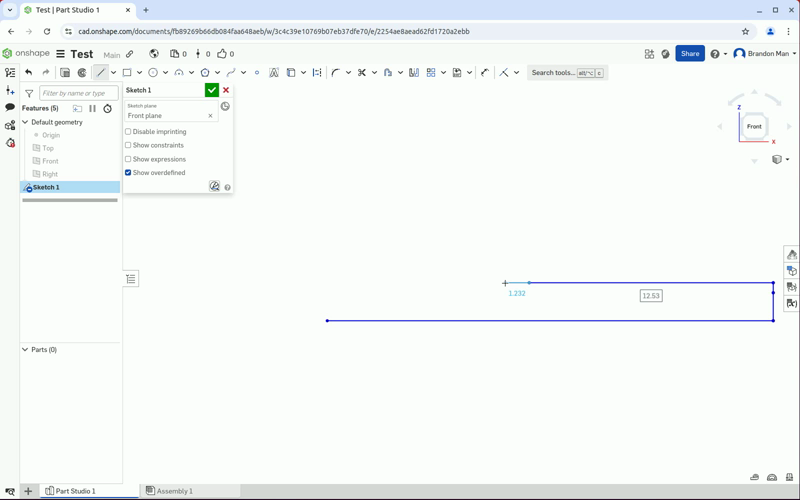
scroll(6)
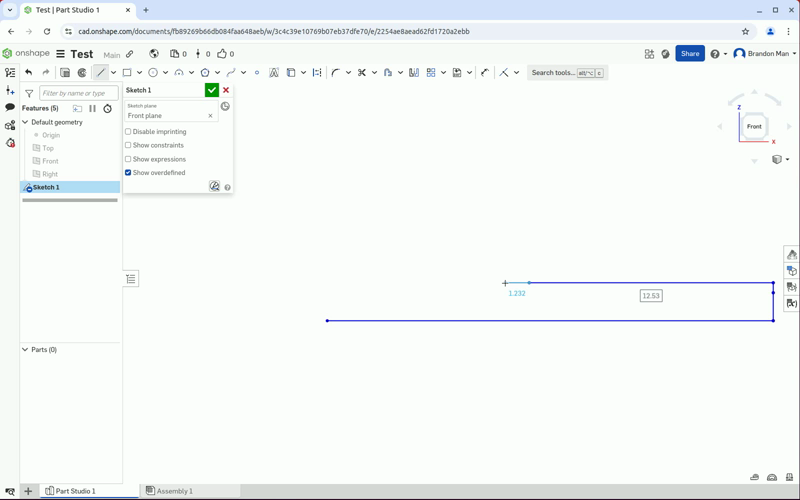
scroll(6)
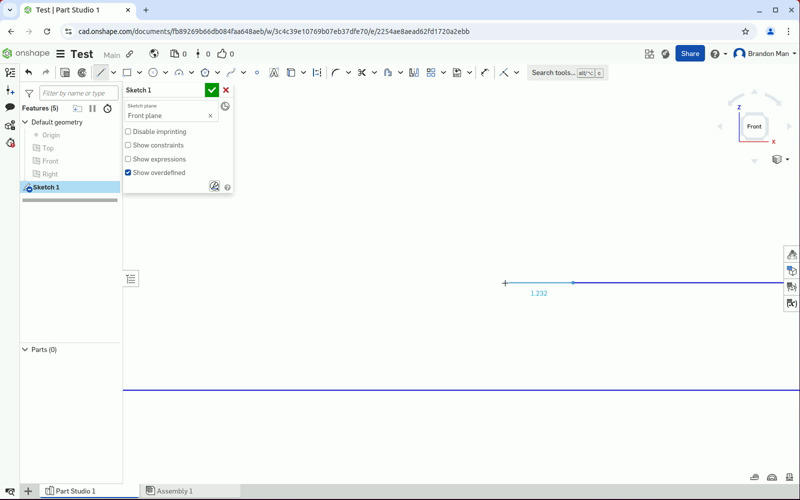
click(505, 282)
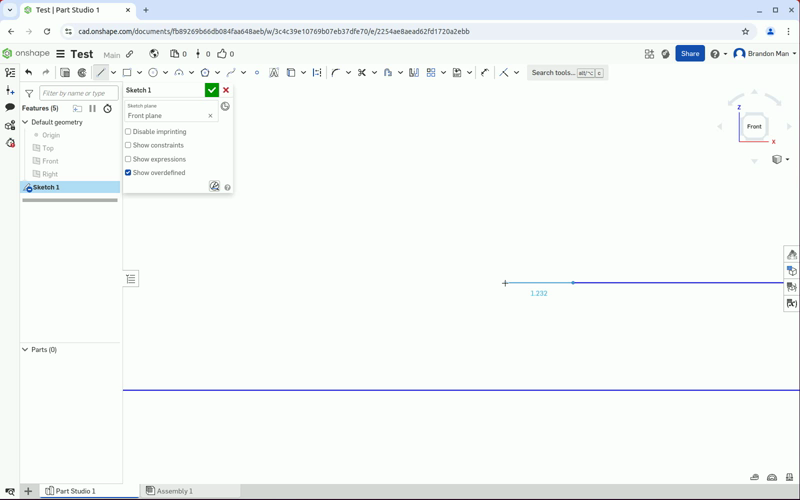
scroll(-6)
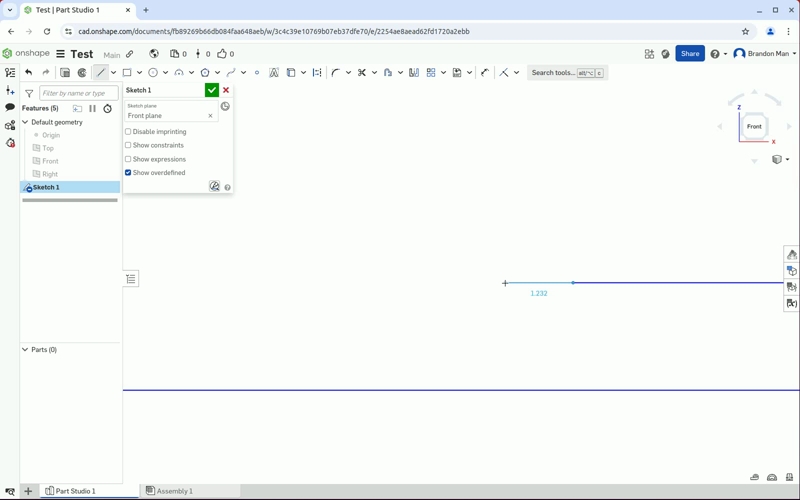
scroll(-6)
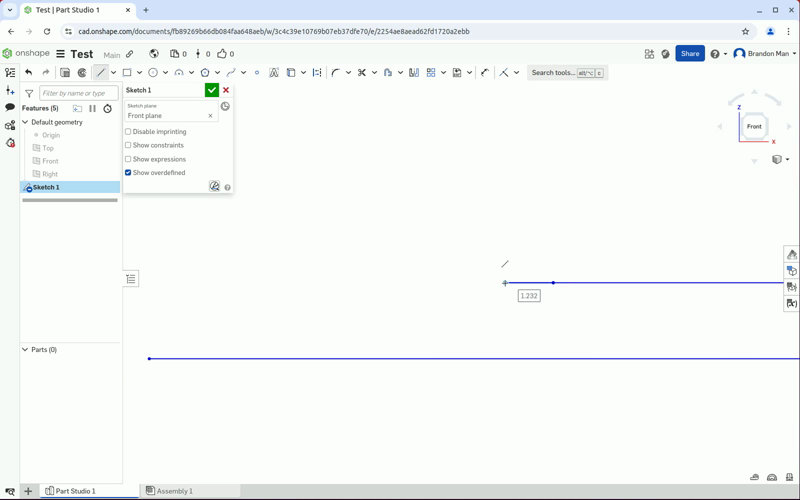
scroll(-6)
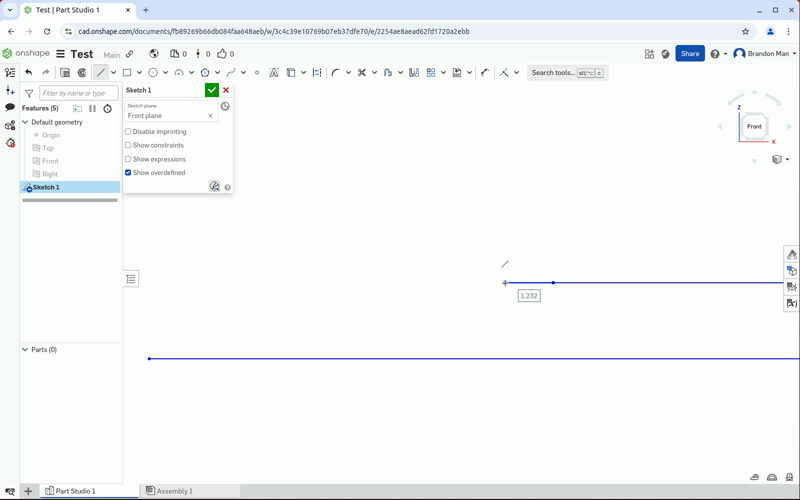
scroll(-6)
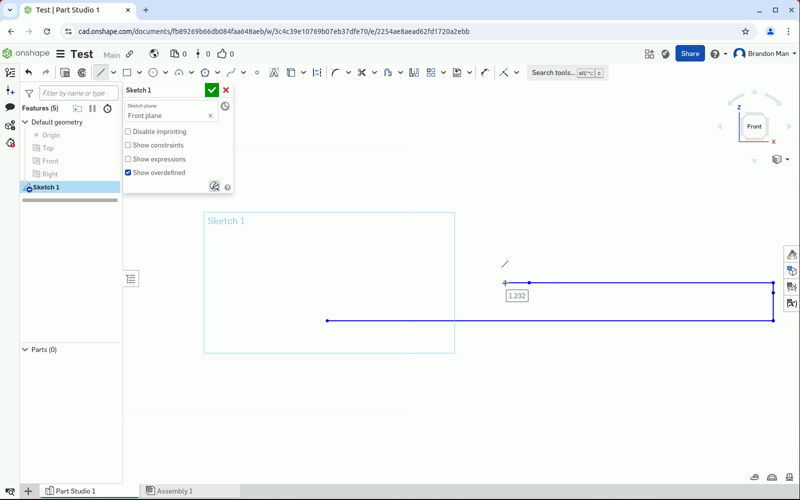
scroll(-6)
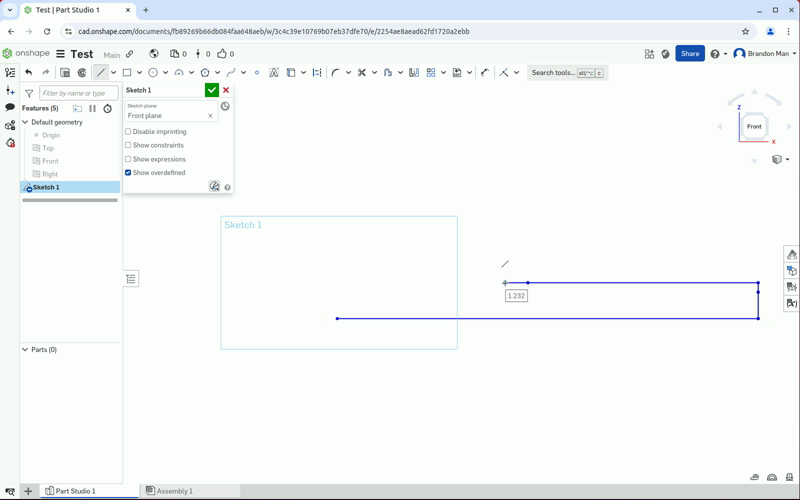
scroll(-6)
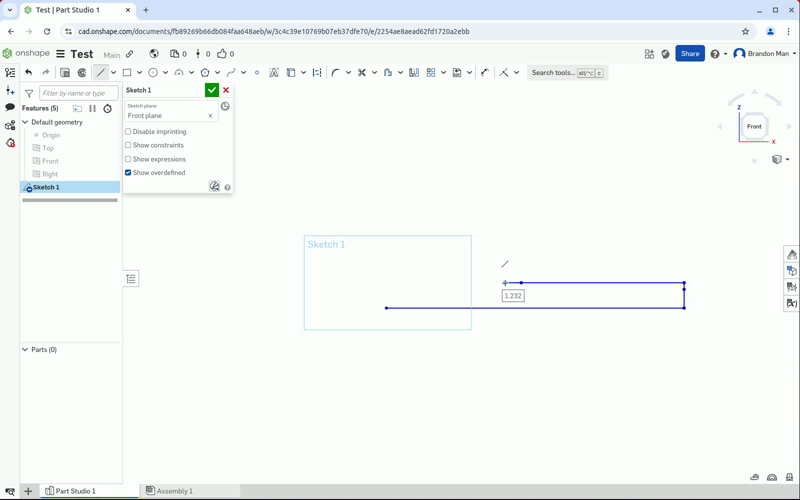
scroll(-6)
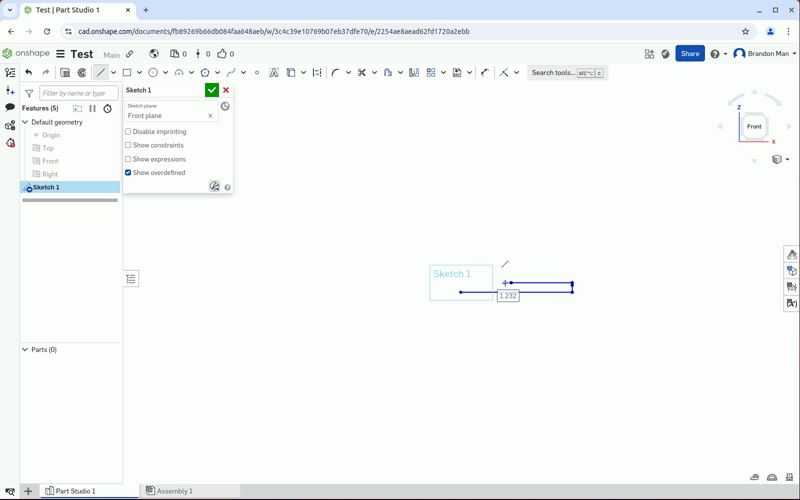
key_up(shift)
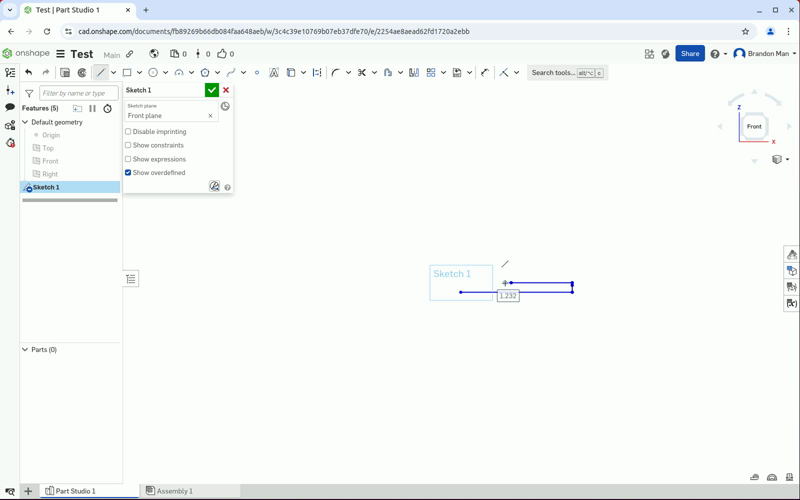
key_down(shift)
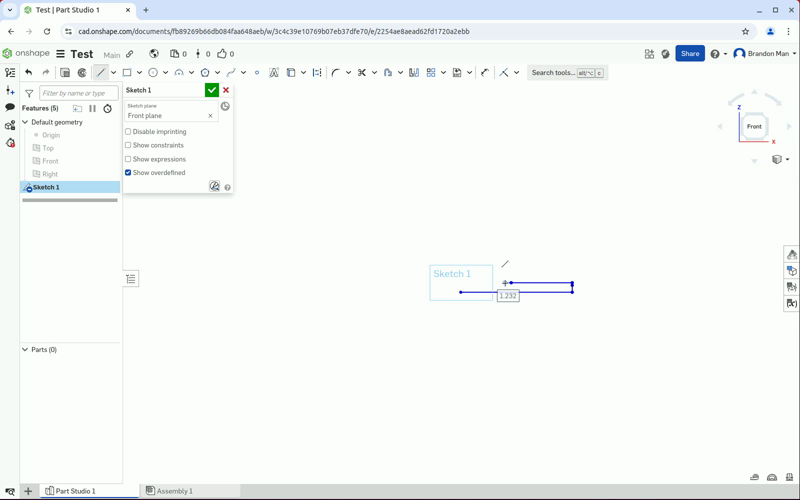
mouse_move(535, 282)
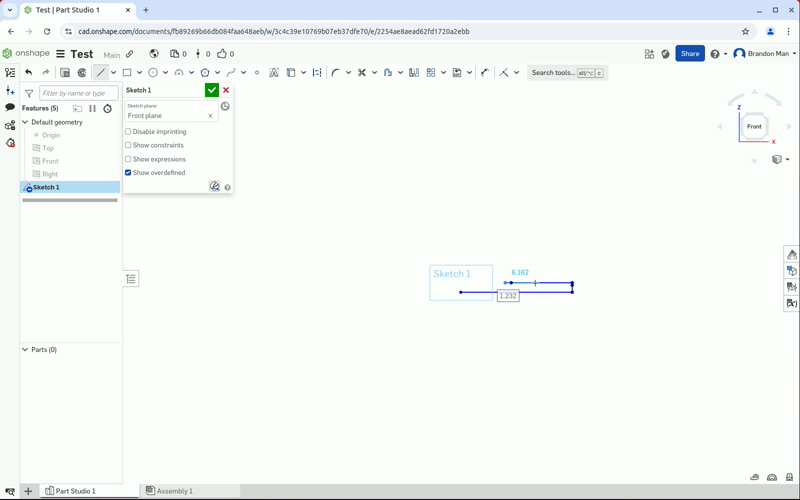
mouse_move(471, 282)
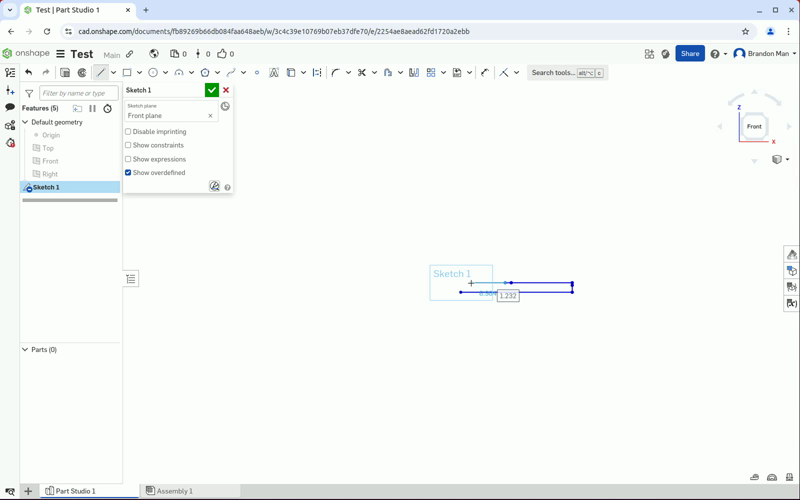
click(471, 282)
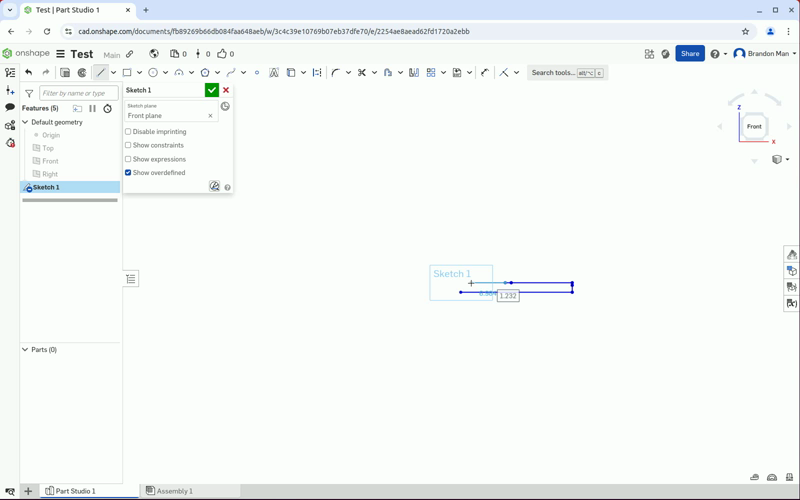
key_up(shift)
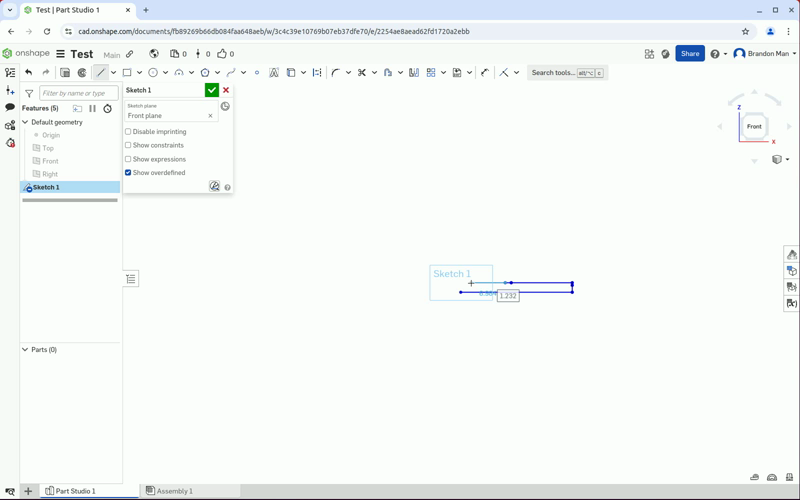
key_down(shift)
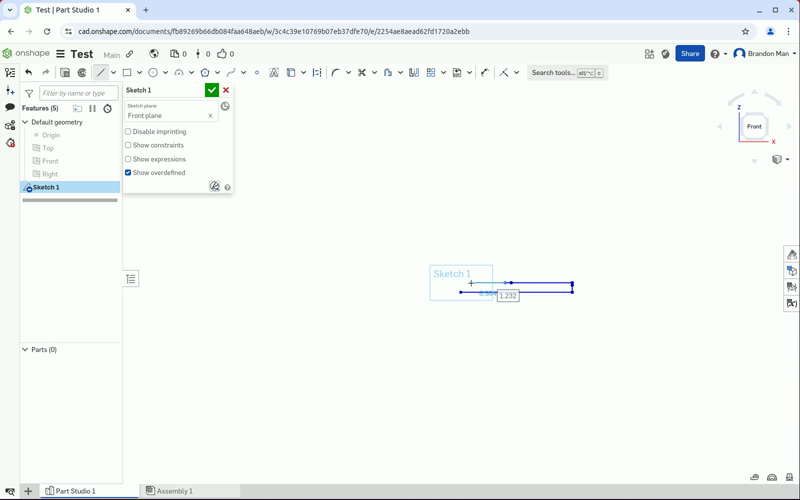
mouse_move(501, 282)
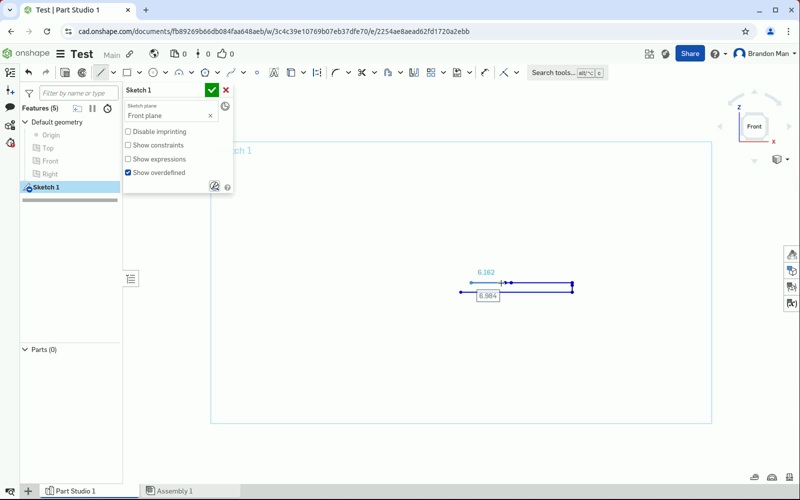
mouse_move(460, 285)
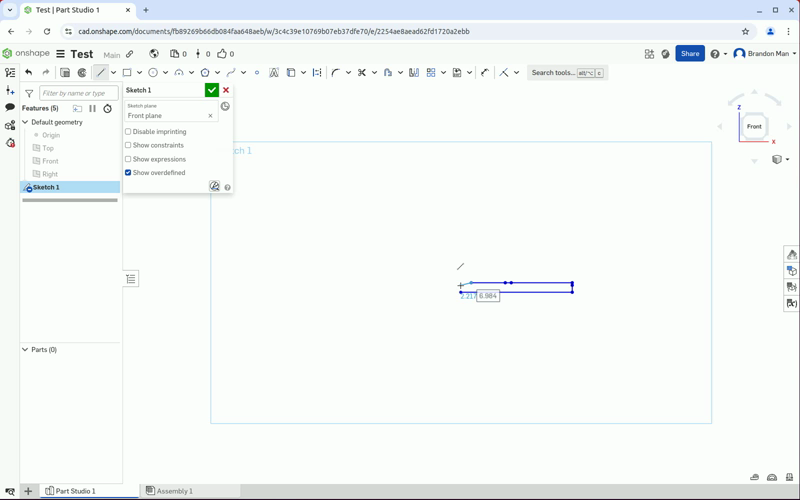
click(460, 285)
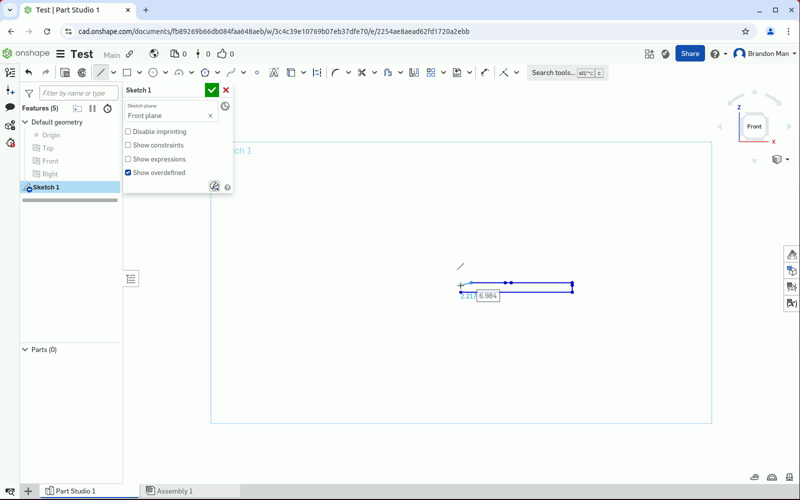
key_up(shift)
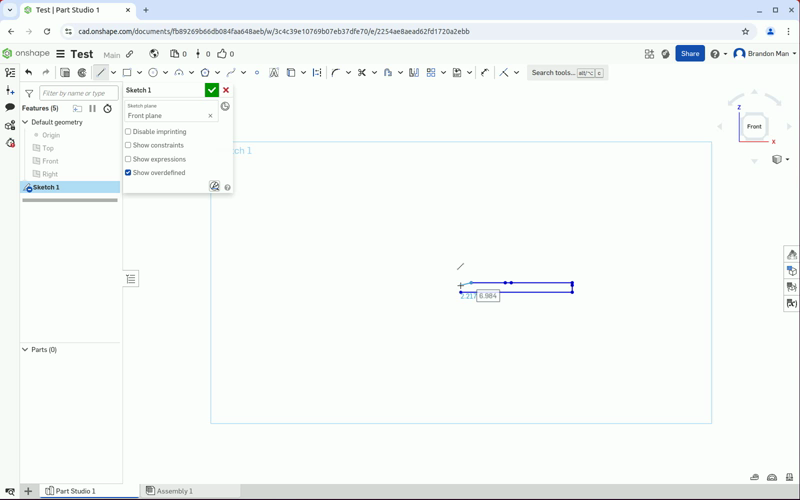
mouse_move(490, 285)
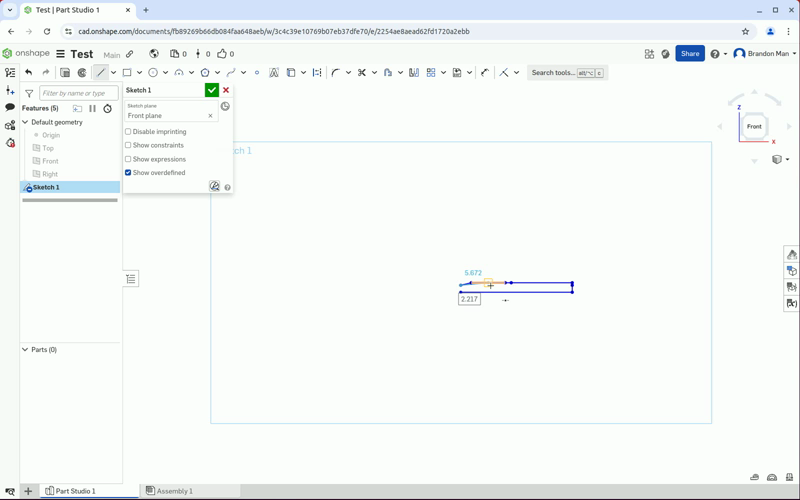
key_down(shift)
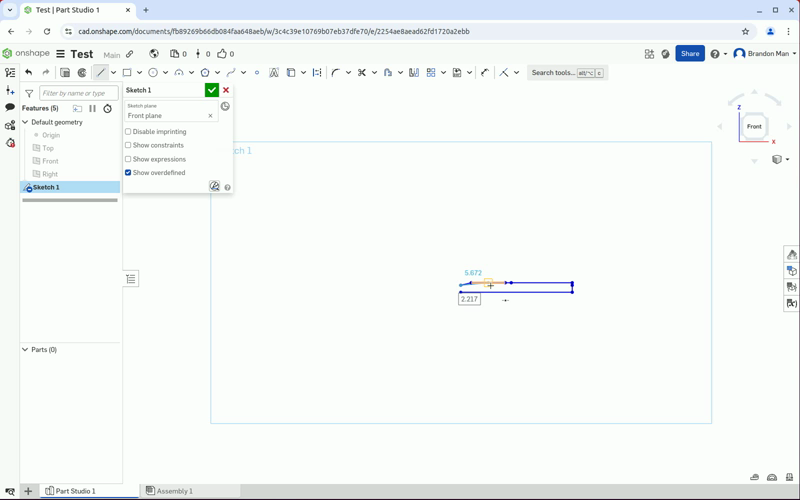
mouse_move(460, 292)
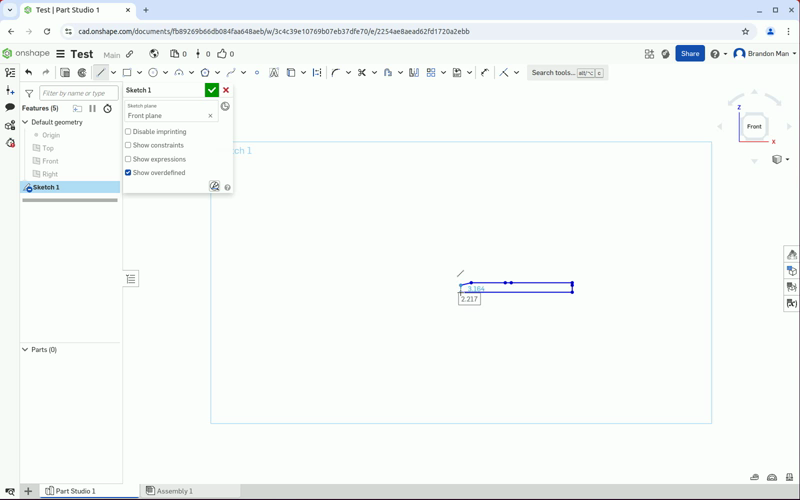
scroll(6)
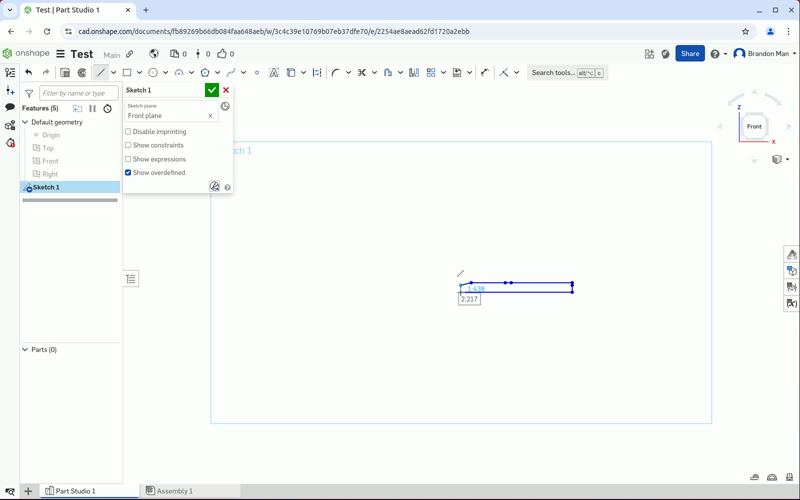
scroll(6)
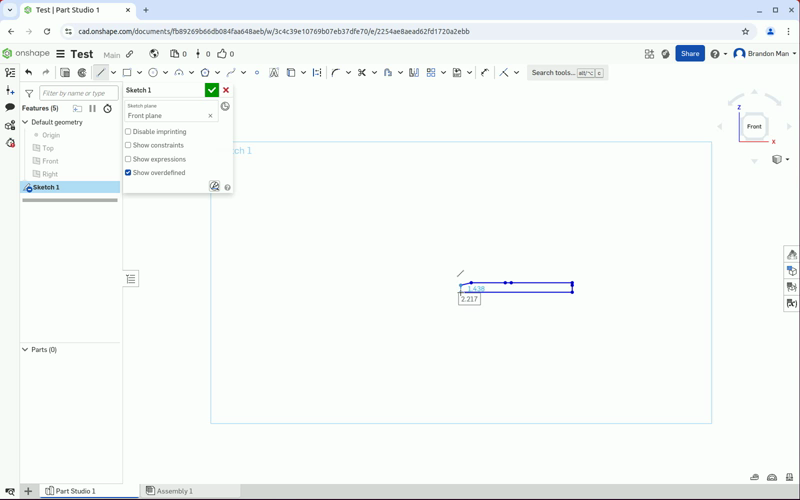
scroll(6)
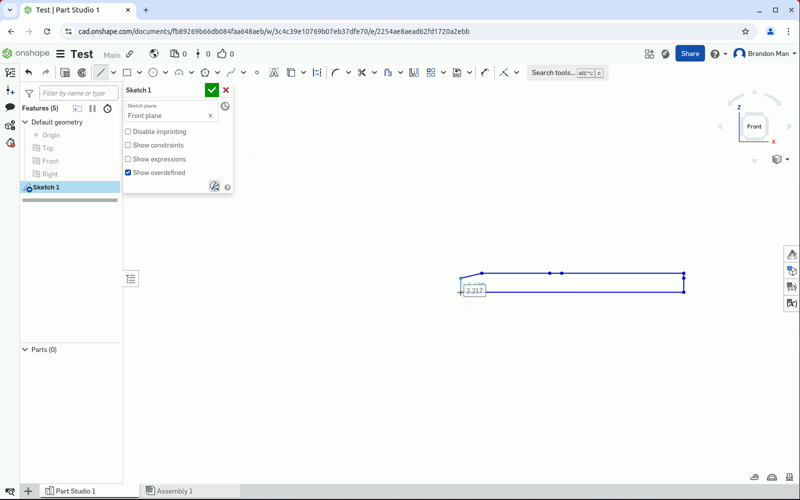
scroll(6)
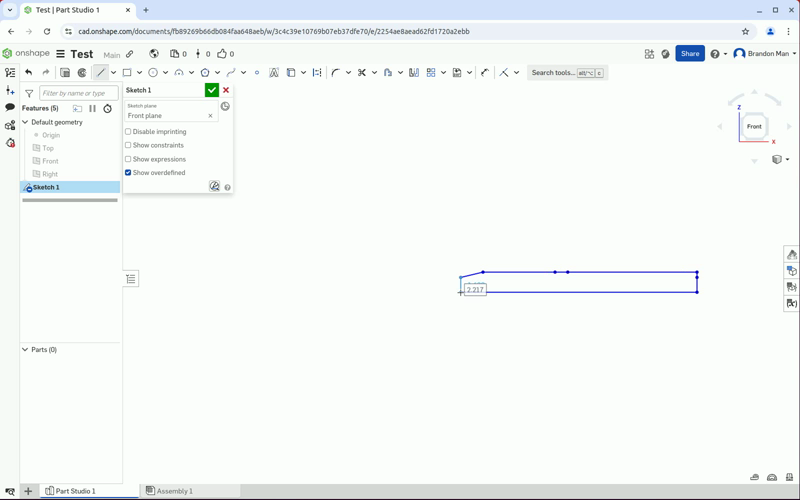
scroll(6)
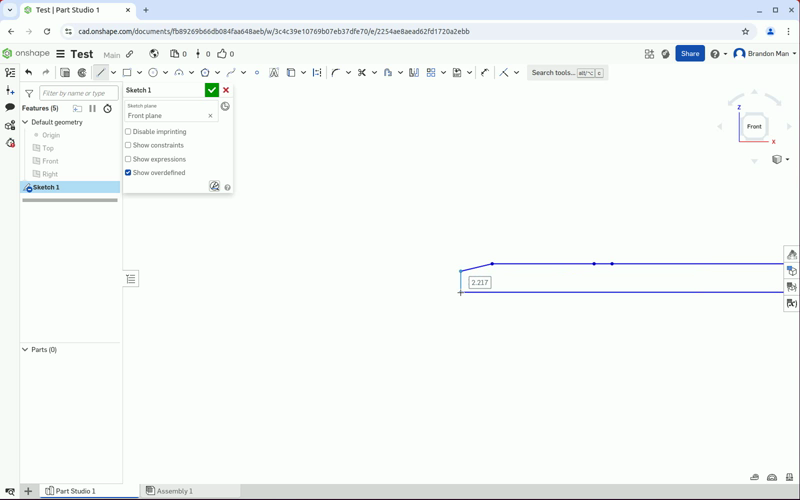
scroll(6)
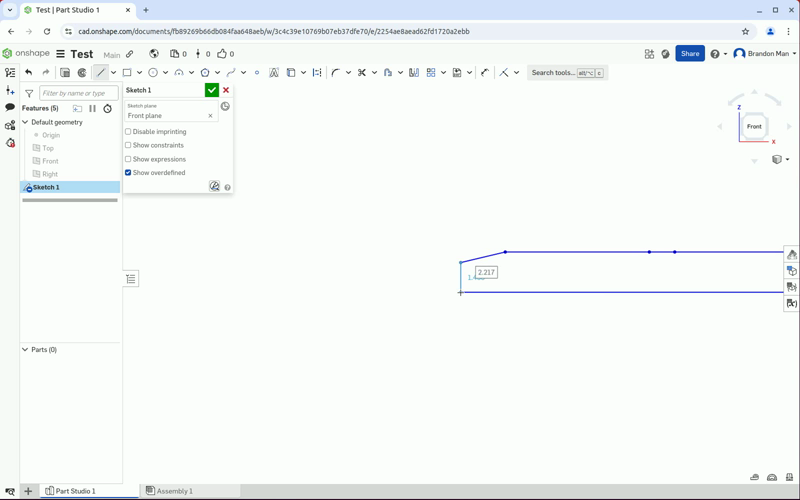
scroll(6)
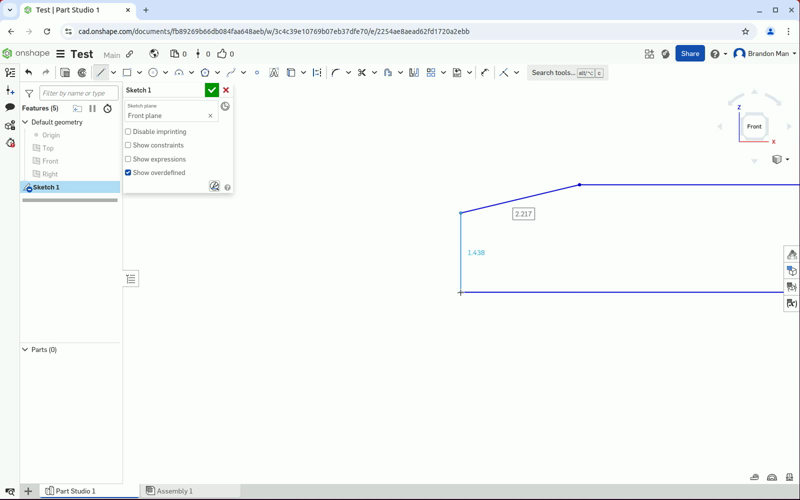
key_up(shift)
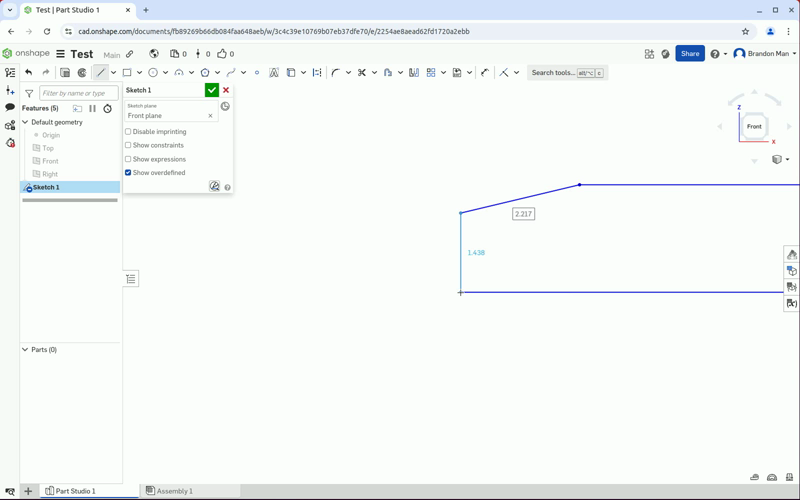
click(460, 292)
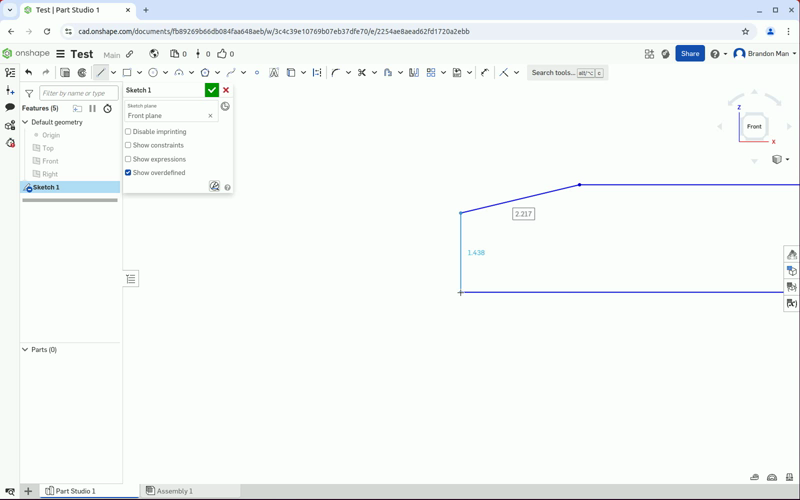
scroll(-6)
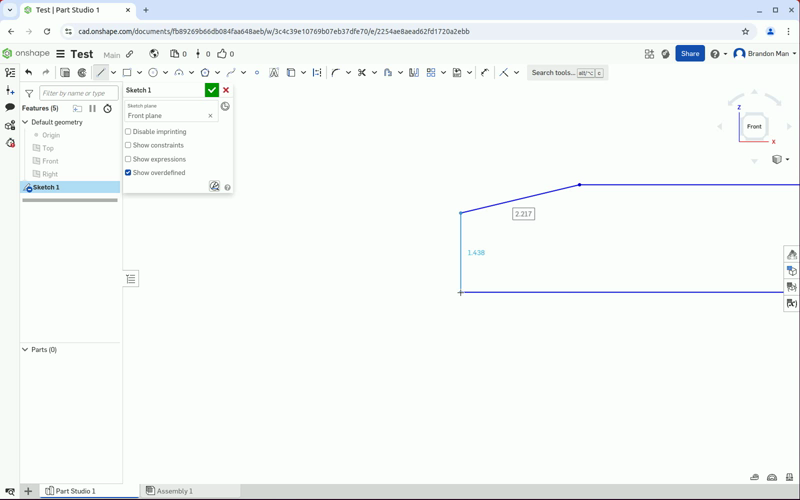
scroll(-6)
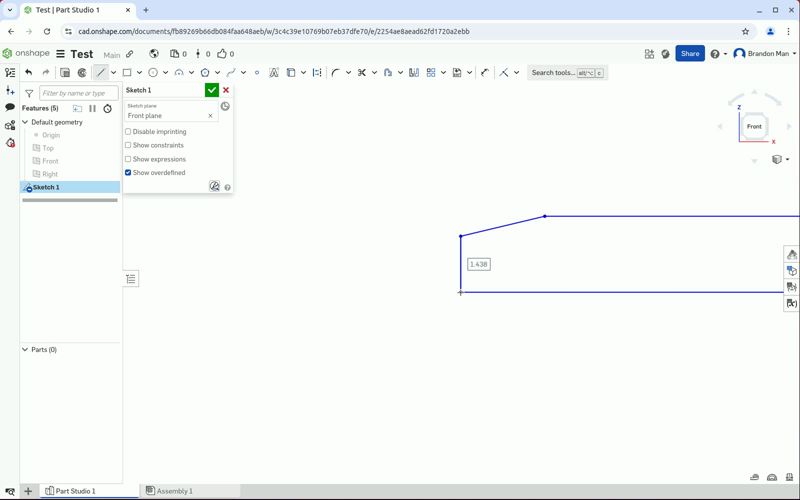
scroll(-6)
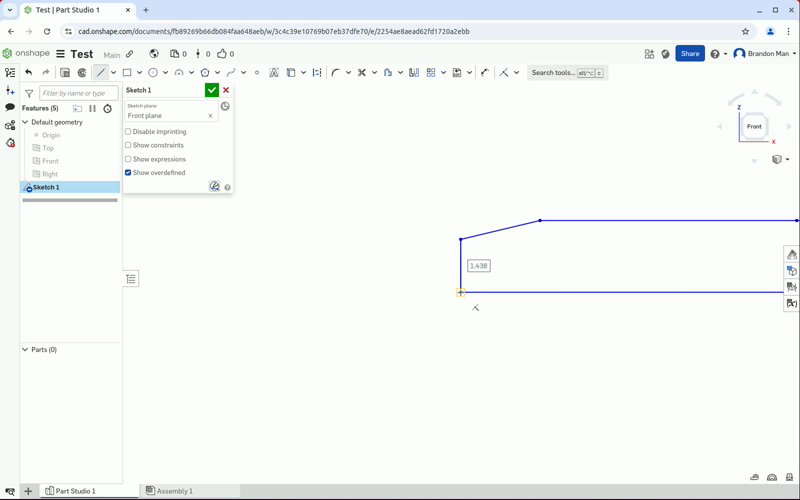
scroll(-6)
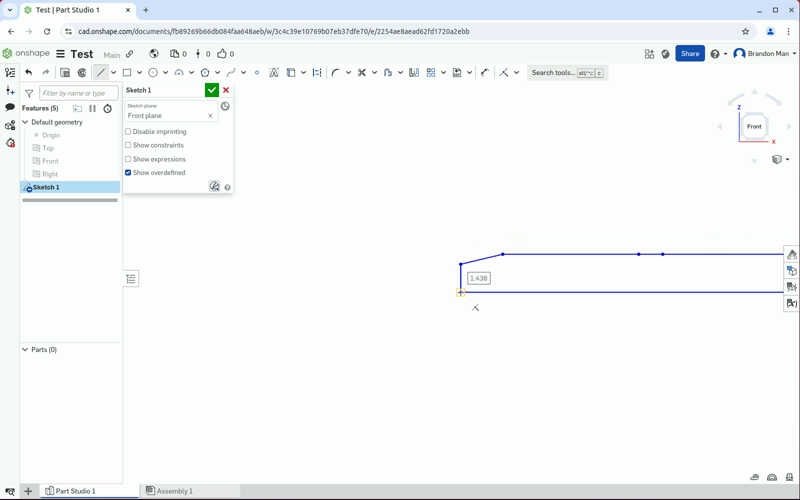
scroll(-6)
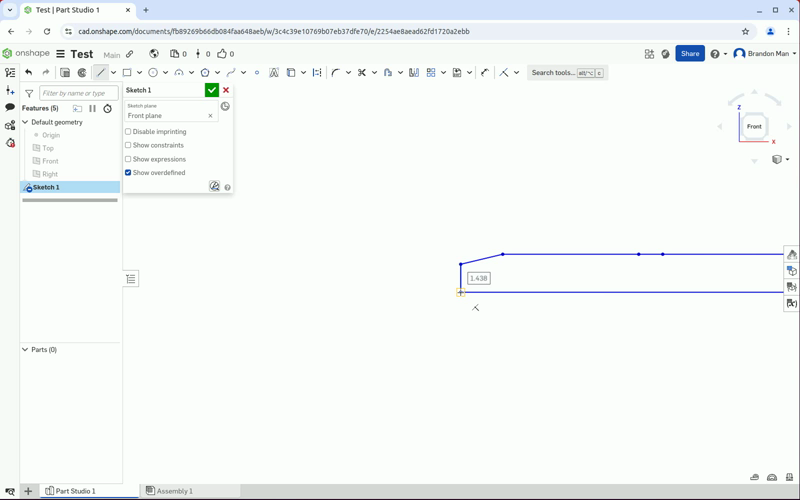
scroll(-6)
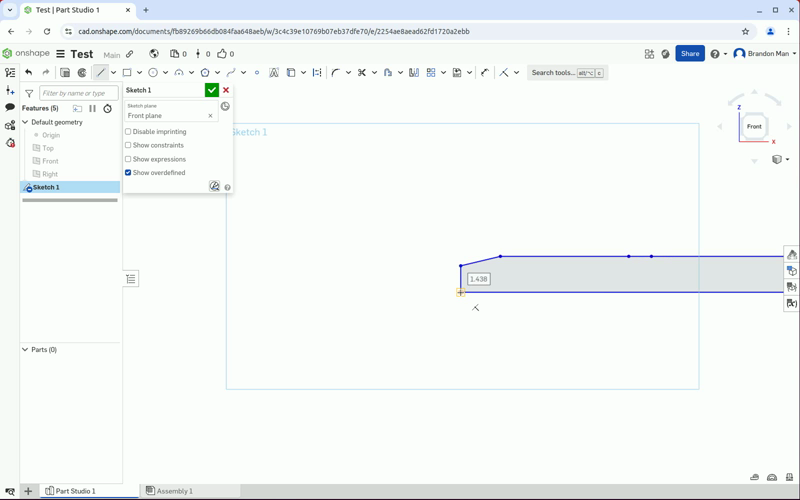
scroll(-6)
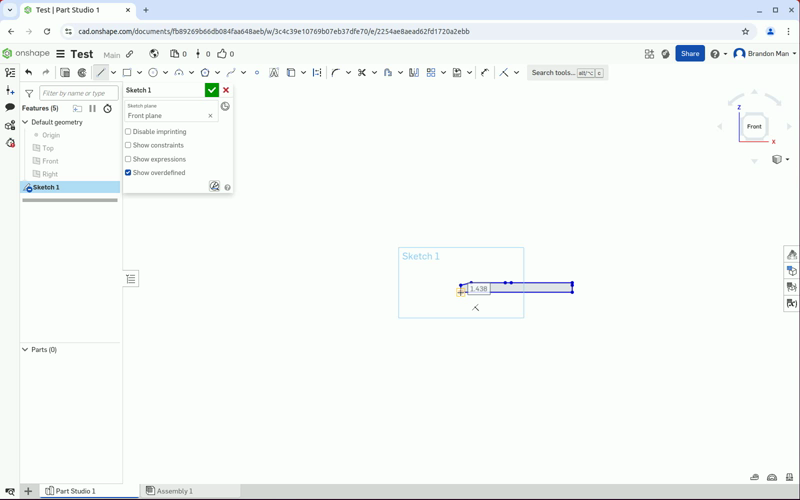
key(esc)
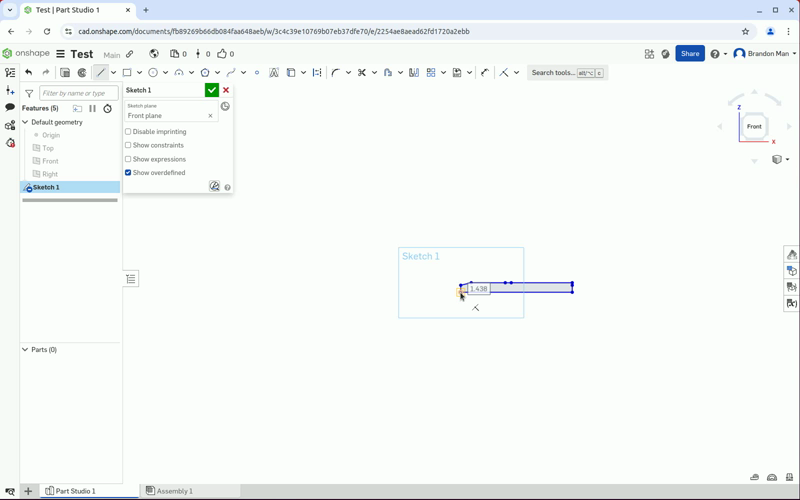
mouse_move(521, 290)
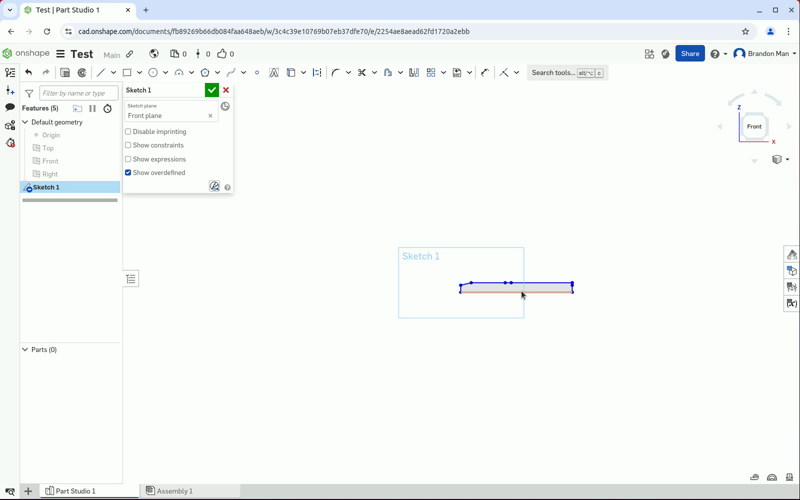
scroll(6)
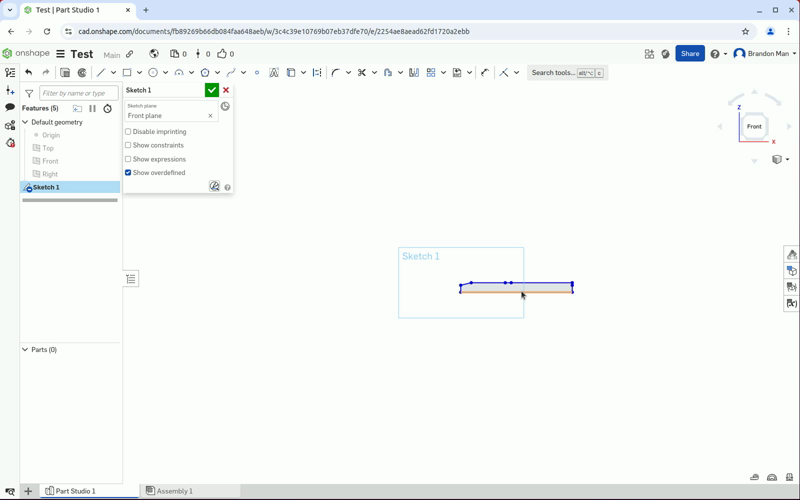
scroll(6)
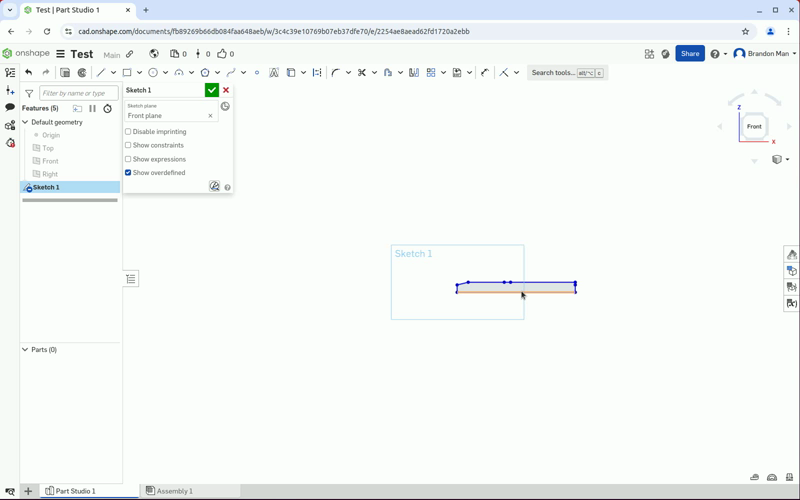
scroll(6)
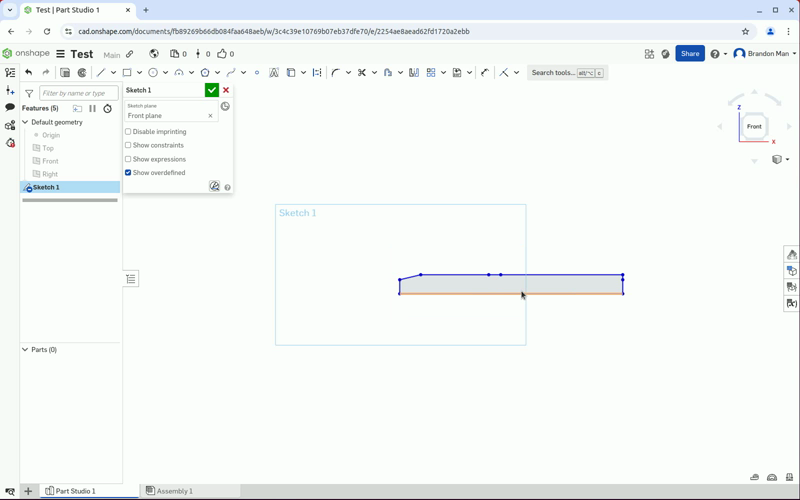
scroll(6)
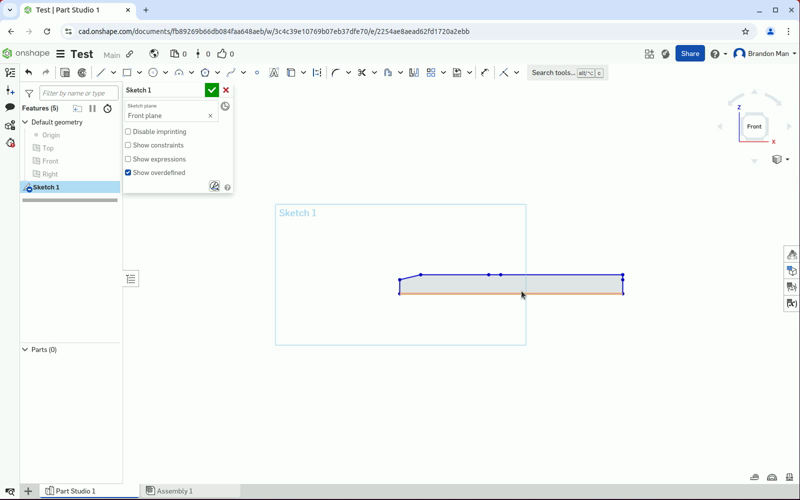
scroll(6)
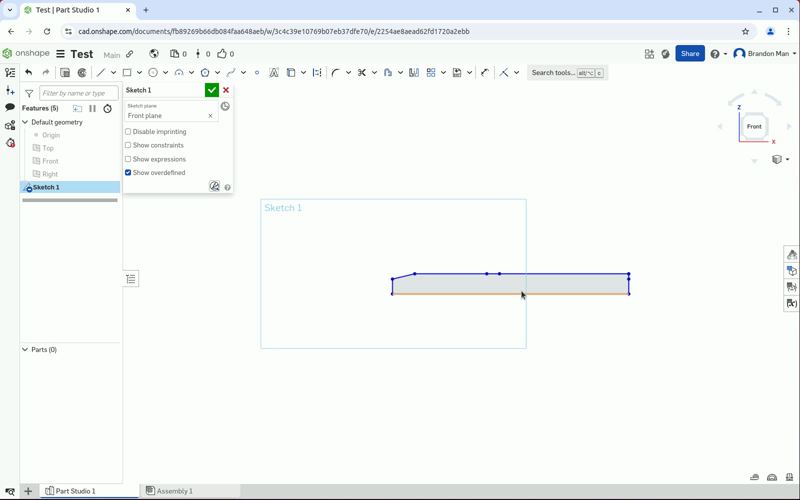
scroll(6)
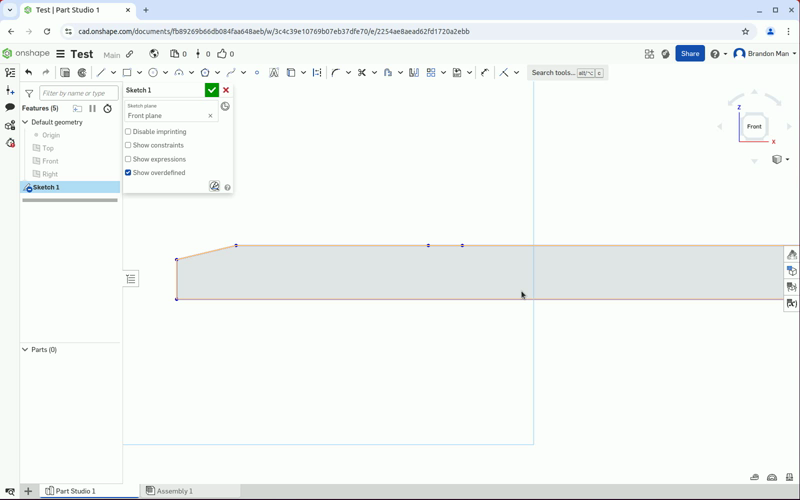
scroll(6)
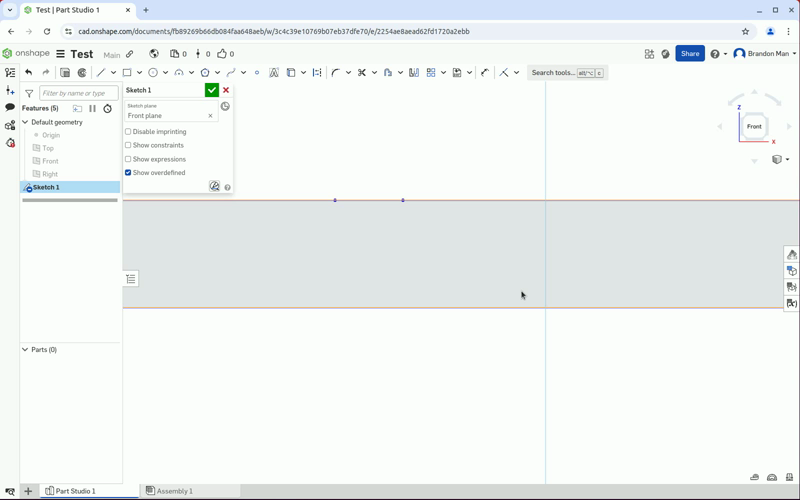
click(521, 290)
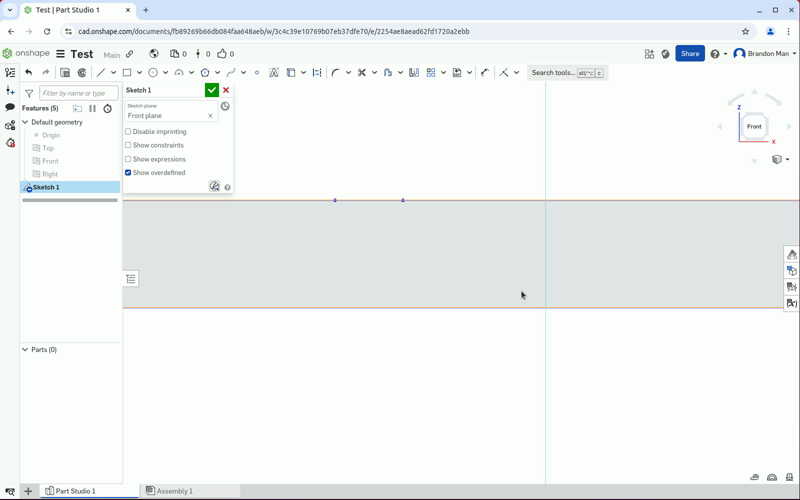
scroll(-6)
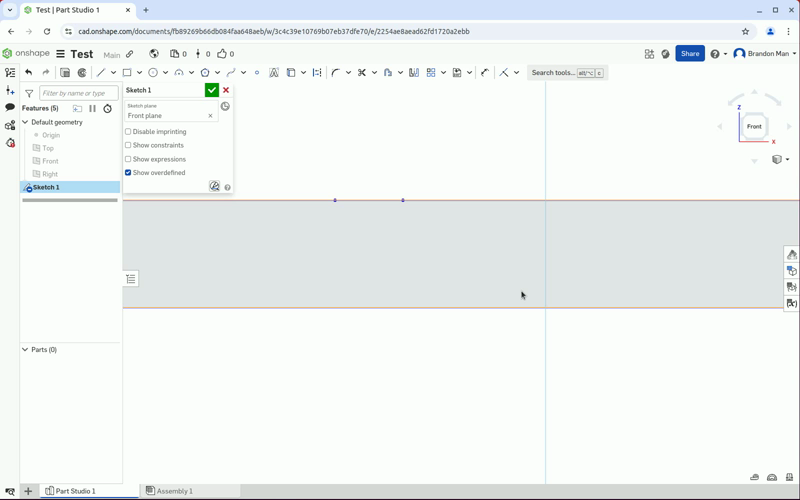
scroll(-6)
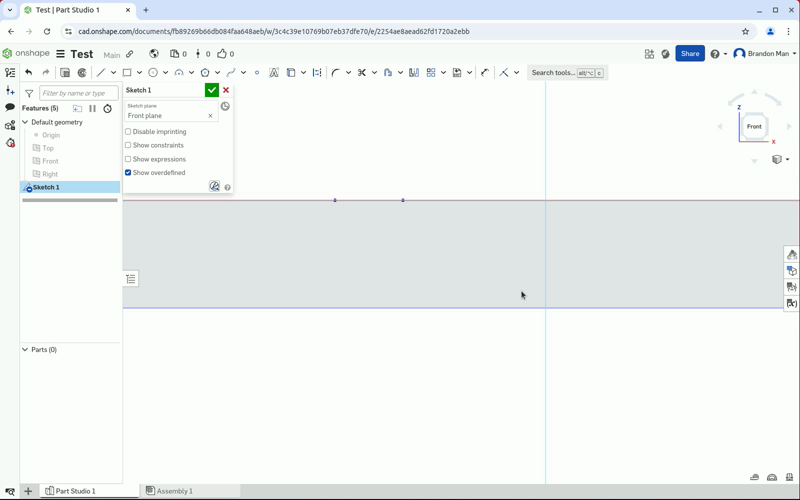
scroll(-6)
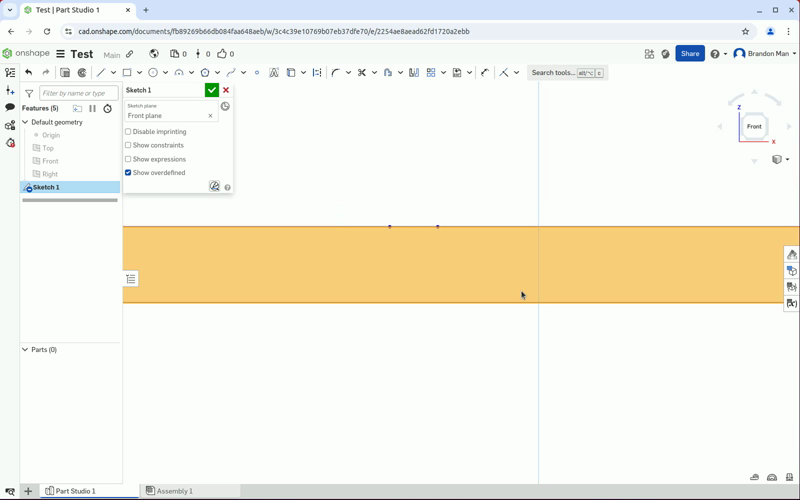
scroll(-6)
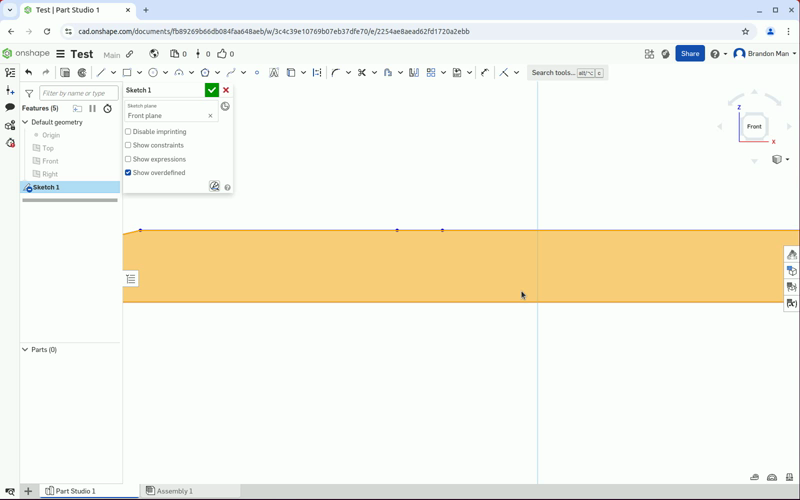
scroll(-6)
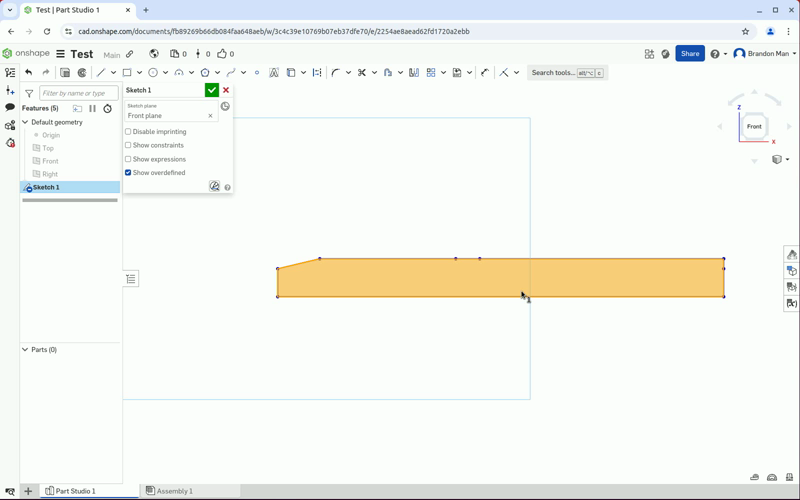
scroll(-6)
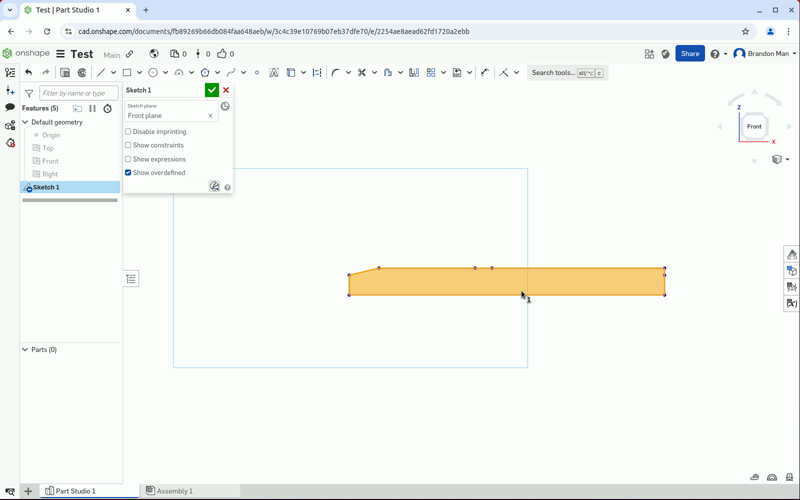
scroll(-6)
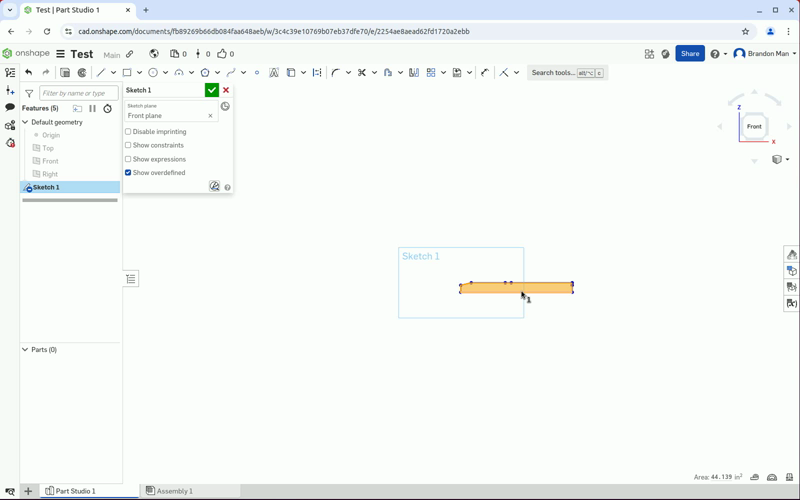
mouse_move(73, 352)
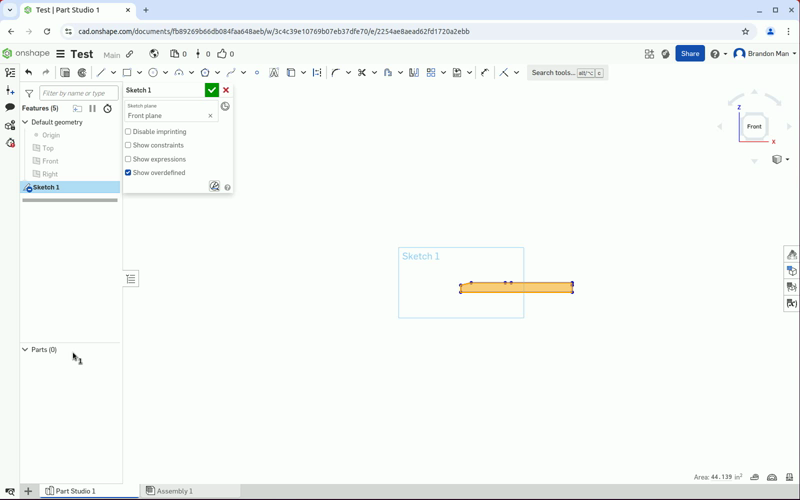
key(shift+y)
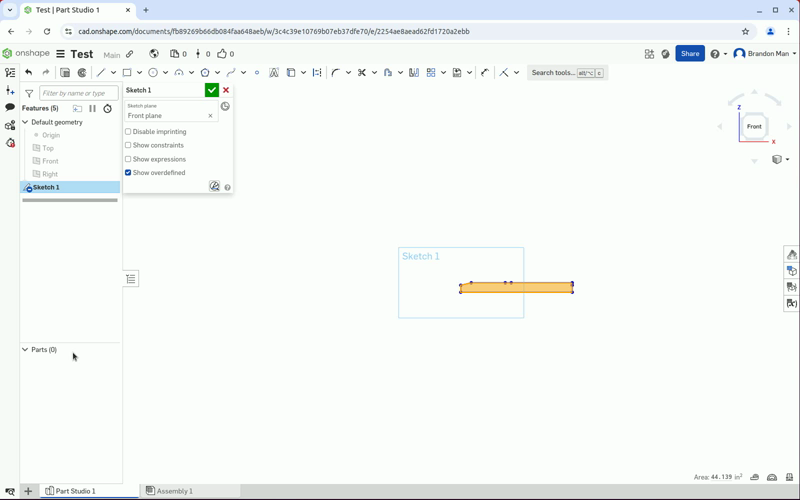
key(shift+e)
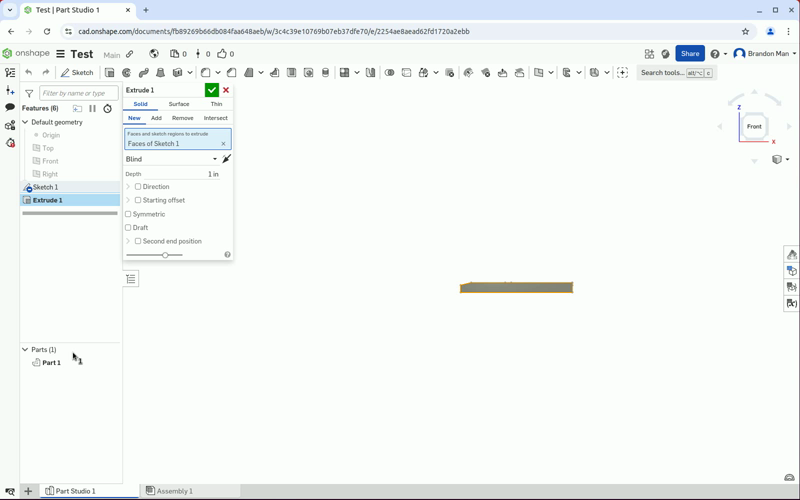
mouse_move(143, 106)
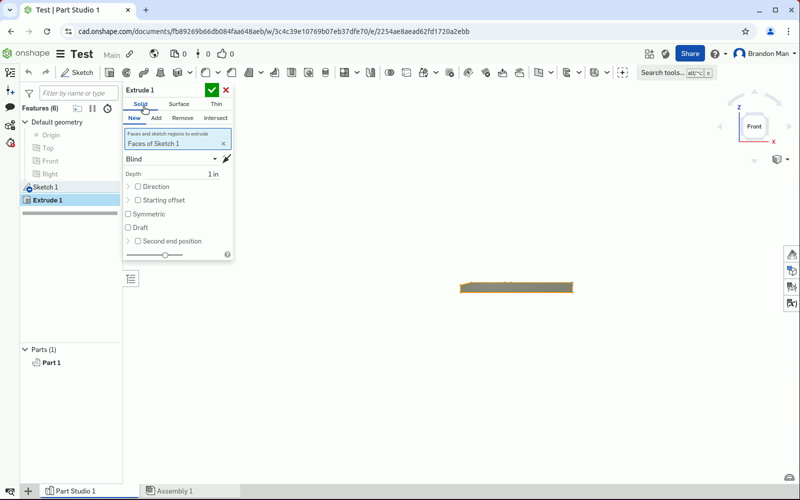
click(143, 106)
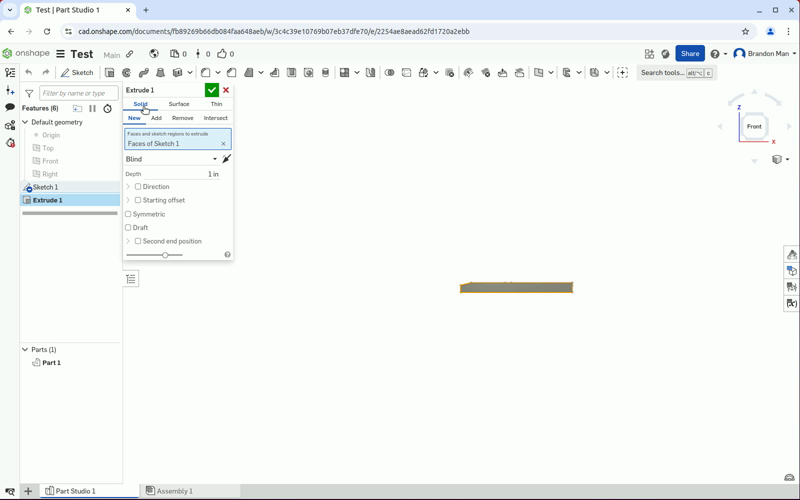
mouse_move(137, 120)
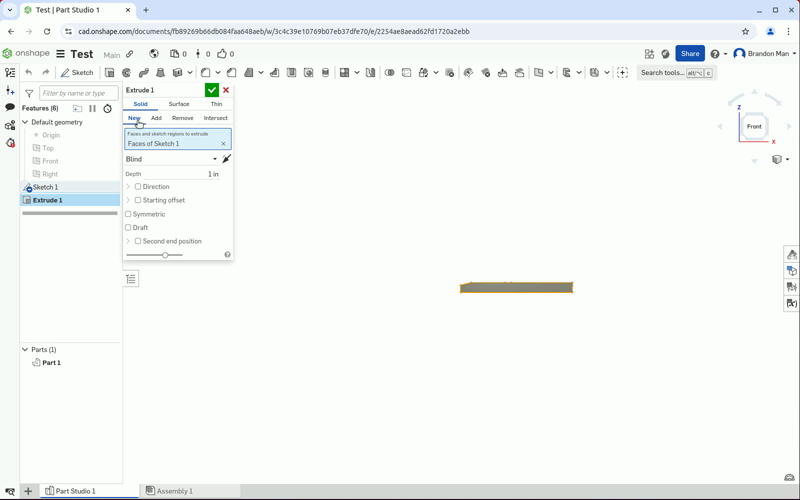
click(137, 120)
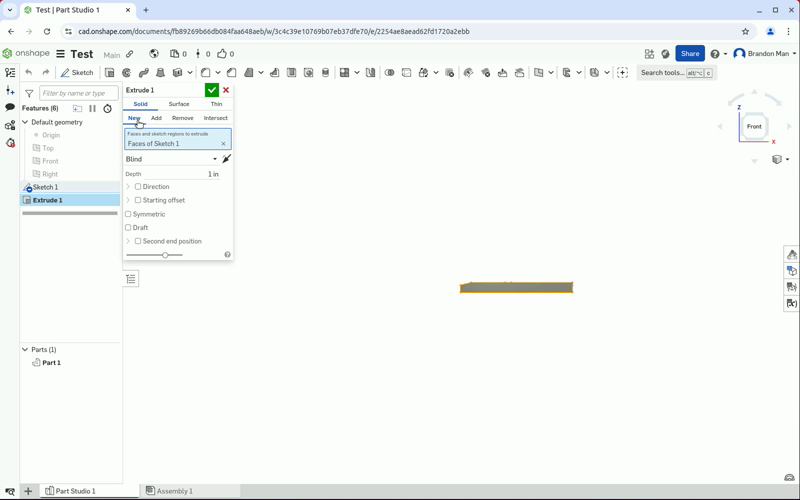
key(tab, 4)
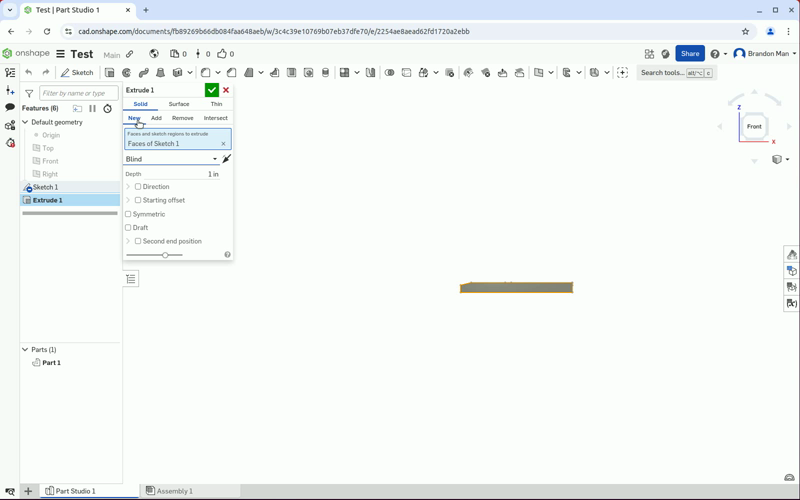
text(1.926)
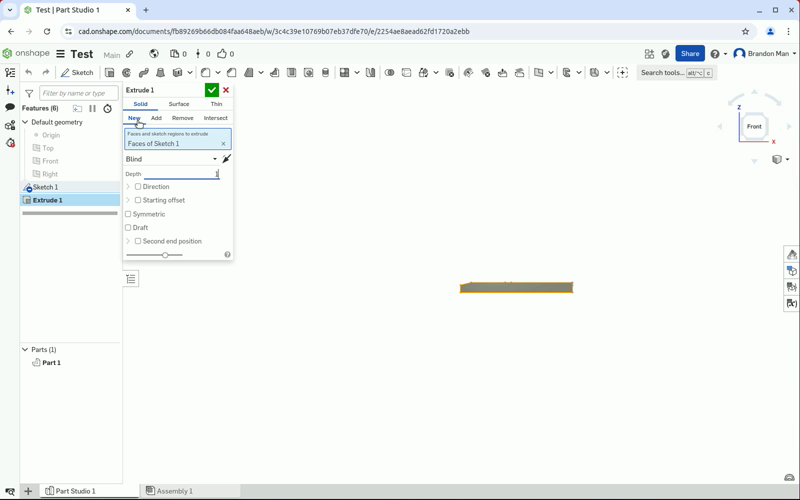
key(enter)
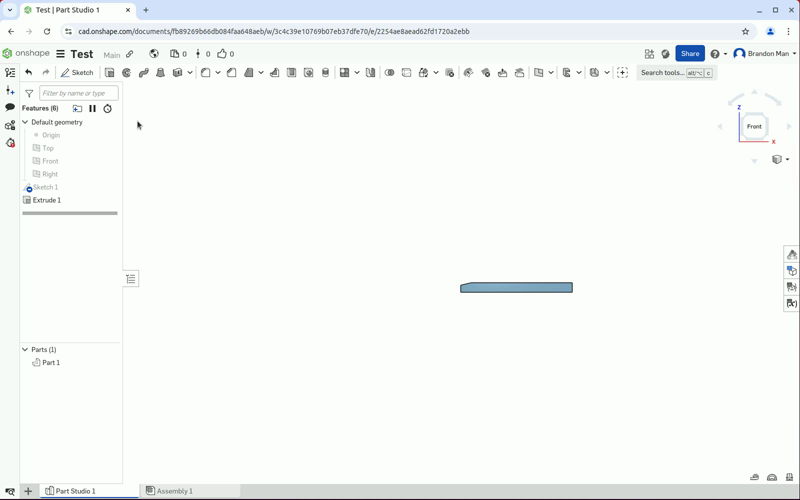
key(shift+h)
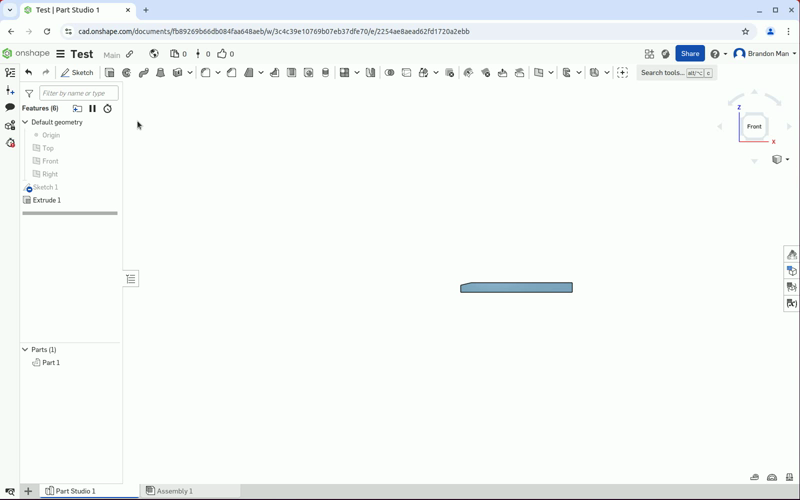
key(shift+h)
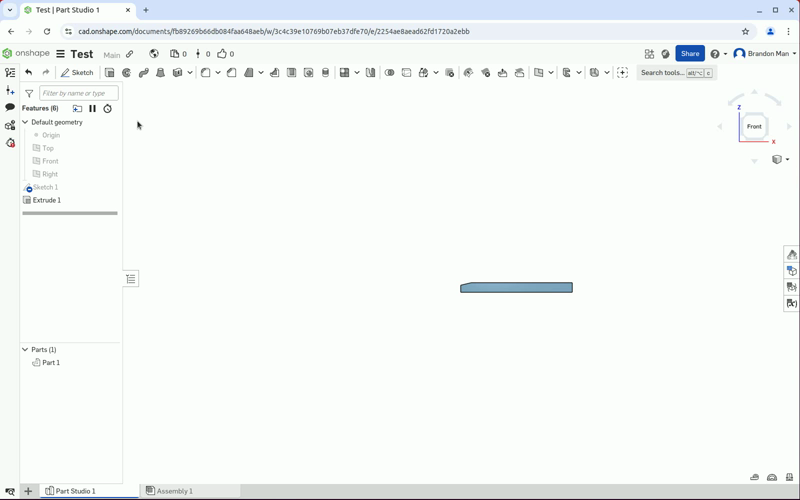
mouse_move(73, 189)
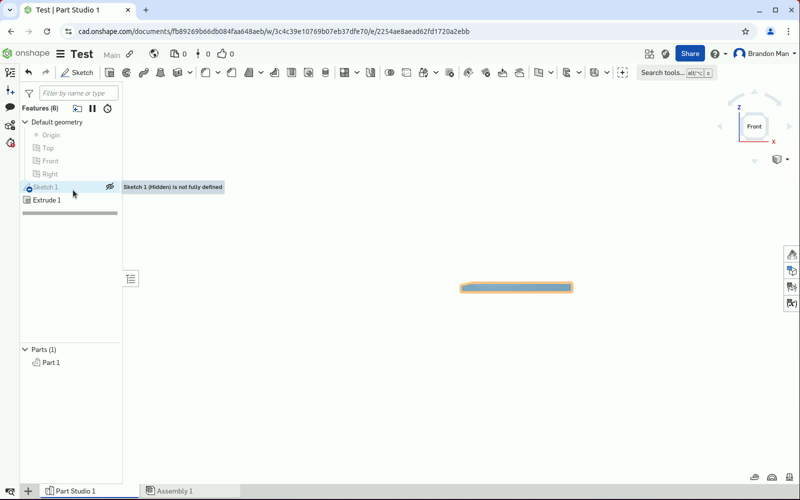
click(73, 189)
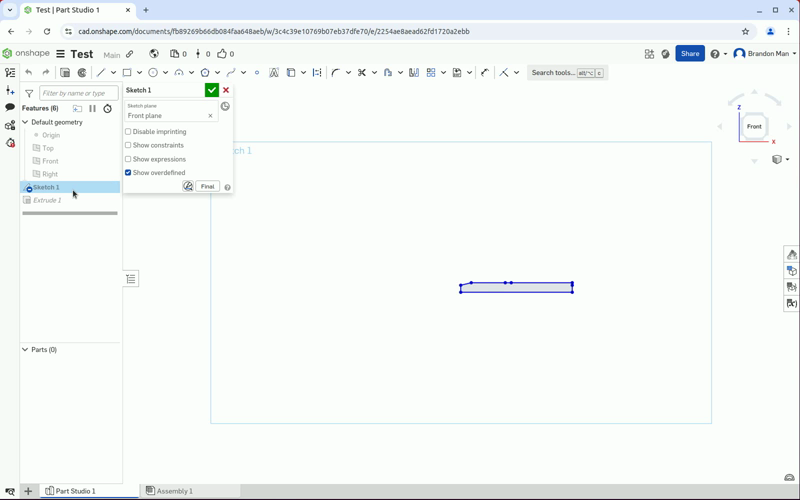
mouse_move(229, 92)
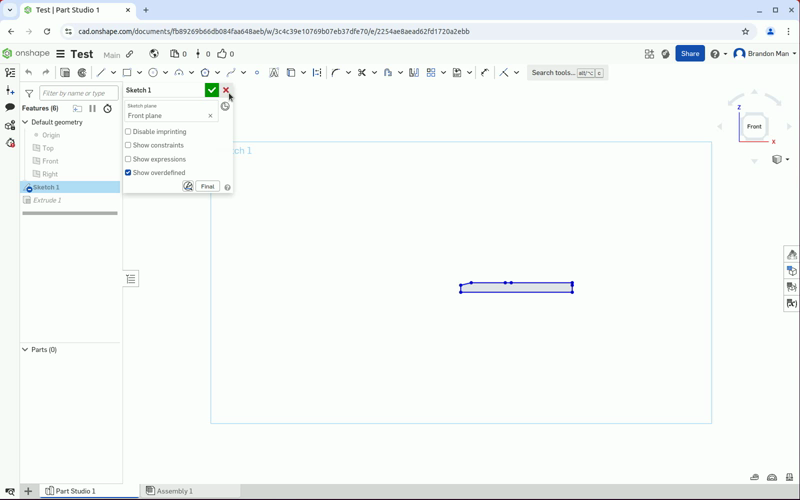
click(229, 92)
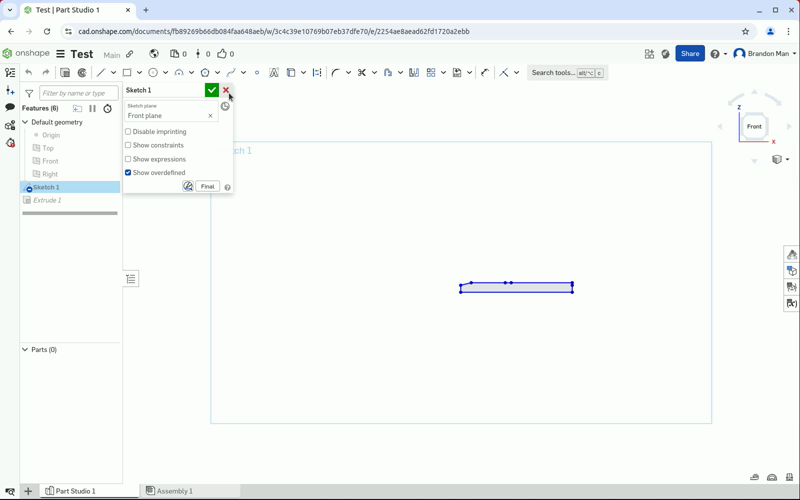
key(shift+s)
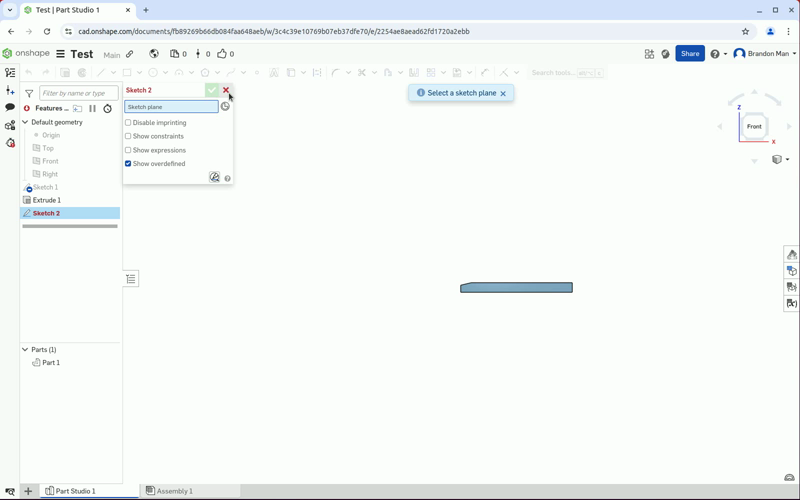
mouse_move(73, 163)
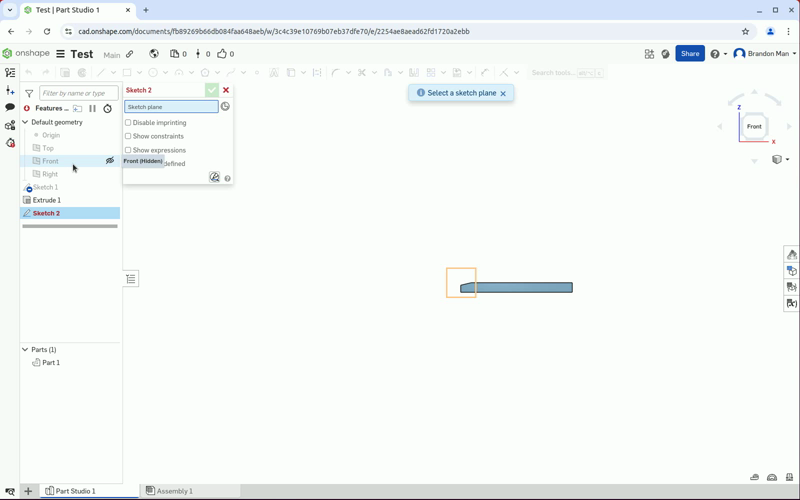
click(73, 163)
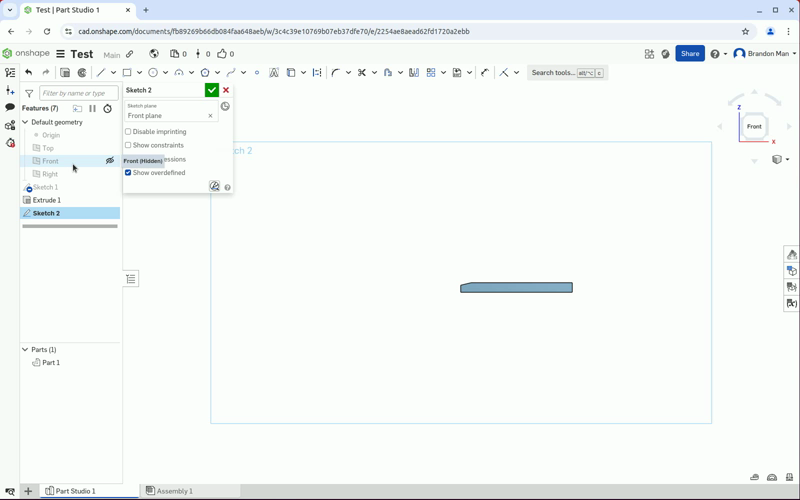
mouse_move(73, 352)
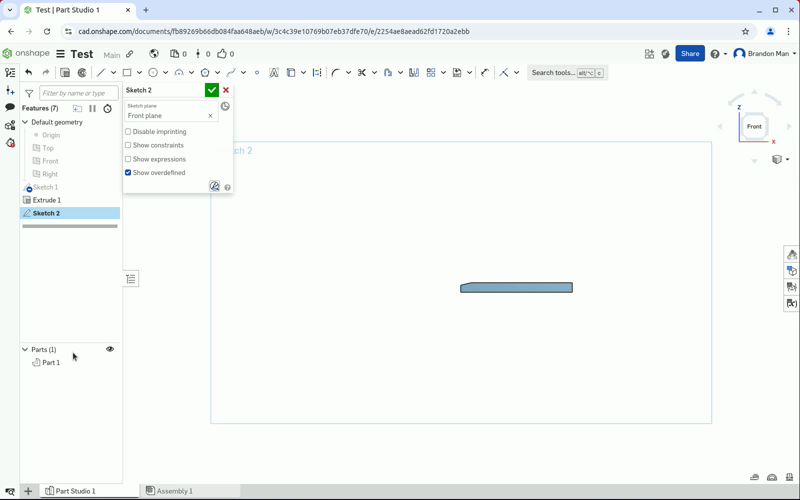
key(y)
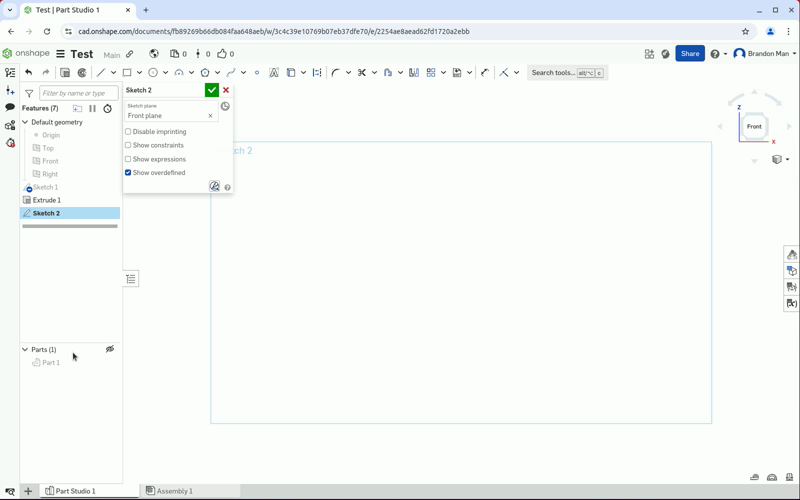
key(l)
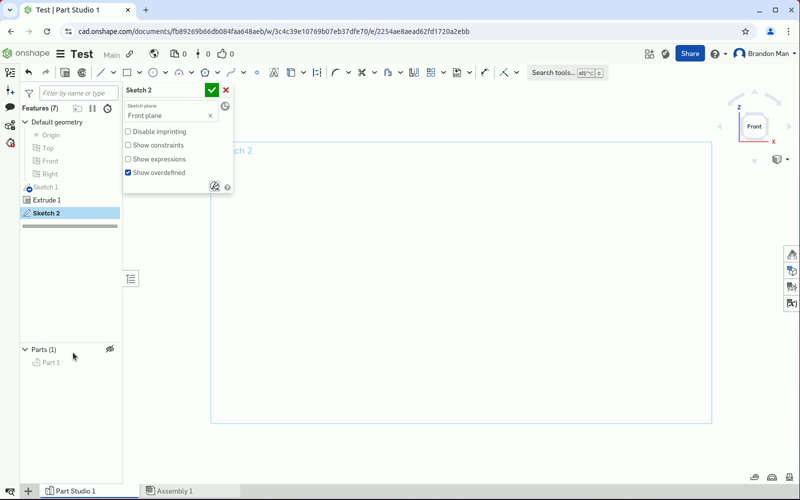
key_down(shift)
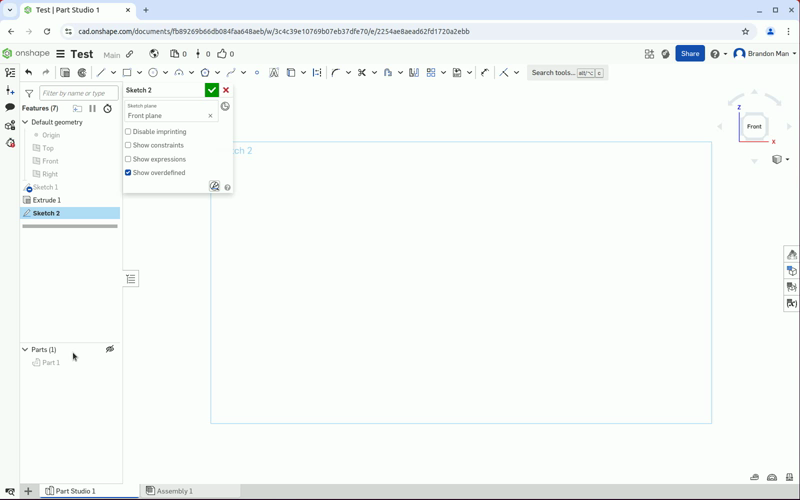
mouse_move(505, 282)
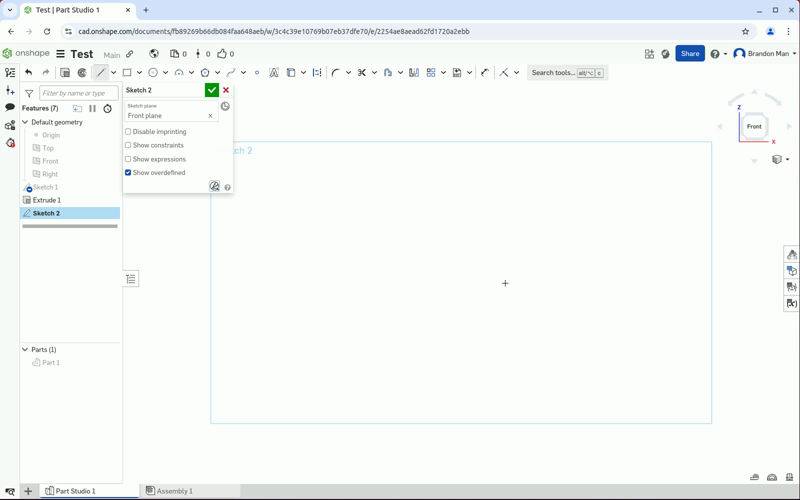
click(505, 282)
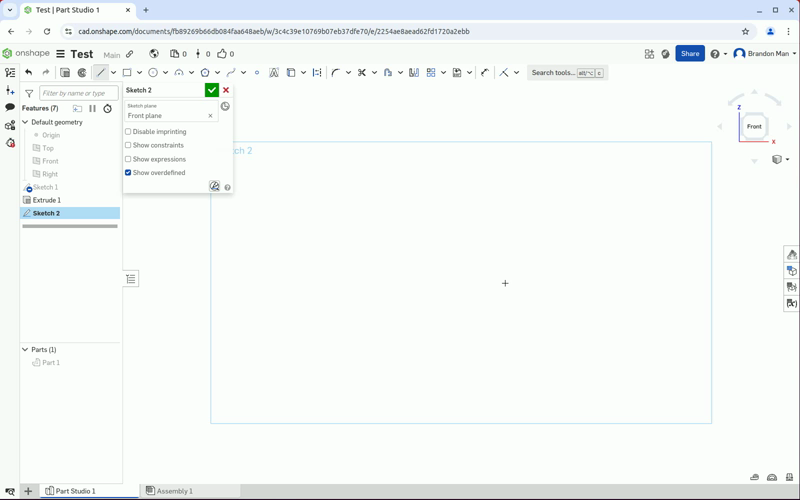
key_up(shift)
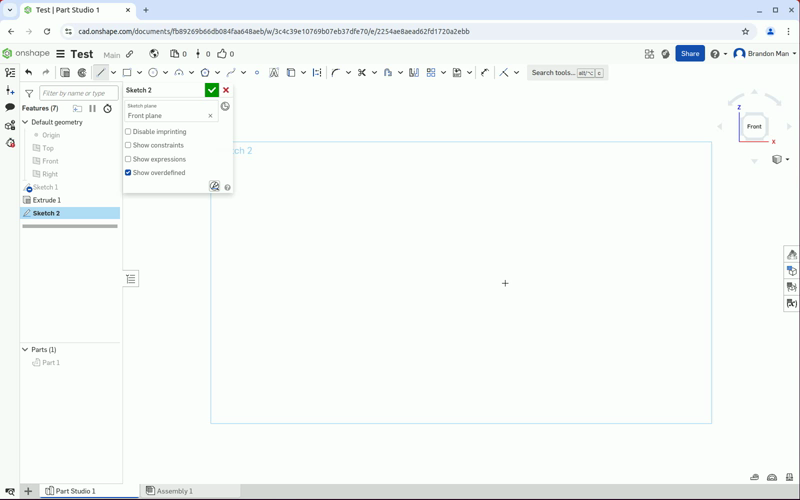
key_down(shift)
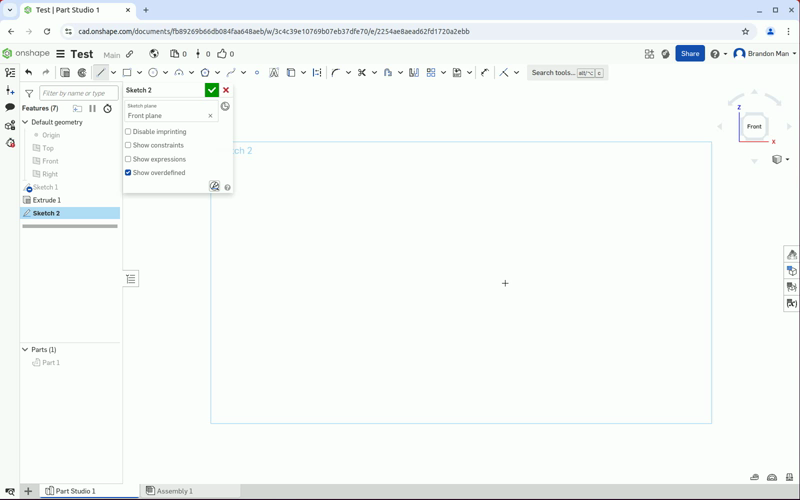
mouse_move(535, 282)
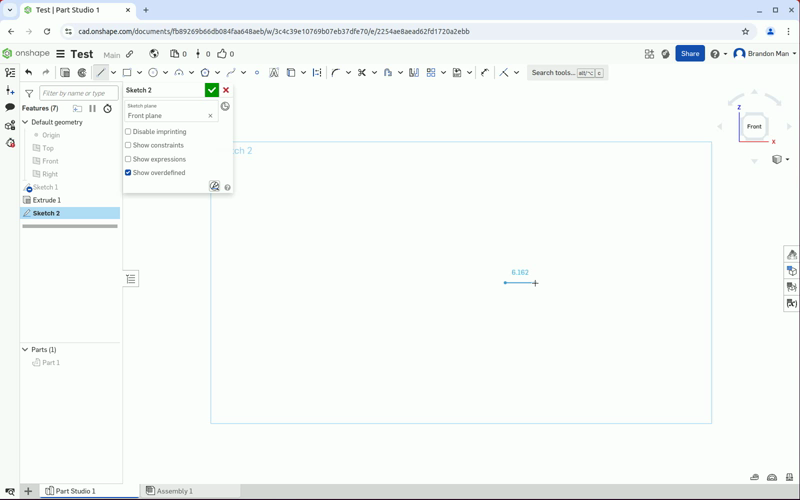
mouse_move(512, 282)
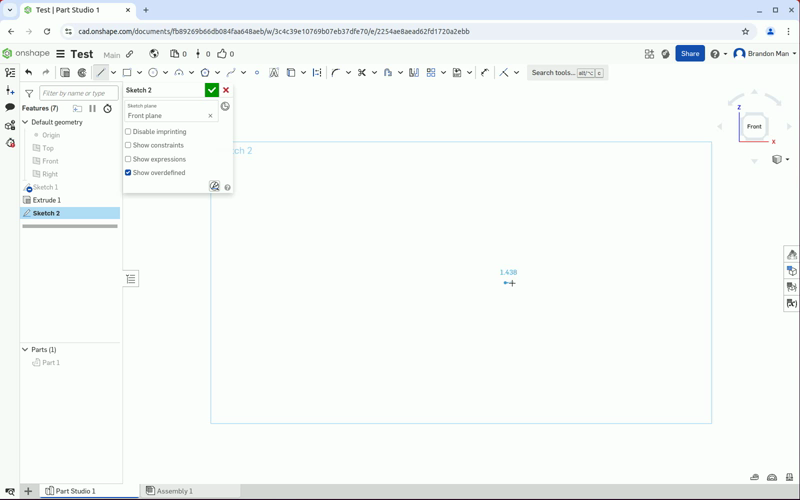
scroll(6)
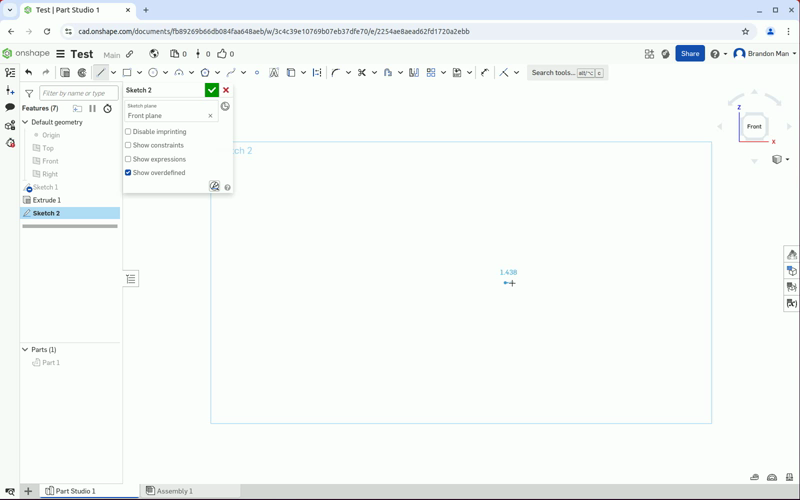
scroll(6)
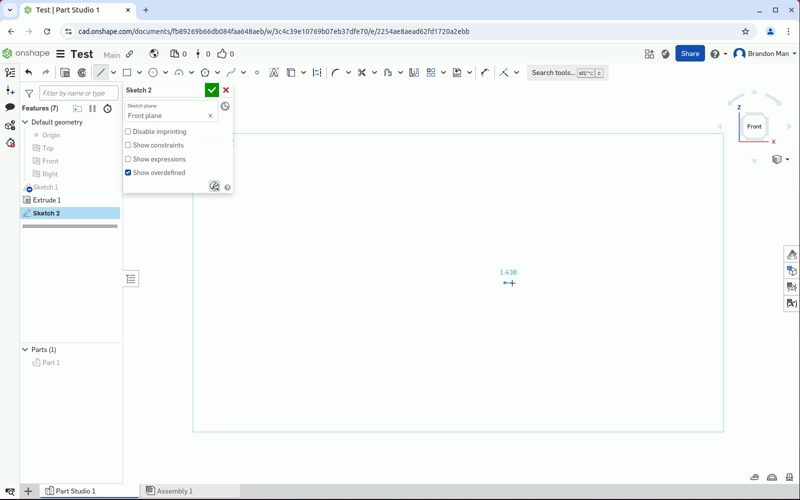
scroll(6)
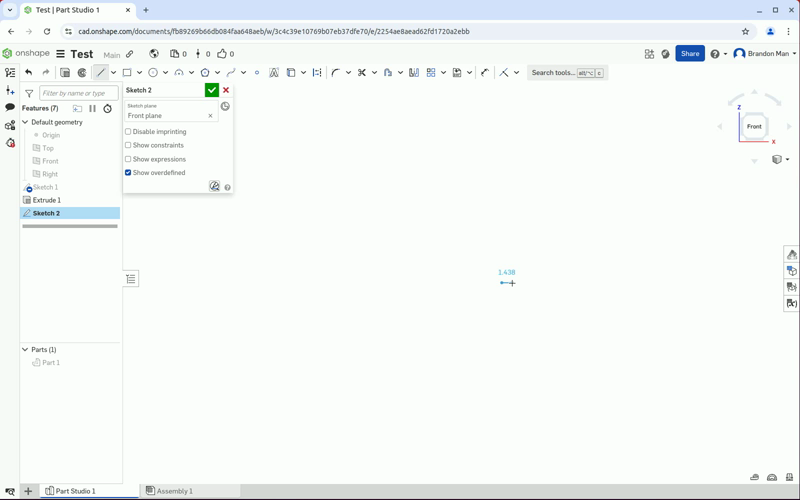
scroll(6)
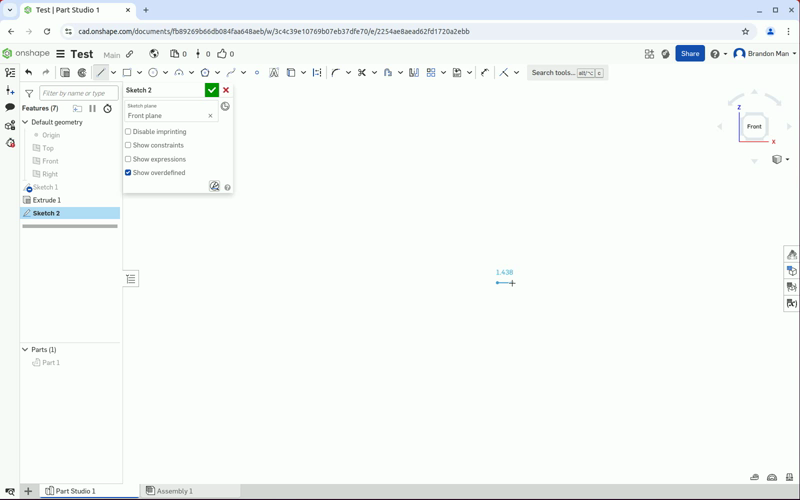
scroll(6)
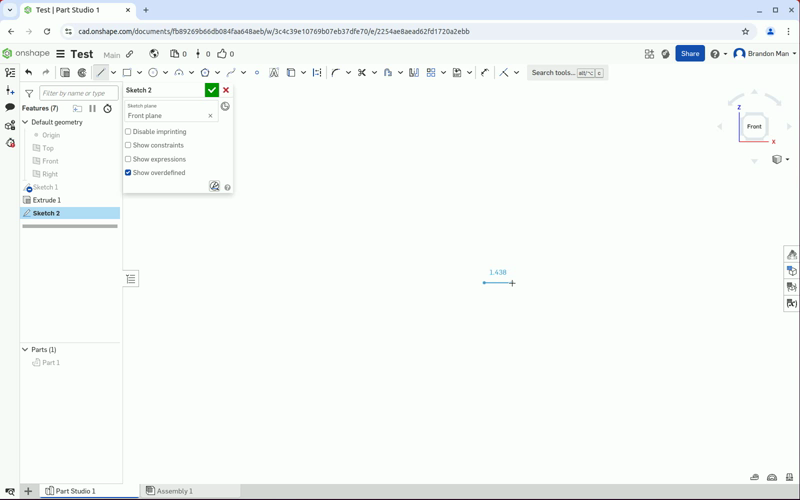
scroll(6)
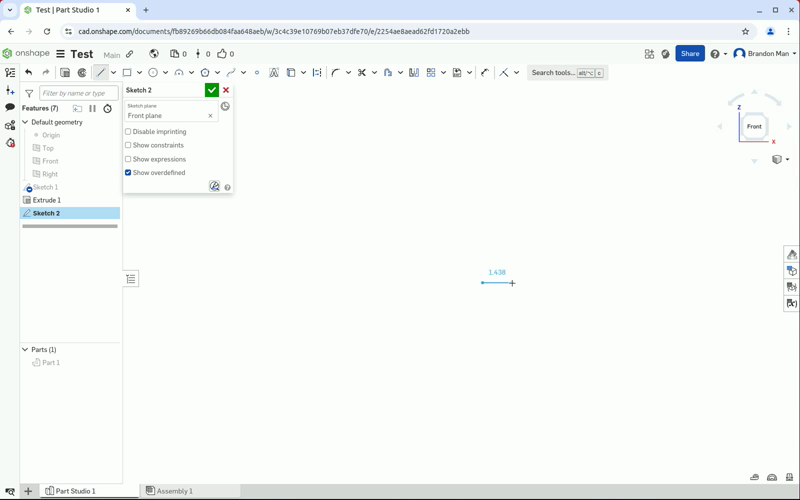
scroll(6)
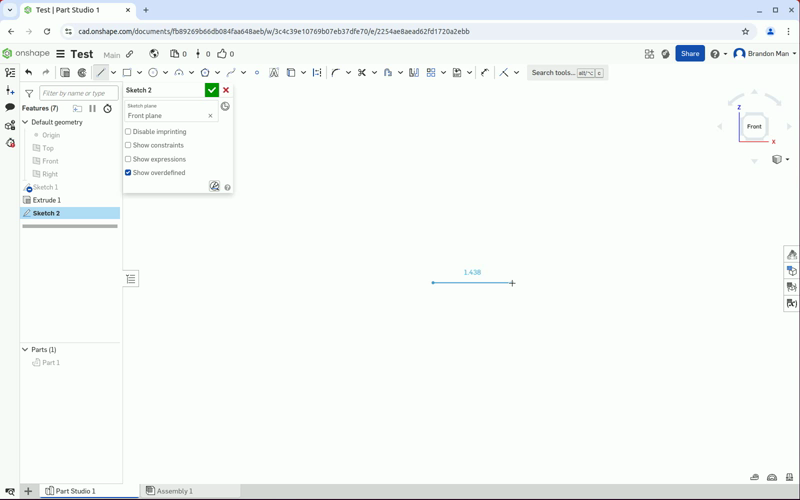
click(512, 282)
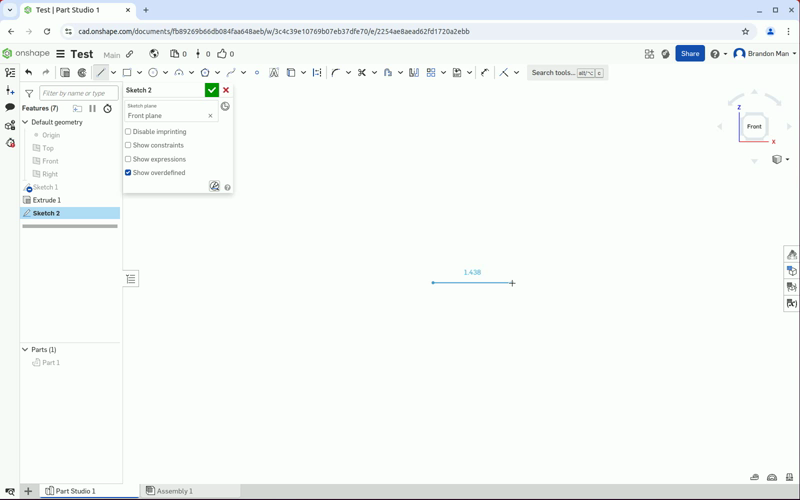
scroll(-6)
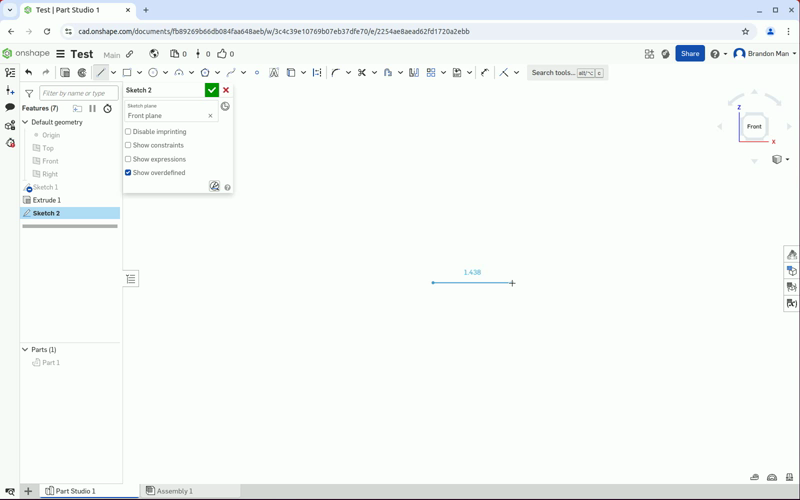
scroll(-6)
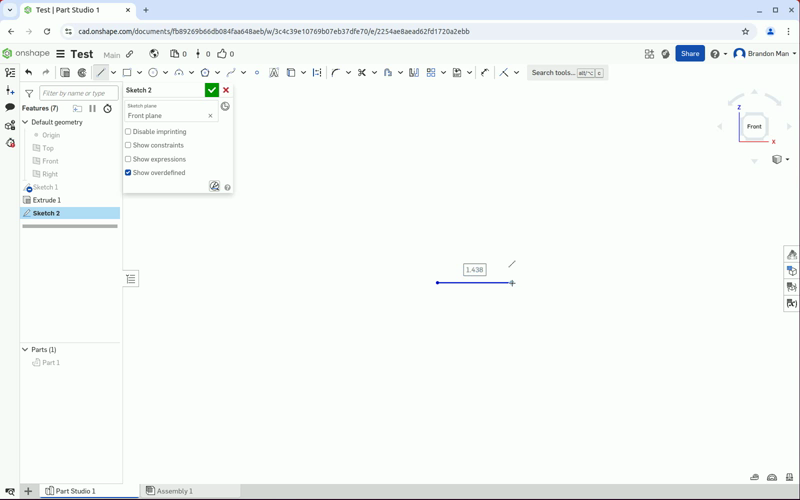
scroll(-6)
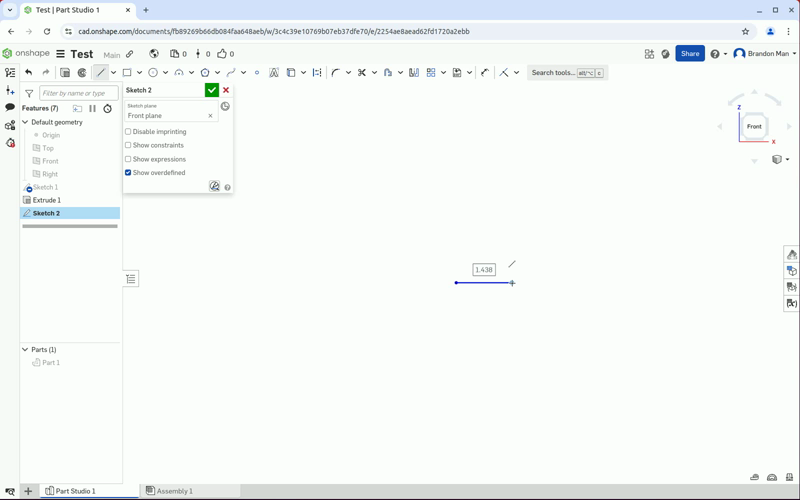
scroll(-6)
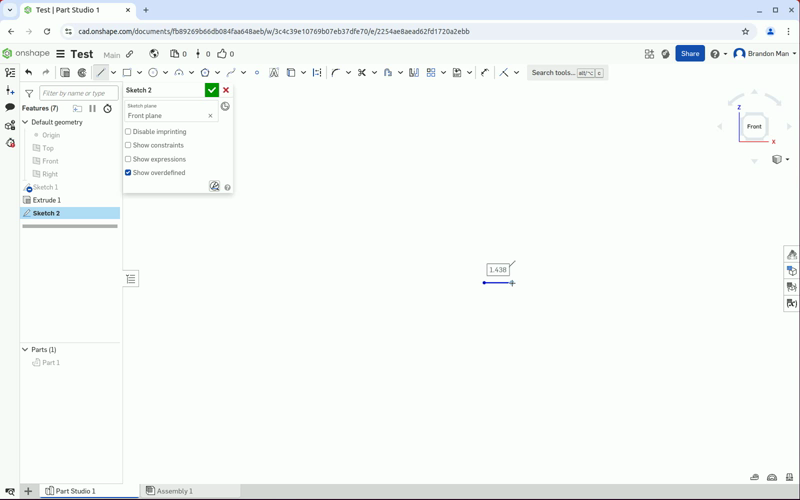
scroll(-6)
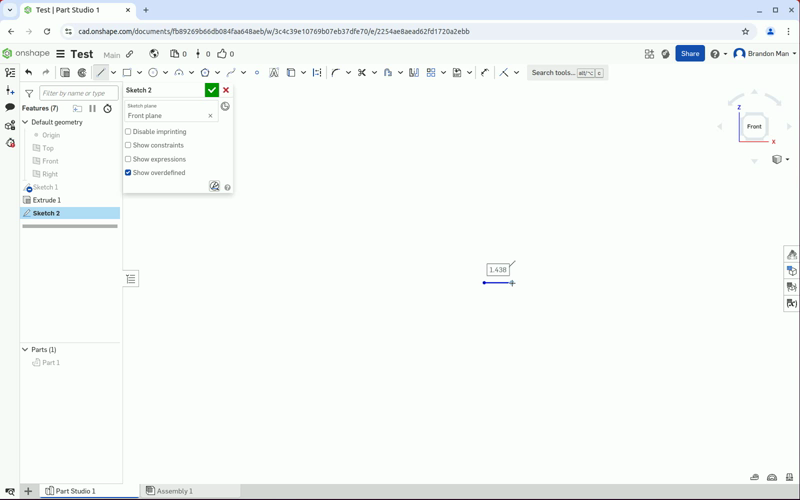
scroll(-6)
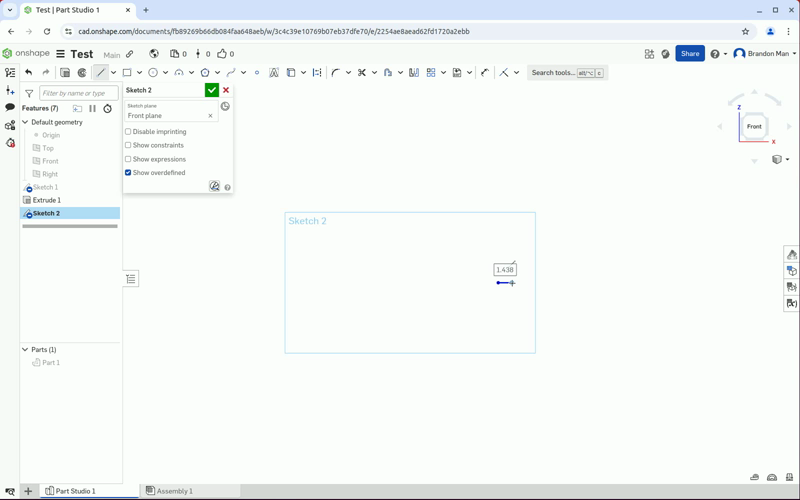
scroll(-6)
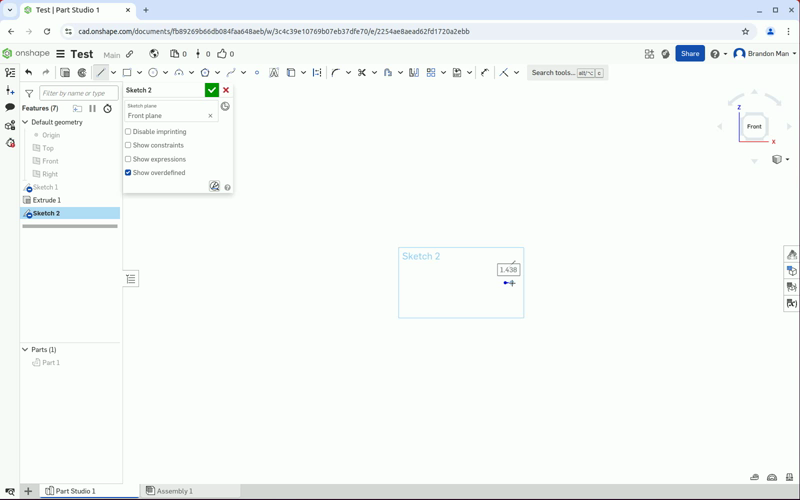
key_up(shift)
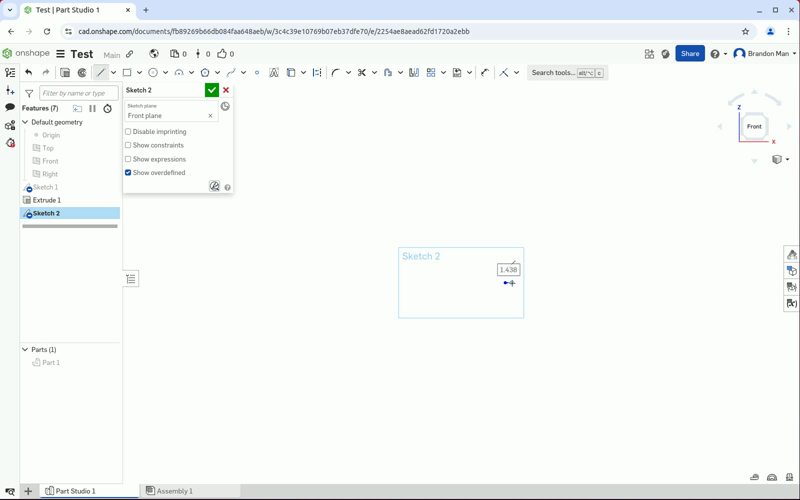
key_down(shift)
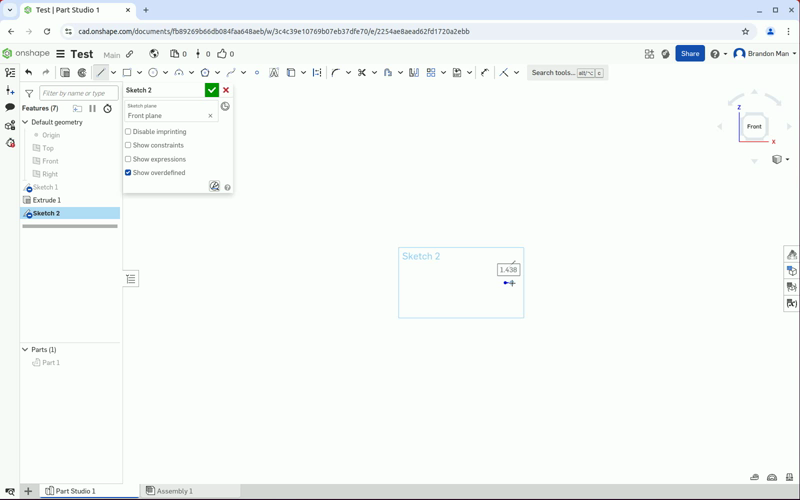
mouse_move(542, 282)
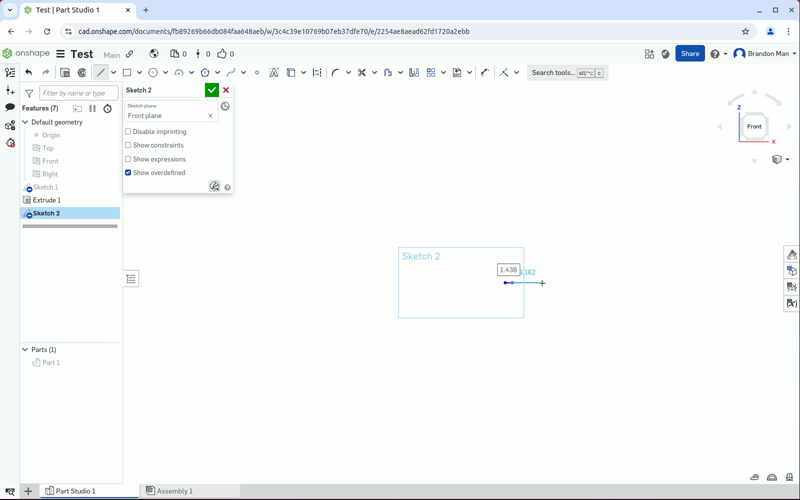
mouse_move(512, 273)
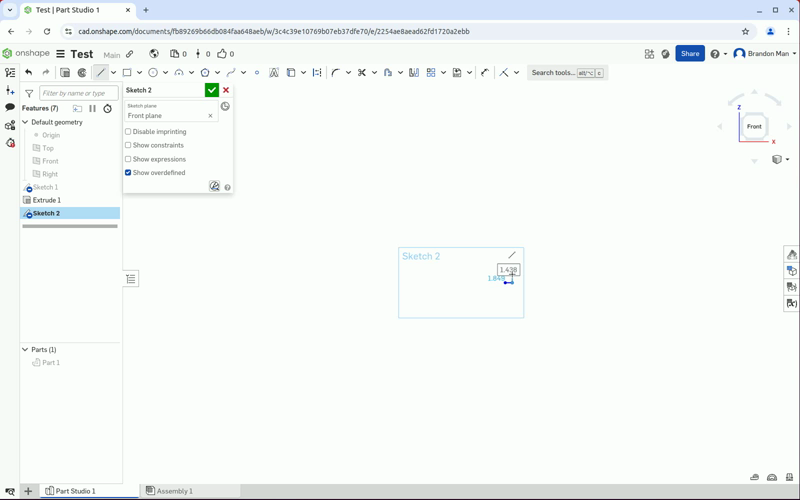
click(512, 273)
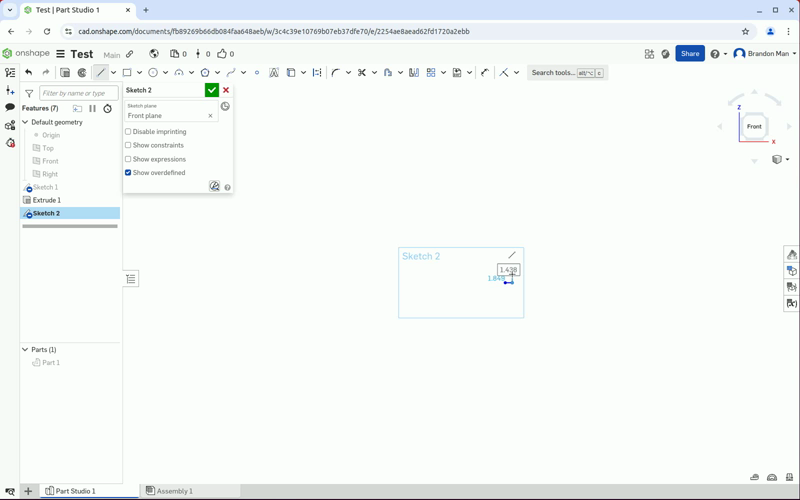
key_up(shift)
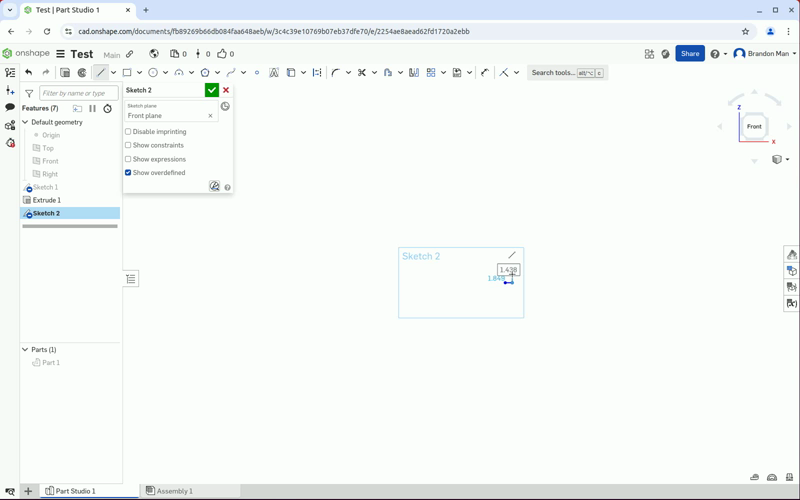
key_down(shift)
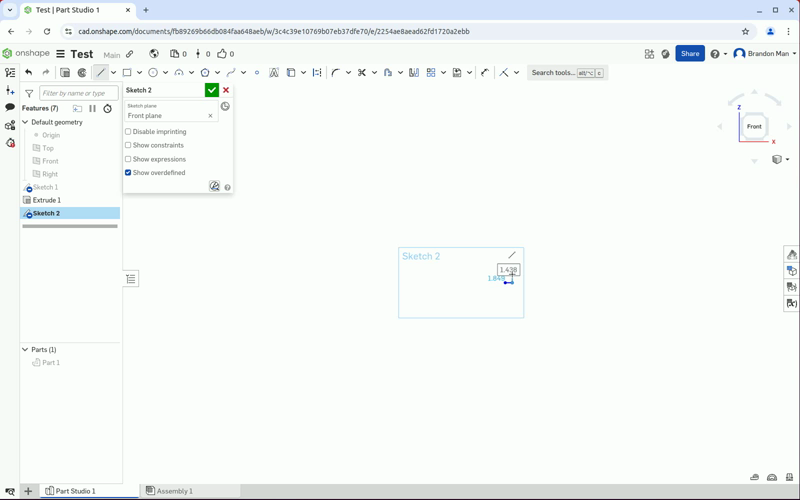
mouse_move(542, 273)
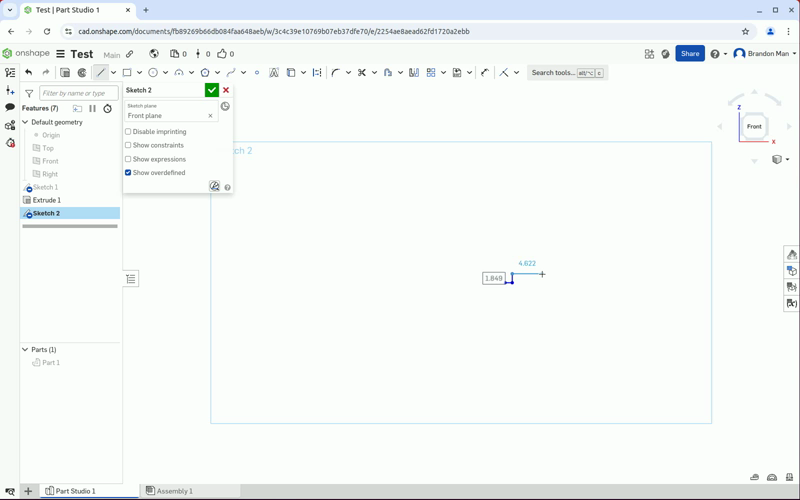
mouse_move(505, 273)
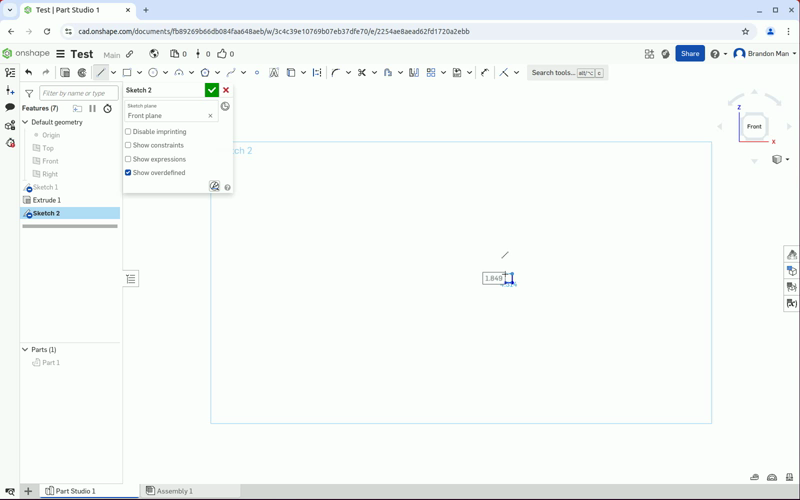
scroll(6)
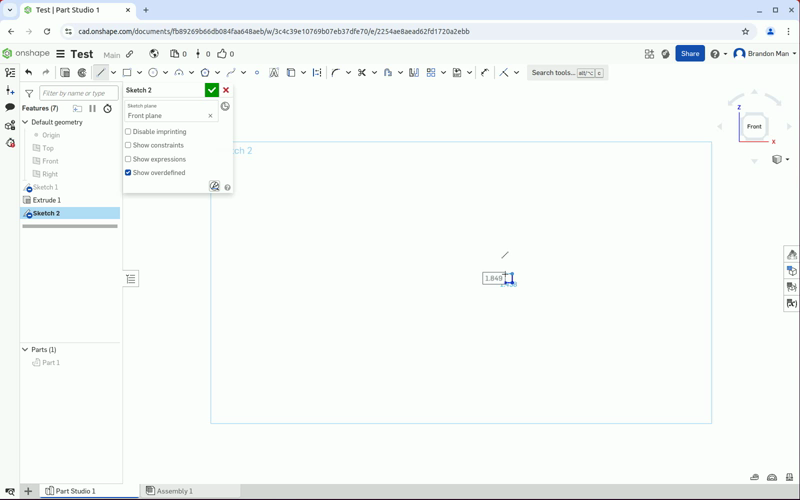
scroll(6)
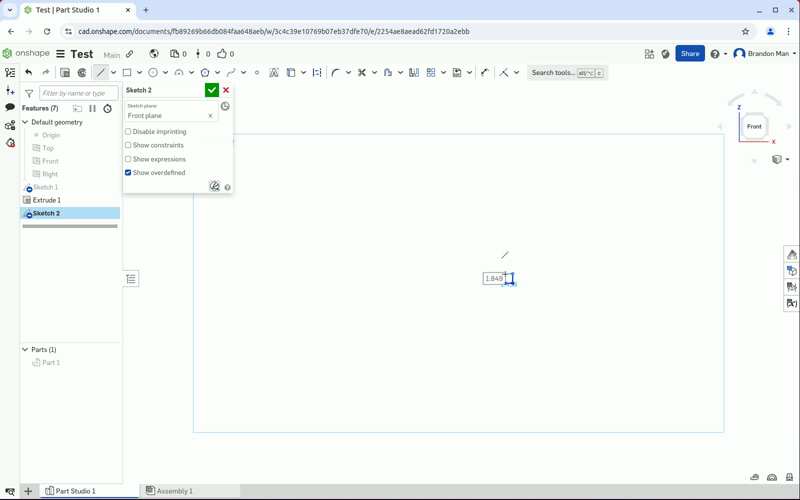
scroll(6)
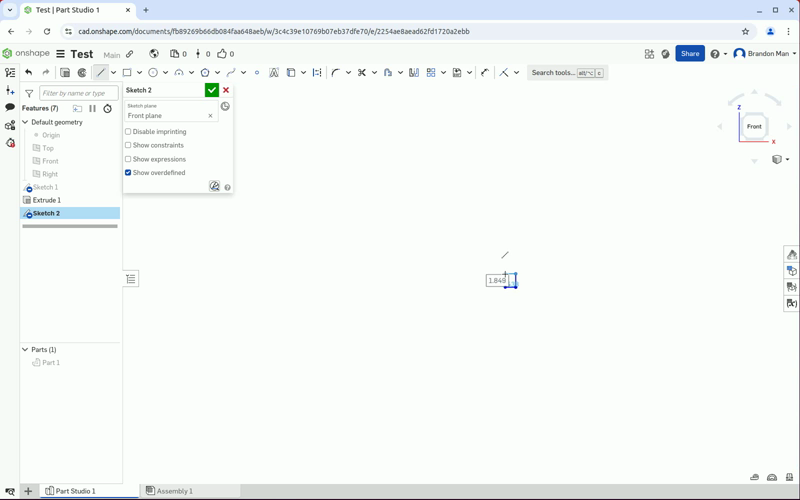
scroll(6)
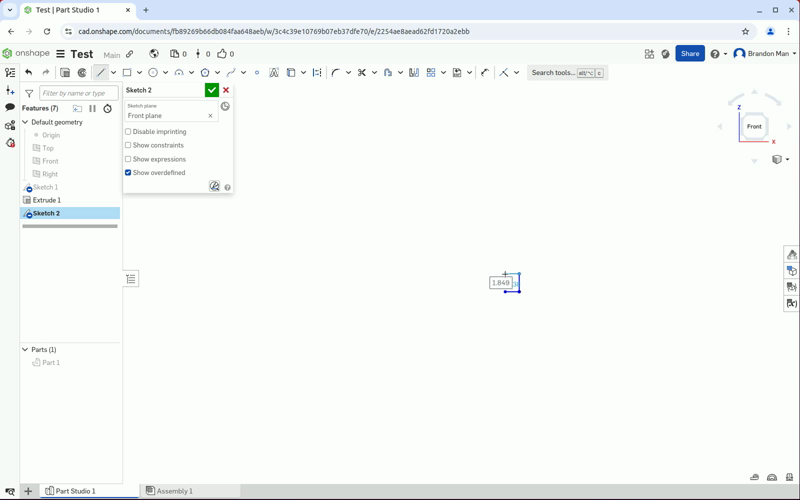
scroll(6)
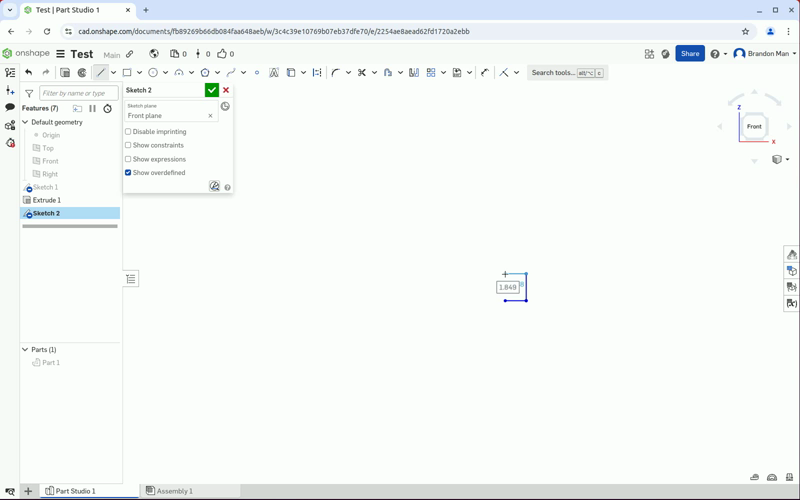
scroll(6)
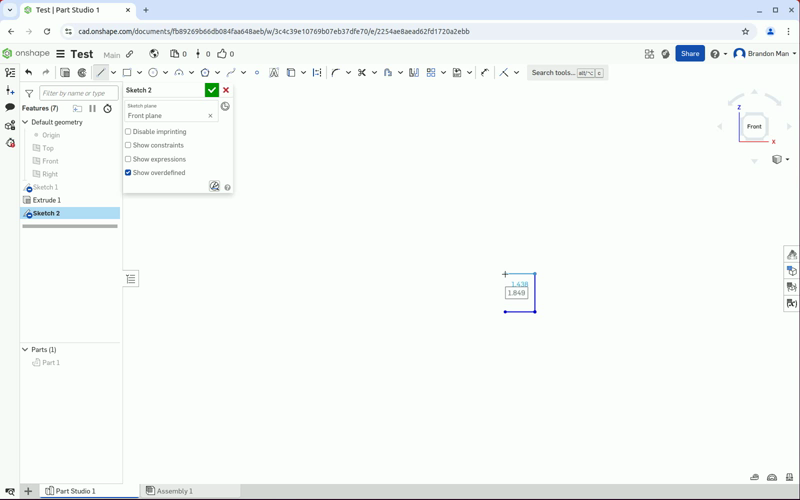
scroll(6)
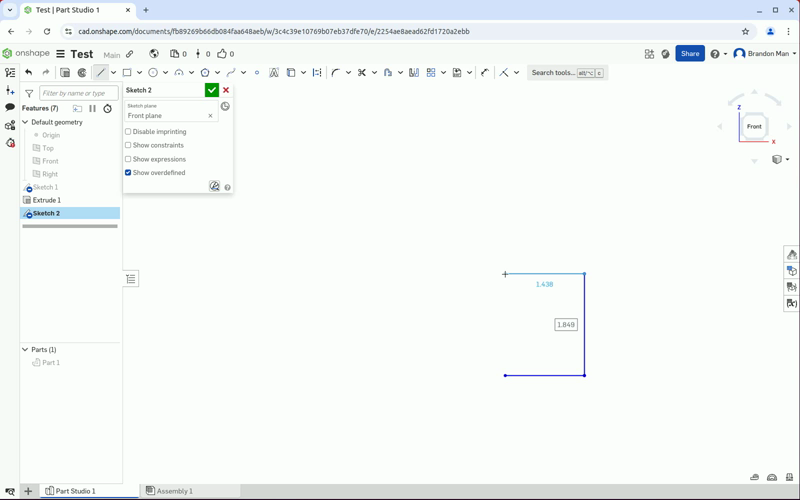
click(505, 273)
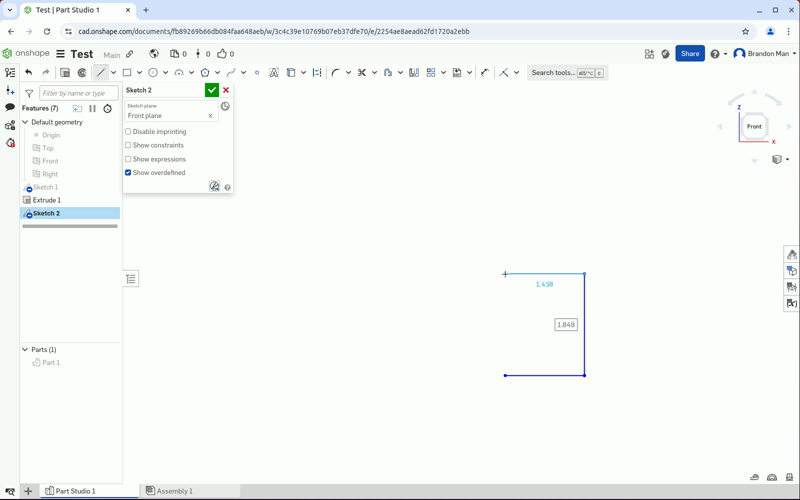
scroll(-6)
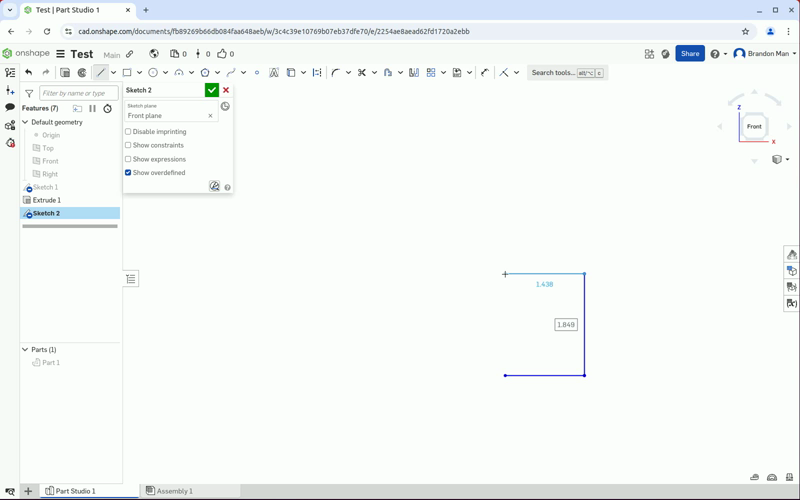
scroll(-6)
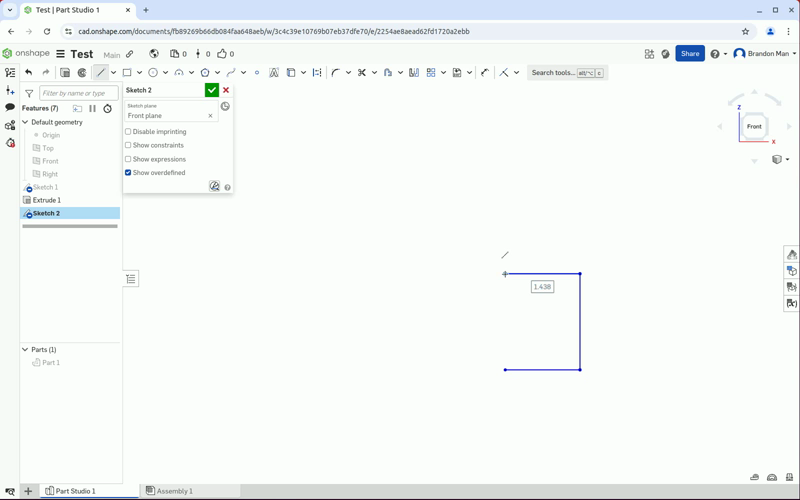
scroll(-6)
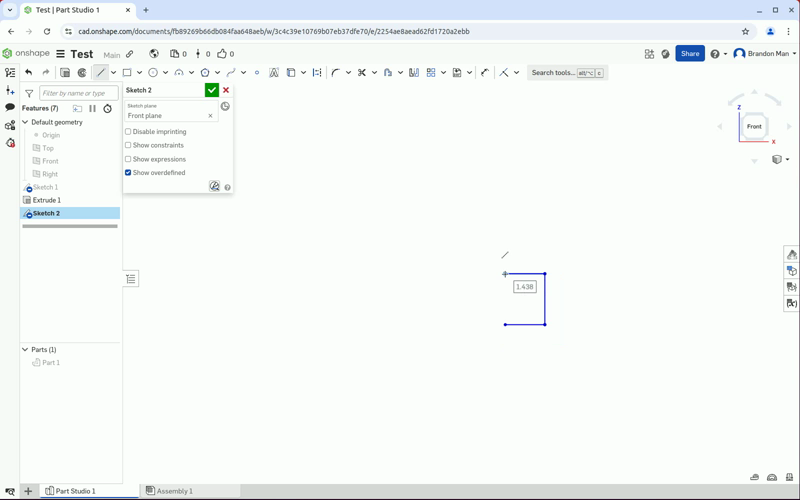
scroll(-6)
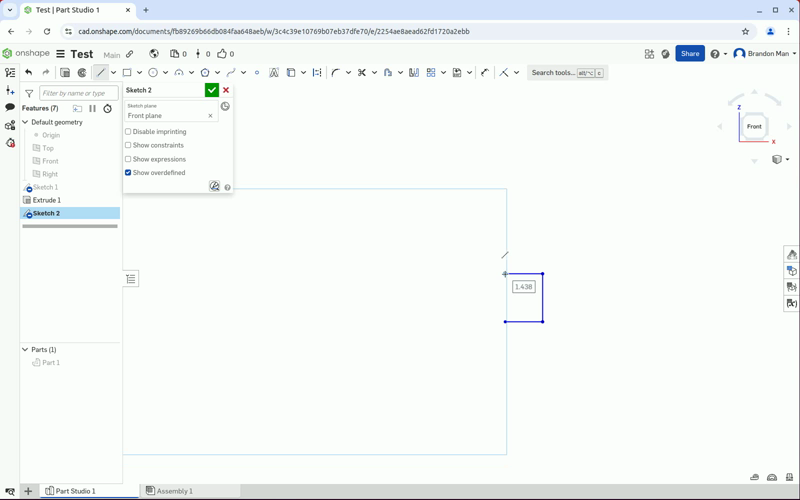
scroll(-6)
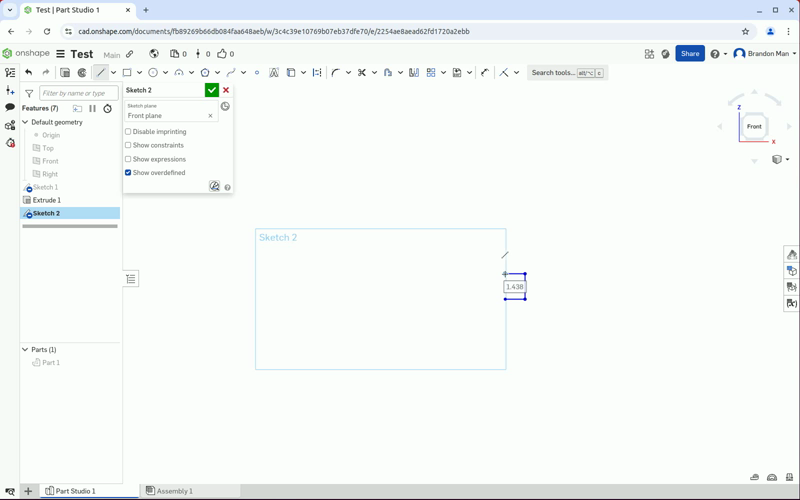
scroll(-6)
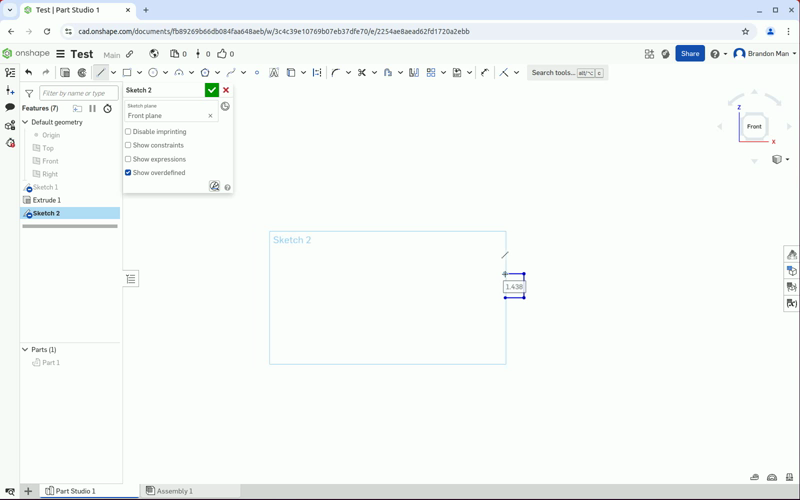
scroll(-6)
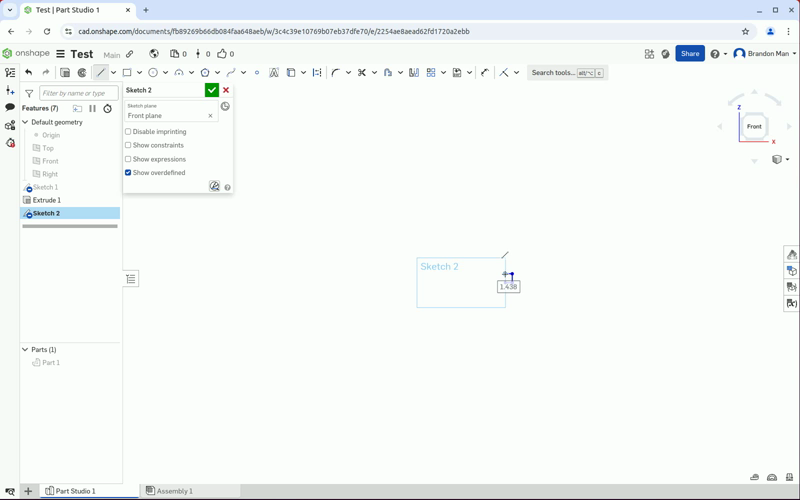
key_up(shift)
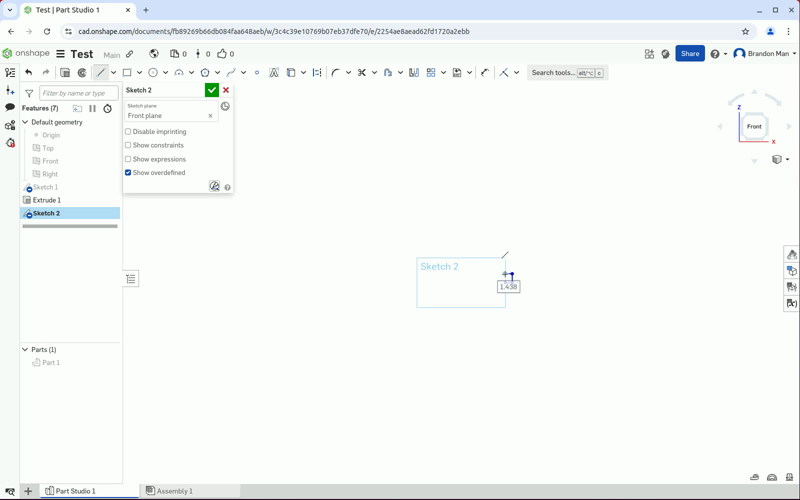
mouse_move(535, 273)
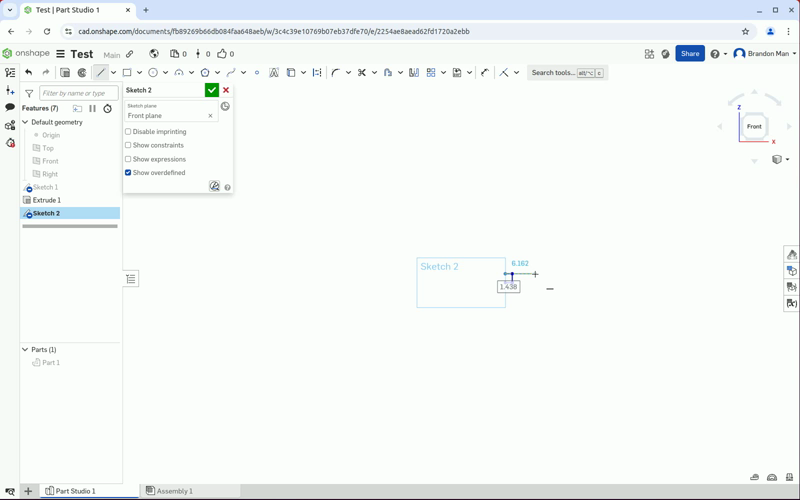
key_down(shift)
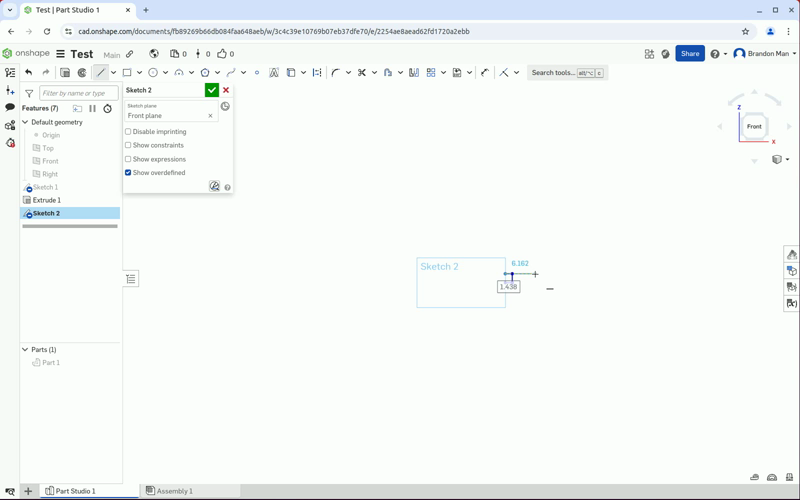
mouse_move(505, 282)
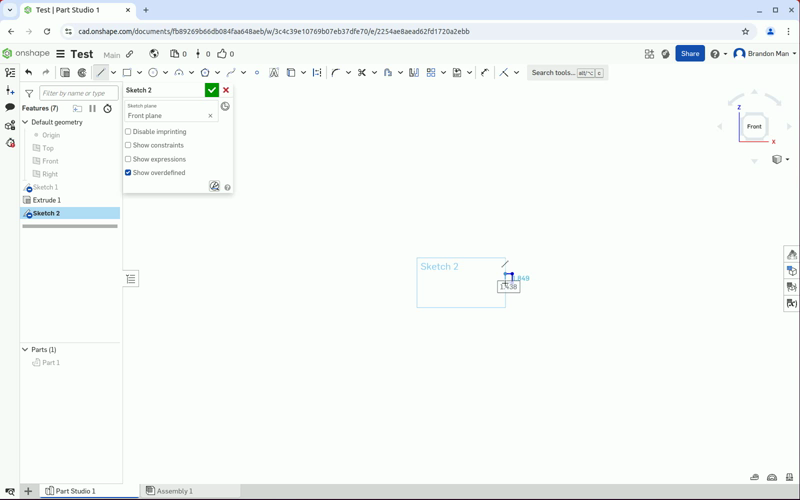
key_up(shift)
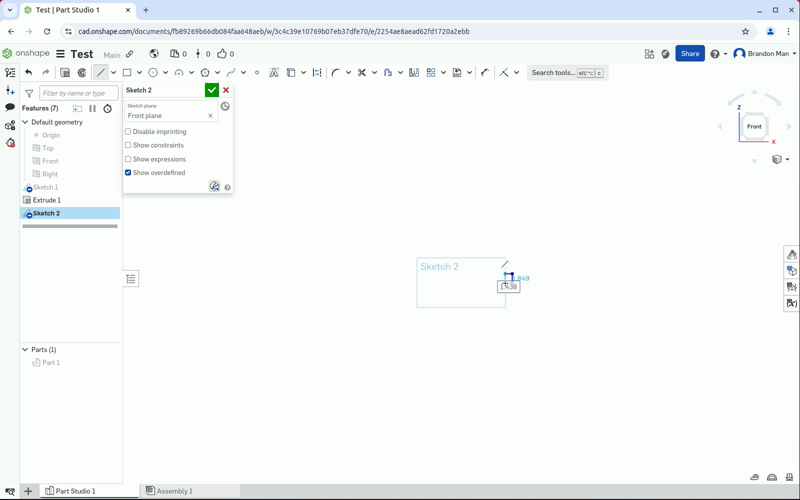
click(505, 282)
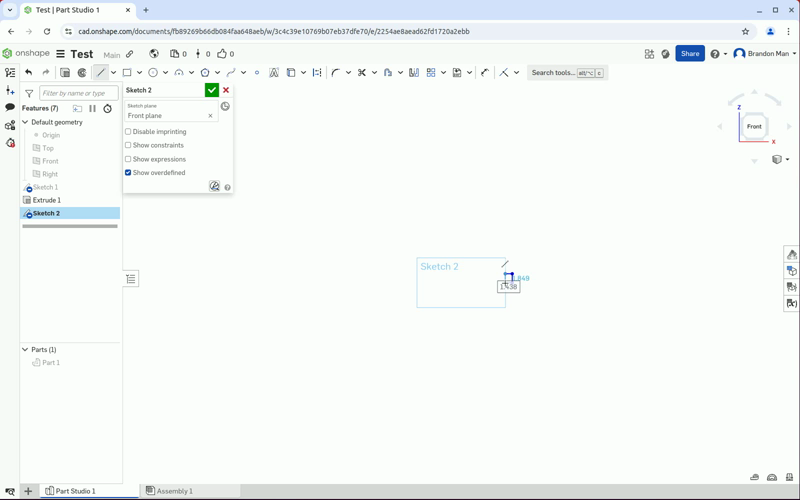
key(esc)
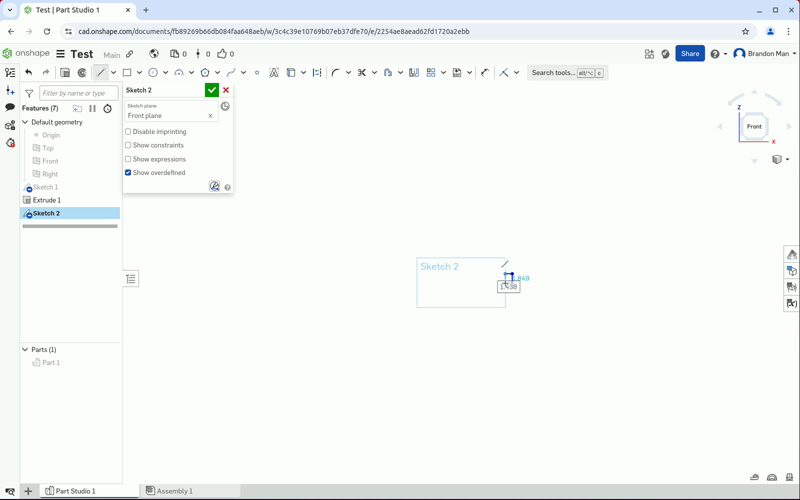
mouse_move(506, 275)
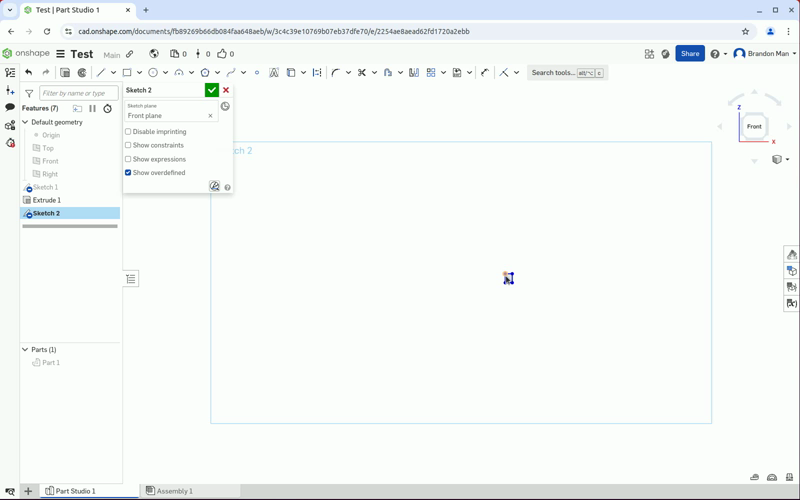
scroll(6)
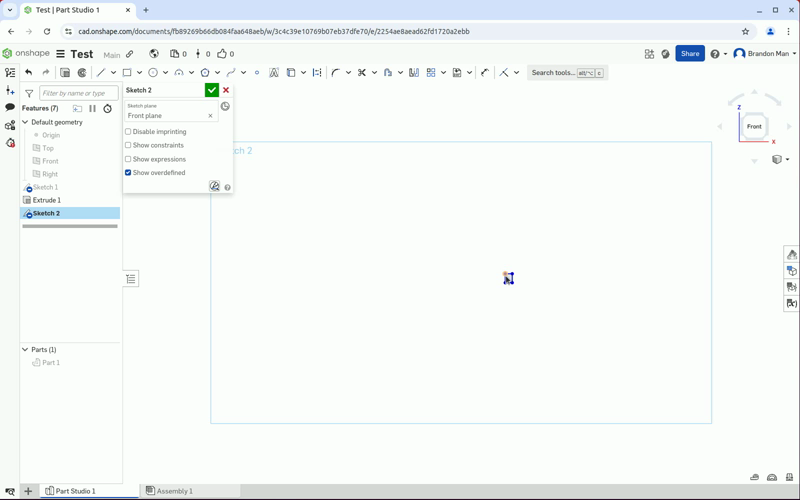
scroll(6)
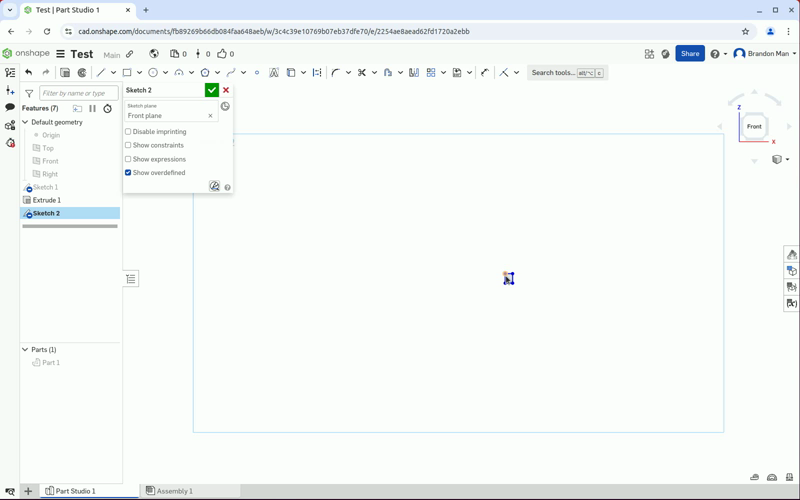
scroll(6)
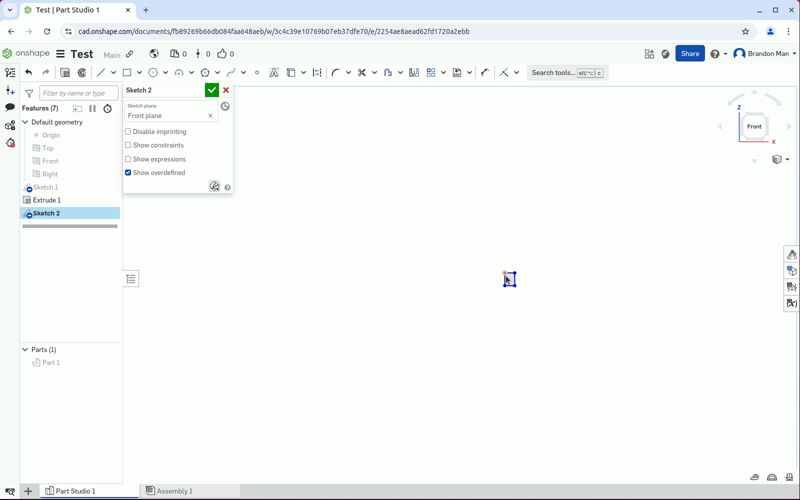
scroll(6)
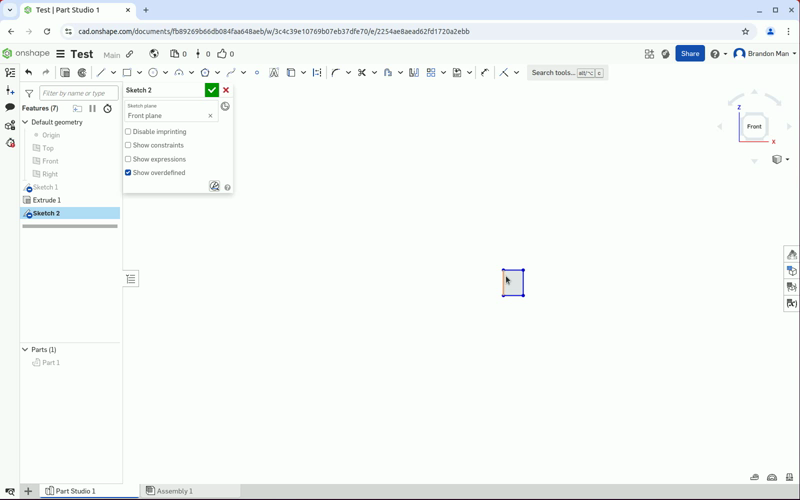
scroll(6)
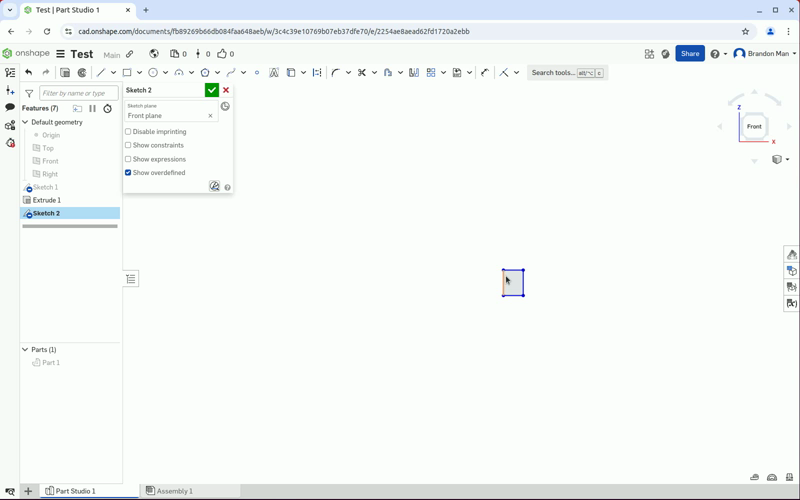
scroll(6)
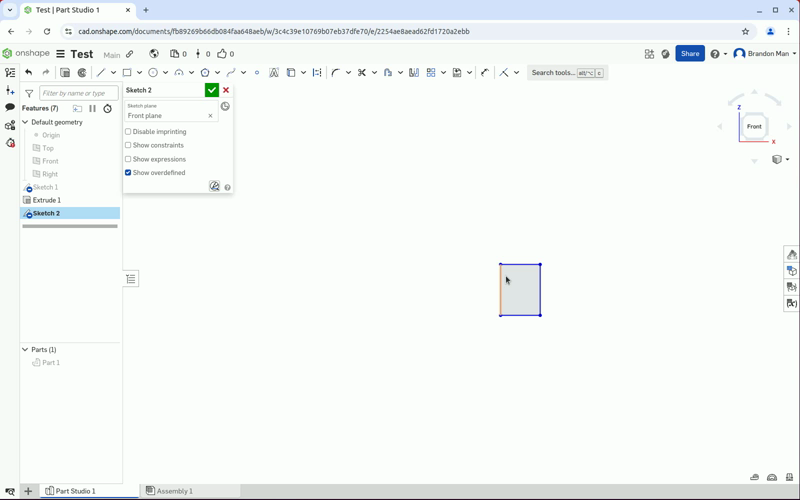
scroll(6)
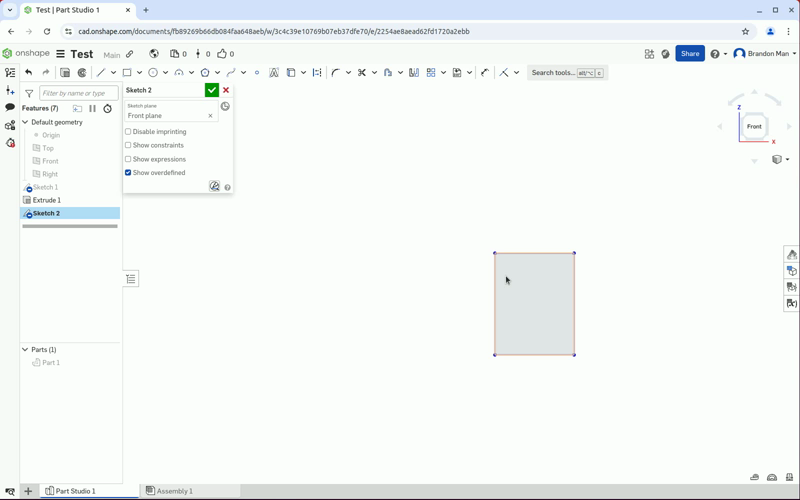
click(506, 275)
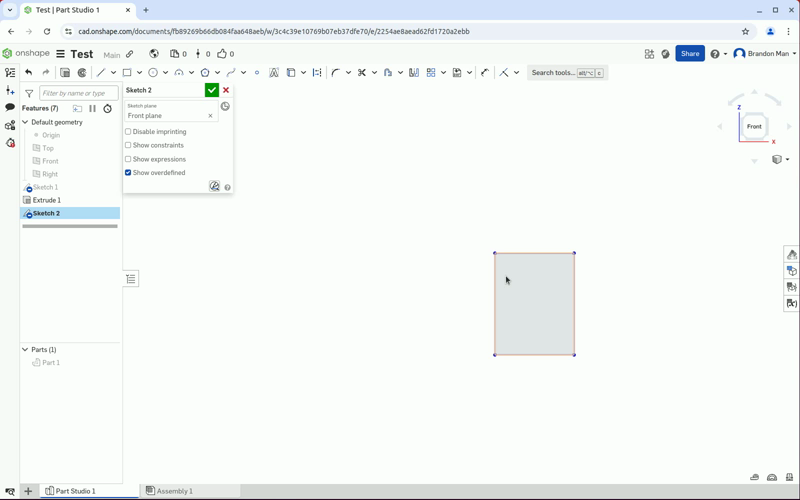
scroll(-6)
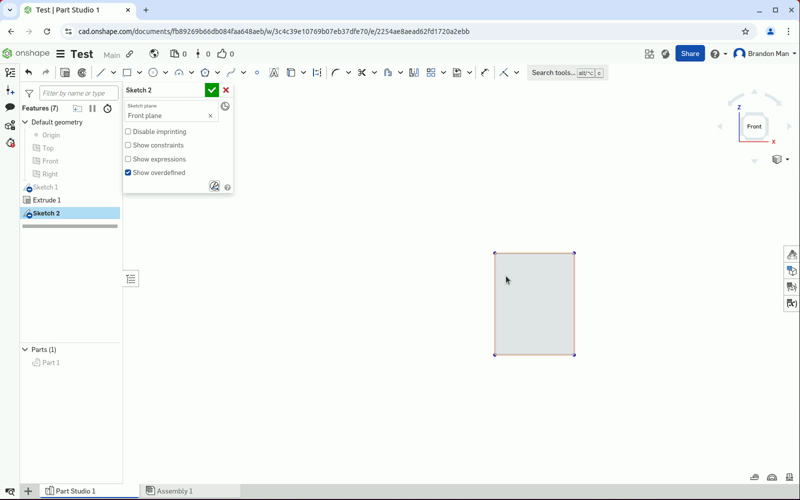
scroll(-6)
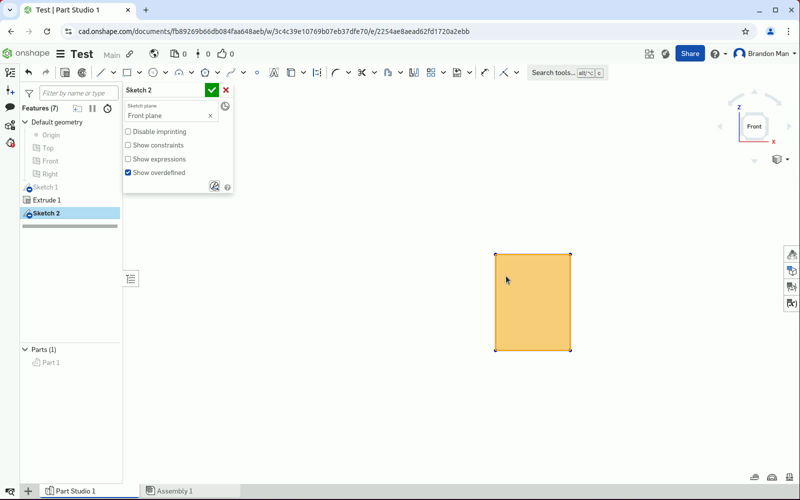
scroll(-6)
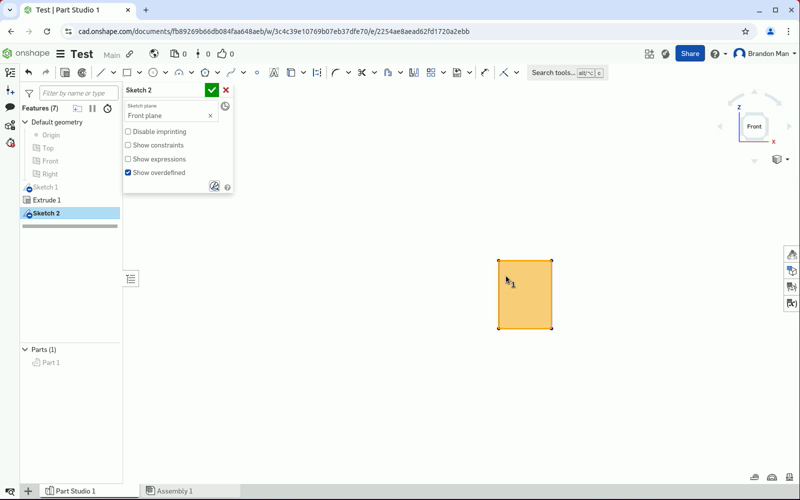
scroll(-6)
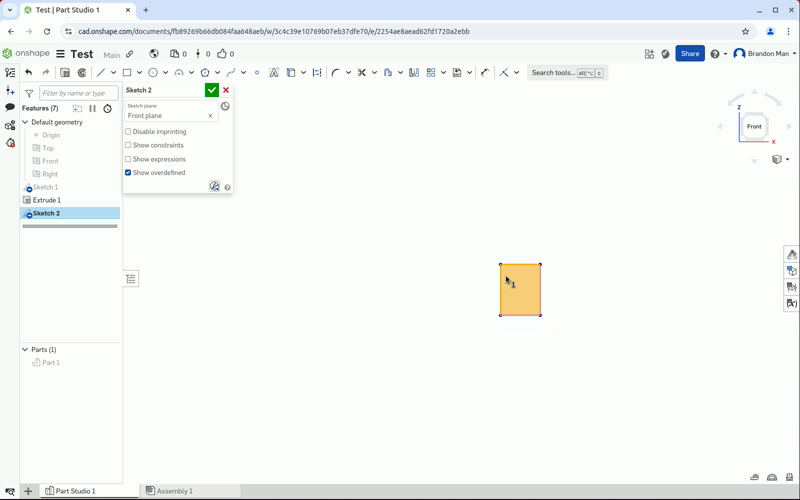
scroll(-6)
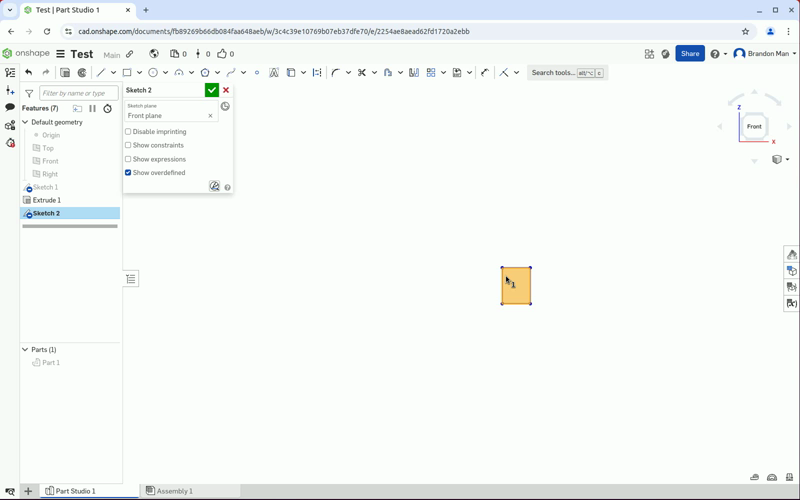
scroll(-6)
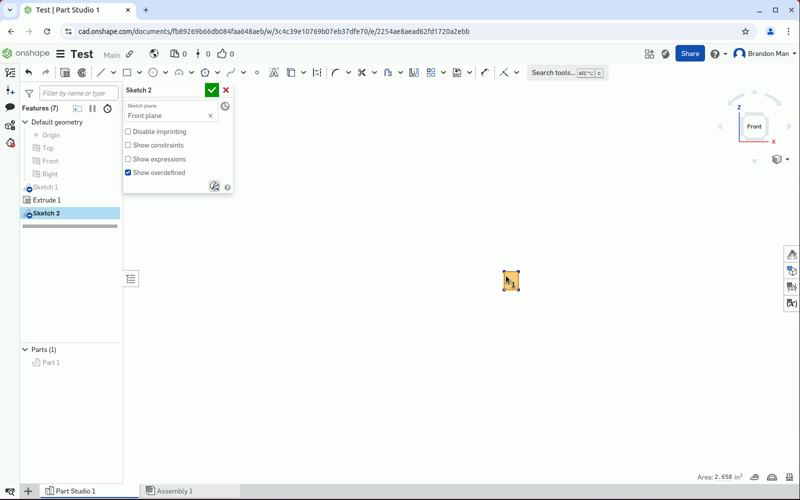
scroll(-6)
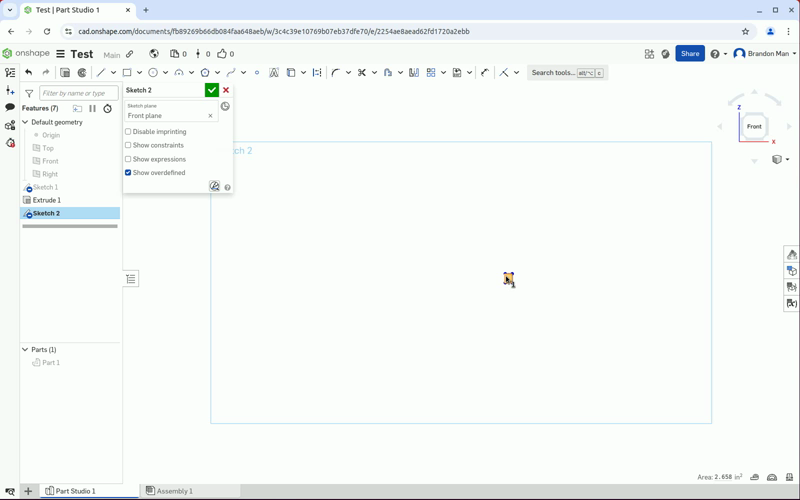
mouse_move(73, 352)
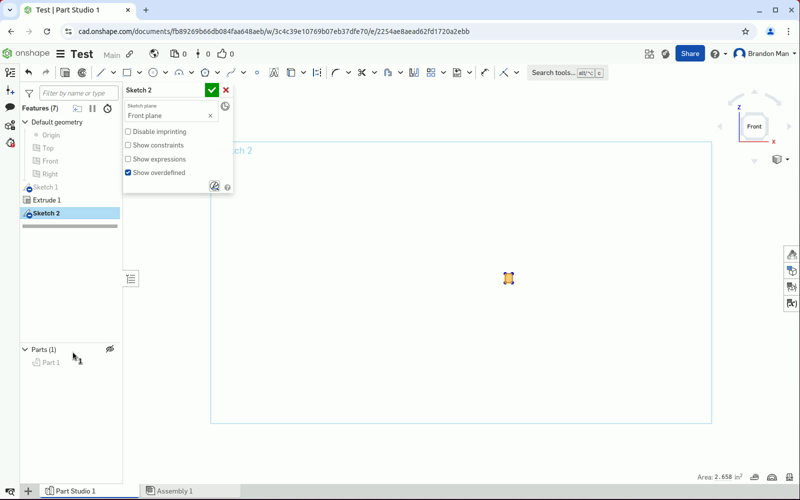
key(shift+y)
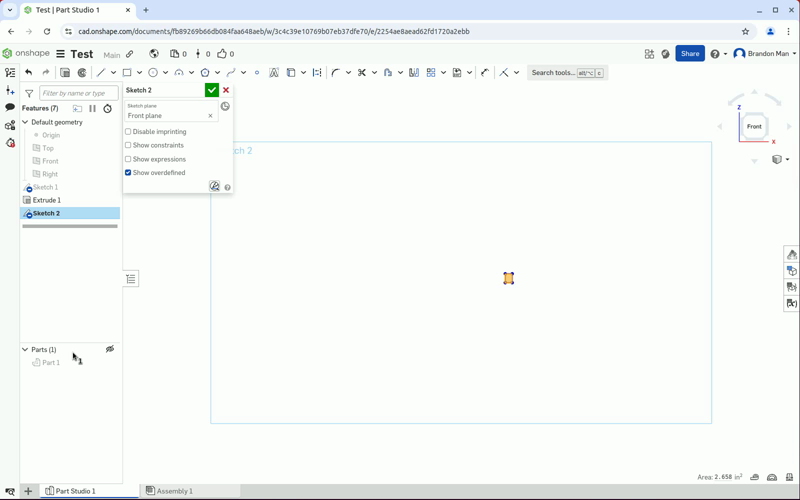
key(shift+e)
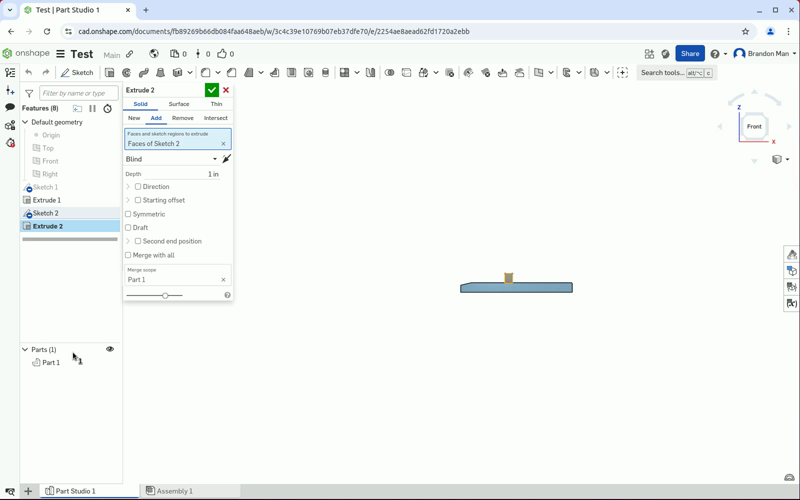
mouse_move(143, 106)
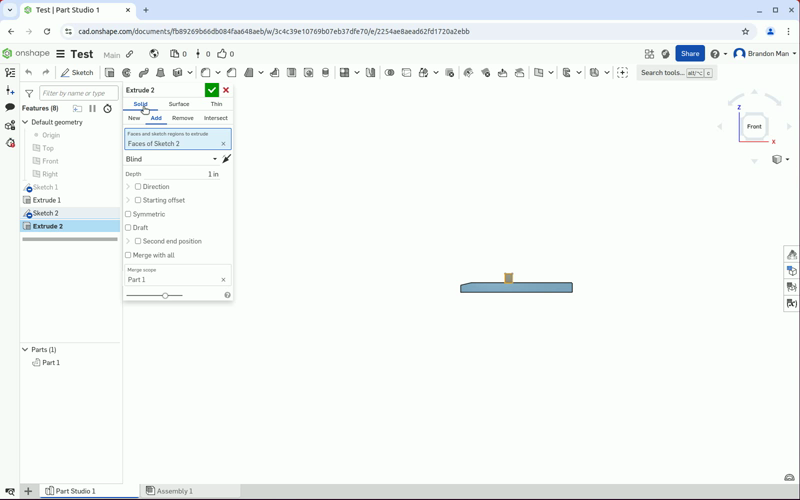
click(143, 106)
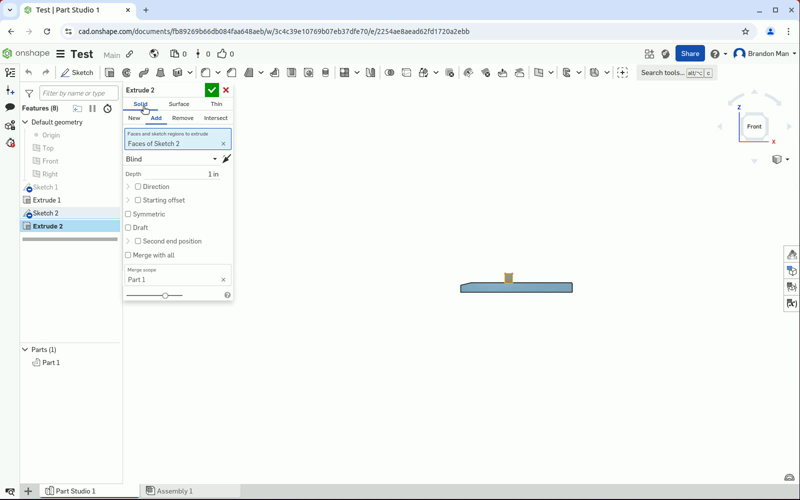
mouse_move(137, 120)
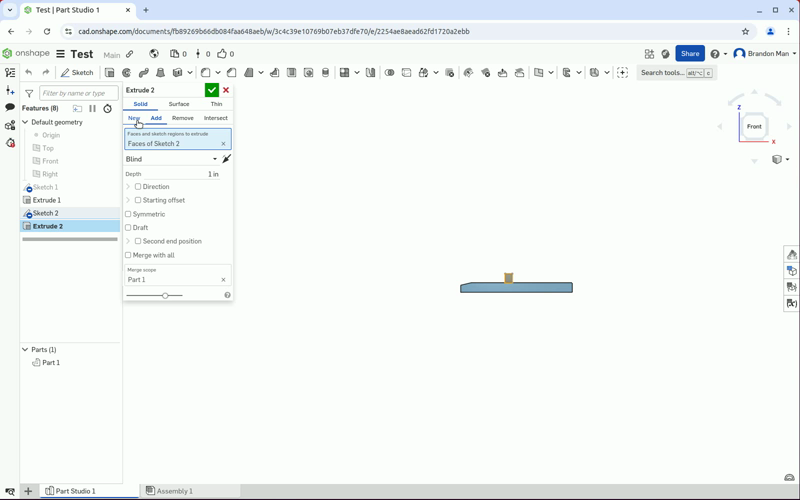
click(137, 120)
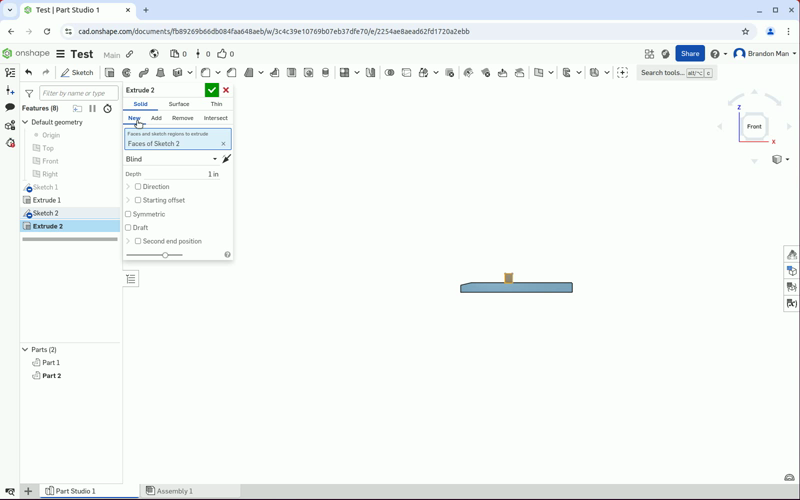
key(tab, 4)
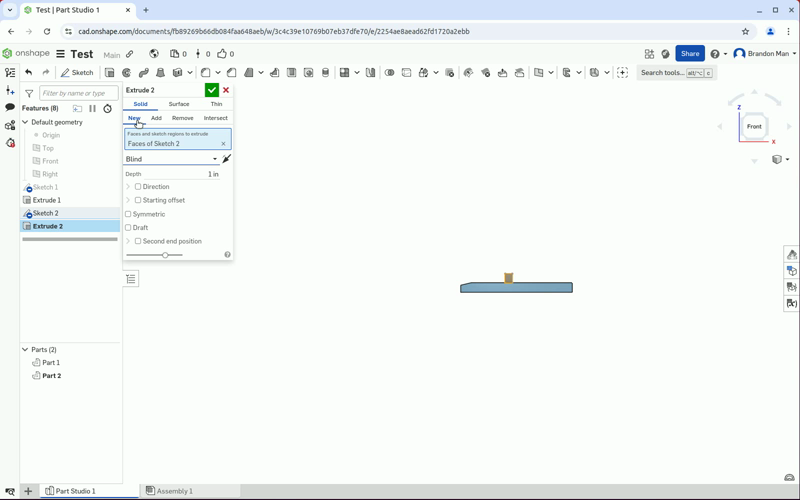
text(1.204)
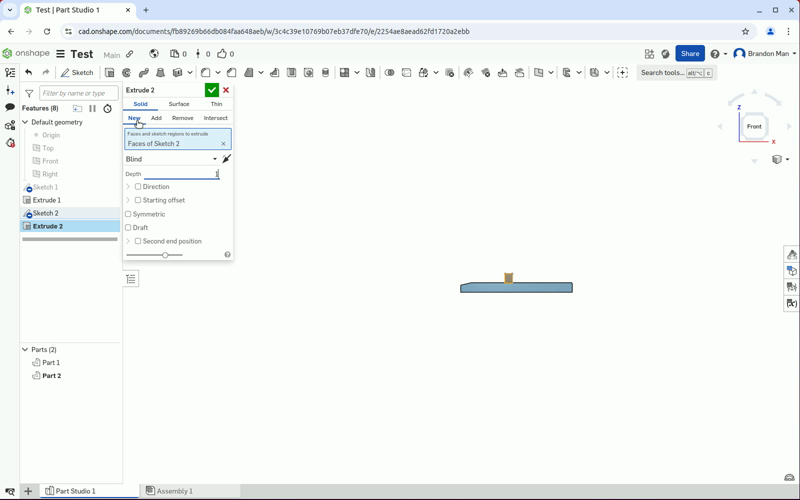
key(enter)
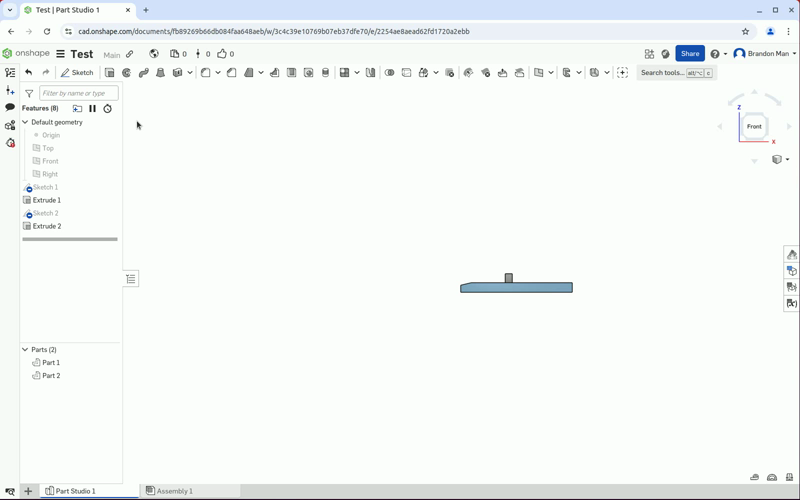
key(shift+h)
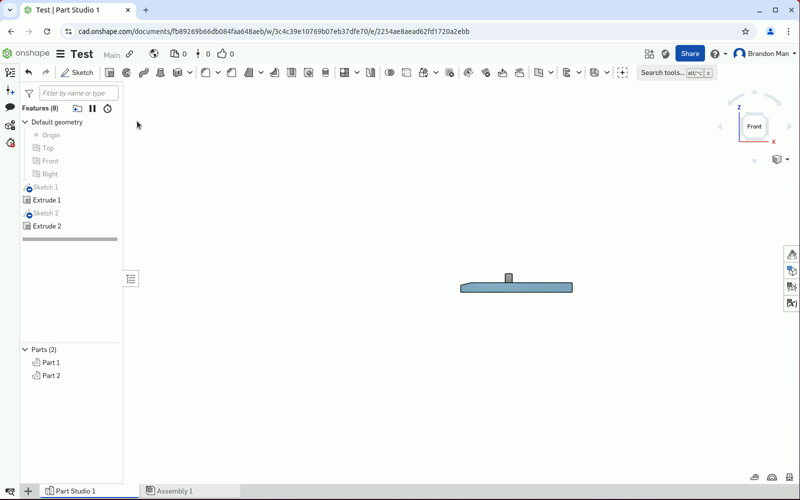
key(shift+h)
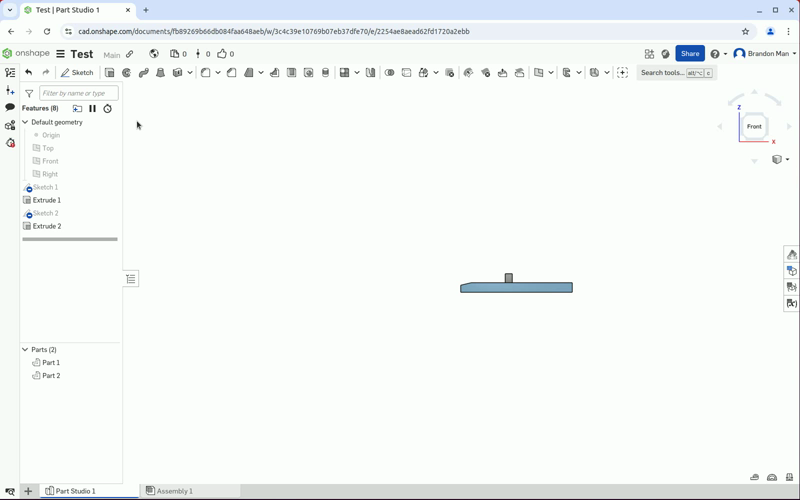
mouse_move(73, 189)
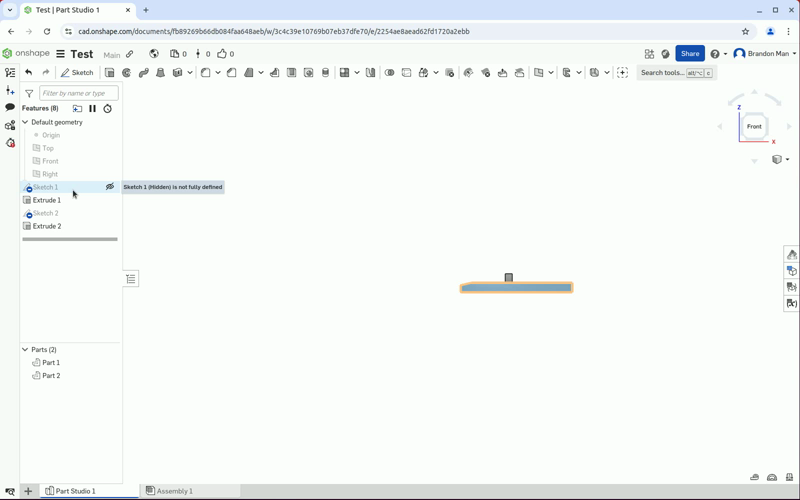
click(73, 189)
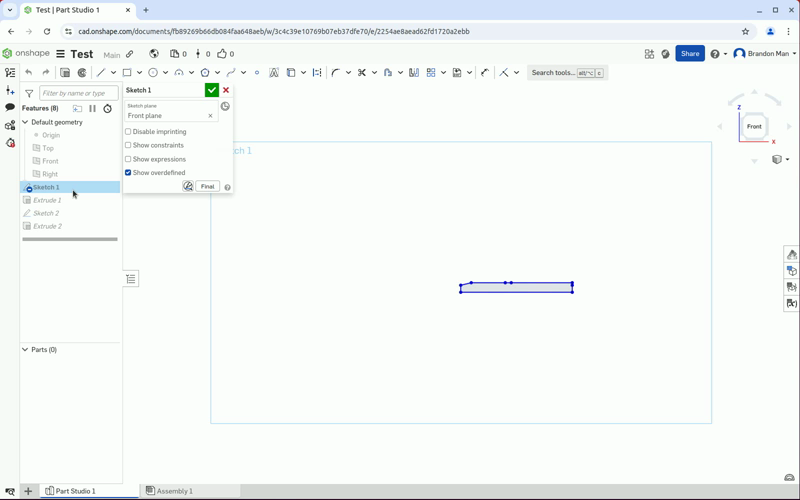
mouse_move(229, 92)
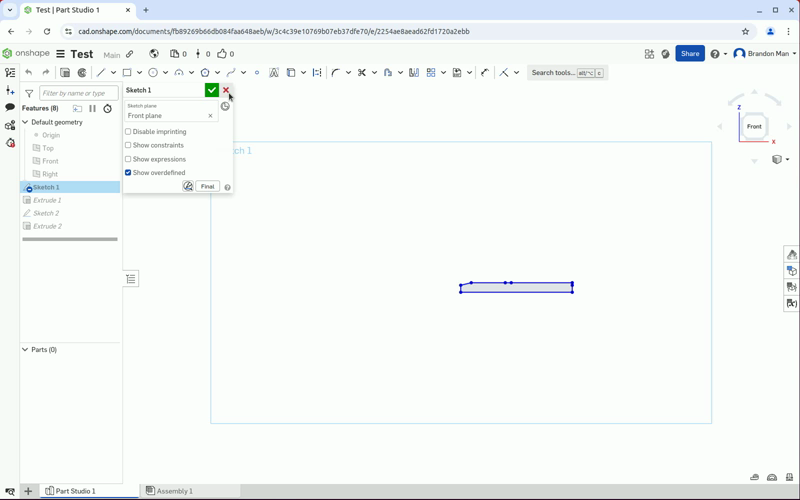
click(229, 92)
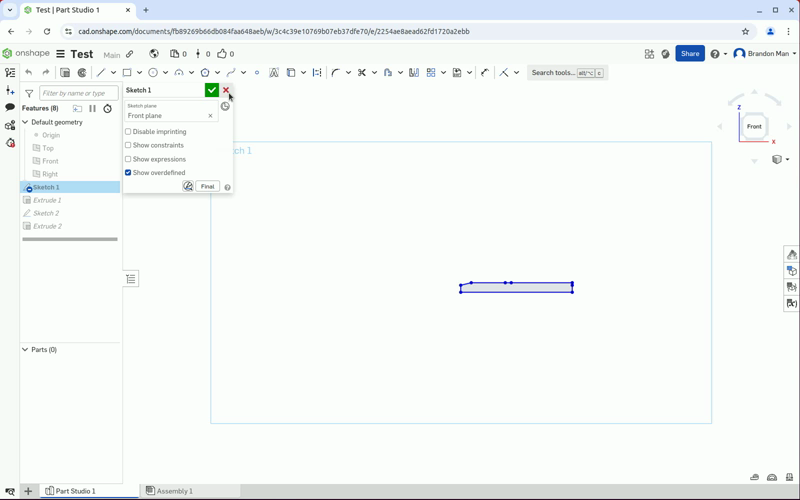
key(shift+s)
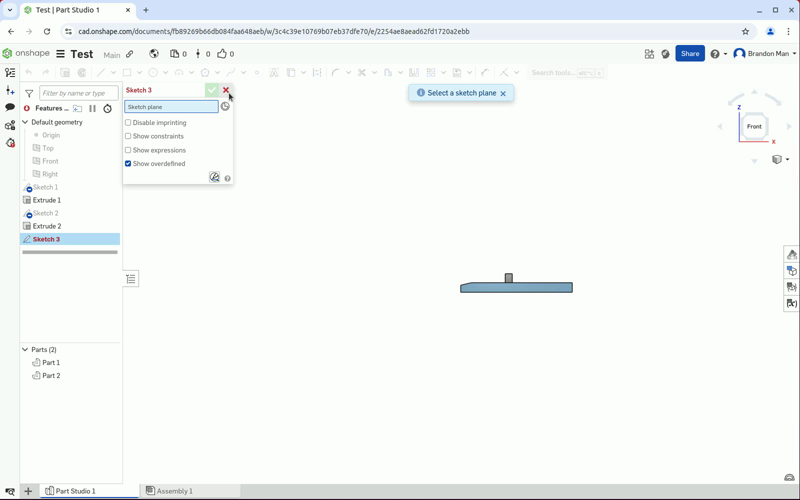
mouse_move(73, 163)
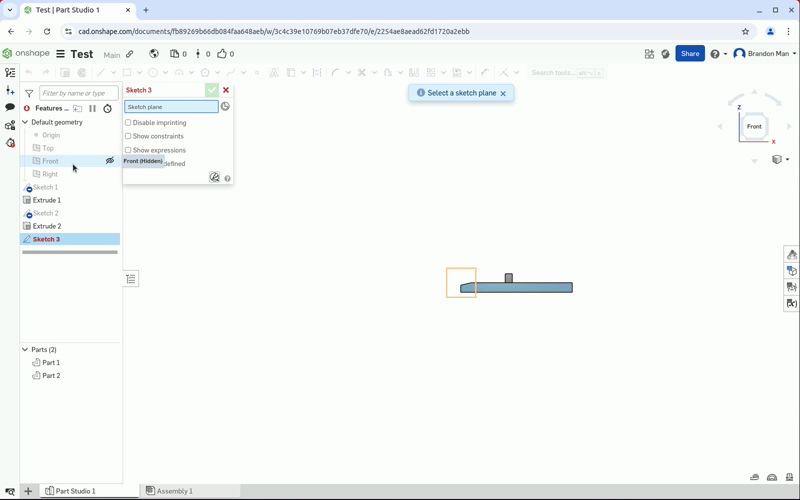
click(73, 163)
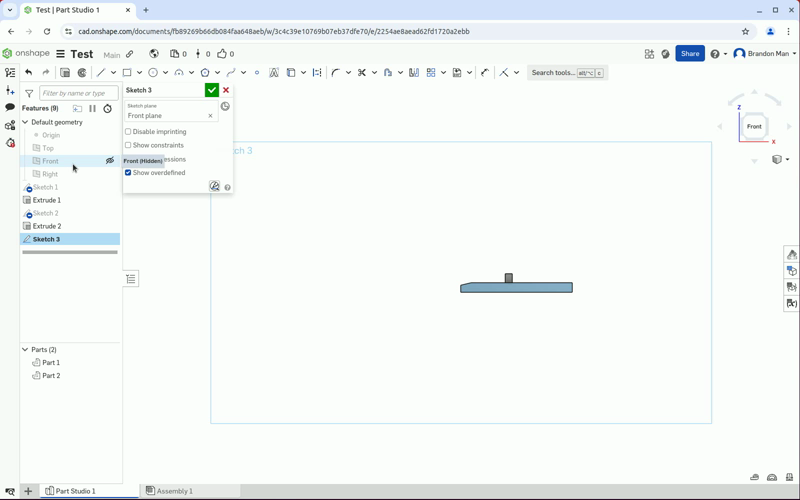
mouse_move(73, 352)
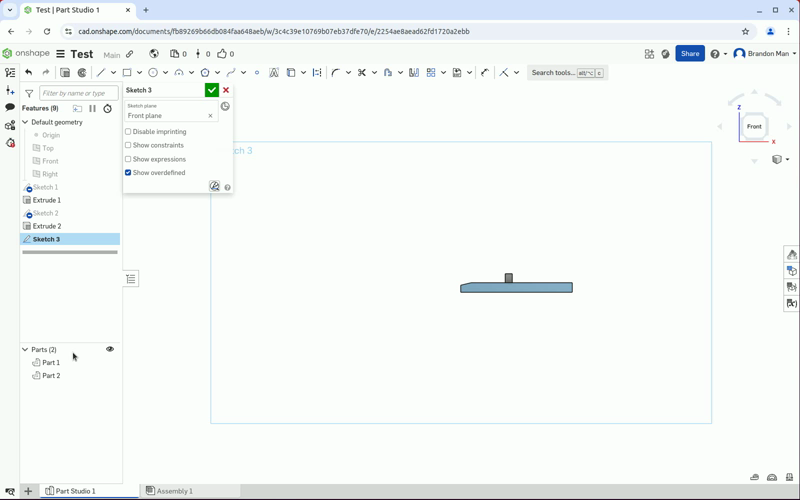
key(y)
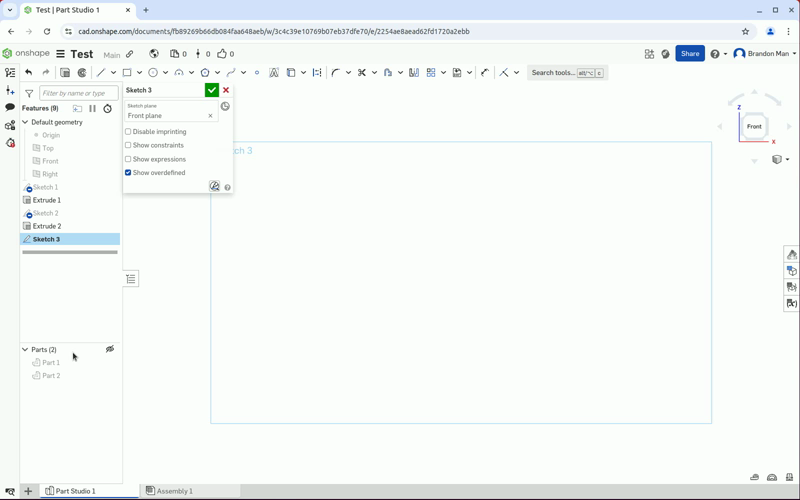
key(l)
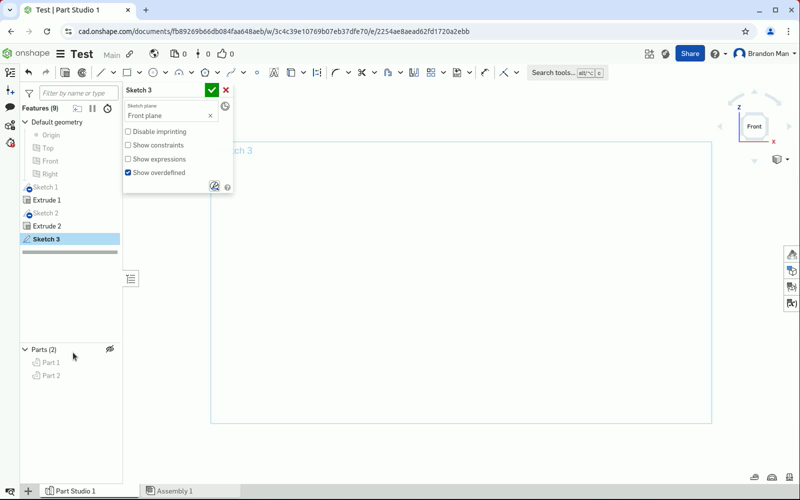
key_down(shift)
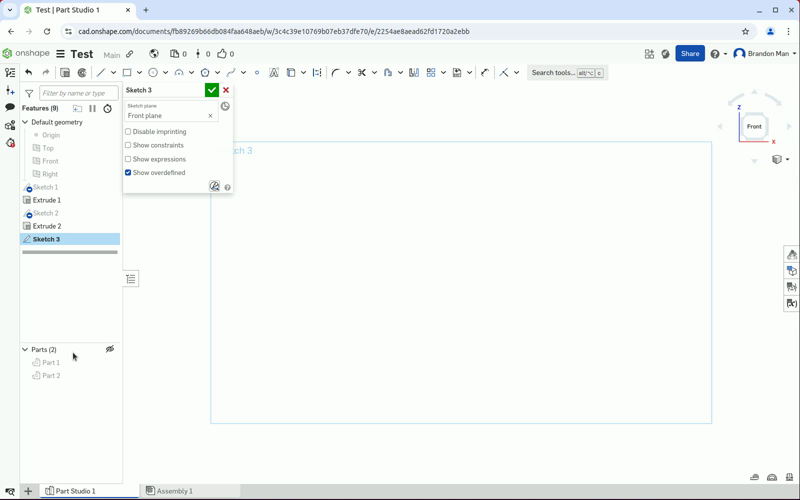
mouse_move(459, 294)
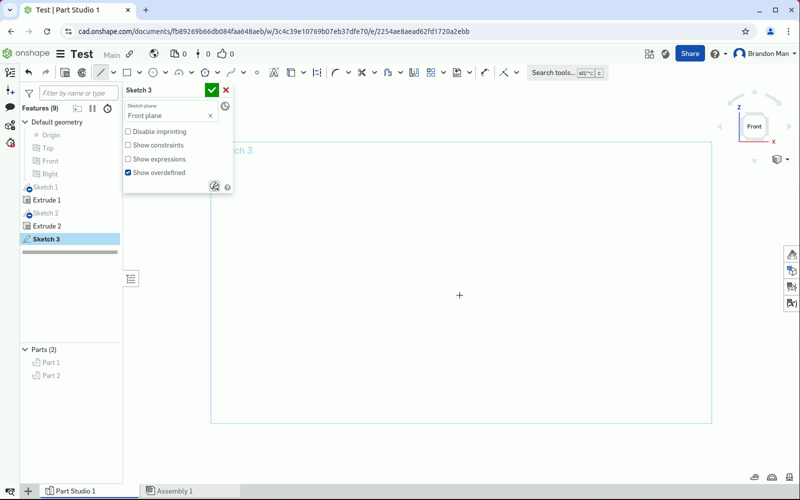
click(459, 294)
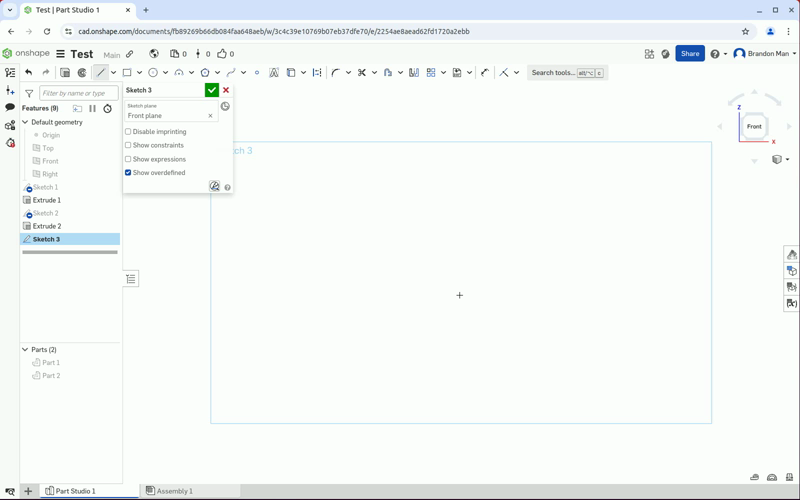
key_up(shift)
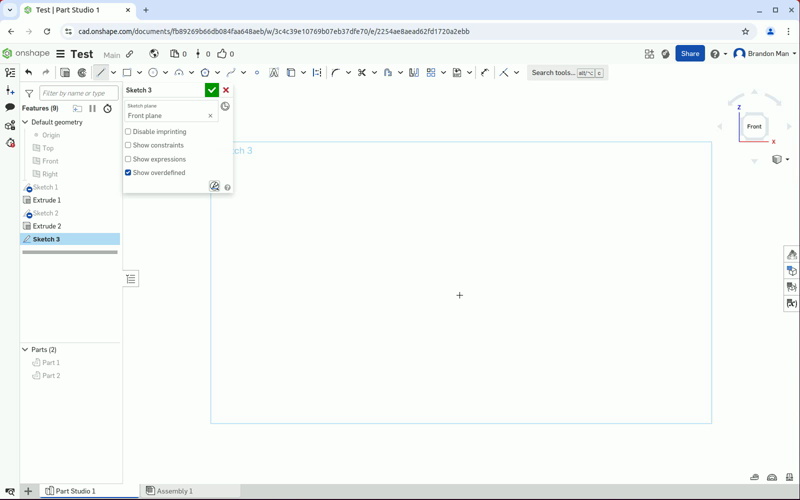
key_down(shift)
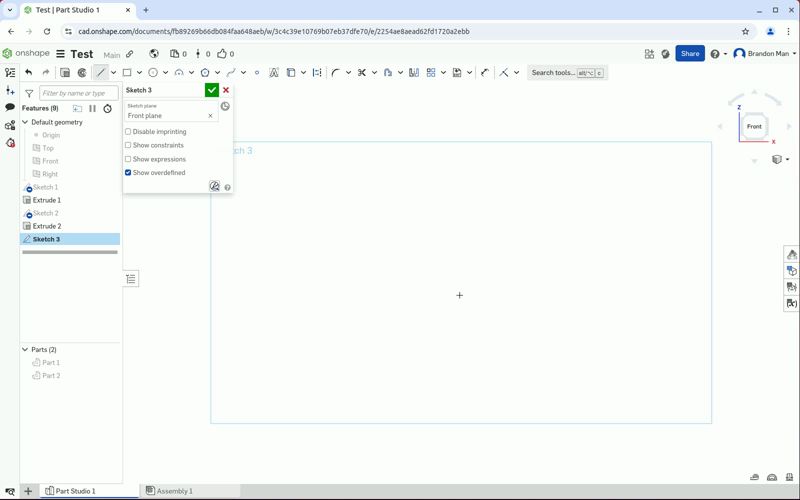
mouse_move(489, 294)
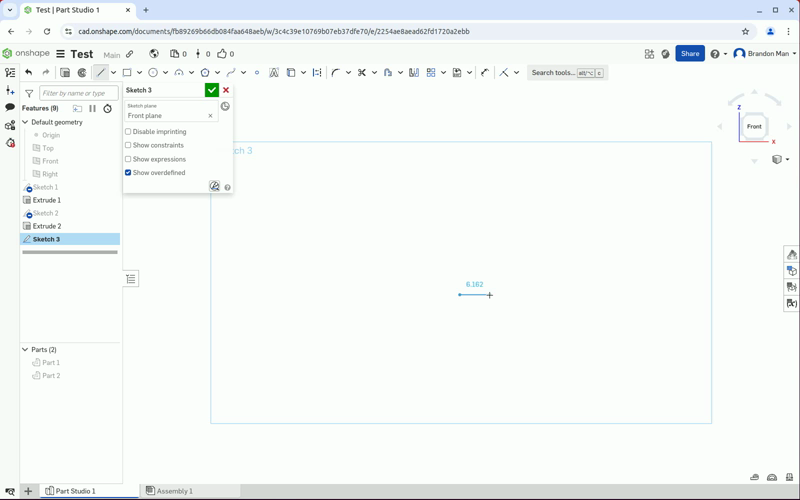
mouse_move(460, 294)
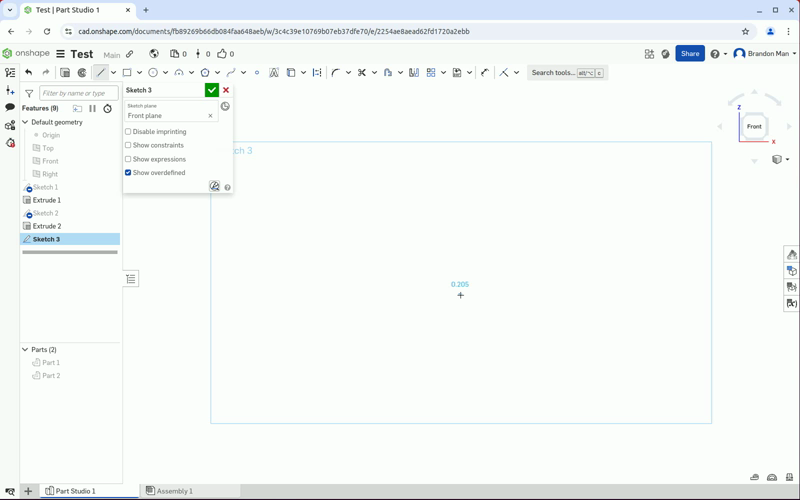
scroll(6)
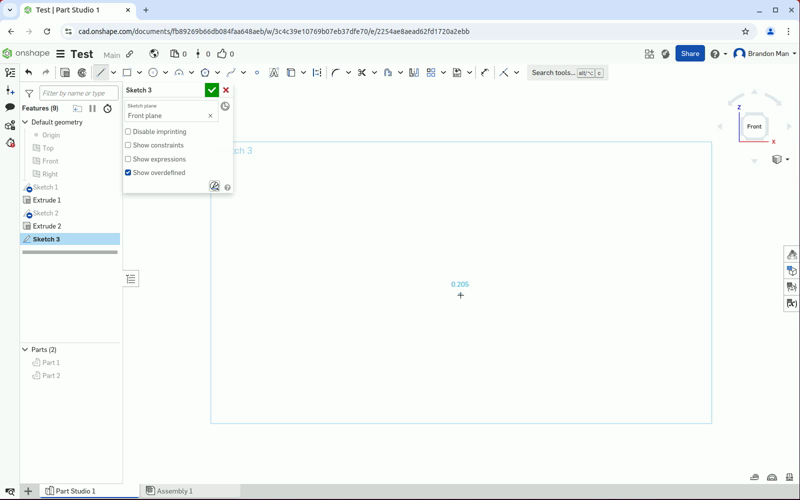
scroll(6)
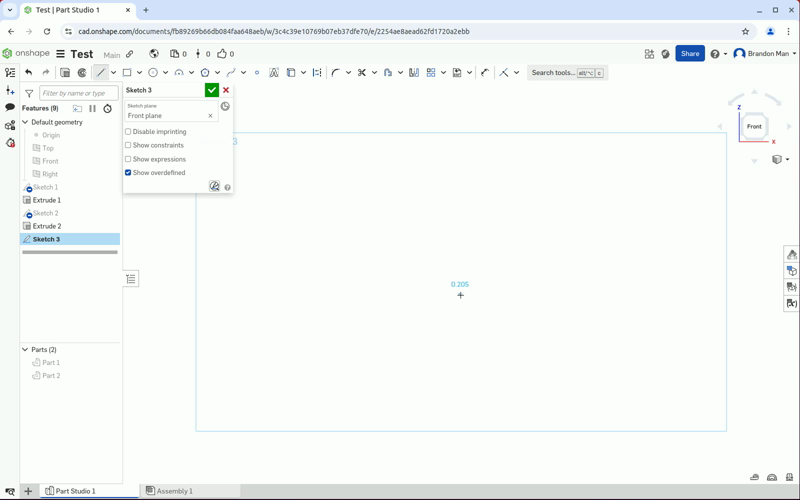
scroll(6)
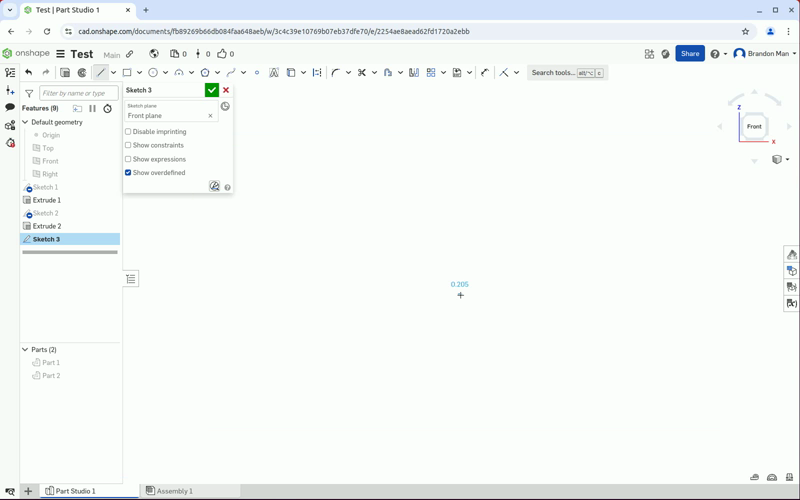
scroll(6)
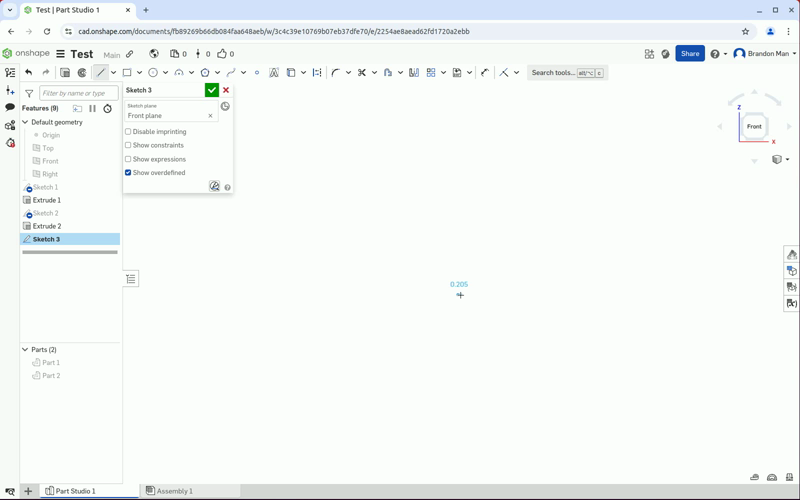
scroll(6)
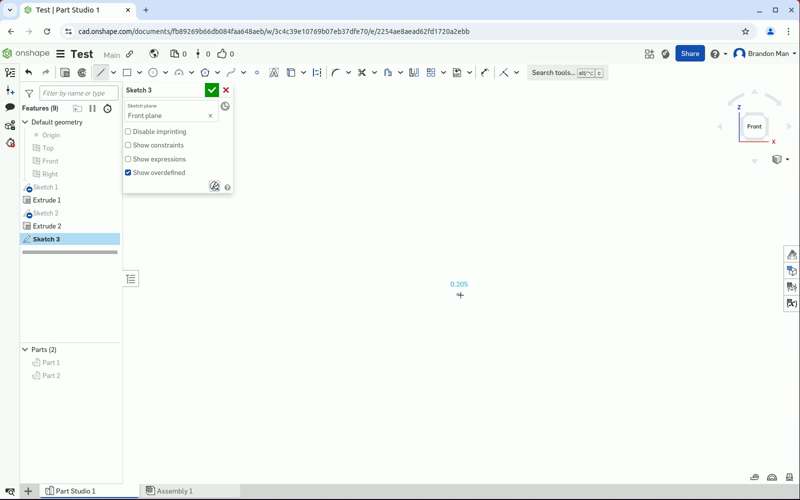
scroll(6)
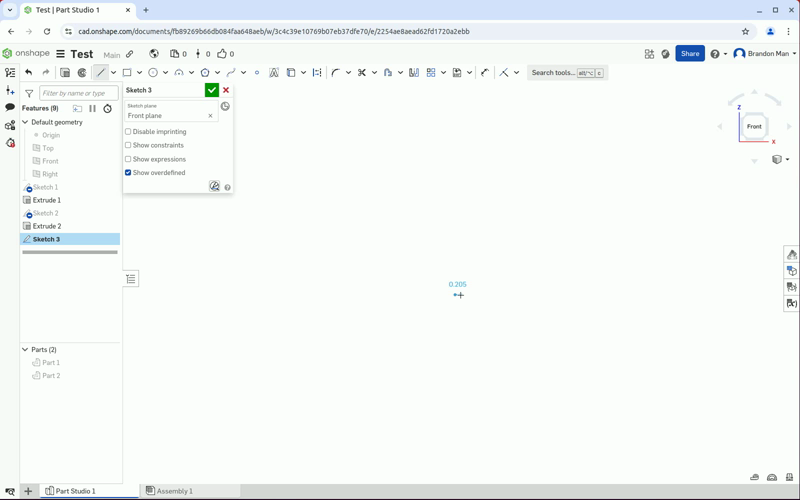
scroll(6)
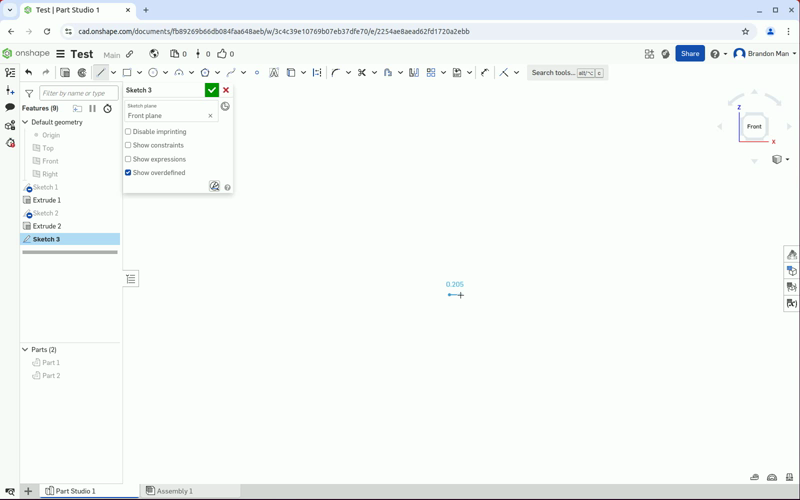
click(460, 294)
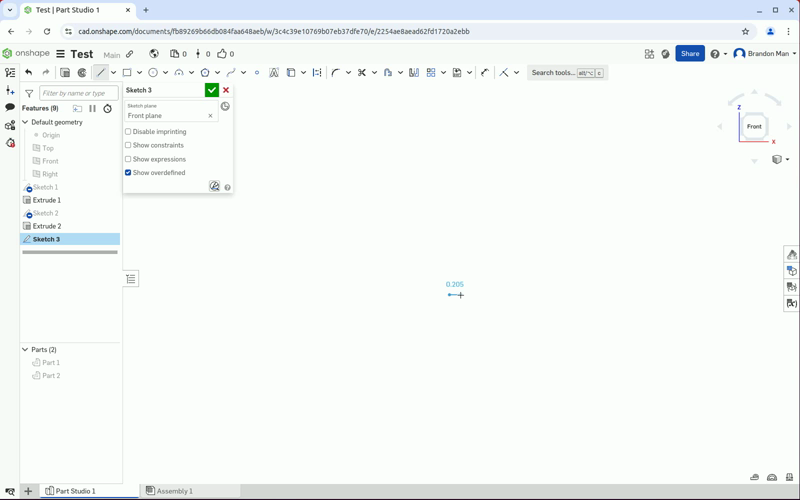
scroll(-6)
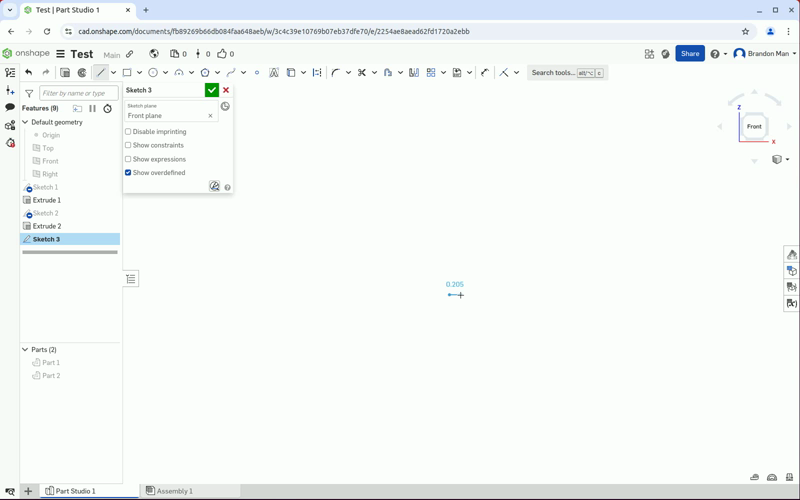
scroll(-6)
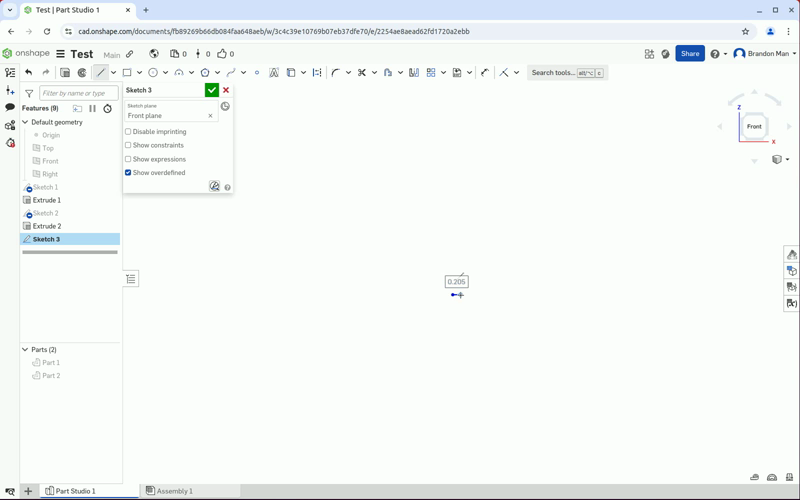
scroll(-6)
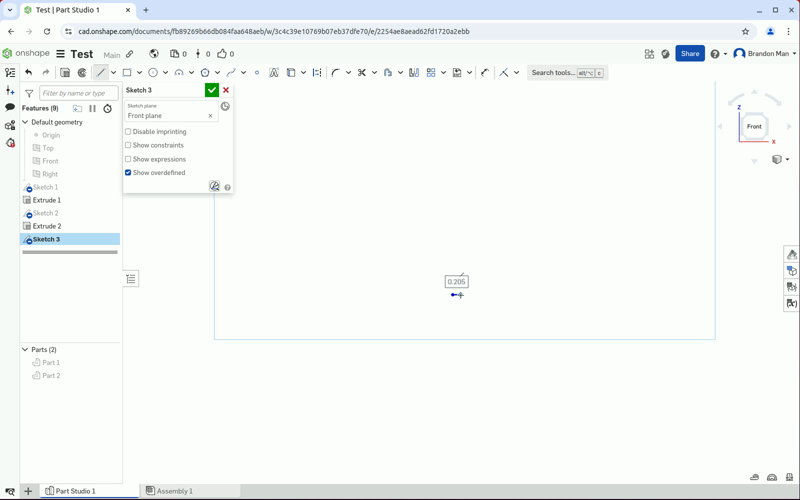
scroll(-6)
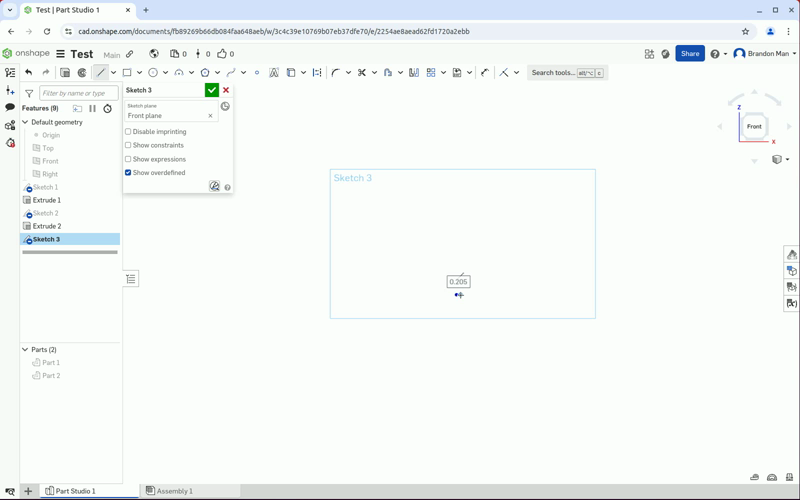
scroll(-6)
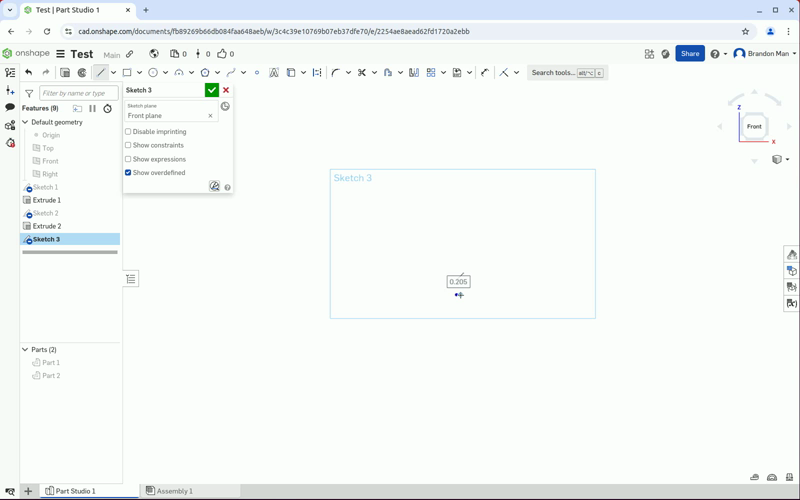
scroll(-6)
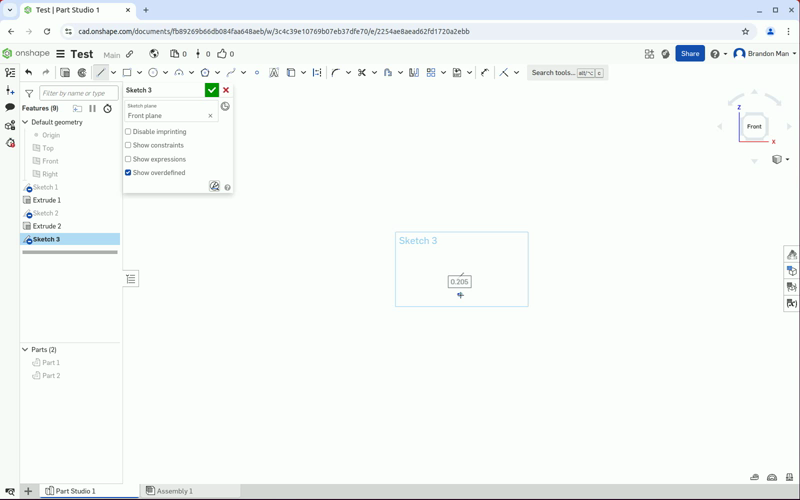
scroll(-6)
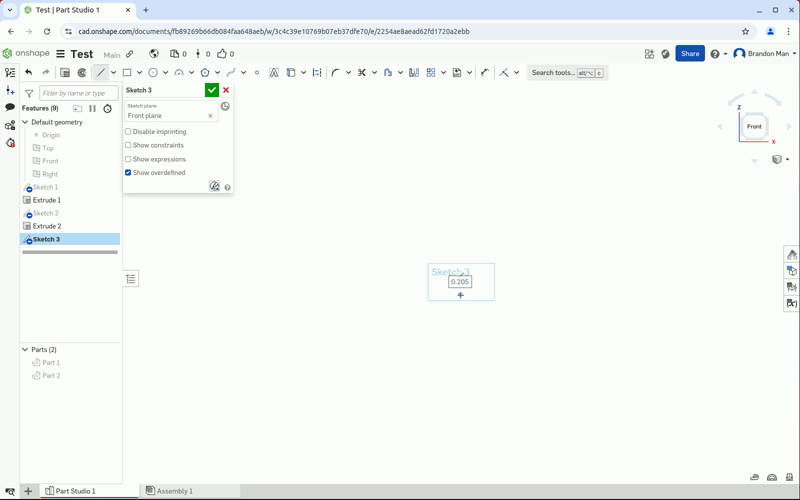
key_up(shift)
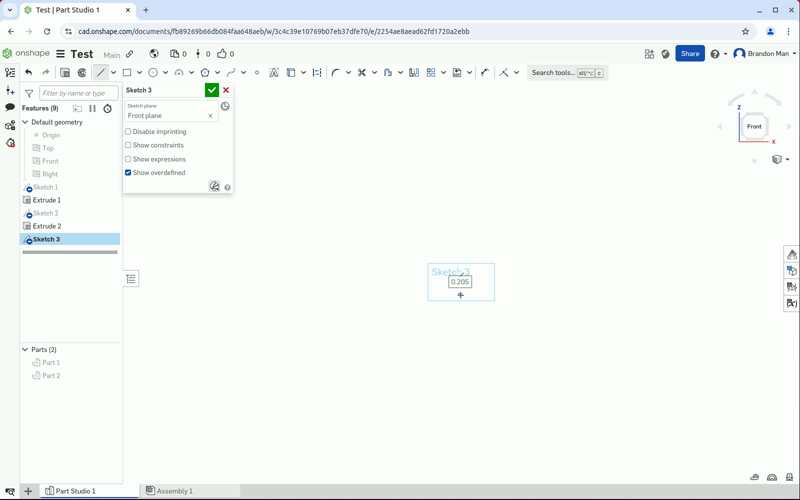
key_down(shift)
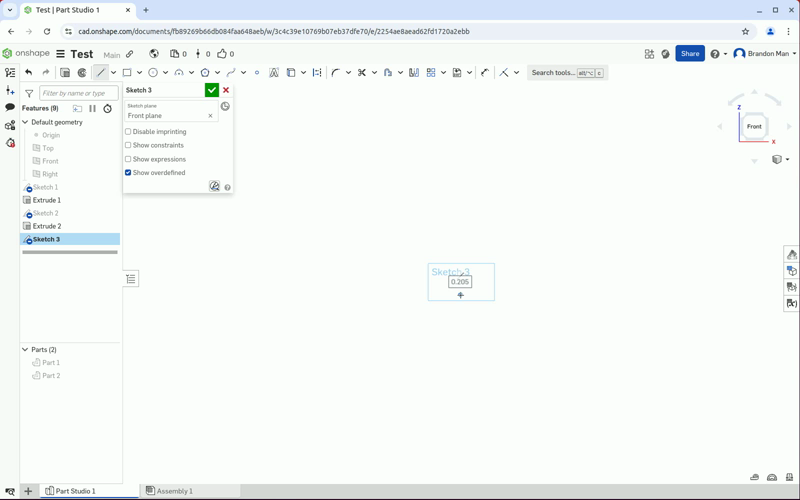
mouse_move(490, 294)
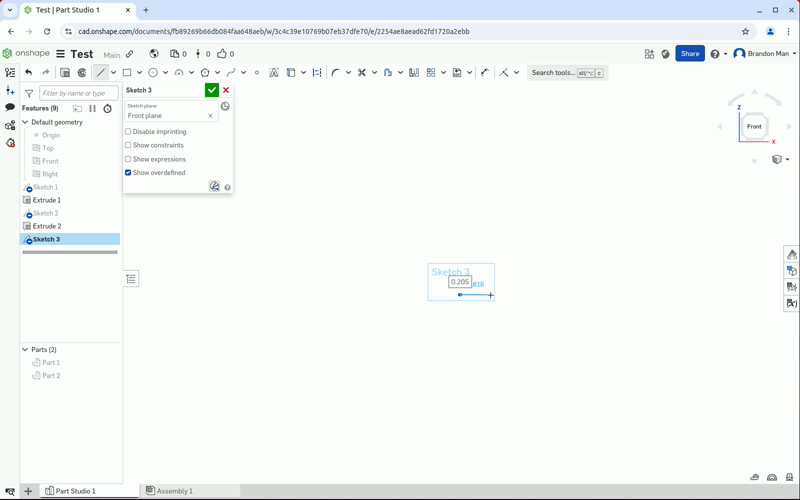
mouse_move(460, 291)
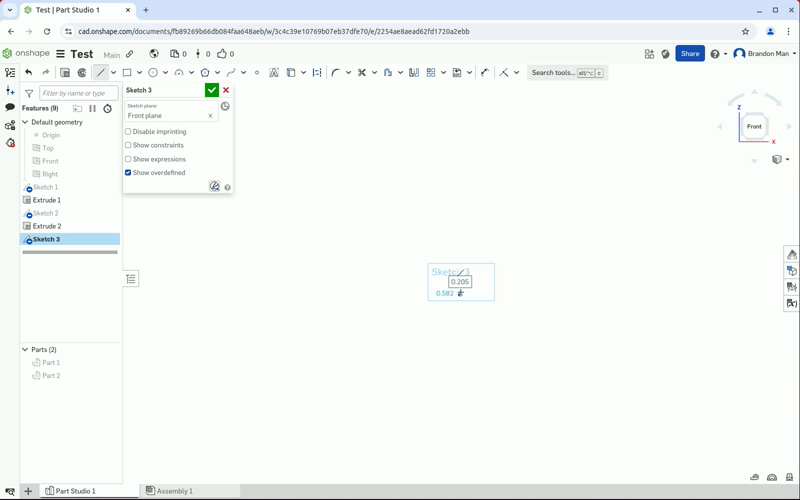
scroll(6)
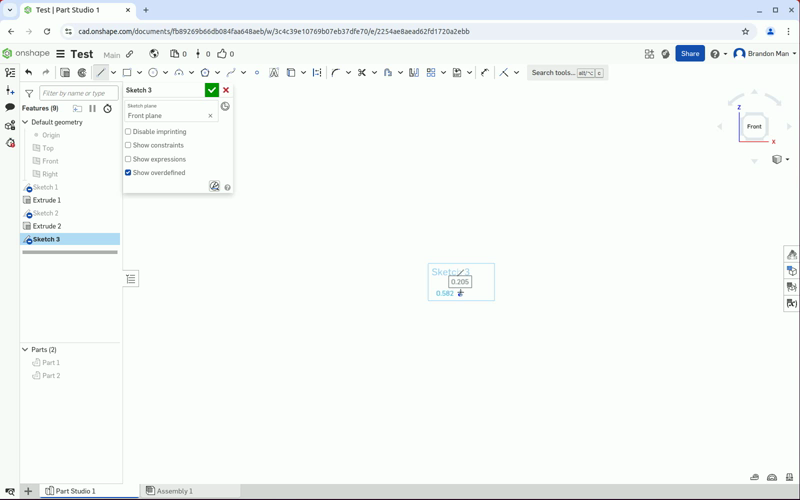
scroll(6)
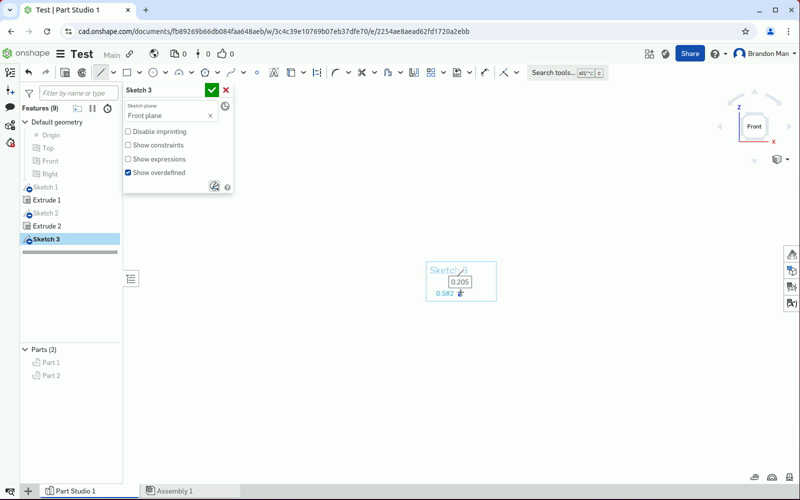
scroll(6)
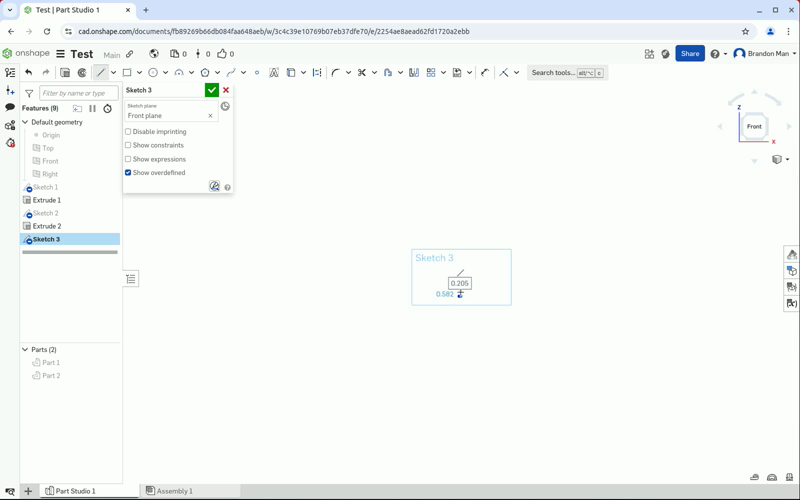
scroll(6)
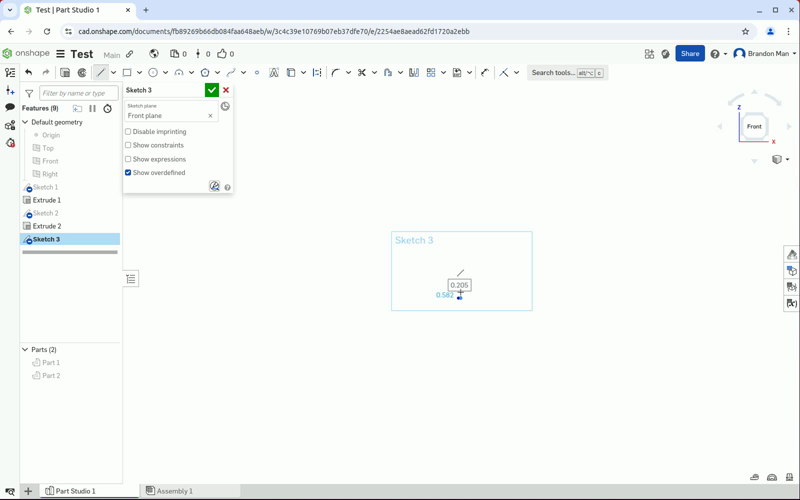
scroll(6)
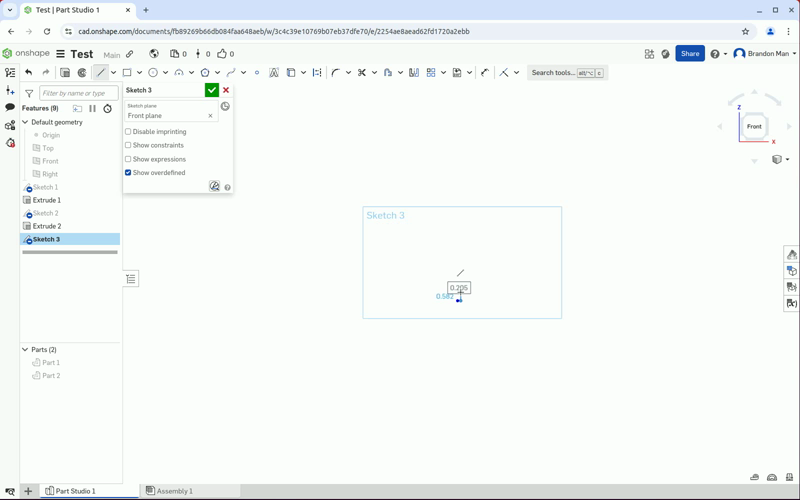
scroll(6)
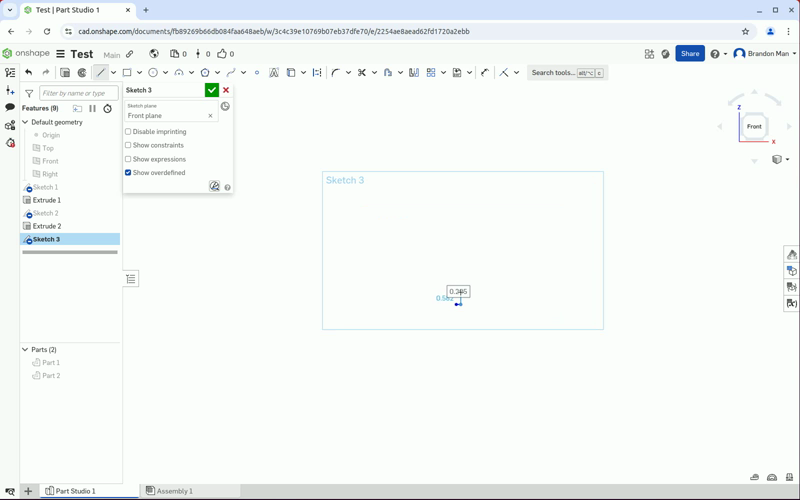
scroll(6)
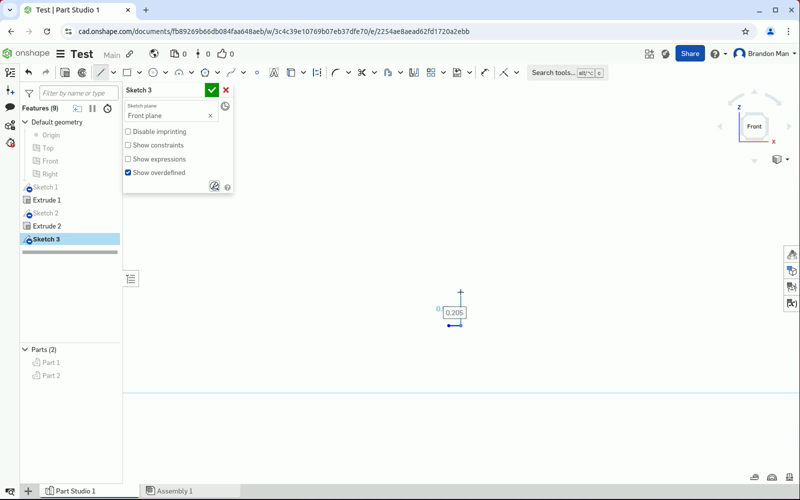
click(460, 291)
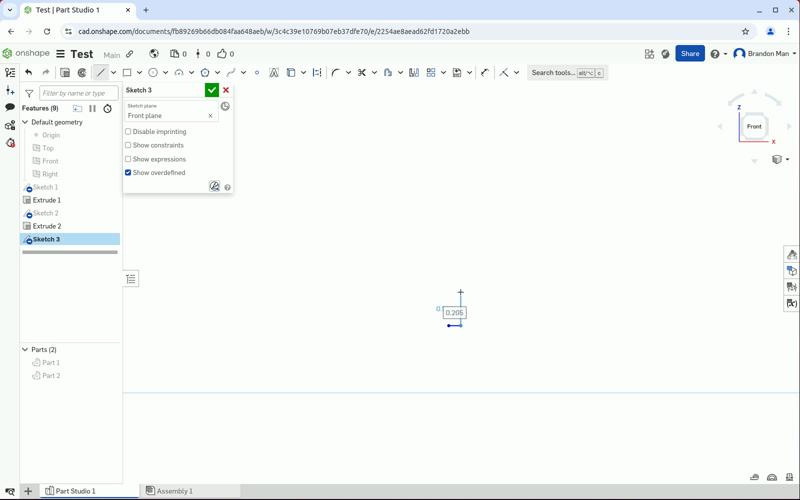
scroll(-6)
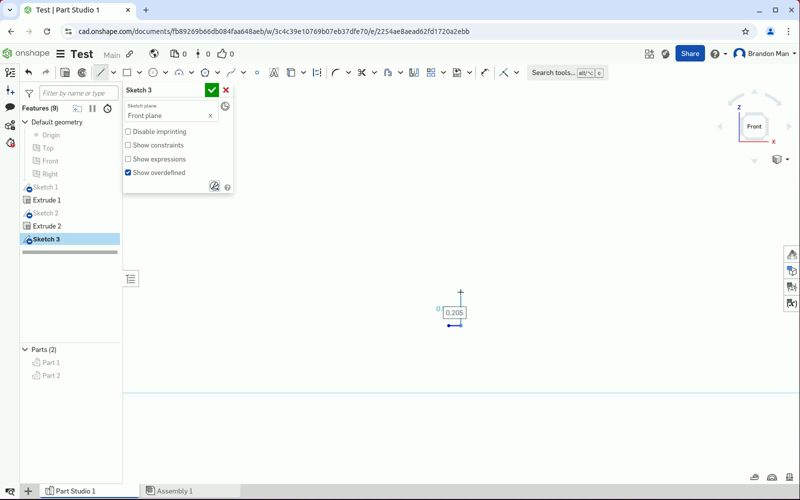
scroll(-6)
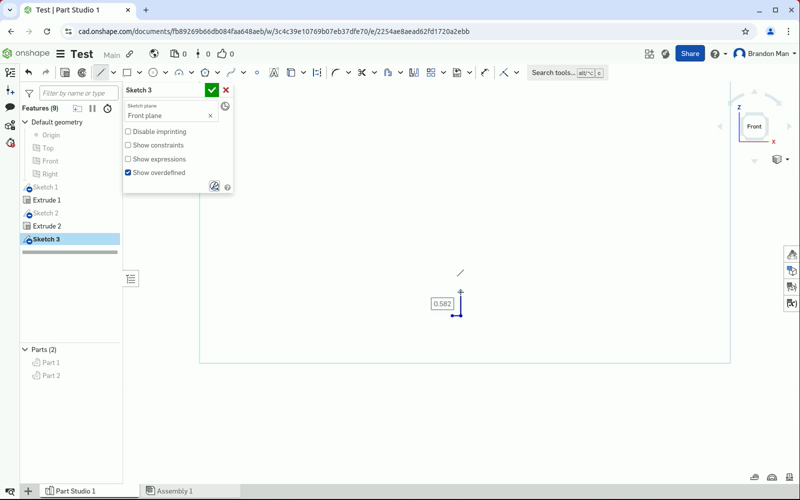
scroll(-6)
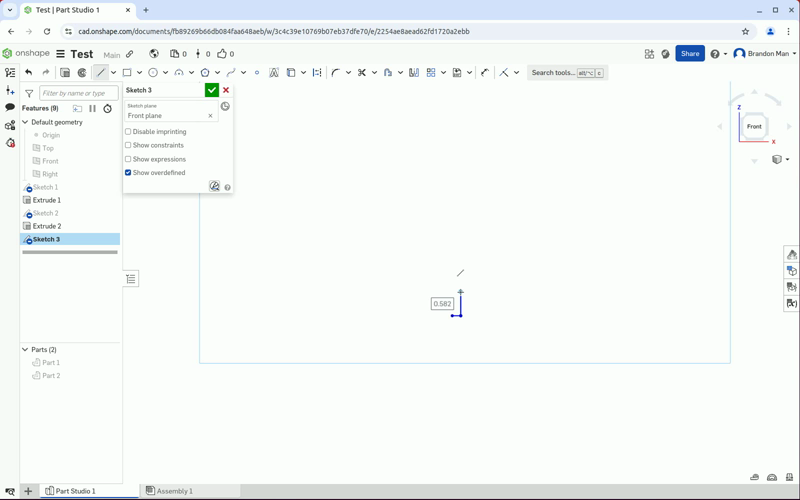
scroll(-6)
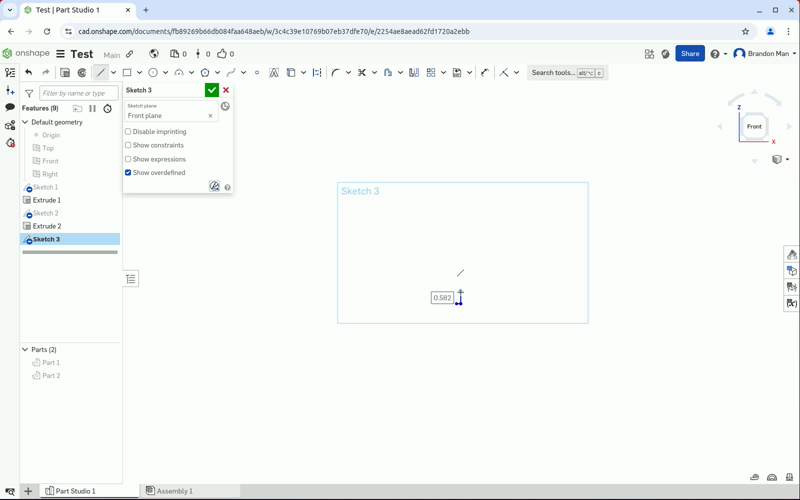
scroll(-6)
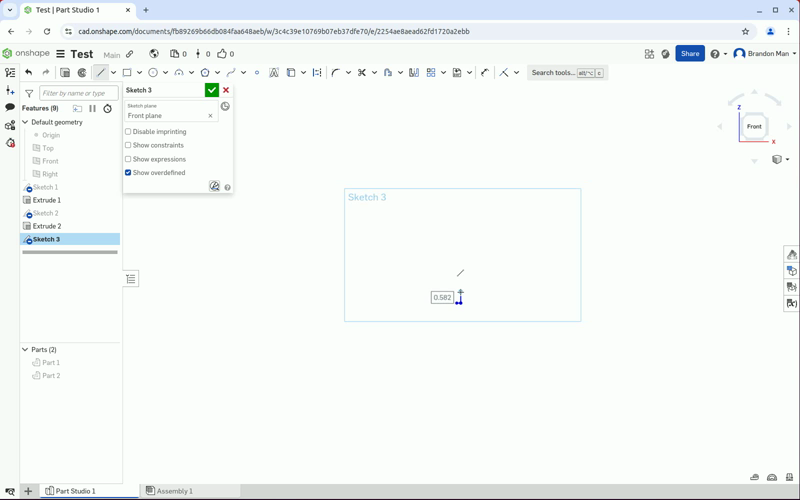
scroll(-6)
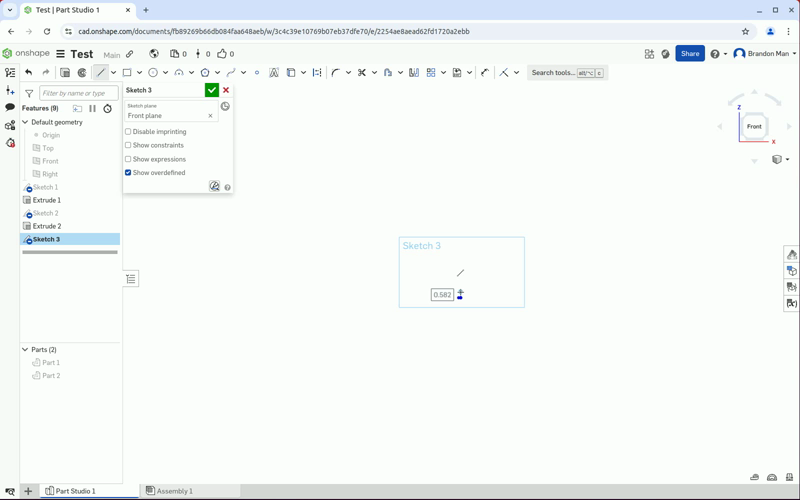
scroll(-6)
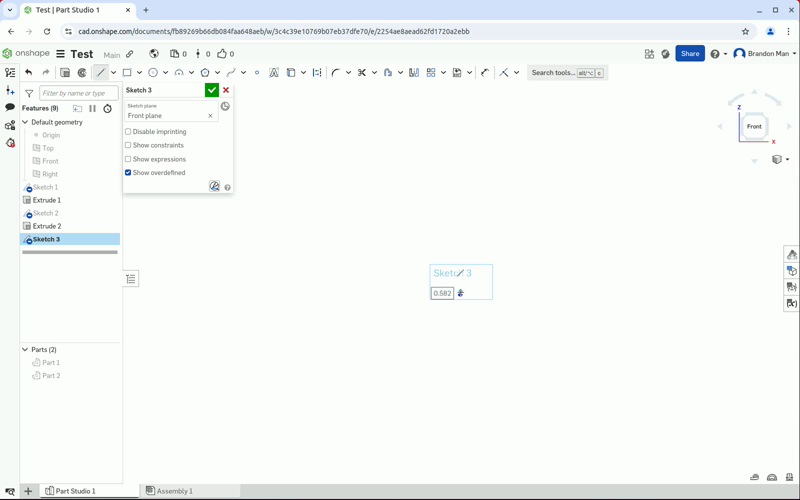
key_up(shift)
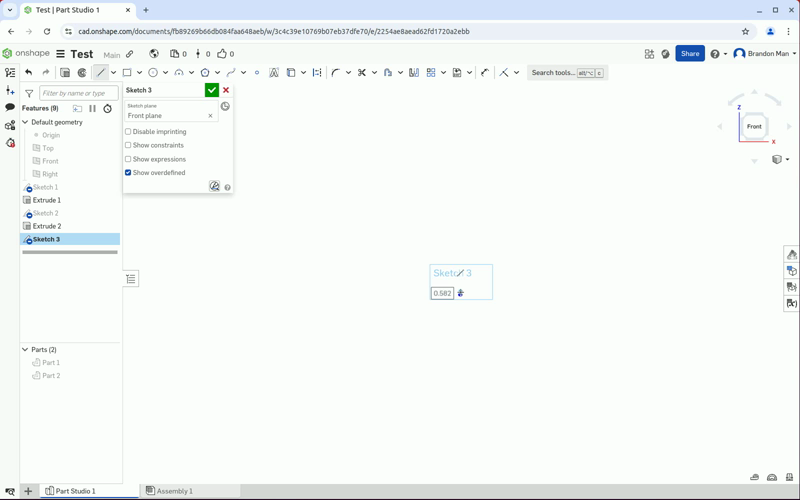
key_down(shift)
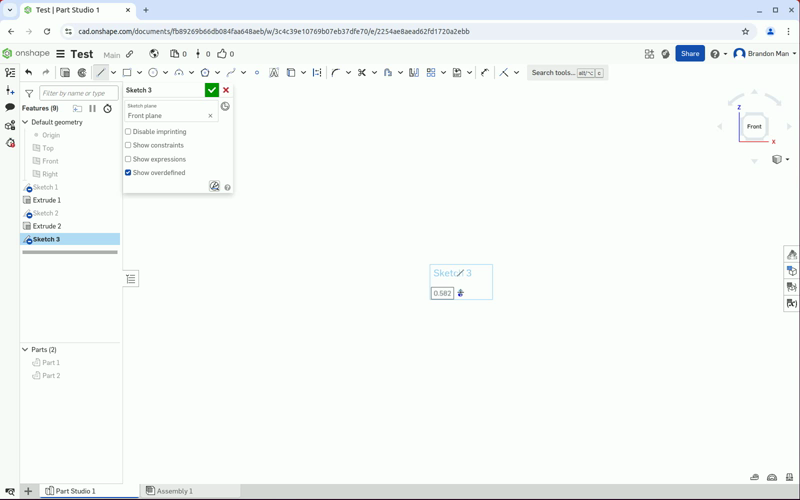
mouse_move(490, 291)
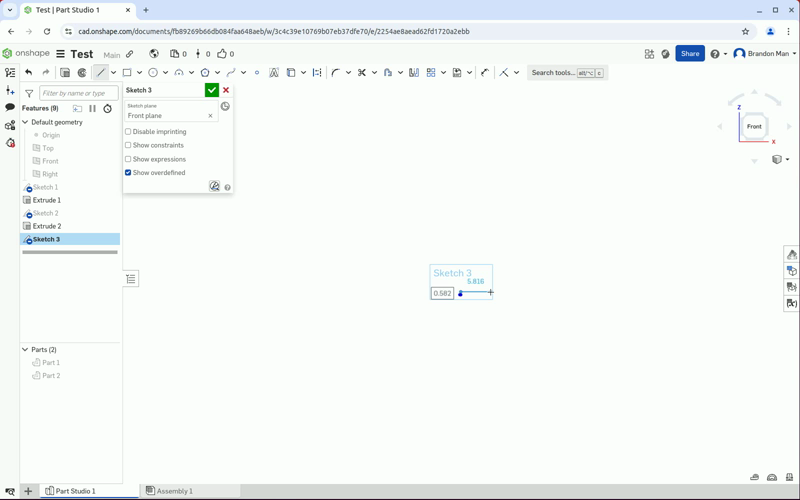
mouse_move(460, 284)
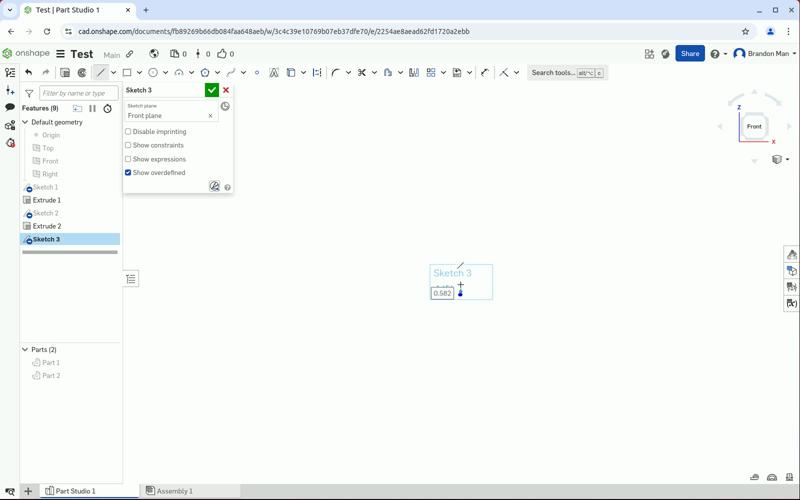
click(460, 284)
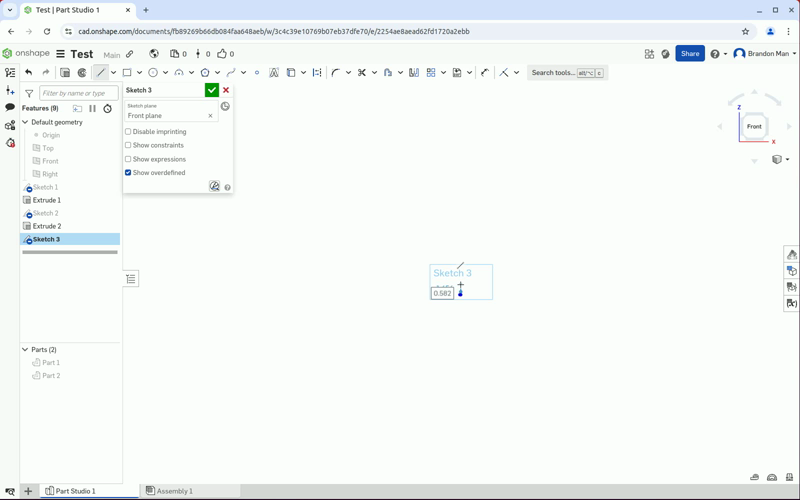
key_up(shift)
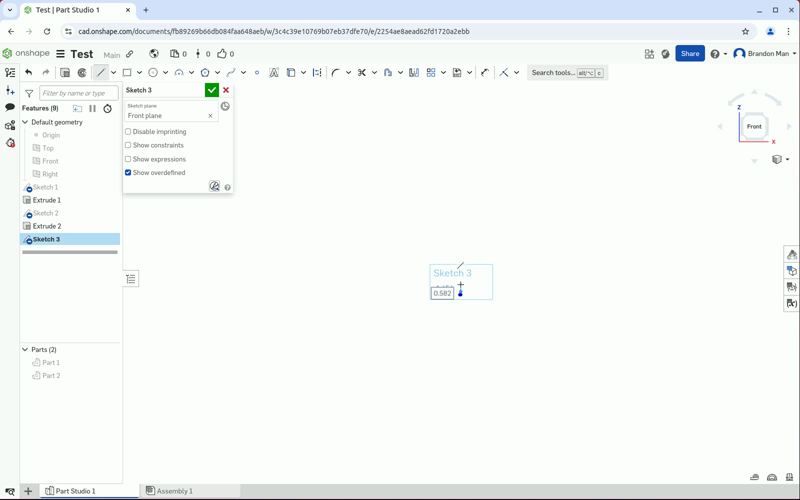
key_down(shift)
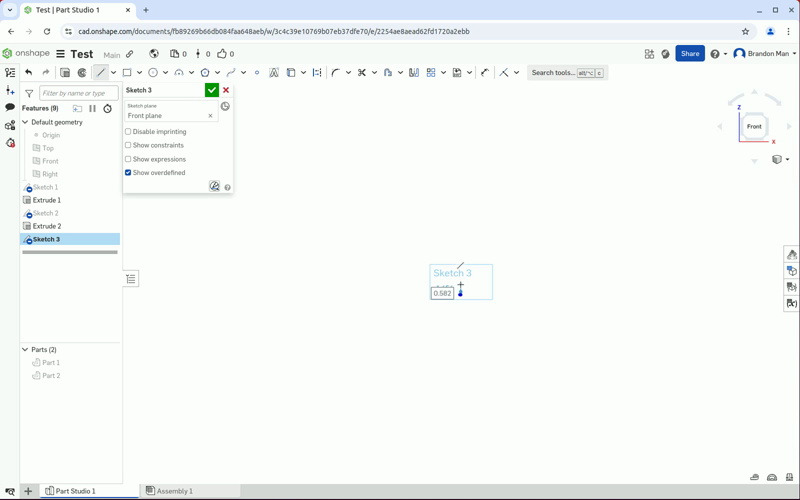
mouse_move(490, 284)
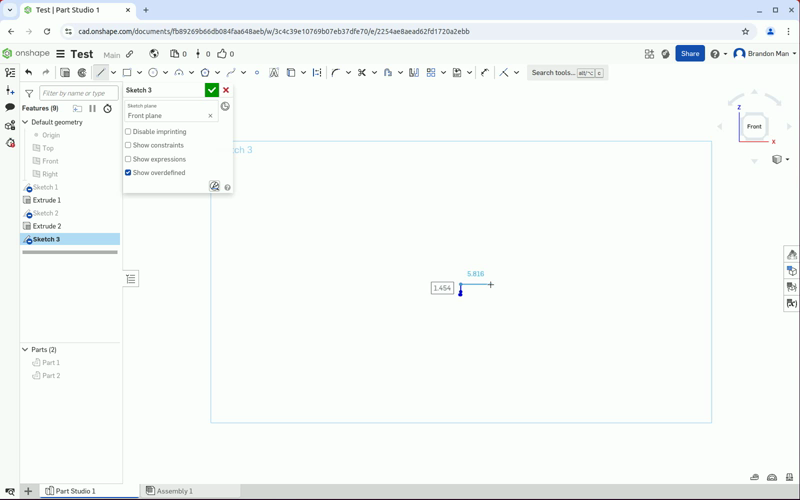
mouse_move(459, 284)
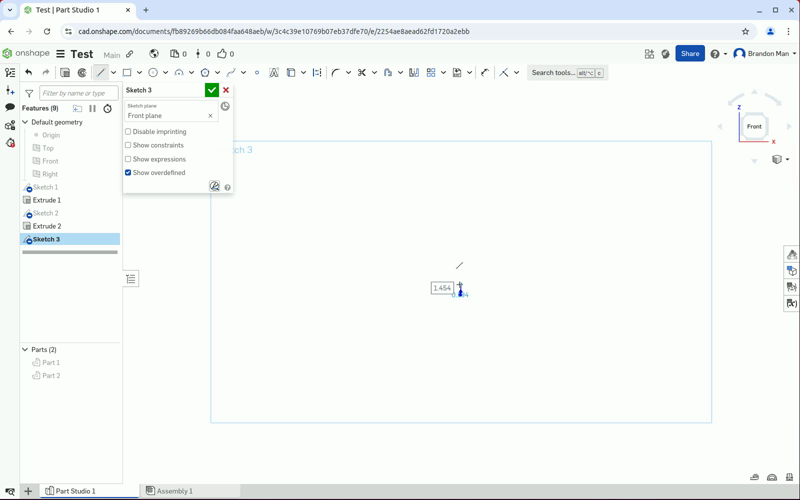
scroll(6)
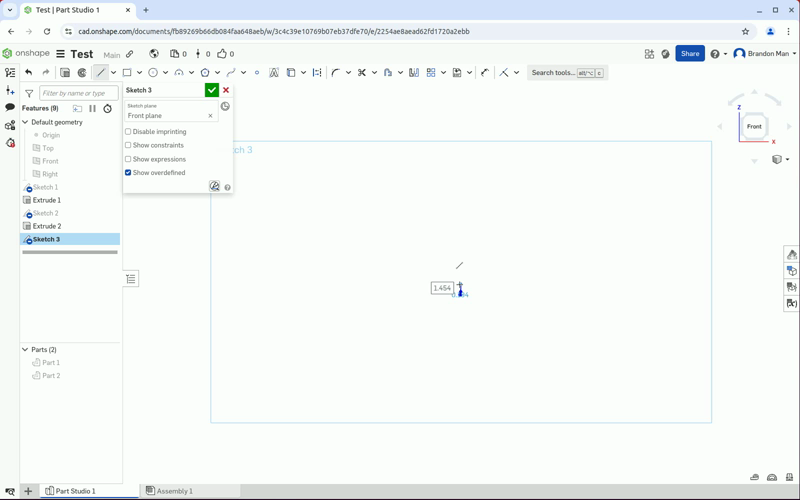
scroll(6)
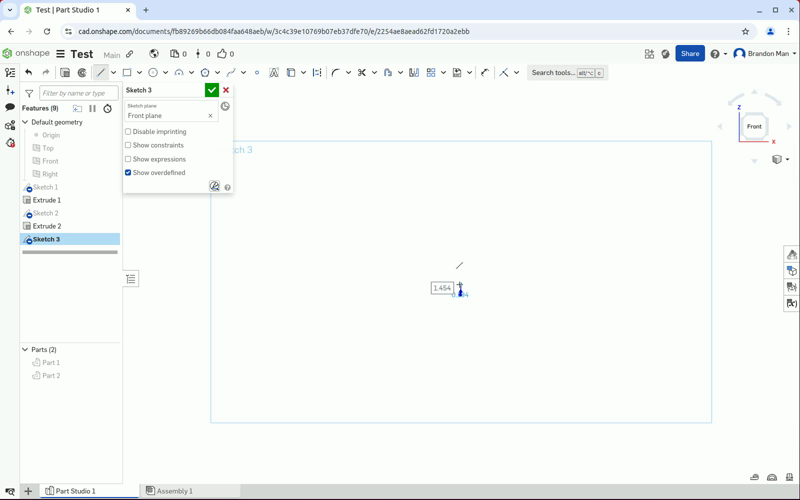
scroll(6)
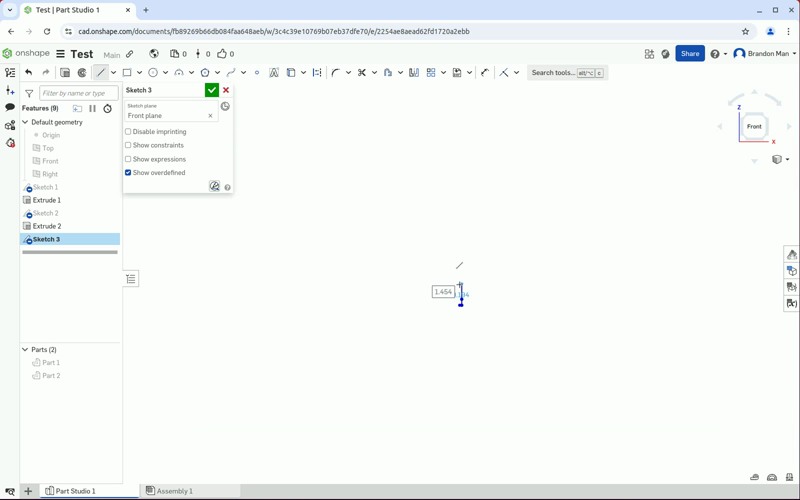
scroll(6)
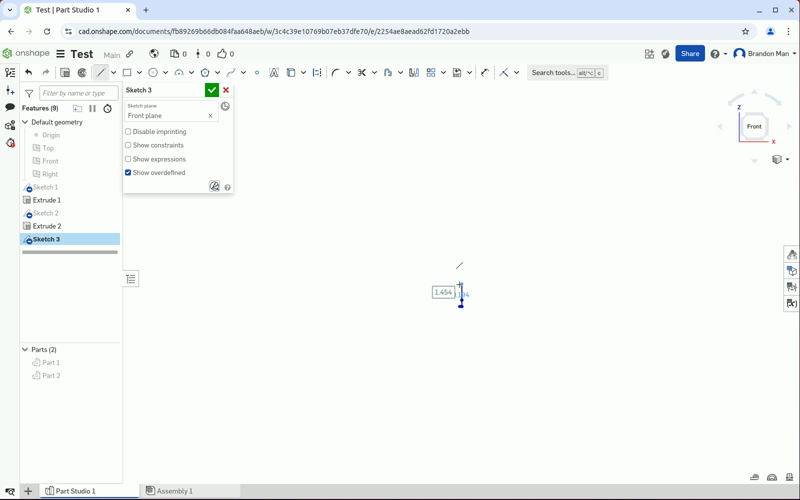
scroll(6)
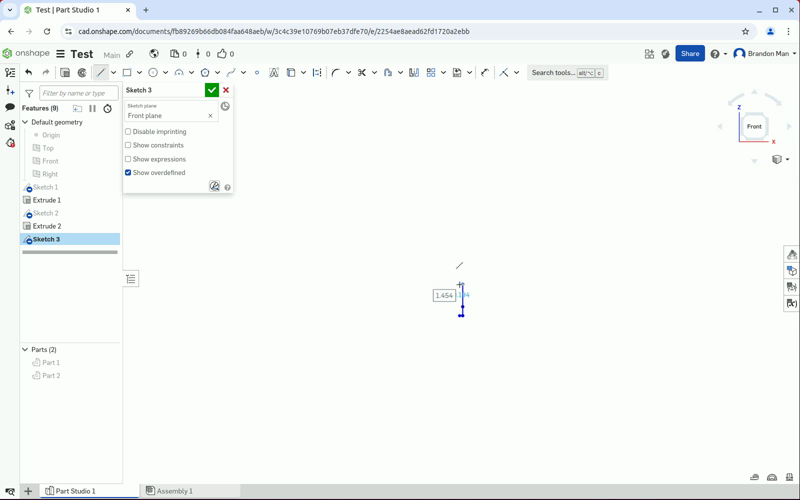
scroll(6)
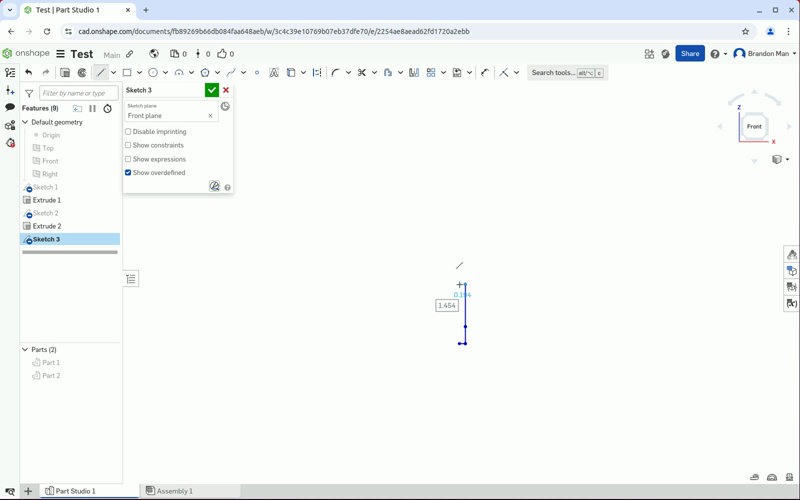
scroll(6)
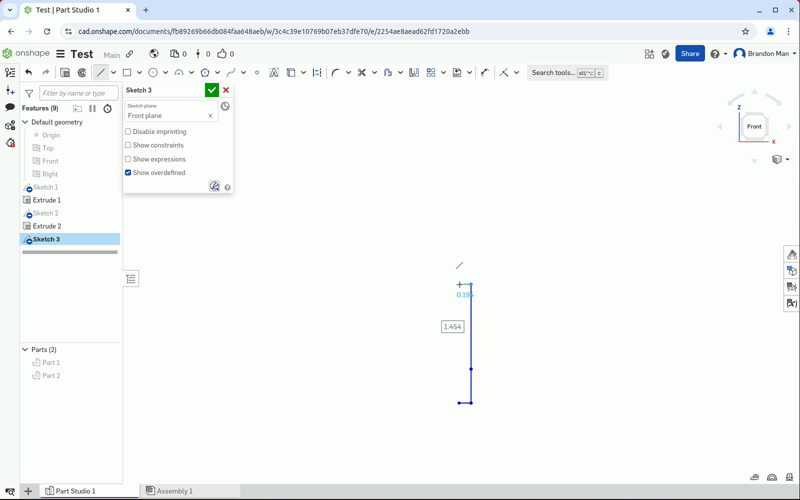
click(459, 284)
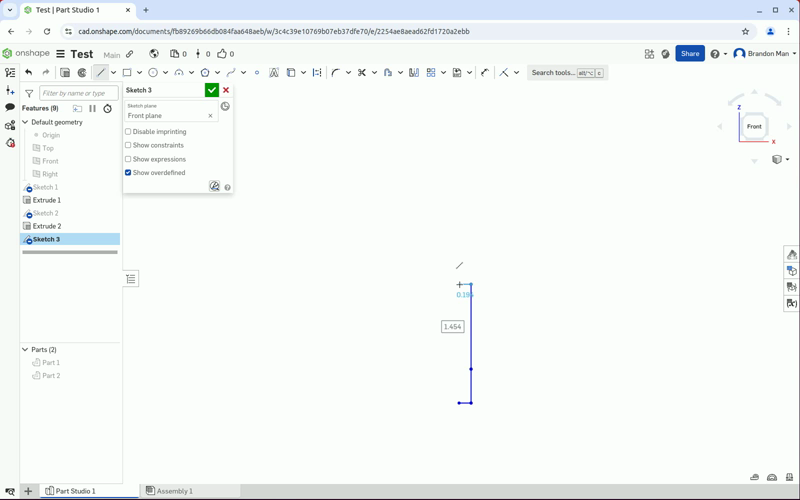
scroll(-6)
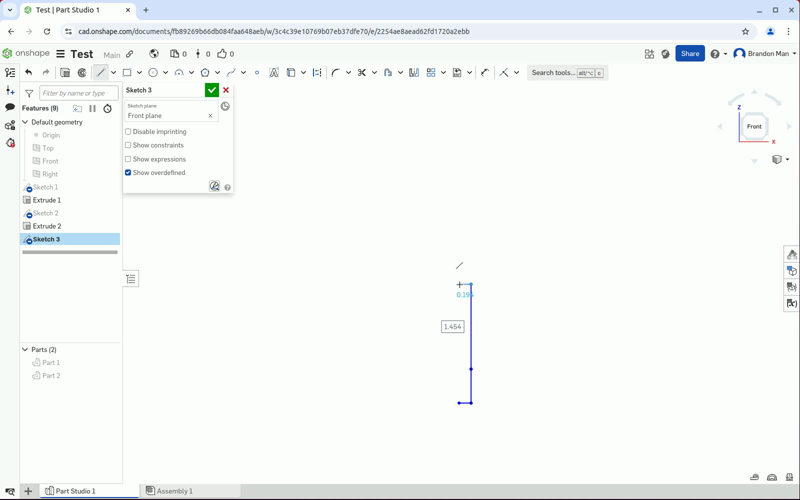
scroll(-6)
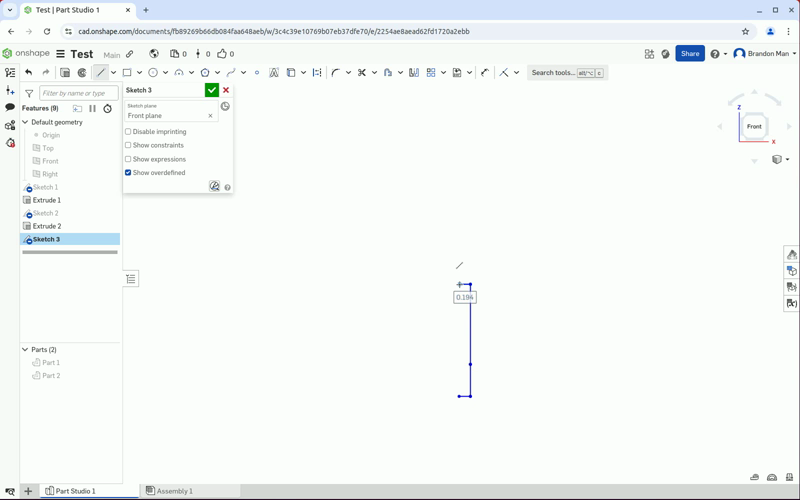
scroll(-6)
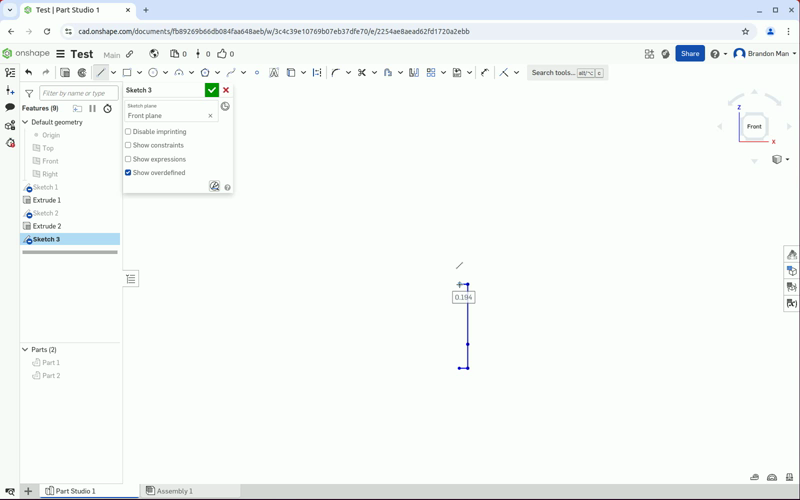
scroll(-6)
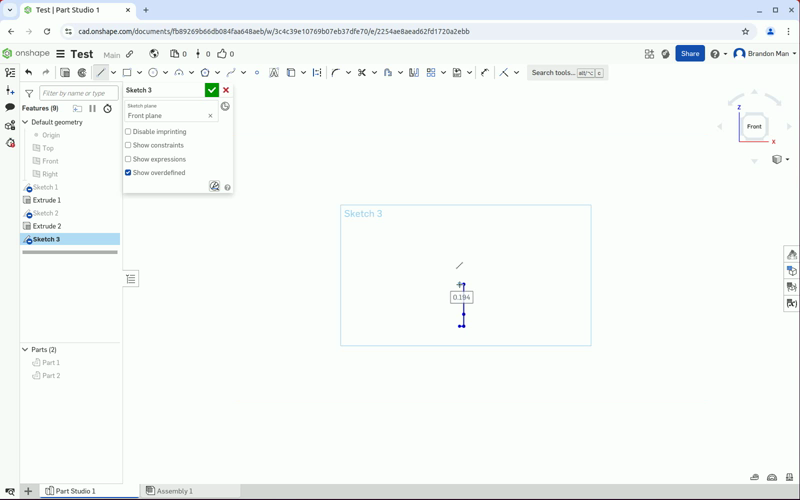
scroll(-6)
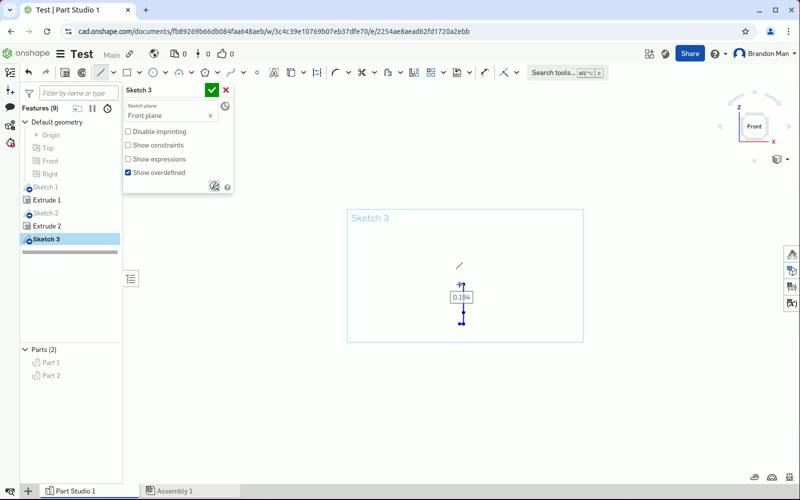
scroll(-6)
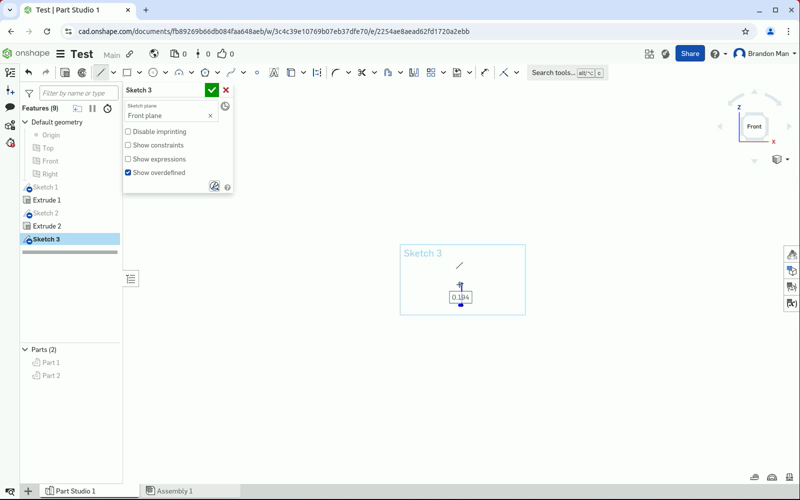
scroll(-6)
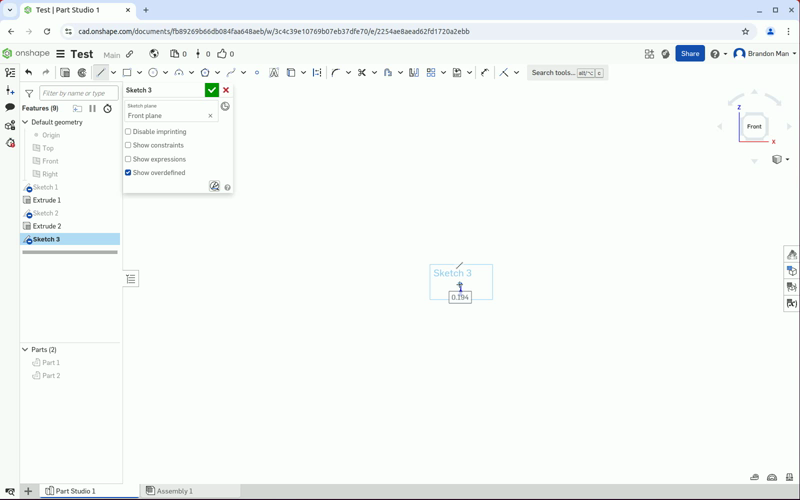
key_up(shift)
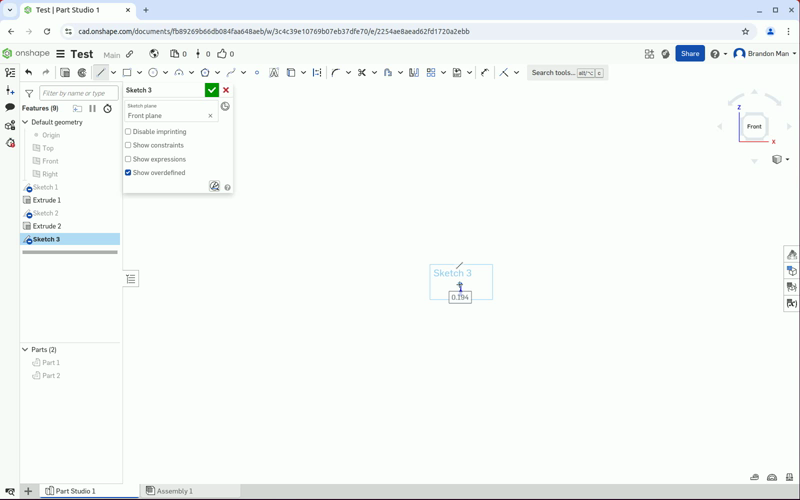
mouse_move(489, 284)
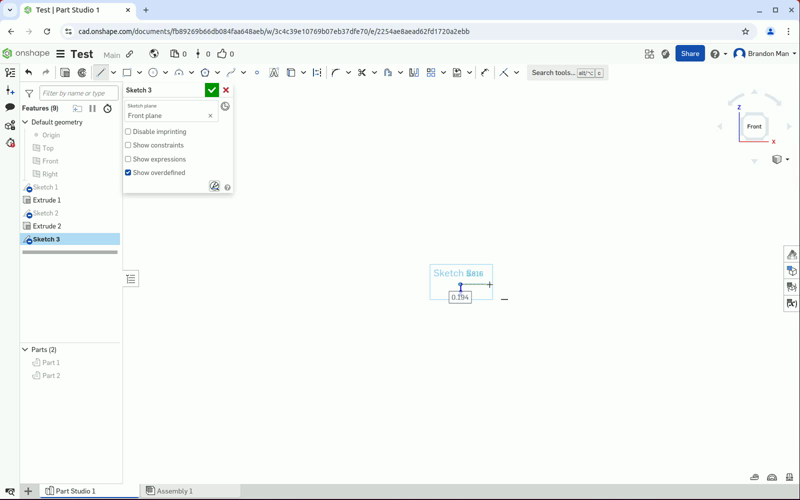
key_down(shift)
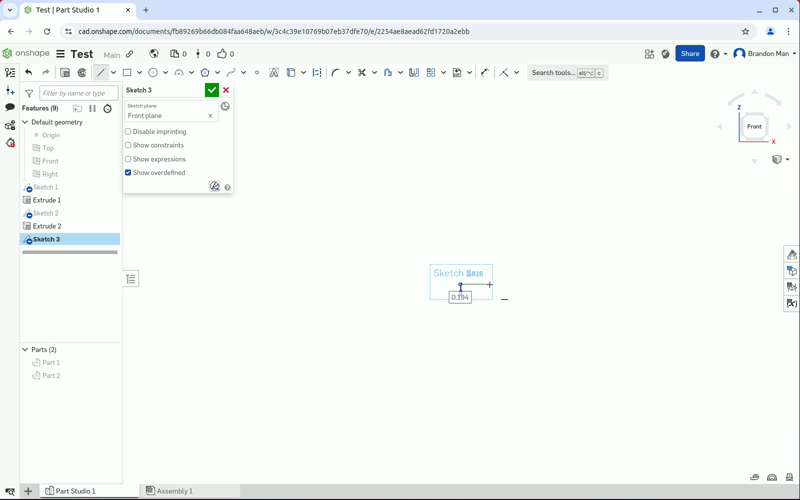
mouse_move(459, 294)
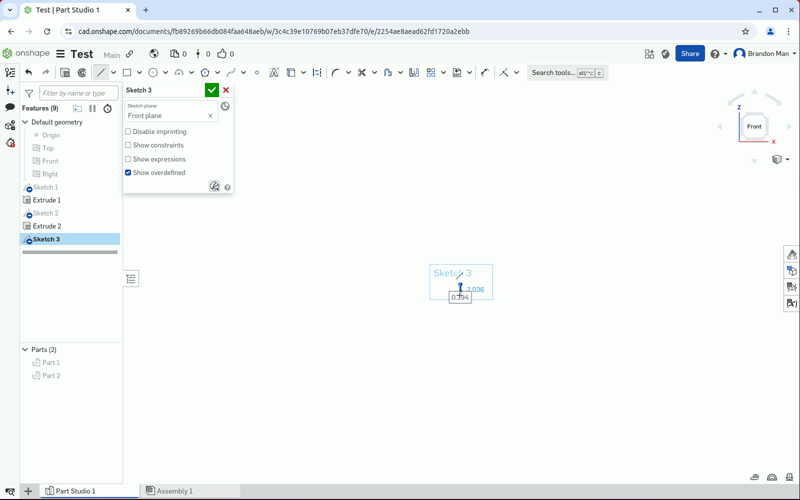
scroll(6)
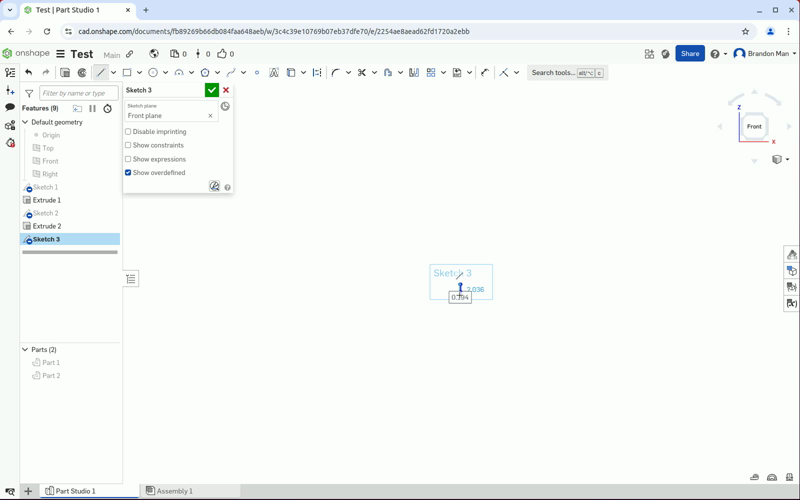
scroll(6)
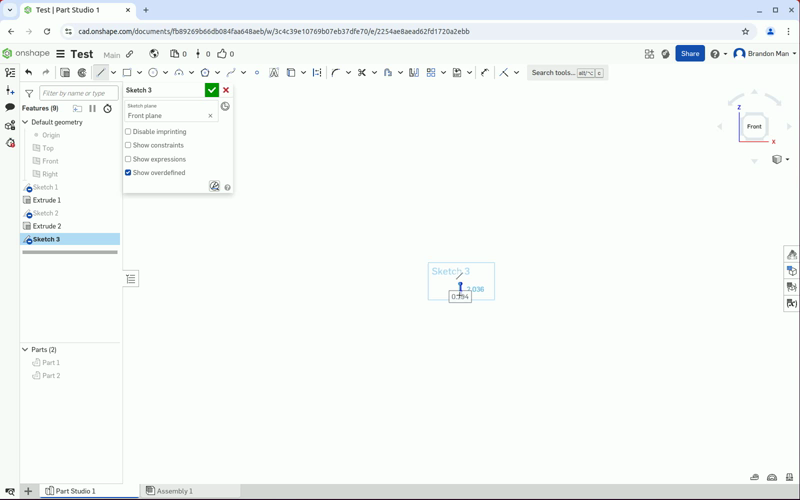
scroll(6)
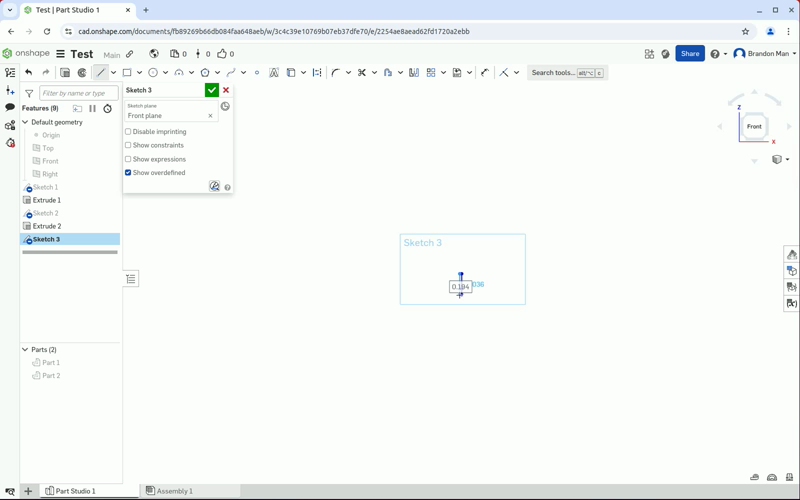
scroll(6)
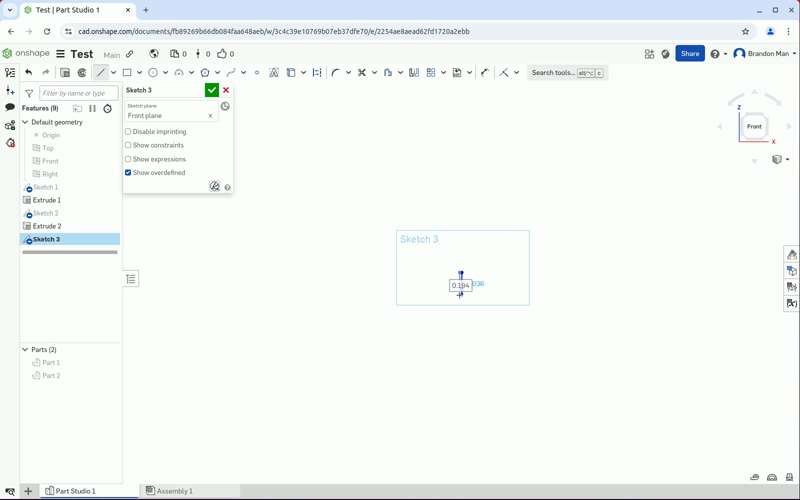
scroll(6)
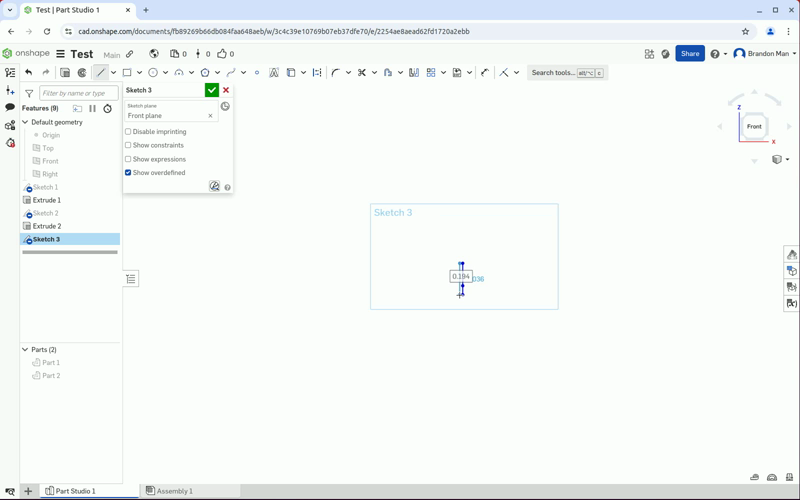
scroll(6)
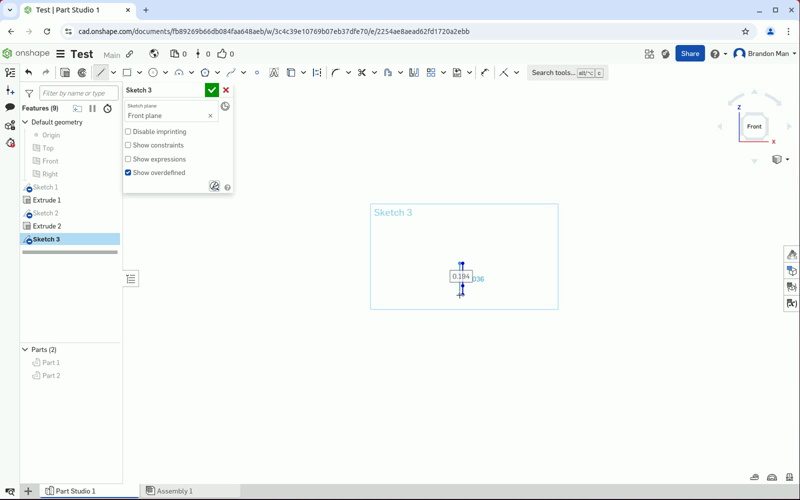
scroll(6)
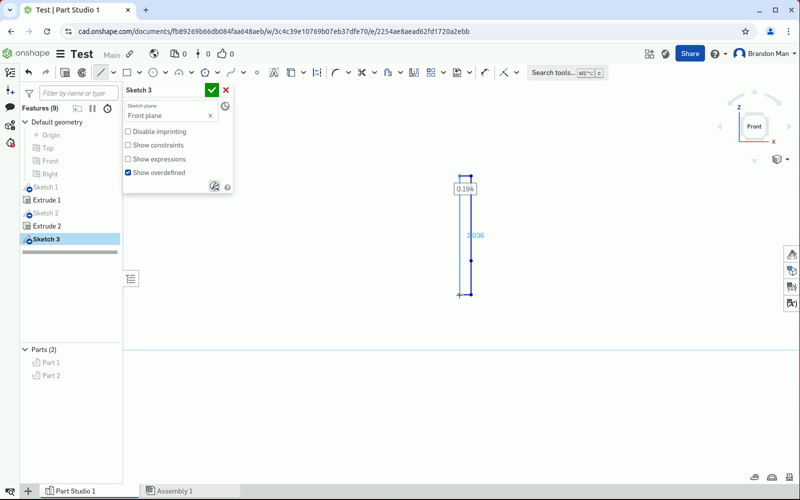
key_up(shift)
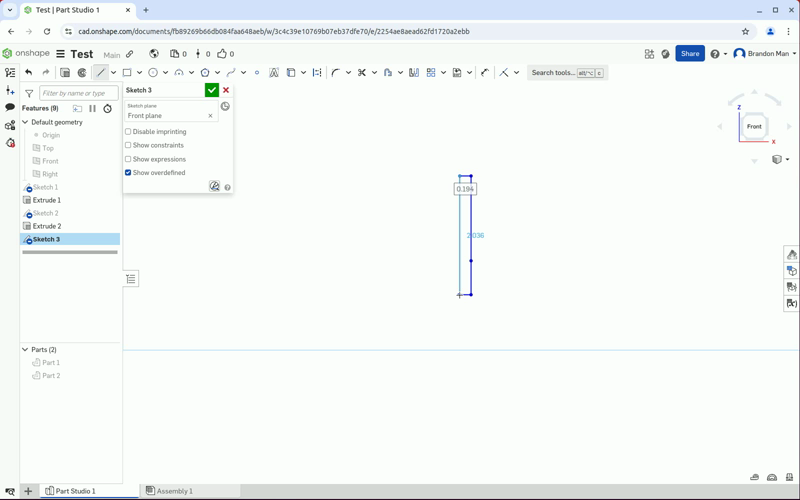
click(459, 294)
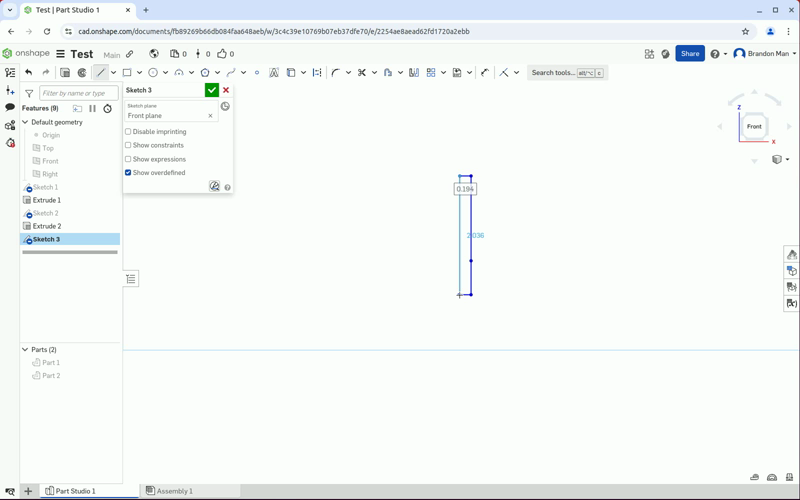
scroll(-6)
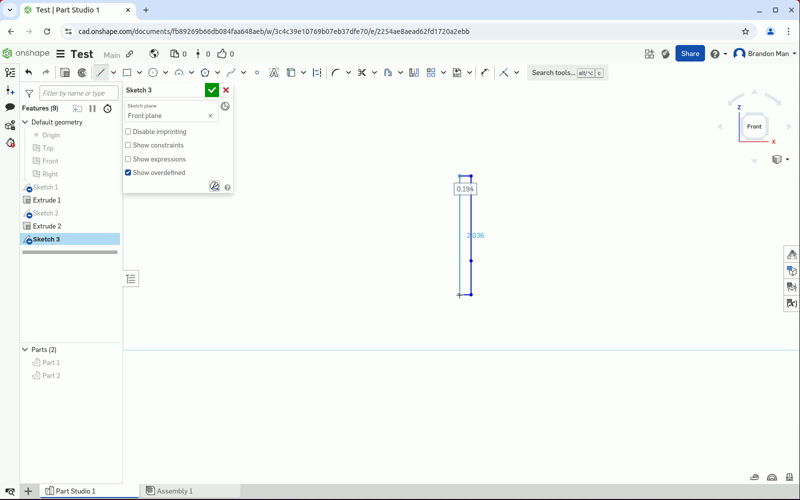
scroll(-6)
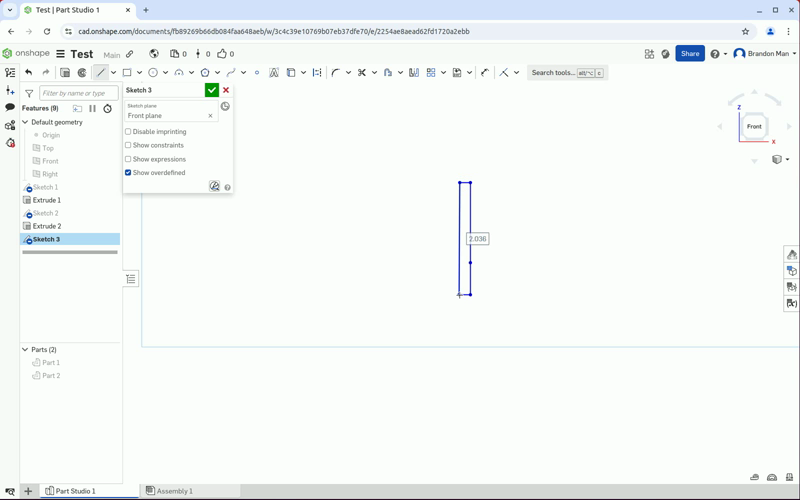
scroll(-6)
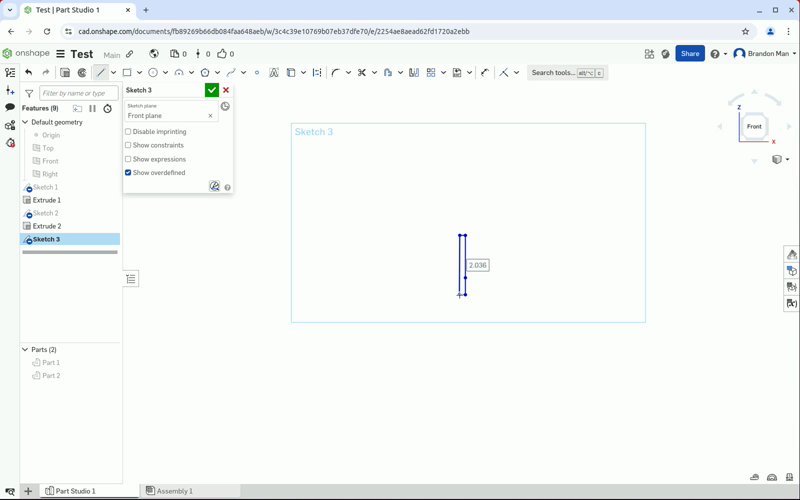
scroll(-6)
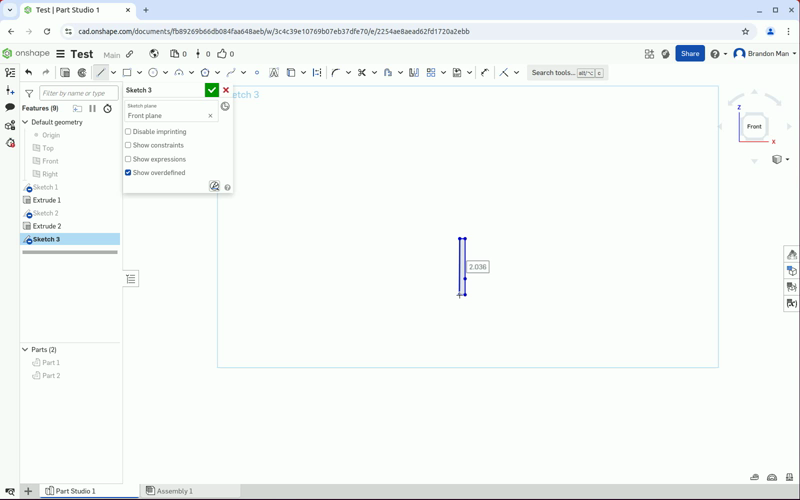
scroll(-6)
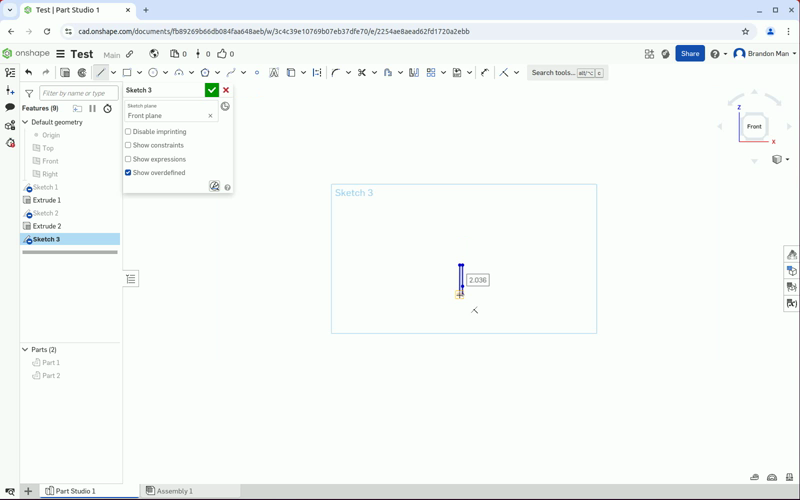
scroll(-6)
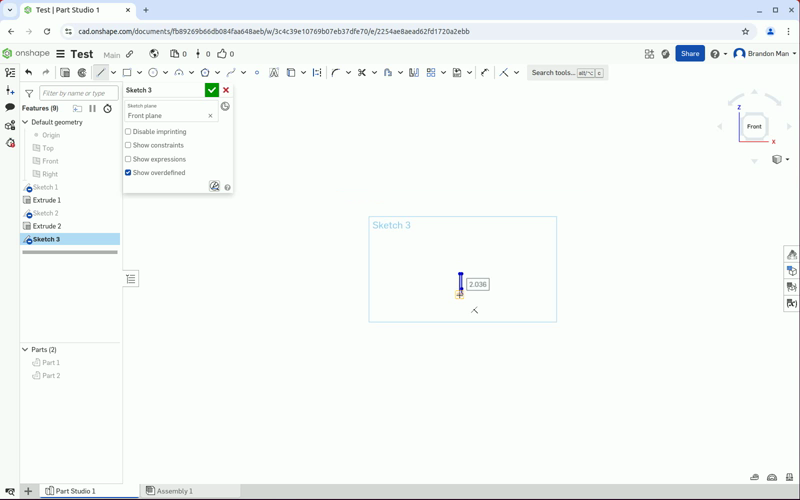
scroll(-6)
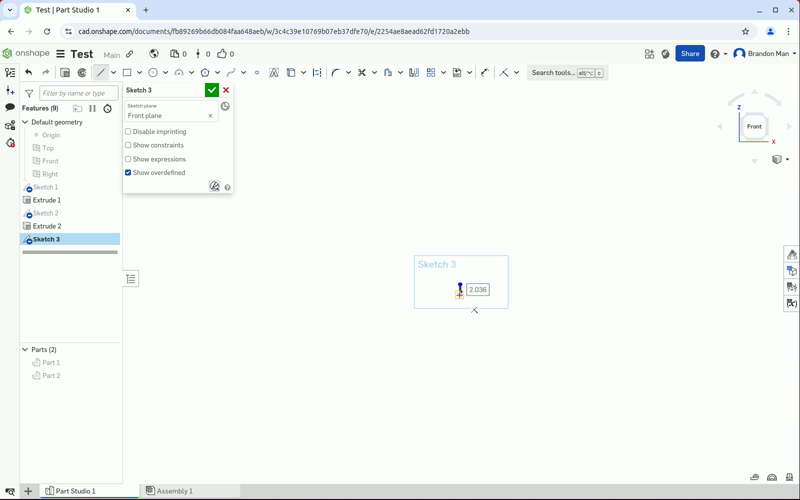
key(esc)
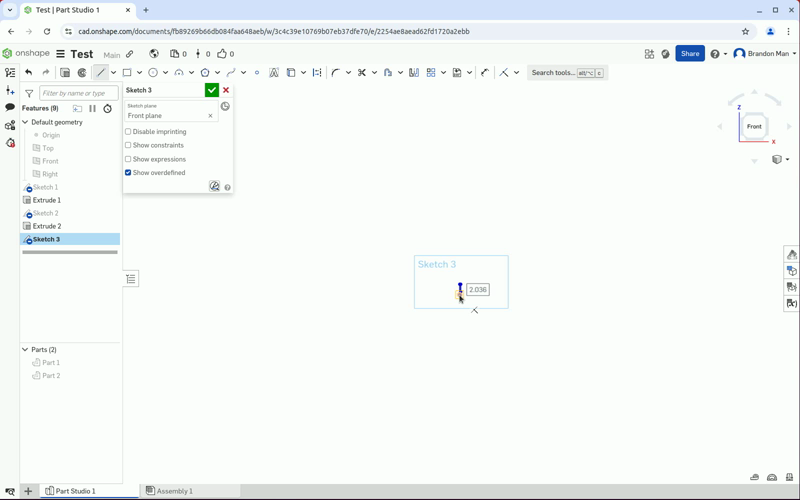
mouse_move(460, 291)
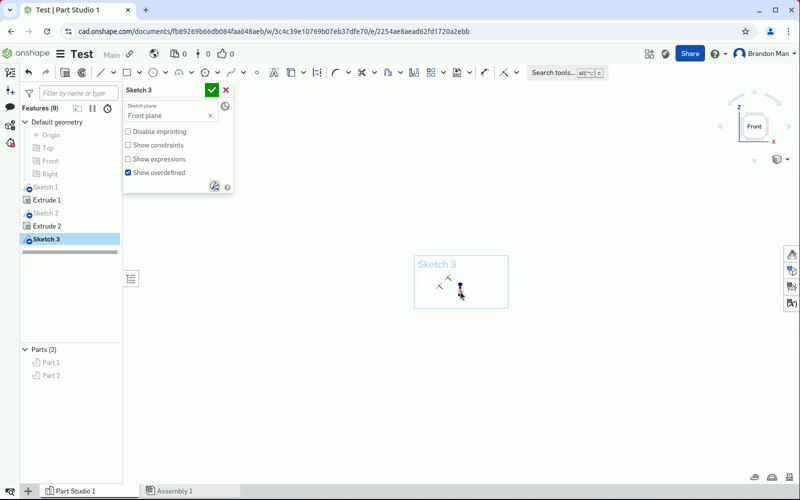
scroll(6)
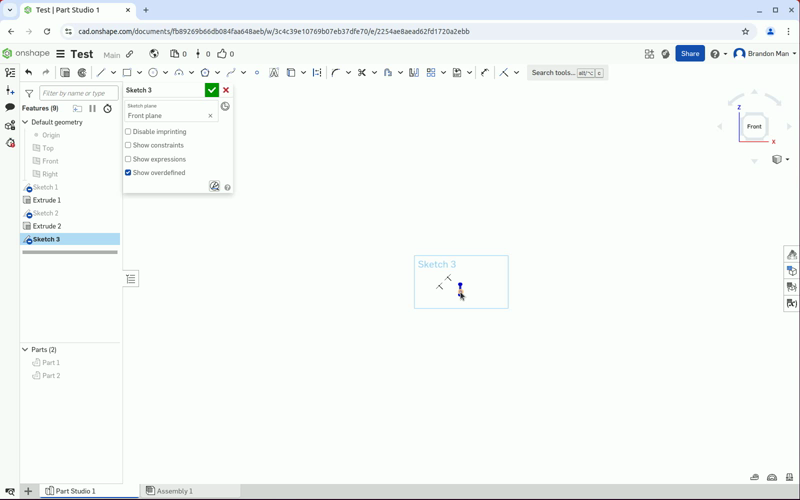
scroll(6)
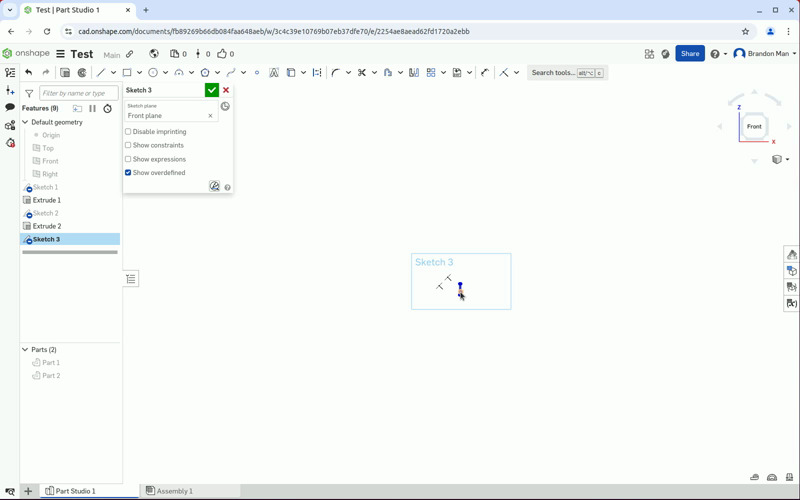
scroll(6)
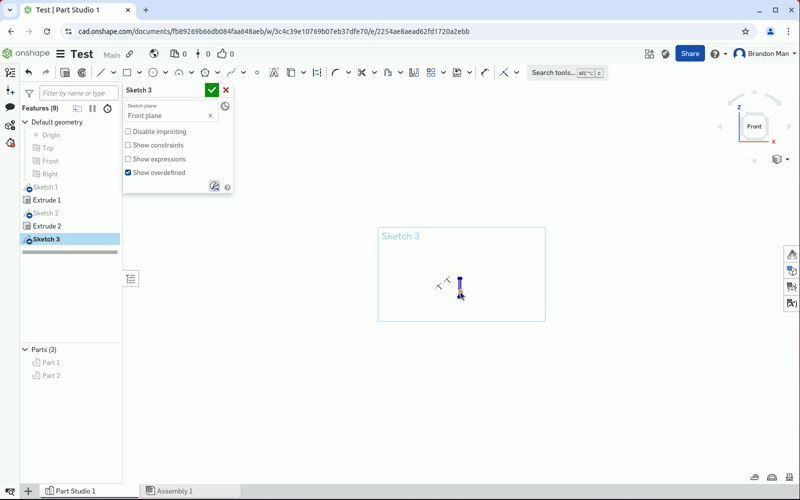
scroll(6)
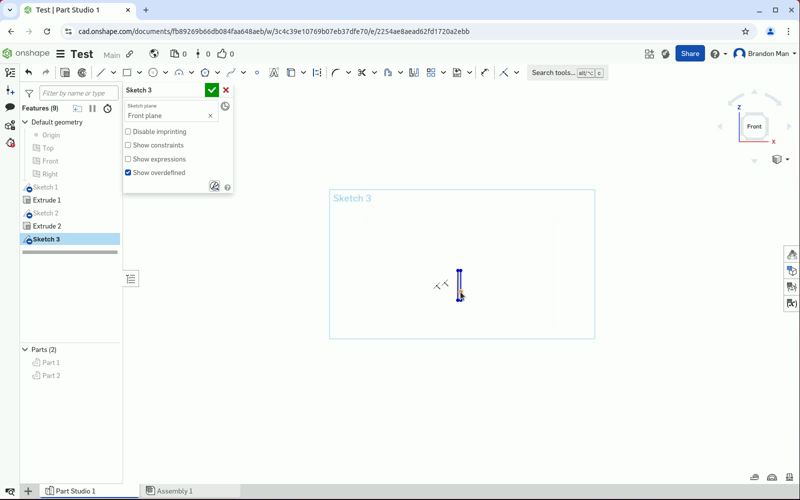
scroll(6)
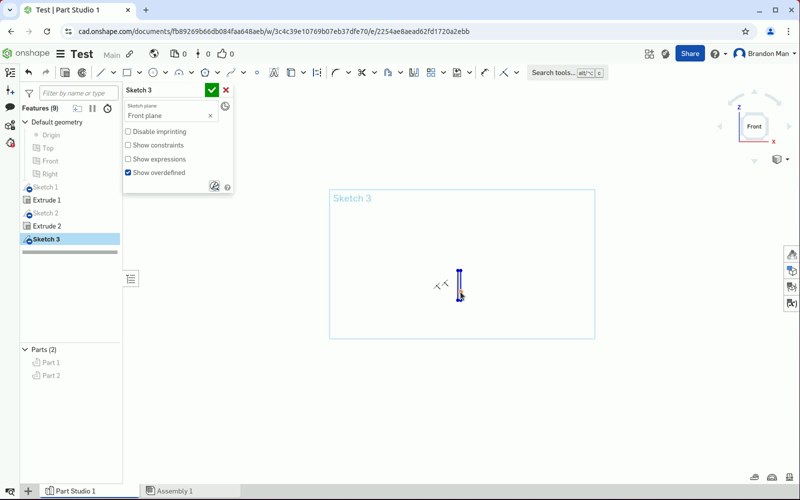
scroll(6)
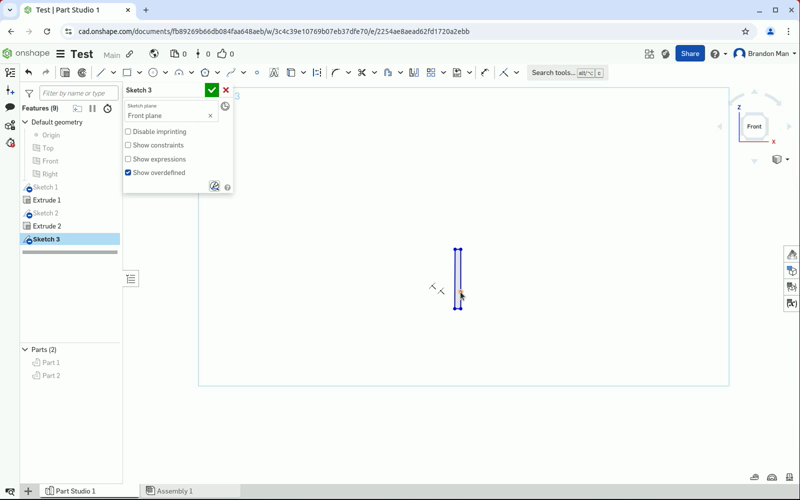
scroll(6)
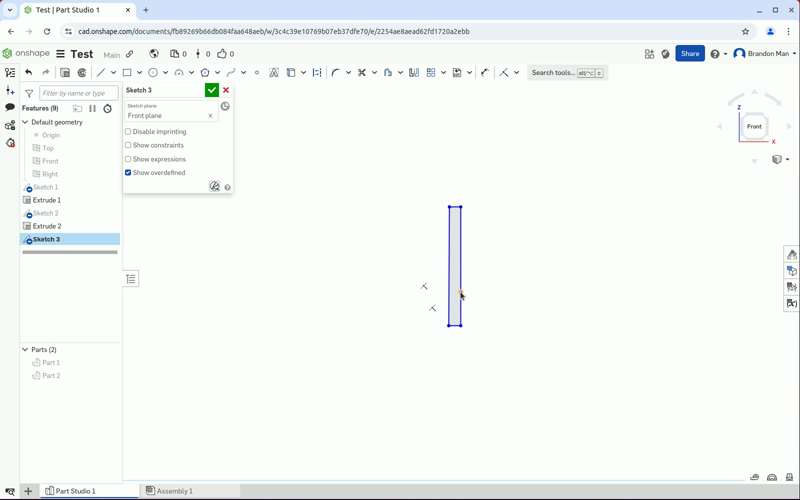
click(460, 291)
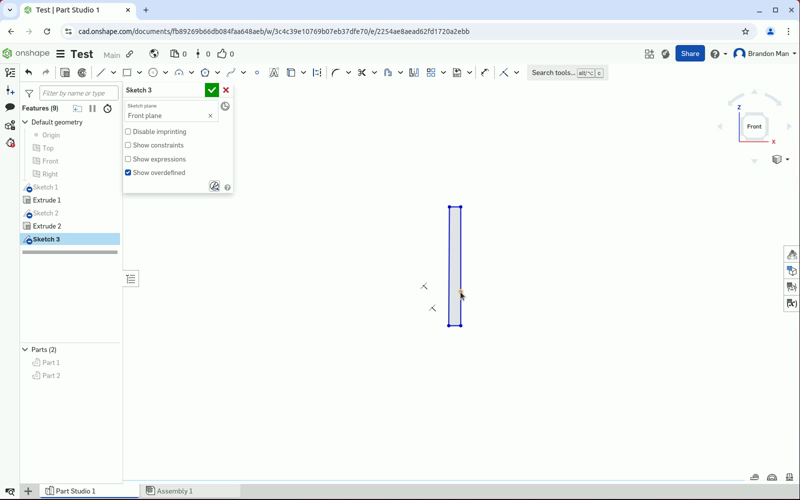
scroll(-6)
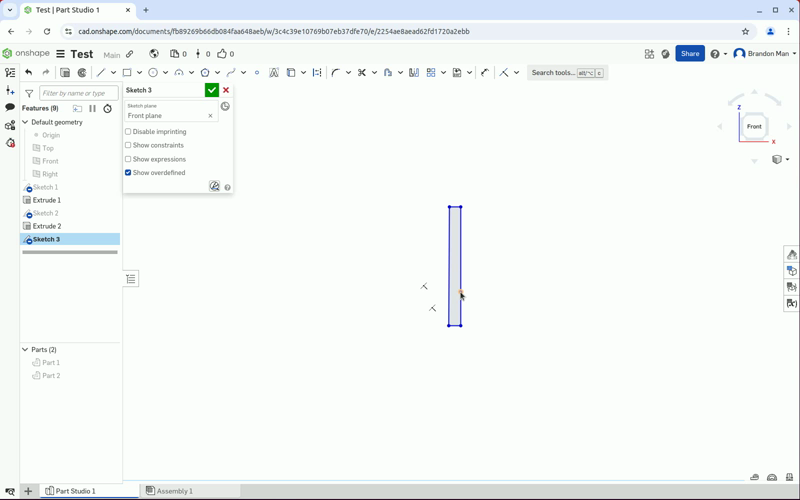
scroll(-6)
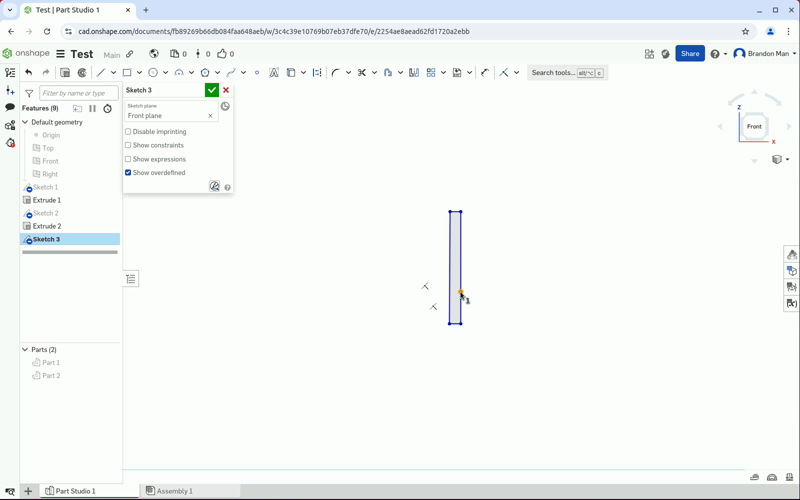
scroll(-6)
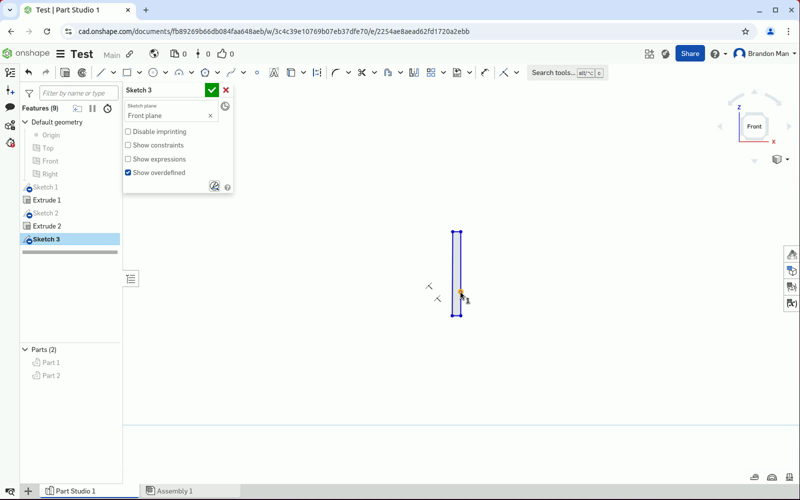
scroll(-6)
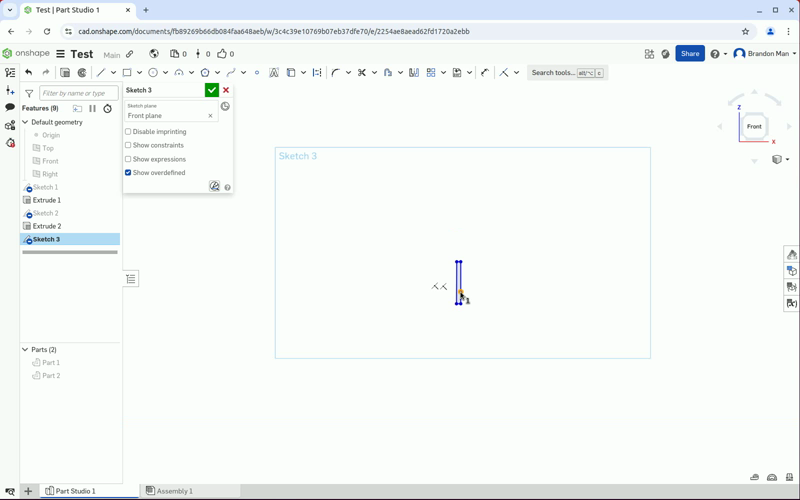
scroll(-6)
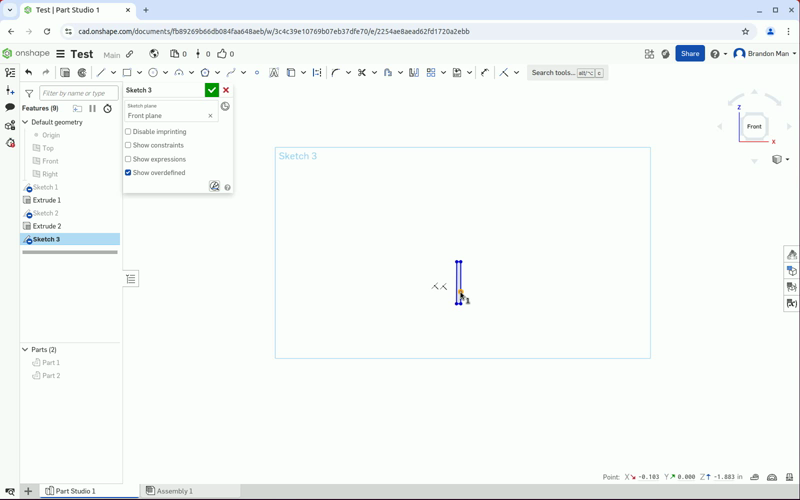
scroll(-6)
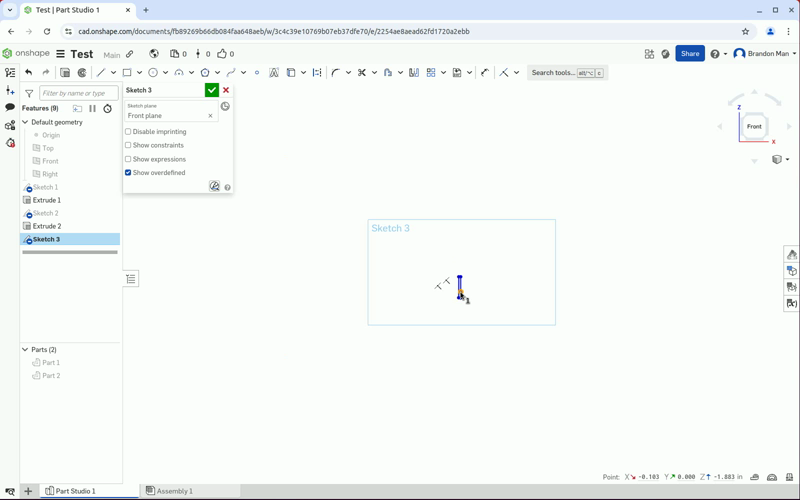
scroll(-6)
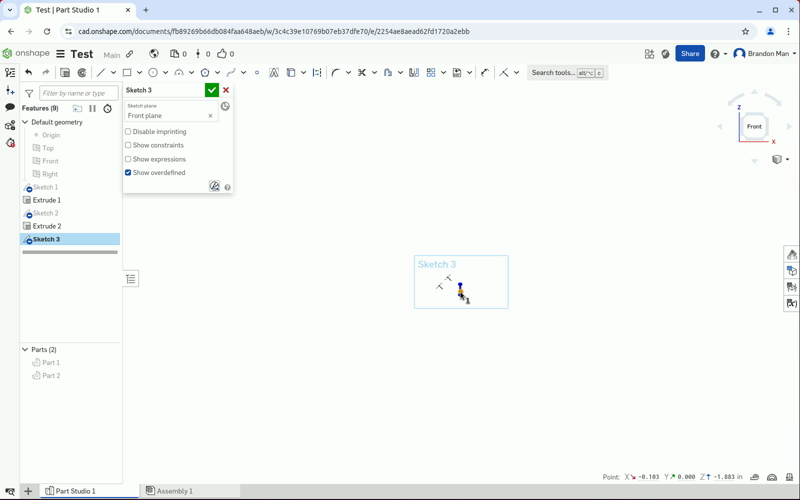
mouse_move(73, 352)
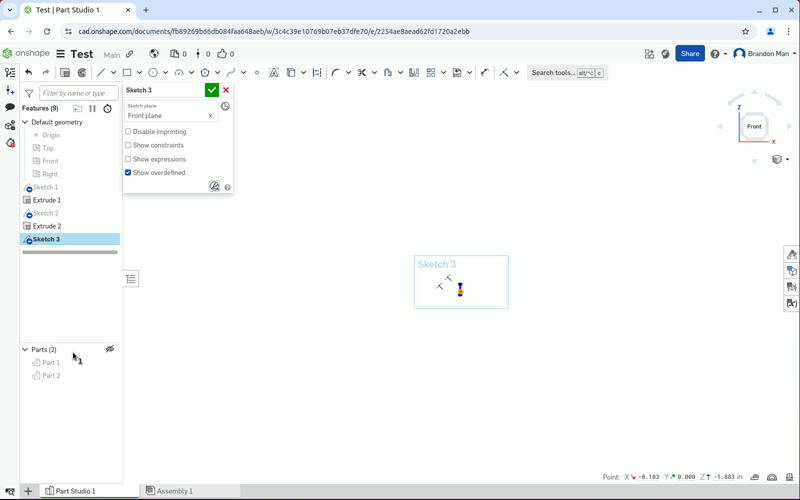
key(shift+y)
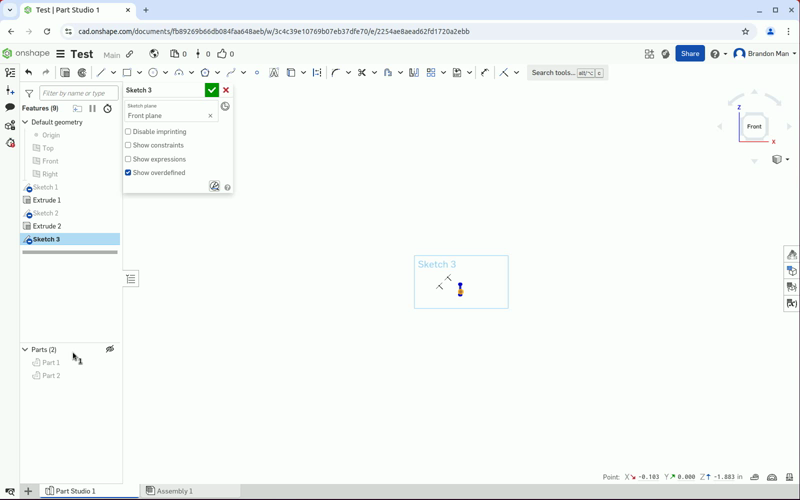
key(shift+e)
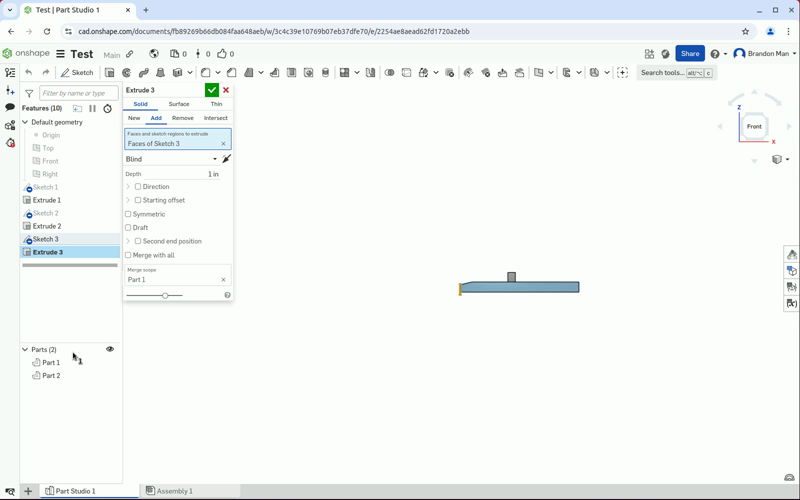
mouse_move(143, 106)
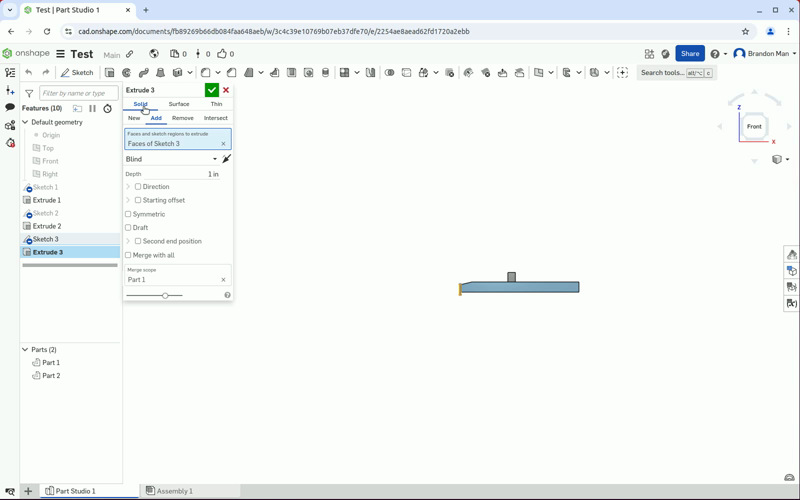
click(143, 106)
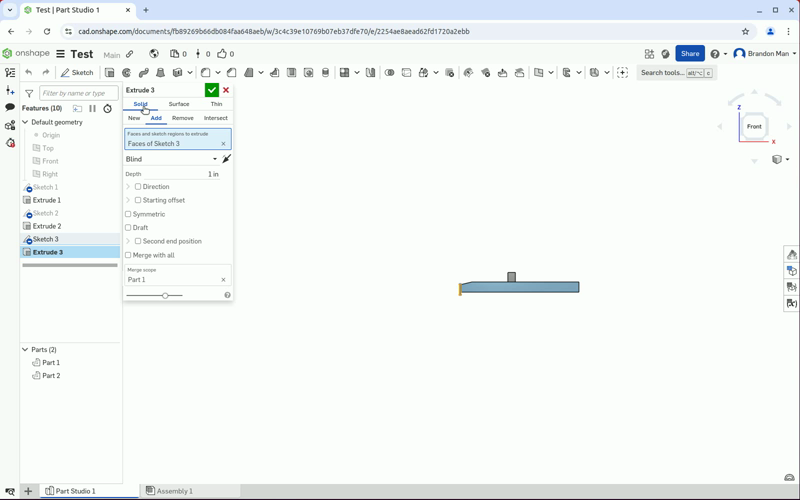
mouse_move(137, 120)
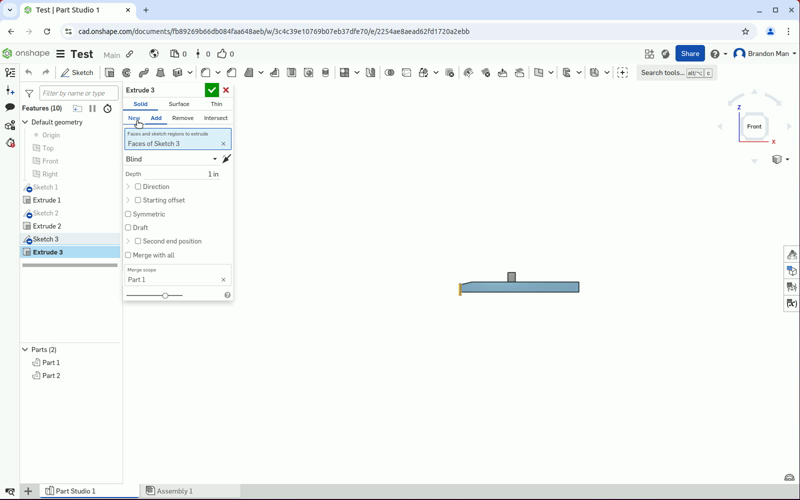
click(137, 120)
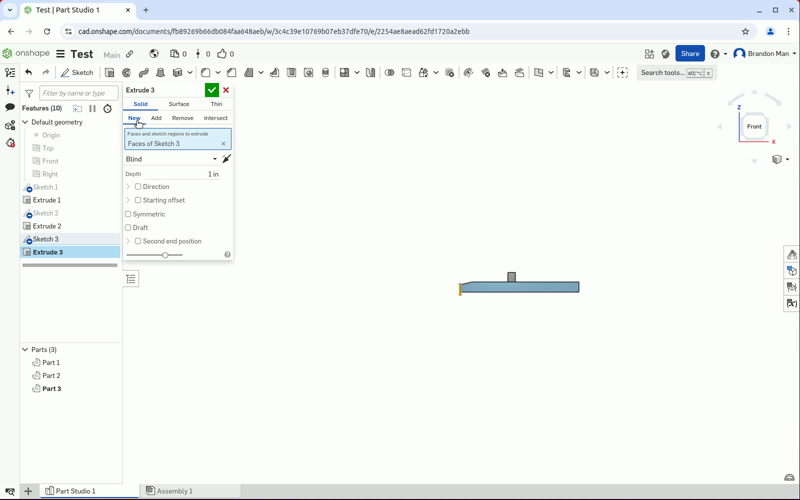
key(tab, 4)
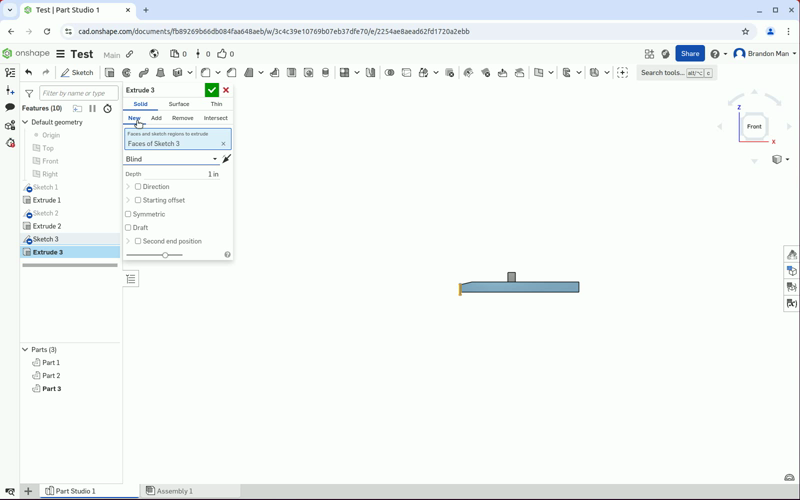
text(9.869)
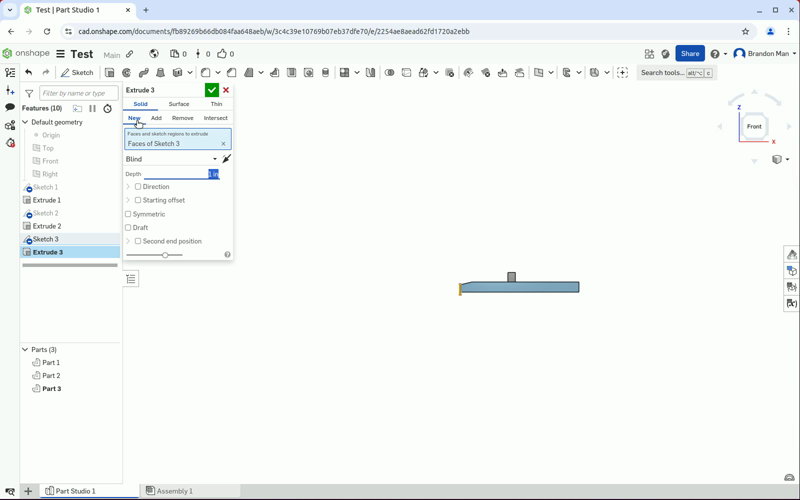
key(enter)
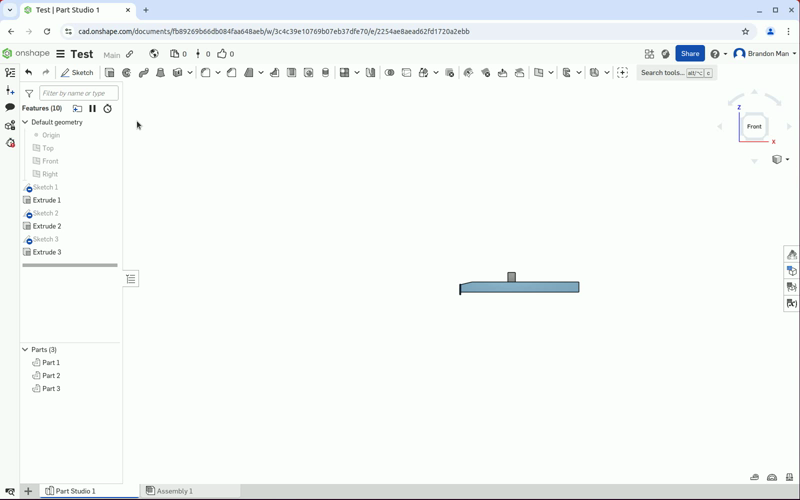
key(shift+h)
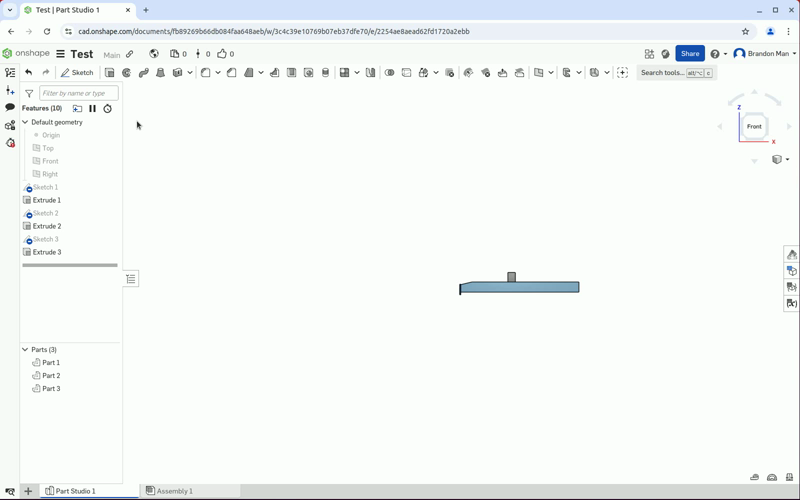
key(shift+h)
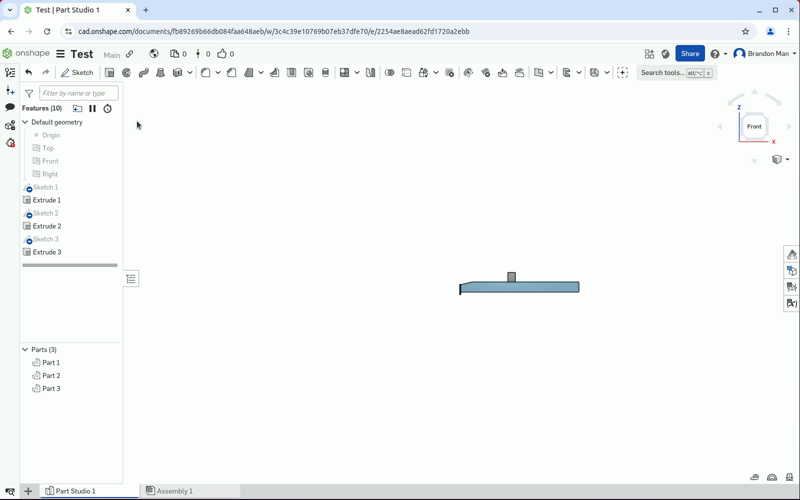
mouse_move(73, 189)
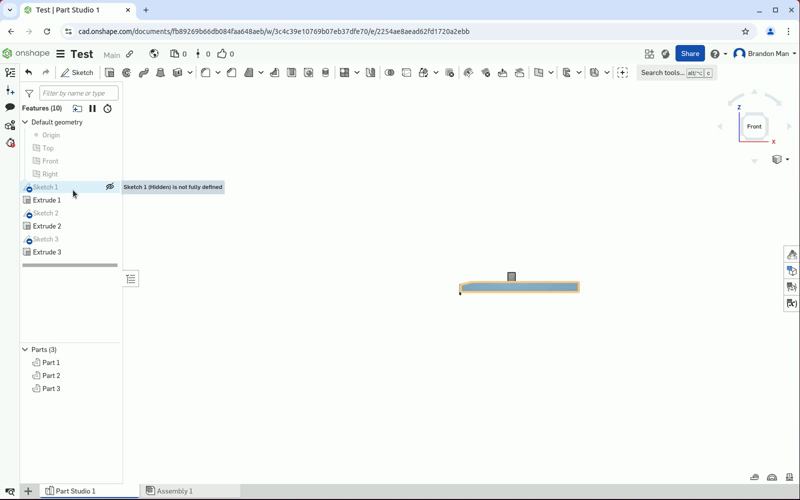
click(73, 189)
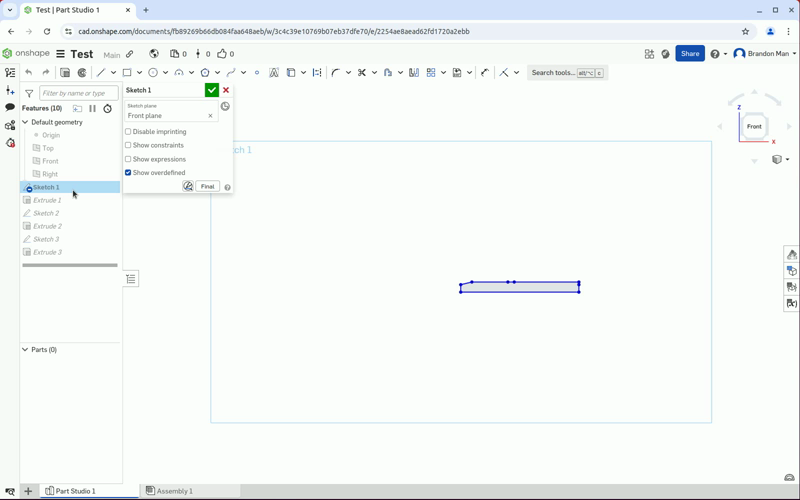
mouse_move(229, 92)
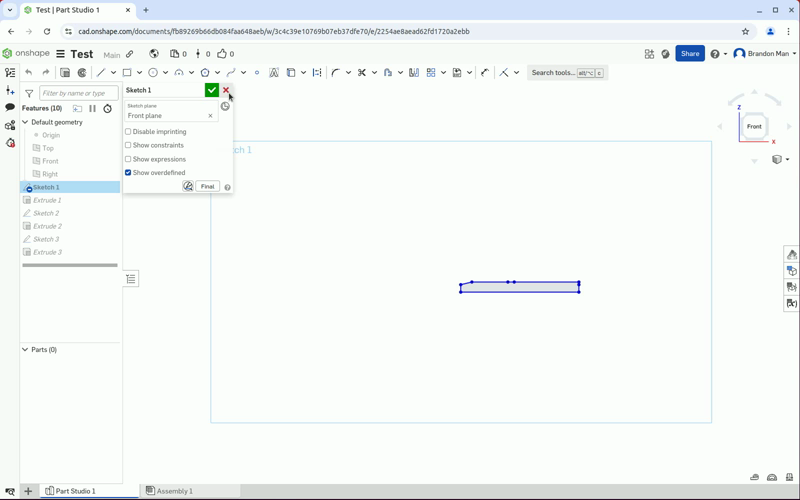
click(229, 92)
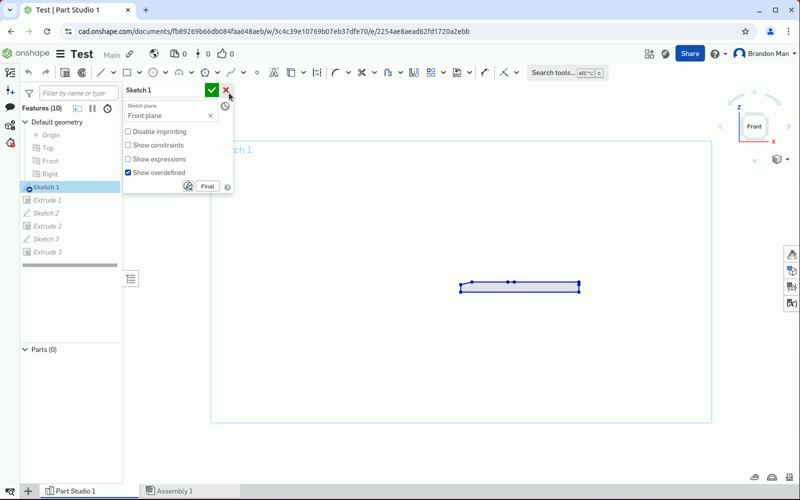
key(shift+s)
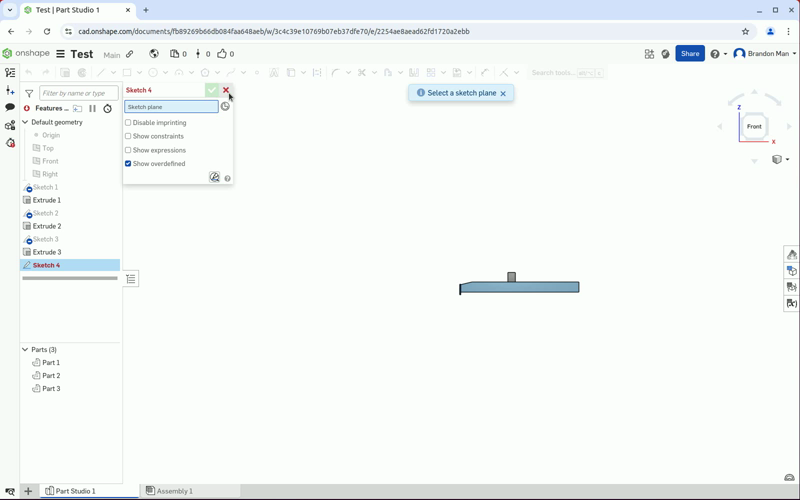
mouse_move(73, 163)
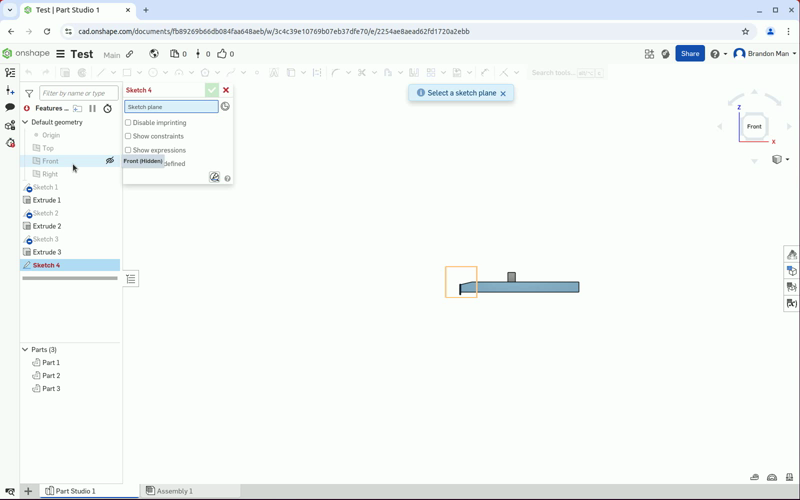
click(73, 163)
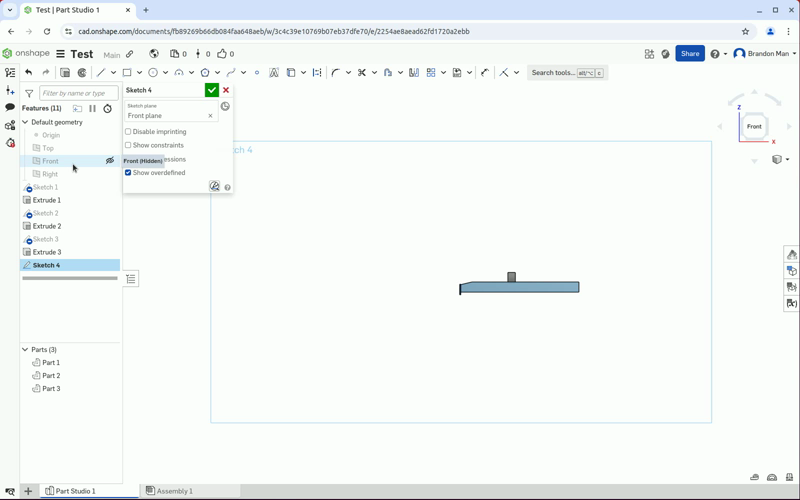
mouse_move(73, 352)
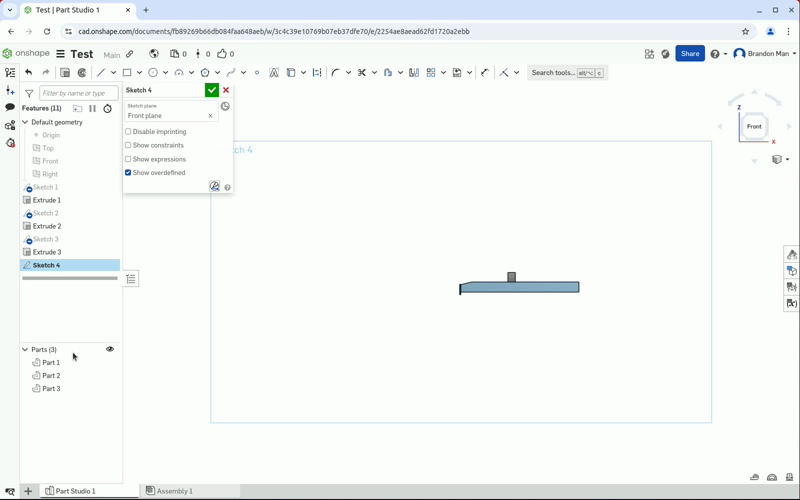
key(y)
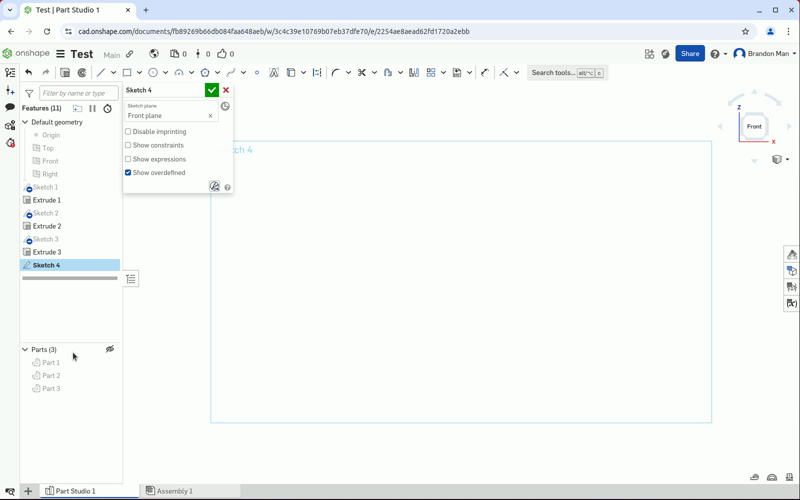
key(l)
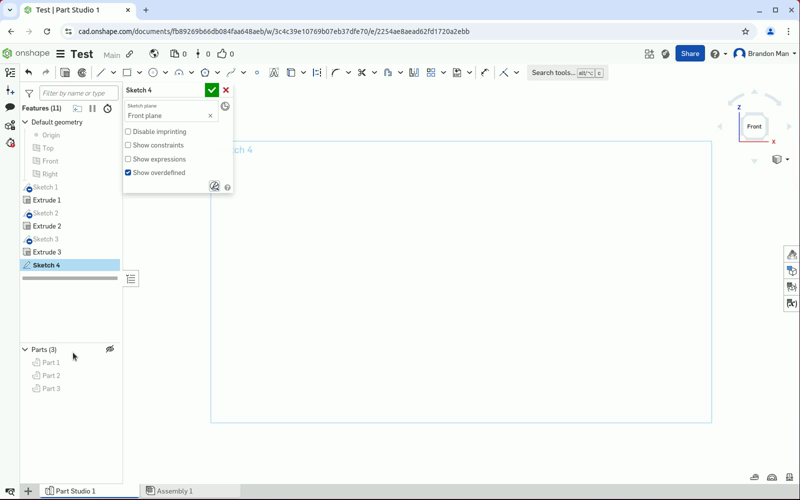
key_down(shift)
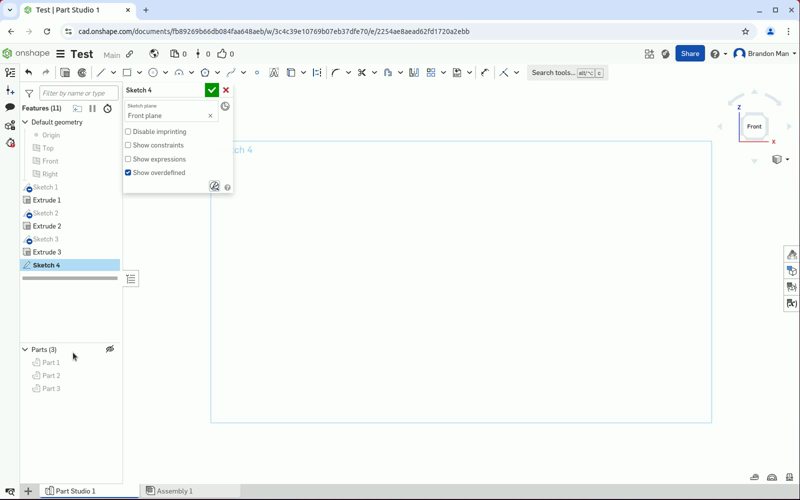
mouse_move(572, 294)
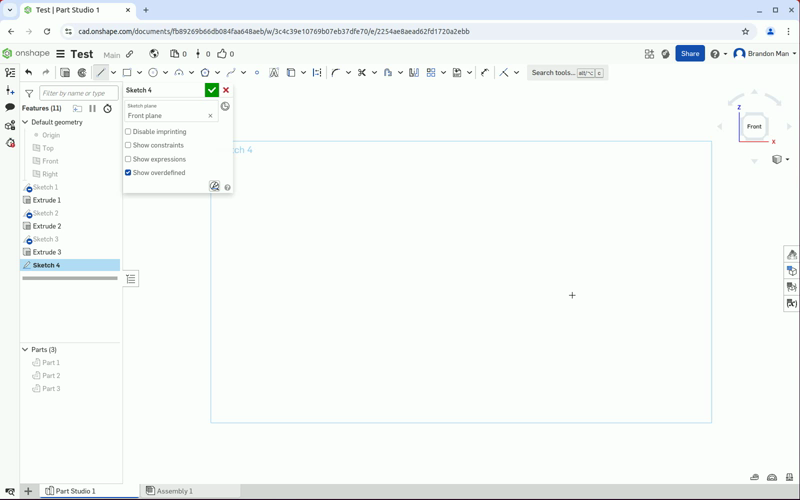
click(572, 294)
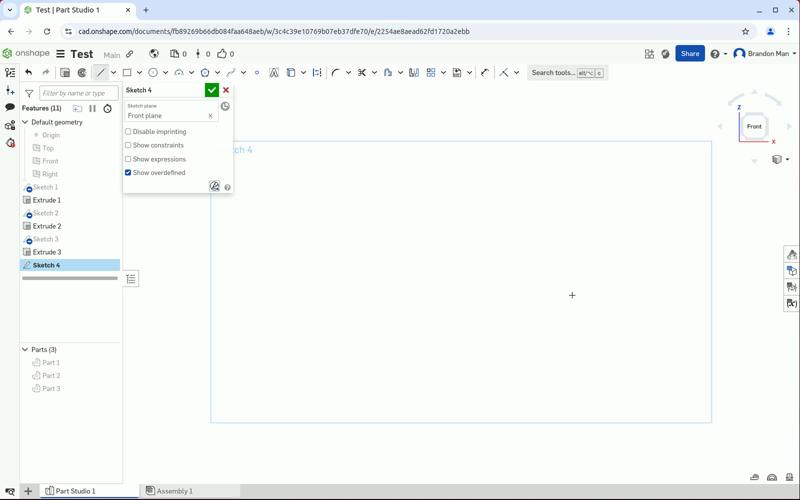
key_up(shift)
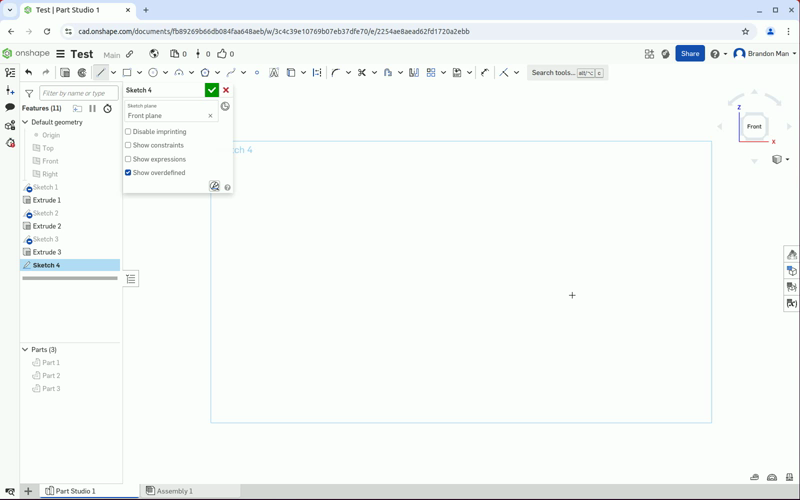
key_down(shift)
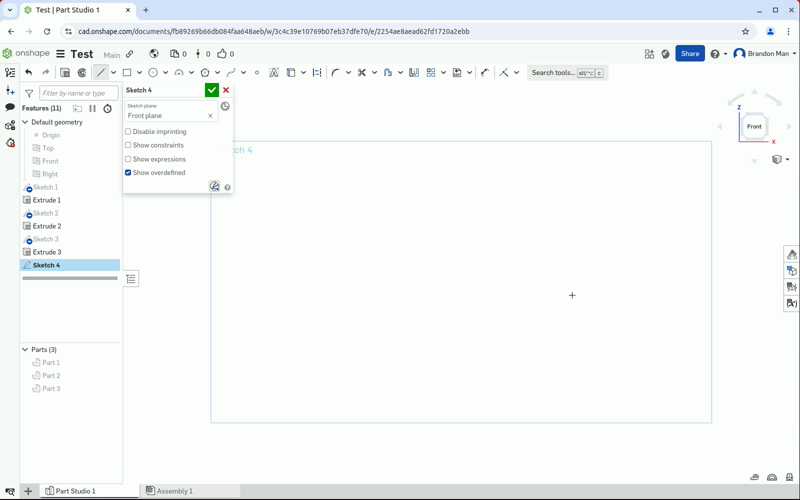
mouse_move(589, 294)
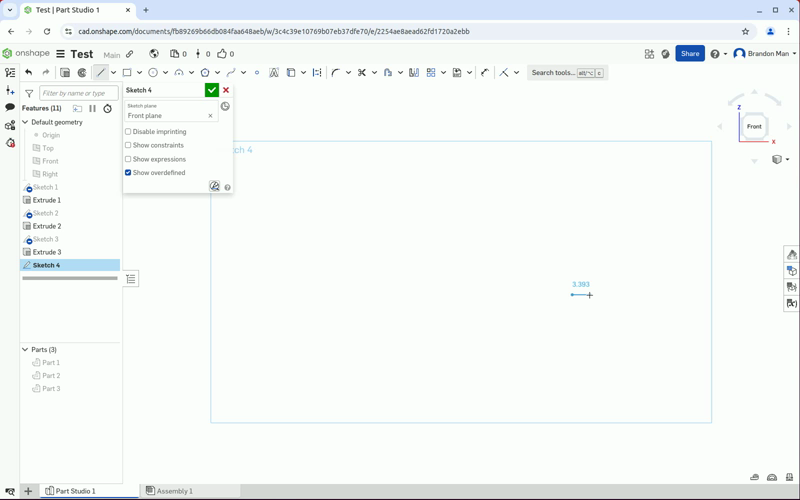
mouse_move(573, 294)
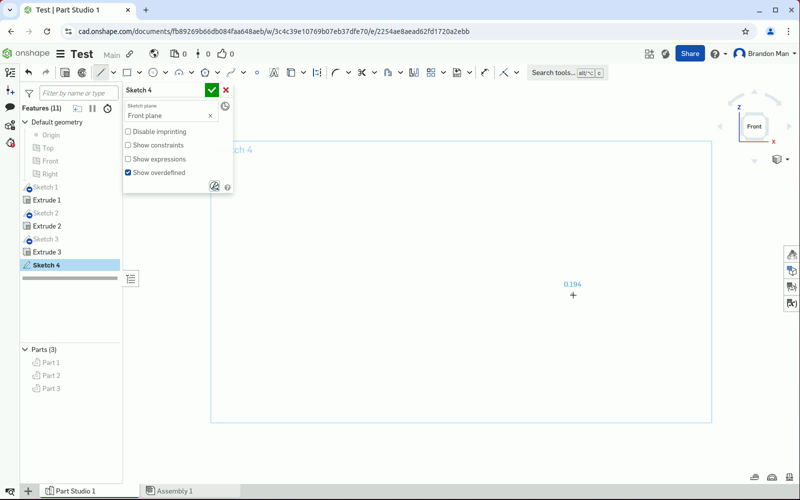
scroll(6)
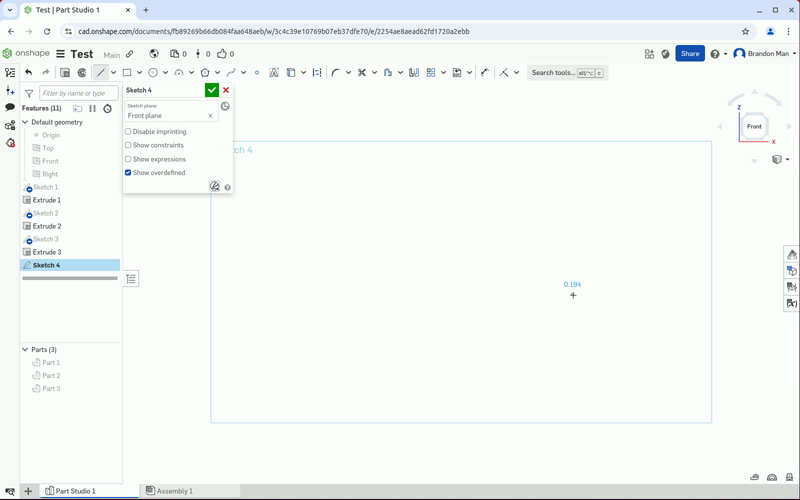
scroll(6)
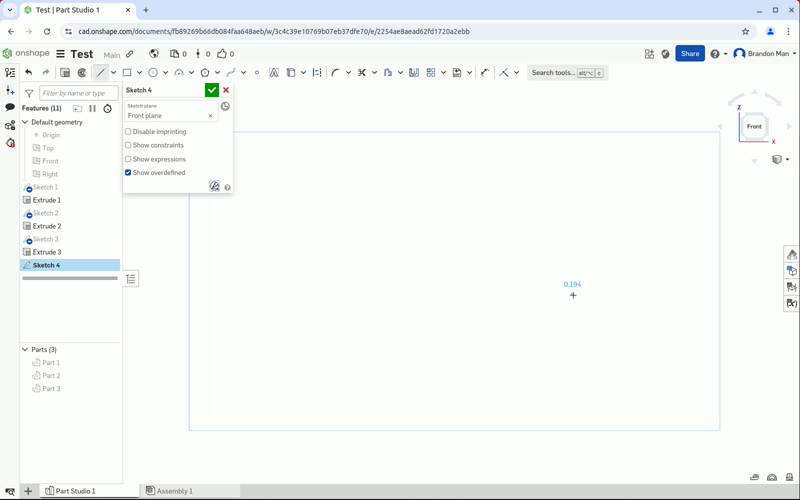
scroll(6)
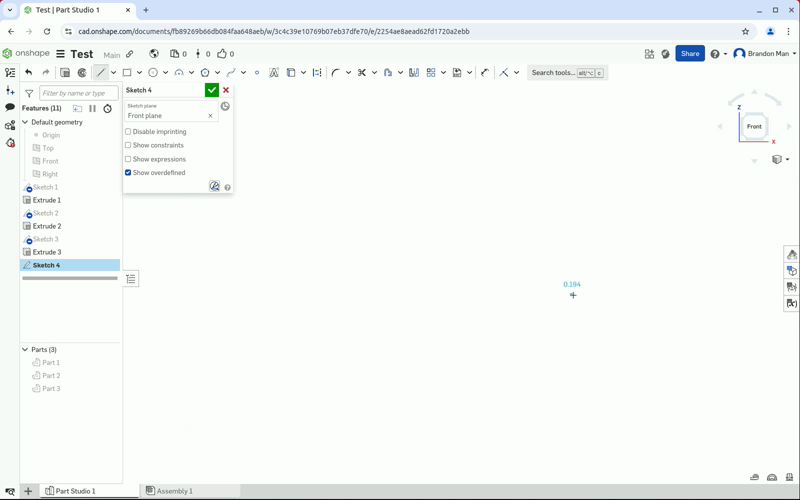
scroll(6)
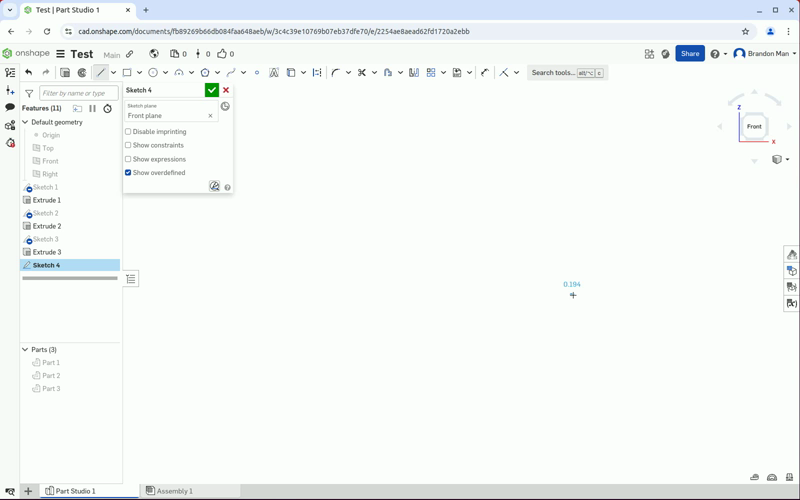
scroll(6)
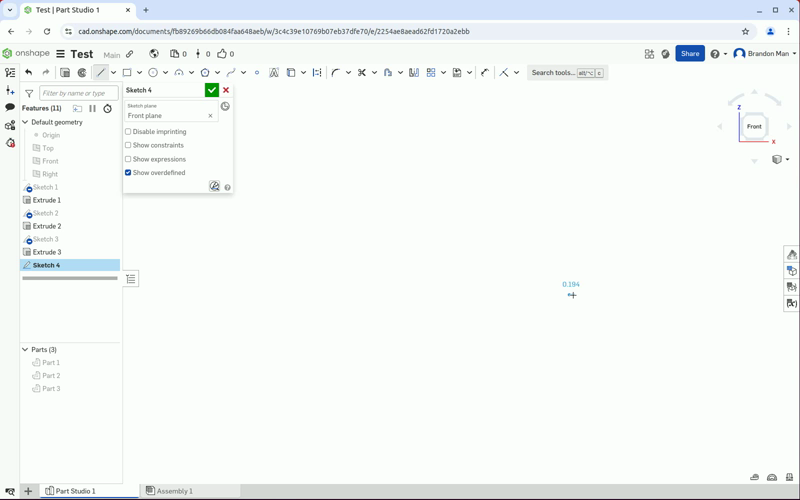
scroll(6)
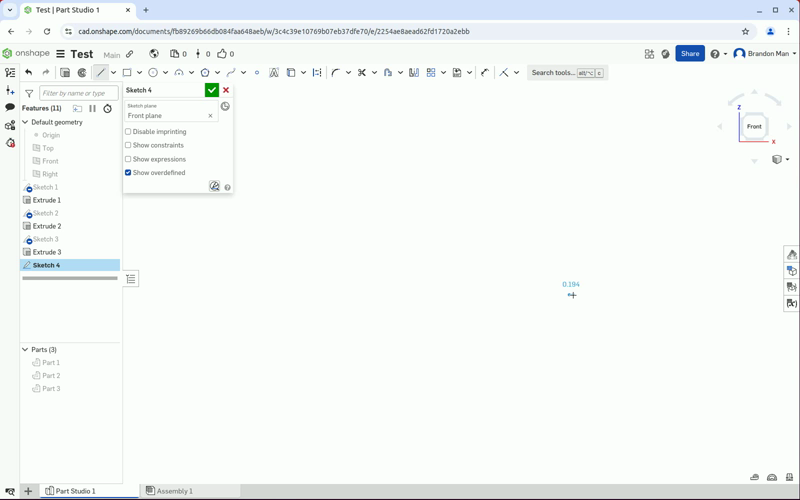
scroll(6)
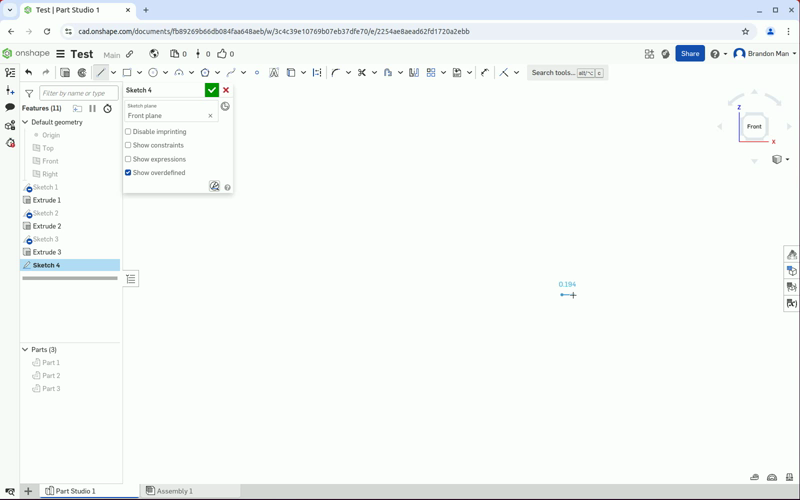
click(573, 294)
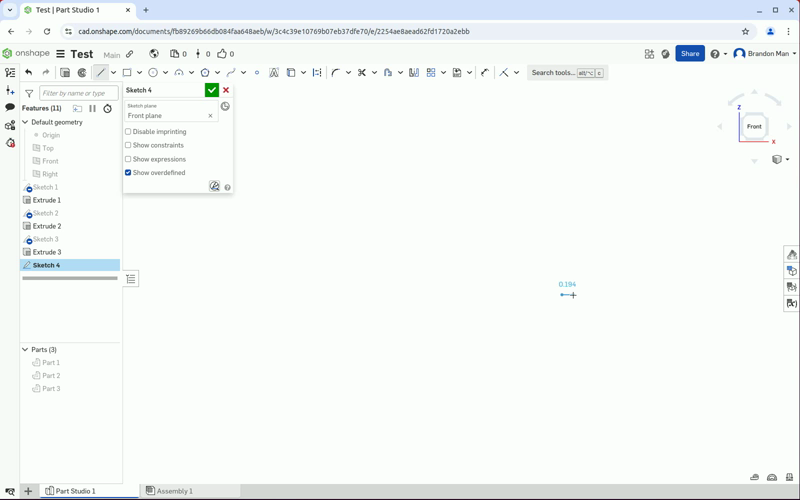
scroll(-6)
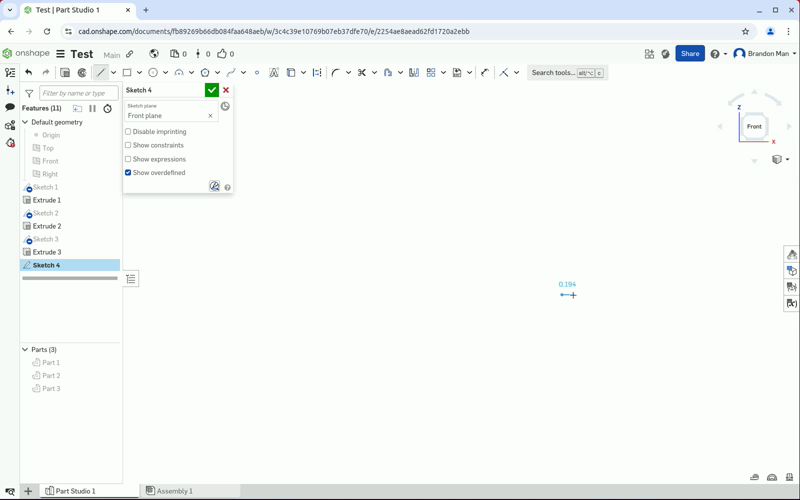
scroll(-6)
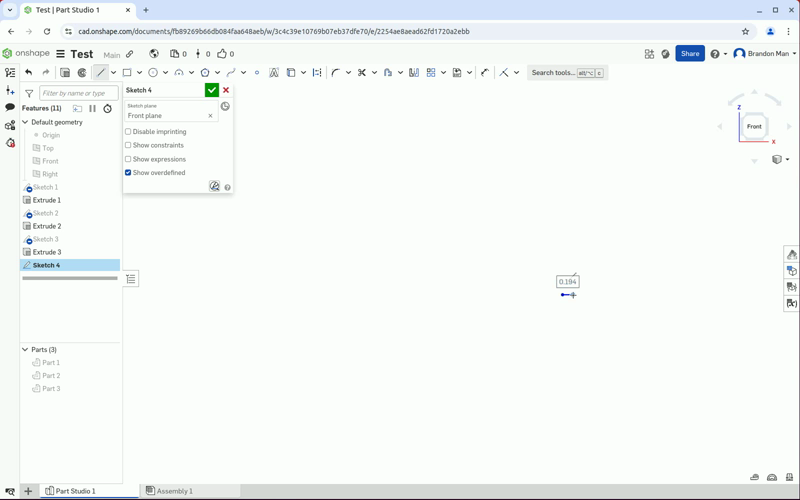
scroll(-6)
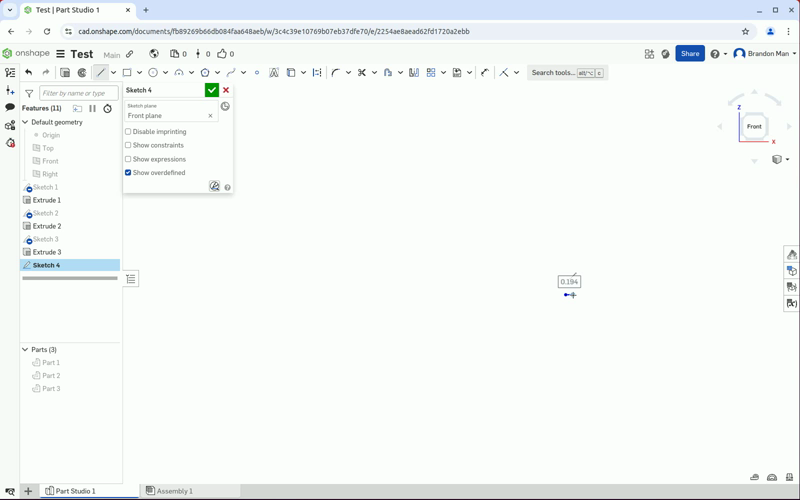
scroll(-6)
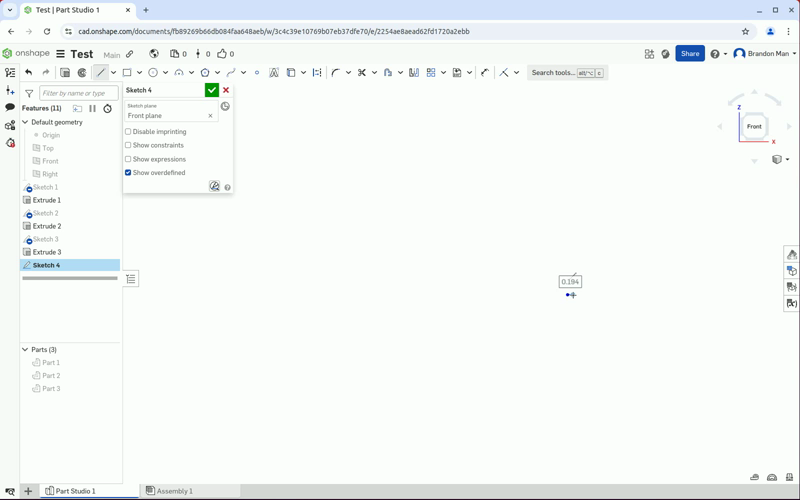
scroll(-6)
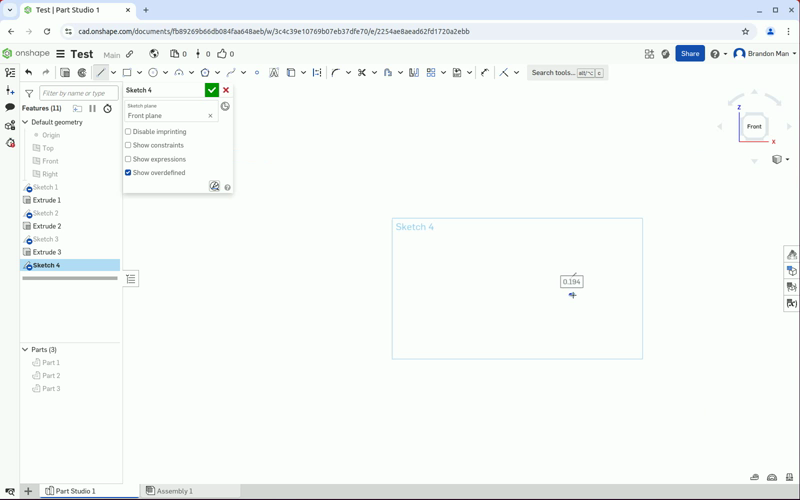
scroll(-6)
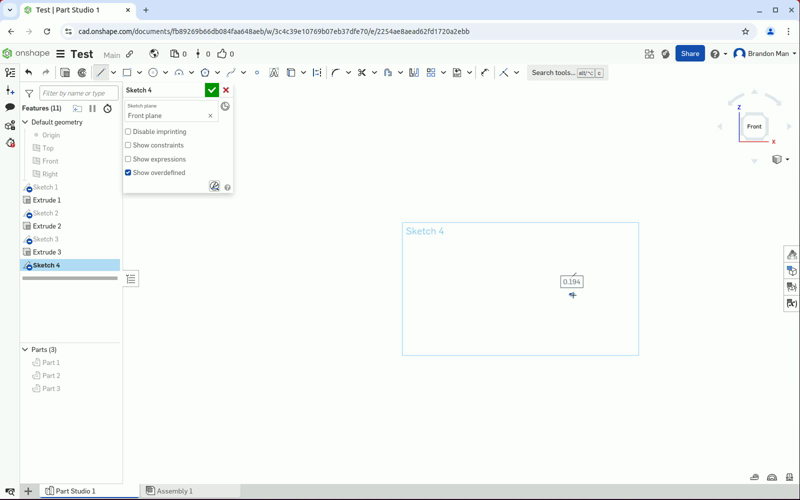
scroll(-6)
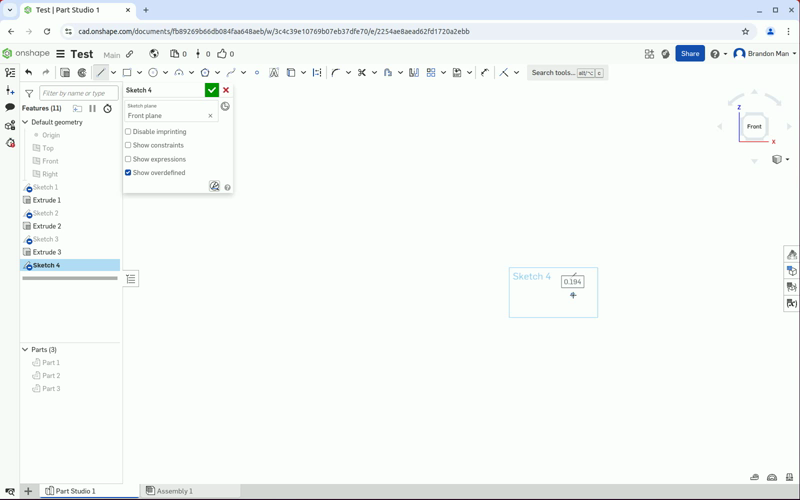
key_up(shift)
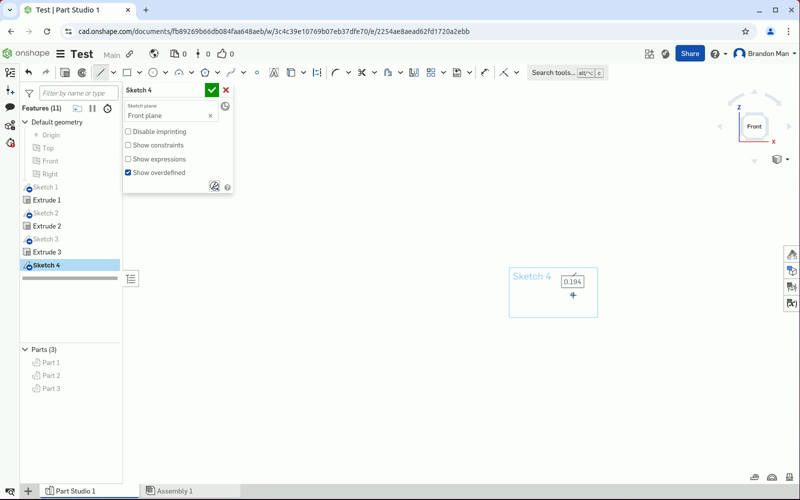
key_down(shift)
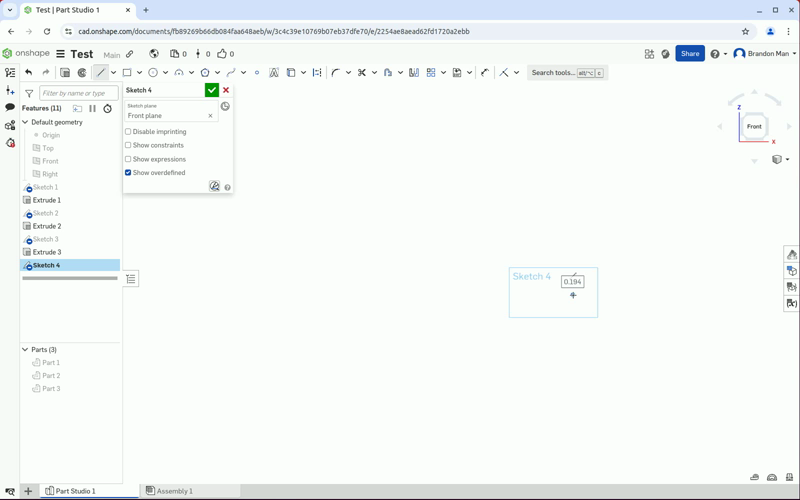
mouse_move(589, 294)
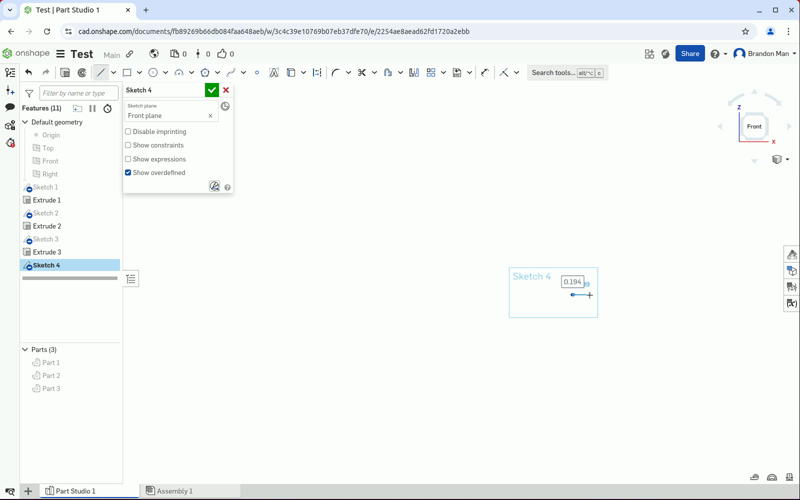
mouse_move(573, 284)
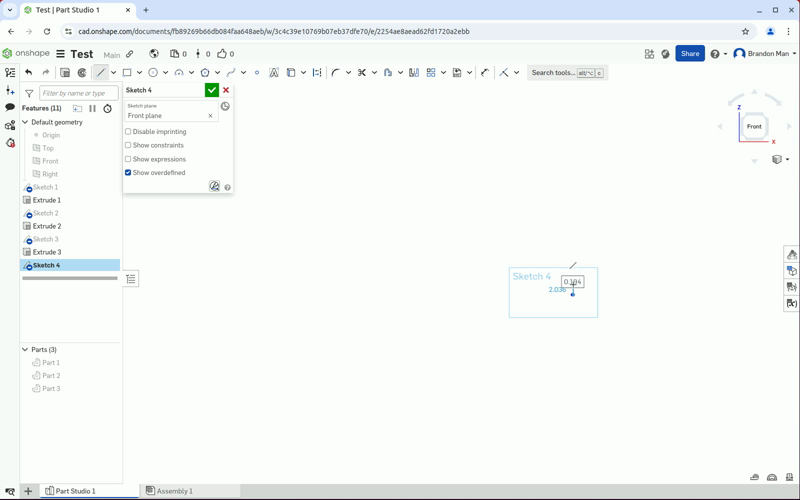
click(573, 284)
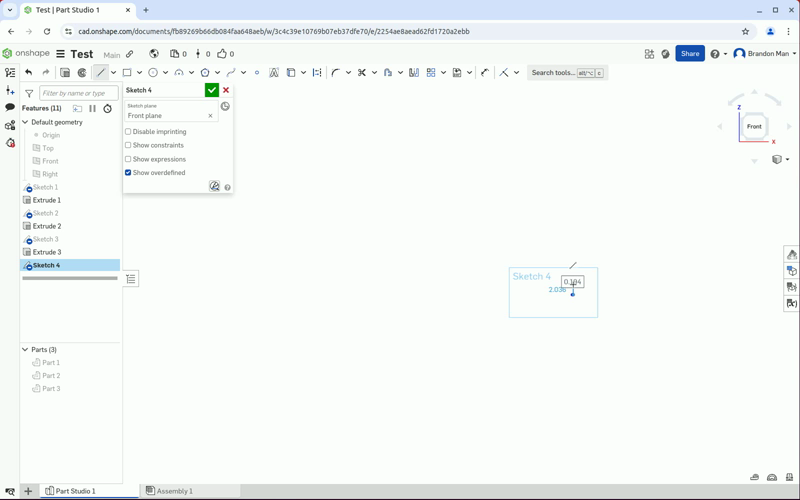
key_up(shift)
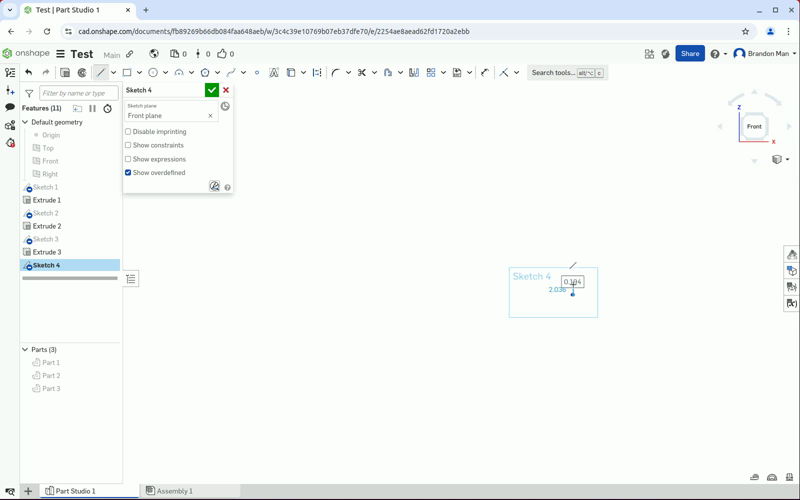
key_down(shift)
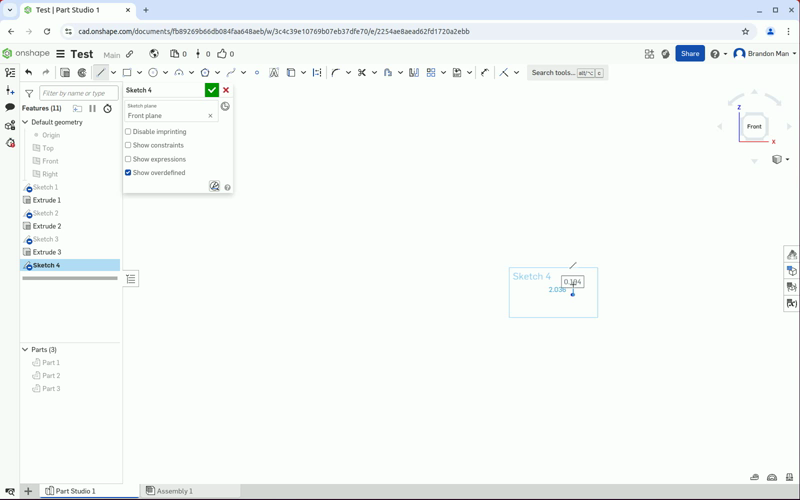
mouse_move(589, 284)
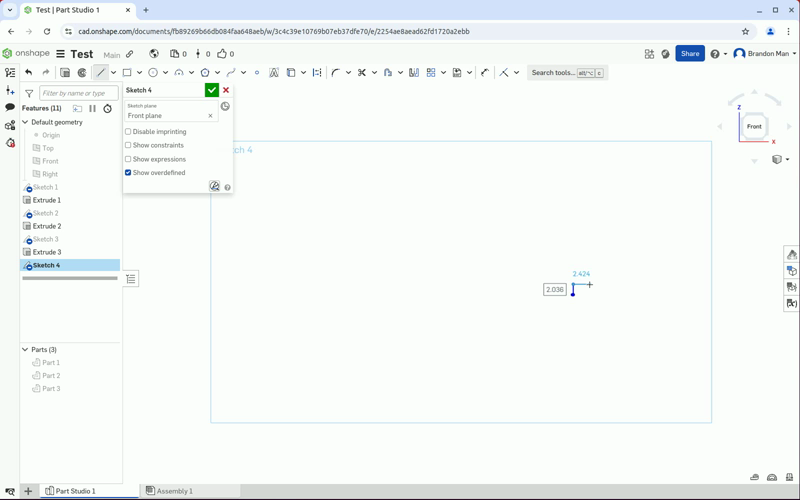
mouse_move(572, 284)
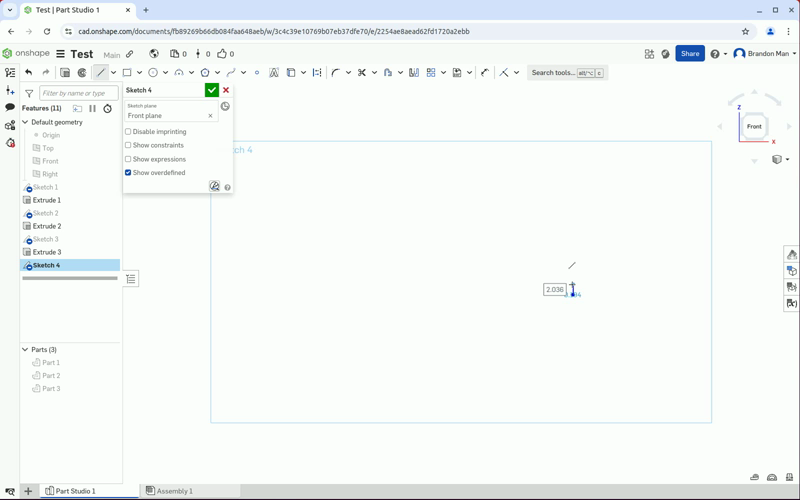
scroll(6)
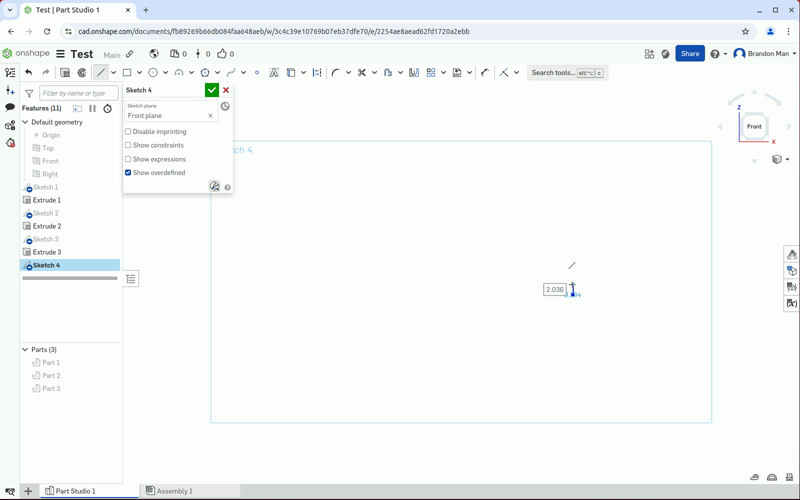
scroll(6)
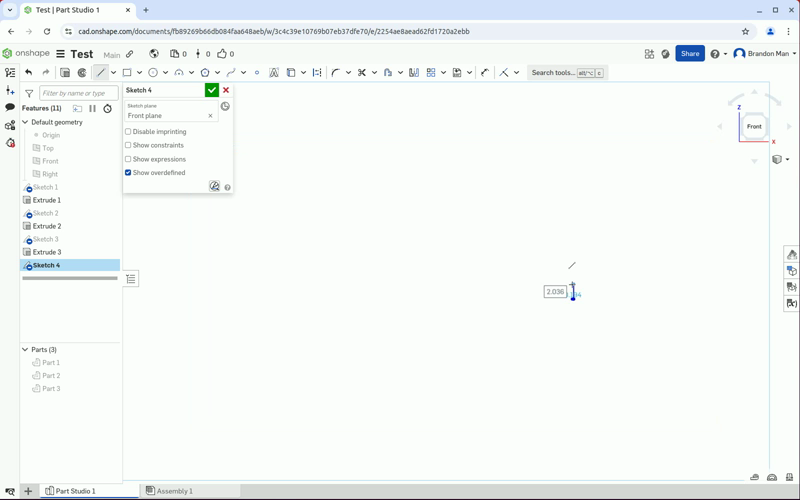
scroll(6)
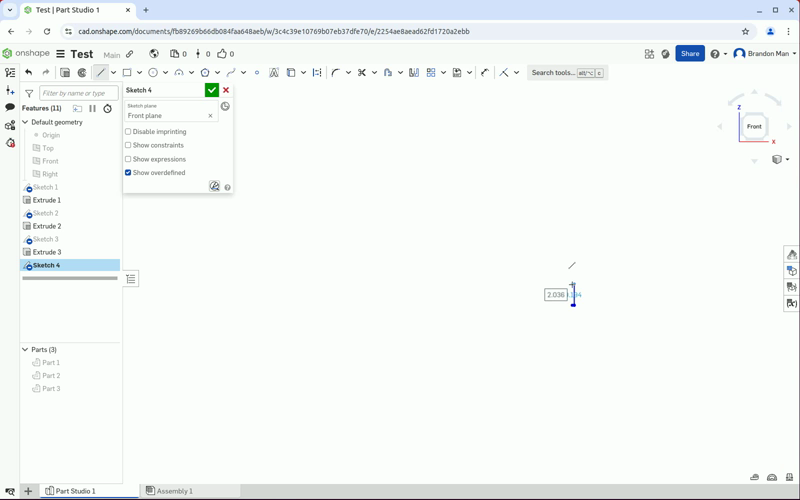
scroll(6)
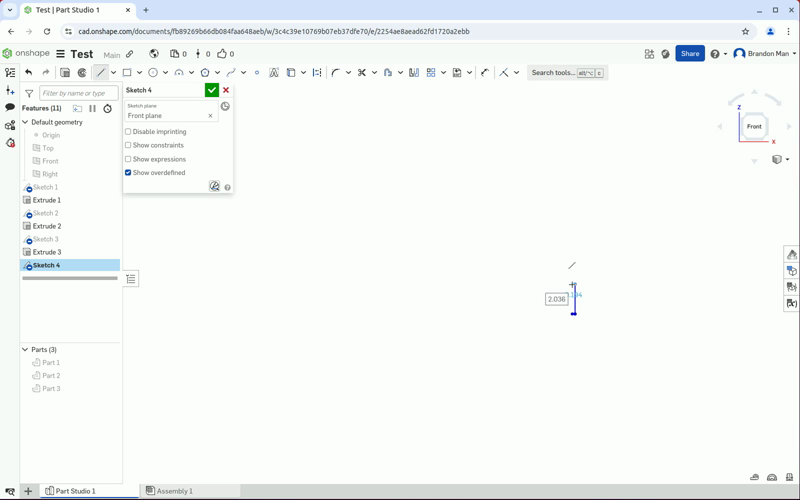
scroll(6)
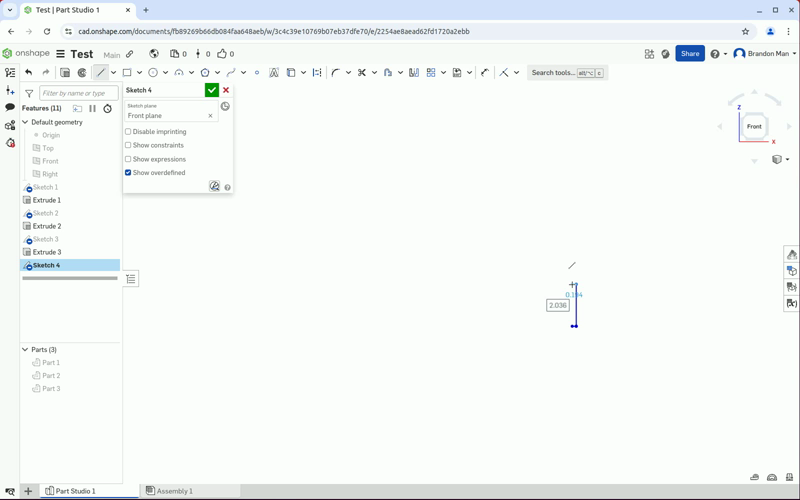
scroll(6)
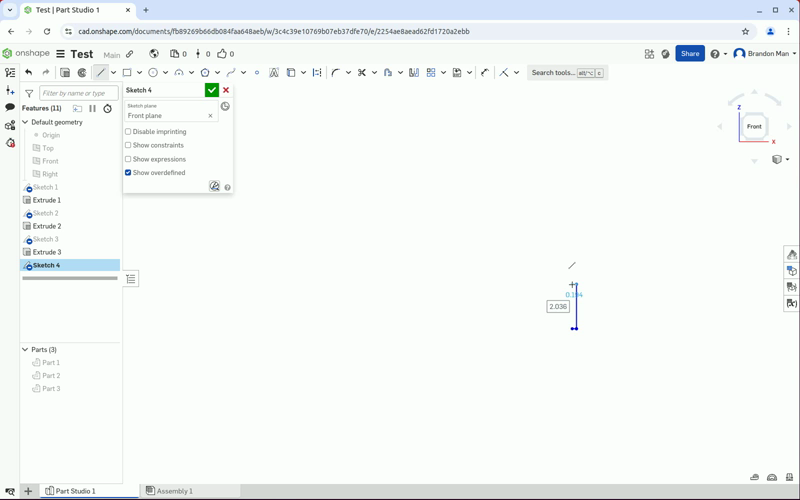
scroll(6)
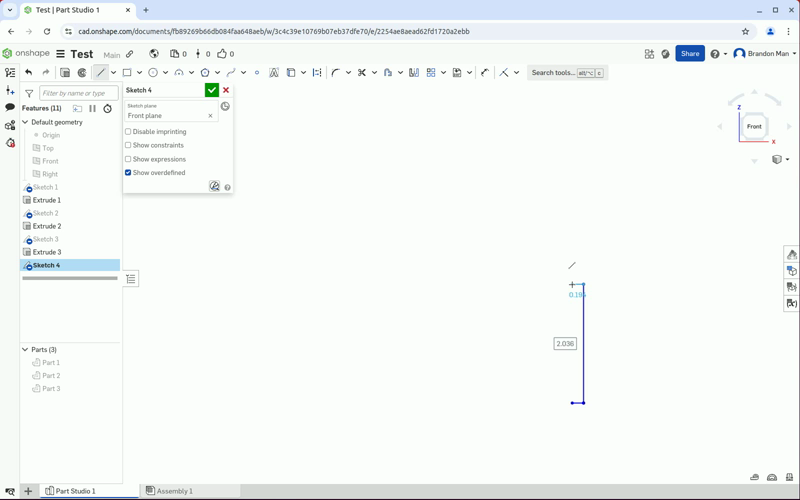
click(572, 284)
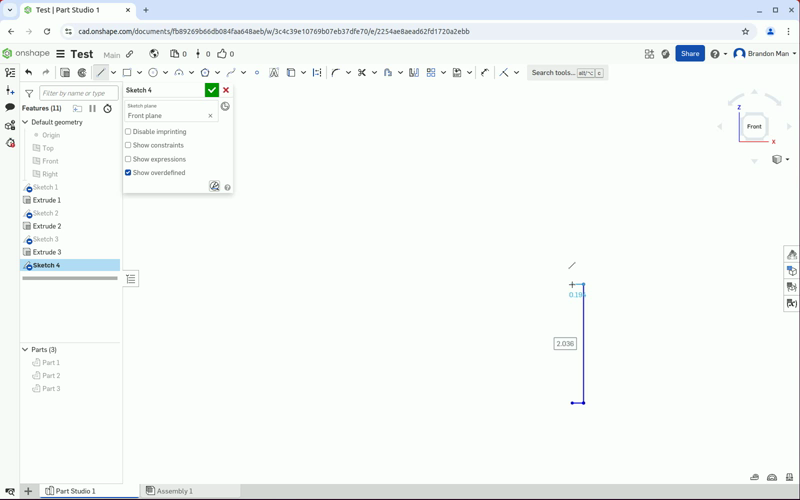
scroll(-6)
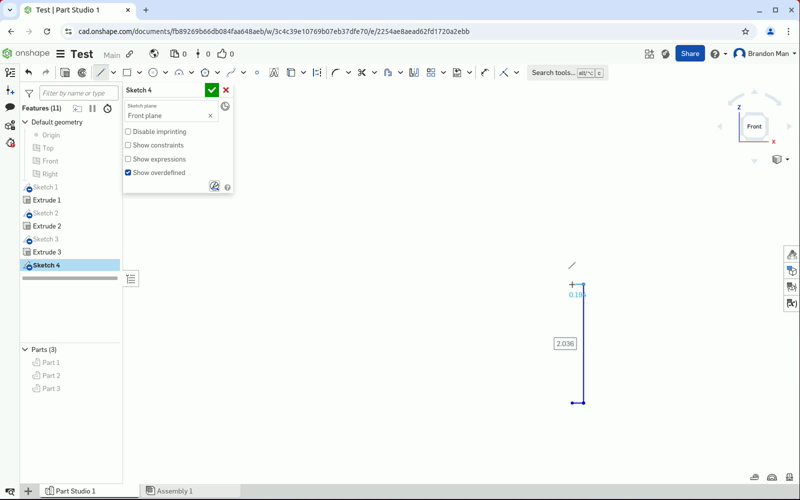
scroll(-6)
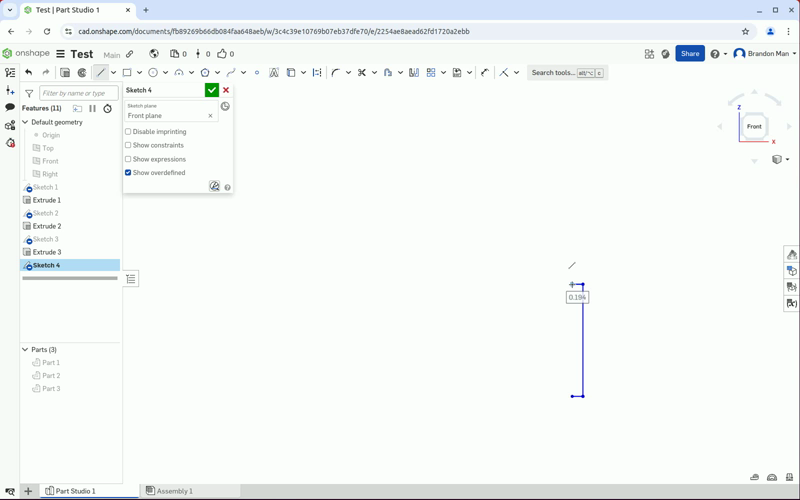
scroll(-6)
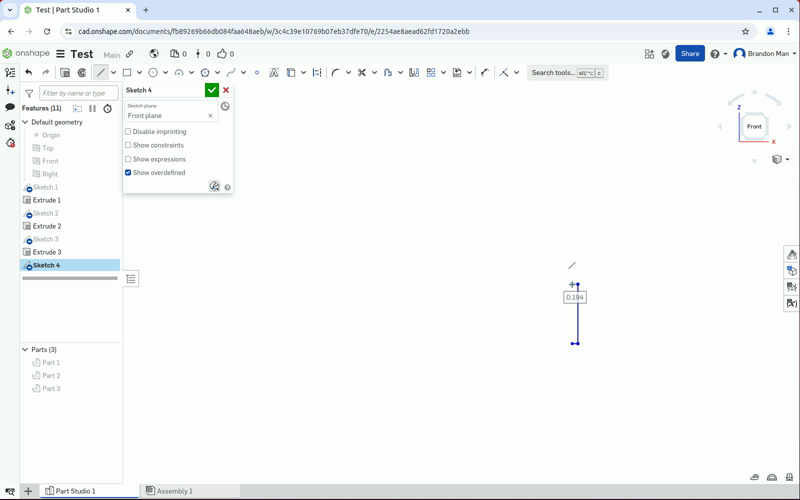
scroll(-6)
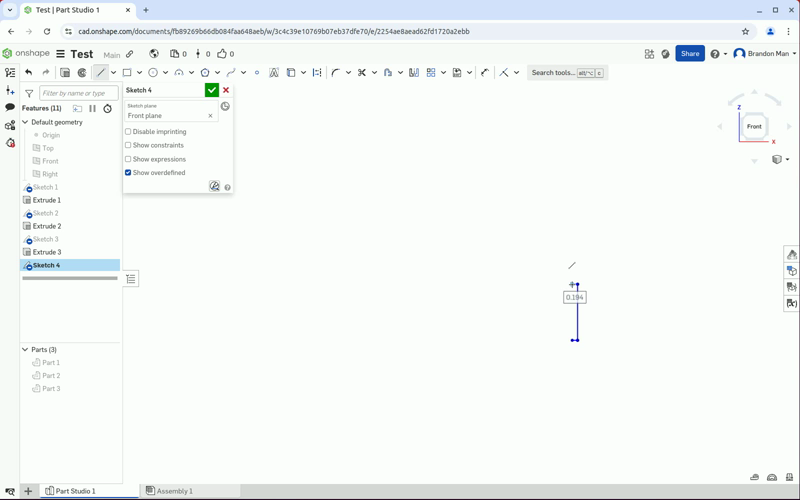
scroll(-6)
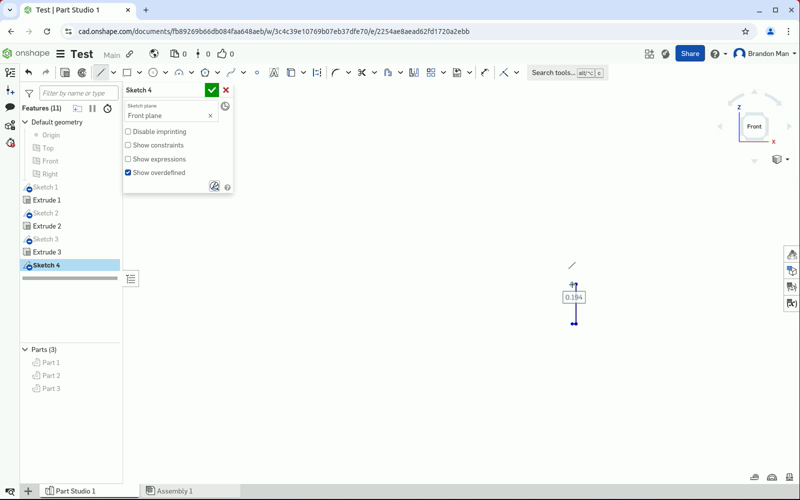
scroll(-6)
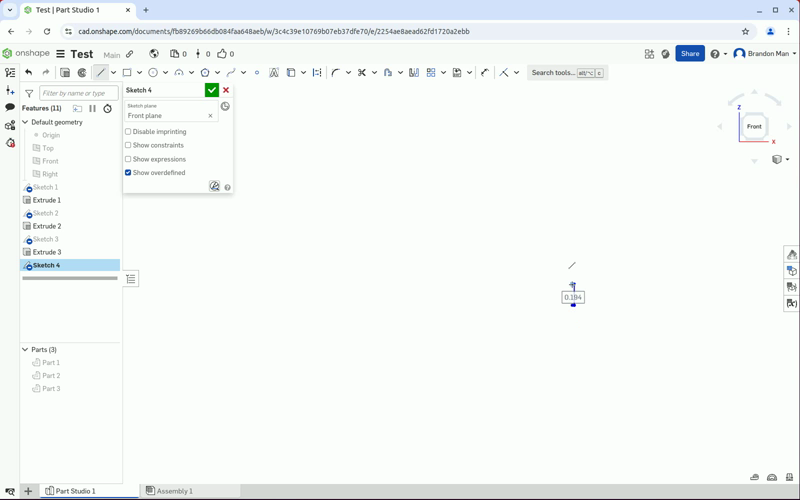
scroll(-6)
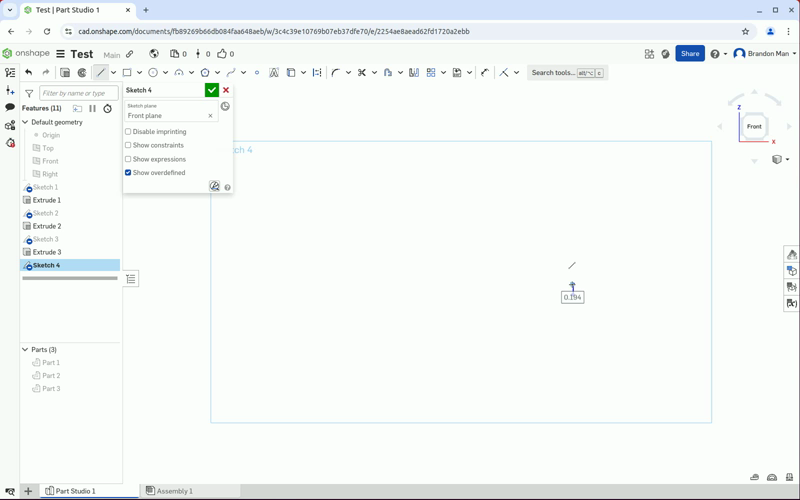
key_up(shift)
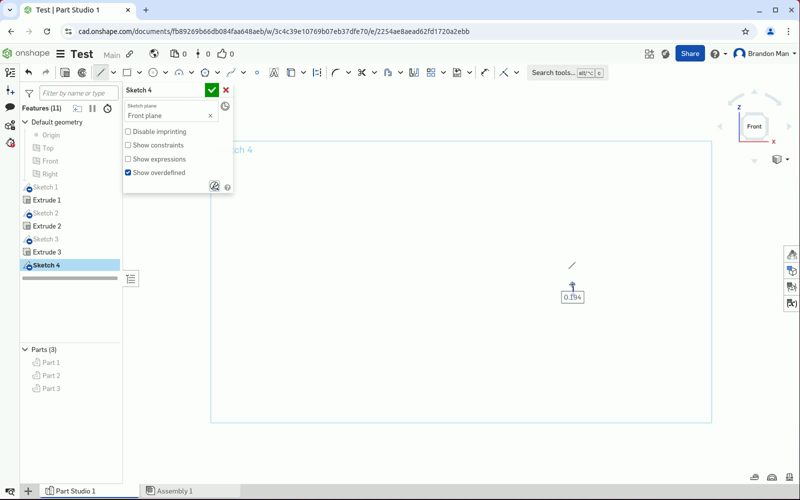
key_down(shift)
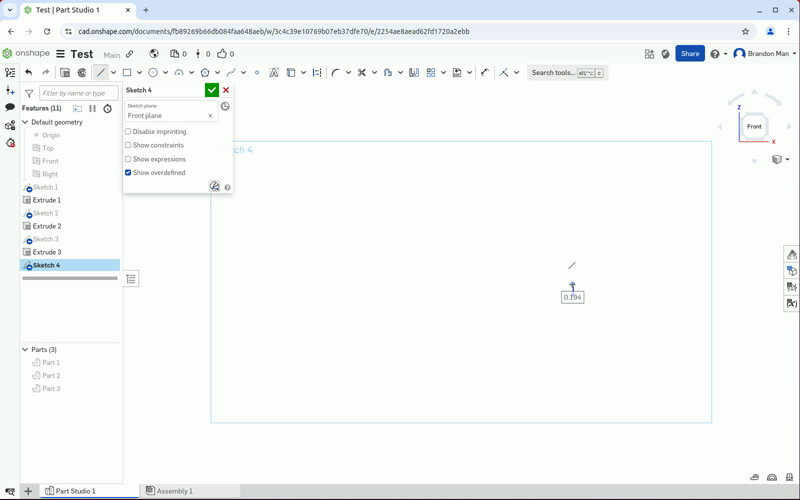
mouse_move(589, 284)
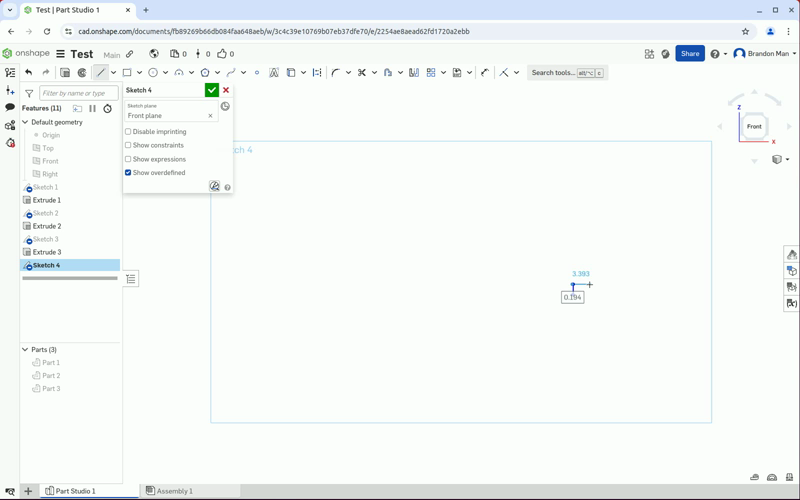
mouse_move(572, 291)
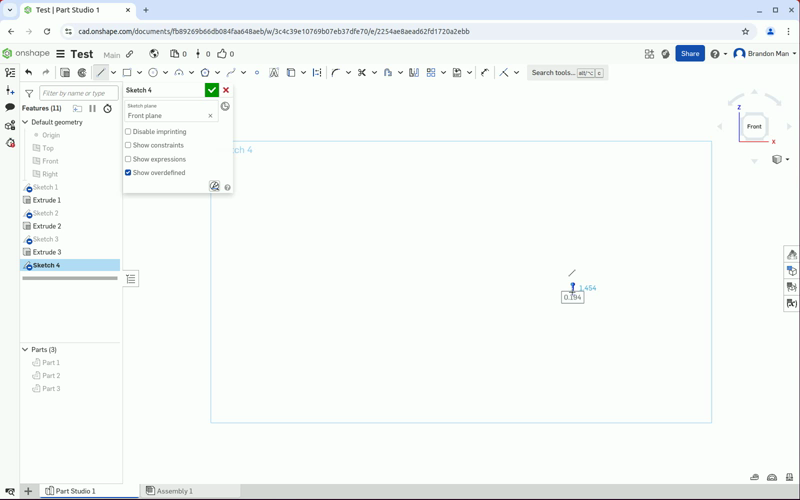
scroll(6)
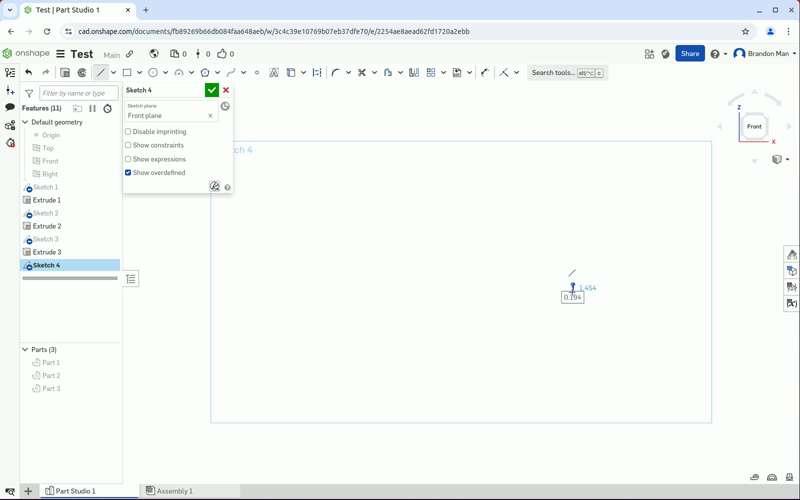
scroll(6)
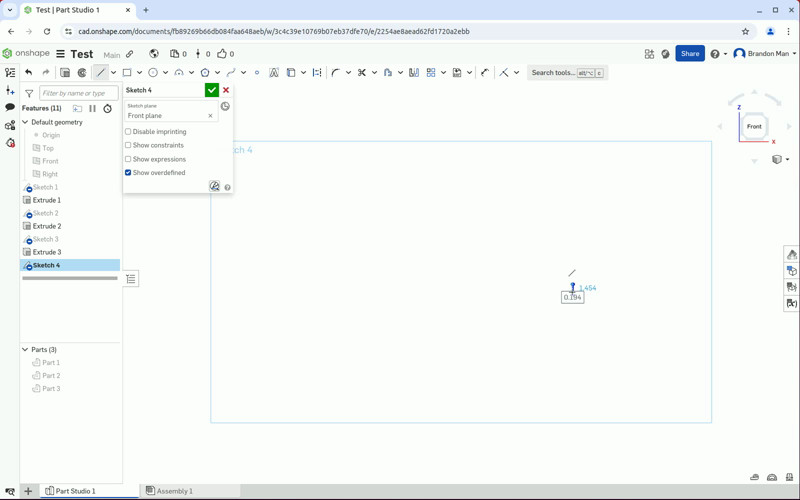
scroll(6)
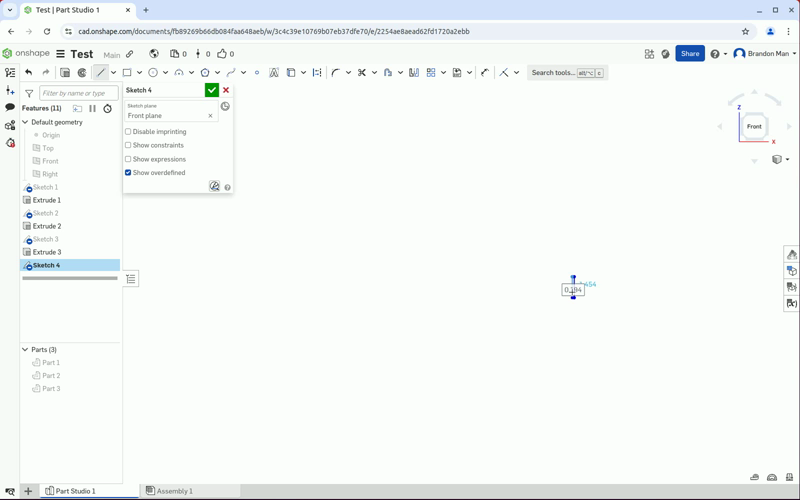
scroll(6)
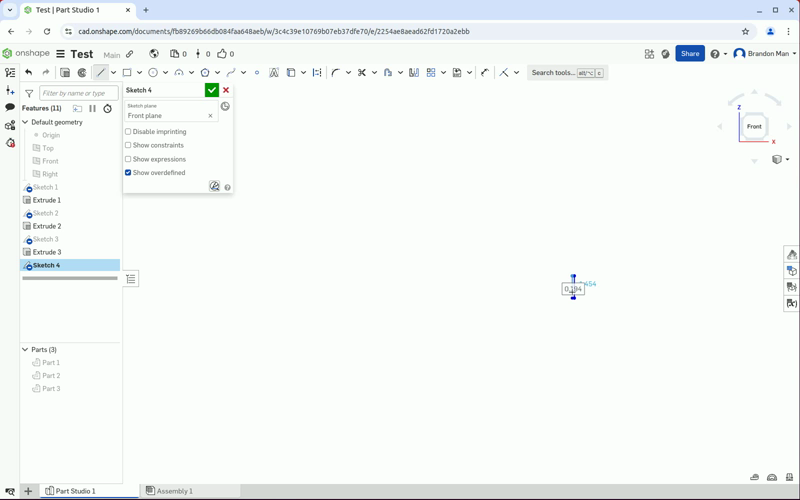
scroll(6)
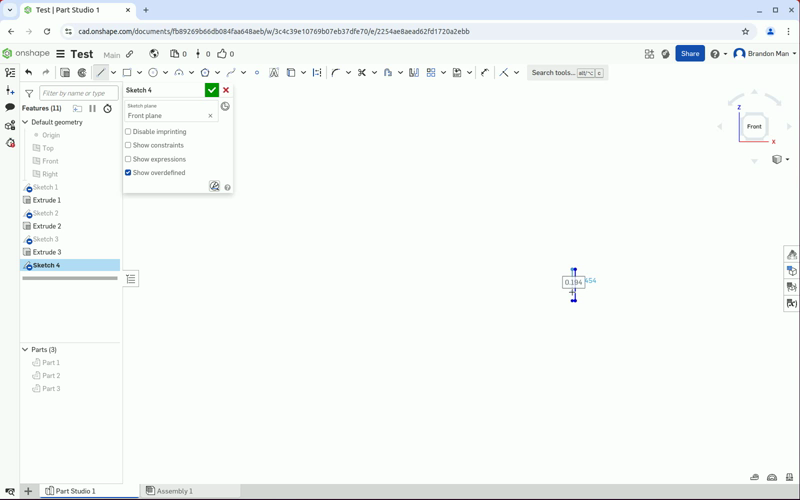
scroll(6)
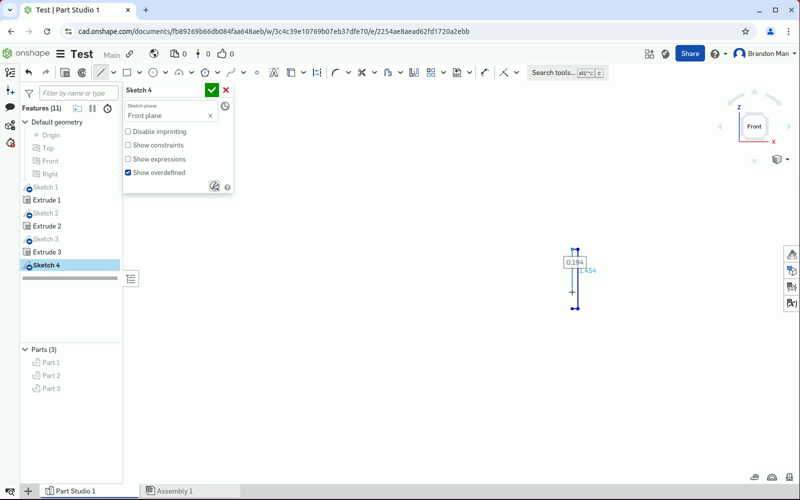
scroll(6)
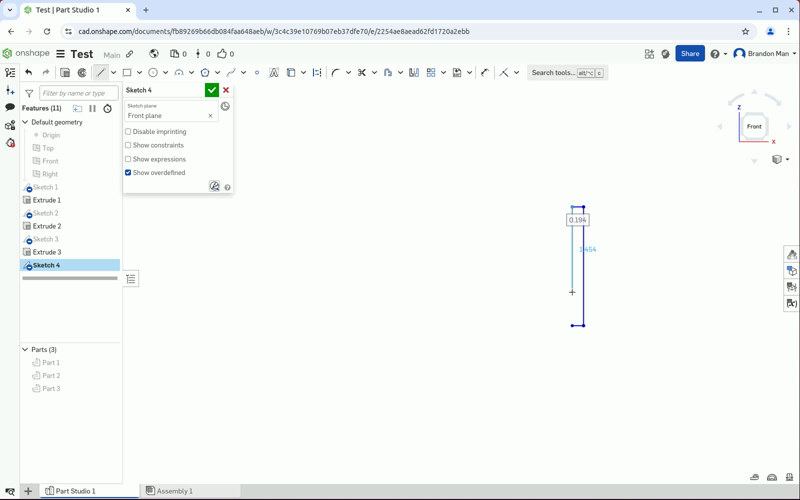
click(572, 291)
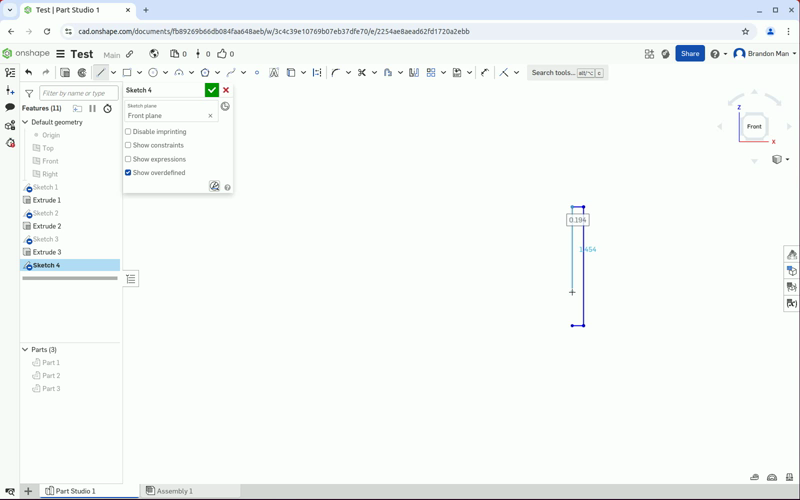
scroll(-6)
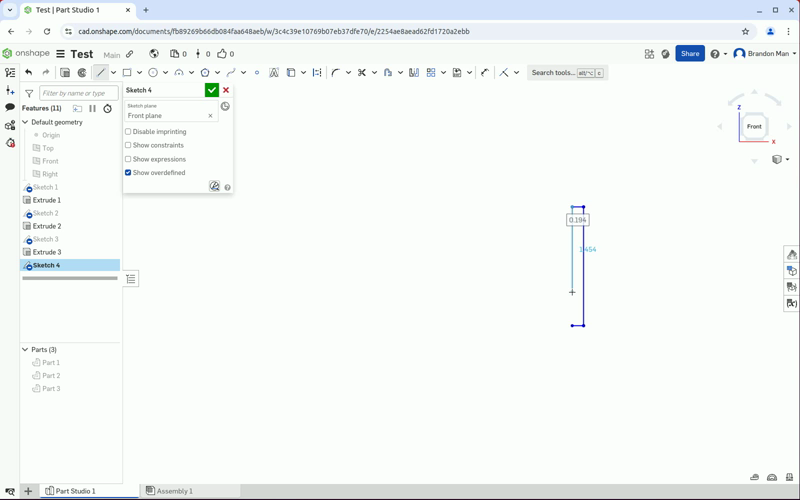
scroll(-6)
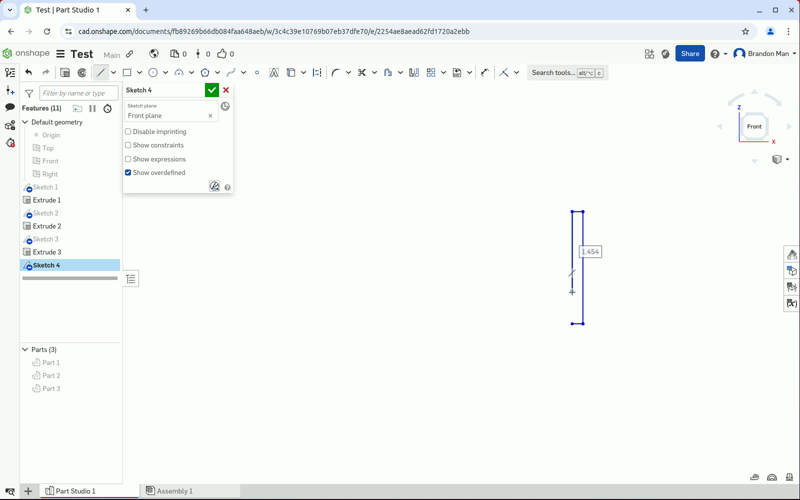
scroll(-6)
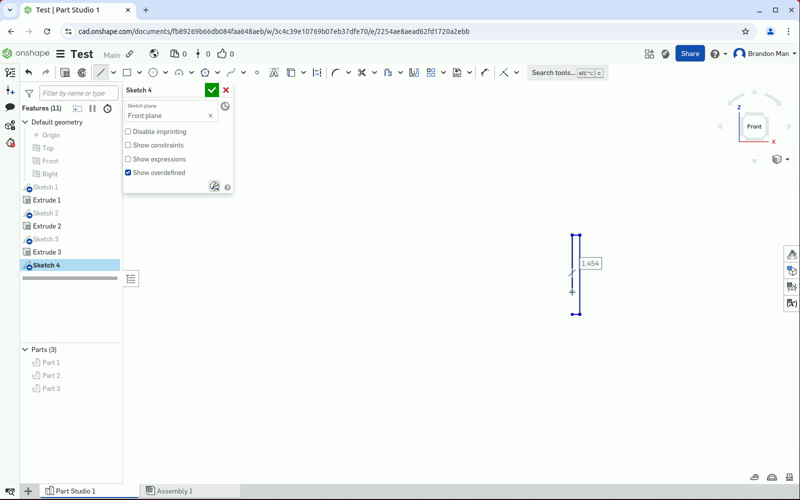
scroll(-6)
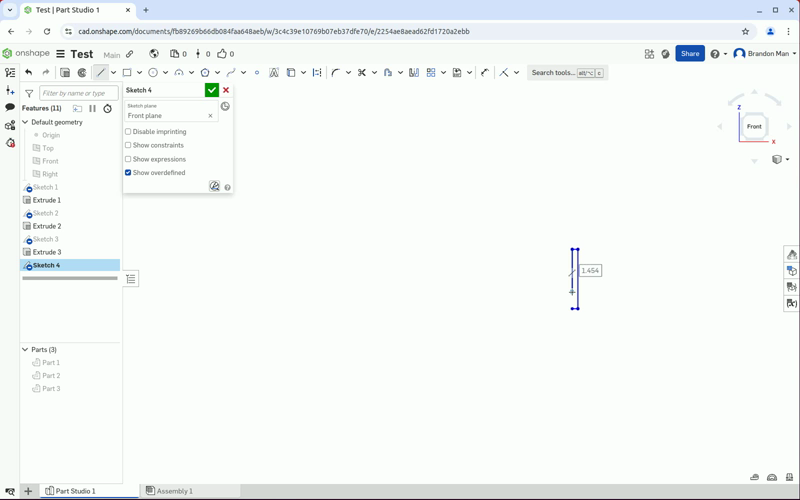
scroll(-6)
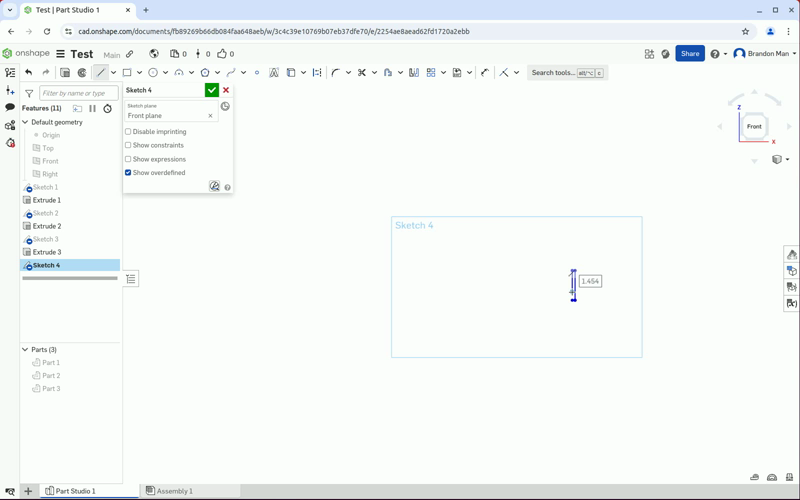
scroll(-6)
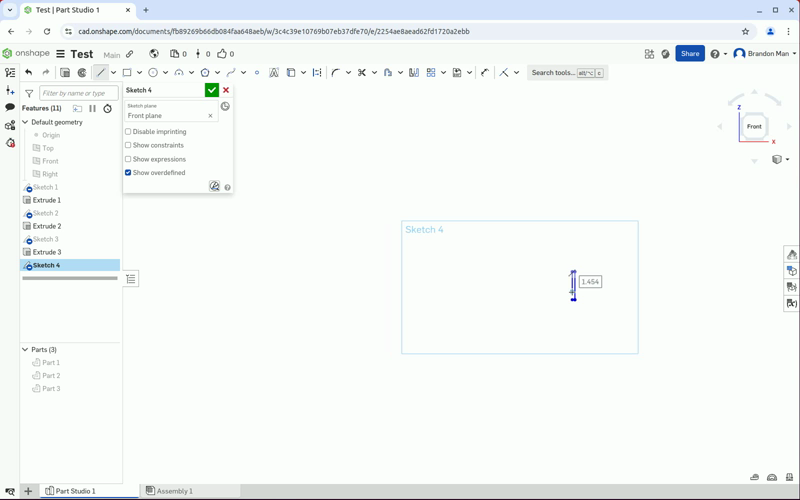
scroll(-6)
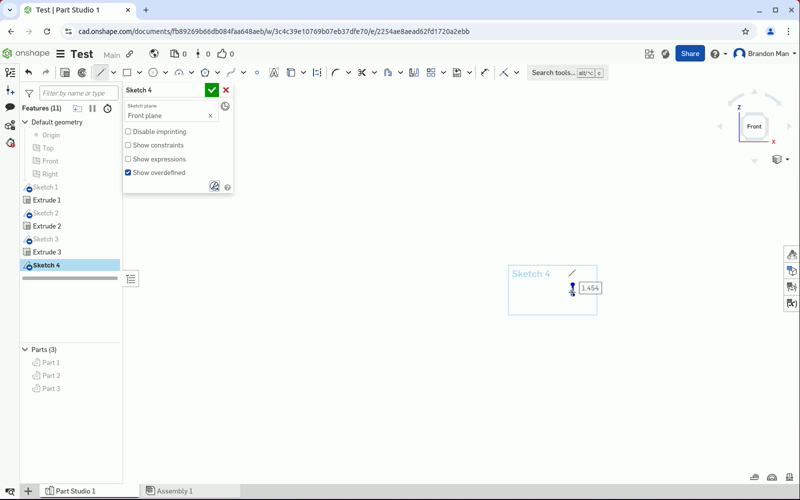
key_up(shift)
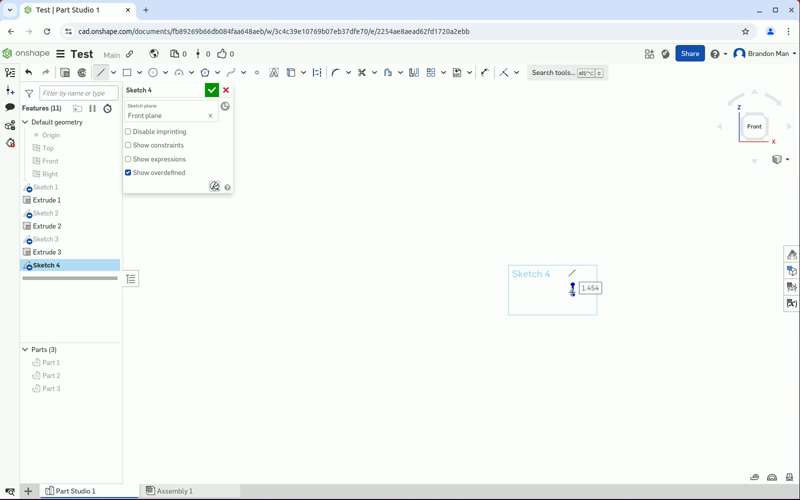
mouse_move(589, 291)
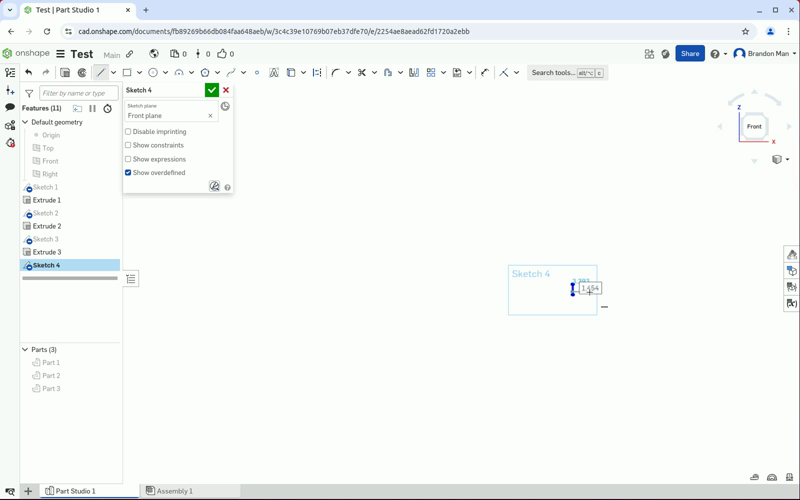
key_down(shift)
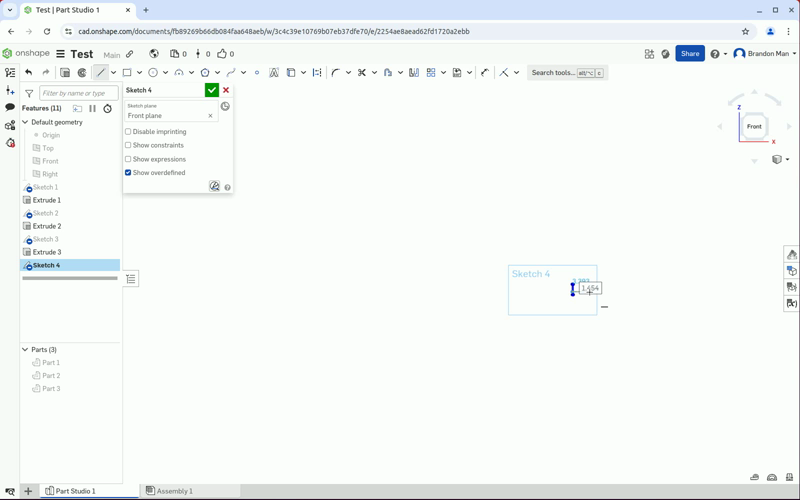
mouse_move(572, 294)
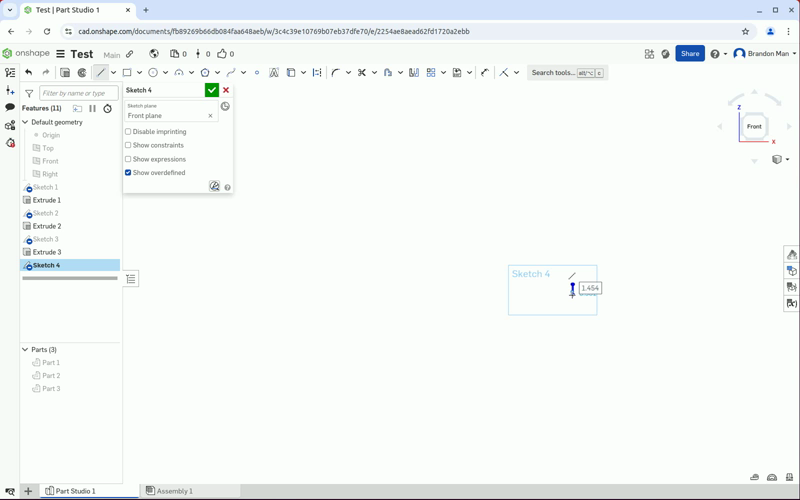
scroll(6)
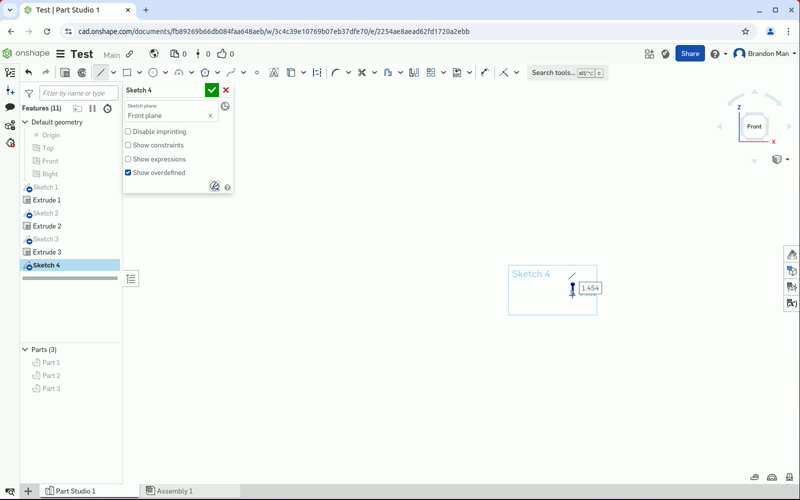
scroll(6)
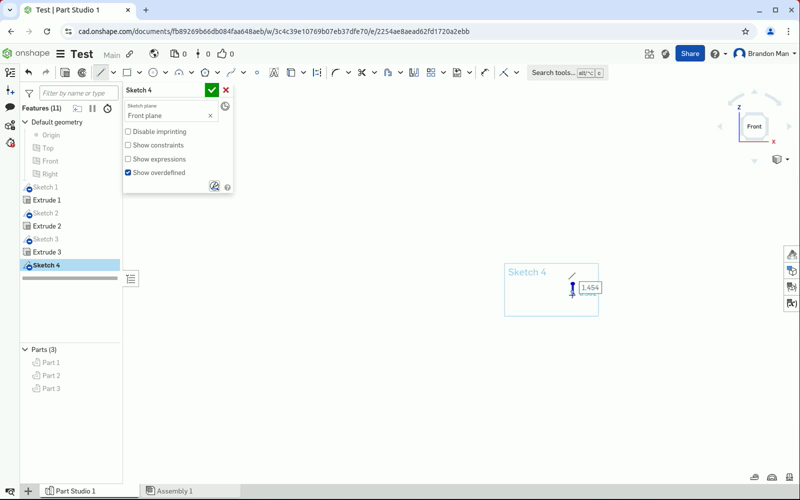
scroll(6)
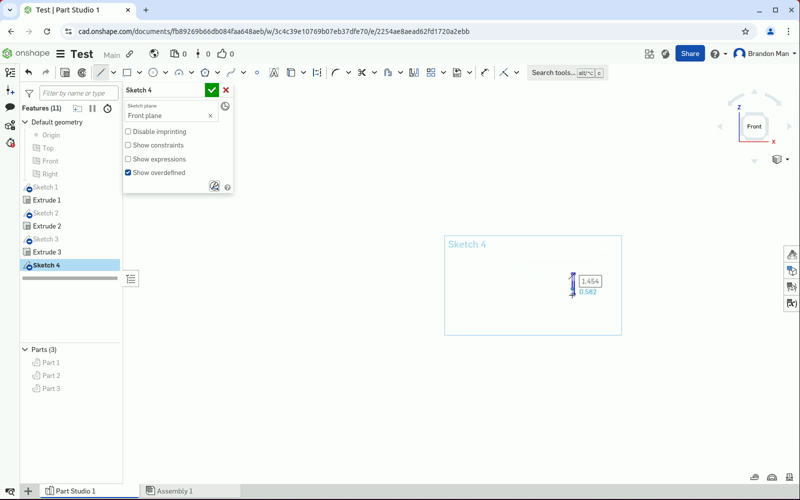
scroll(6)
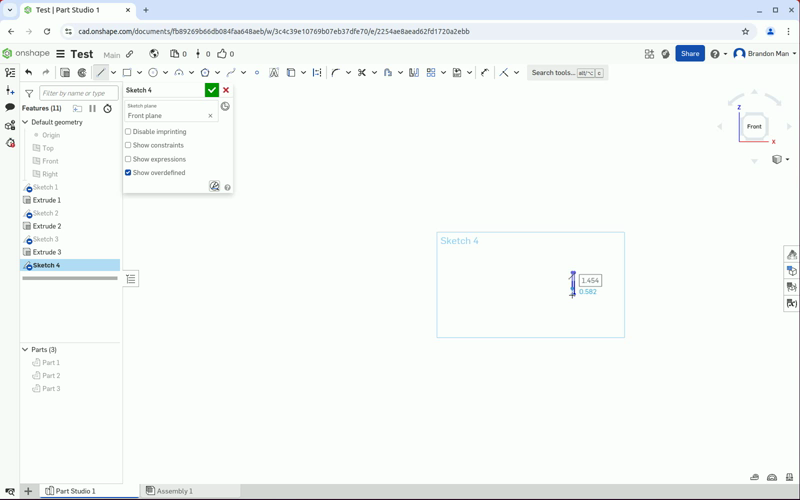
scroll(6)
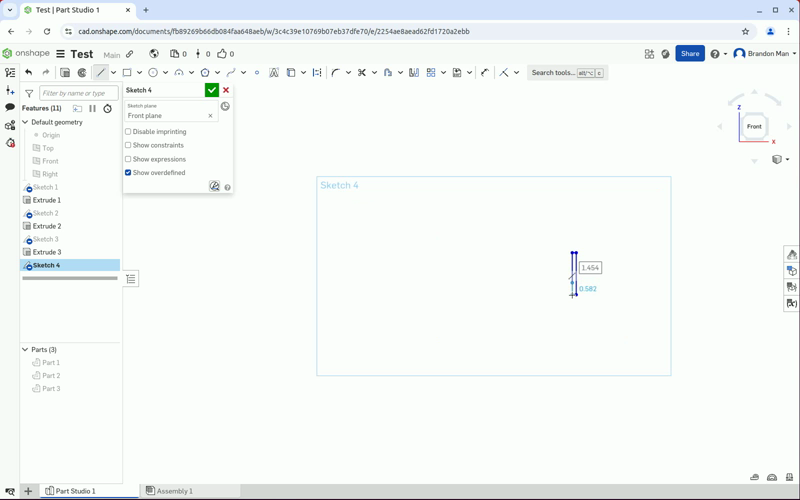
scroll(6)
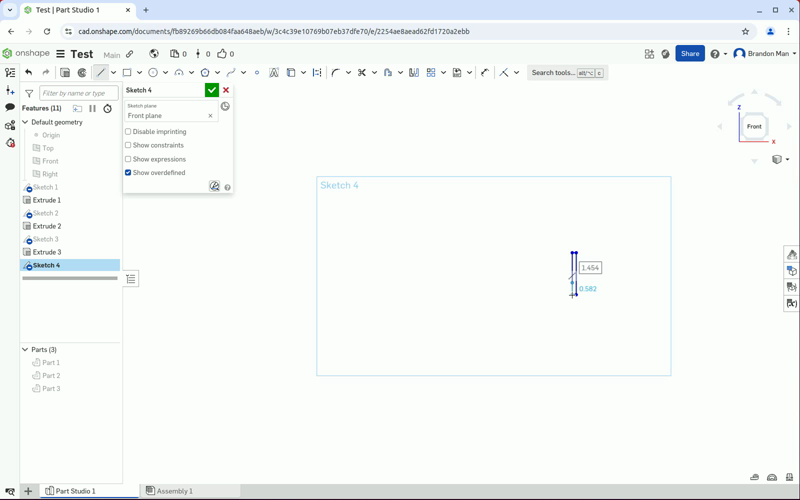
scroll(6)
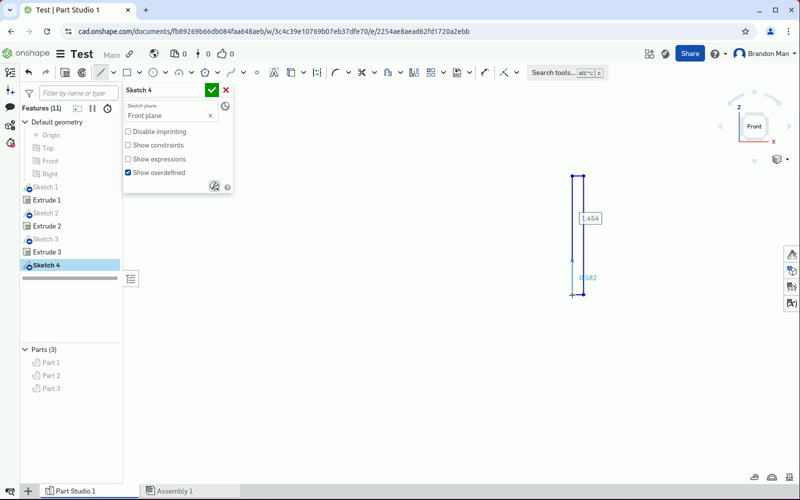
key_up(shift)
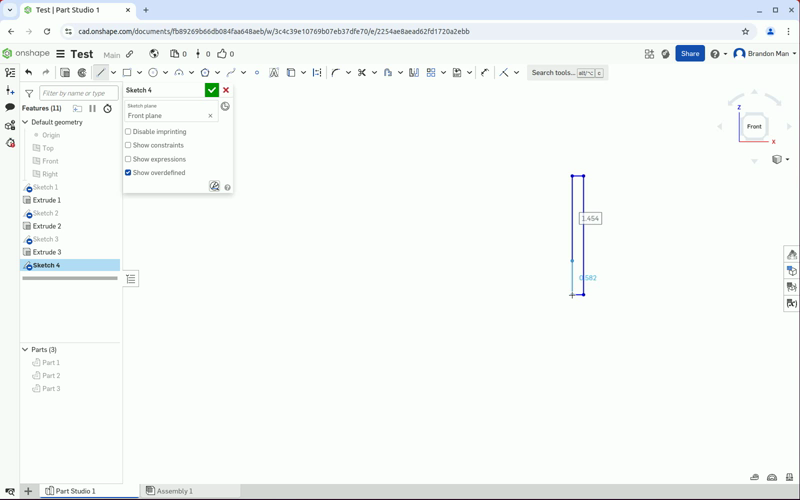
click(572, 294)
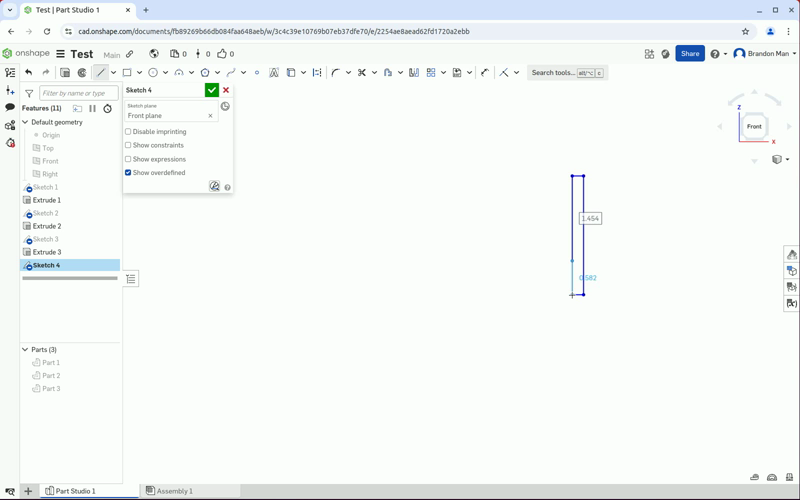
scroll(-6)
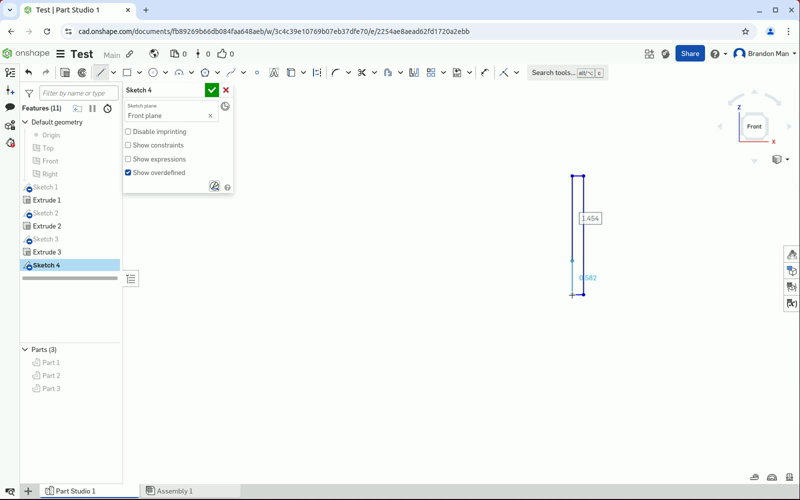
scroll(-6)
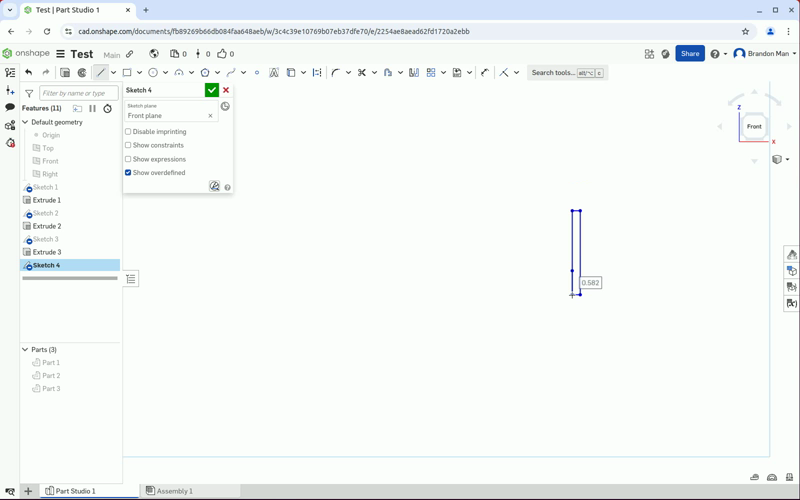
scroll(-6)
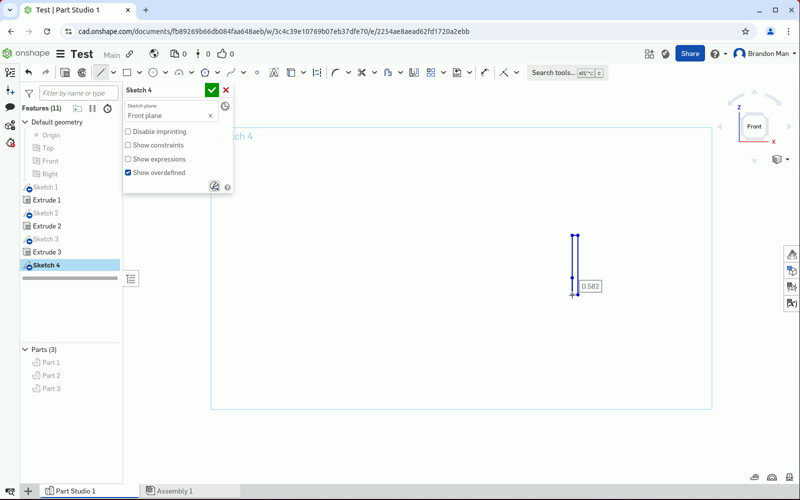
scroll(-6)
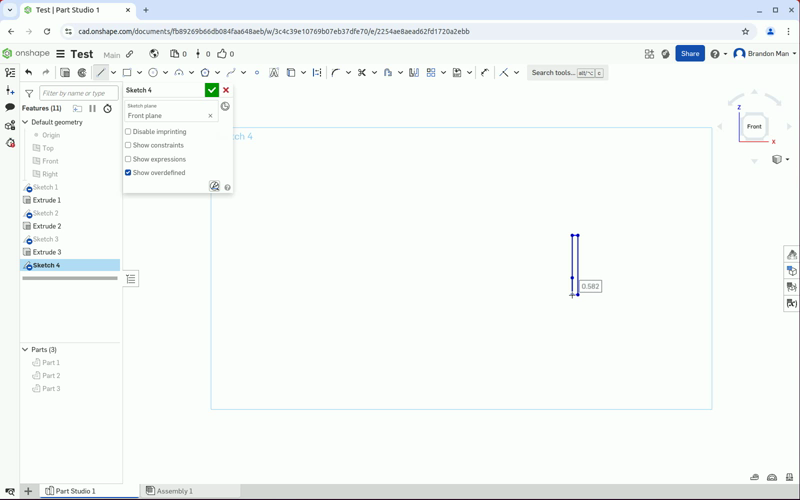
scroll(-6)
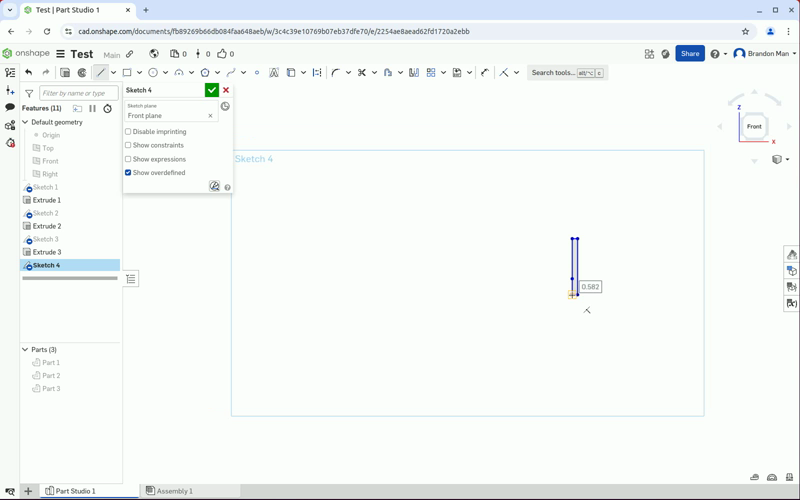
scroll(-6)
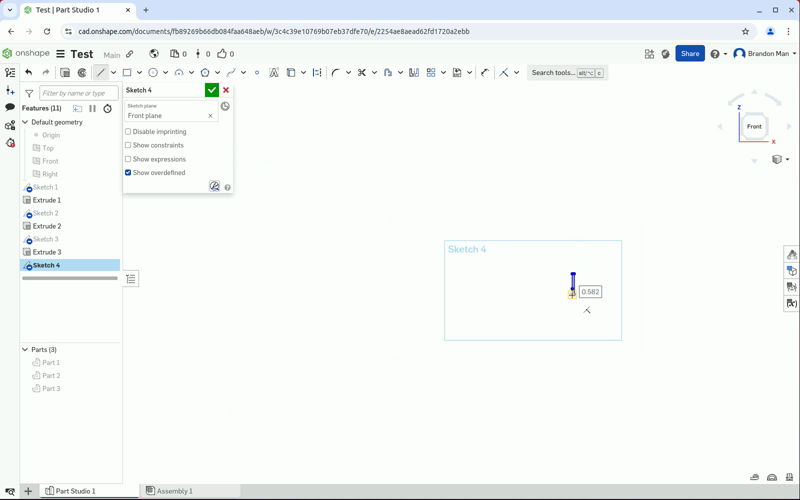
scroll(-6)
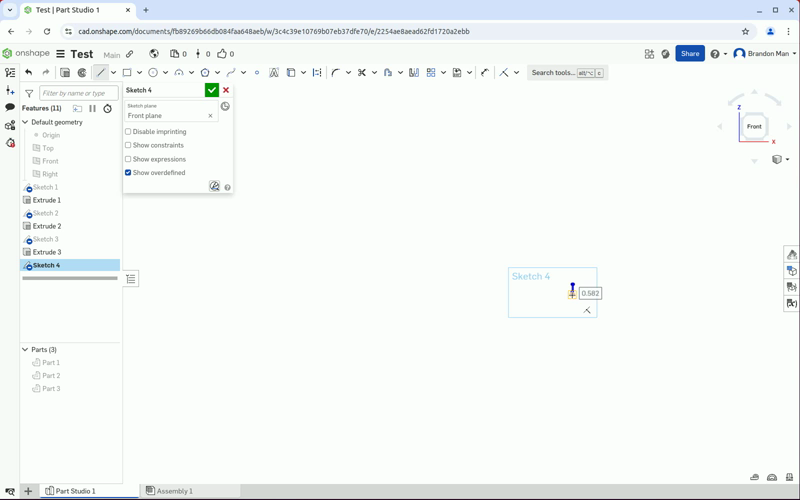
key(esc)
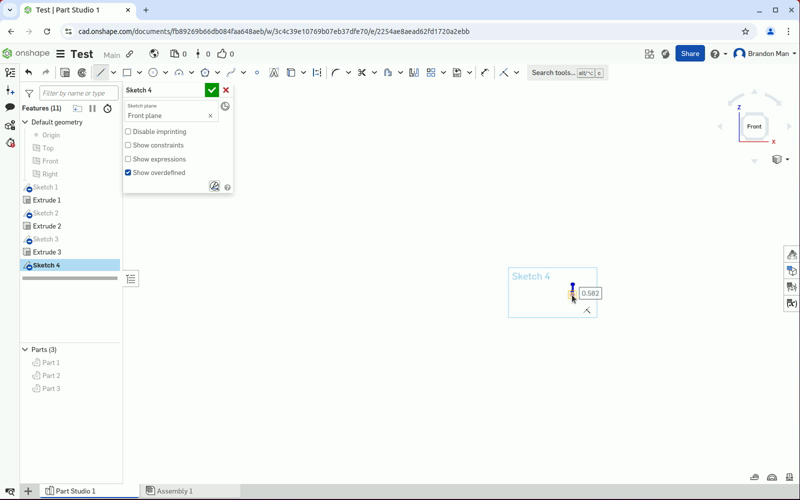
mouse_move(573, 293)
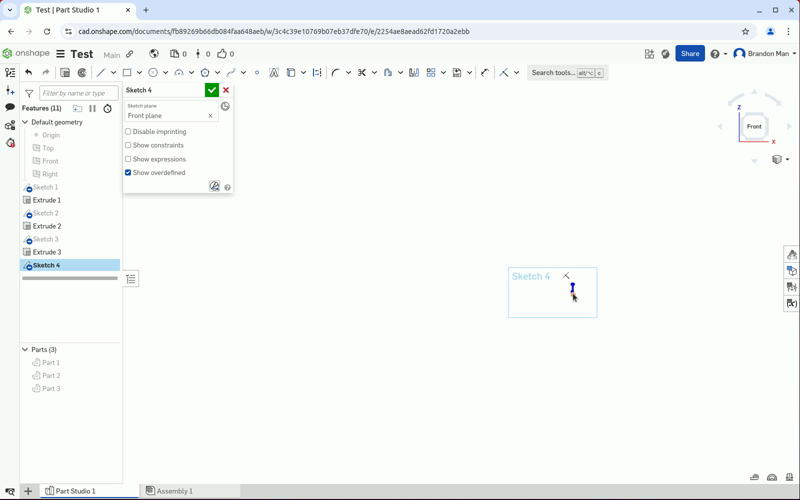
scroll(6)
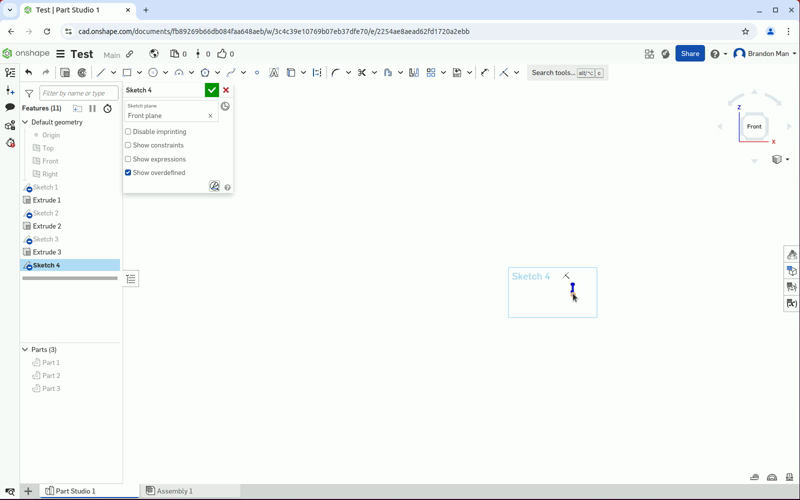
scroll(6)
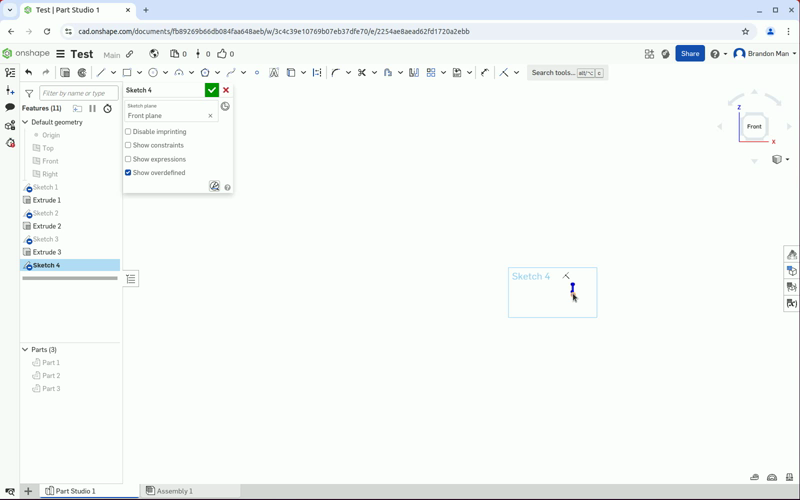
scroll(6)
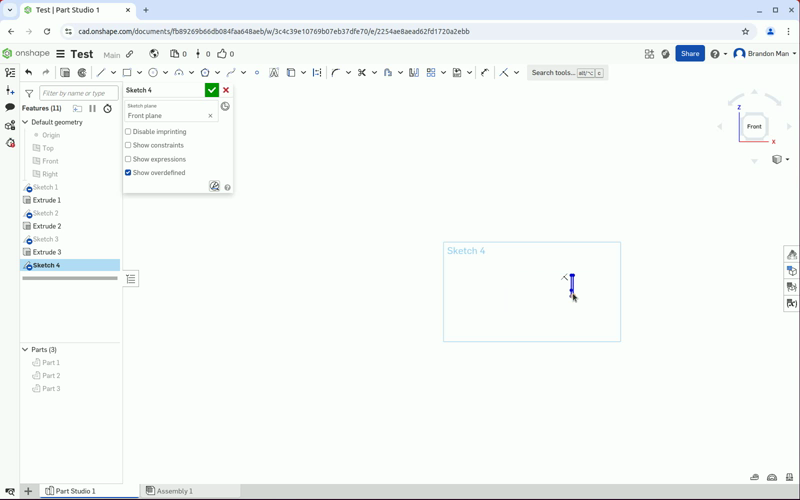
scroll(6)
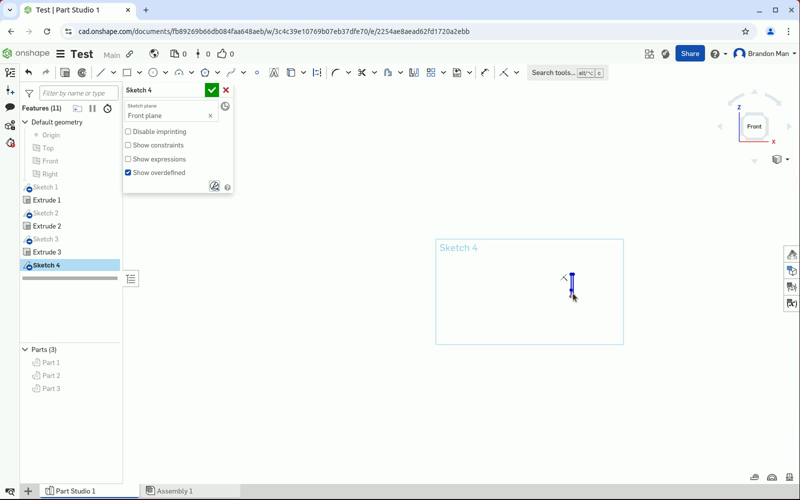
scroll(6)
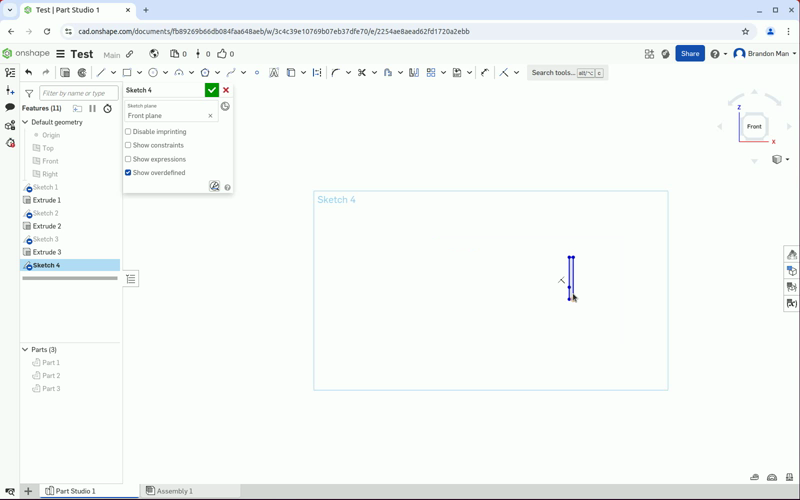
scroll(6)
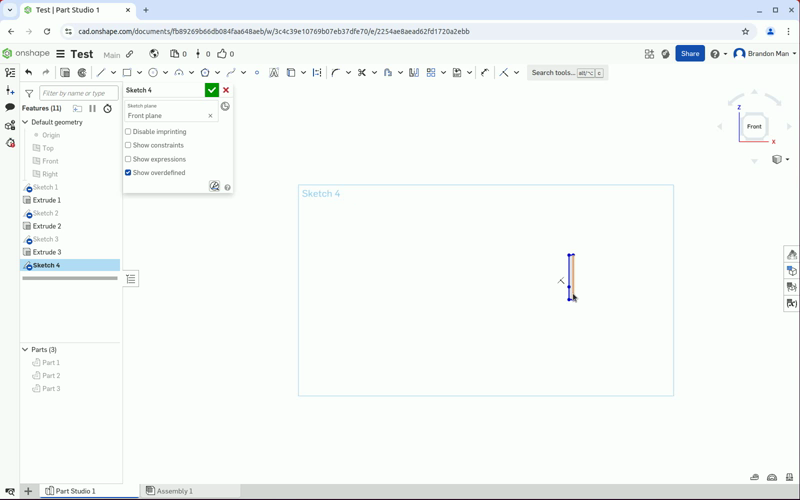
scroll(6)
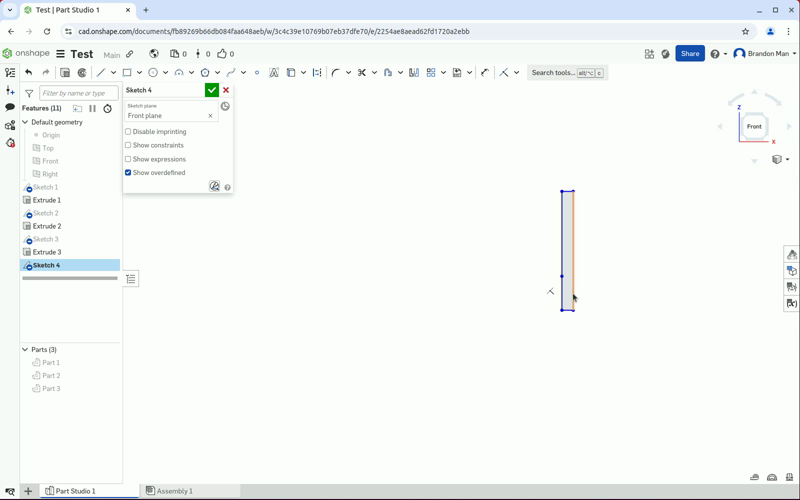
click(573, 293)
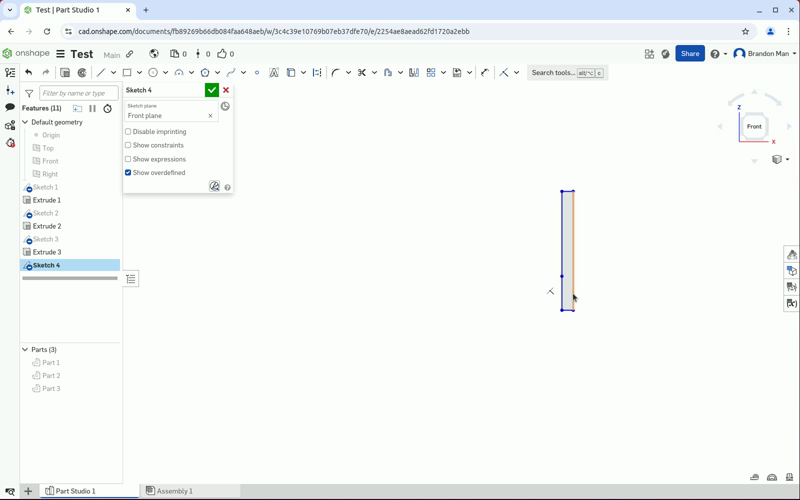
scroll(-6)
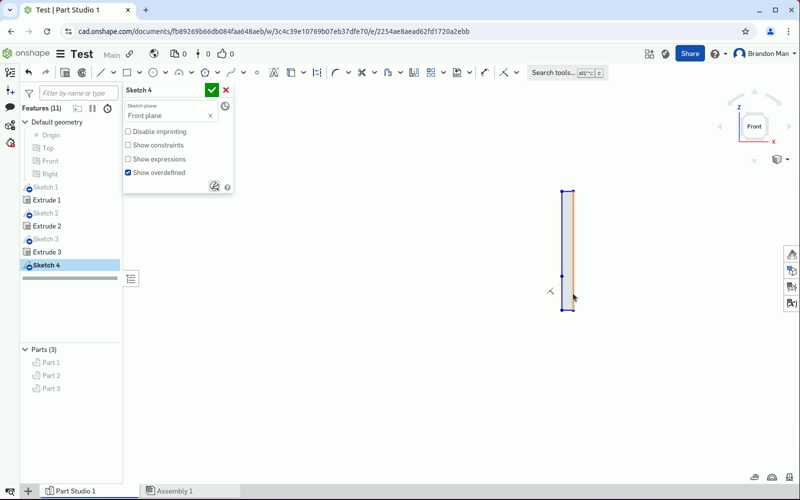
scroll(-6)
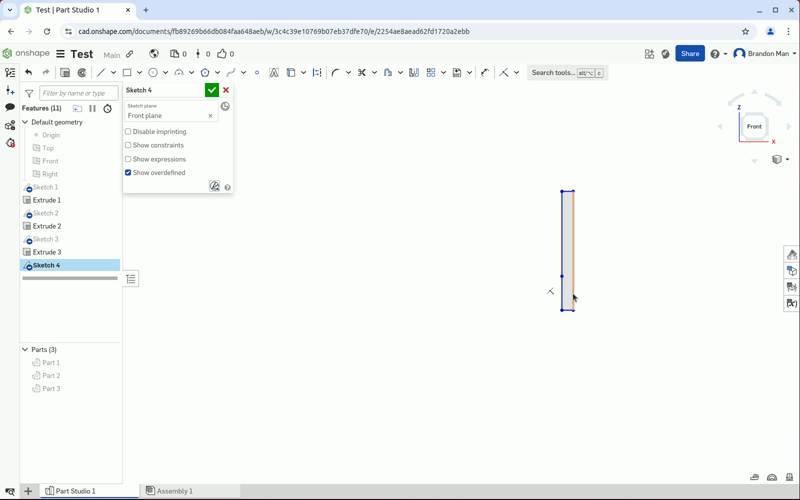
scroll(-6)
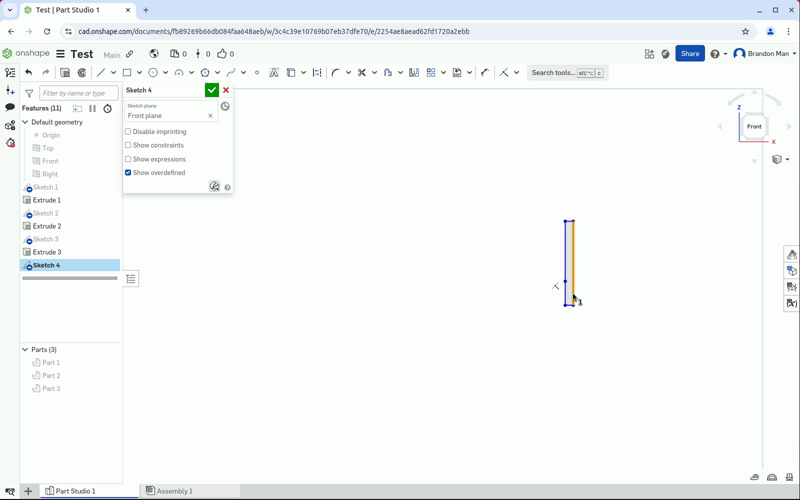
scroll(-6)
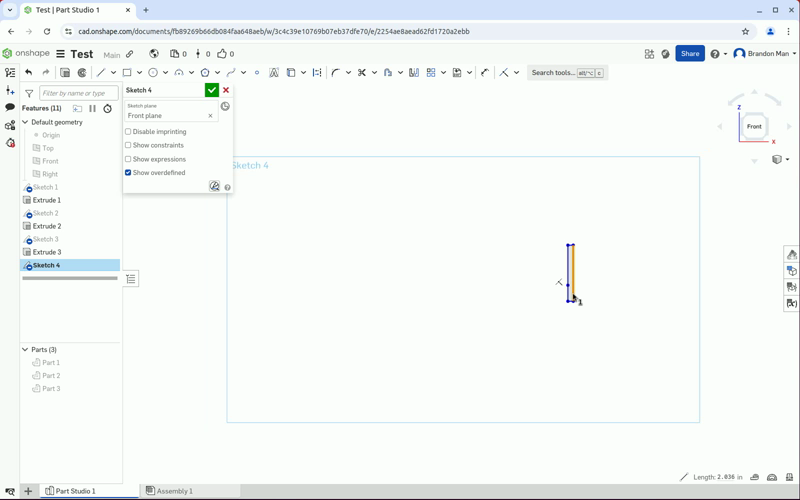
scroll(-6)
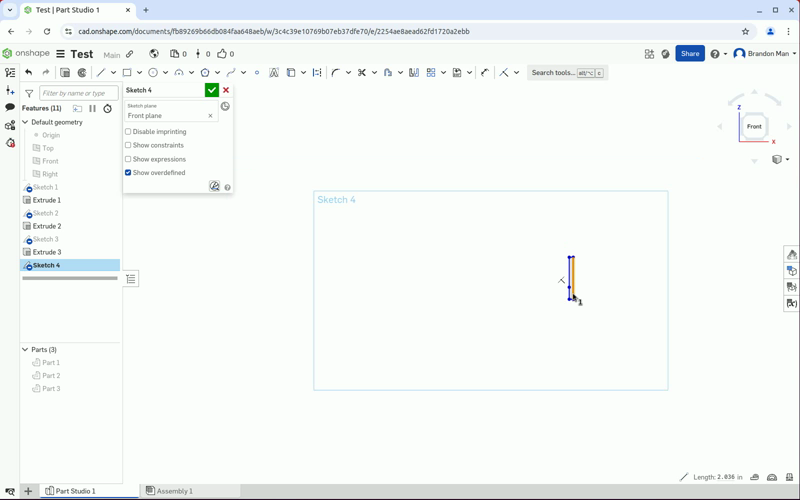
scroll(-6)
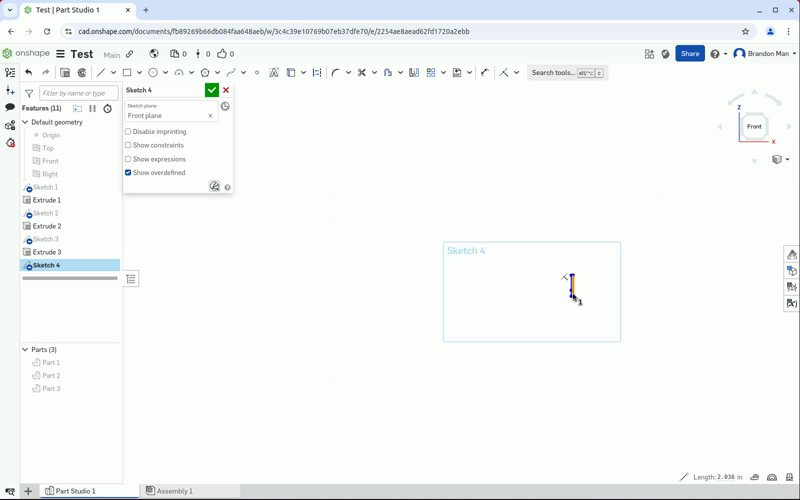
scroll(-6)
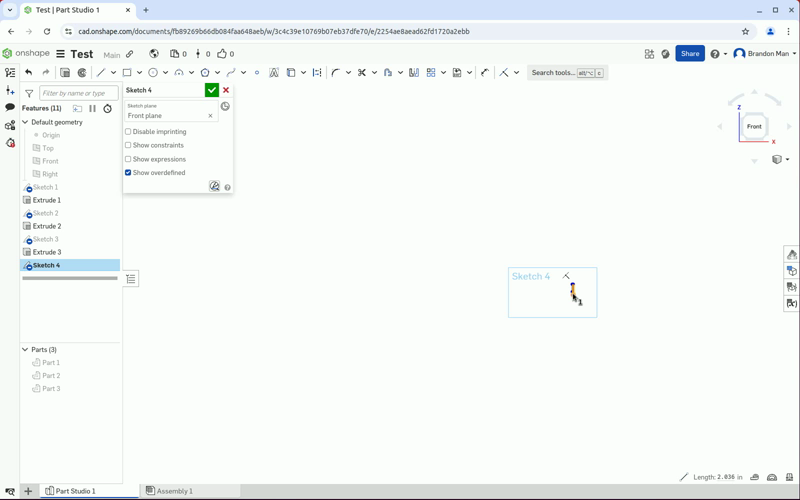
mouse_move(73, 352)
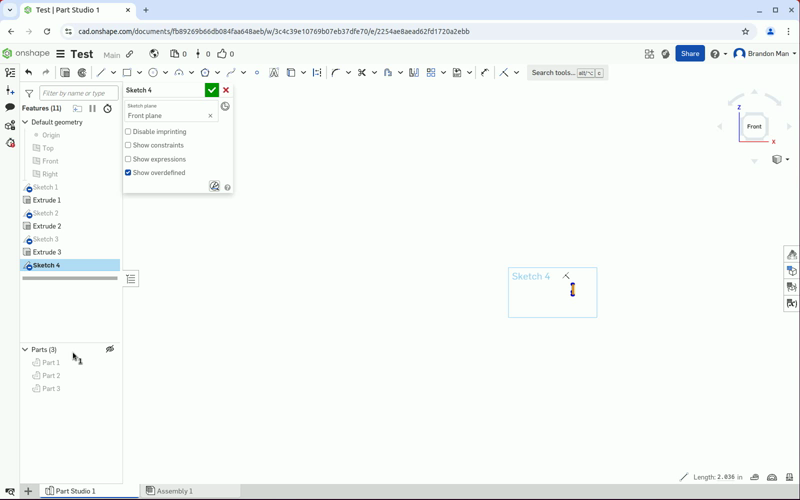
key(shift+y)
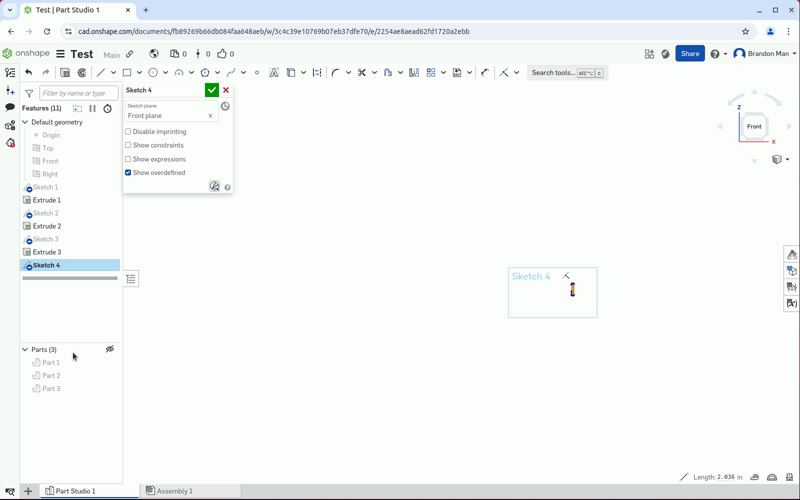
key(shift+e)
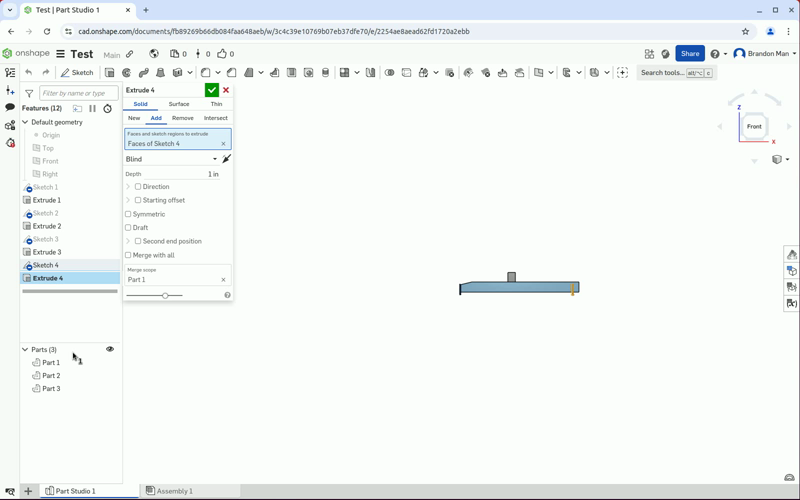
mouse_move(143, 106)
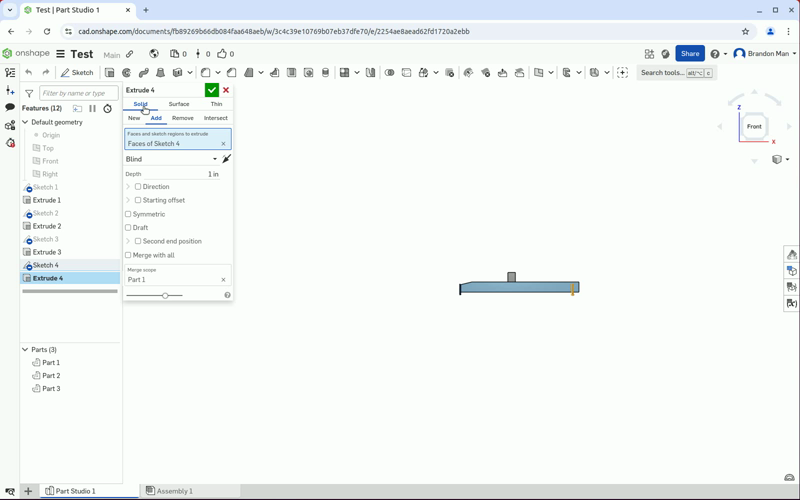
click(143, 106)
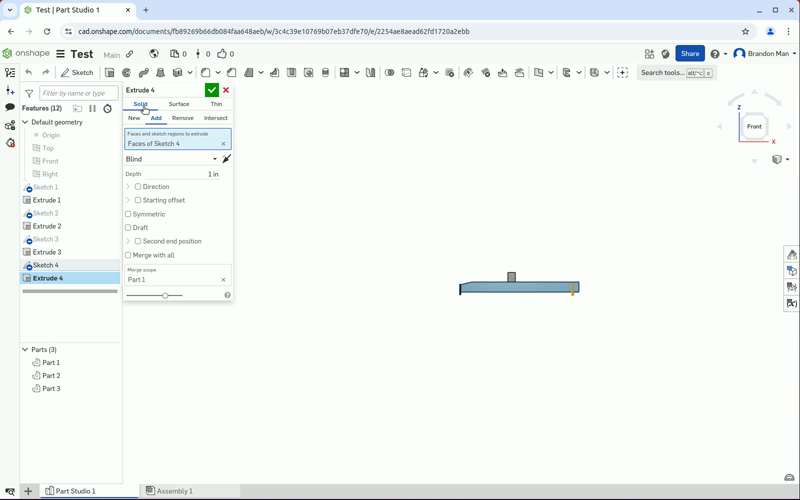
mouse_move(137, 120)
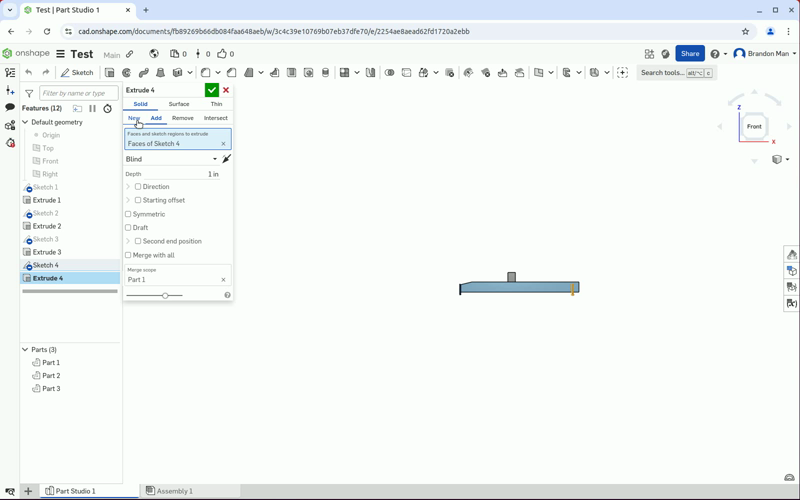
click(137, 120)
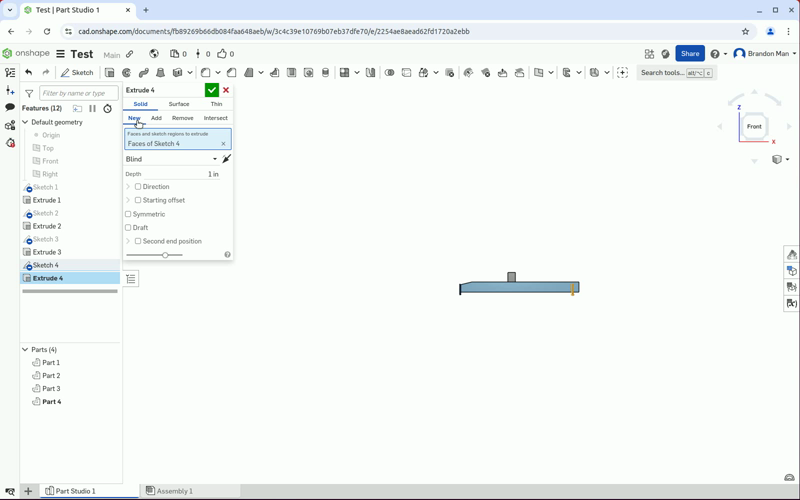
key(tab, 4)
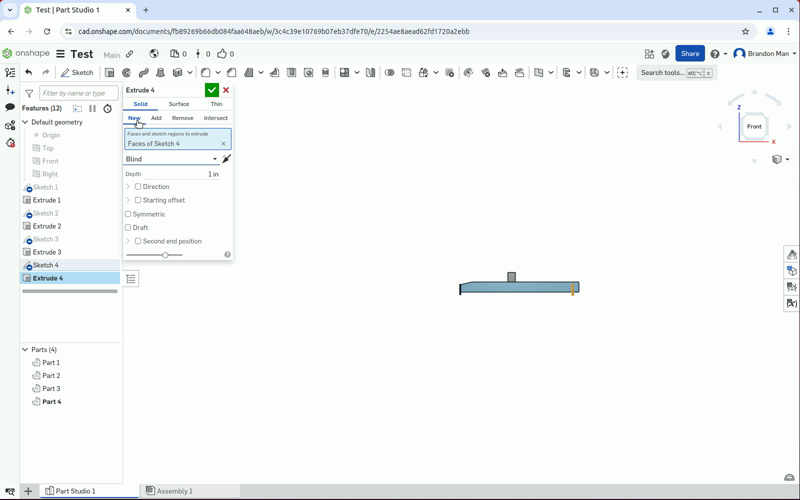
text(9.869)
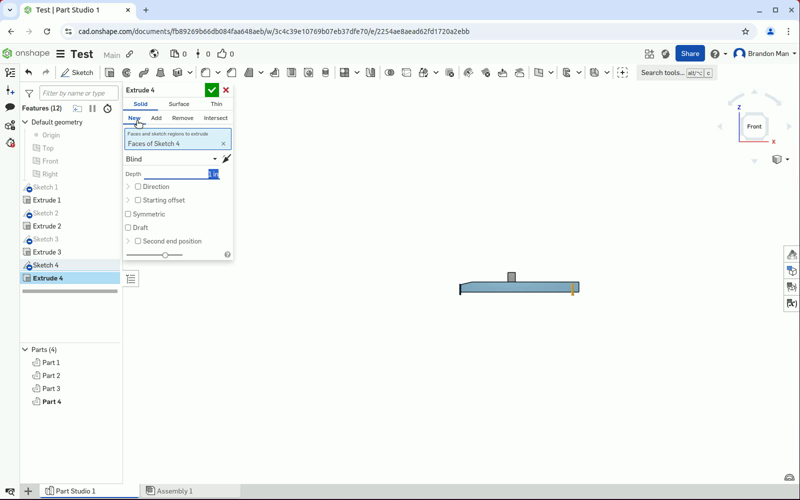
key(enter)
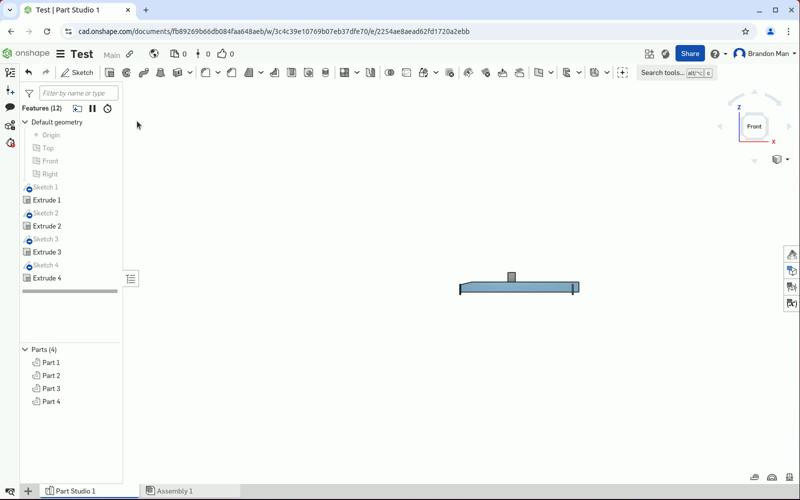
key(shift+h)
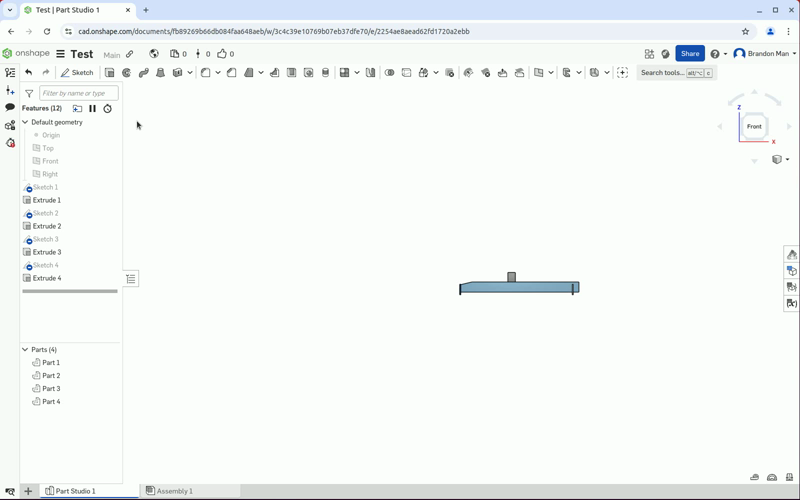
key(shift+h)
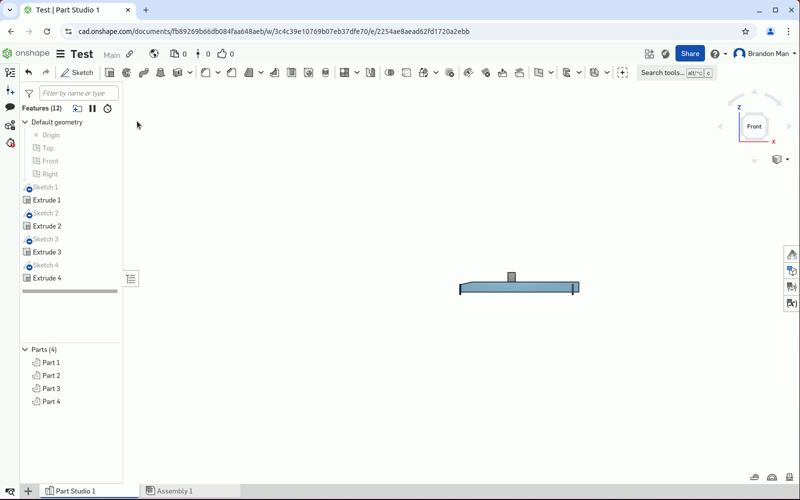
mouse_move(73, 189)
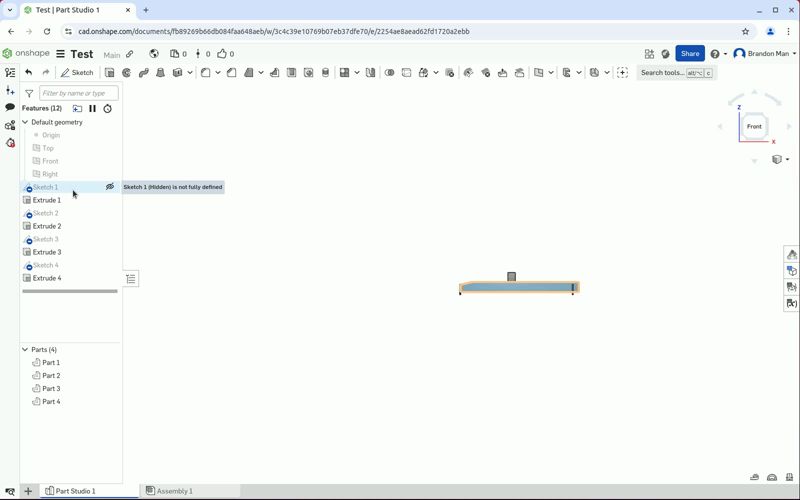
click(73, 189)
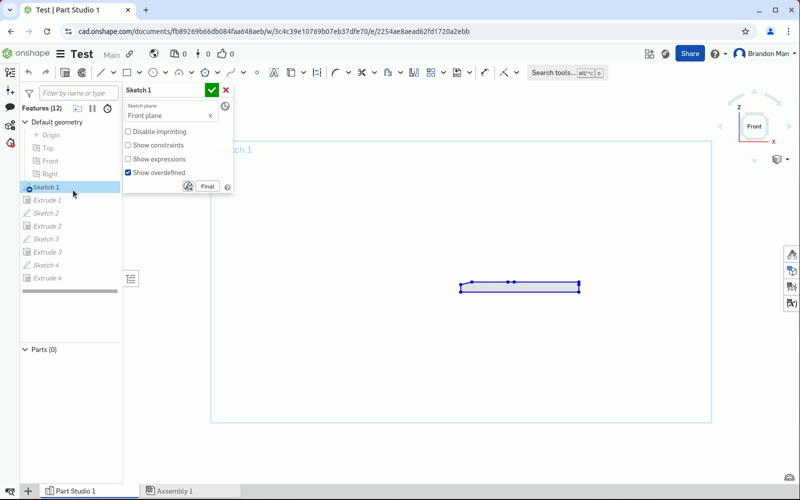
mouse_move(229, 92)
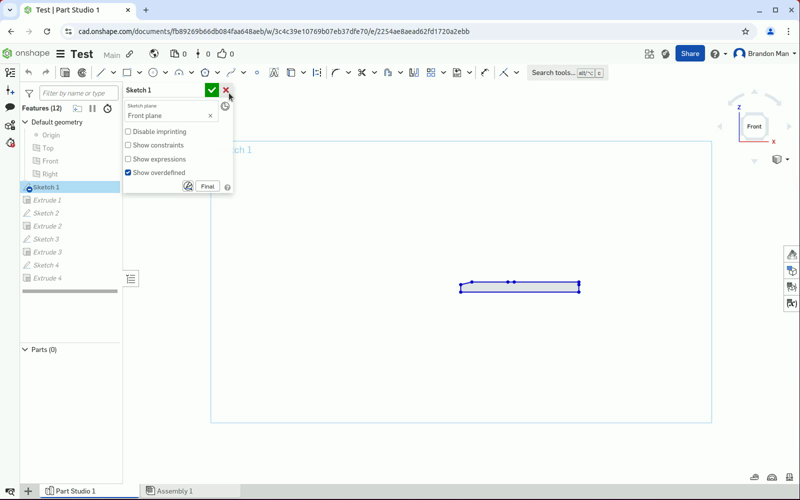
click(229, 92)
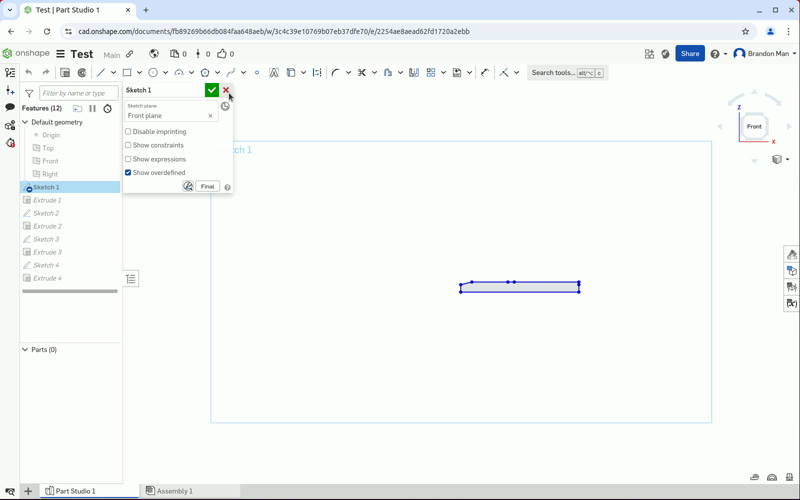
key(shift+s)
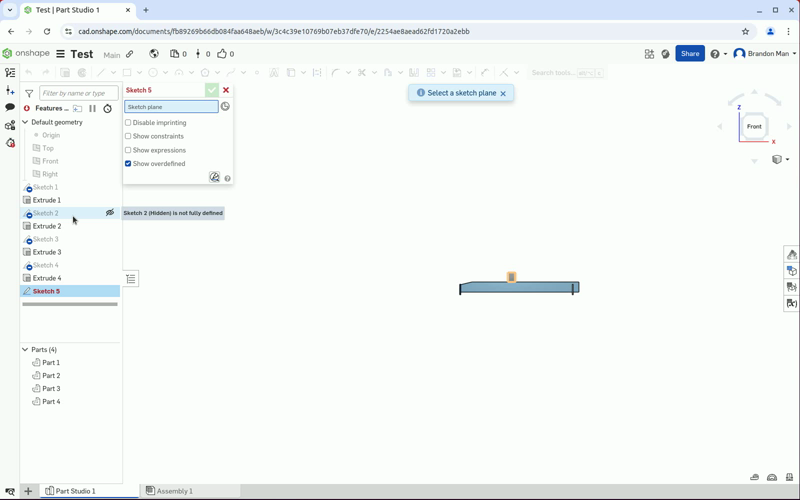
scroll(3)
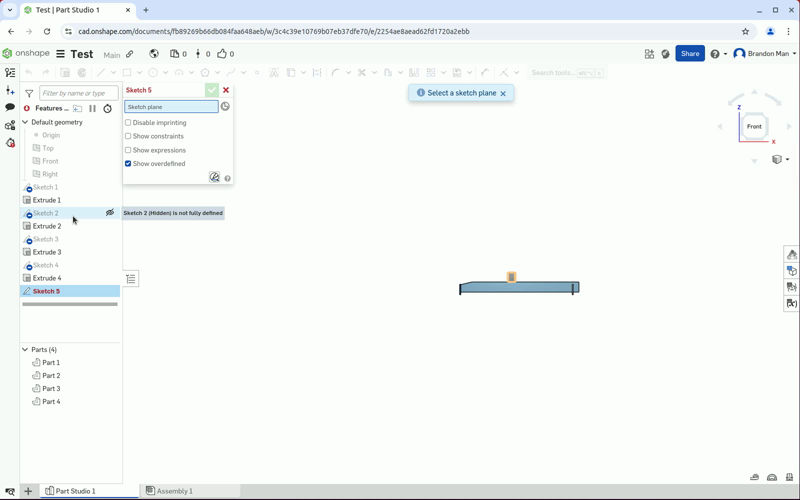
mouse_move(73, 163)
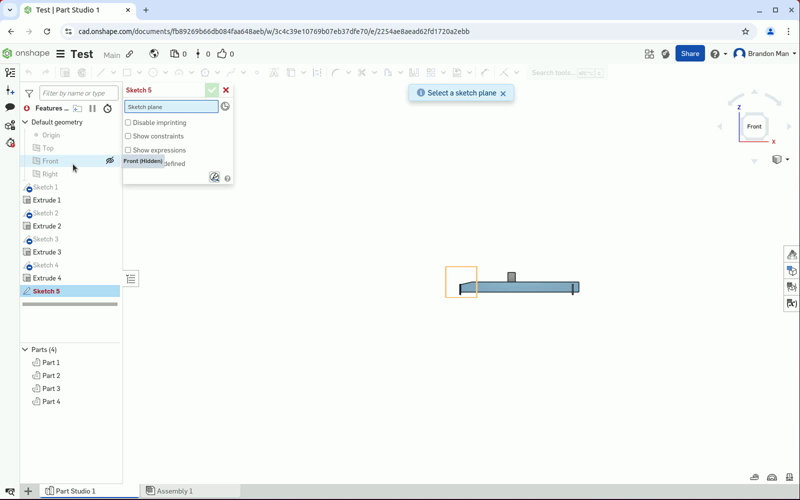
click(73, 163)
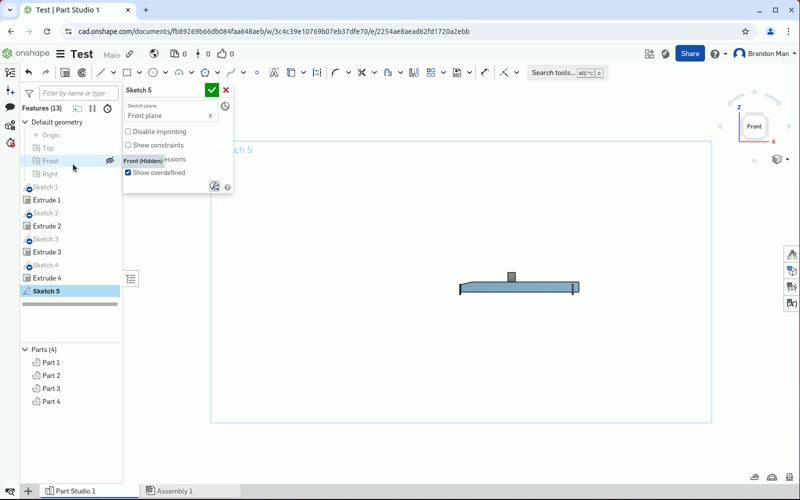
mouse_move(73, 352)
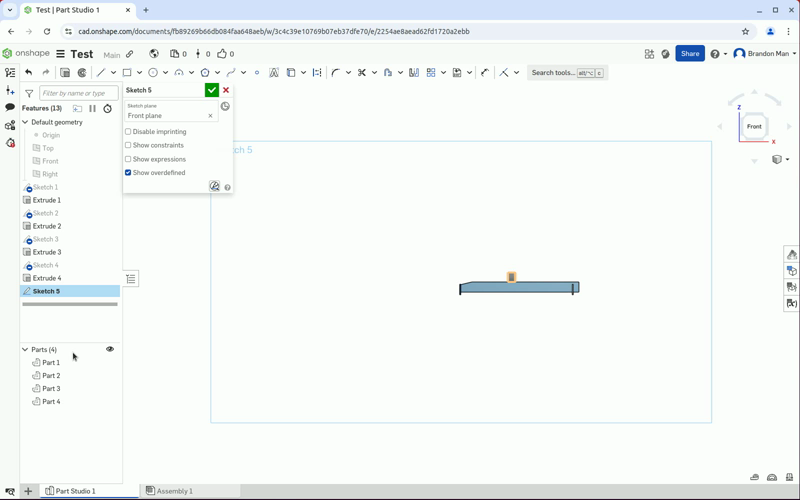
key(y)
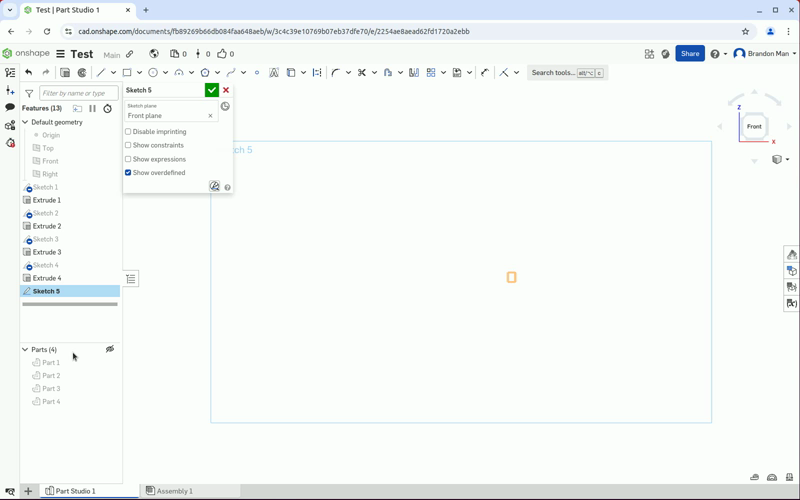
key(l)
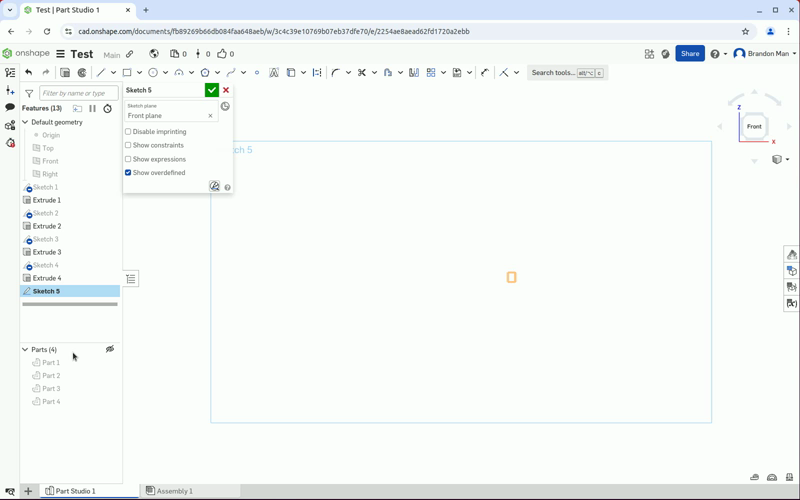
key_down(shift)
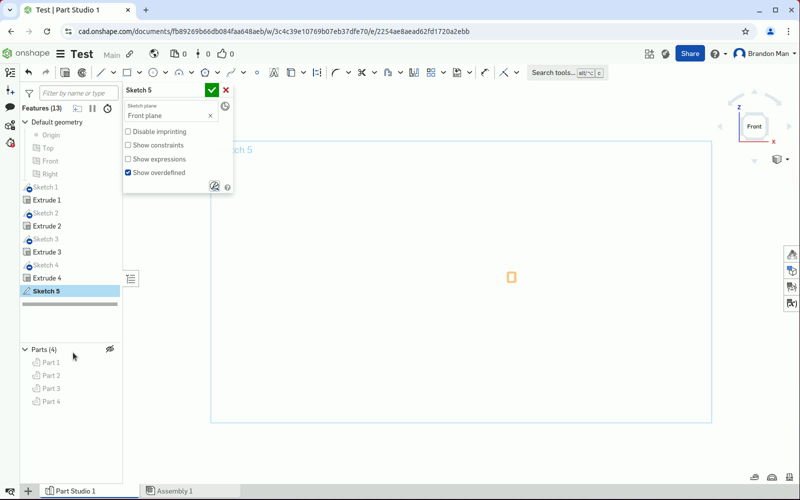
mouse_move(504, 274)
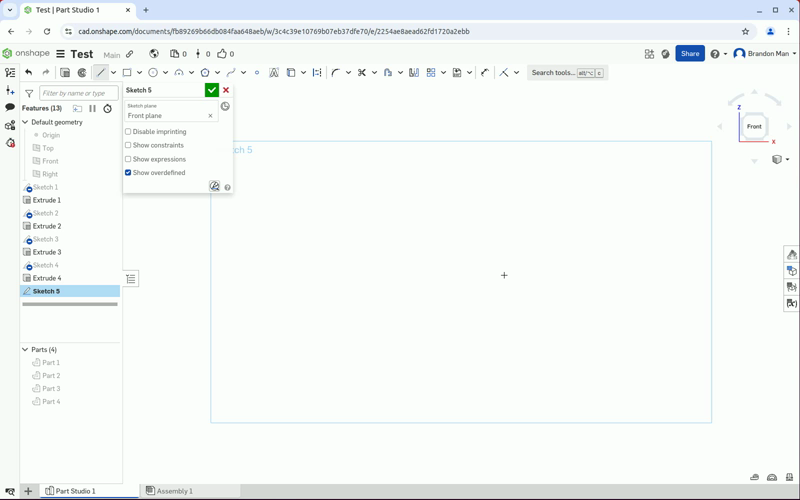
click(504, 274)
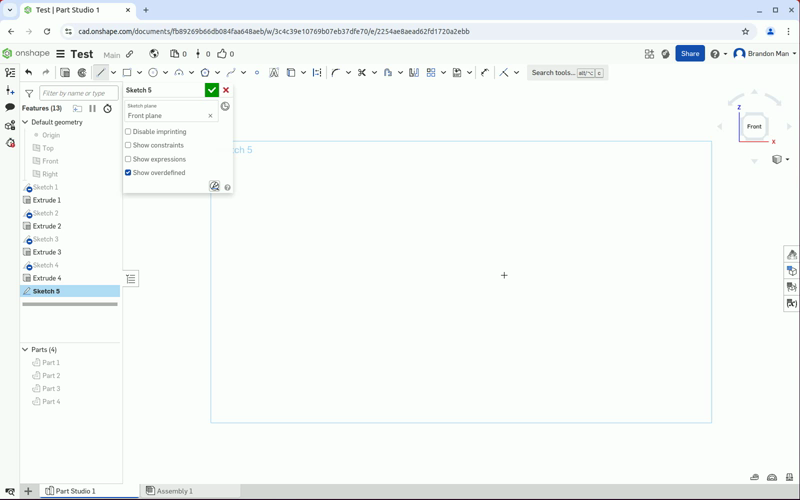
key_up(shift)
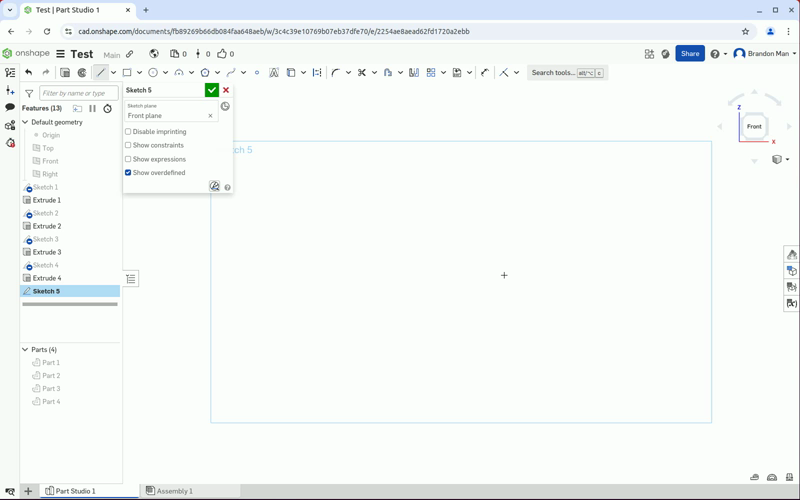
key_down(shift)
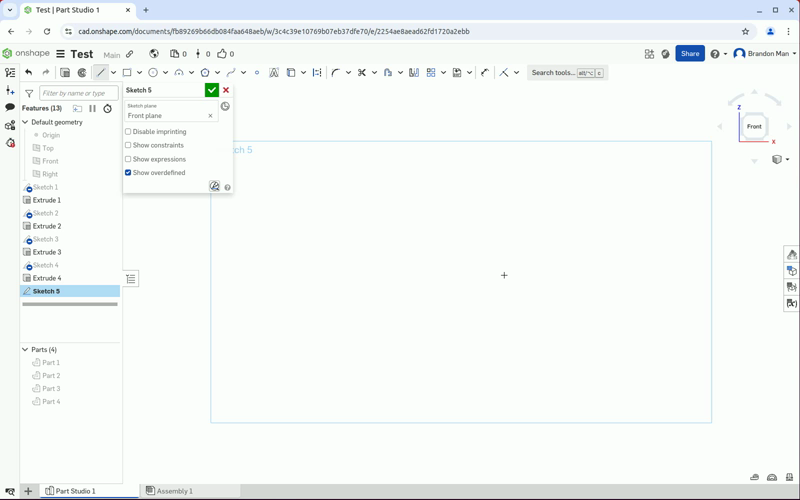
mouse_move(534, 274)
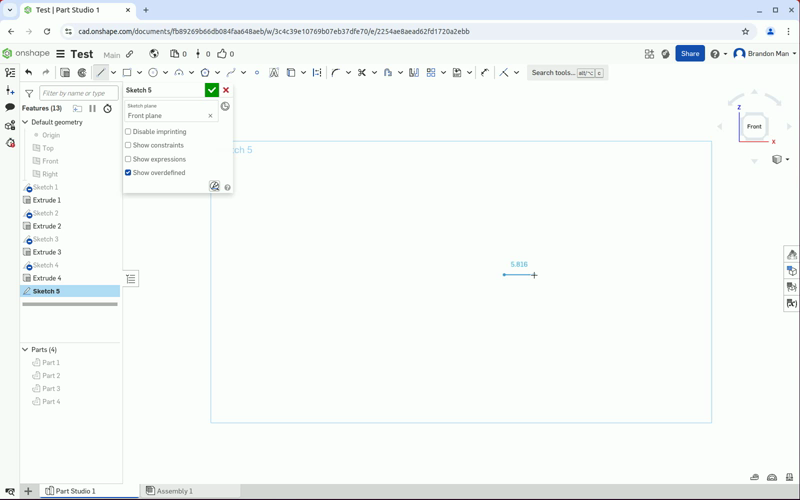
mouse_move(505, 274)
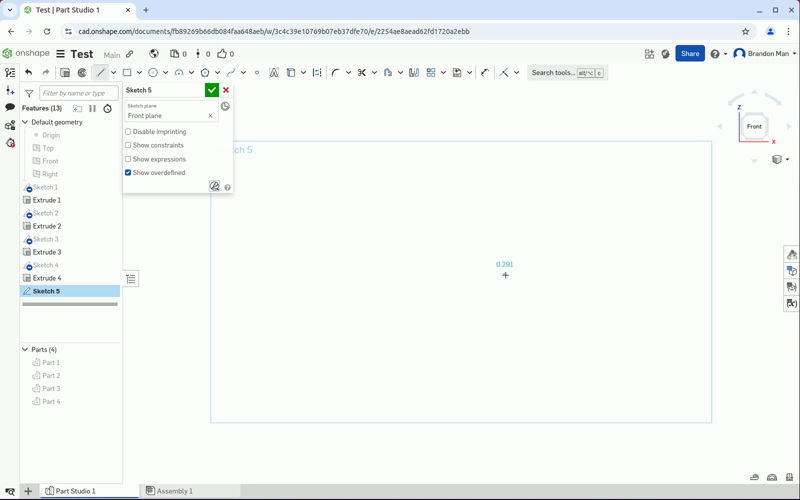
scroll(6)
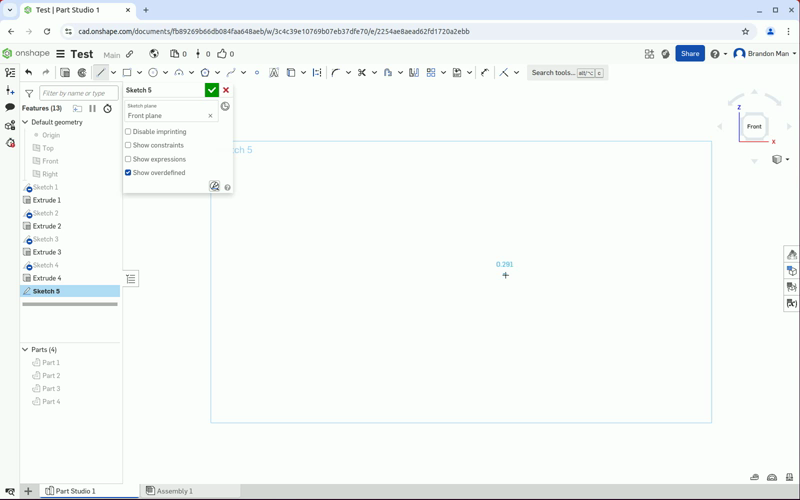
scroll(6)
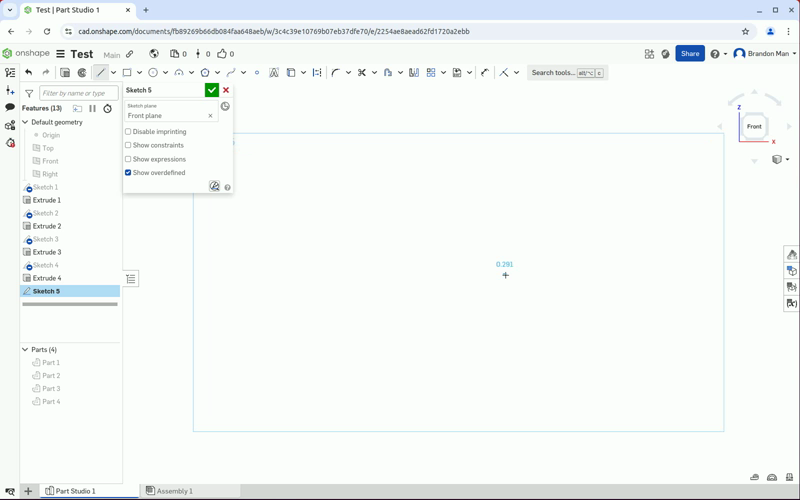
scroll(6)
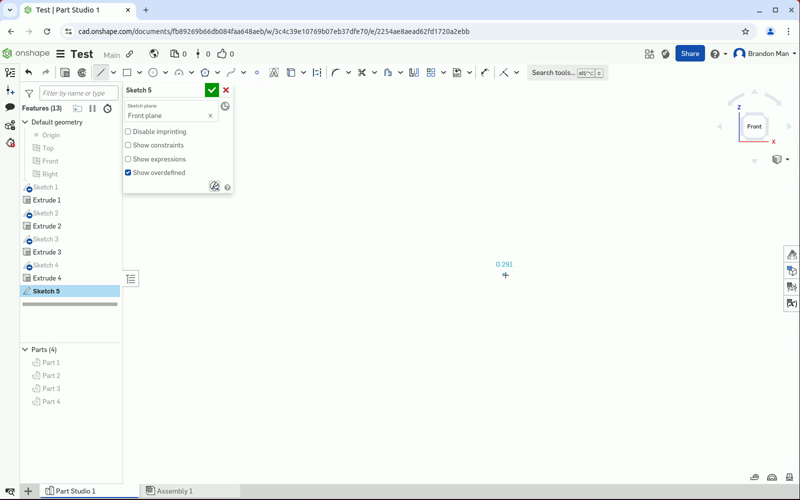
scroll(6)
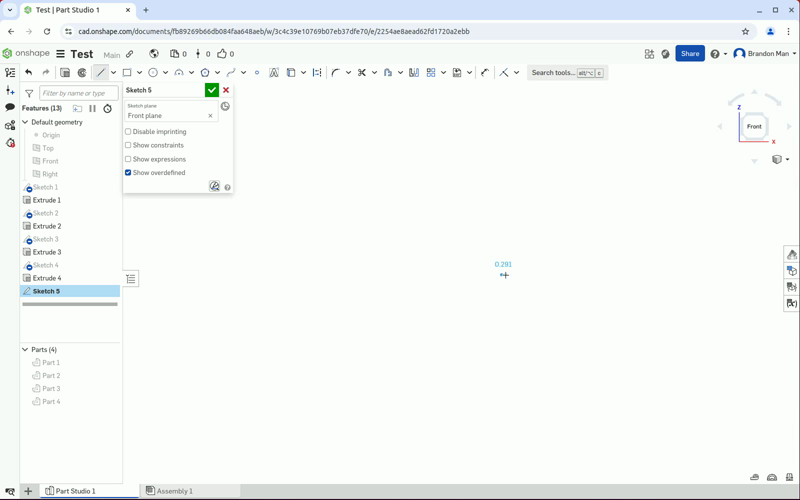
scroll(6)
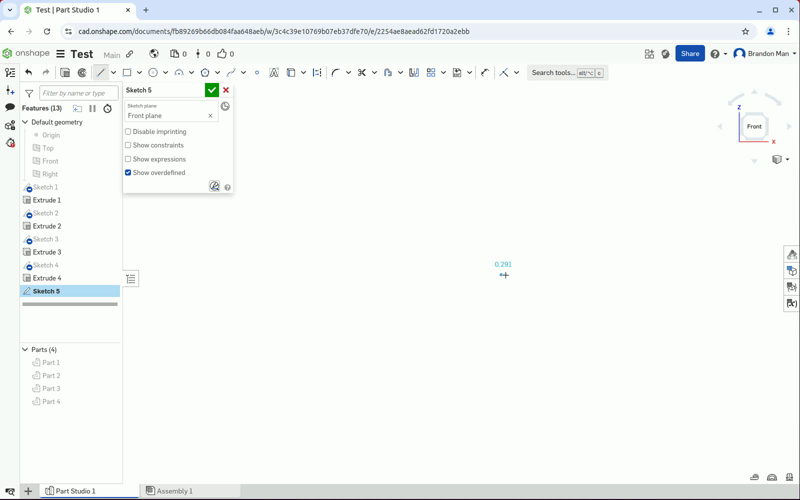
scroll(6)
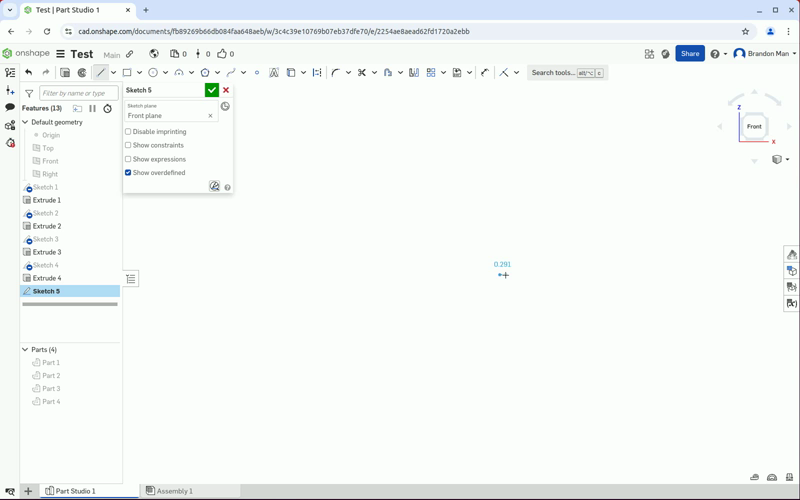
scroll(6)
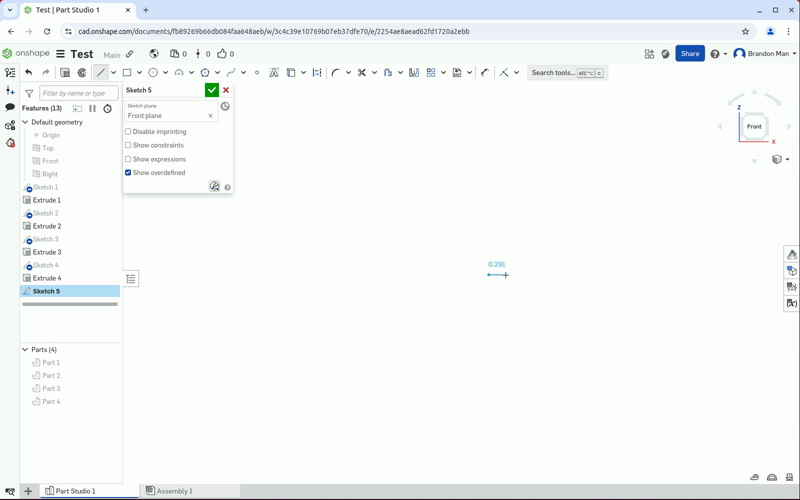
click(505, 274)
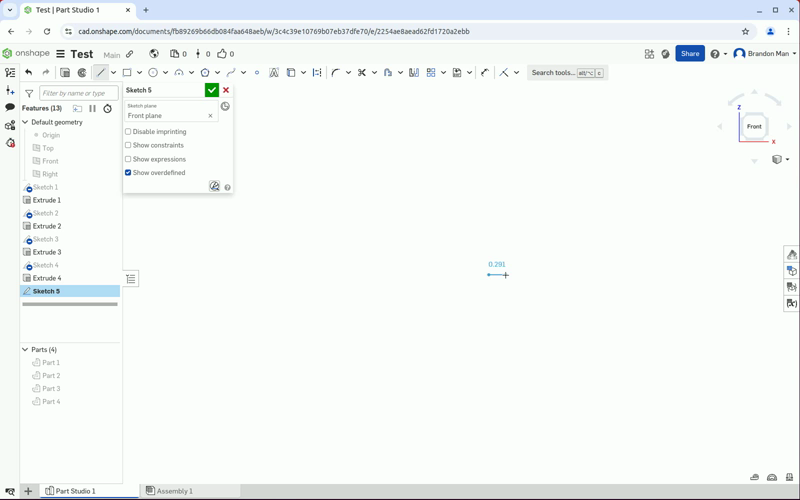
scroll(-6)
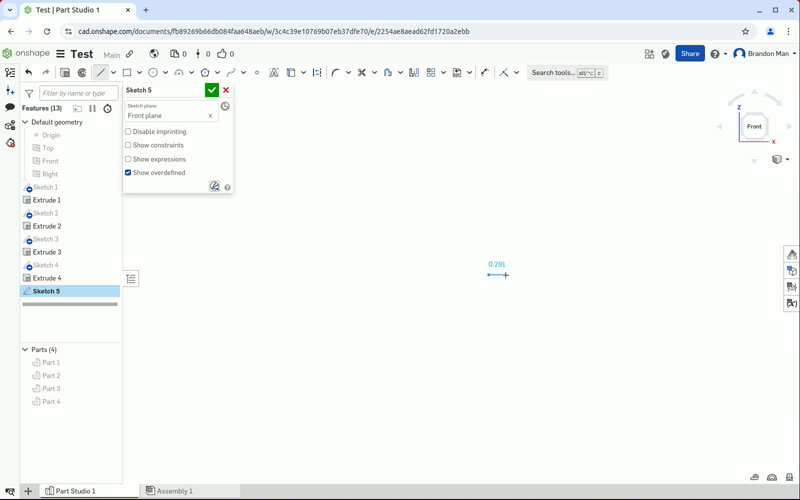
scroll(-6)
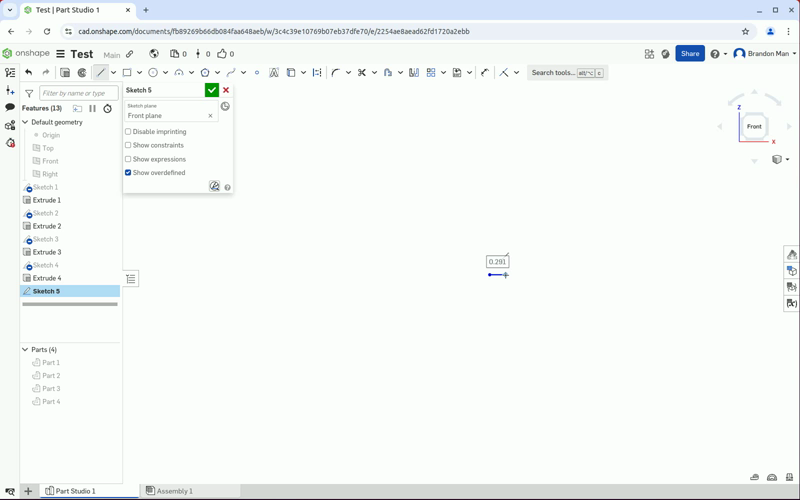
scroll(-6)
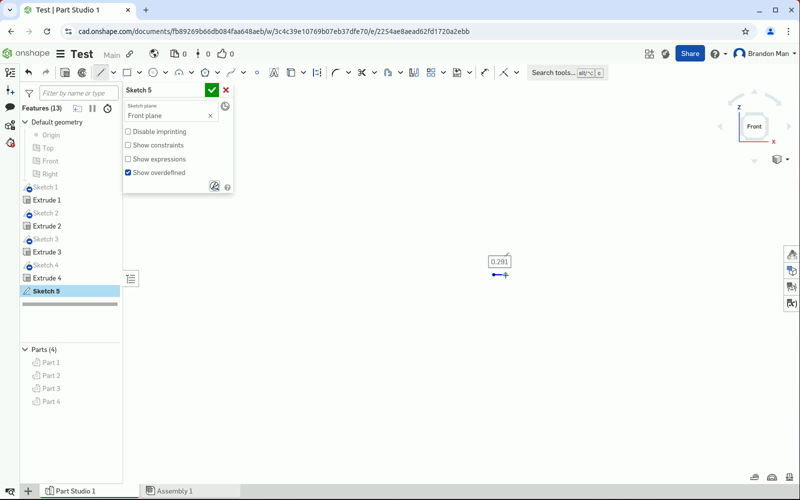
scroll(-6)
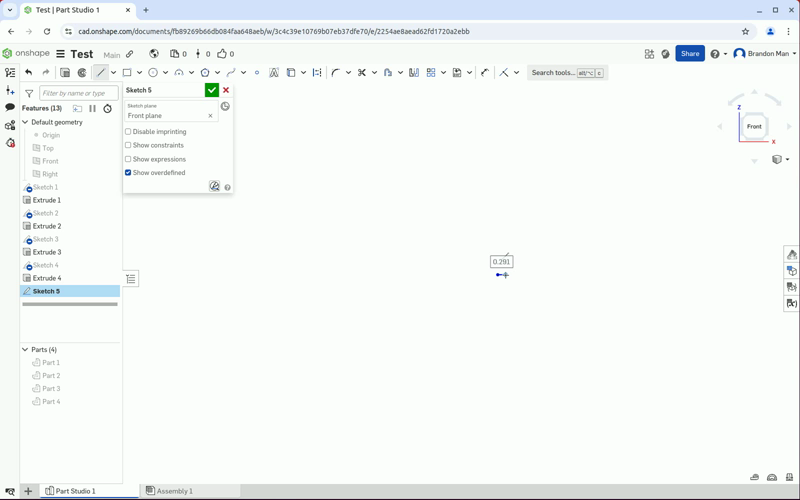
scroll(-6)
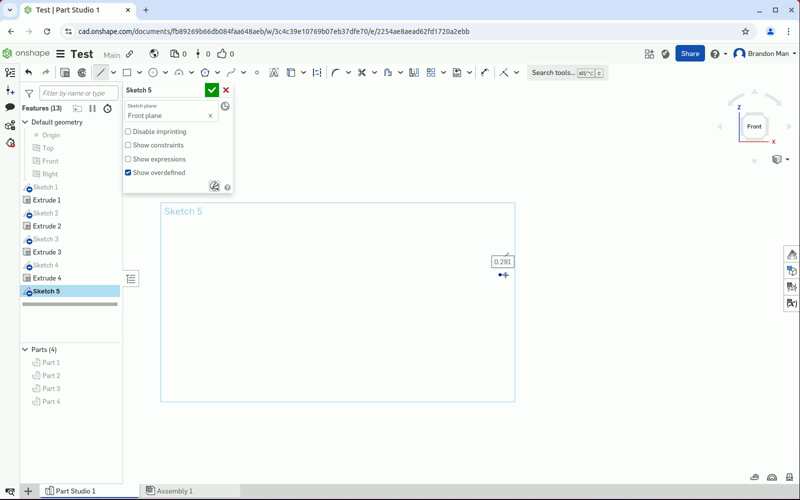
scroll(-6)
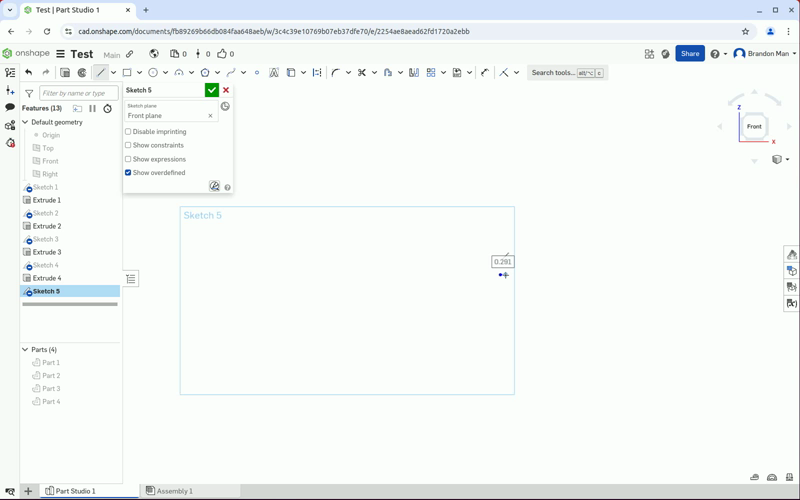
scroll(-6)
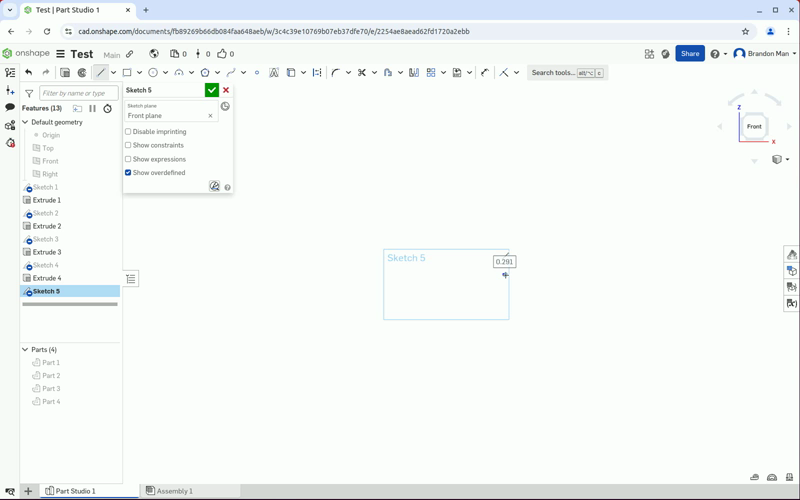
key_up(shift)
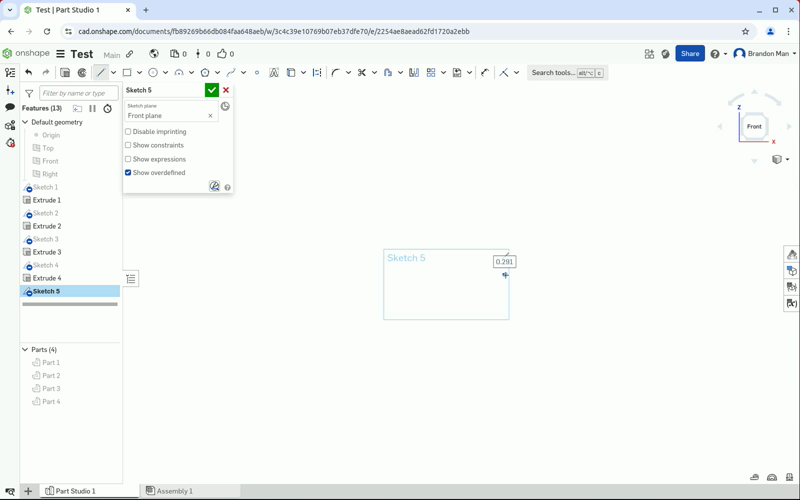
key_down(shift)
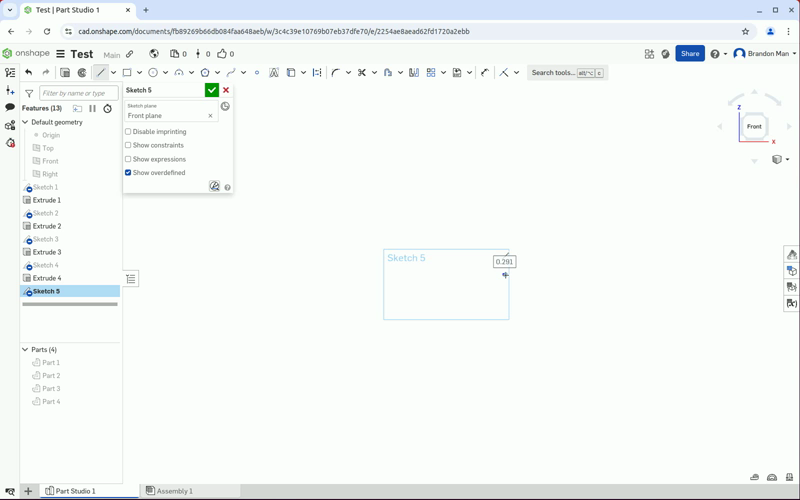
mouse_move(535, 274)
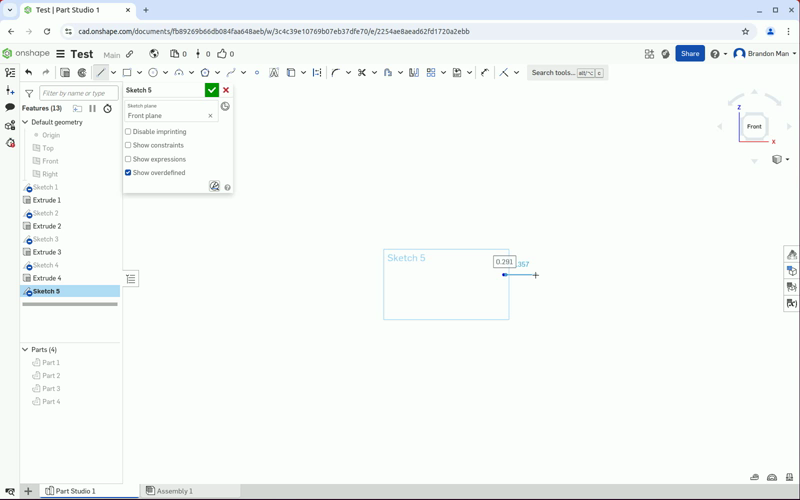
mouse_move(512, 274)
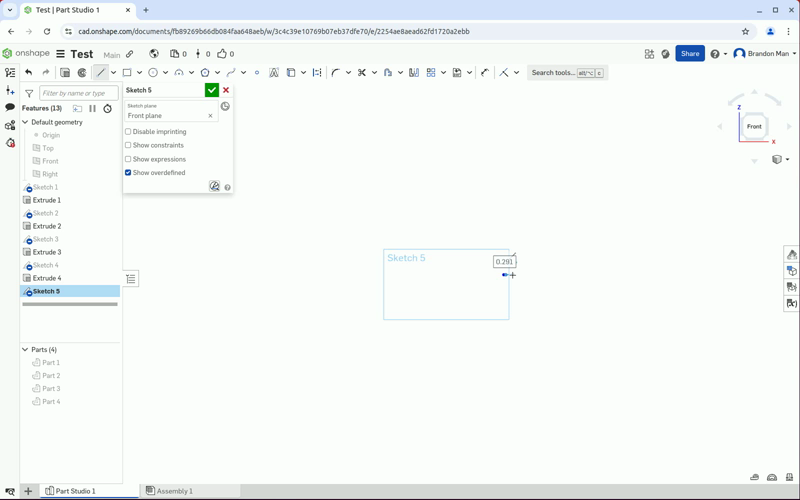
scroll(6)
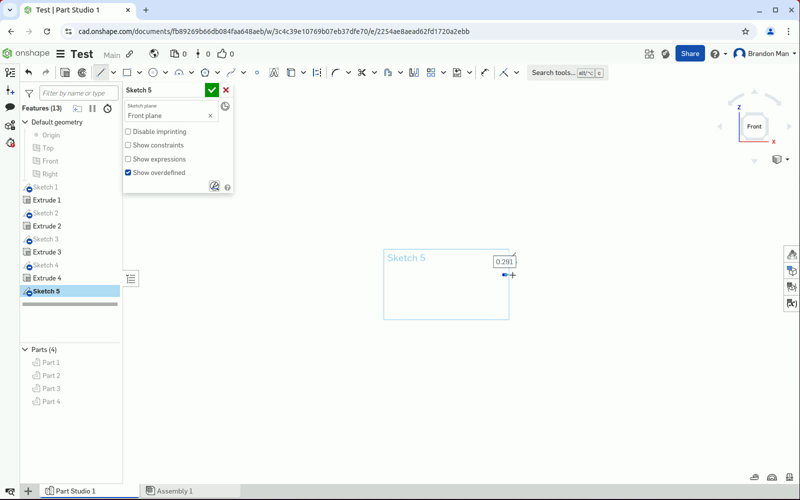
scroll(6)
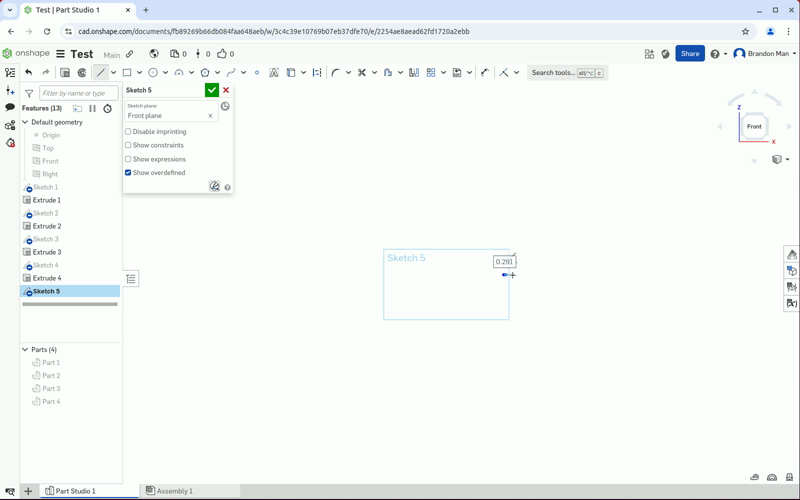
scroll(6)
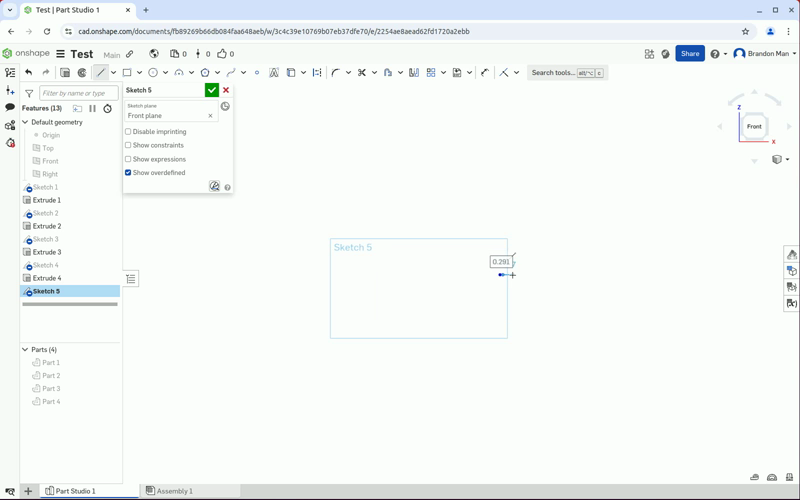
scroll(6)
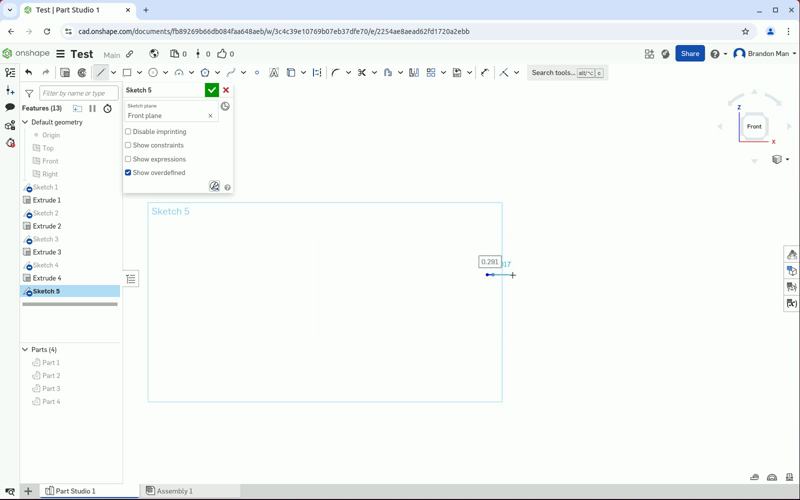
scroll(6)
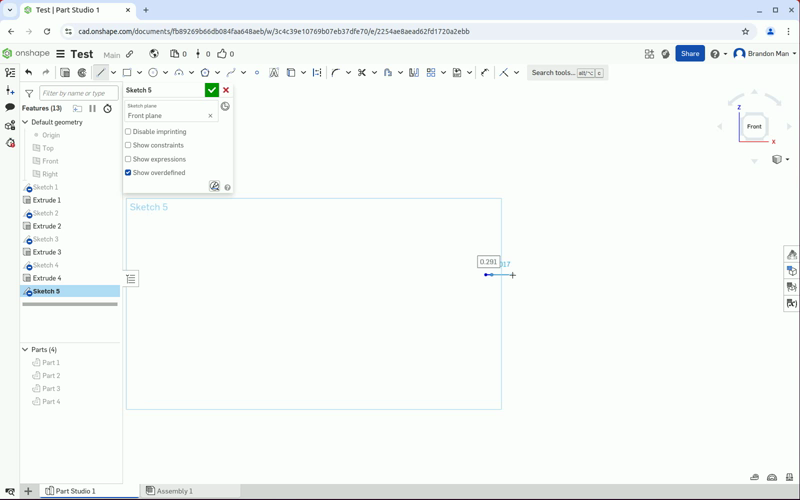
scroll(6)
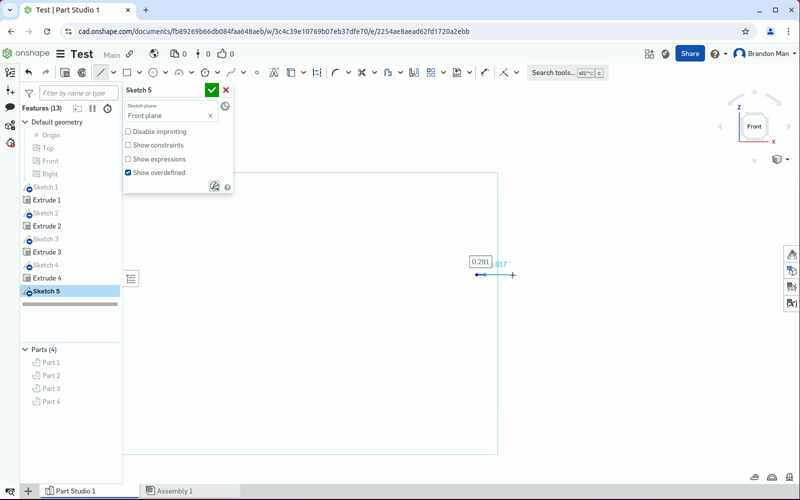
scroll(6)
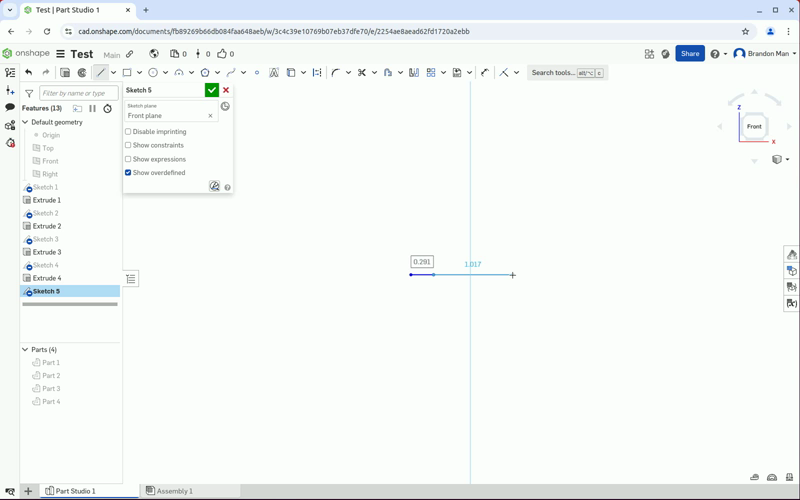
click(512, 274)
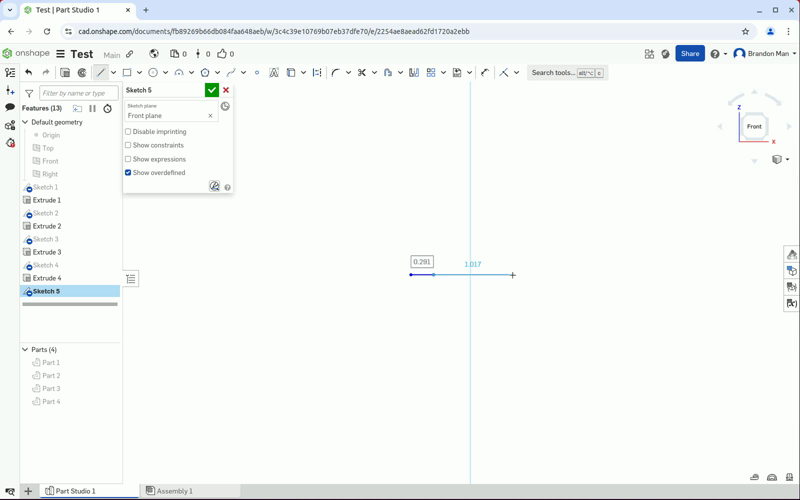
scroll(-6)
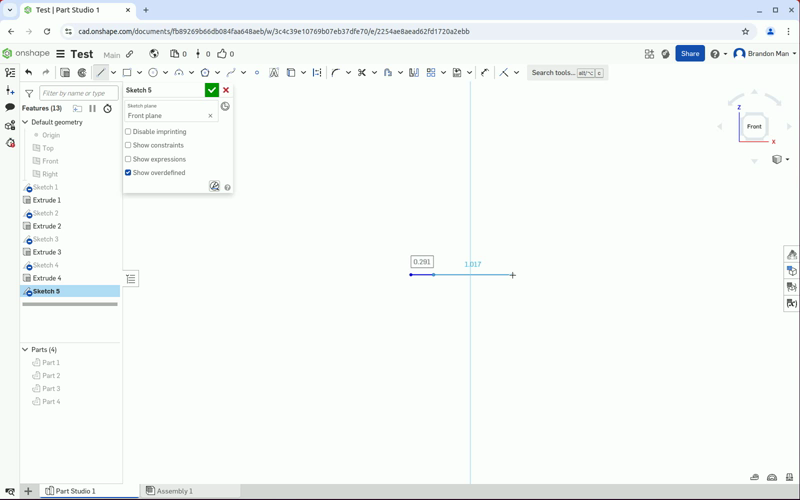
scroll(-6)
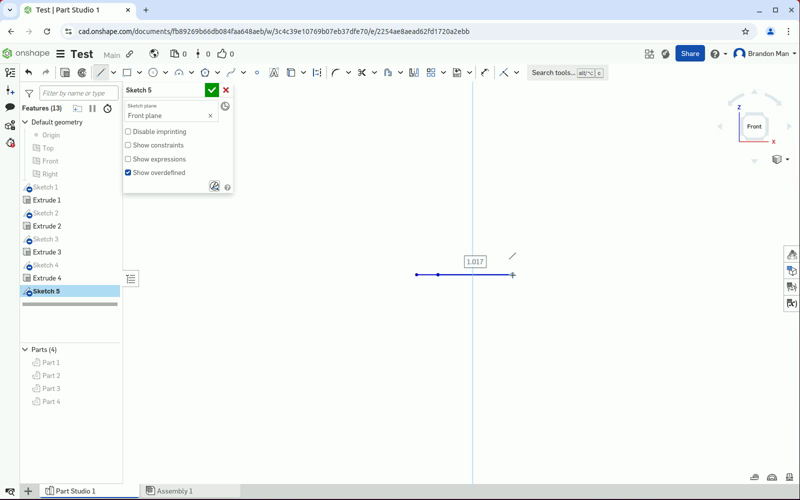
scroll(-6)
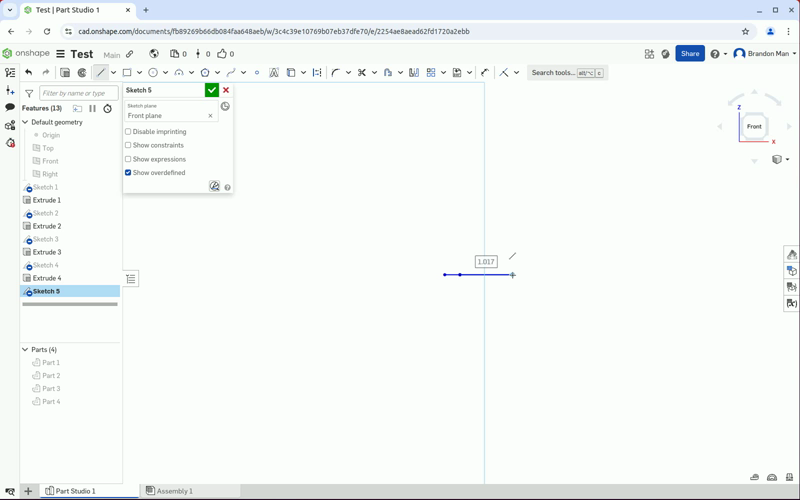
scroll(-6)
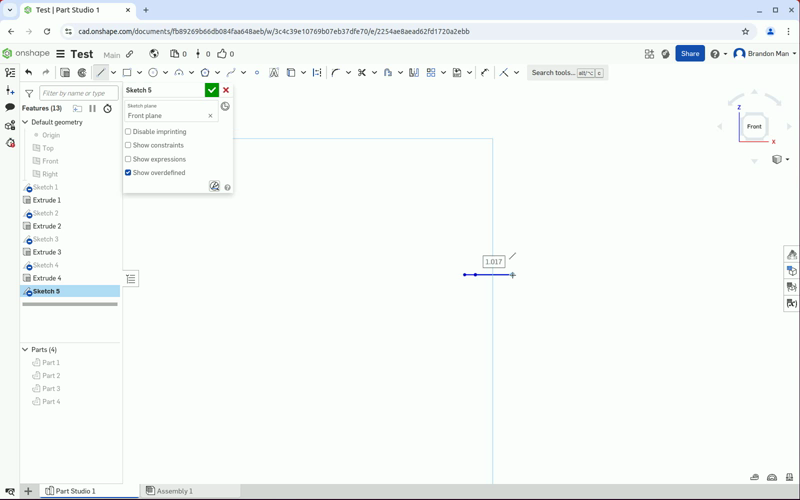
scroll(-6)
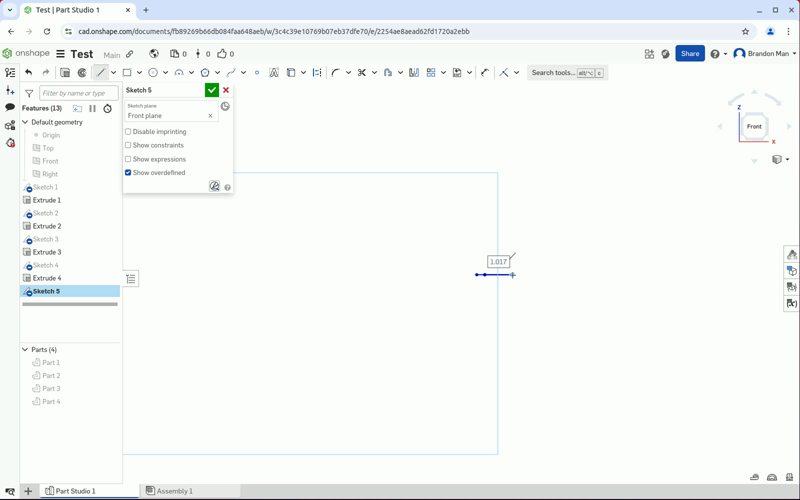
scroll(-6)
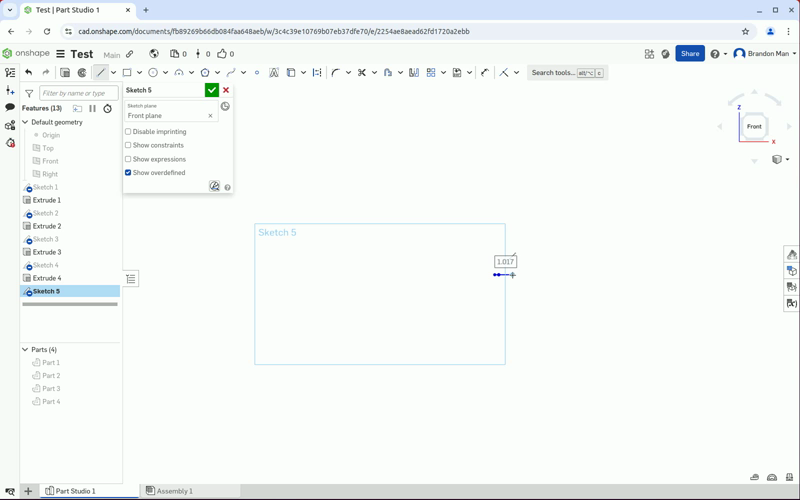
scroll(-6)
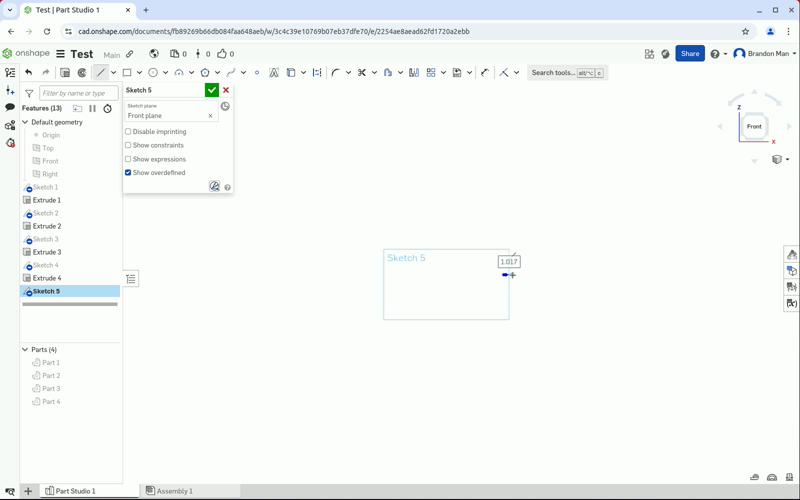
key_up(shift)
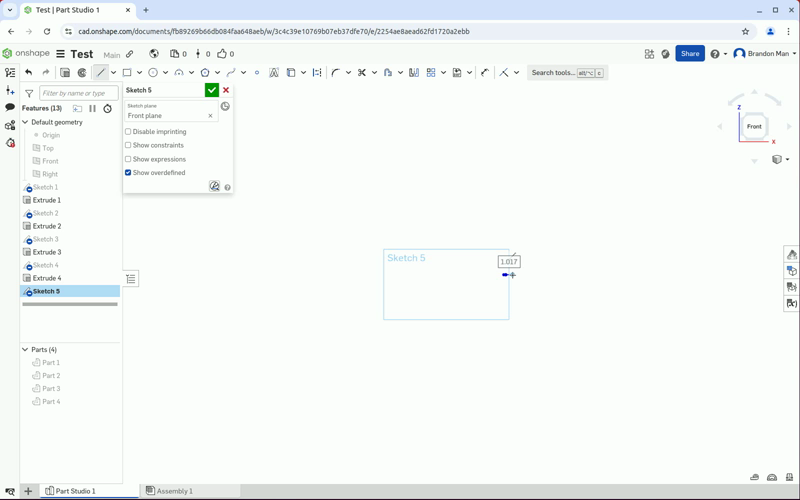
key_down(shift)
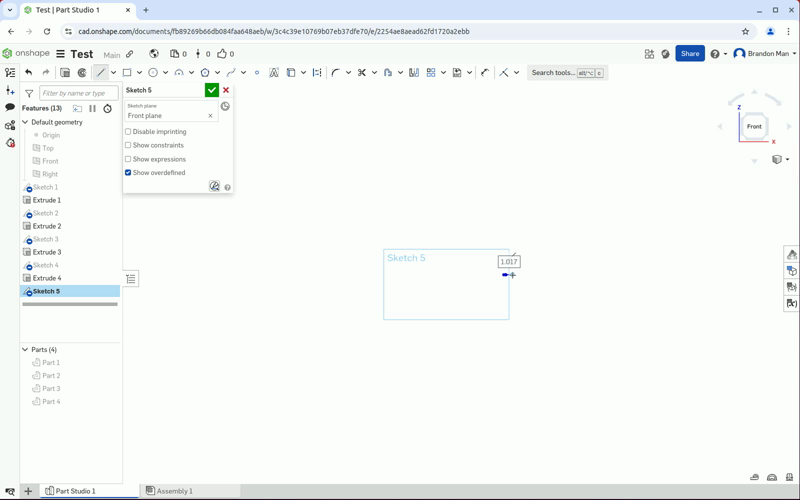
mouse_move(542, 274)
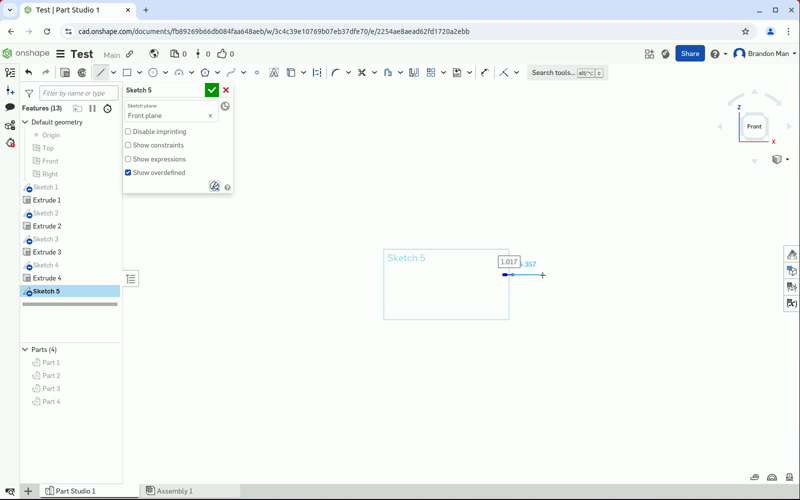
mouse_move(514, 274)
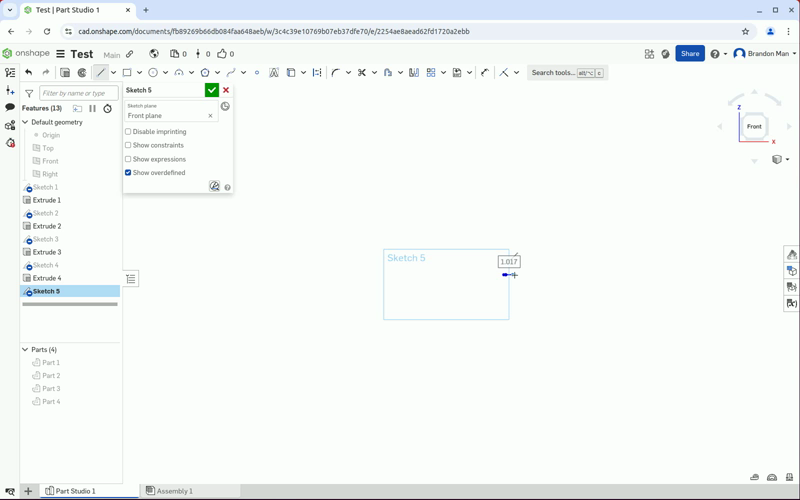
scroll(6)
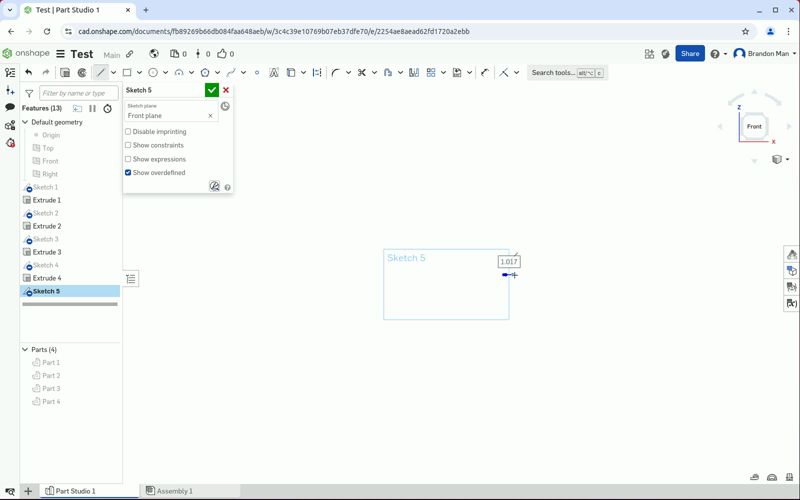
scroll(6)
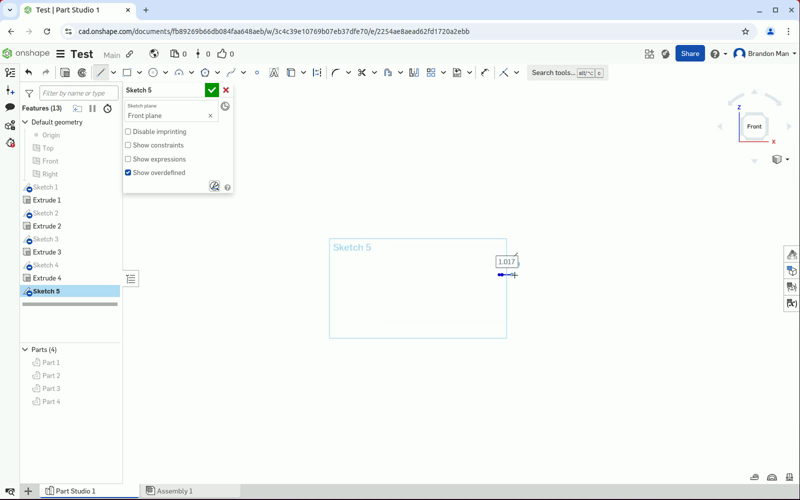
scroll(6)
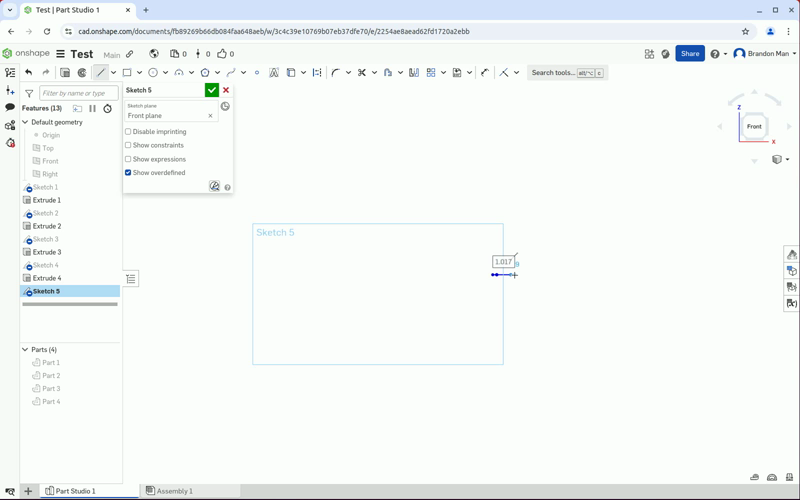
scroll(6)
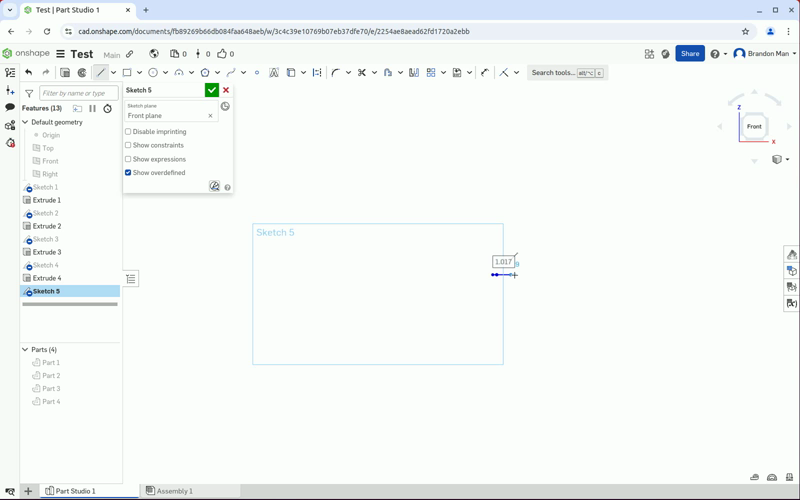
scroll(6)
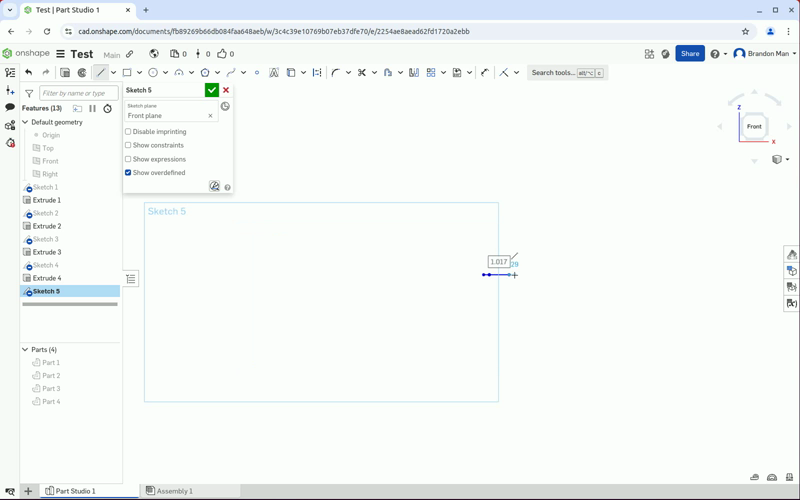
scroll(6)
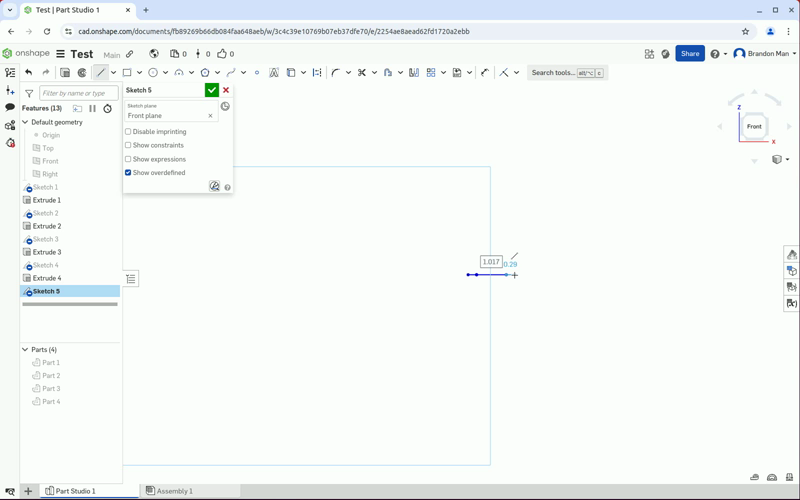
scroll(6)
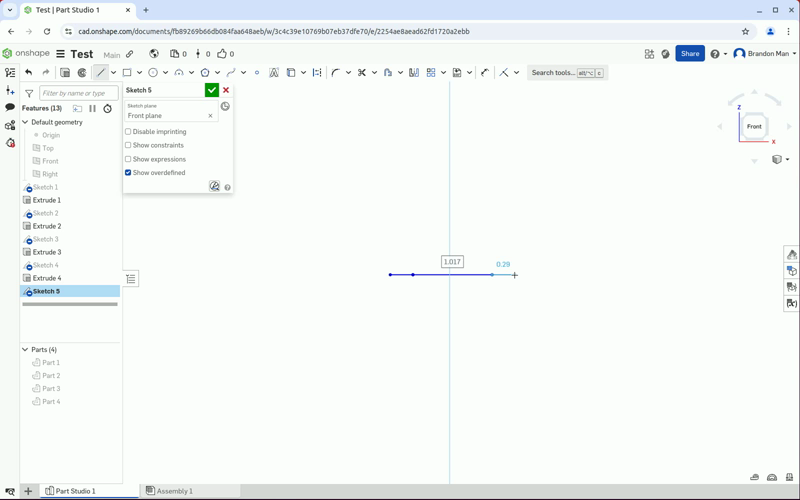
click(514, 274)
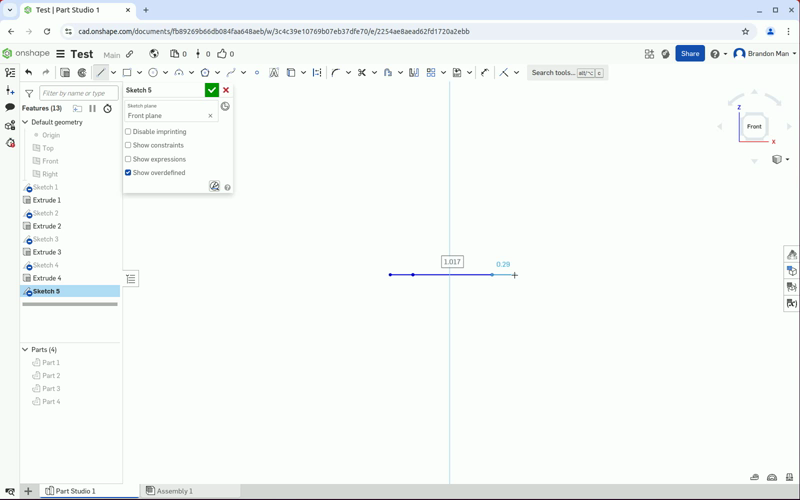
scroll(-6)
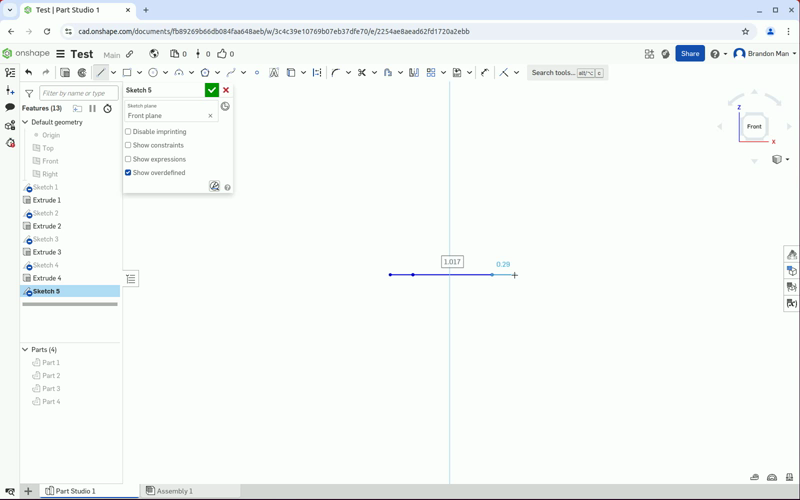
scroll(-6)
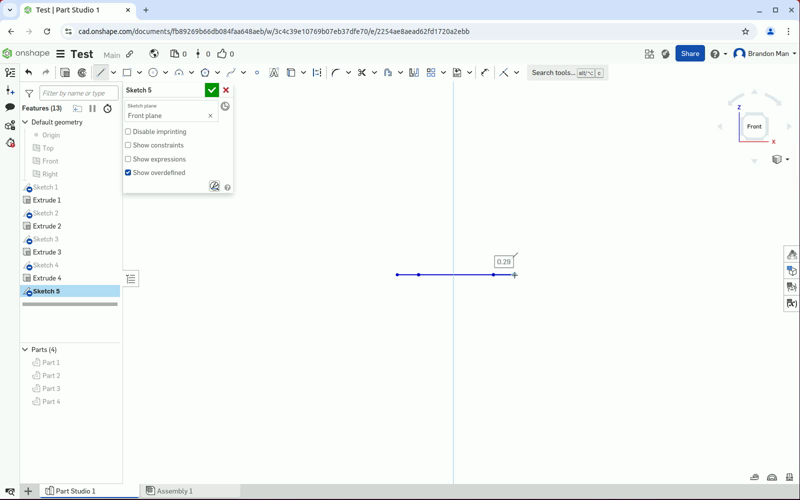
scroll(-6)
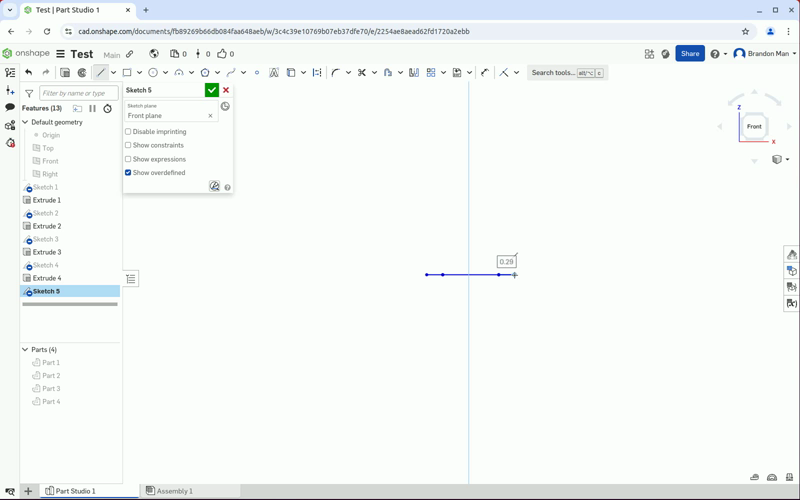
scroll(-6)
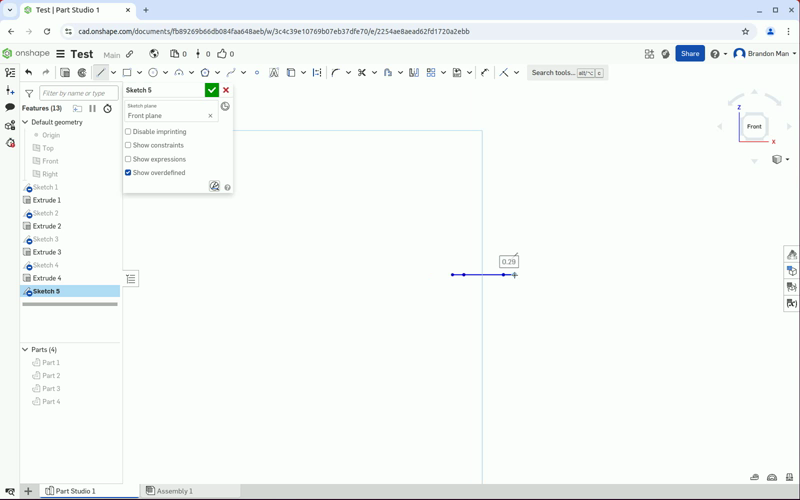
scroll(-6)
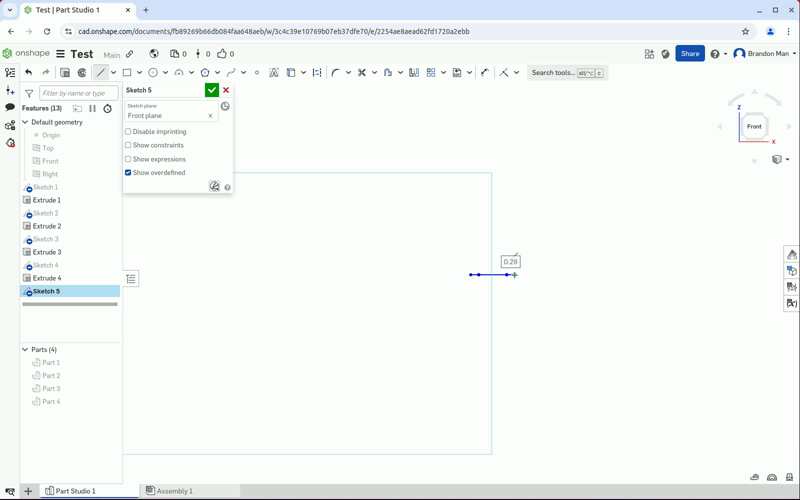
scroll(-6)
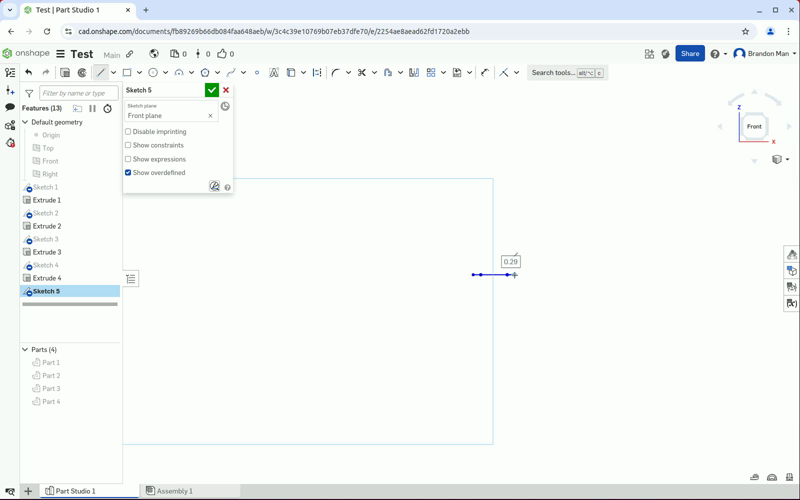
scroll(-6)
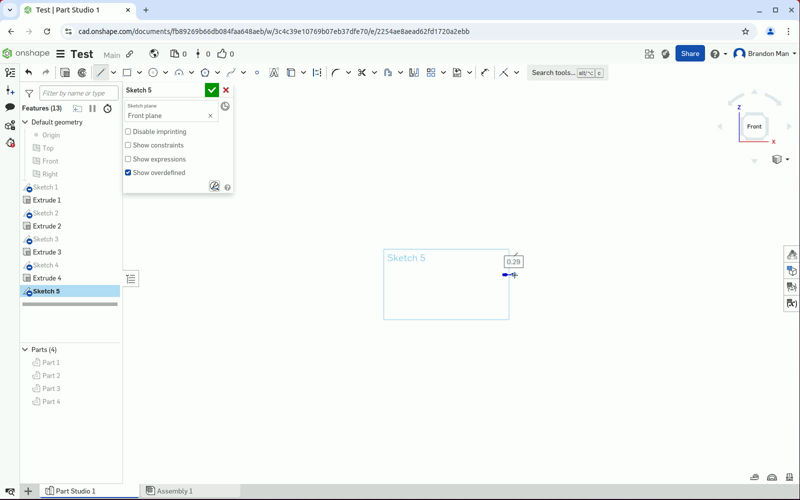
key_up(shift)
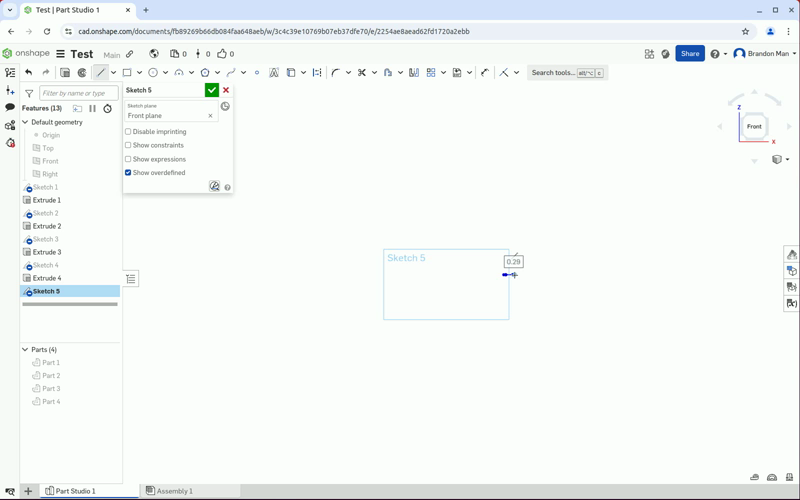
key_down(shift)
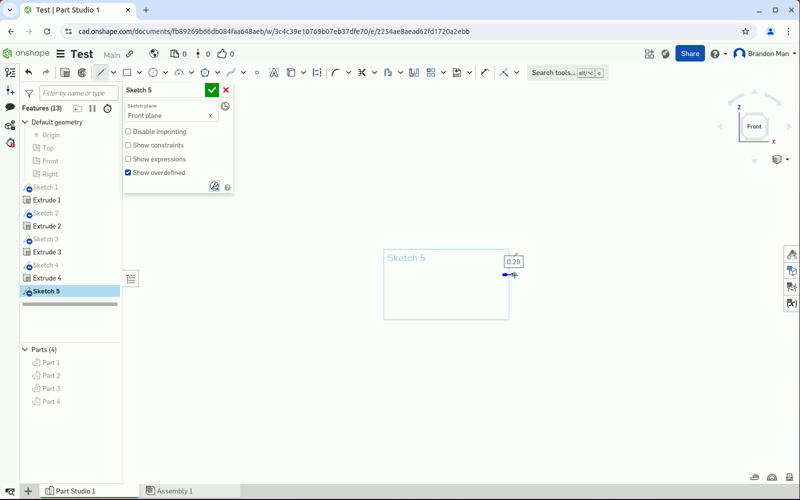
mouse_move(544, 274)
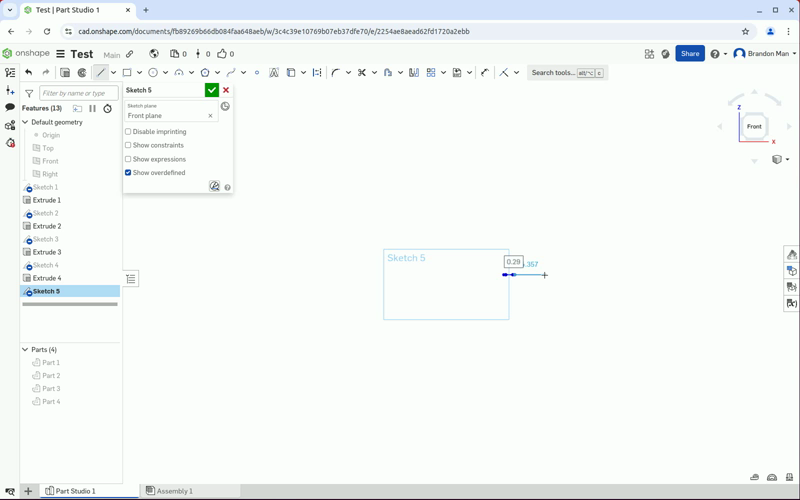
mouse_move(514, 267)
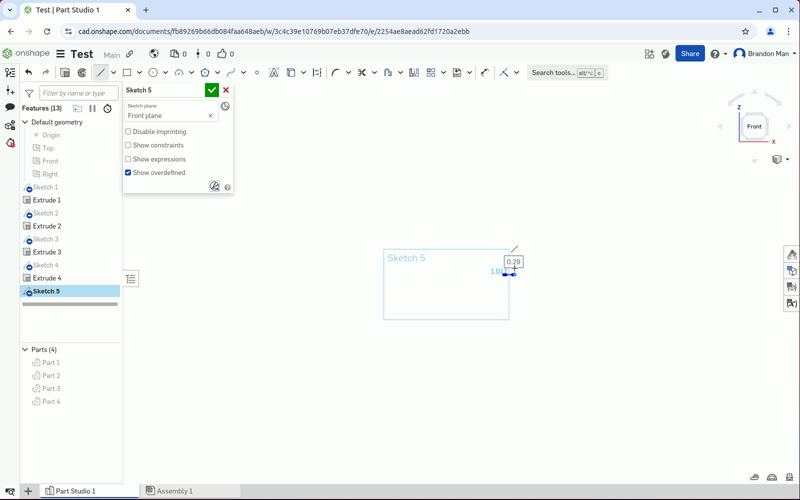
scroll(6)
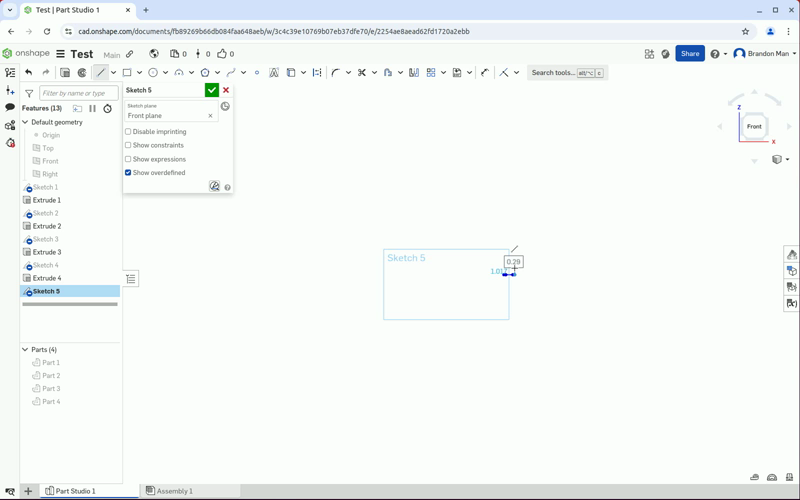
scroll(6)
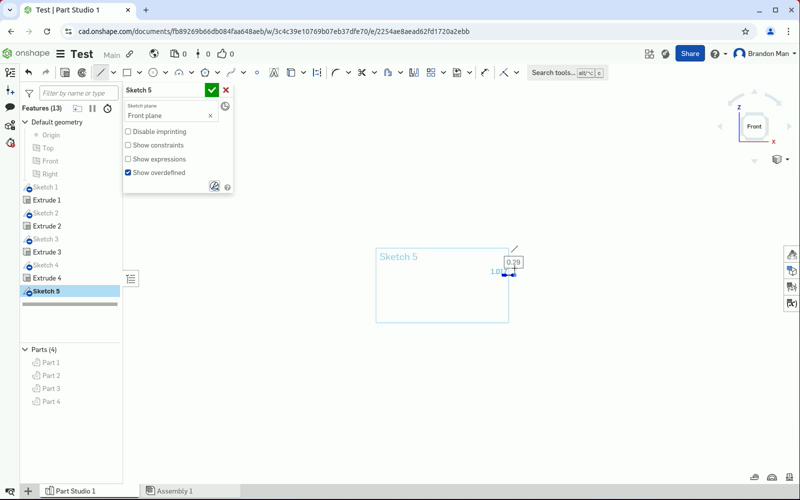
scroll(6)
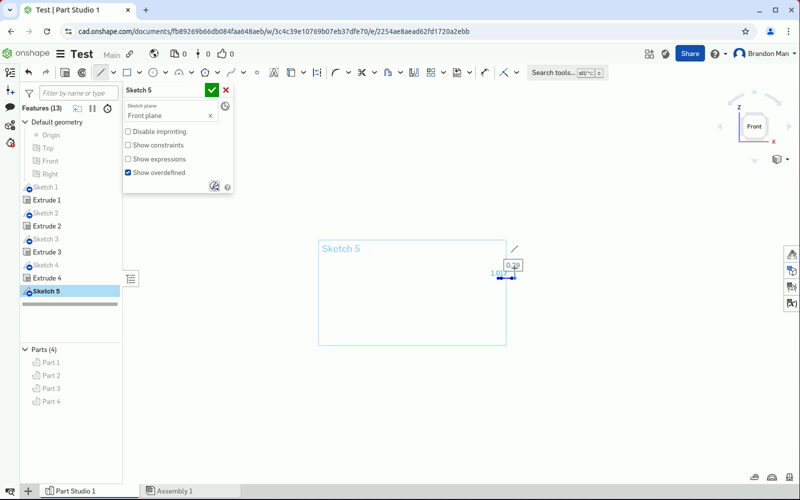
scroll(6)
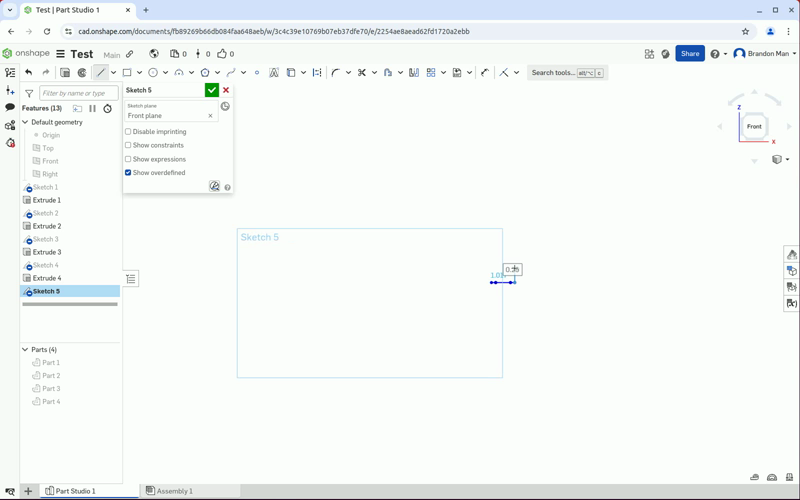
scroll(6)
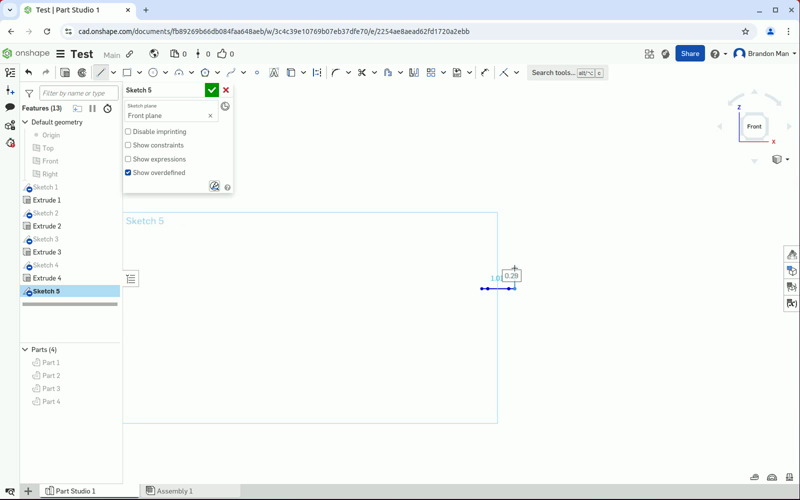
scroll(6)
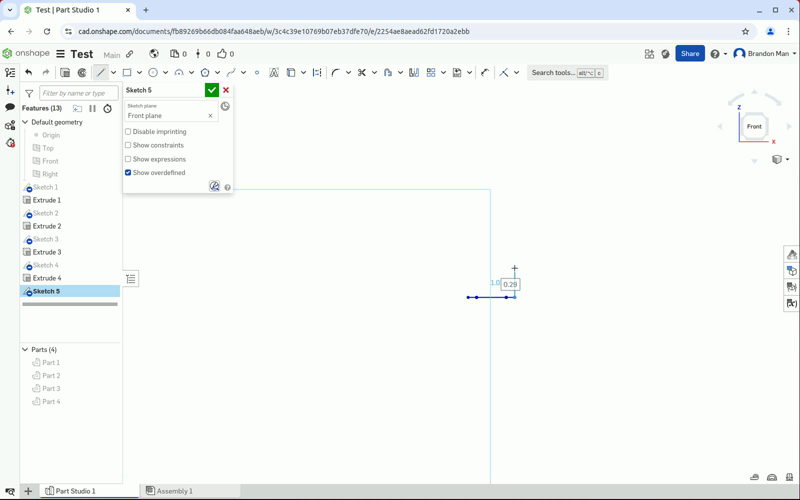
scroll(6)
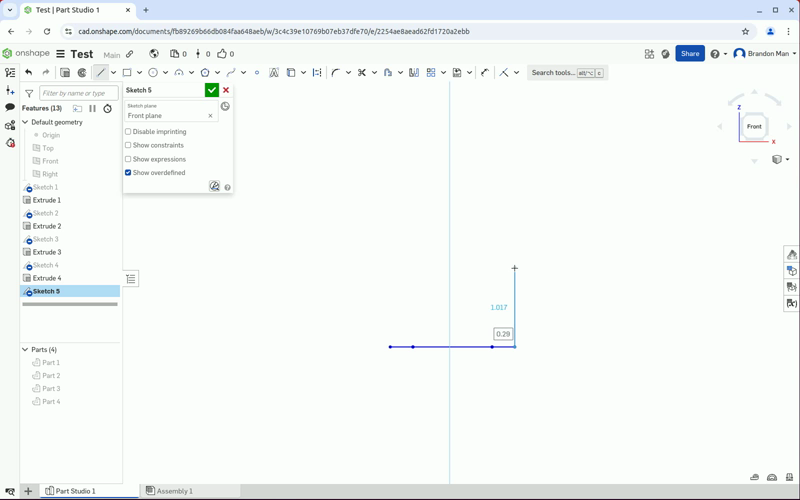
click(514, 267)
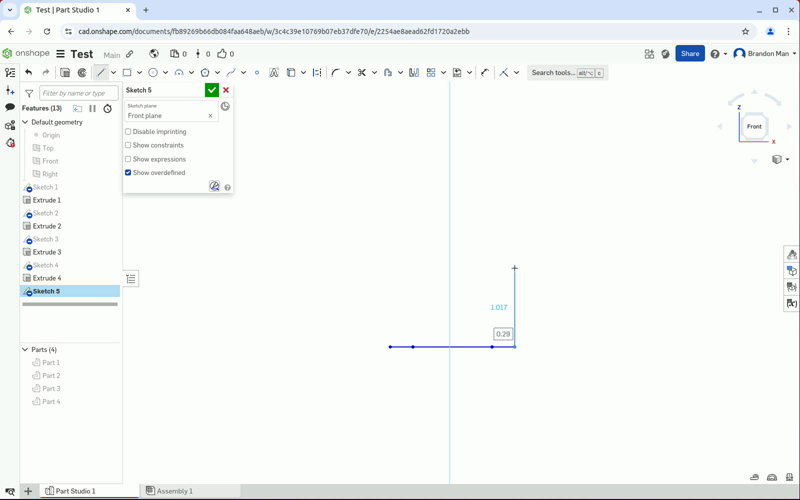
scroll(-6)
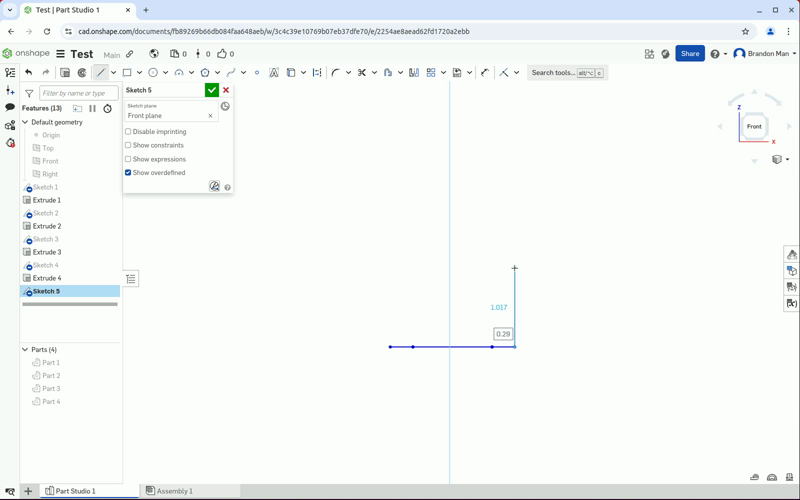
scroll(-6)
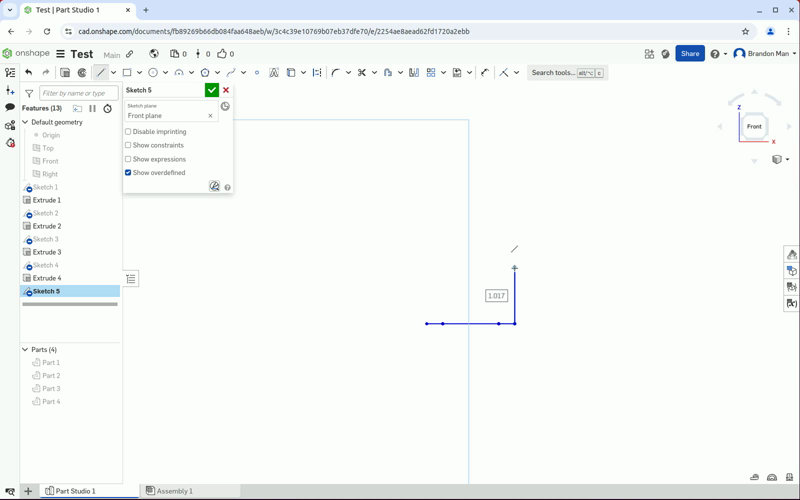
scroll(-6)
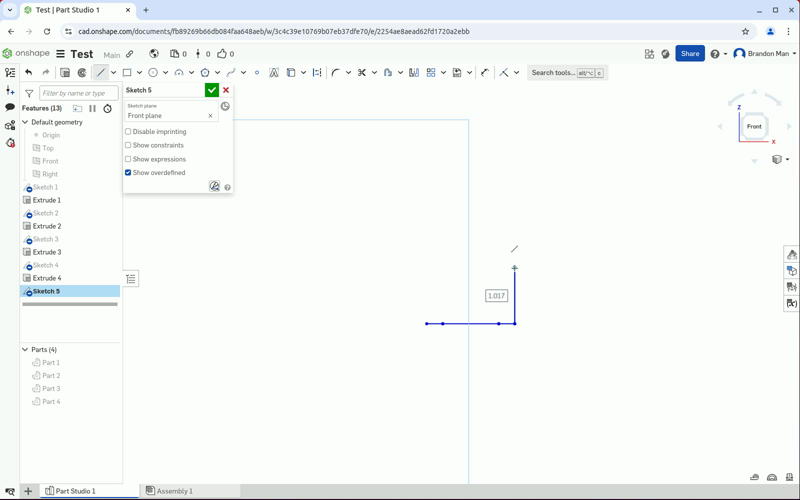
scroll(-6)
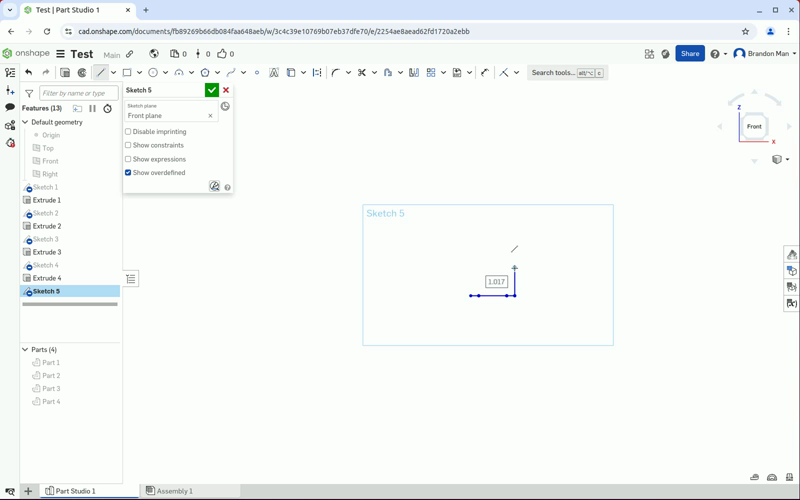
scroll(-6)
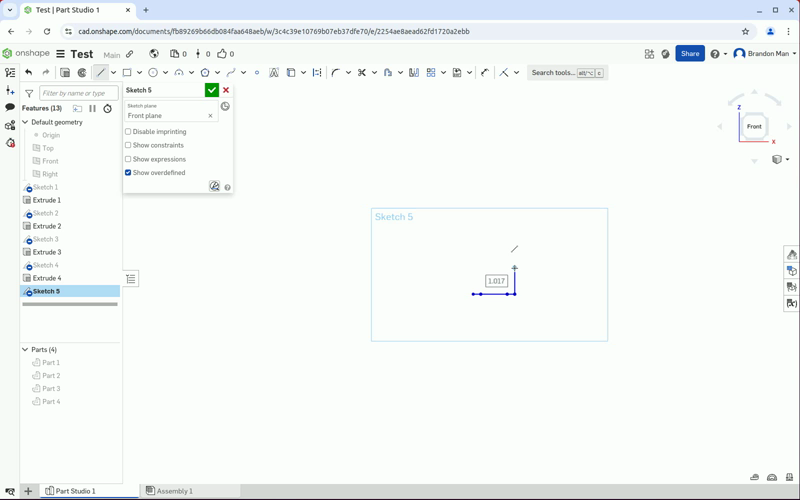
scroll(-6)
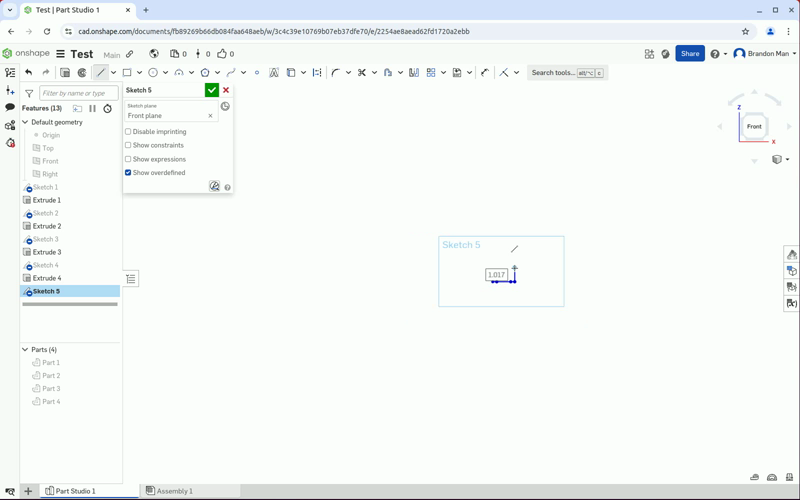
scroll(-6)
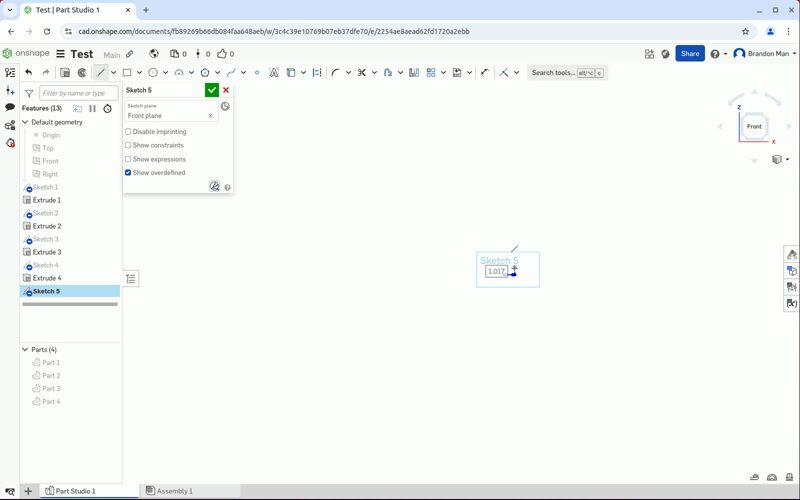
key_up(shift)
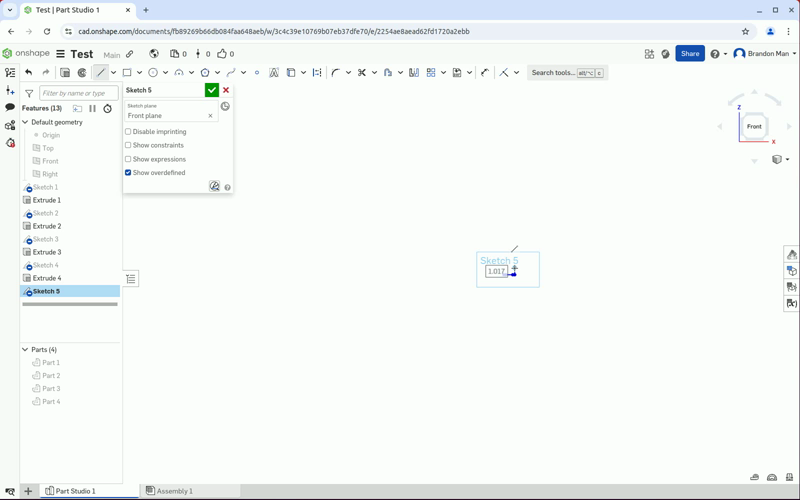
key_down(shift)
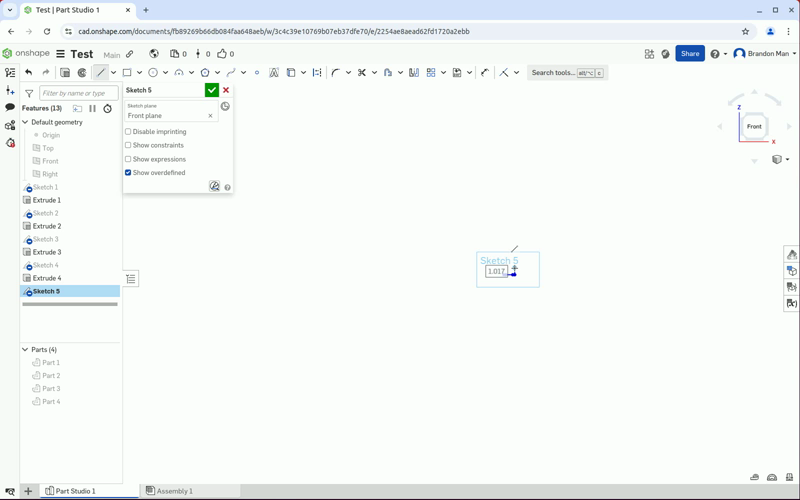
mouse_move(544, 267)
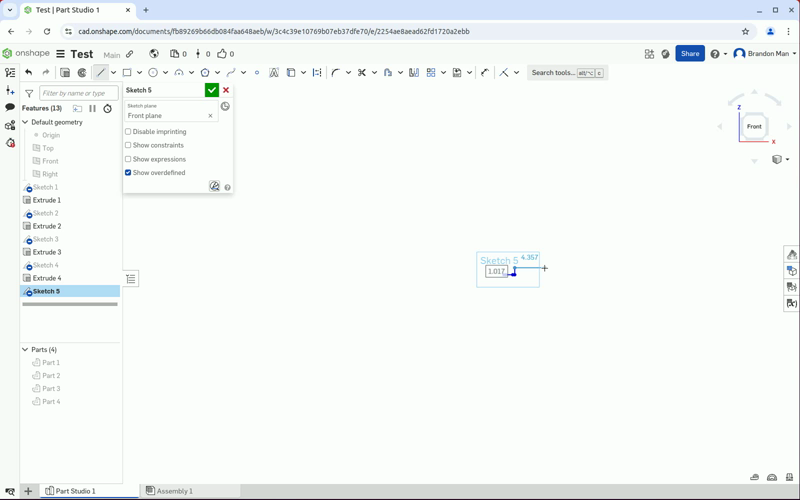
mouse_move(504, 267)
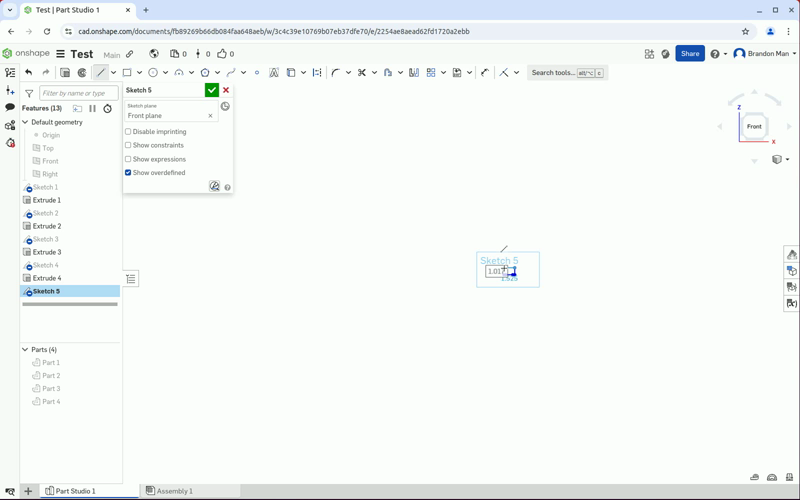
click(504, 267)
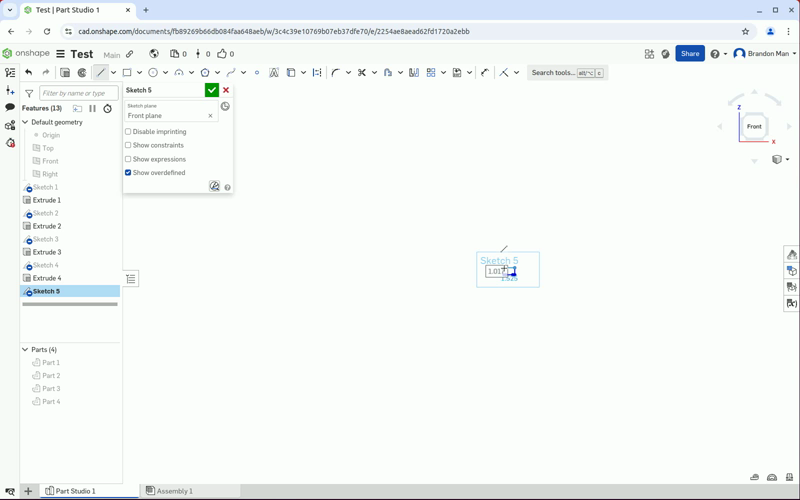
key_up(shift)
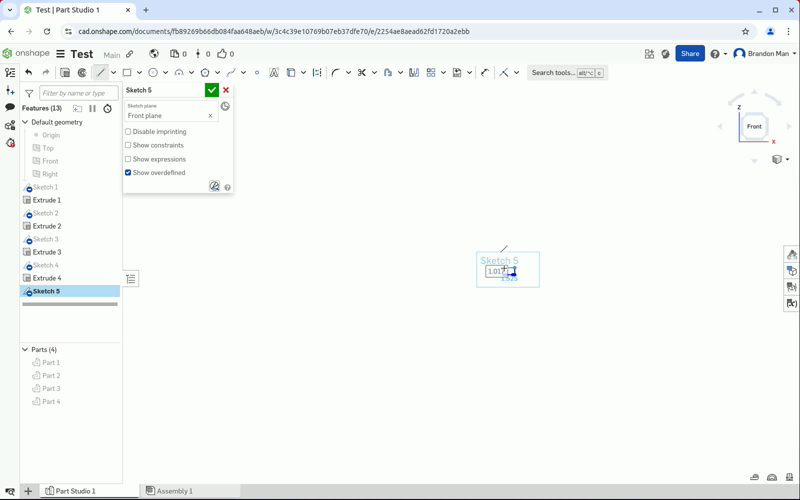
mouse_move(534, 267)
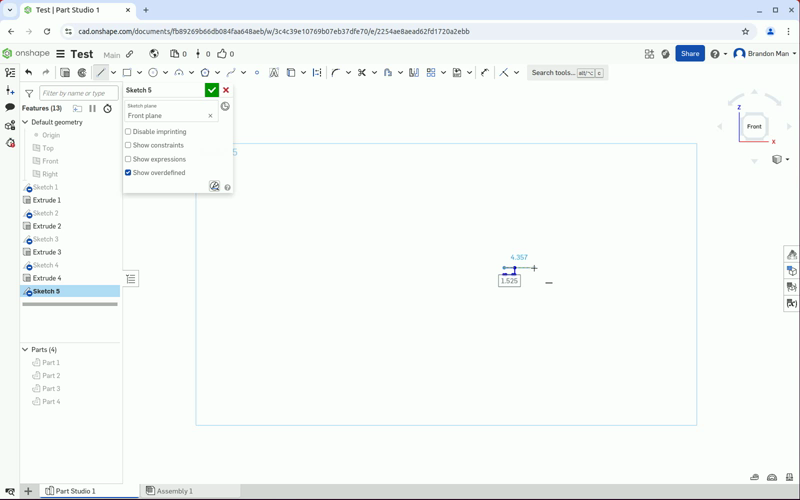
key_down(shift)
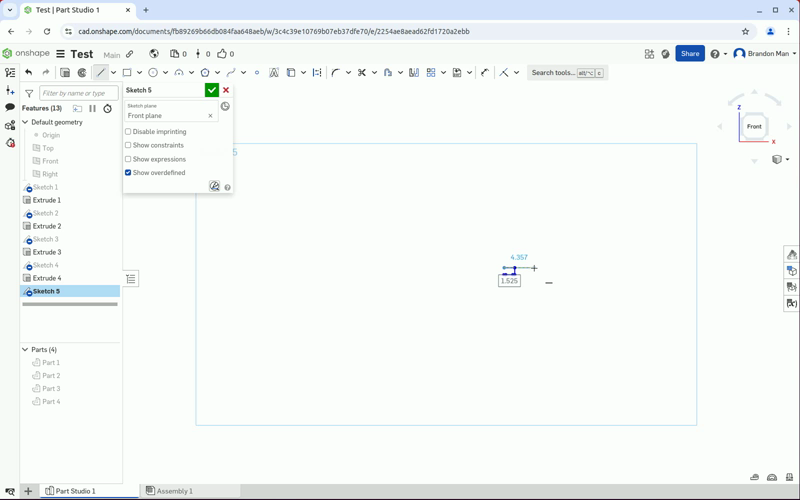
mouse_move(504, 274)
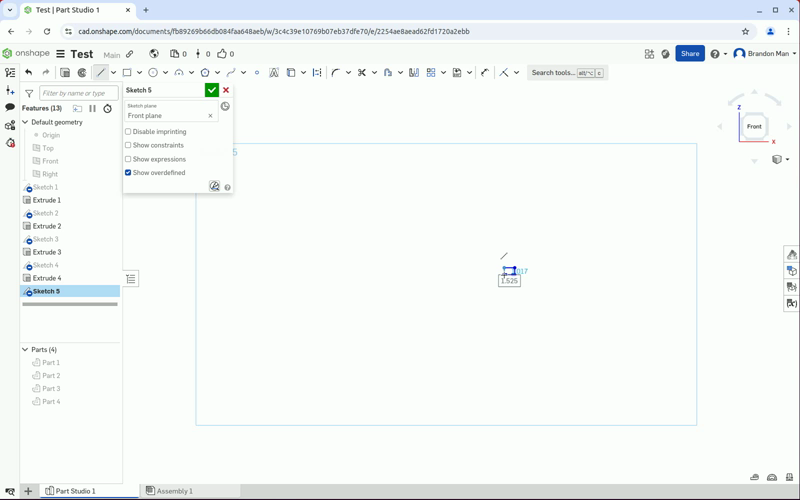
scroll(6)
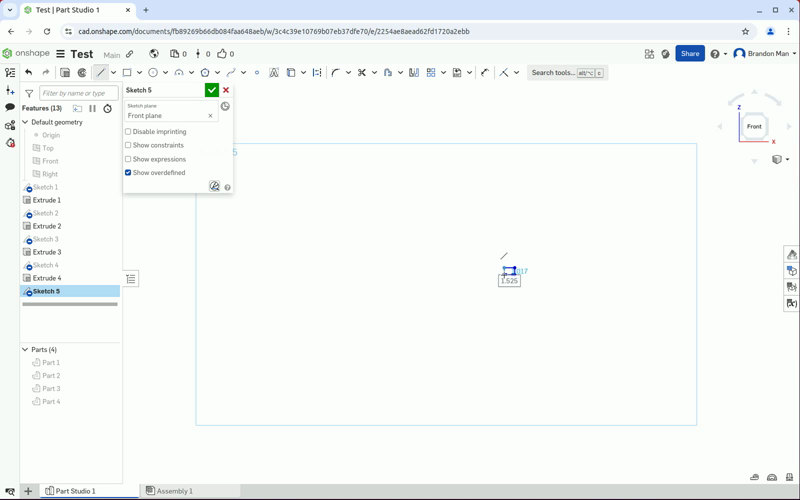
scroll(6)
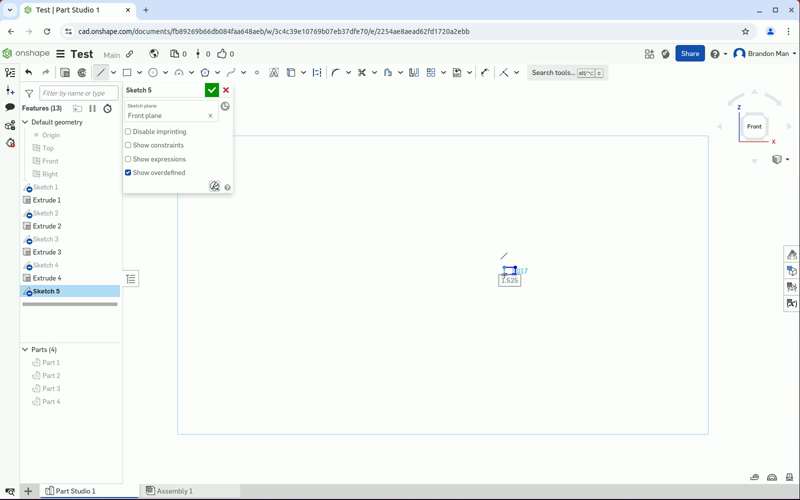
scroll(6)
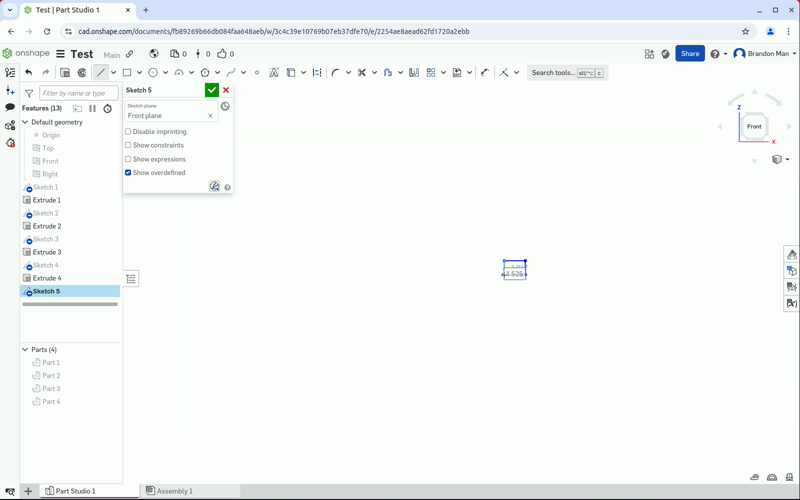
scroll(6)
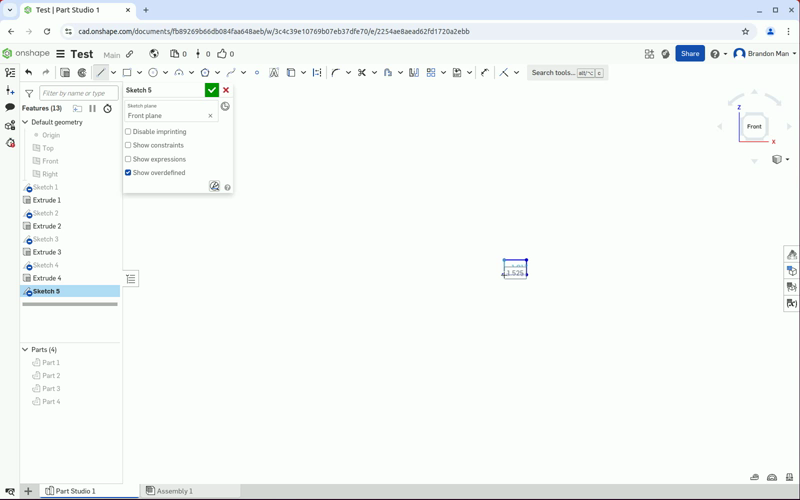
scroll(6)
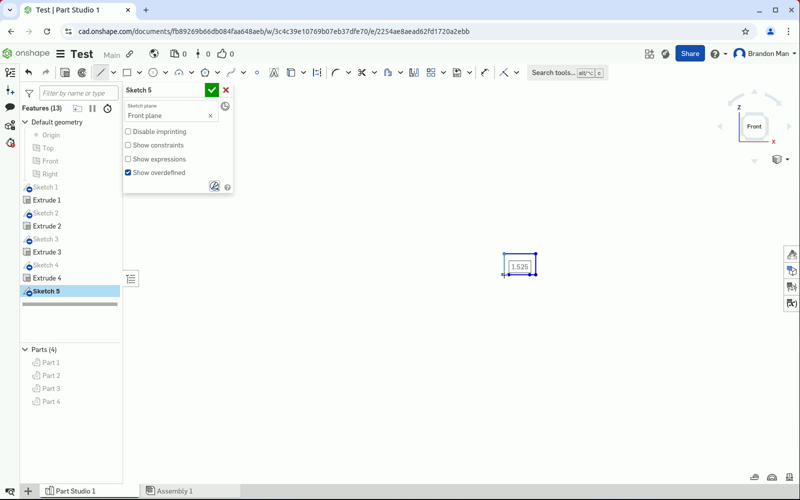
scroll(6)
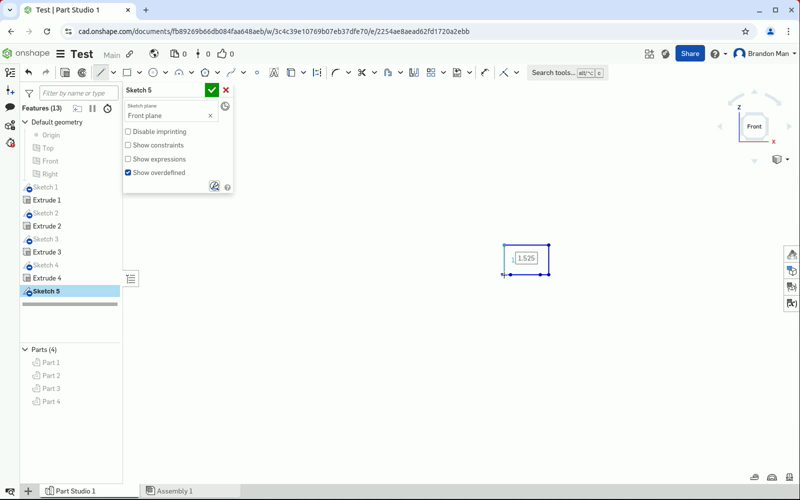
scroll(6)
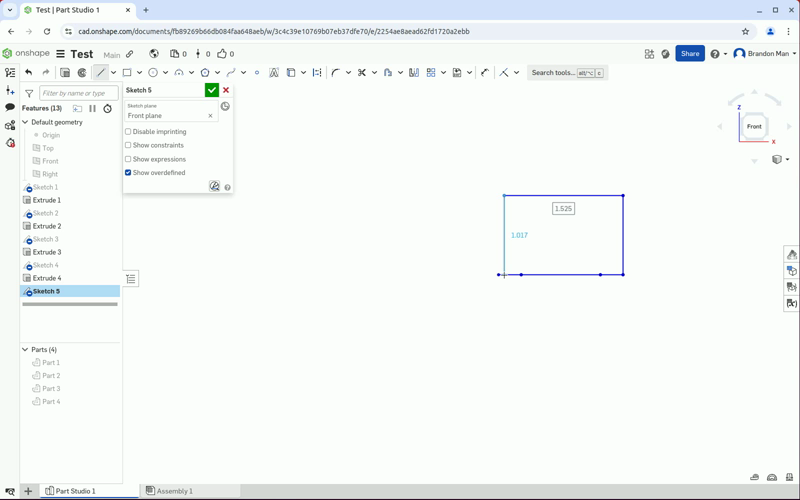
key_up(shift)
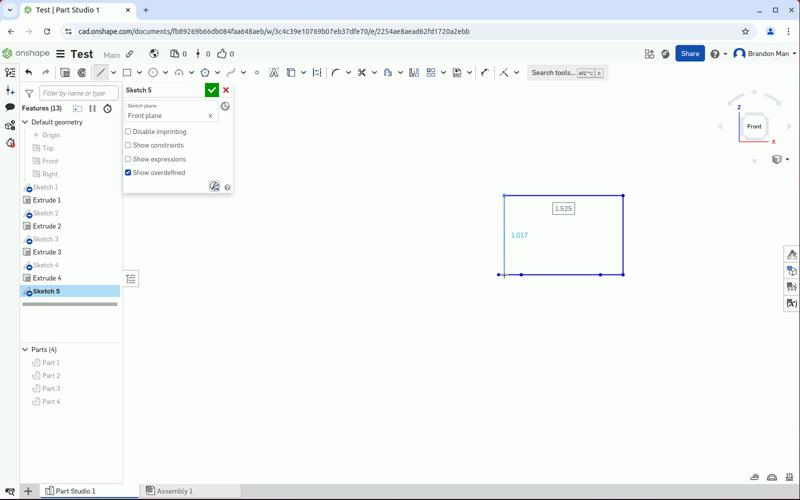
click(504, 274)
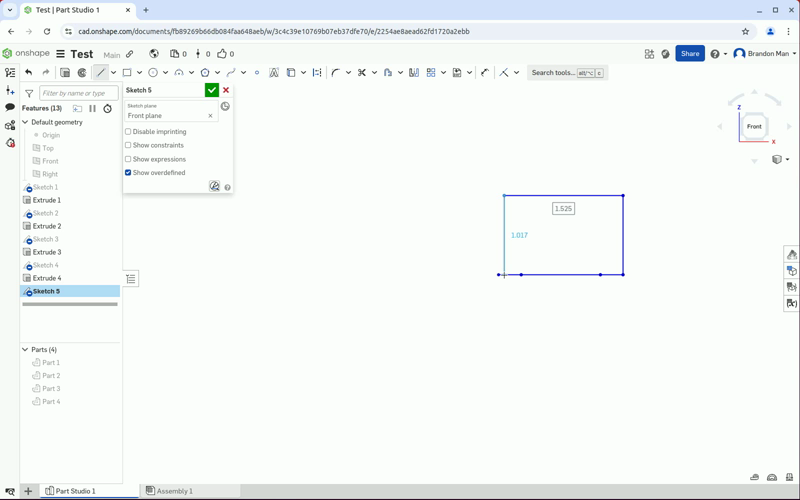
scroll(-6)
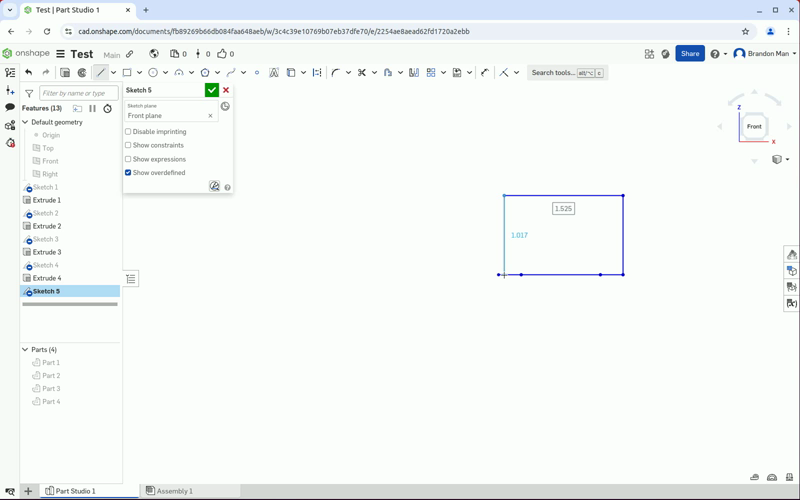
scroll(-6)
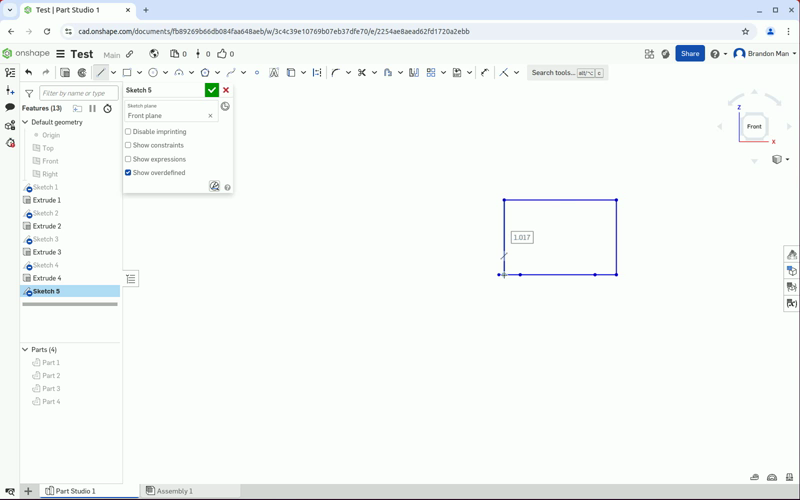
scroll(-6)
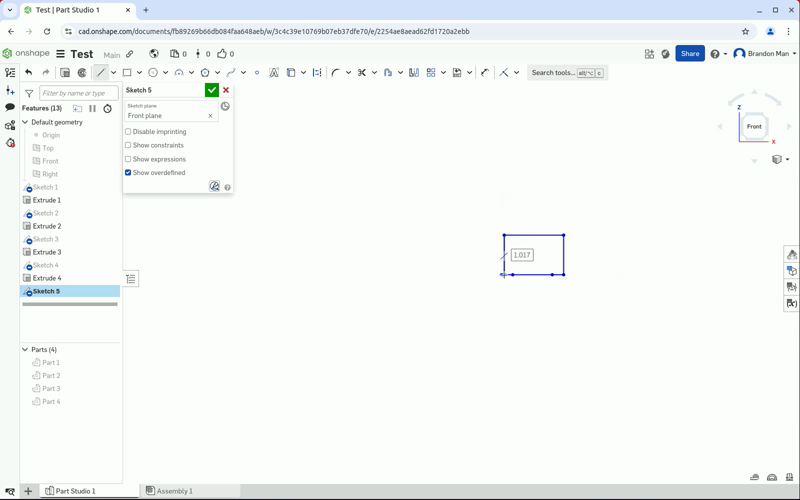
scroll(-6)
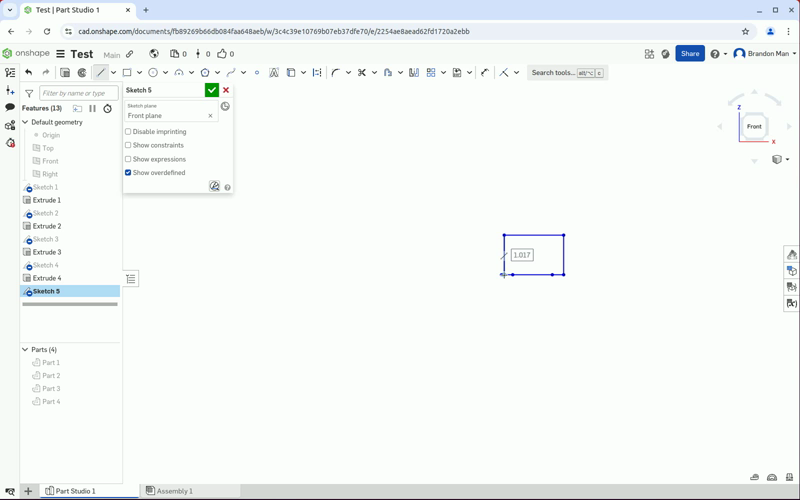
scroll(-6)
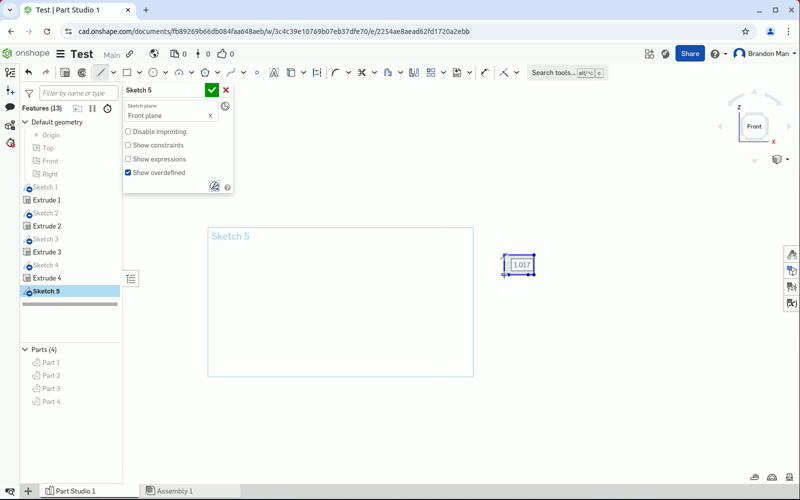
scroll(-6)
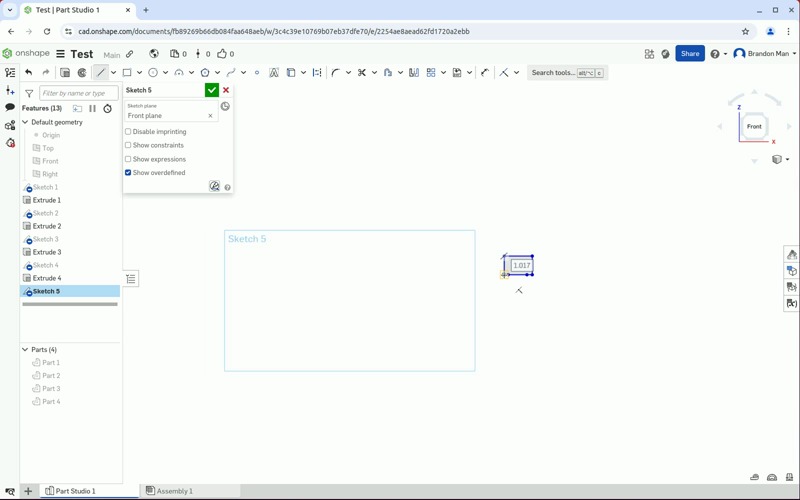
scroll(-6)
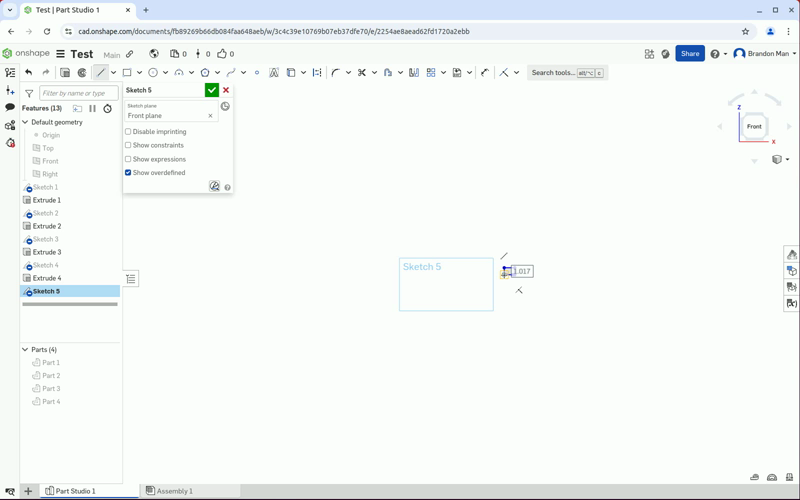
key(esc)
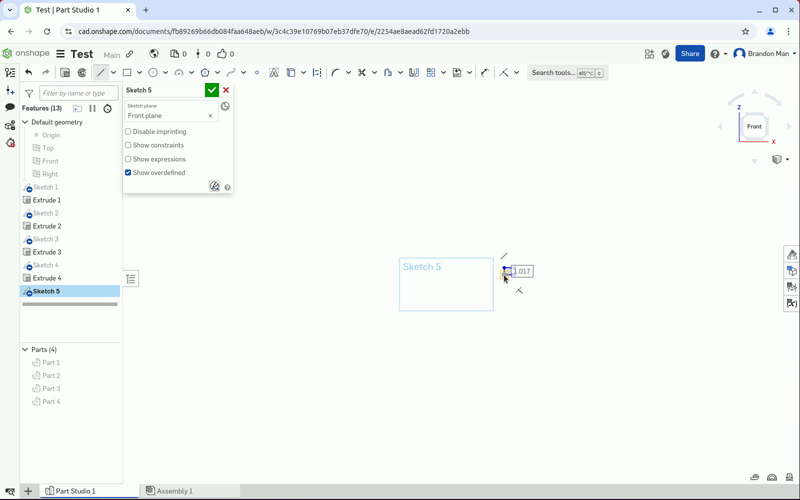
mouse_move(507, 269)
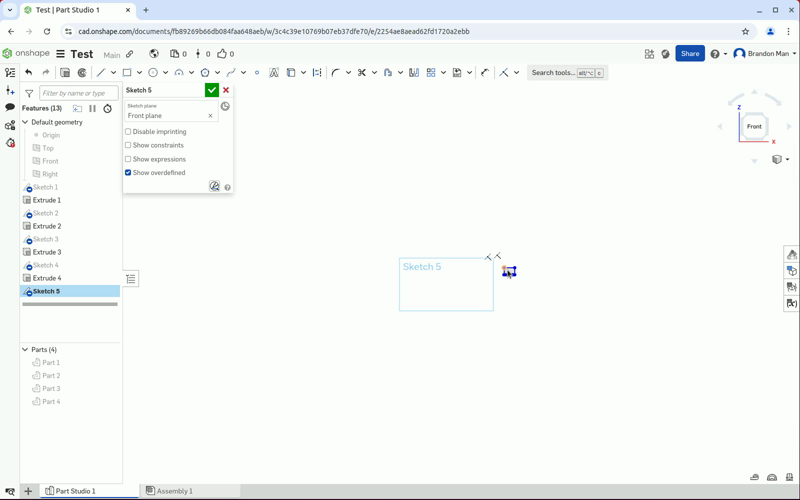
scroll(6)
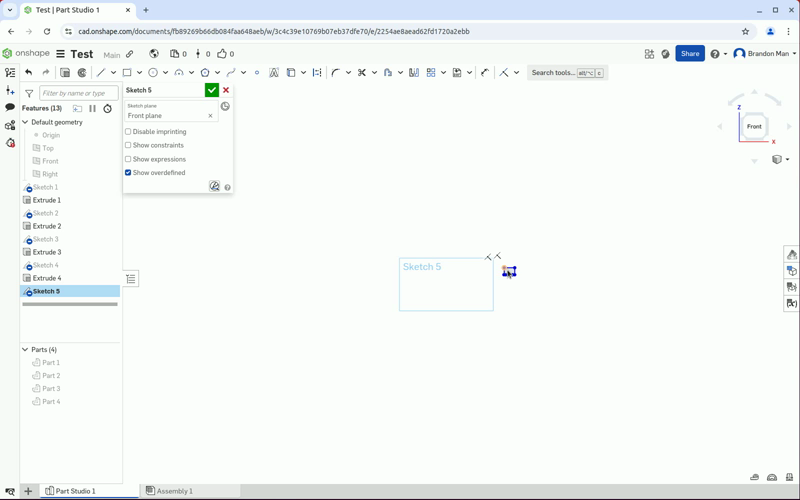
scroll(6)
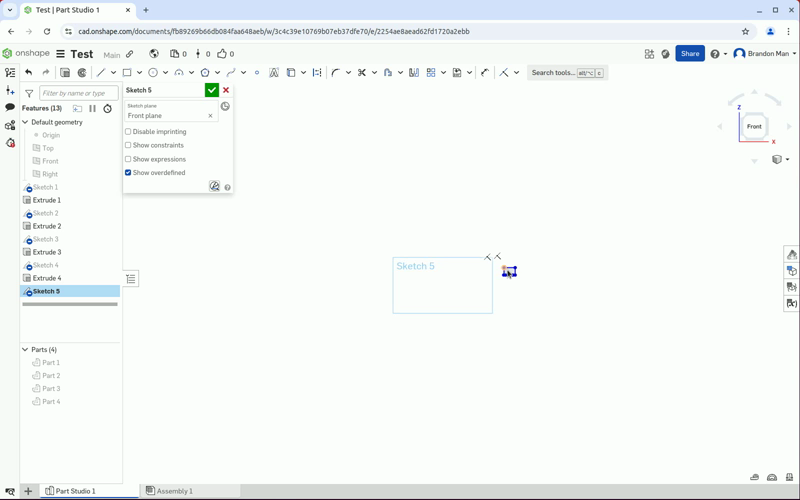
scroll(6)
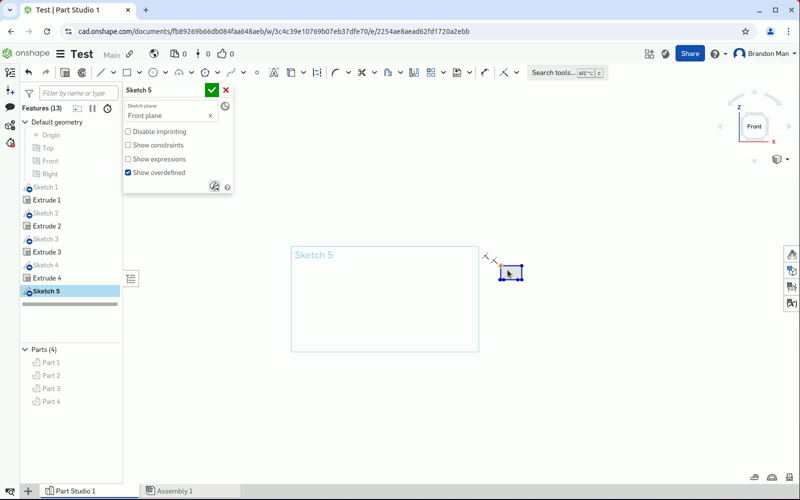
scroll(6)
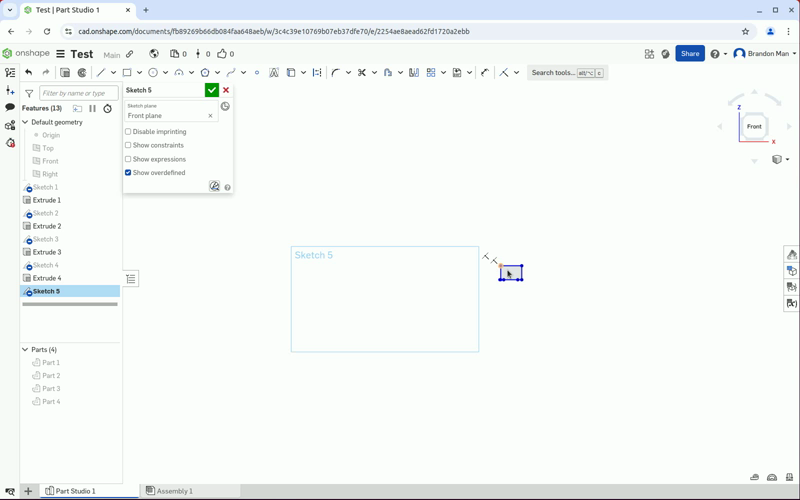
scroll(6)
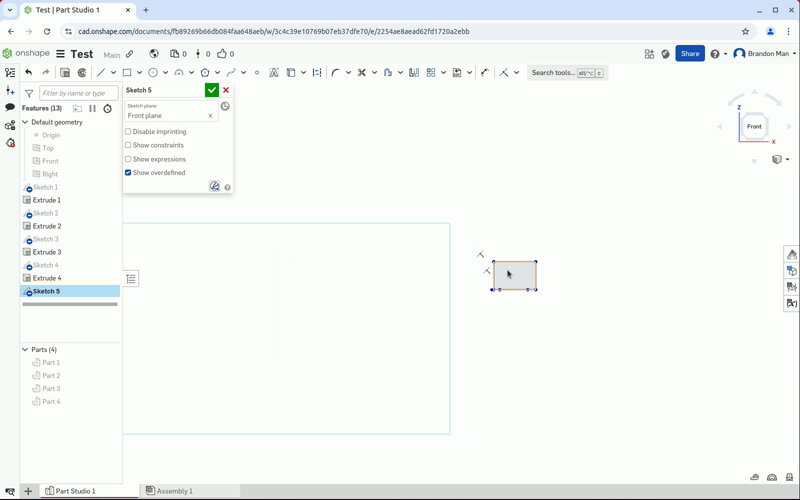
scroll(6)
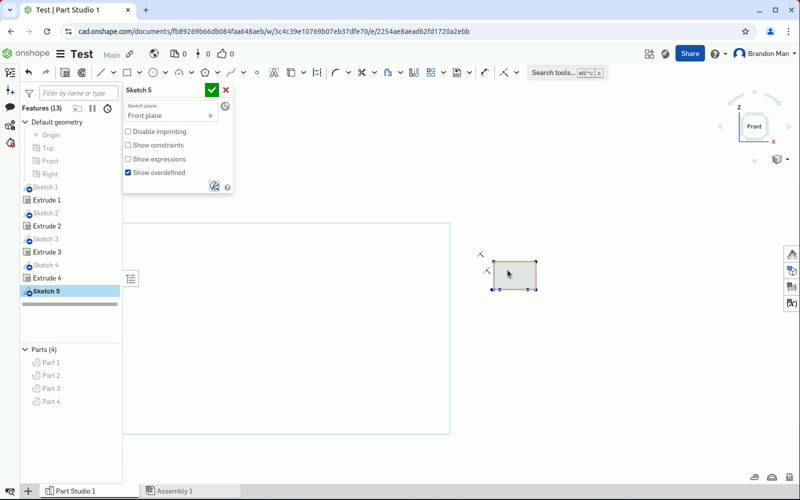
scroll(6)
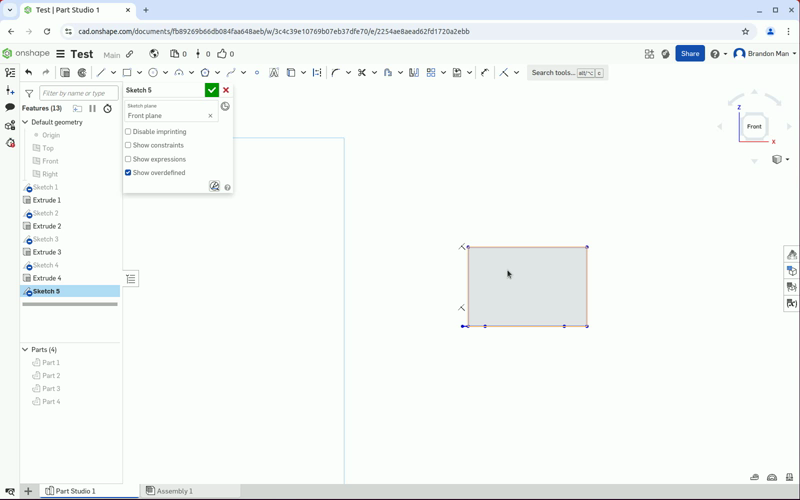
click(507, 269)
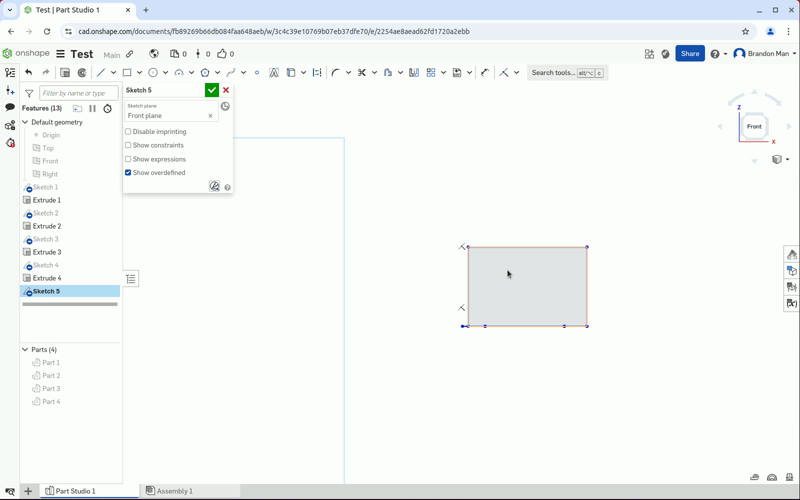
scroll(-6)
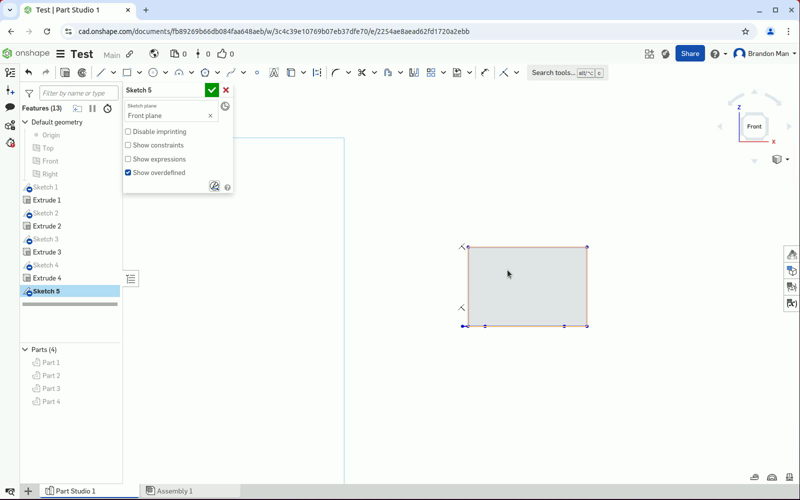
scroll(-6)
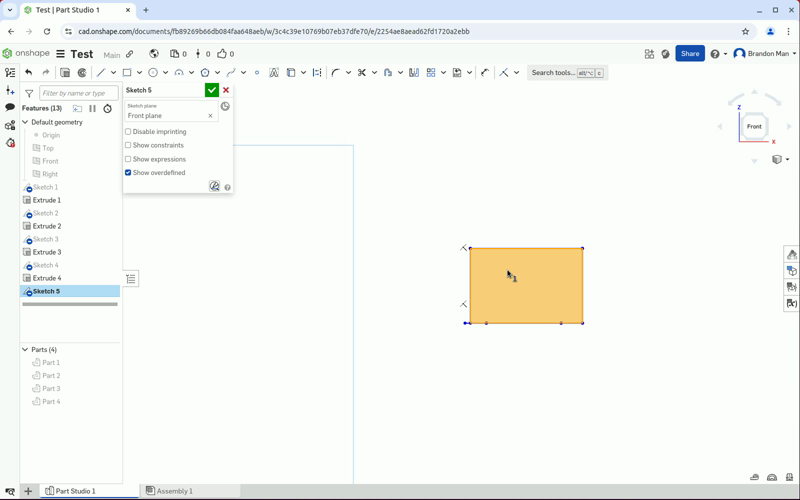
scroll(-6)
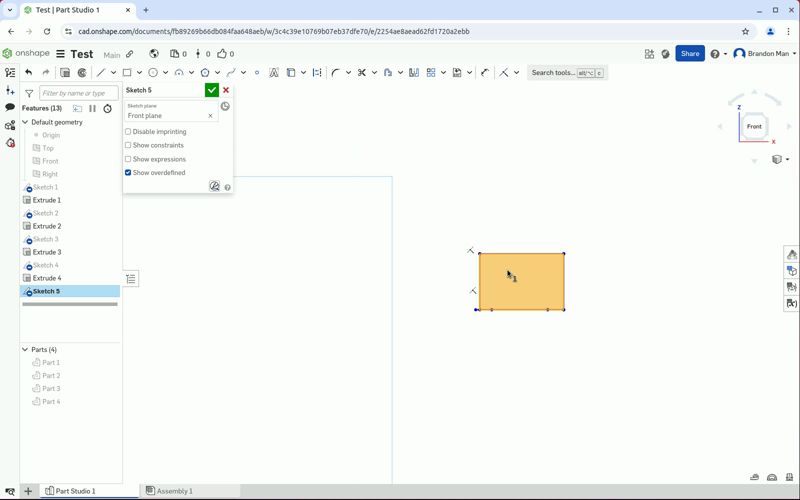
scroll(-6)
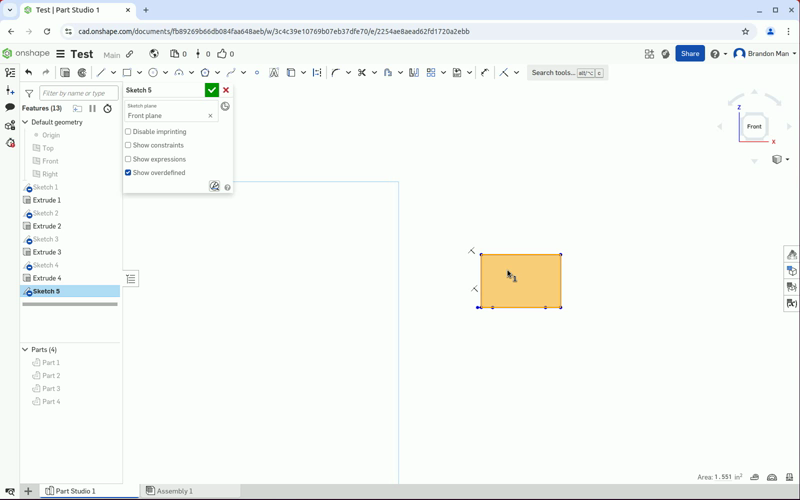
scroll(-6)
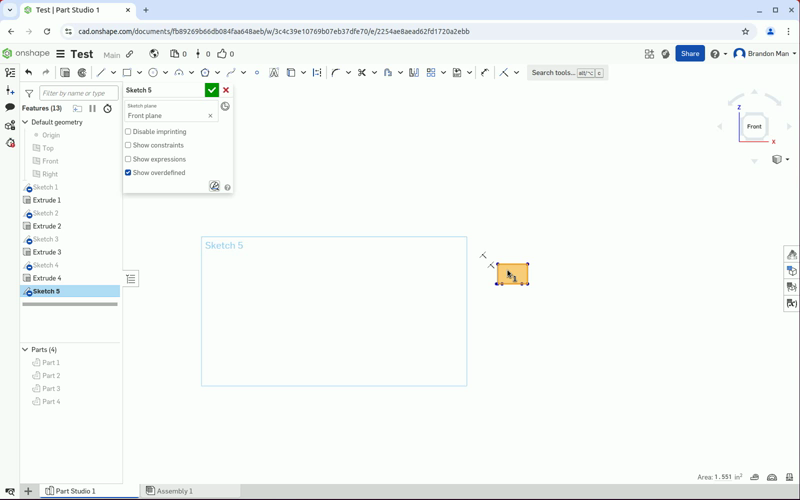
scroll(-6)
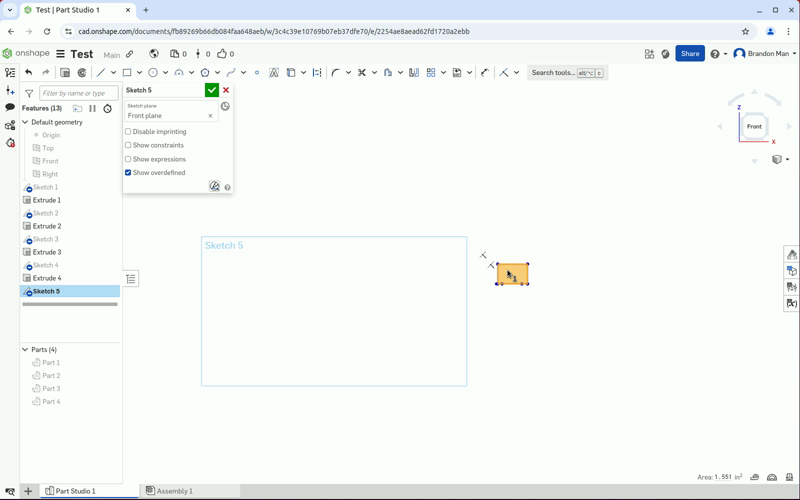
scroll(-6)
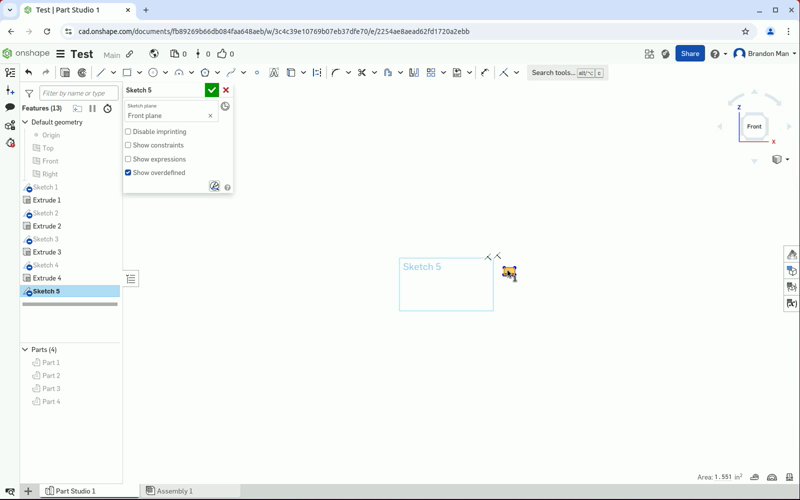
mouse_move(73, 352)
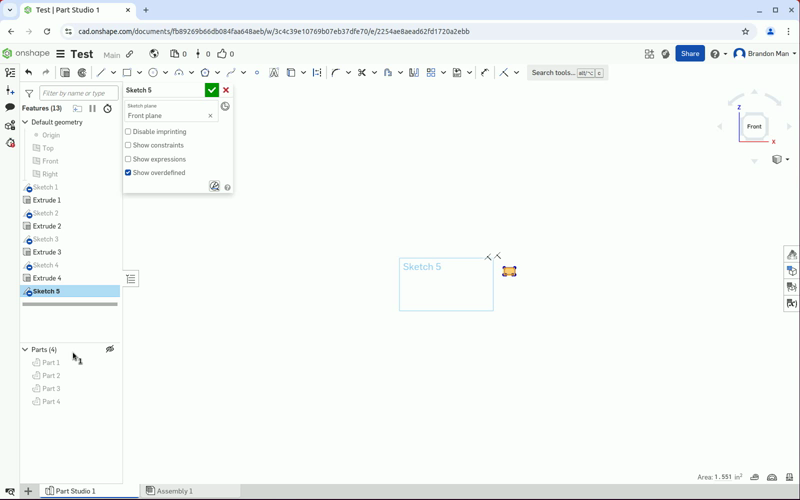
key(shift+y)
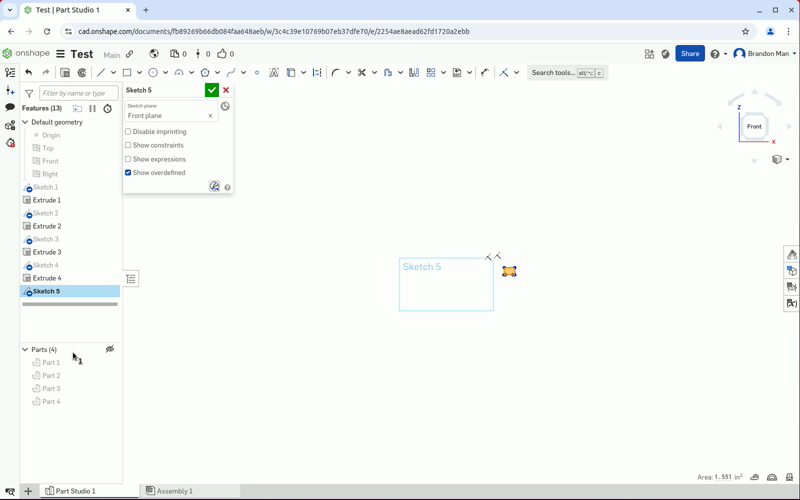
key(shift+e)
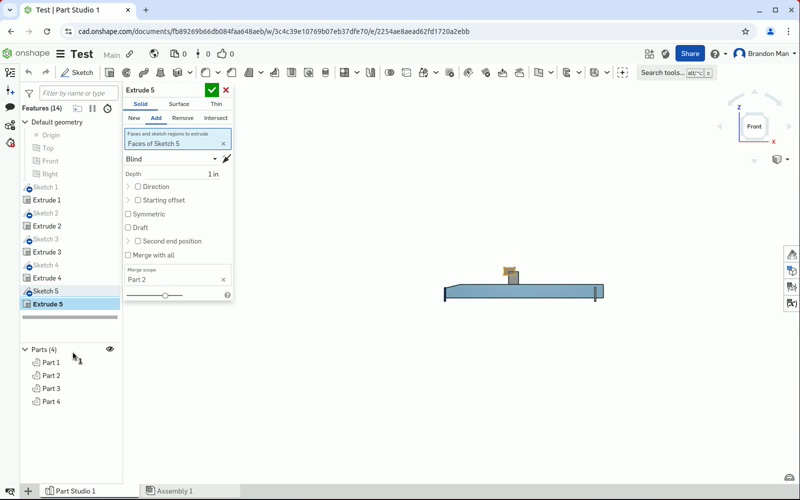
mouse_move(143, 106)
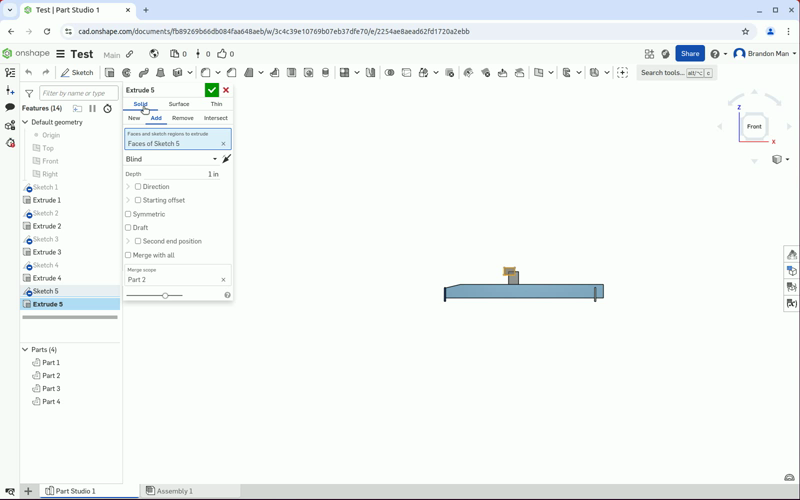
click(143, 106)
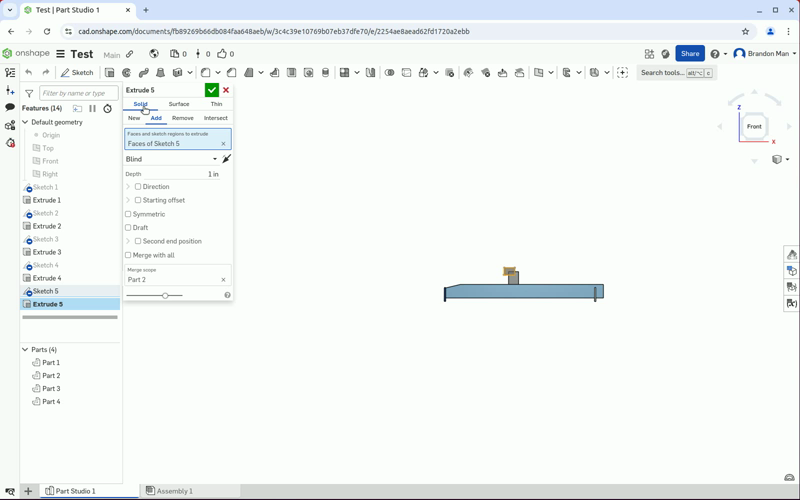
mouse_move(137, 120)
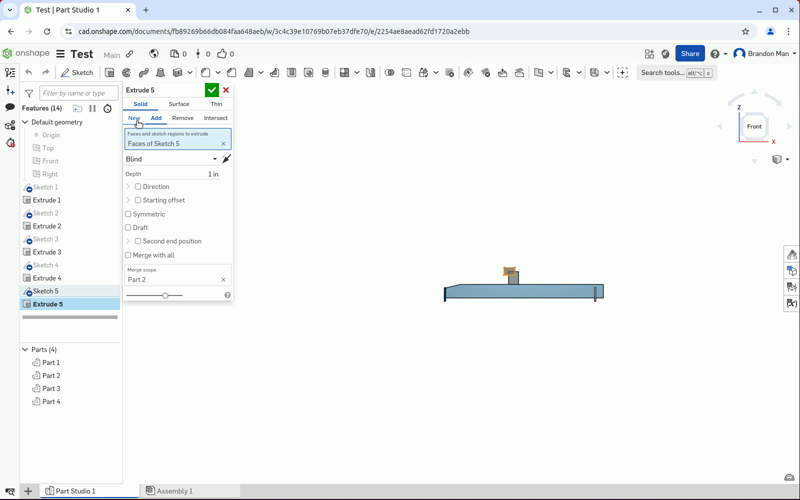
click(137, 120)
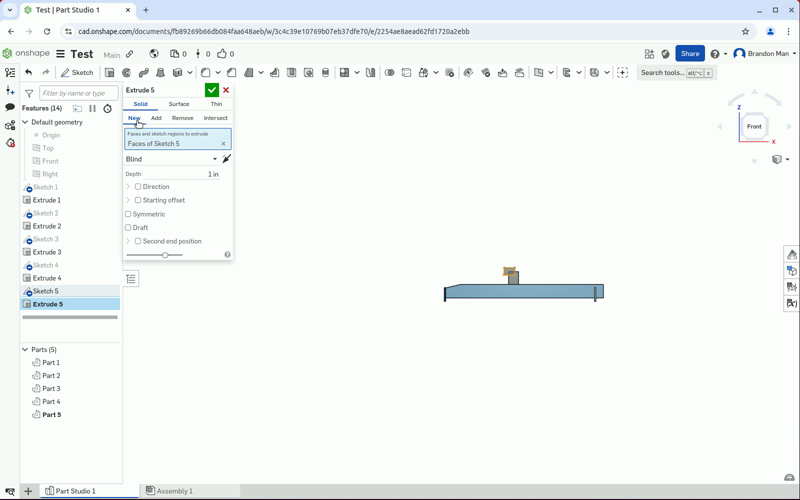
key(tab, 4)
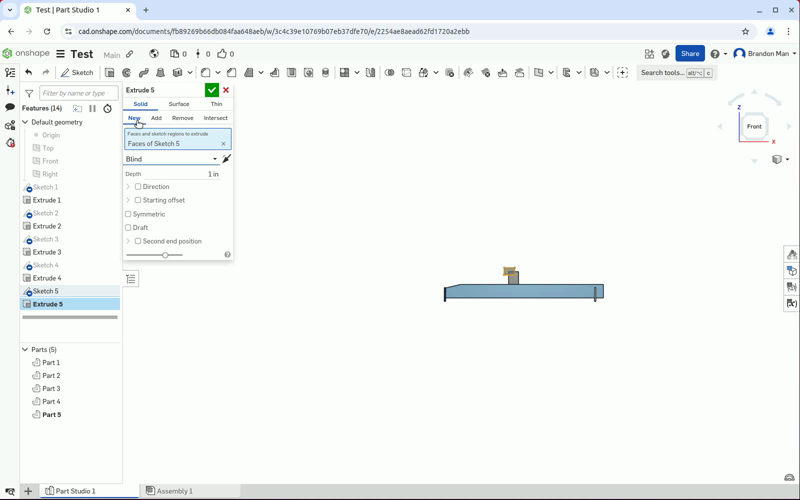
text(0.722)
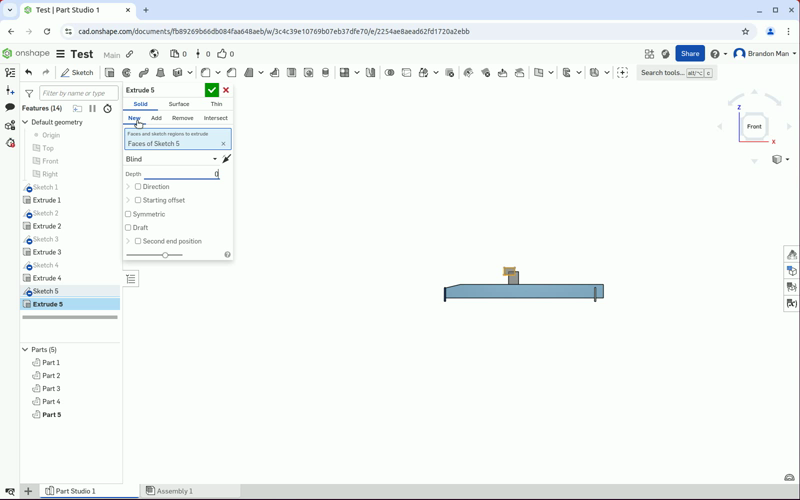
key(enter)
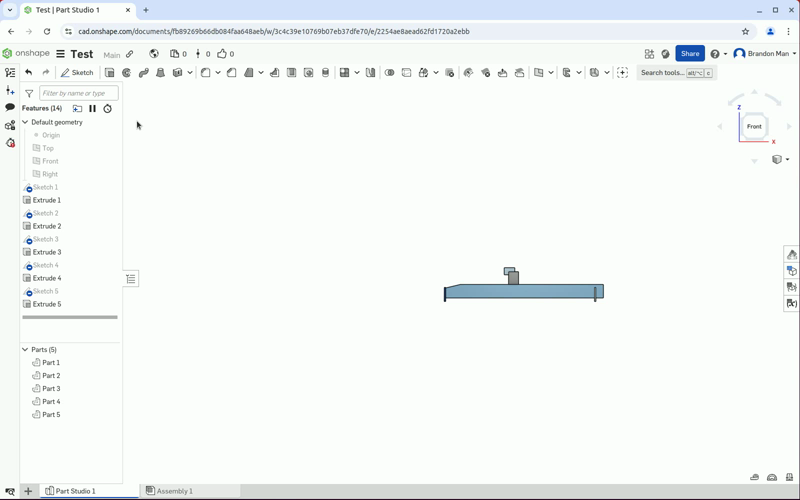
key(shift+h)
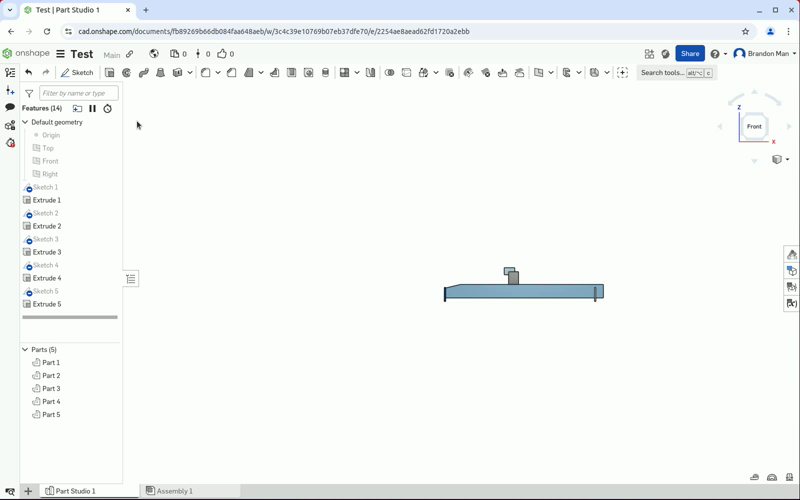
key(shift+h)
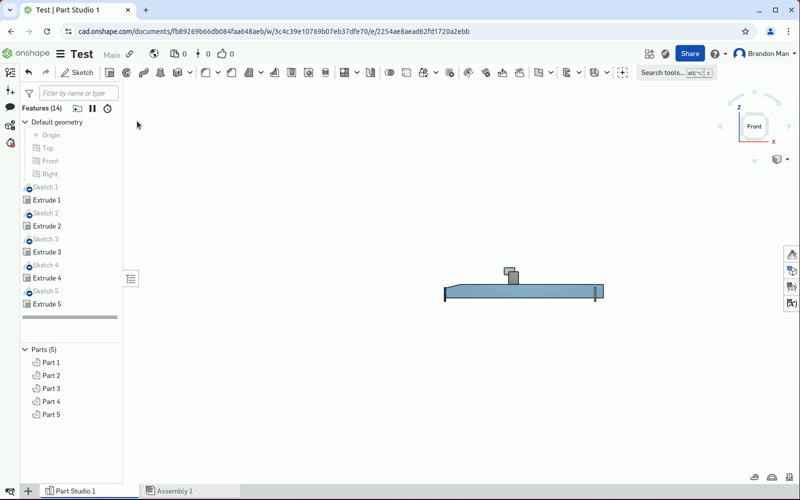
mouse_move(73, 189)
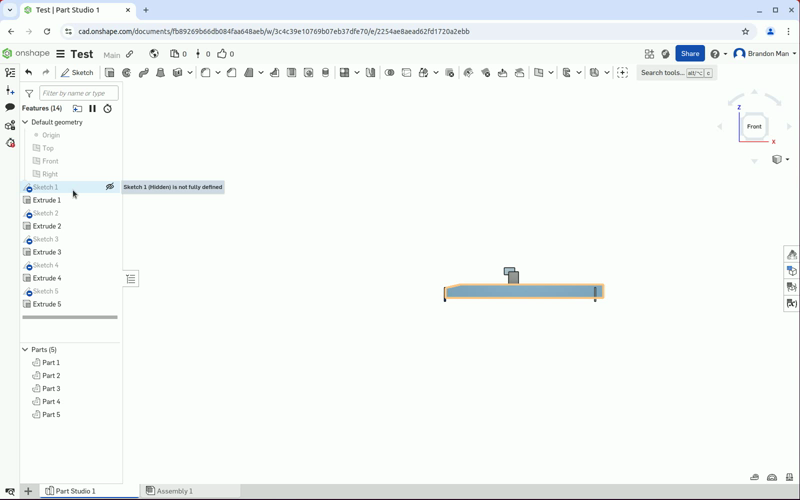
click(73, 189)
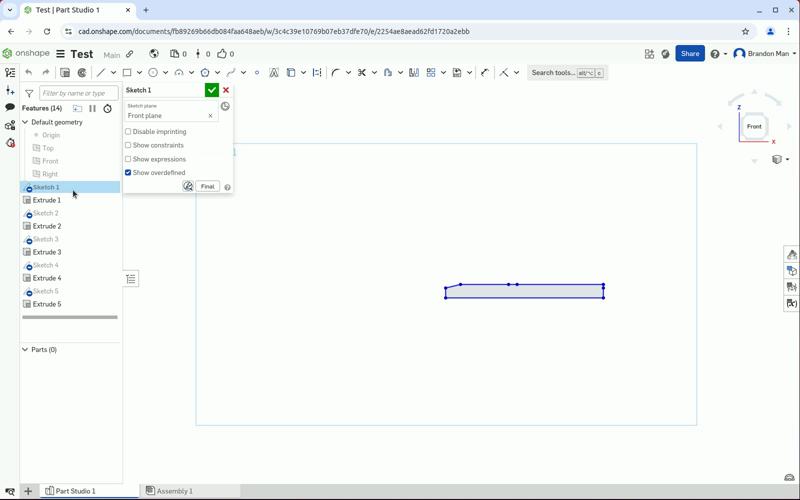
mouse_move(229, 92)
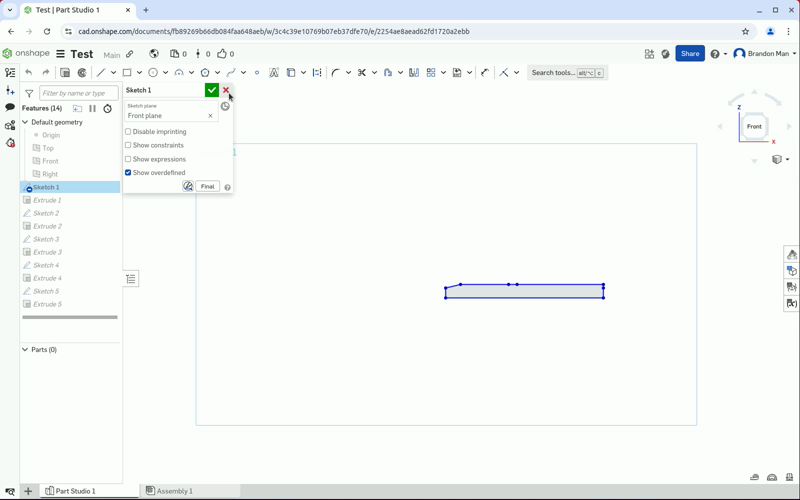
click(229, 92)
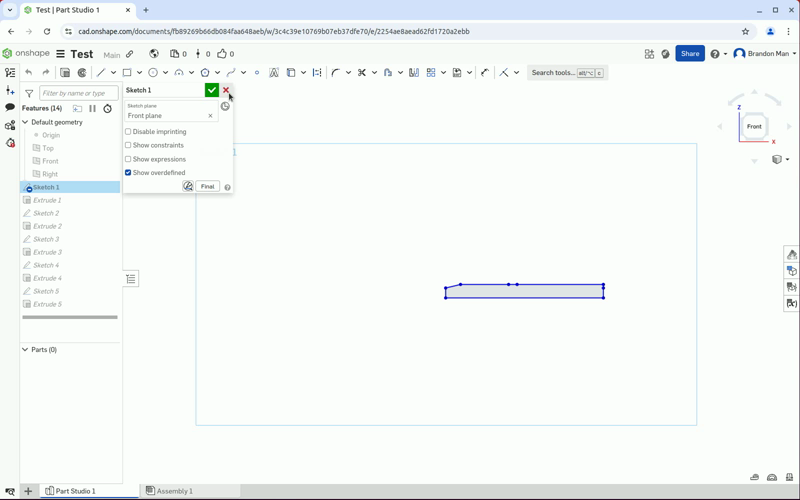
key(shift+s)
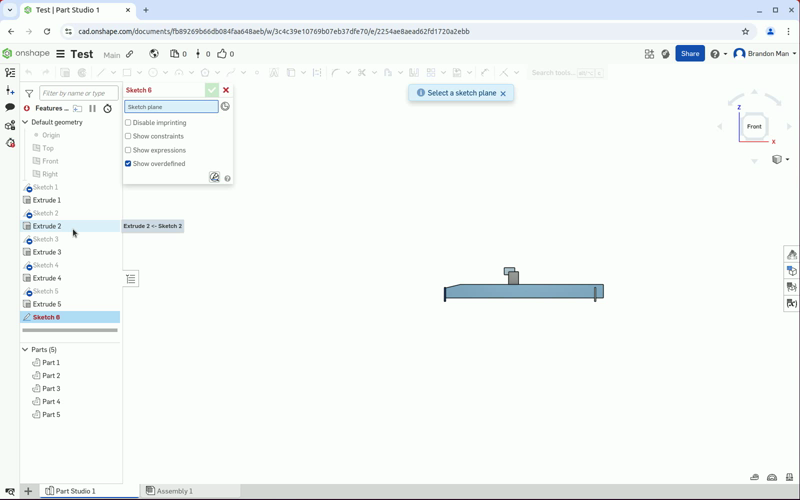
scroll(3)
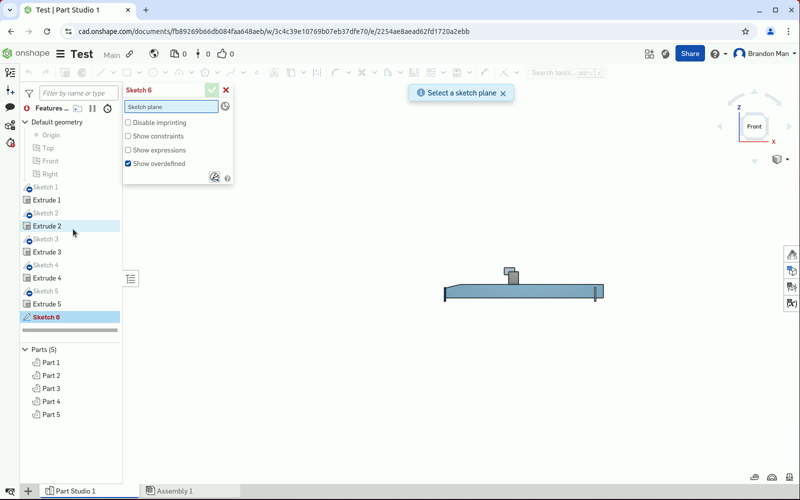
mouse_move(73, 163)
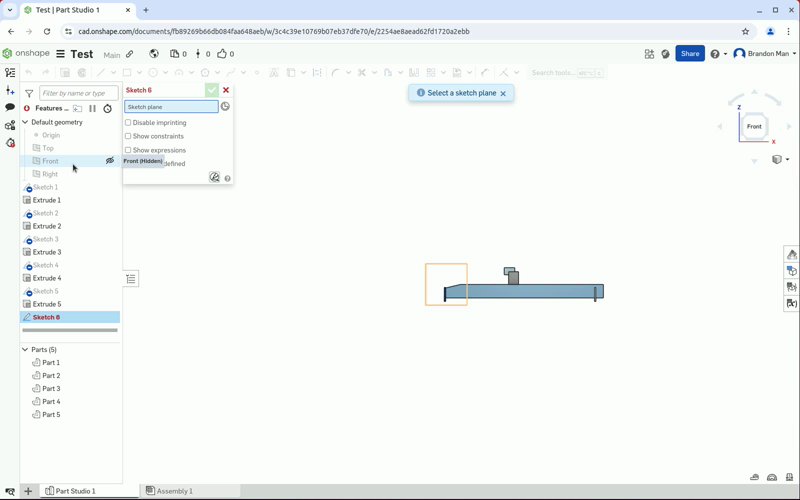
click(73, 163)
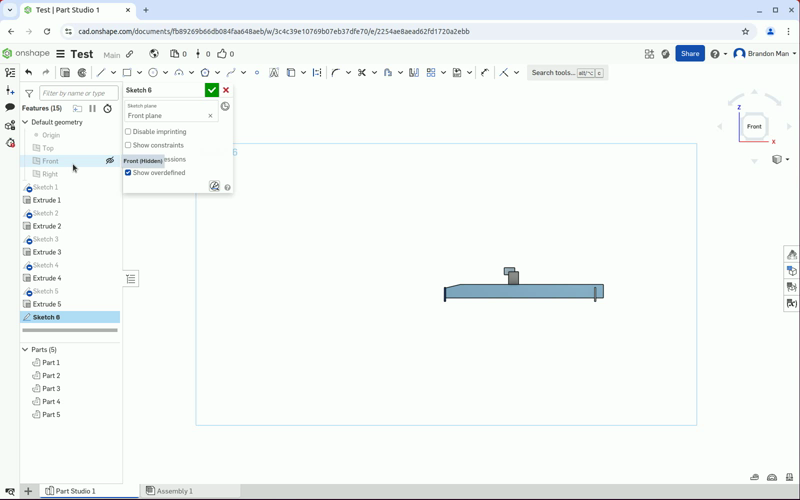
mouse_move(73, 352)
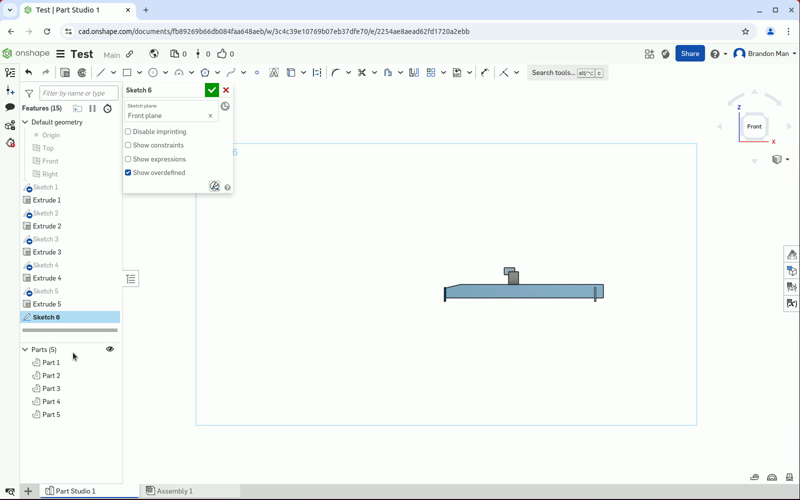
key(y)
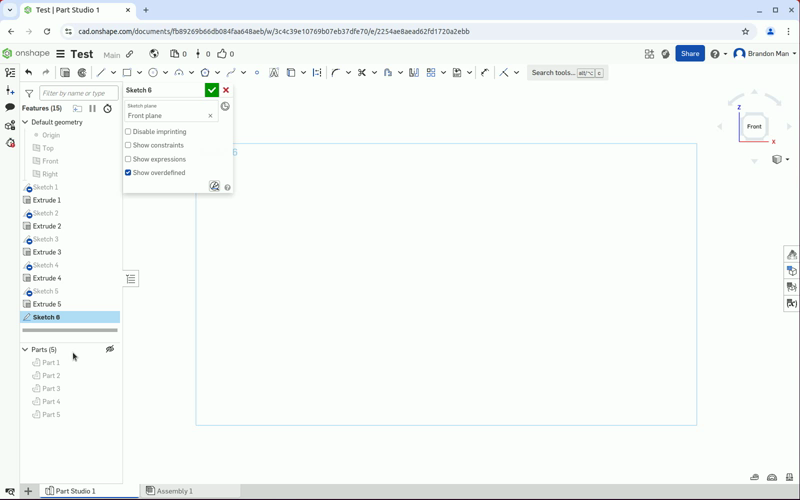
key(l)
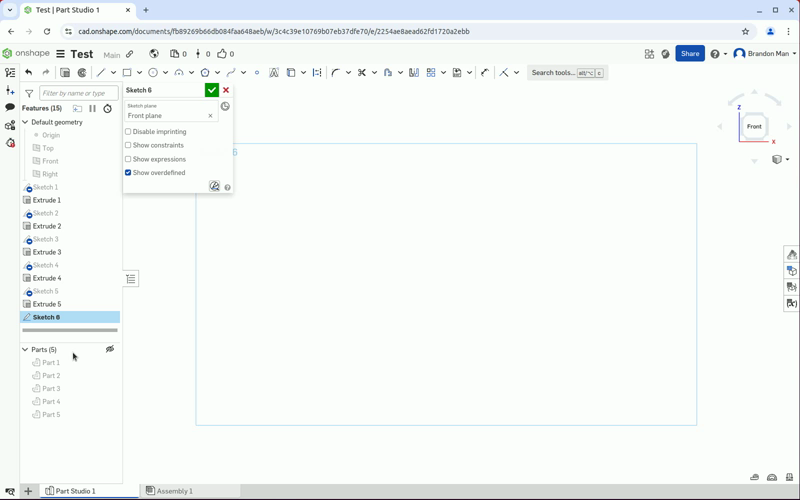
key_down(shift)
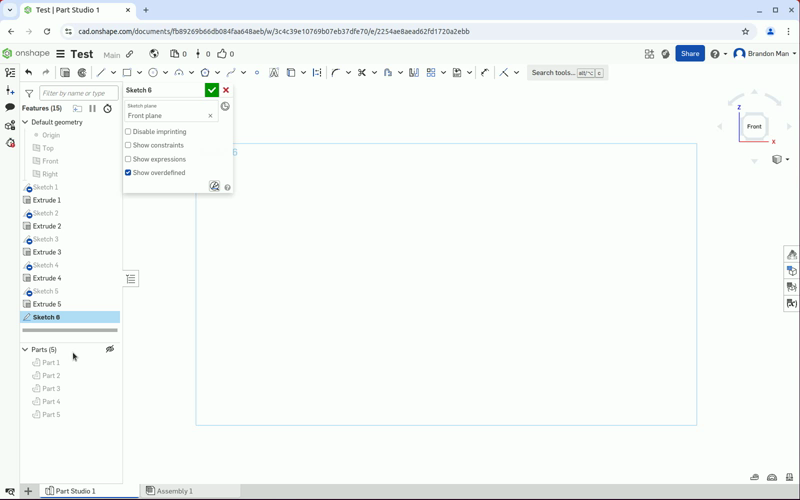
mouse_move(504, 268)
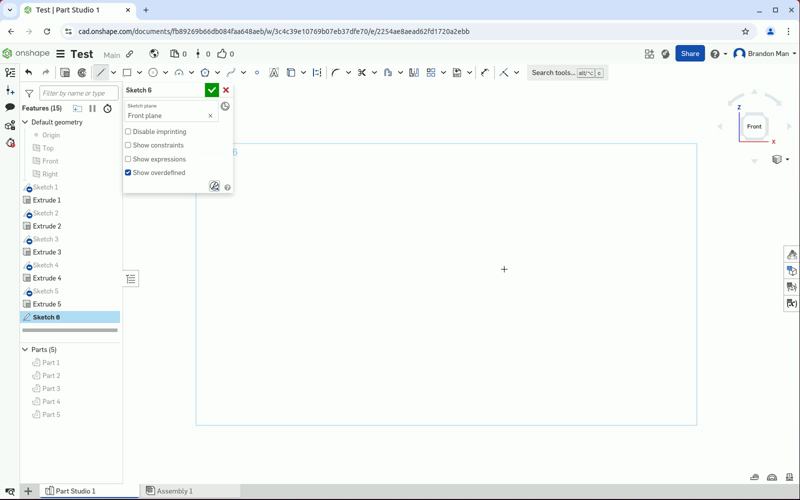
click(504, 268)
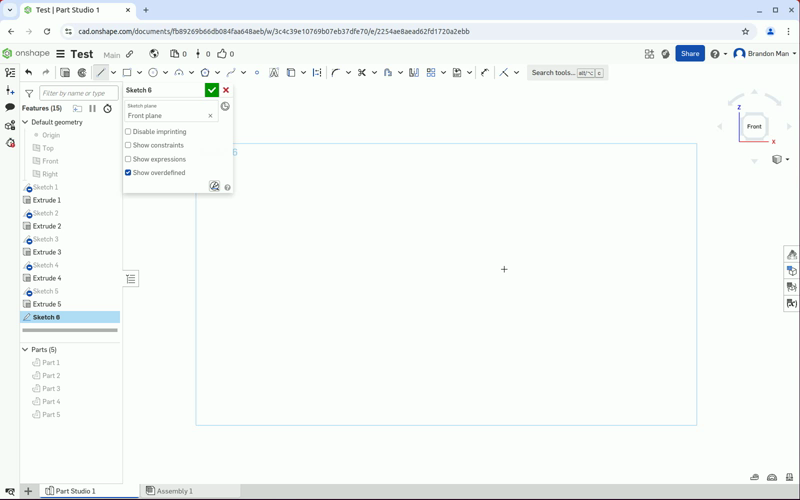
key_up(shift)
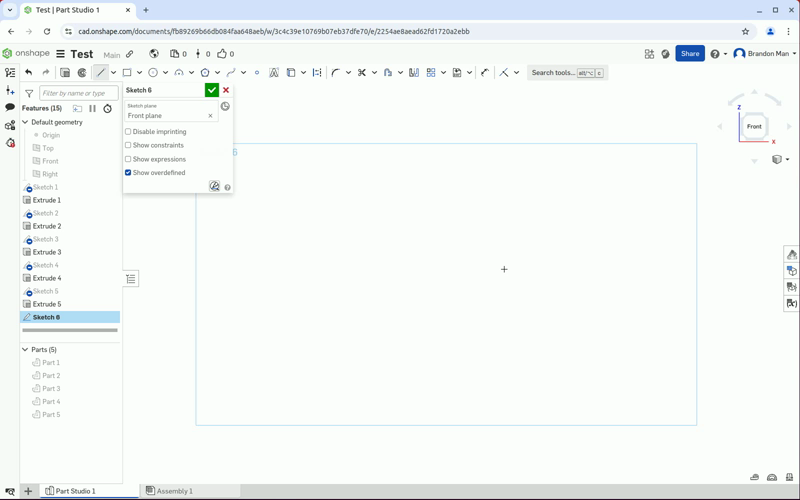
key_down(shift)
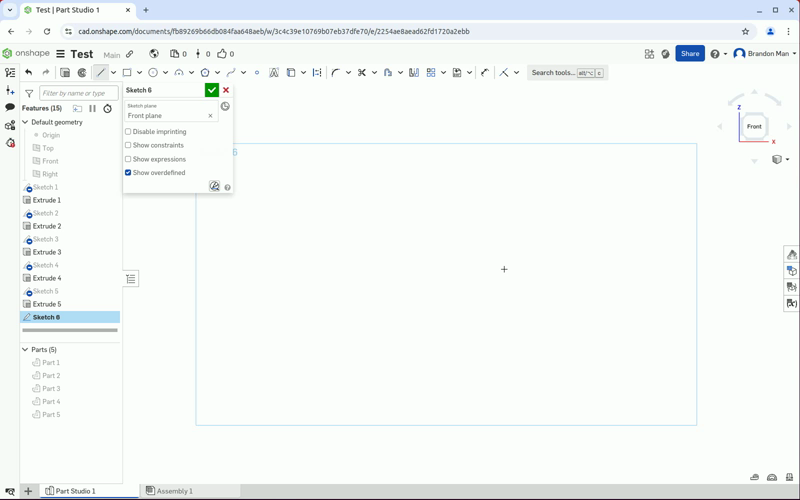
mouse_move(534, 268)
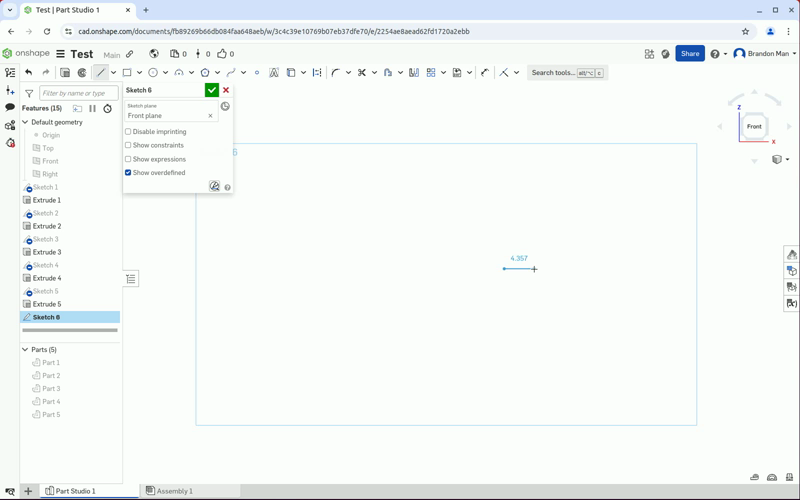
mouse_move(514, 268)
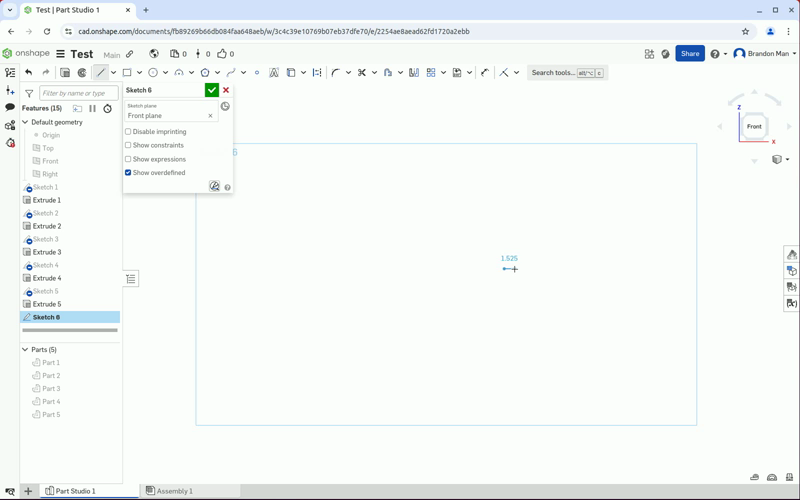
click(514, 268)
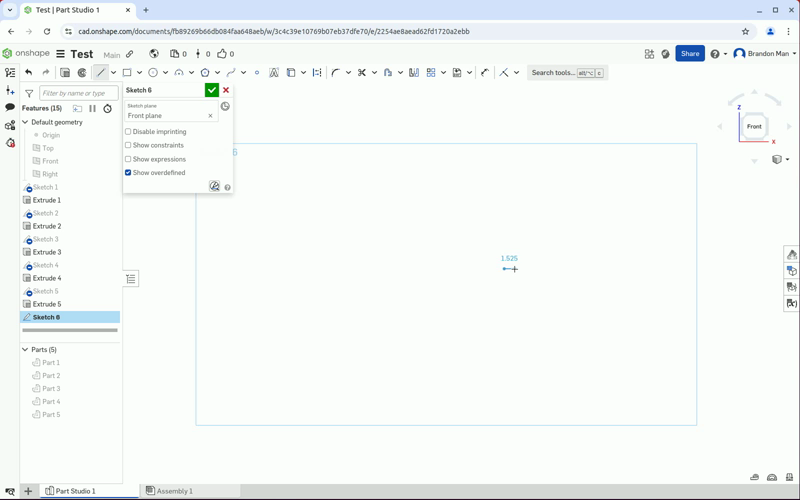
key_up(shift)
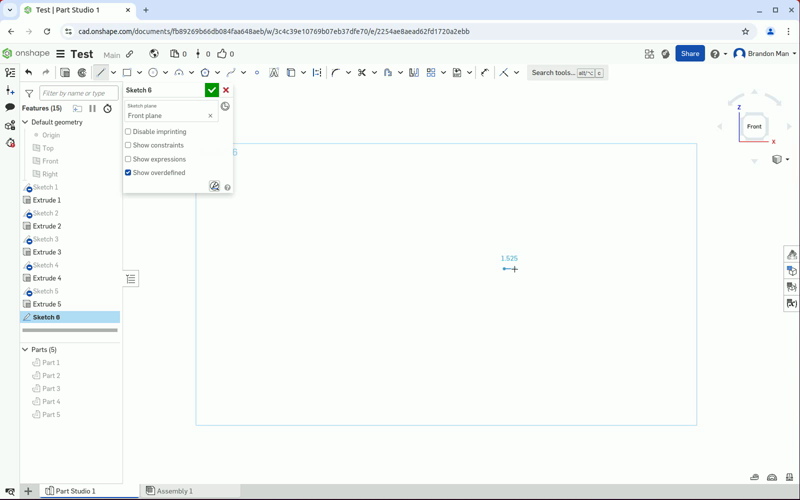
key_down(shift)
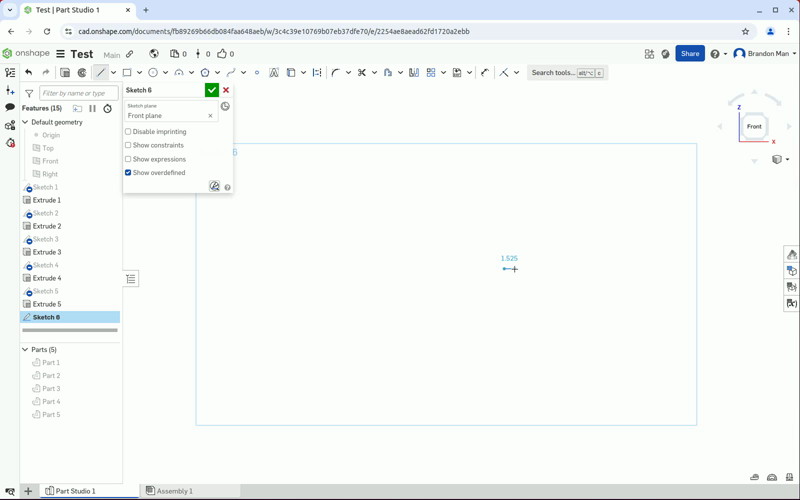
mouse_move(544, 268)
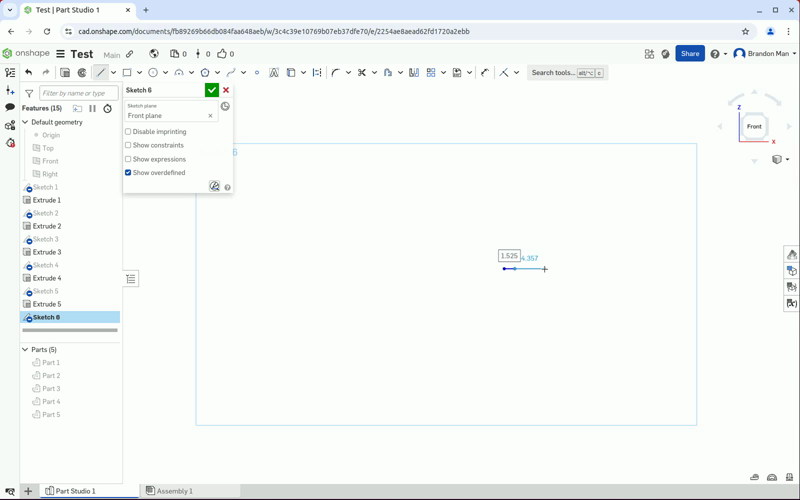
mouse_move(514, 261)
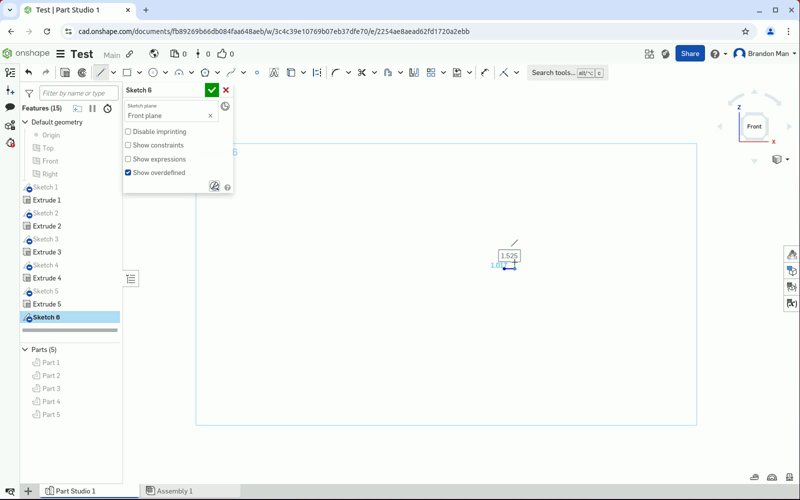
scroll(6)
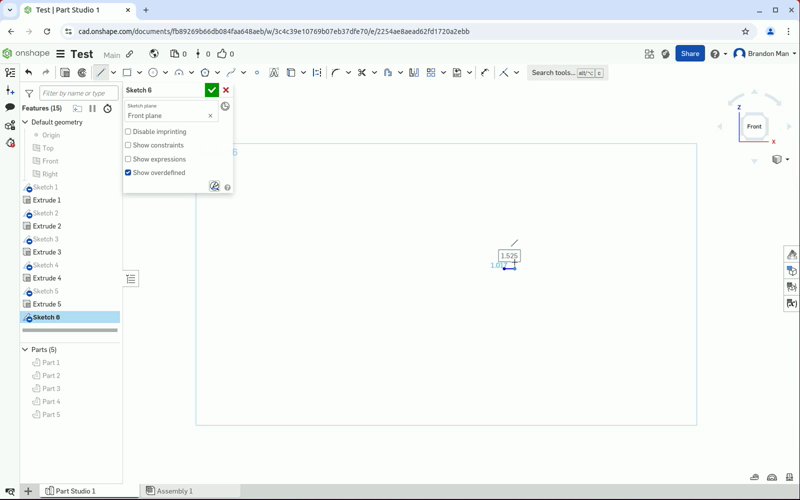
scroll(6)
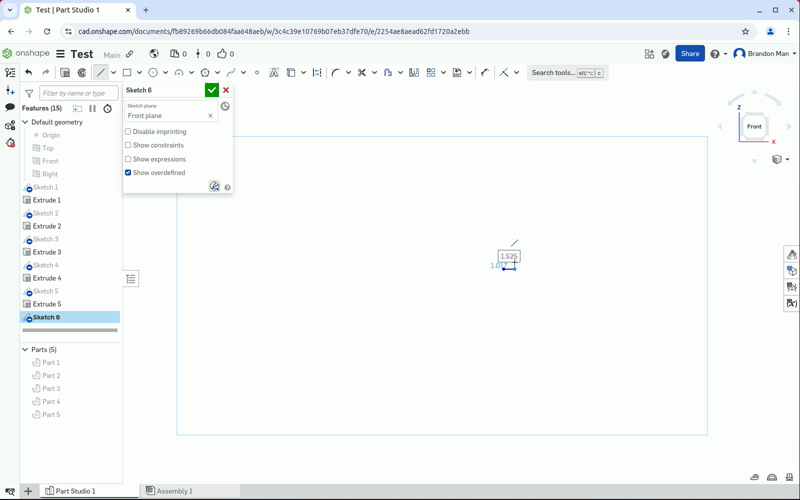
scroll(6)
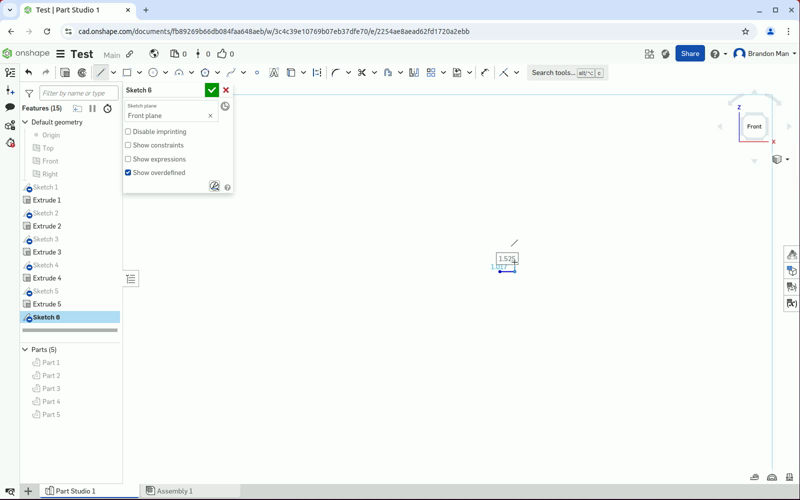
scroll(6)
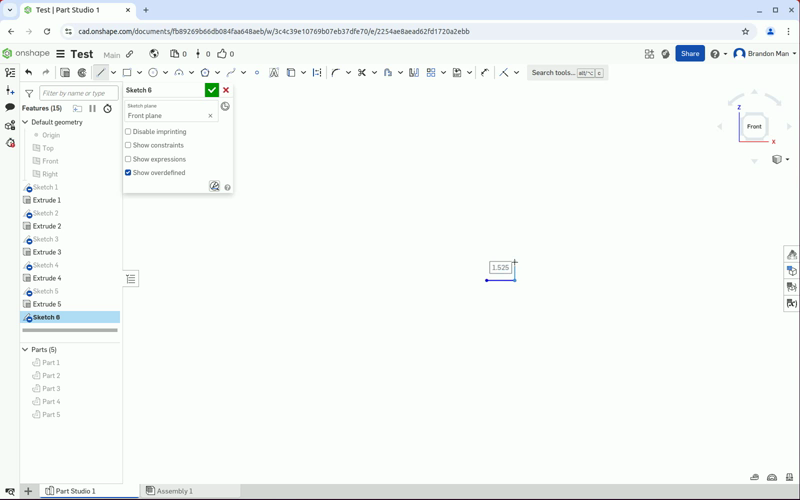
scroll(6)
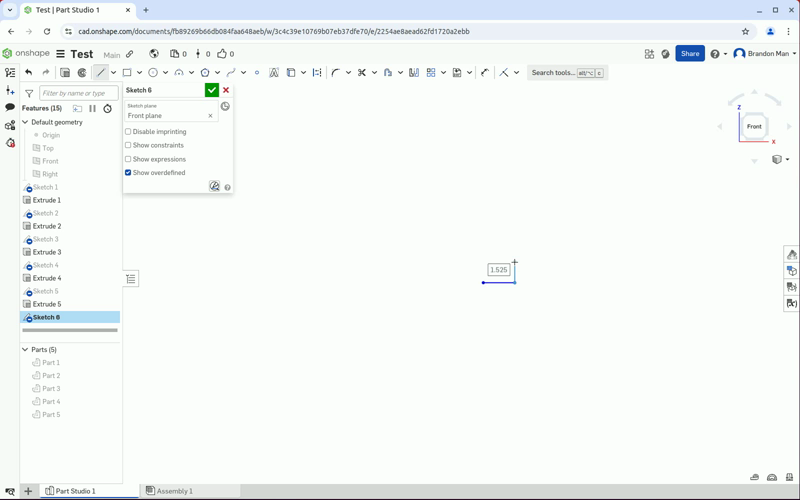
scroll(6)
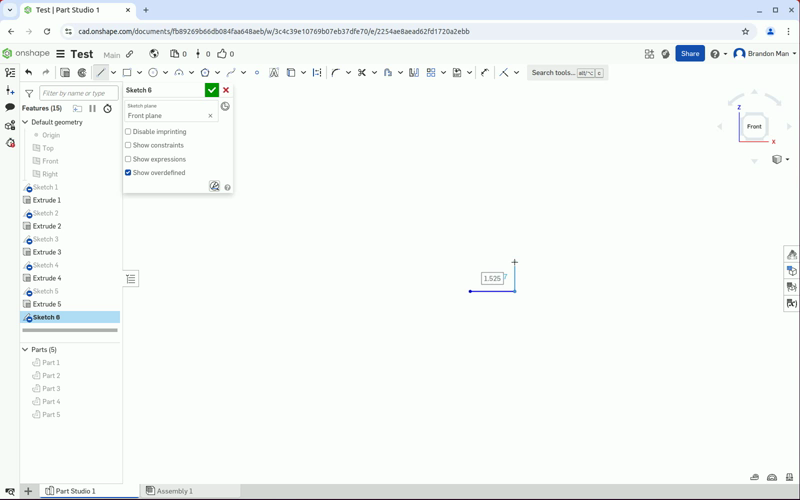
scroll(6)
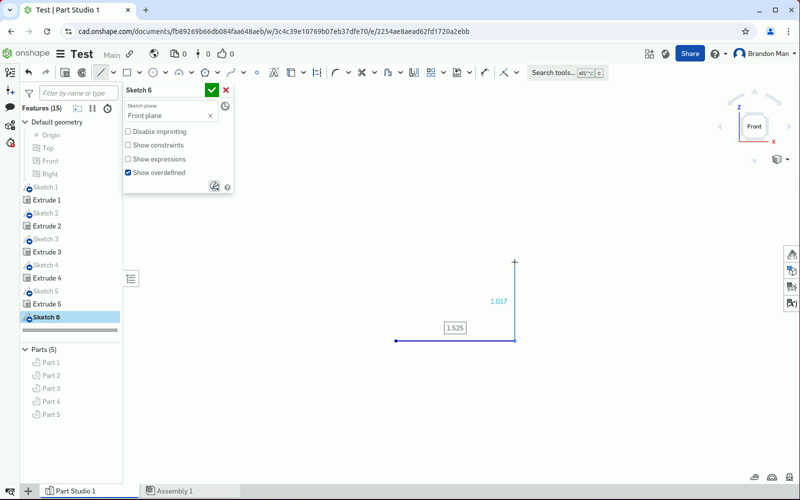
click(514, 261)
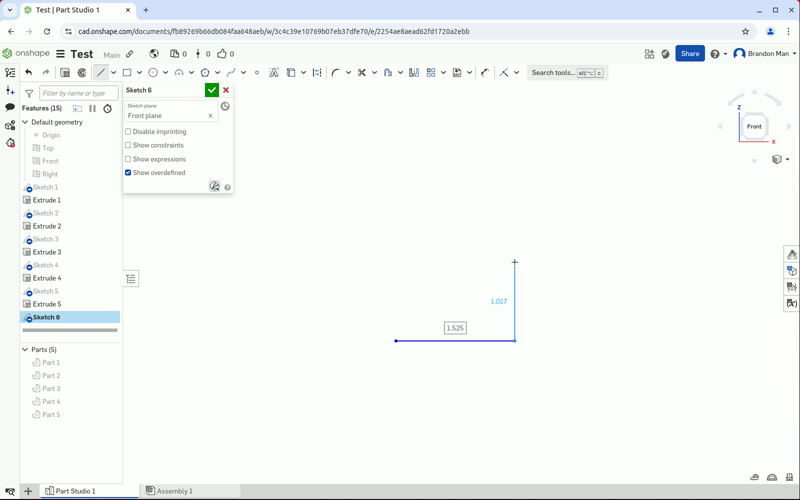
scroll(-6)
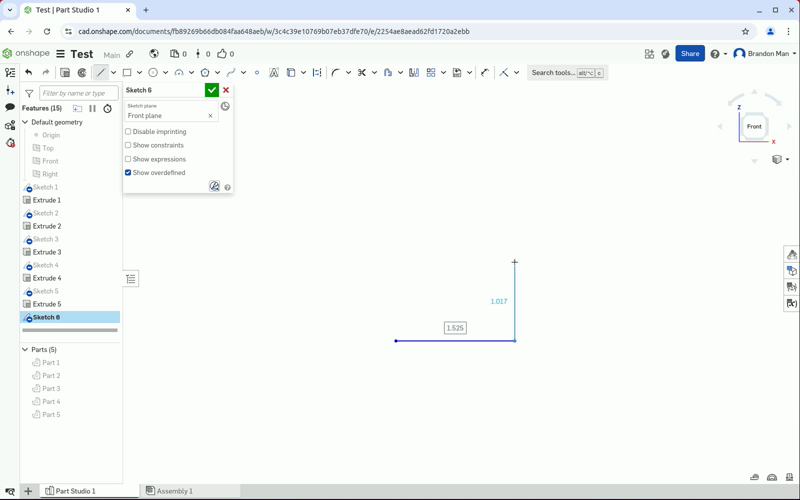
scroll(-6)
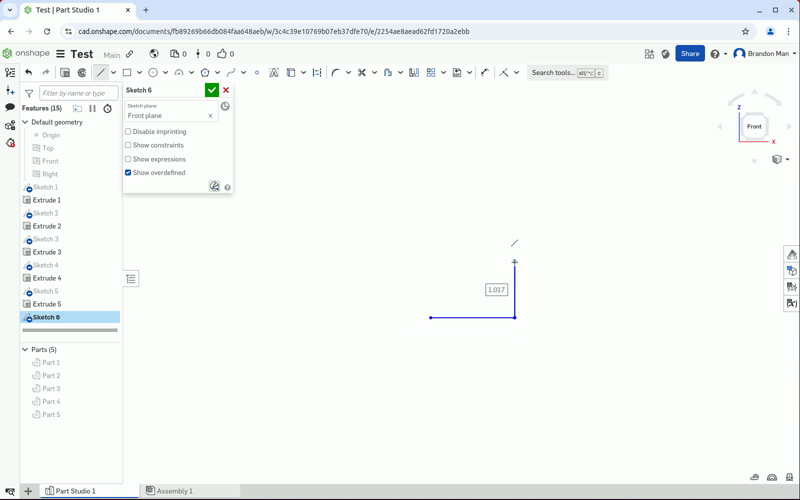
scroll(-6)
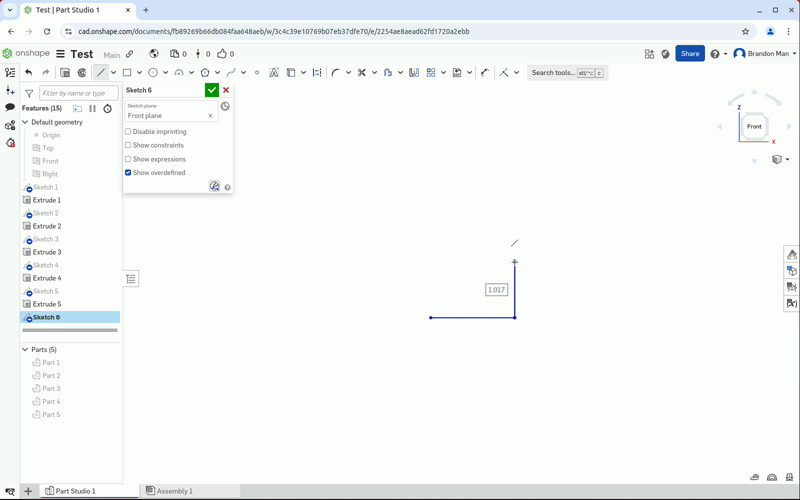
scroll(-6)
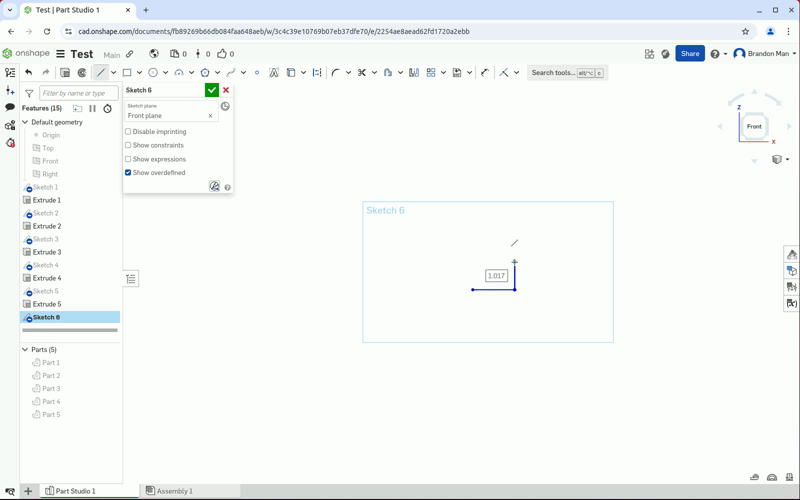
scroll(-6)
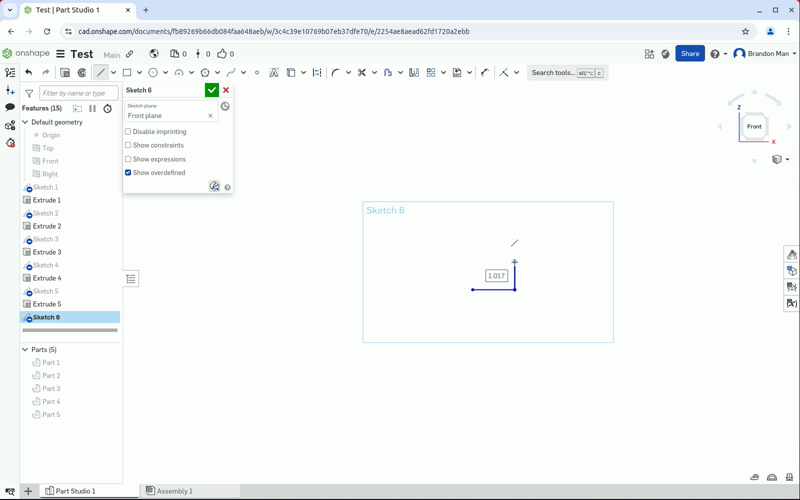
scroll(-6)
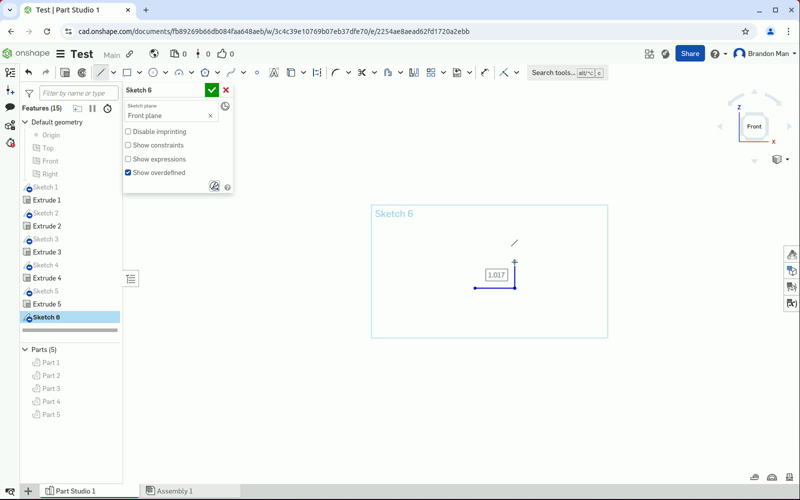
scroll(-6)
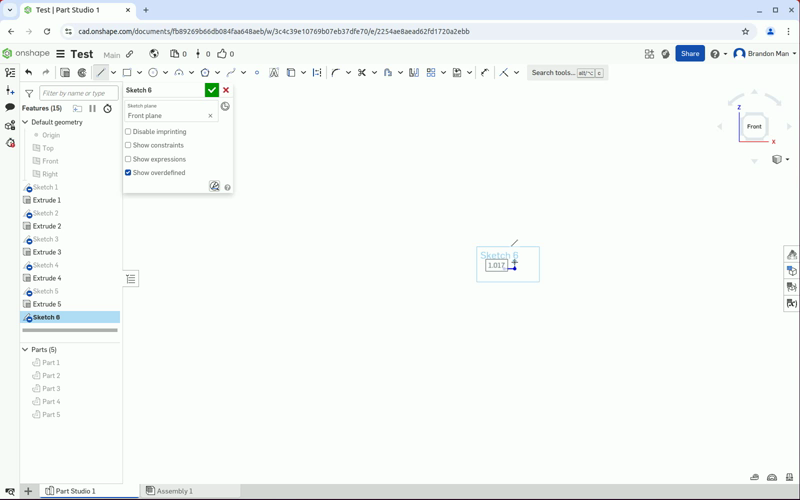
key_up(shift)
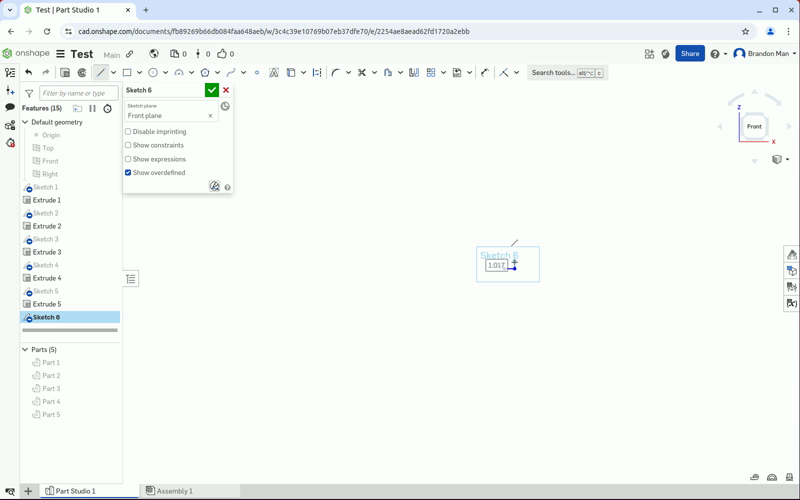
key_down(shift)
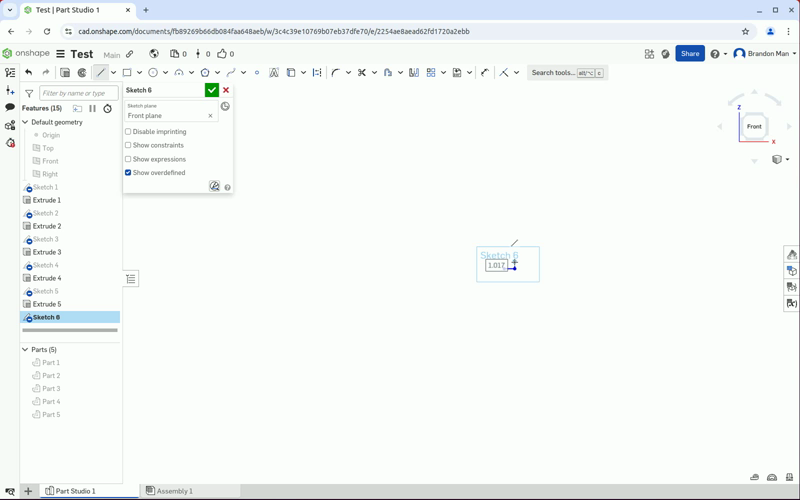
mouse_move(544, 261)
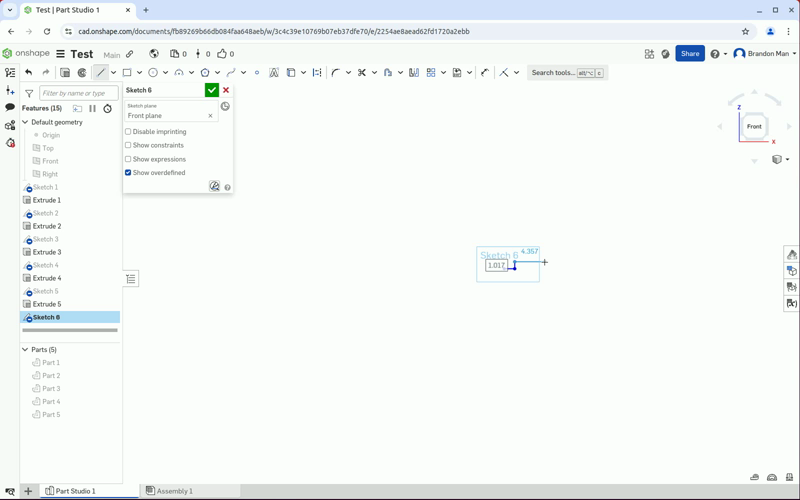
mouse_move(504, 261)
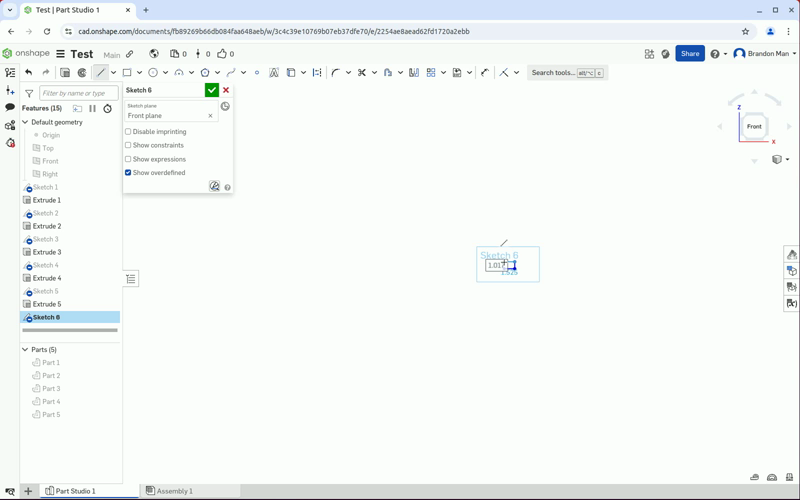
click(504, 261)
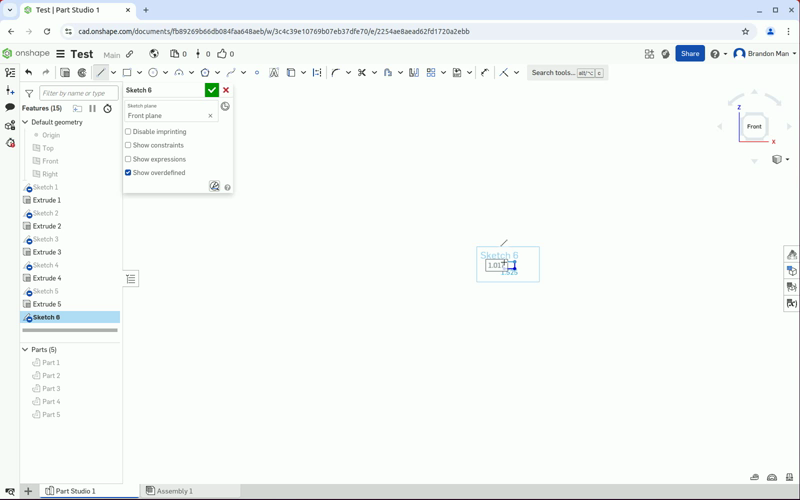
key_up(shift)
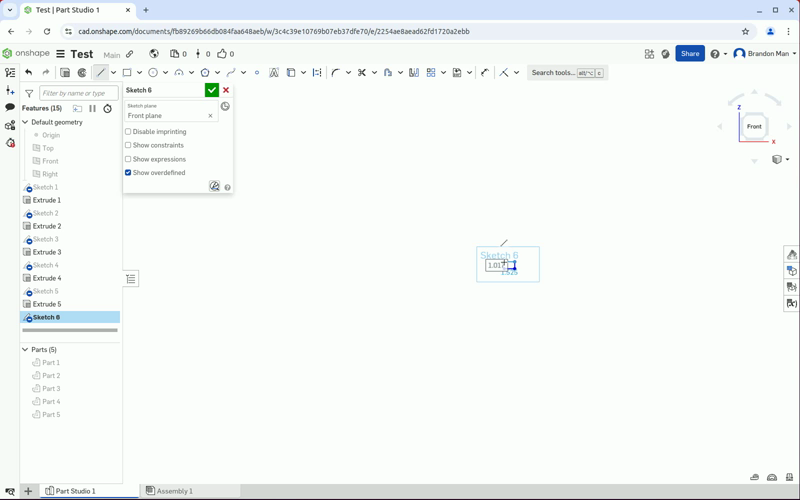
mouse_move(534, 261)
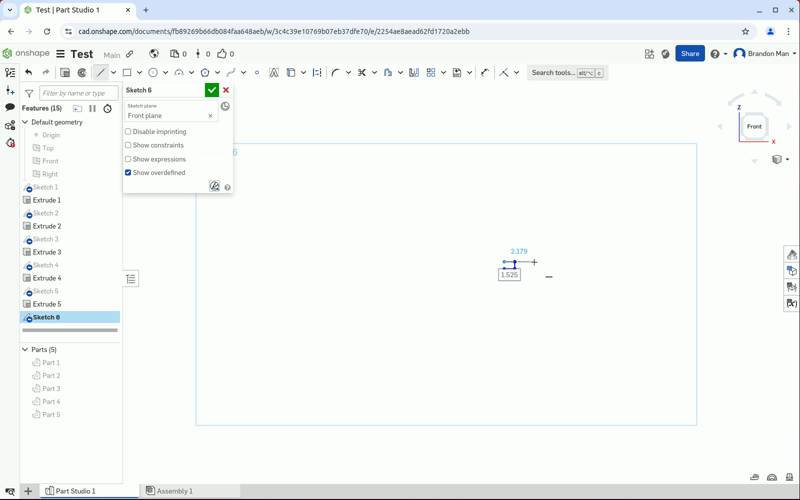
key_down(shift)
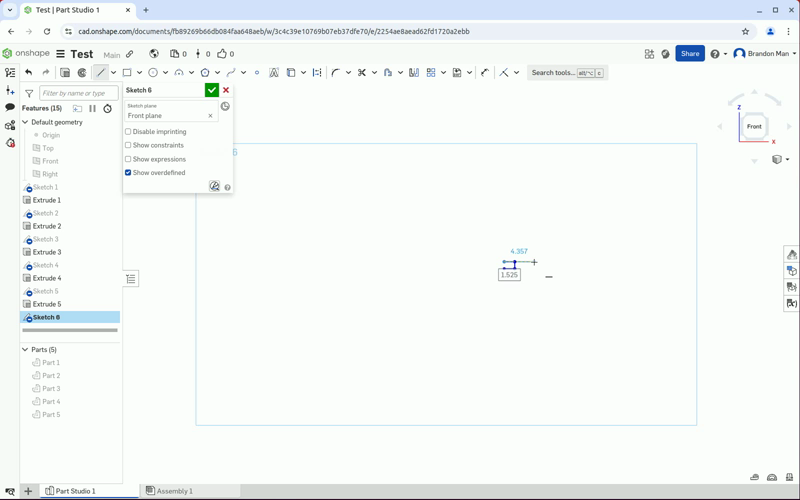
mouse_move(504, 268)
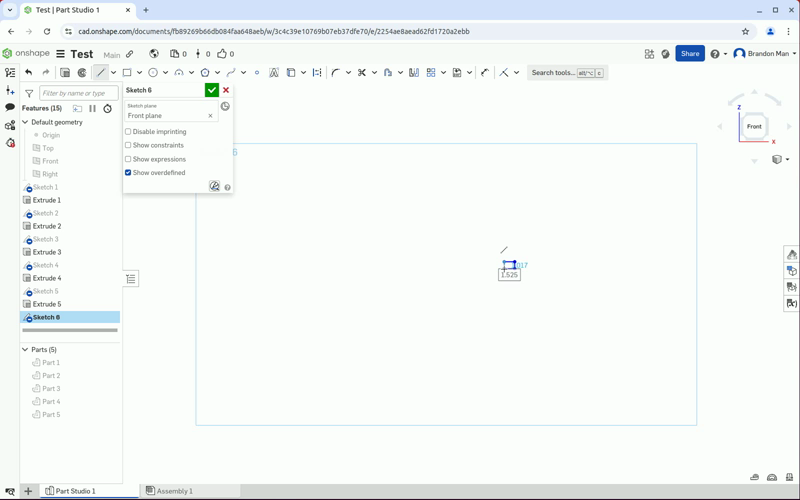
scroll(6)
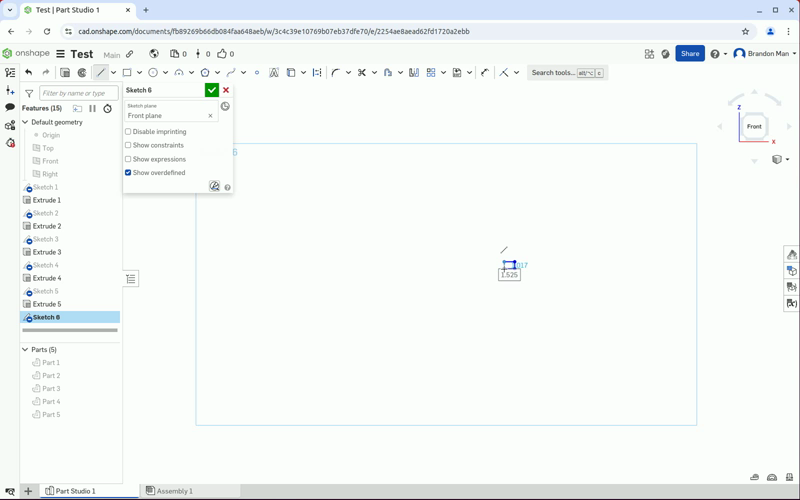
scroll(6)
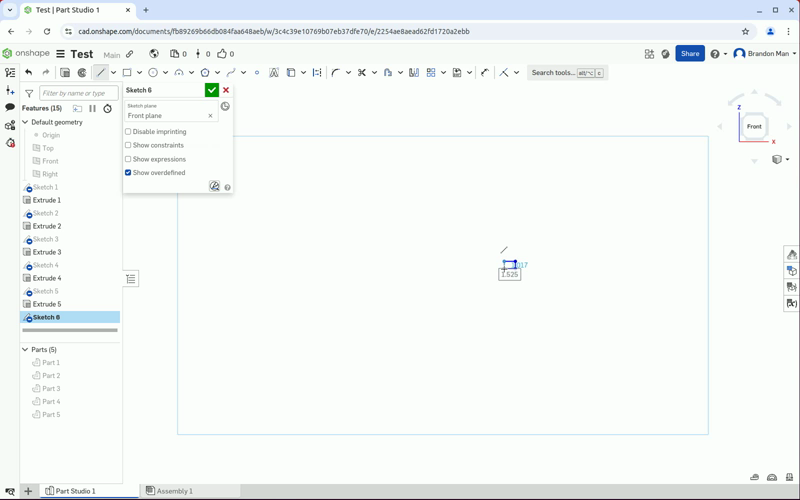
scroll(6)
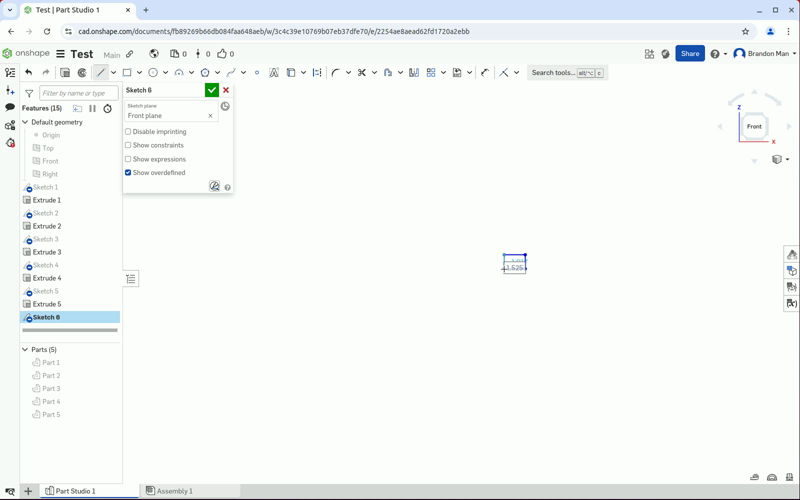
scroll(6)
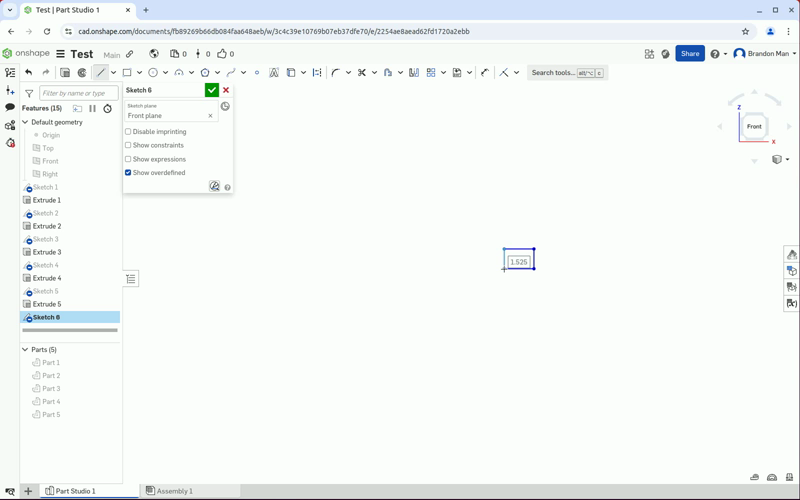
scroll(6)
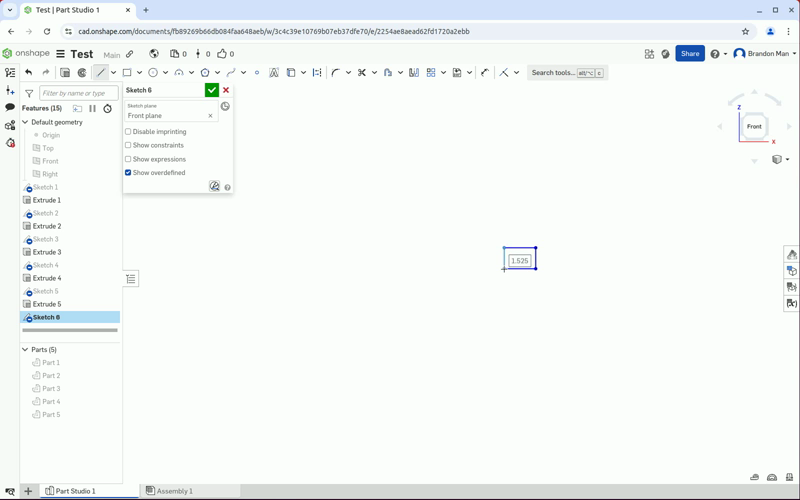
scroll(6)
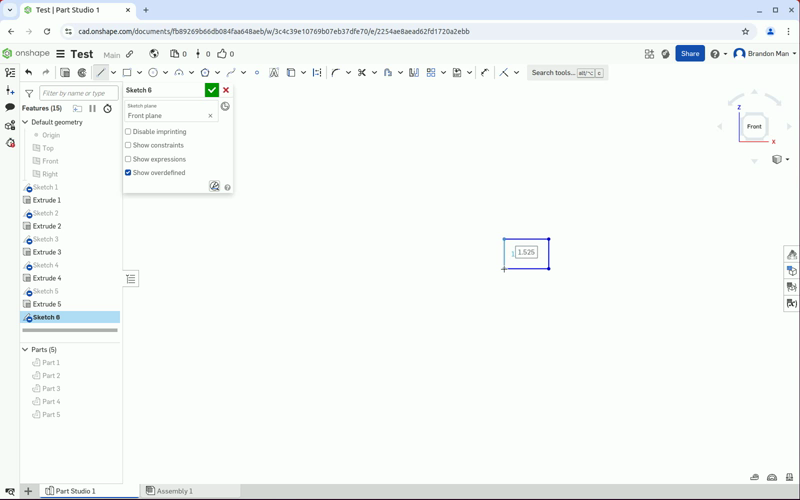
scroll(6)
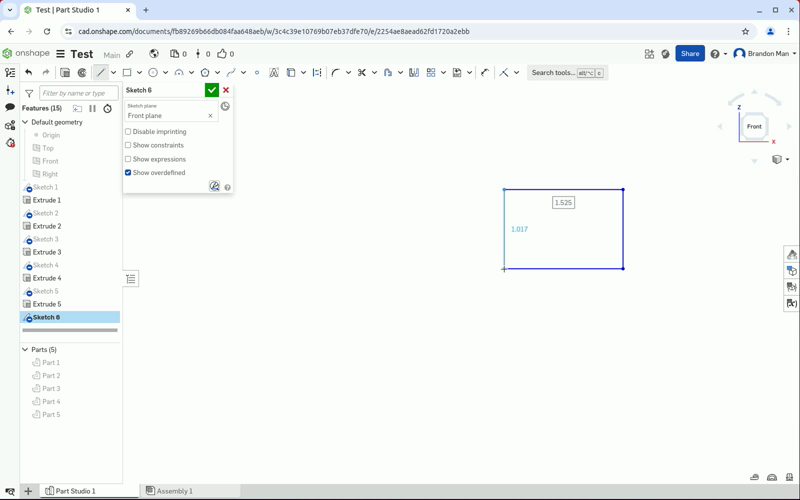
key_up(shift)
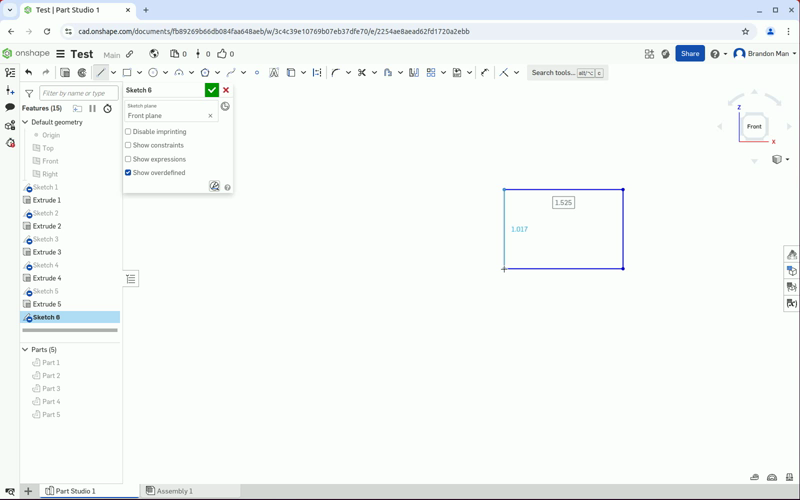
click(504, 268)
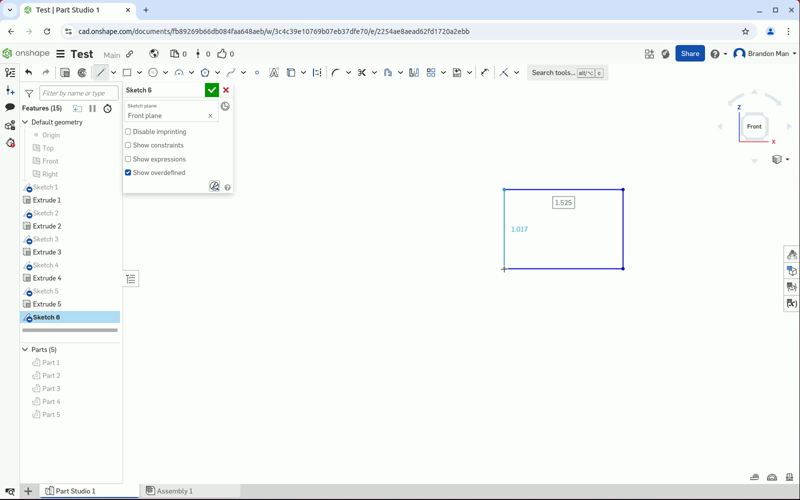
scroll(-6)
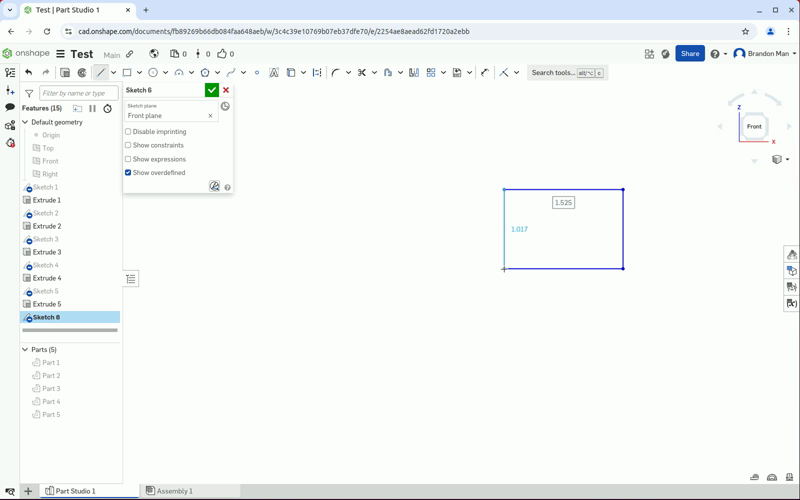
scroll(-6)
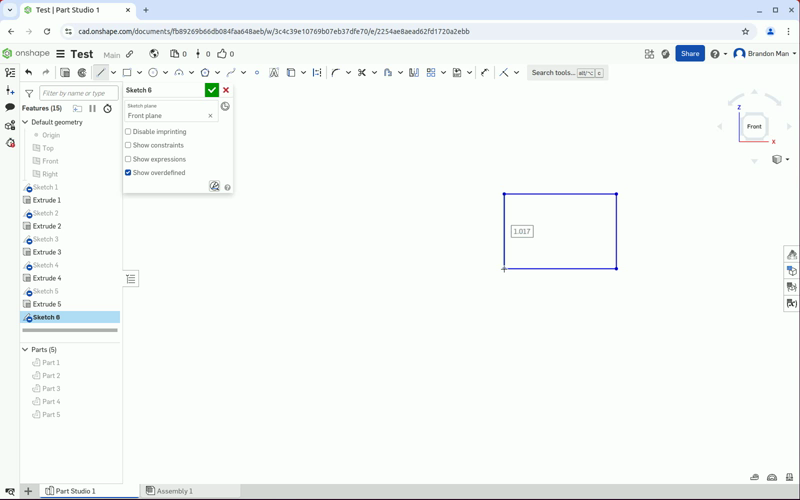
scroll(-6)
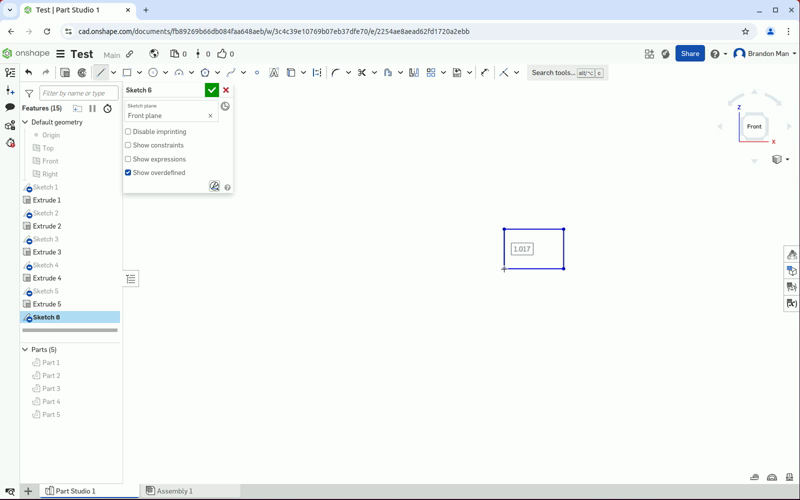
scroll(-6)
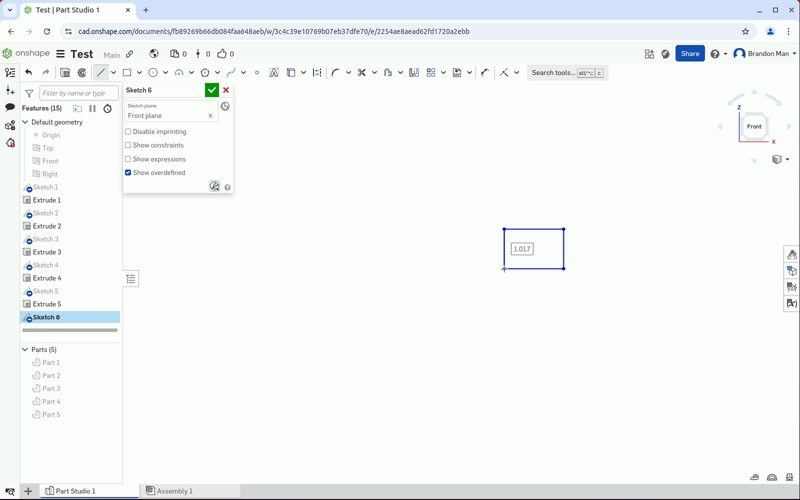
scroll(-6)
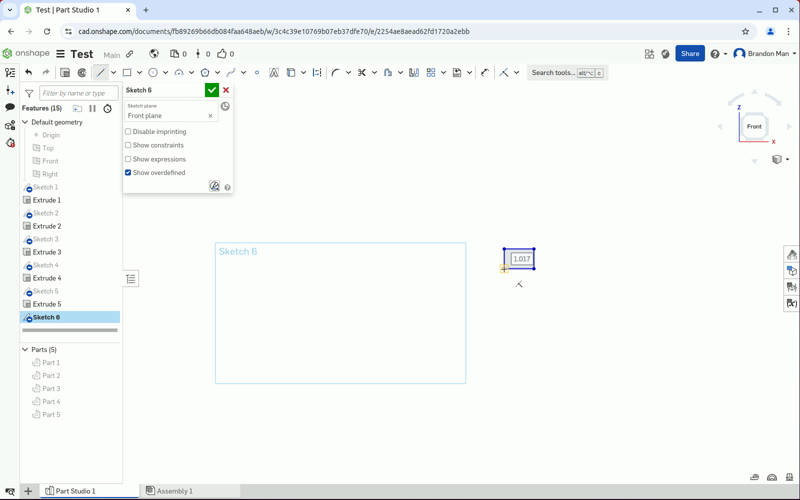
scroll(-6)
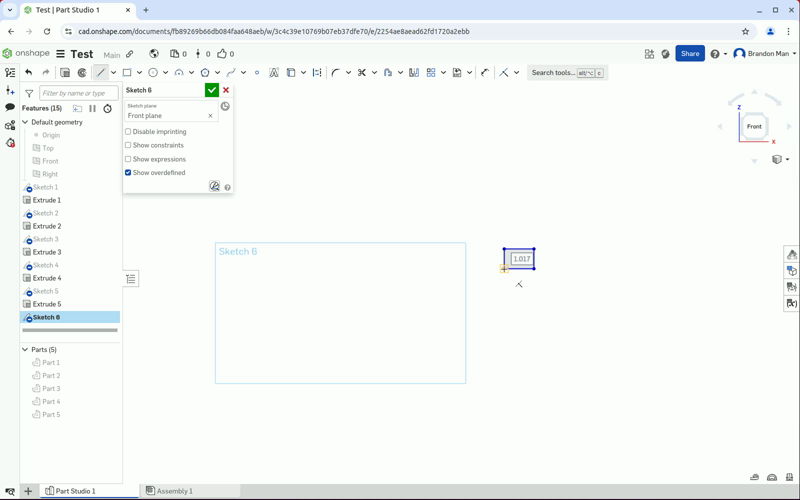
scroll(-6)
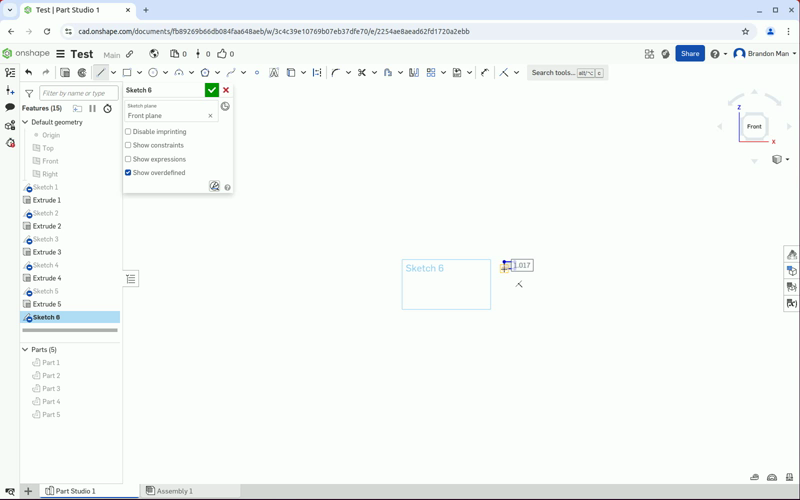
key(esc)
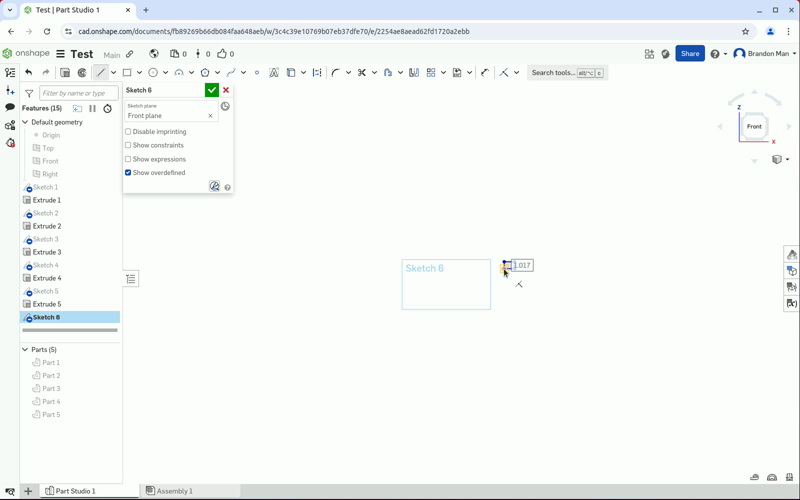
mouse_move(513, 268)
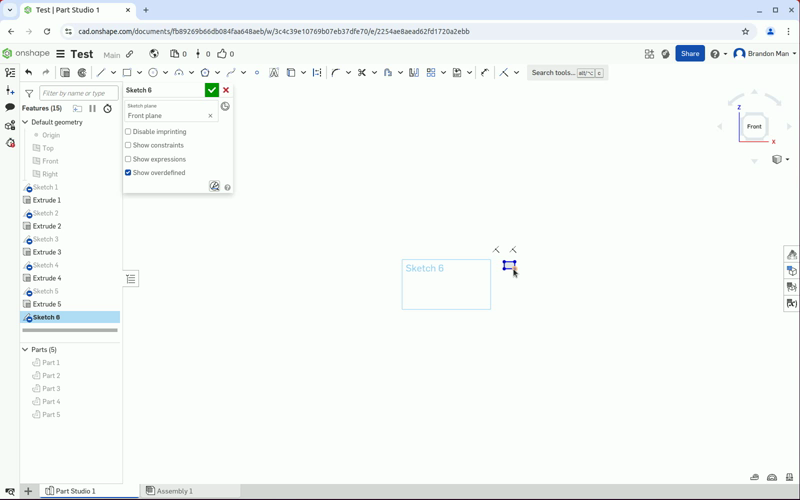
scroll(6)
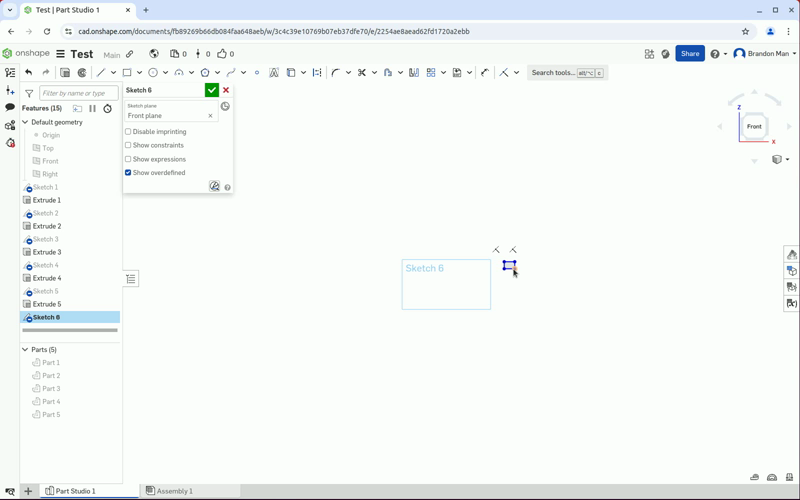
scroll(6)
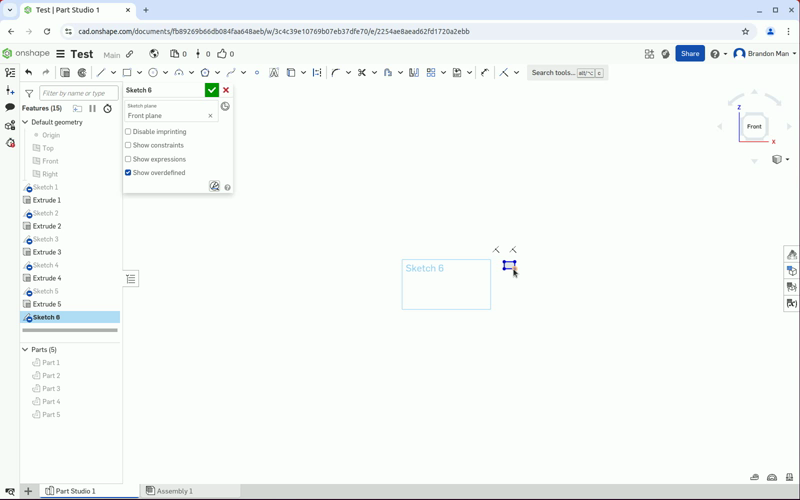
scroll(6)
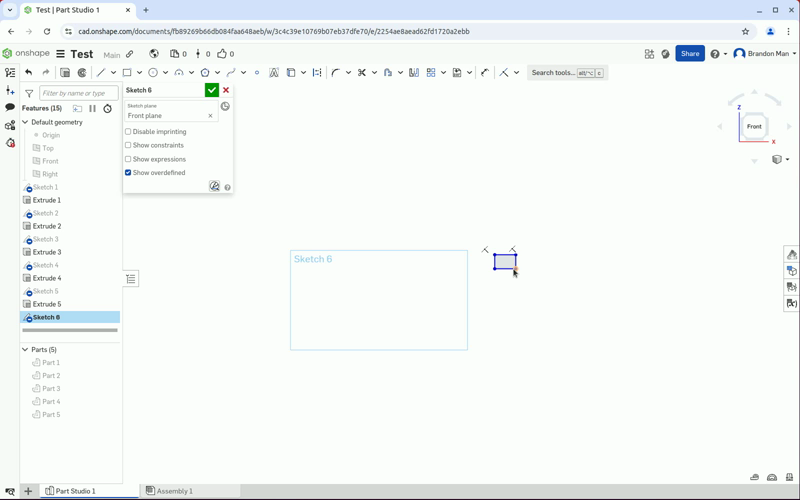
scroll(6)
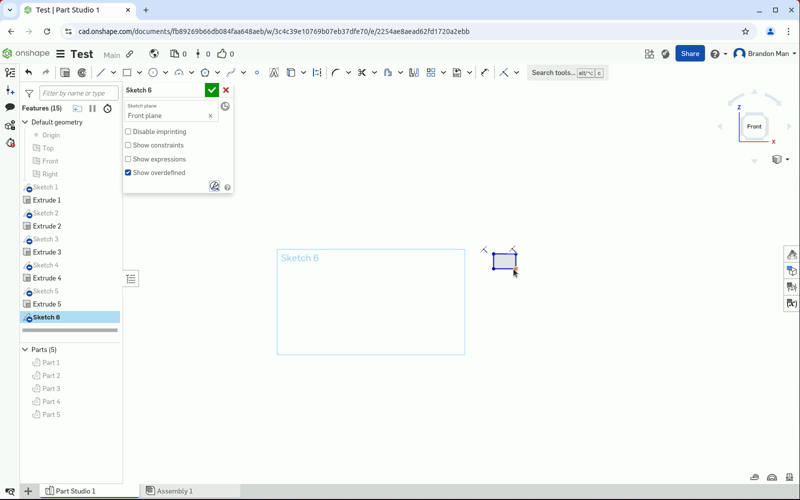
scroll(6)
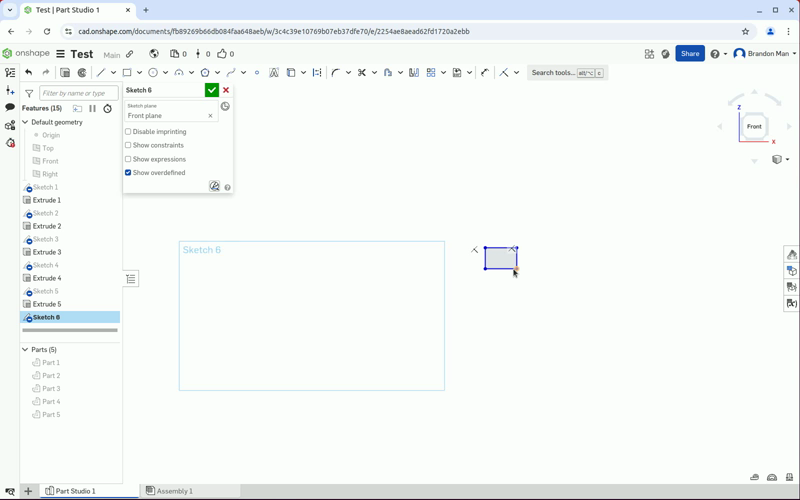
scroll(6)
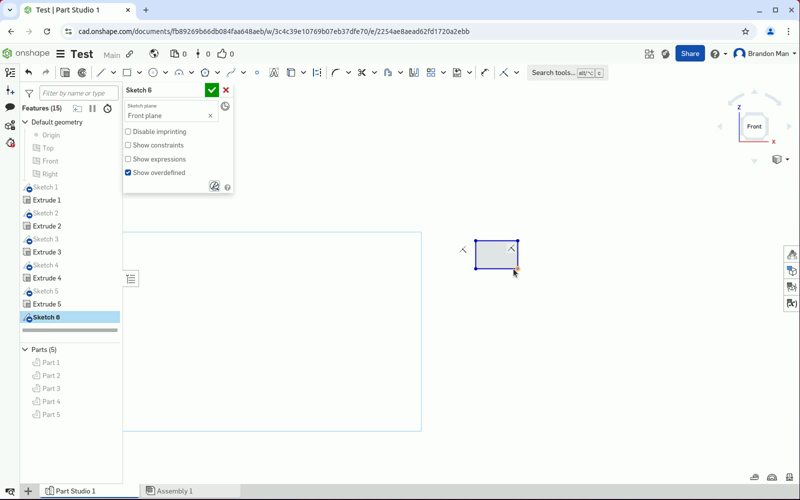
scroll(6)
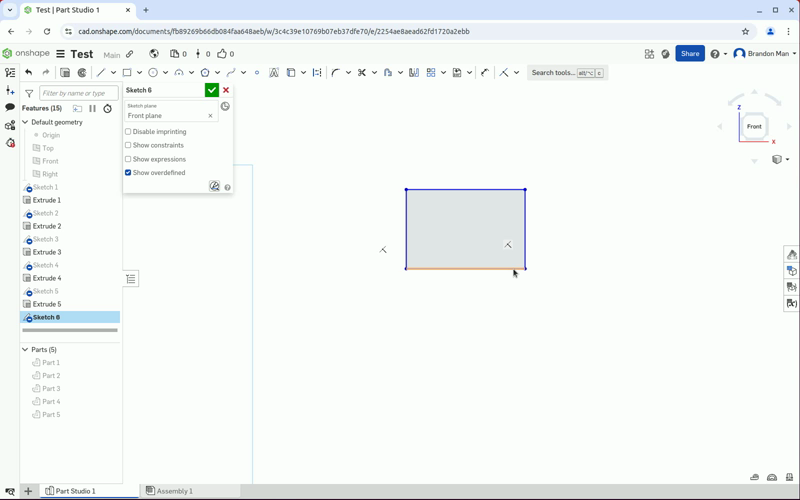
click(513, 268)
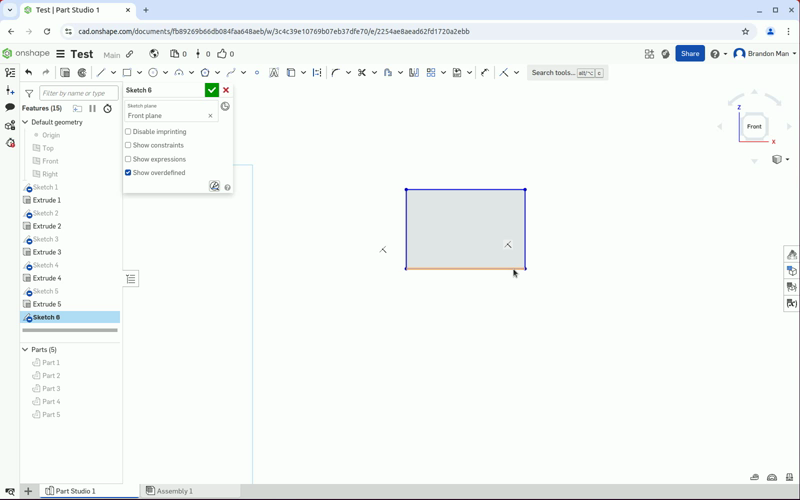
scroll(-6)
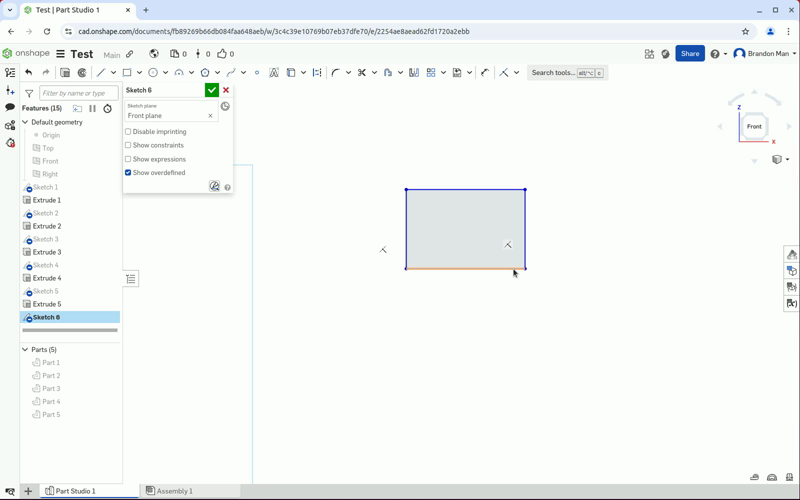
scroll(-6)
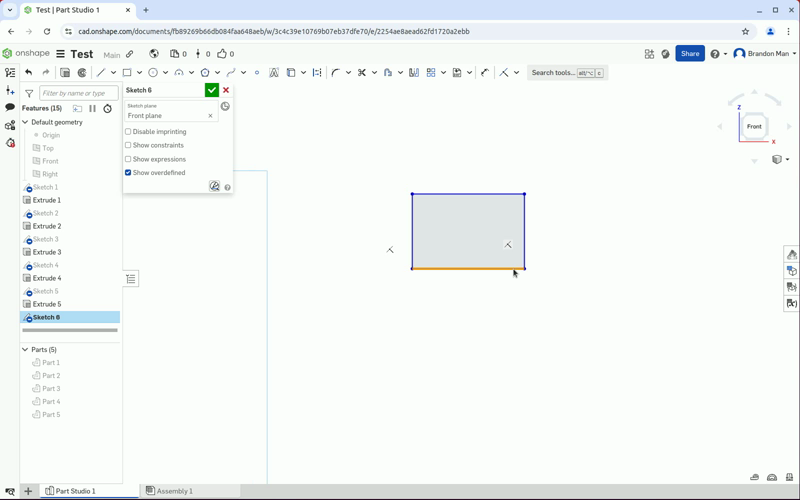
scroll(-6)
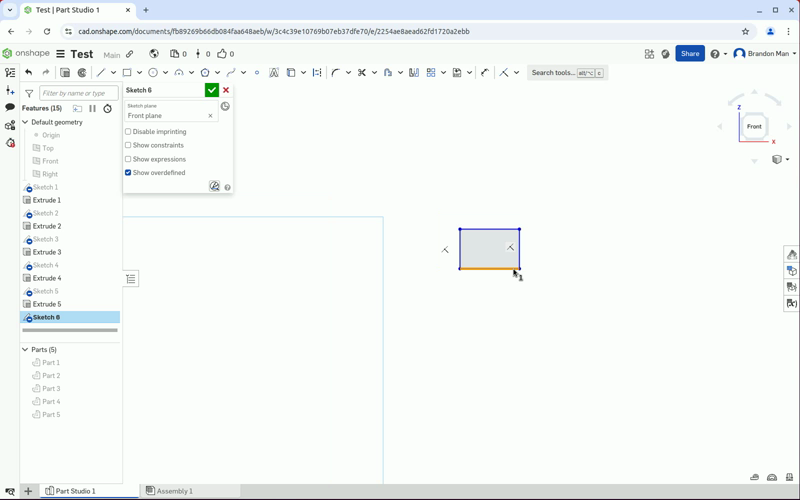
scroll(-6)
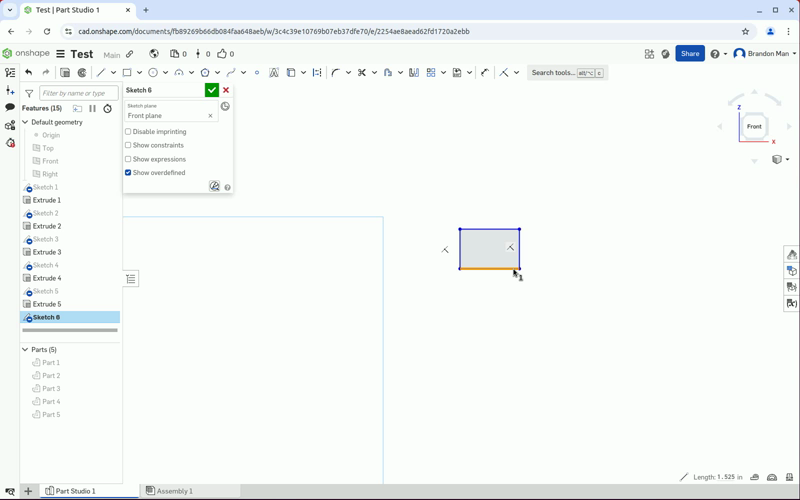
scroll(-6)
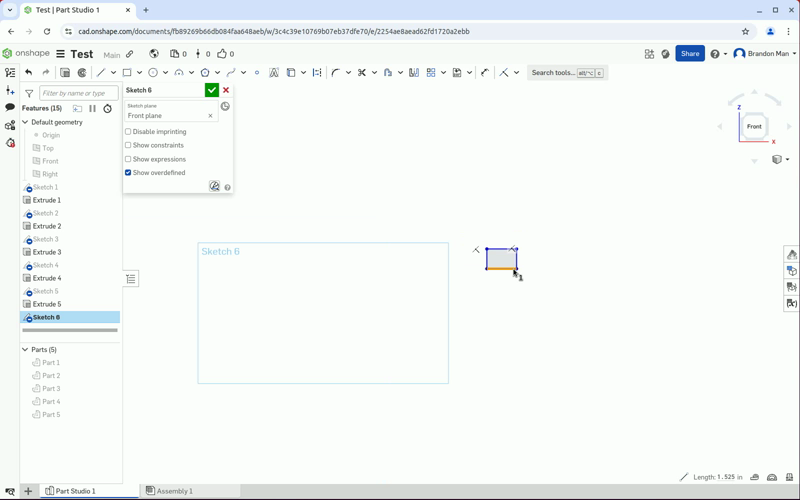
scroll(-6)
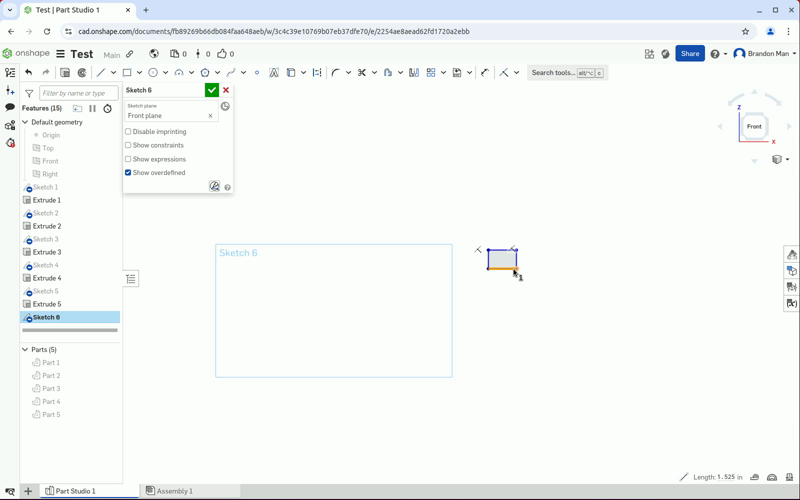
scroll(-6)
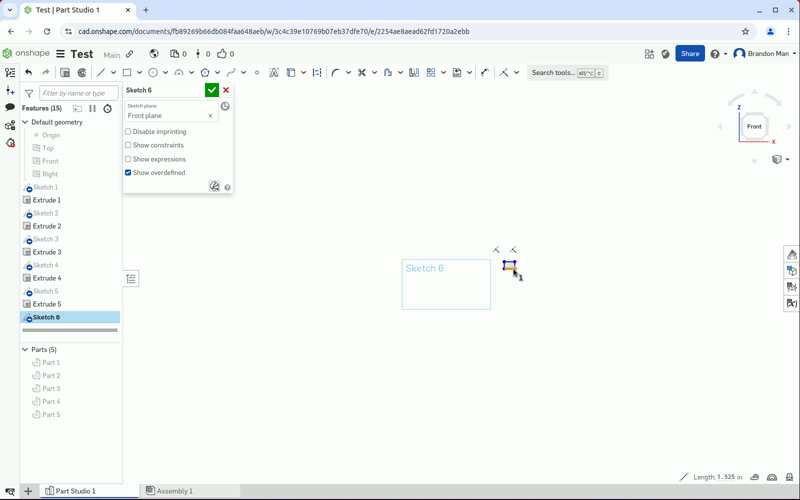
mouse_move(73, 352)
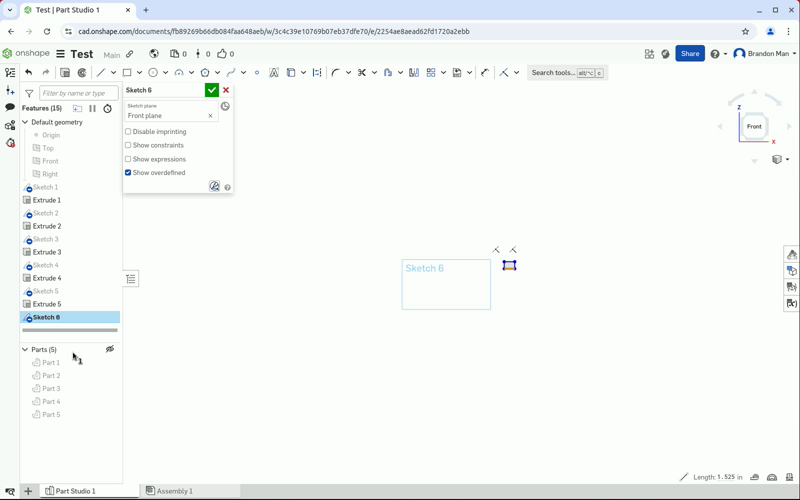
key(shift+y)
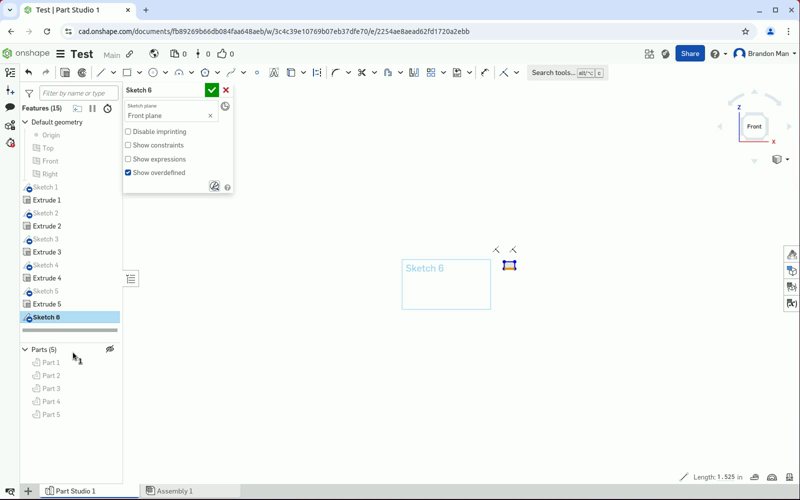
key(shift+e)
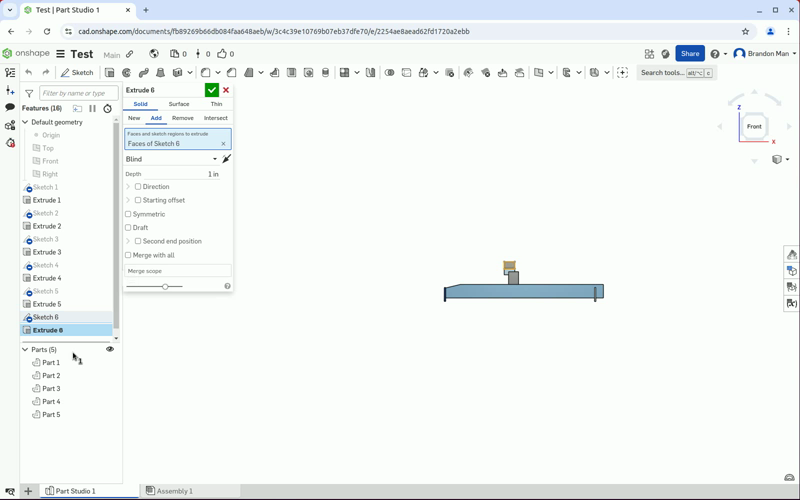
mouse_move(143, 106)
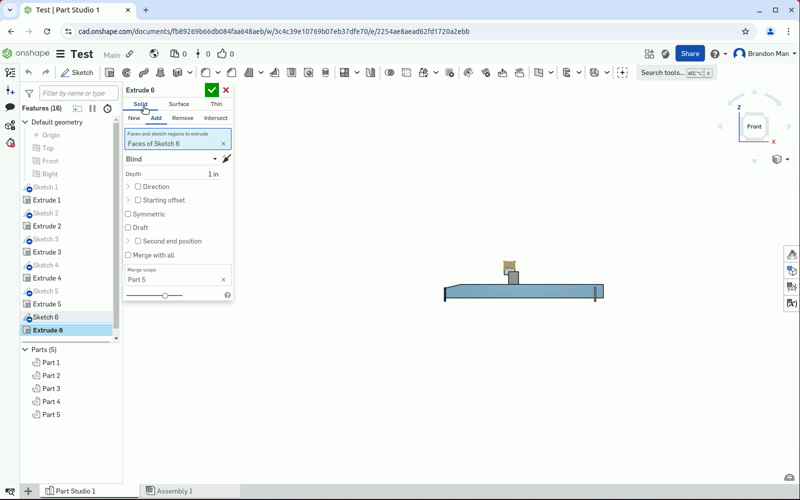
click(143, 106)
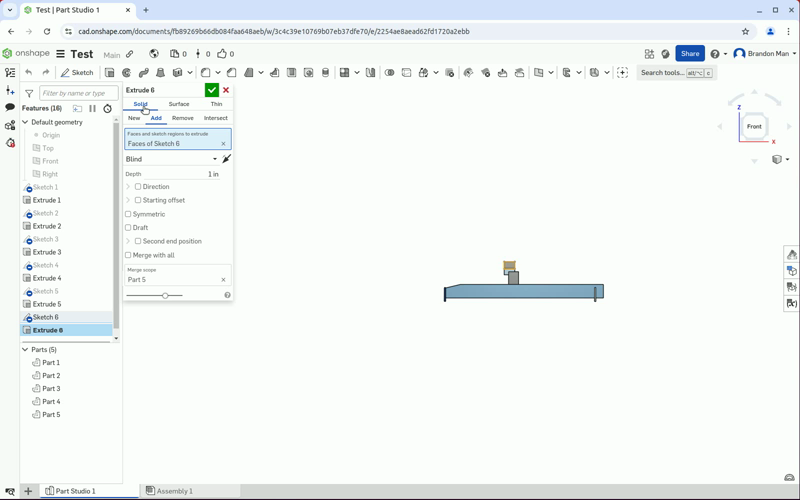
mouse_move(137, 120)
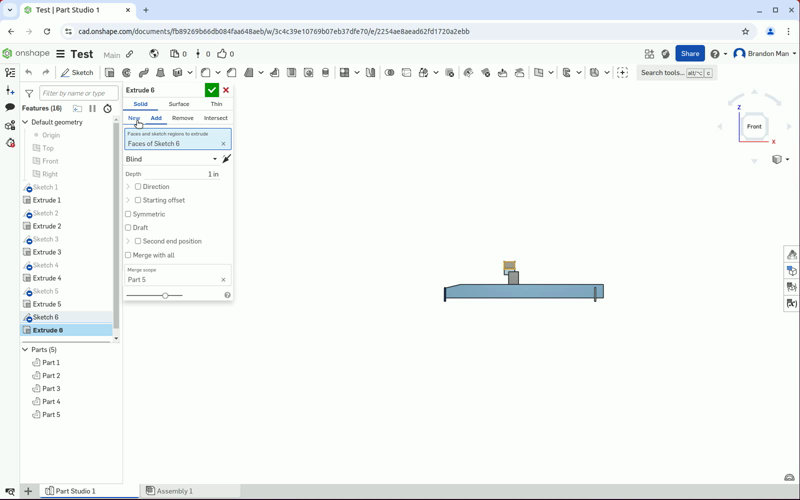
click(137, 120)
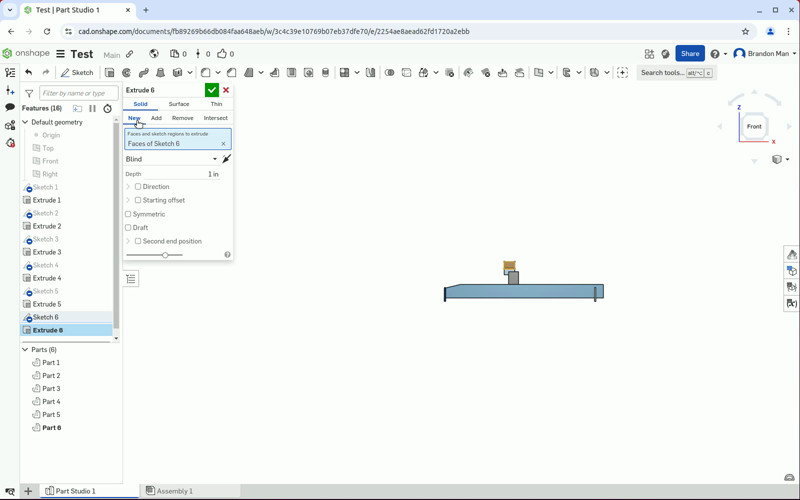
key(tab, 4)
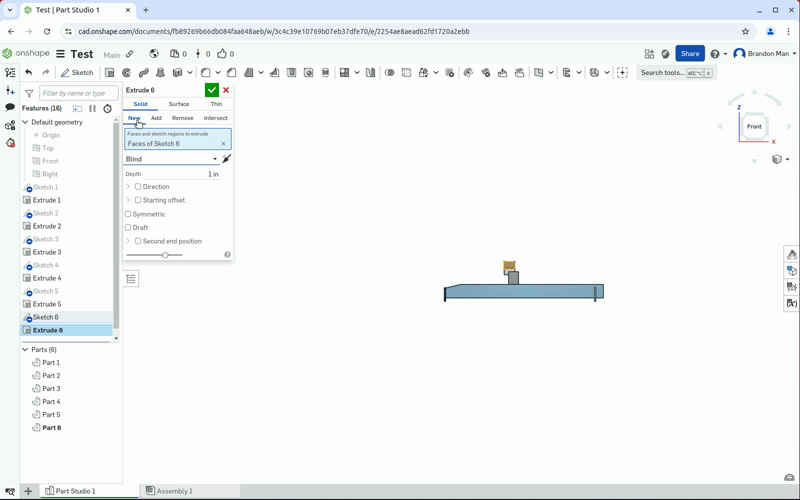
text(0.481)
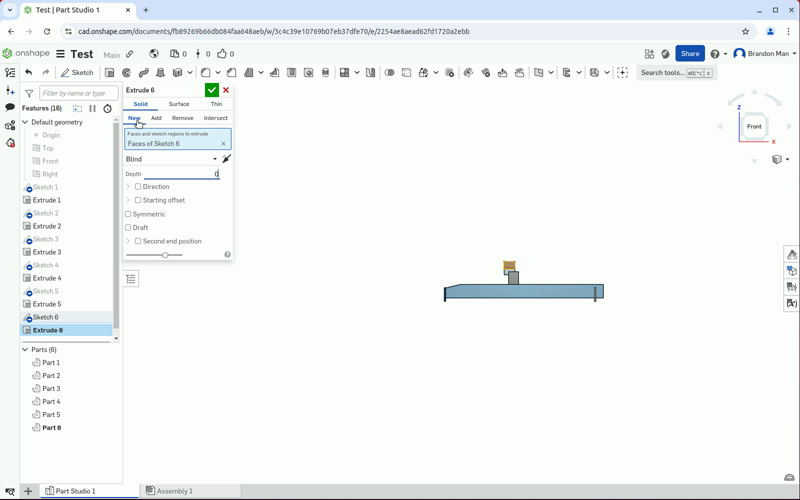
key(enter)
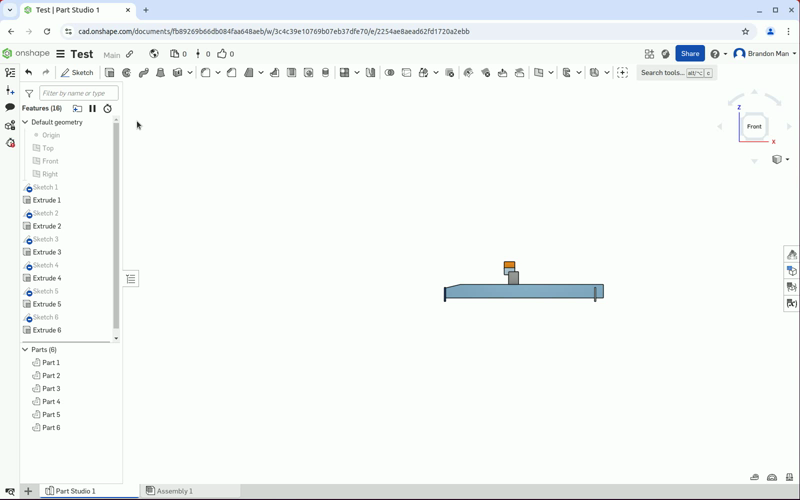
key(shift+h)
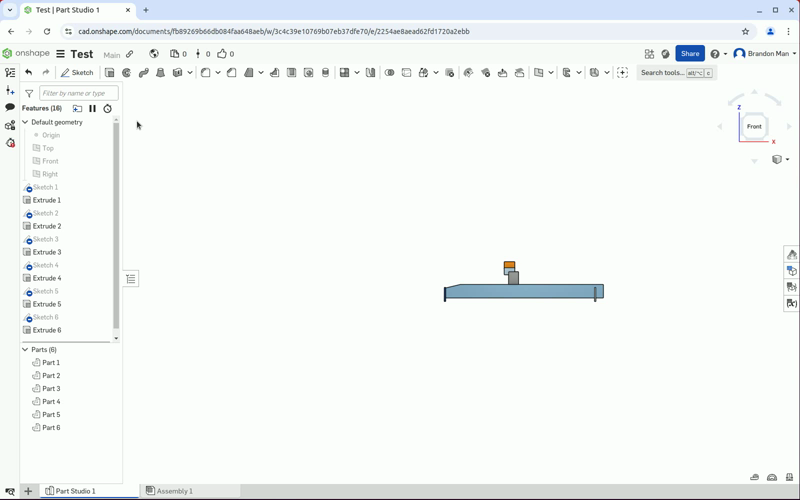
key(shift+h)
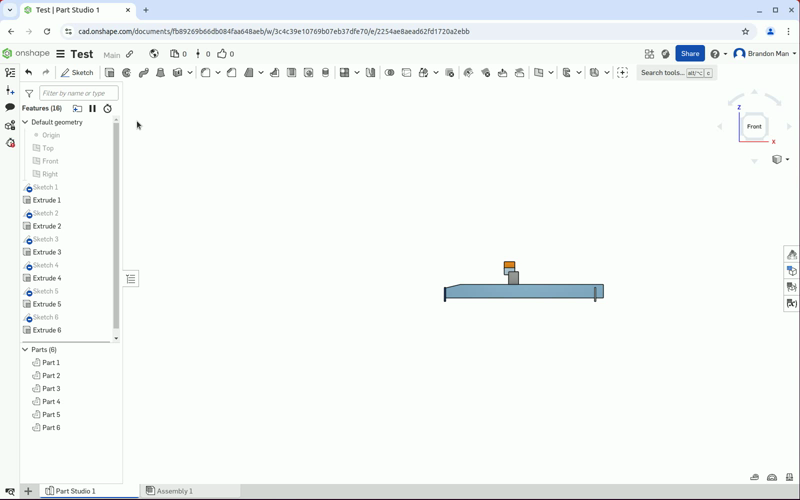
key(shift+7)
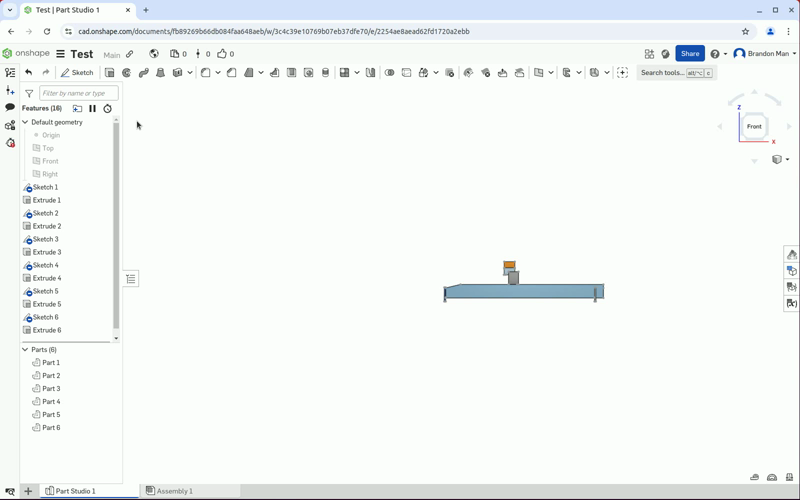
key(left, 2)
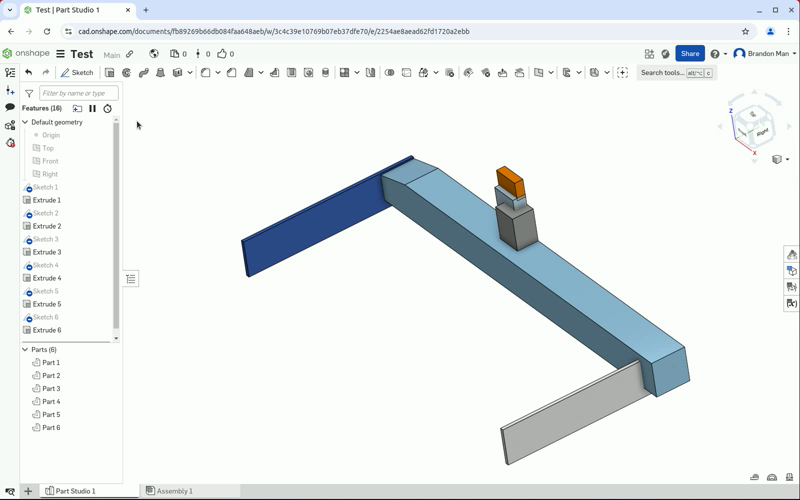
key(down, 2)
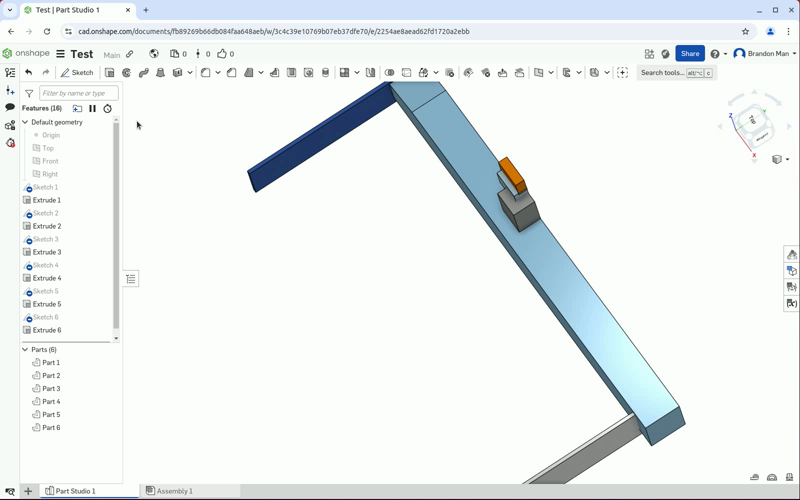
key(up, 2)
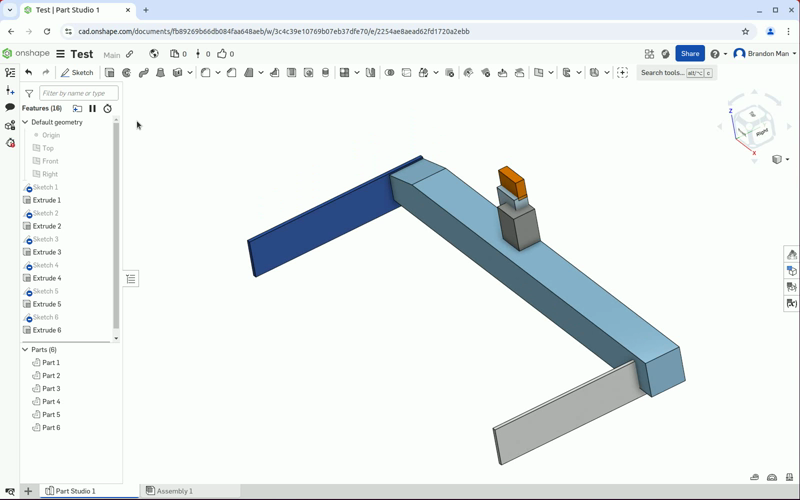
key(right, 2)
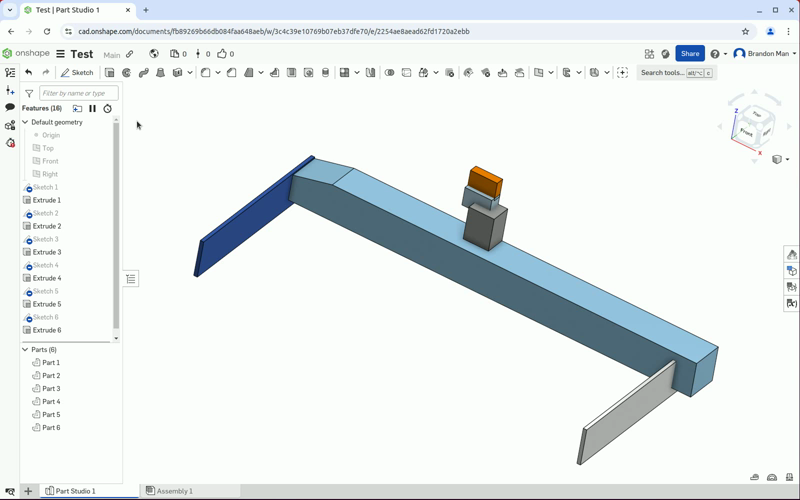
mouse_move(69, 189)
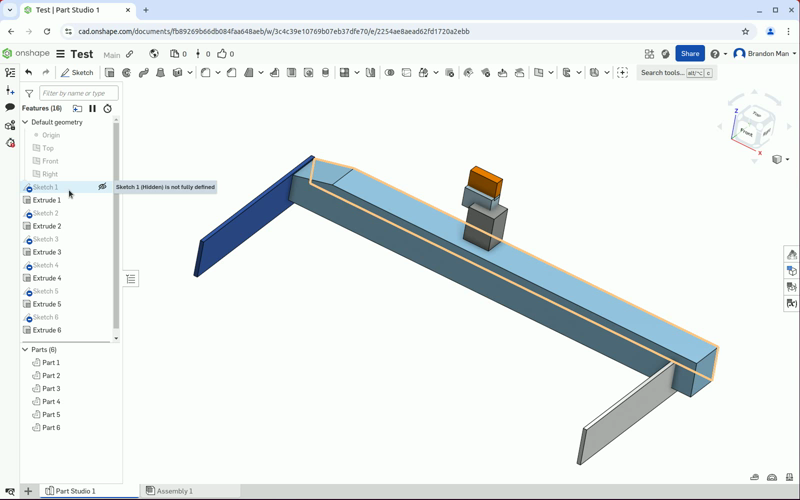
click(69, 189)